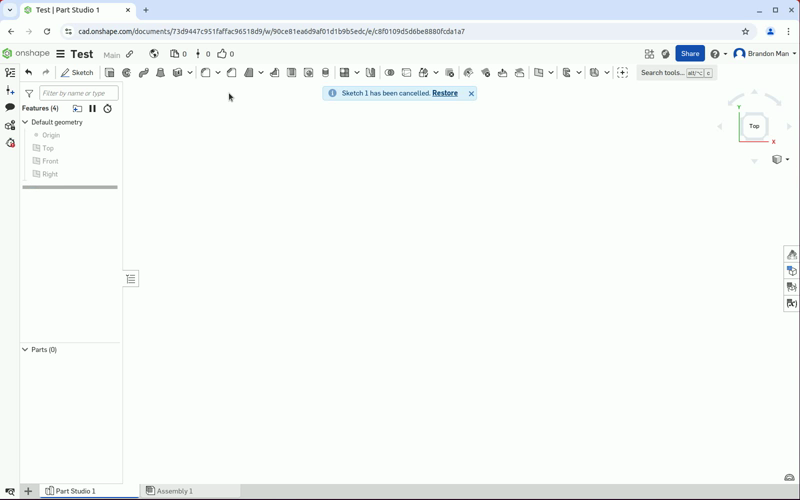
key(shift+h)
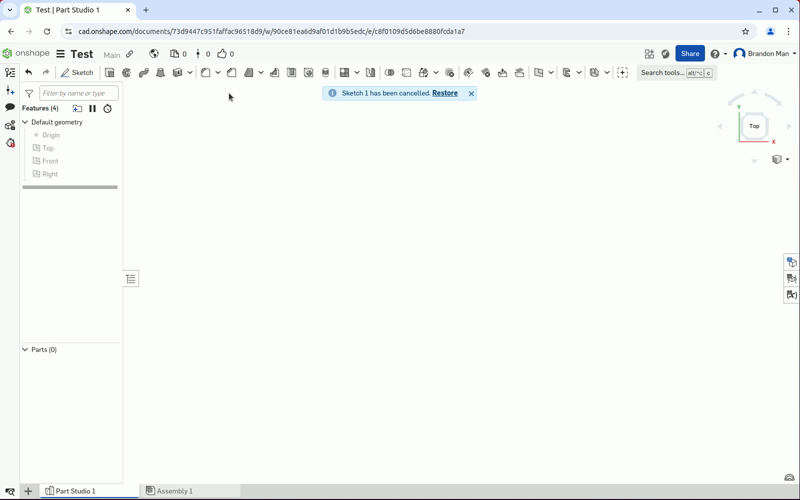
mouse_move(73, 352)
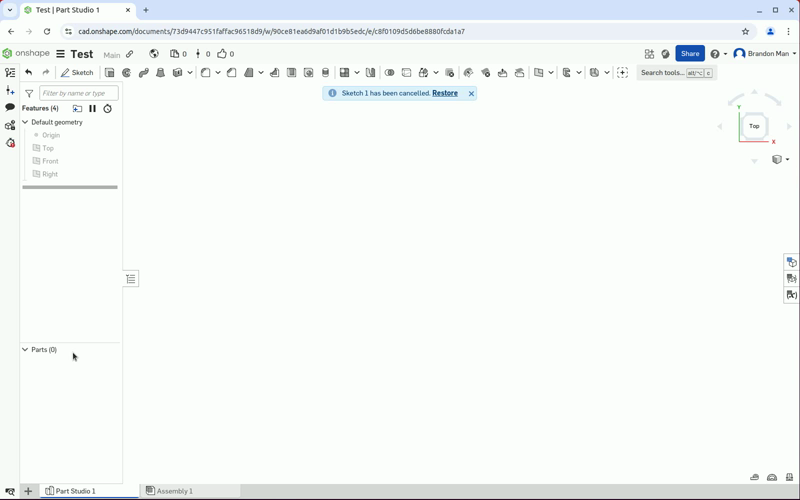
key(y)
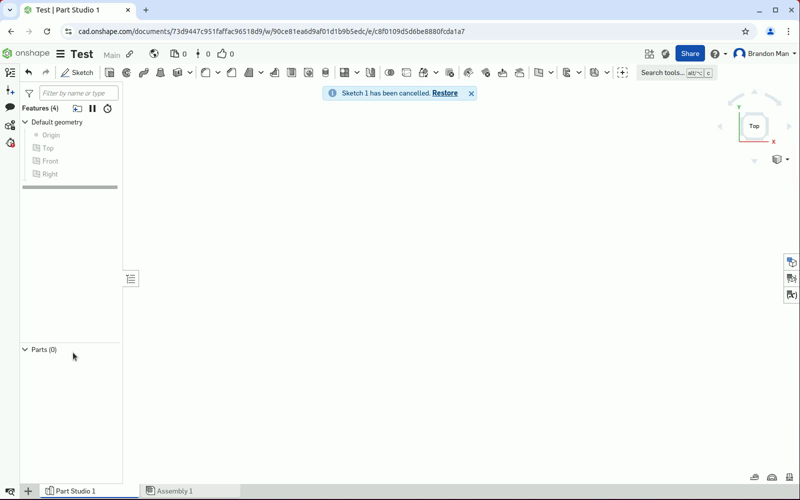
key(shift+p)
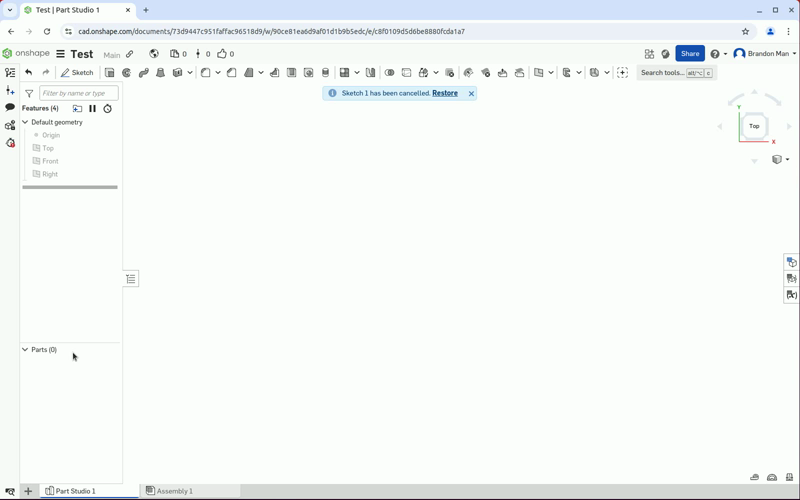
key(space)
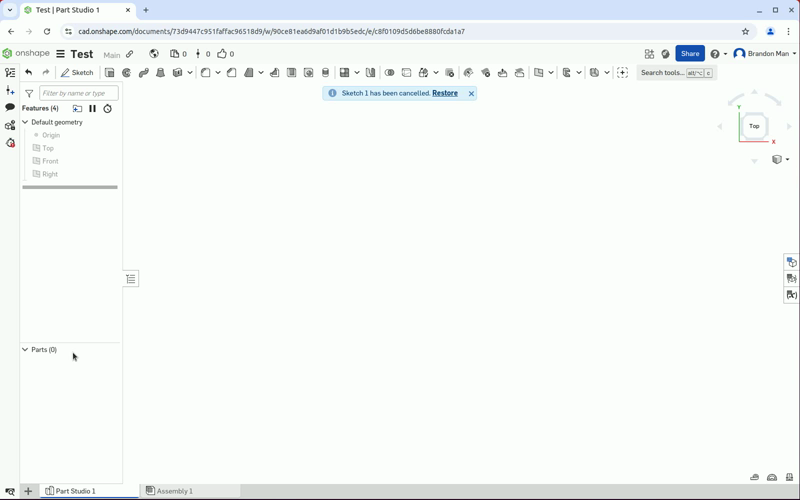
key_down(shift)
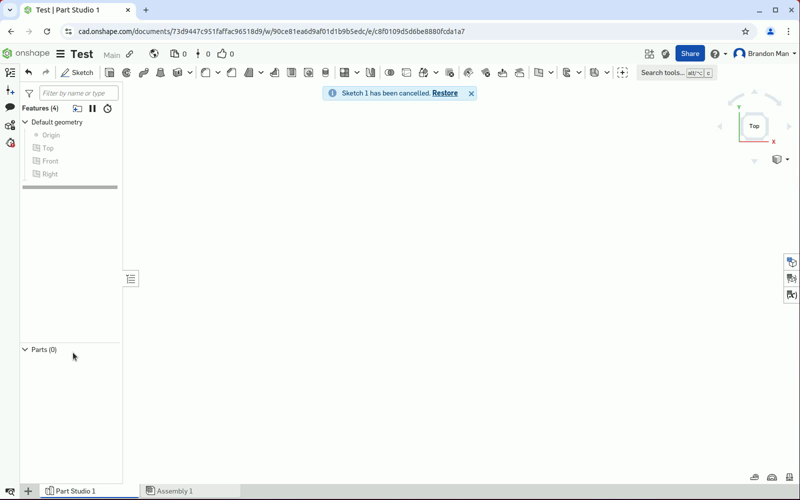
key(up)
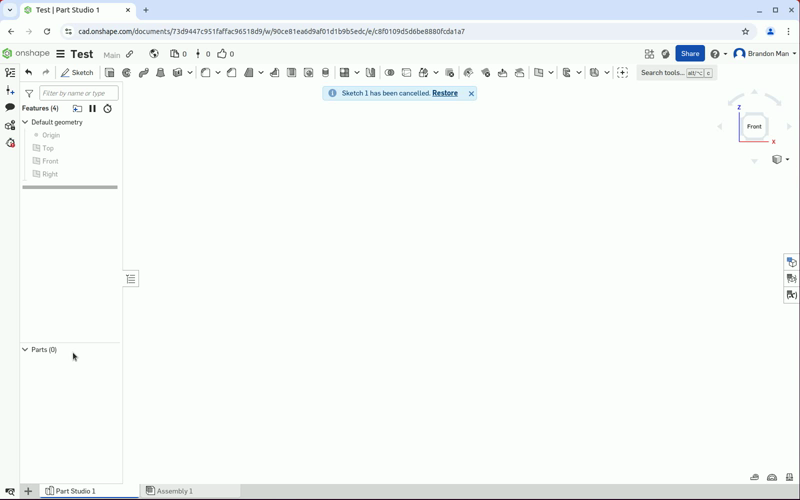
key_up(shift)
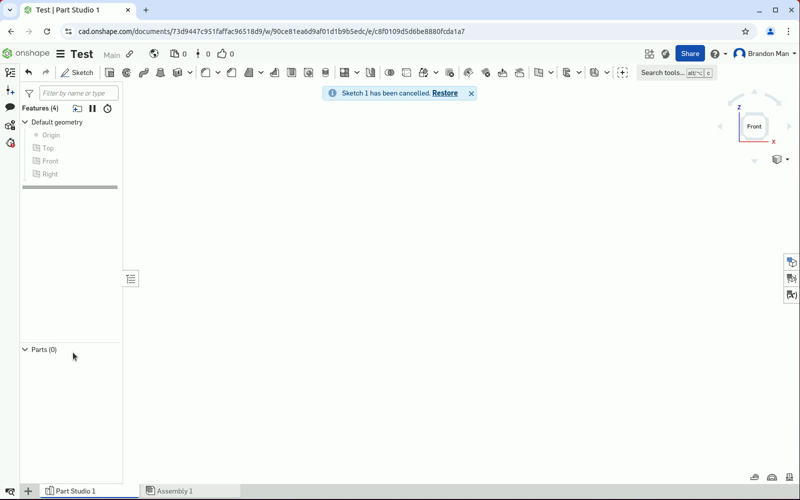
mouse_move(73, 352)
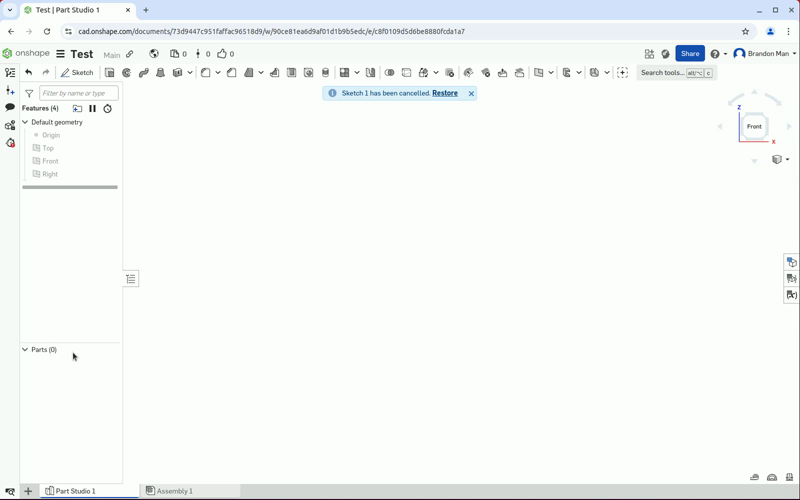
key(shift+y)
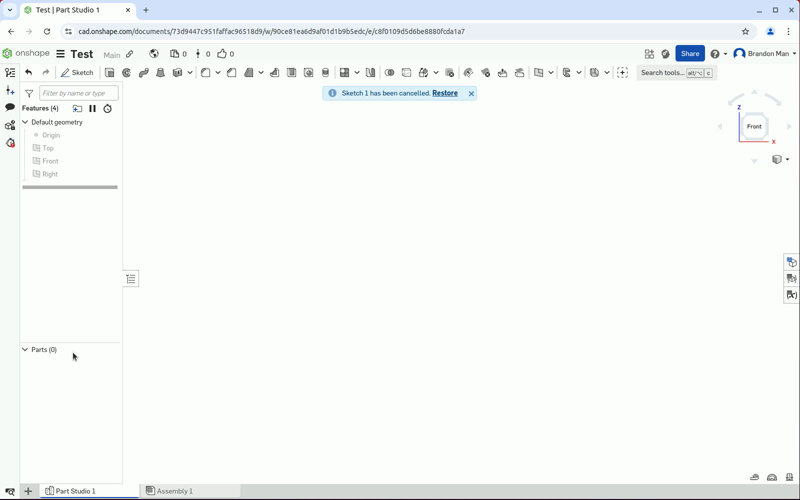
key(shift+s)
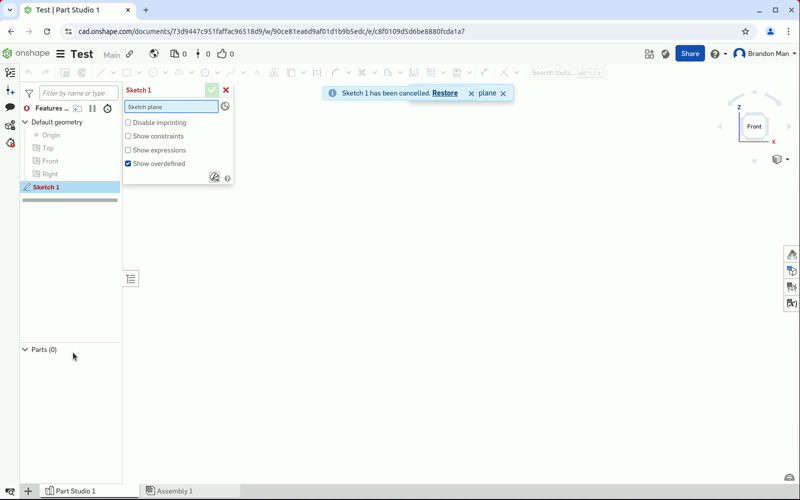
mouse_move(73, 163)
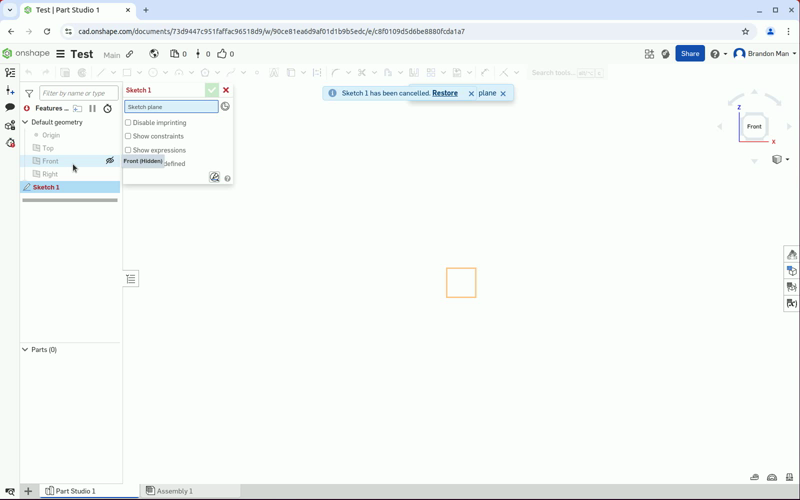
click(73, 163)
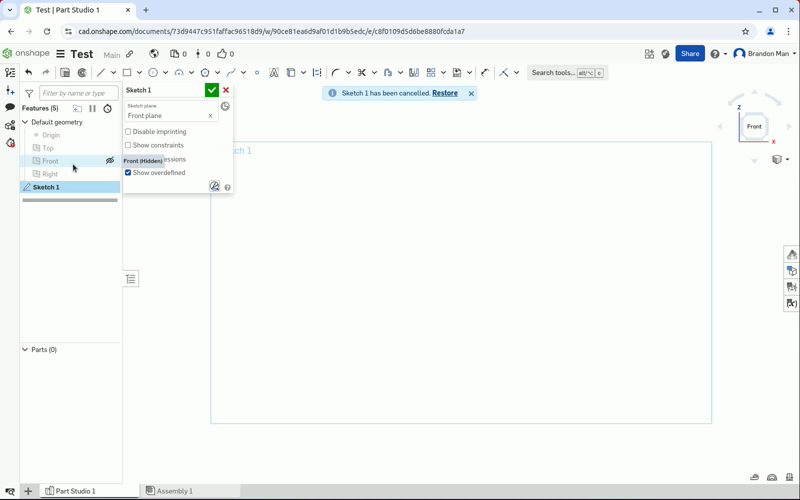
mouse_move(73, 352)
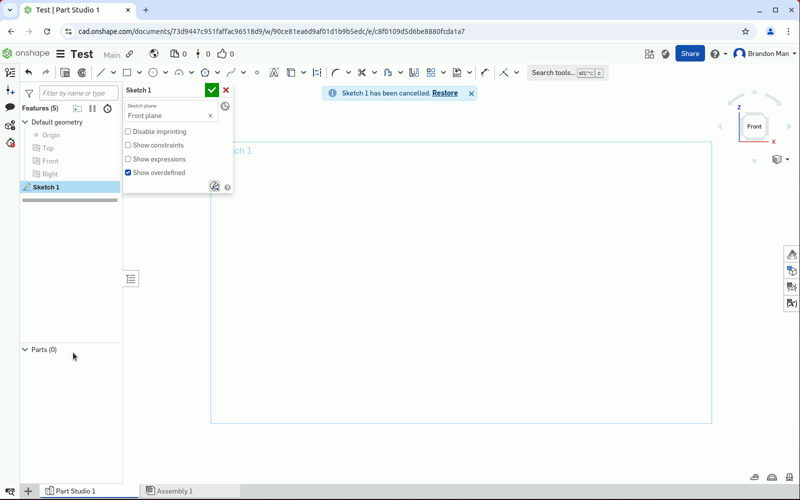
key(y)
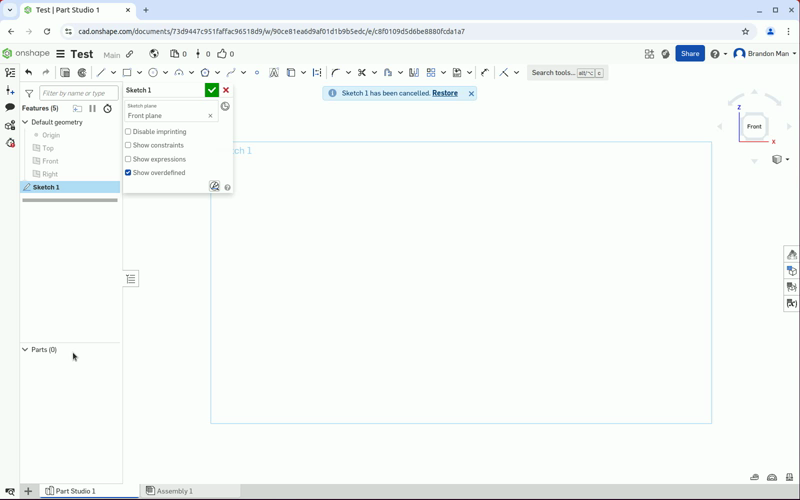
key(l)
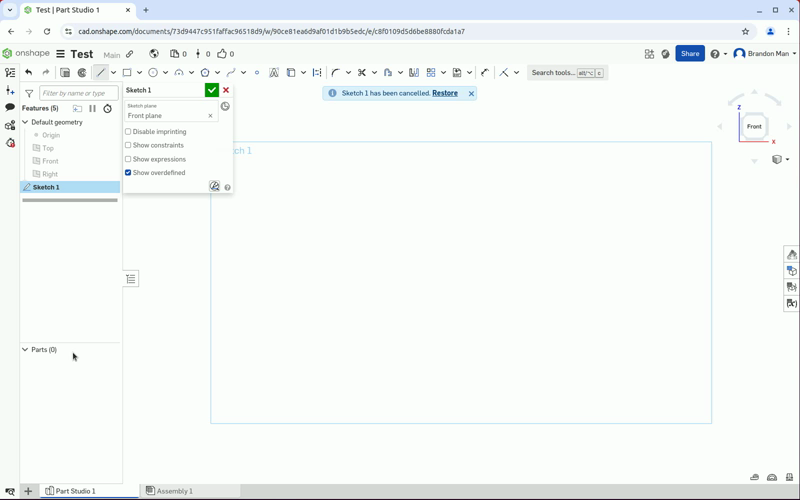
key_down(shift)
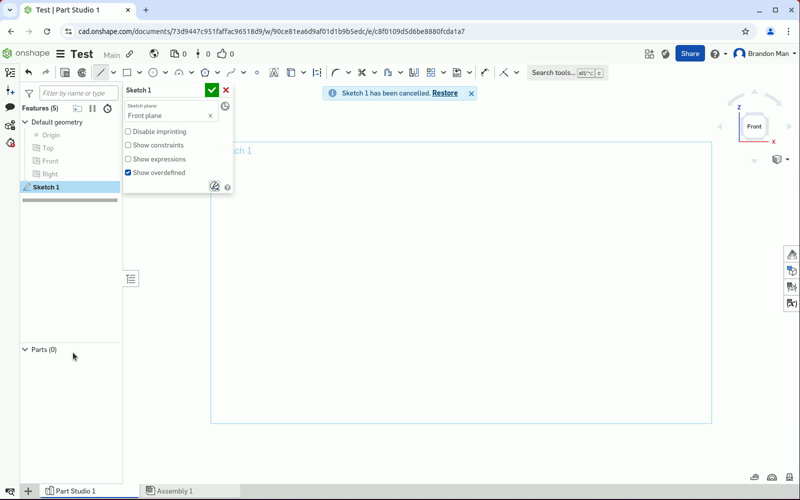
mouse_move(348, 253)
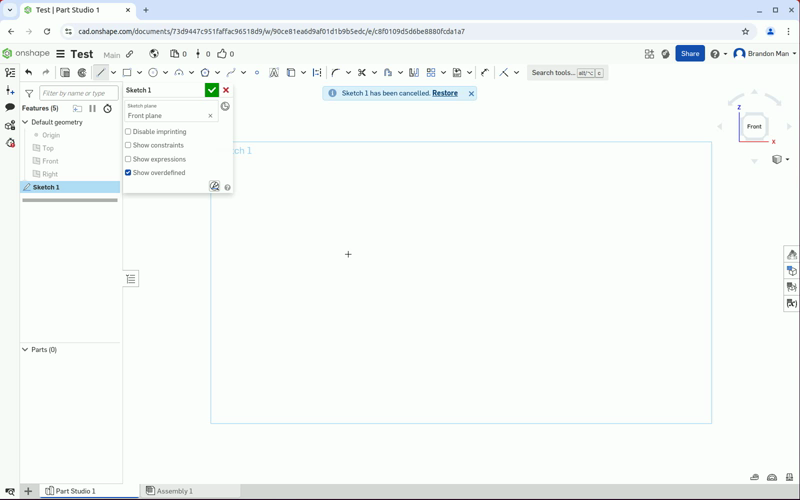
click(348, 253)
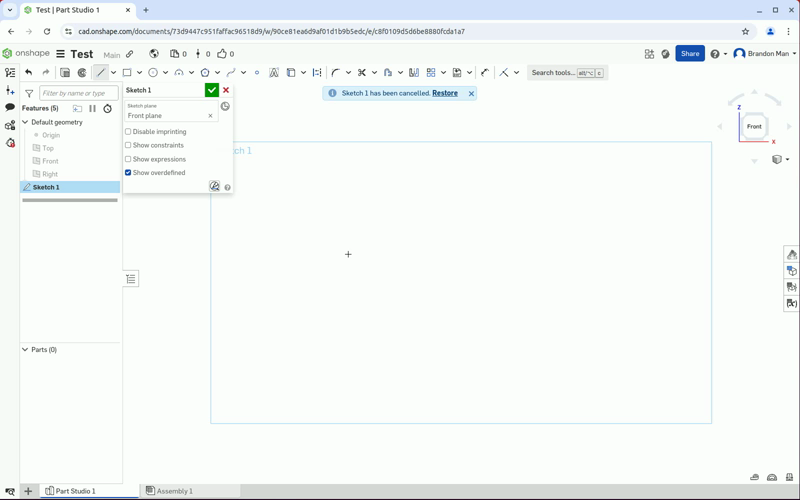
key_up(shift)
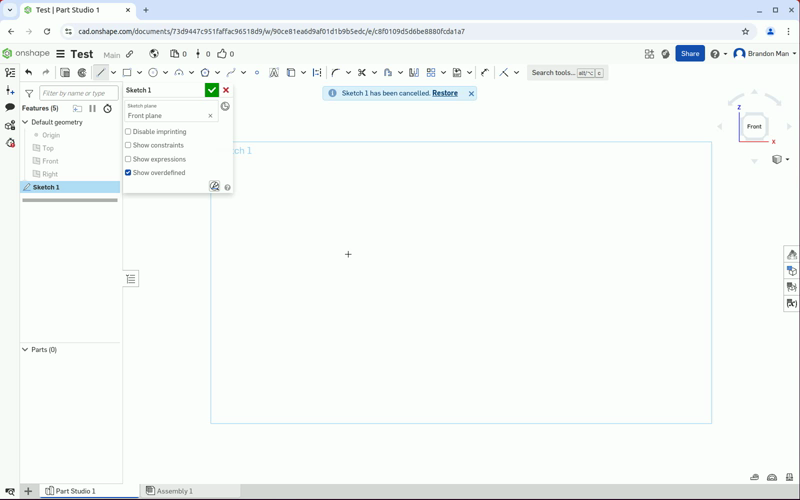
key_down(shift)
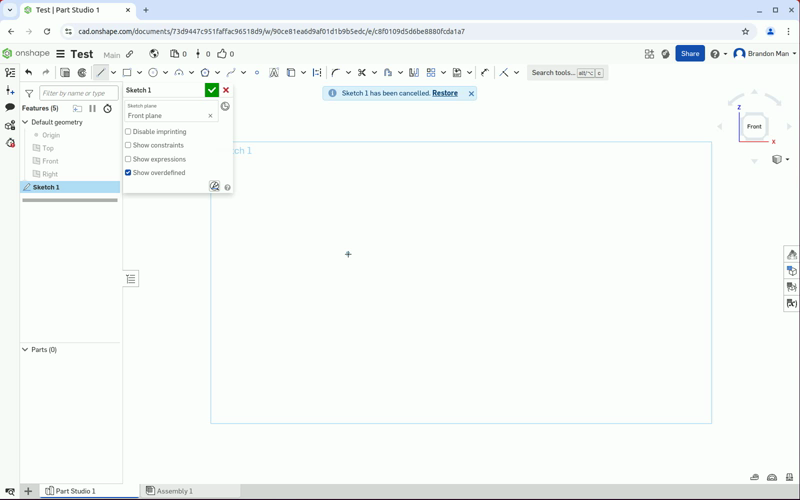
mouse_move(378, 253)
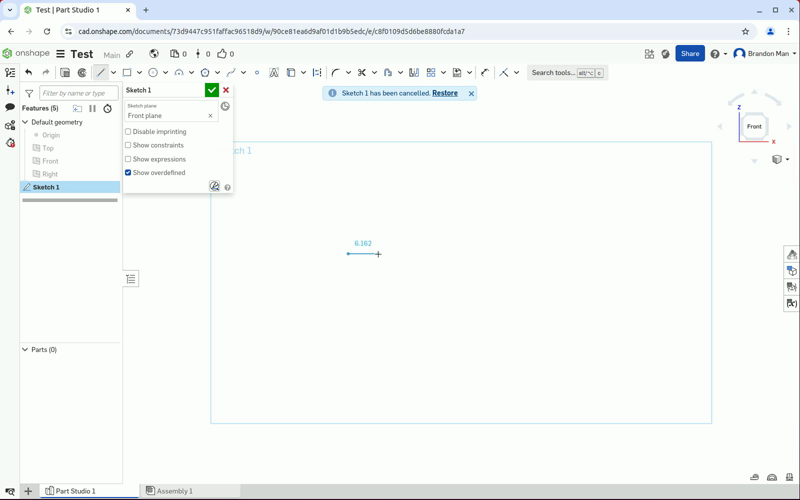
mouse_move(375, 253)
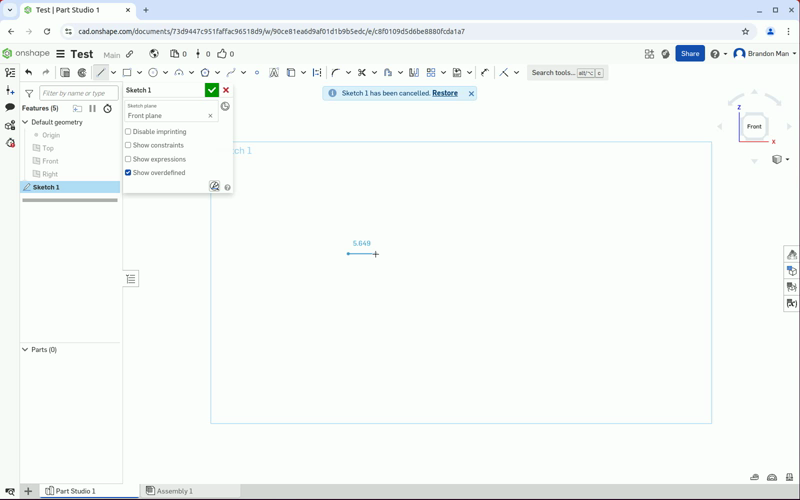
click(375, 253)
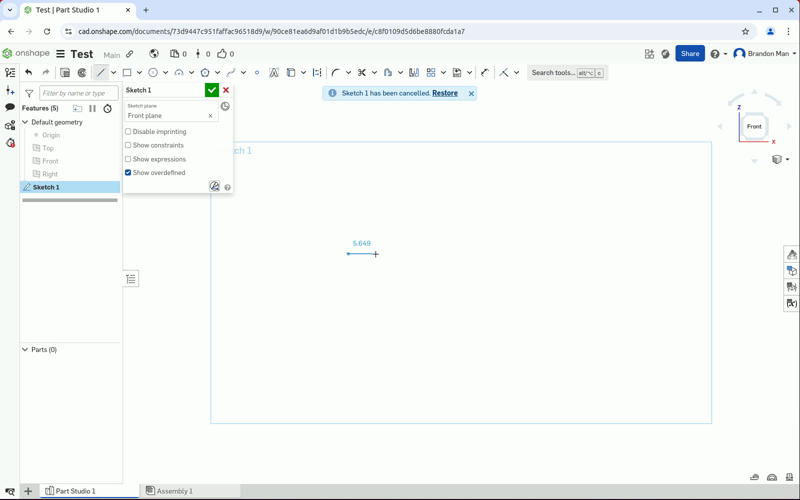
key_up(shift)
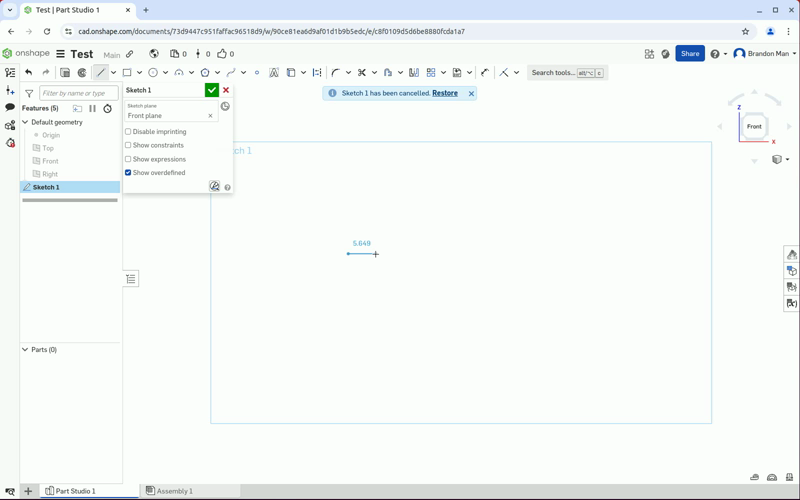
key(esc)
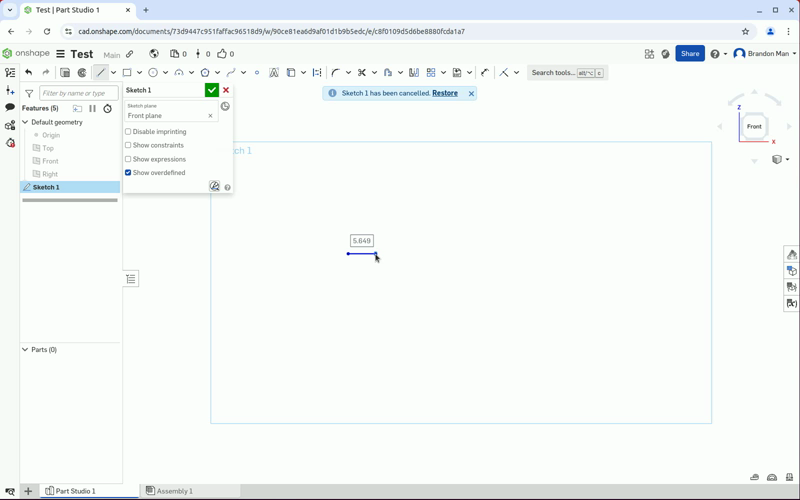
key(a)
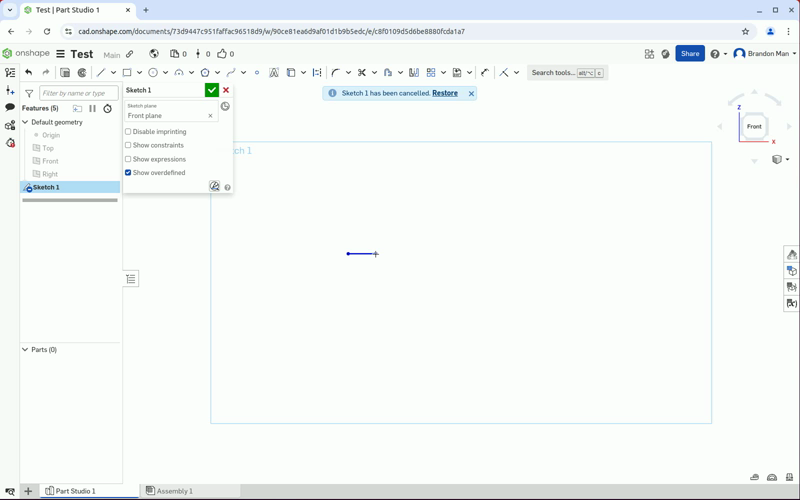
mouse_move(375, 253)
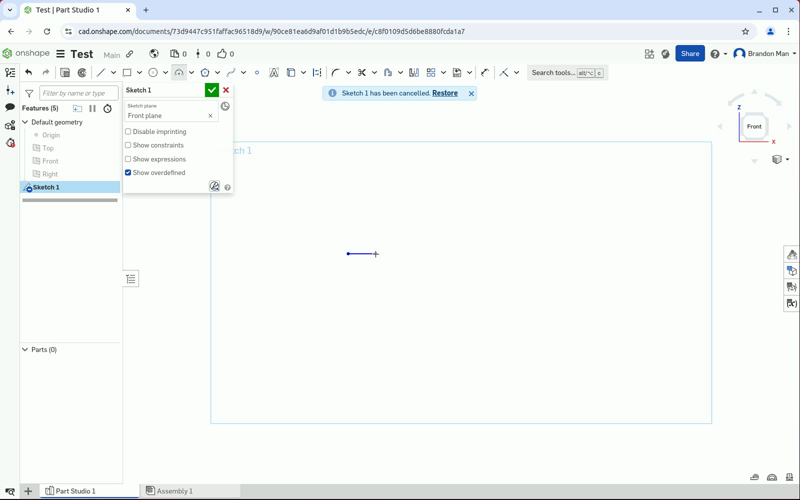
click(375, 253)
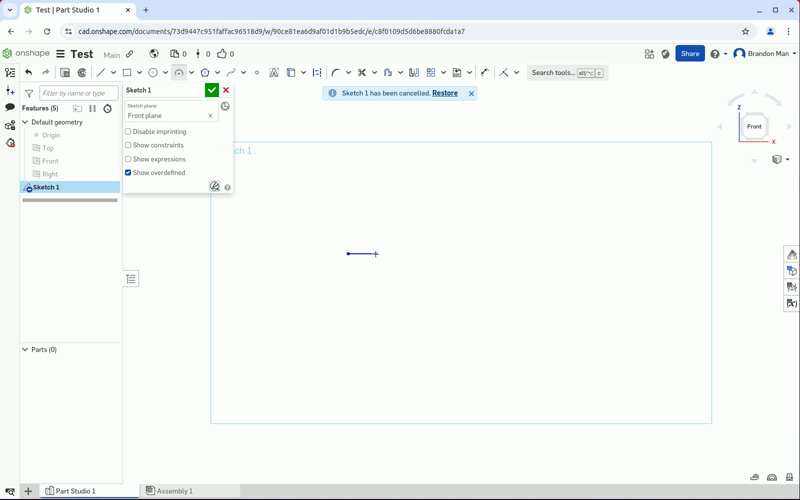
key_down(shift)
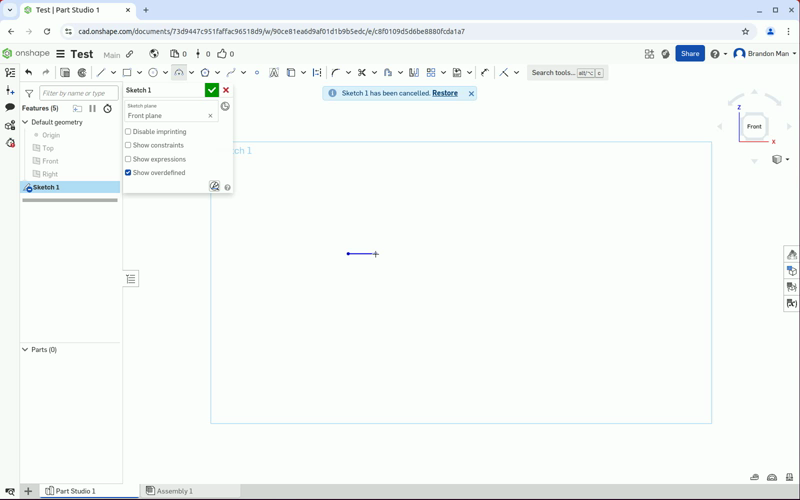
mouse_move(377, 251)
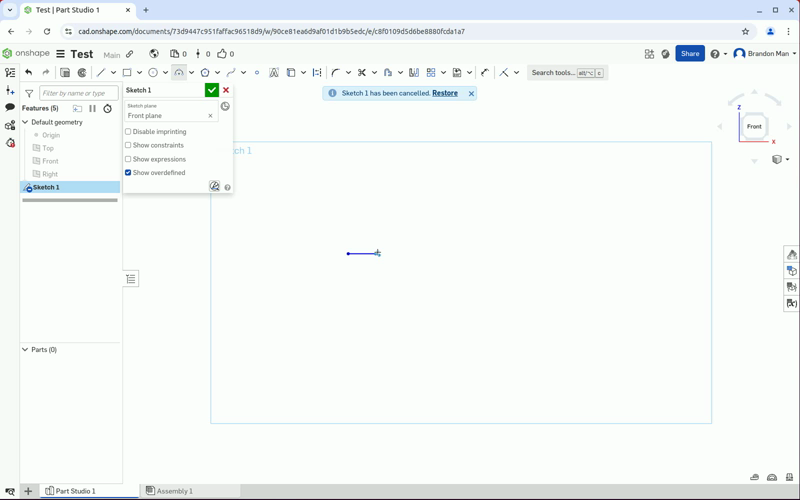
scroll(6)
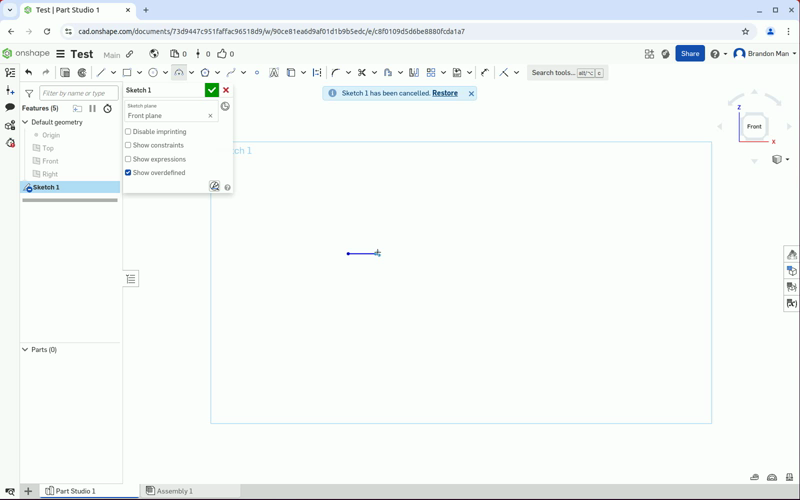
scroll(6)
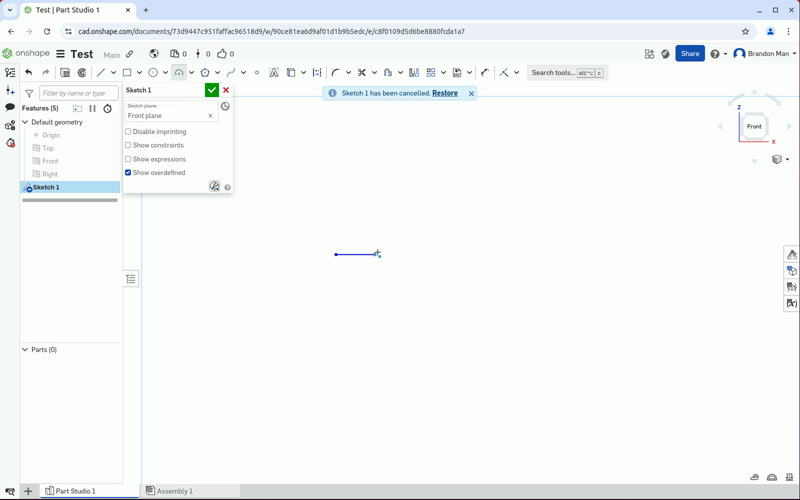
scroll(6)
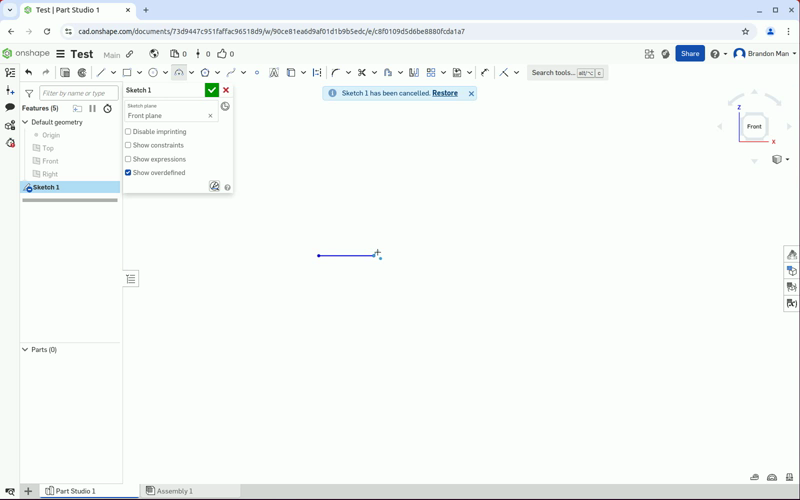
scroll(6)
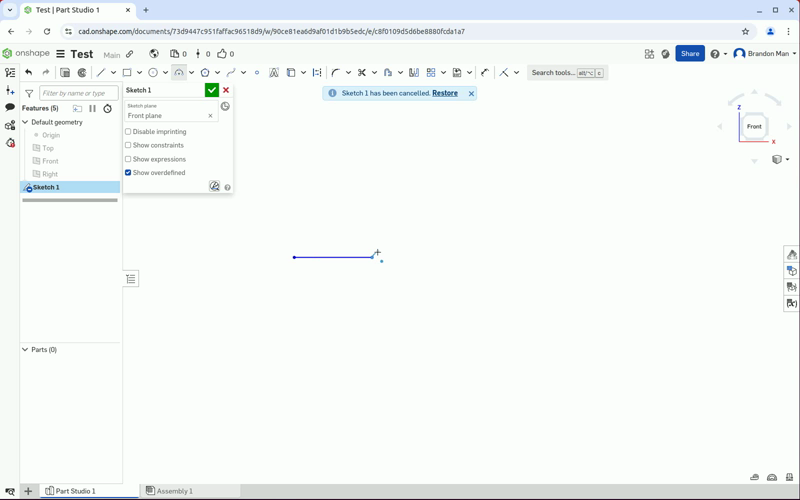
scroll(6)
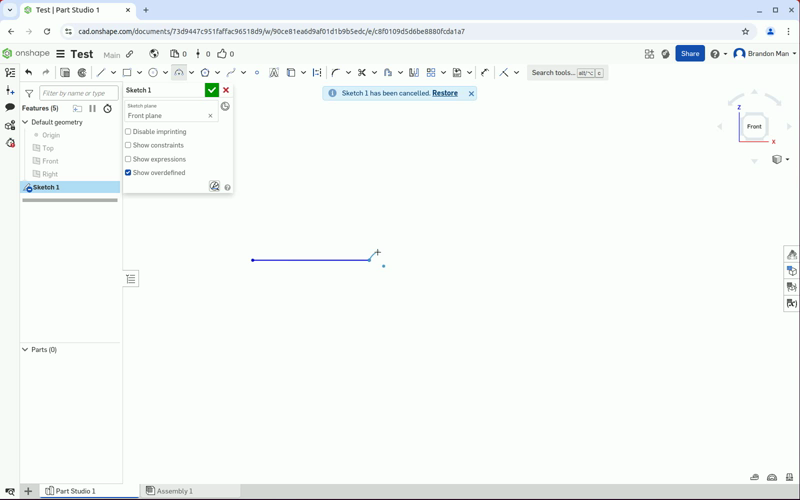
scroll(6)
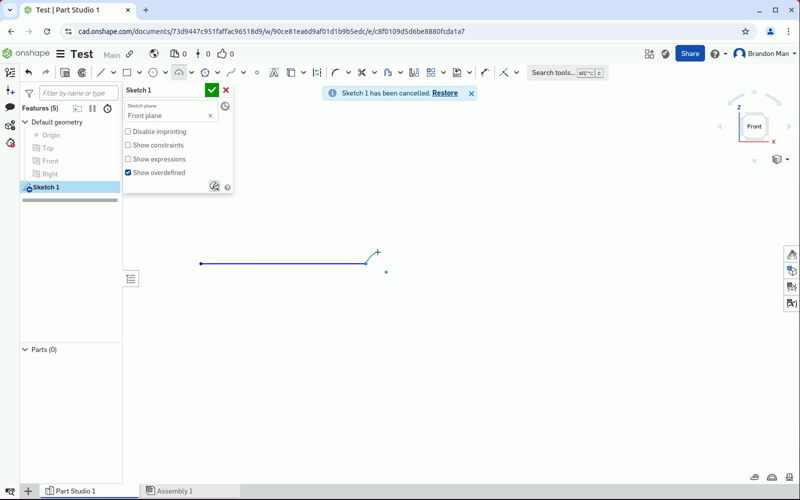
scroll(6)
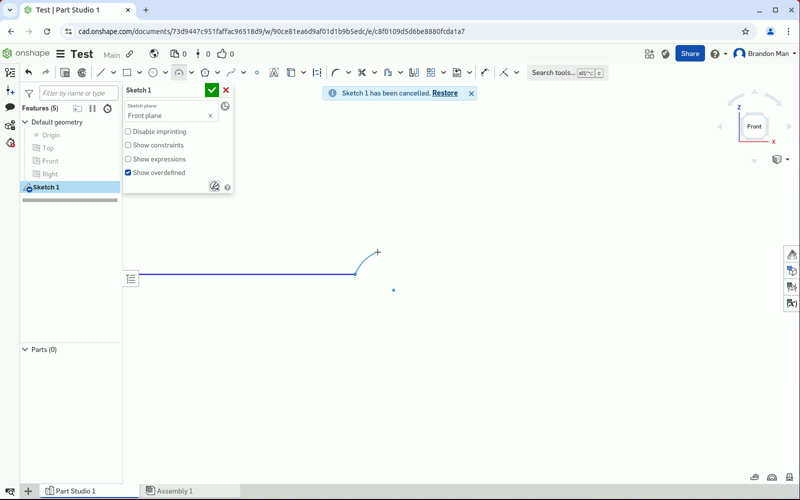
click(377, 251)
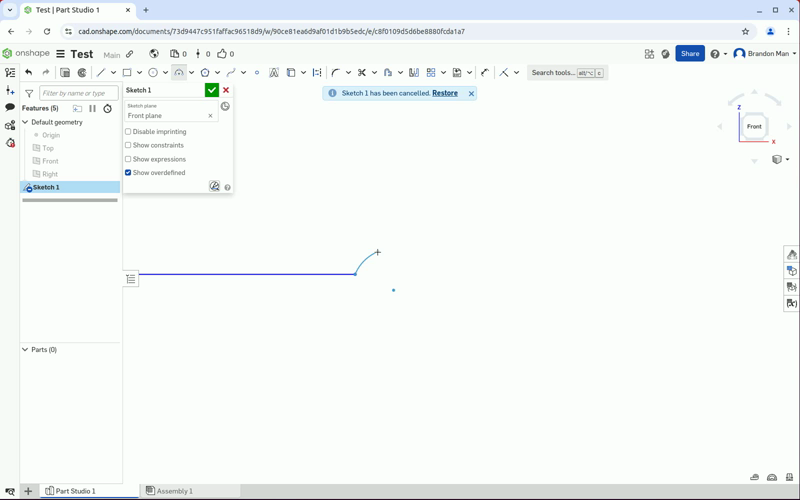
scroll(-6)
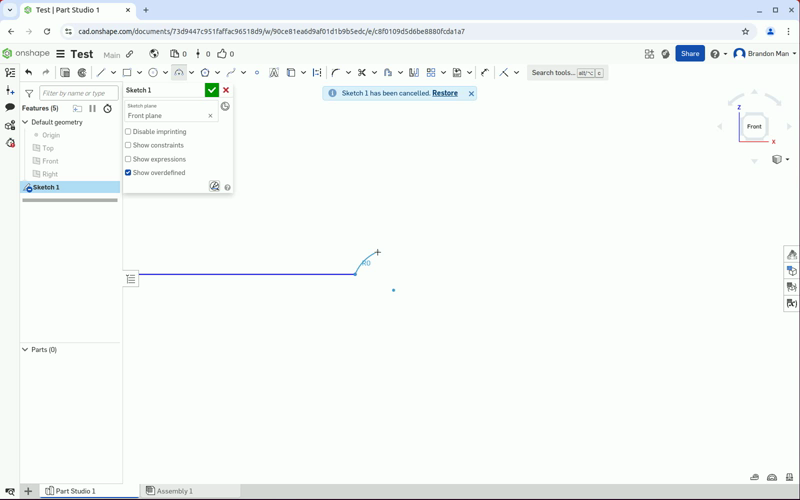
scroll(-6)
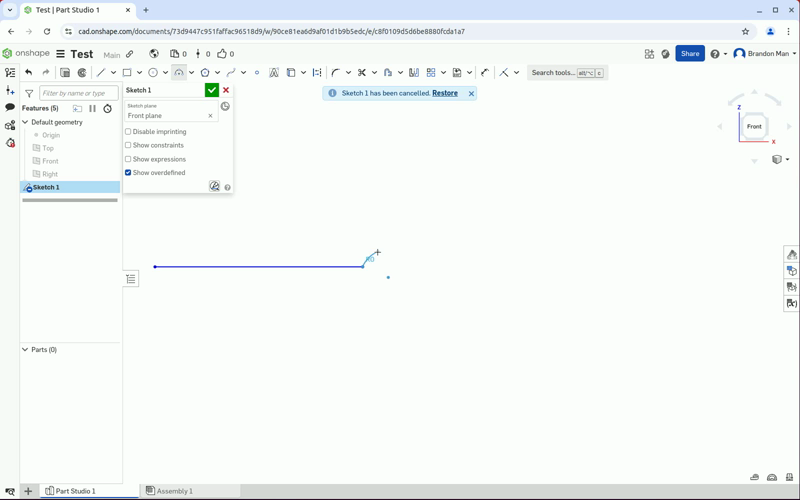
scroll(-6)
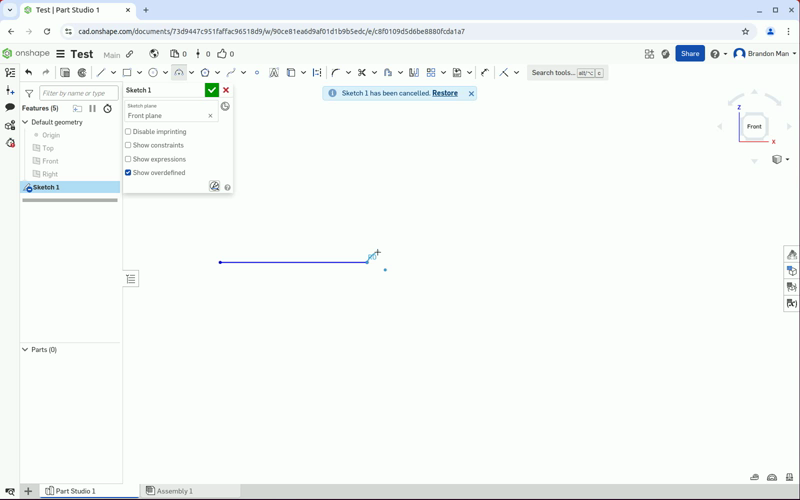
scroll(-6)
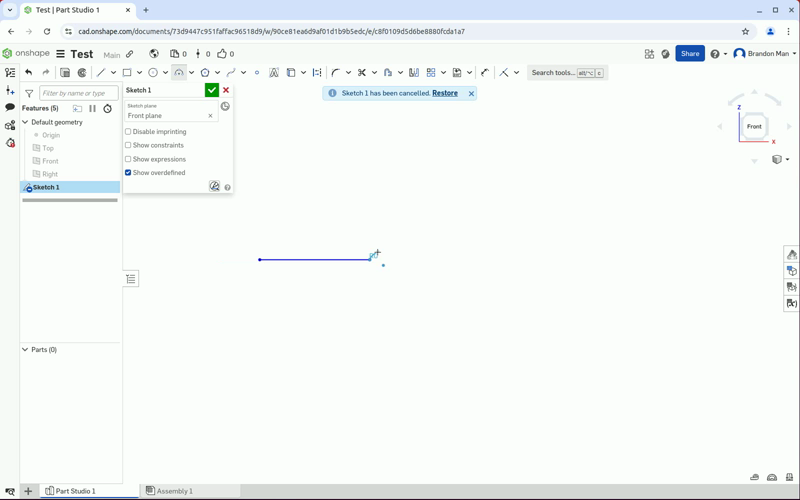
scroll(-6)
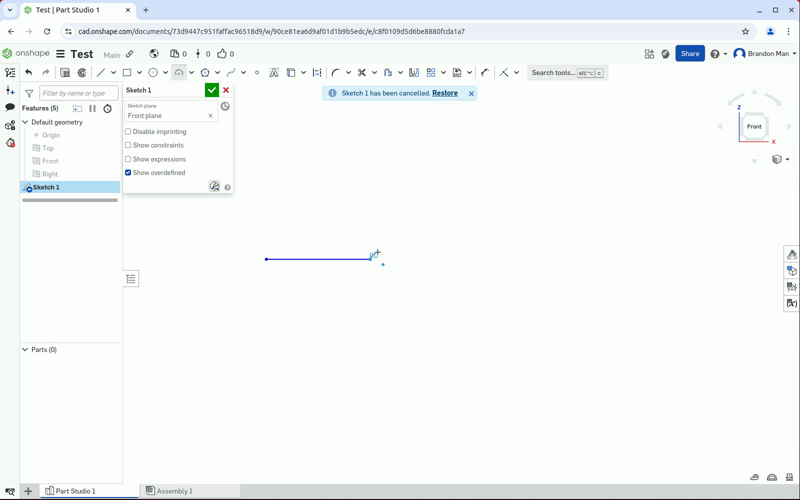
scroll(-6)
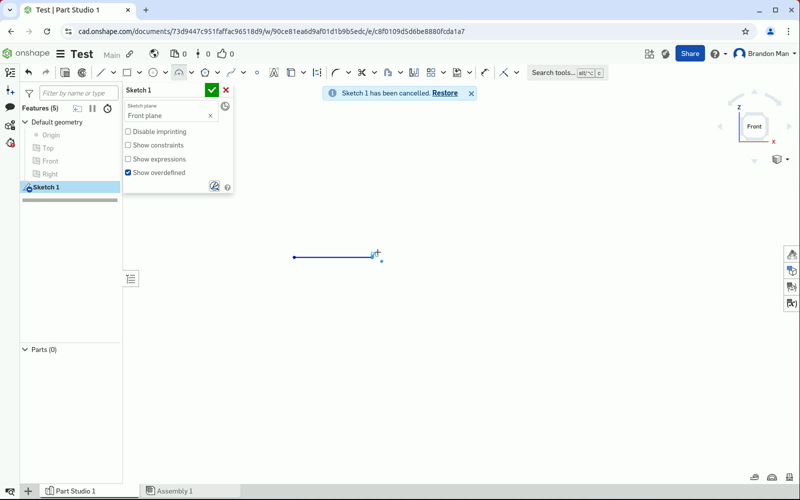
scroll(-6)
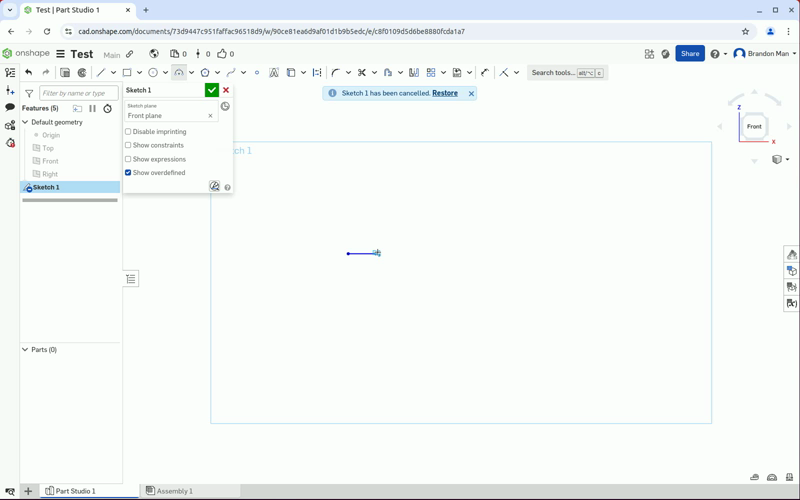
mouse_move(376, 252)
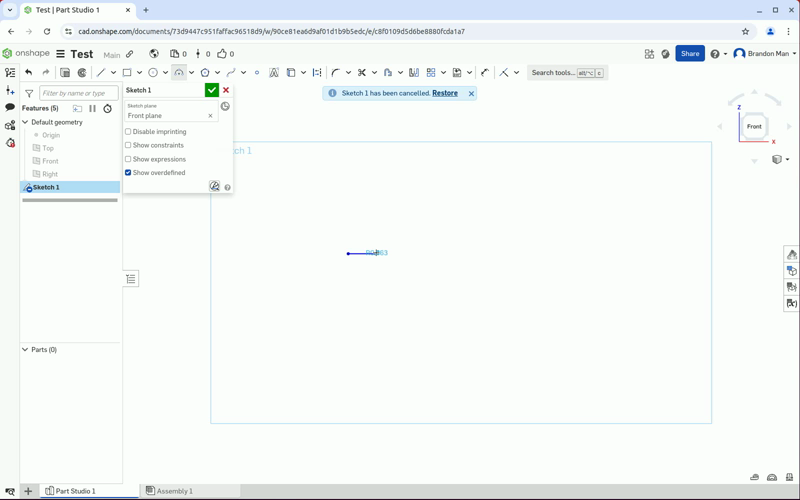
scroll(6)
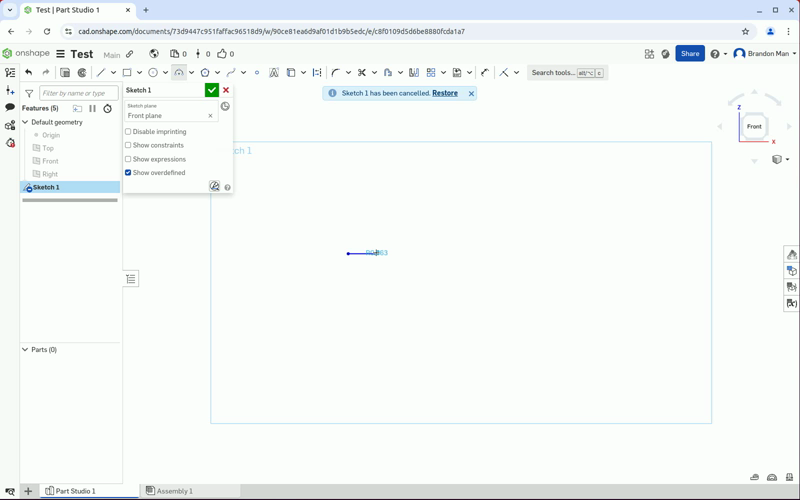
scroll(6)
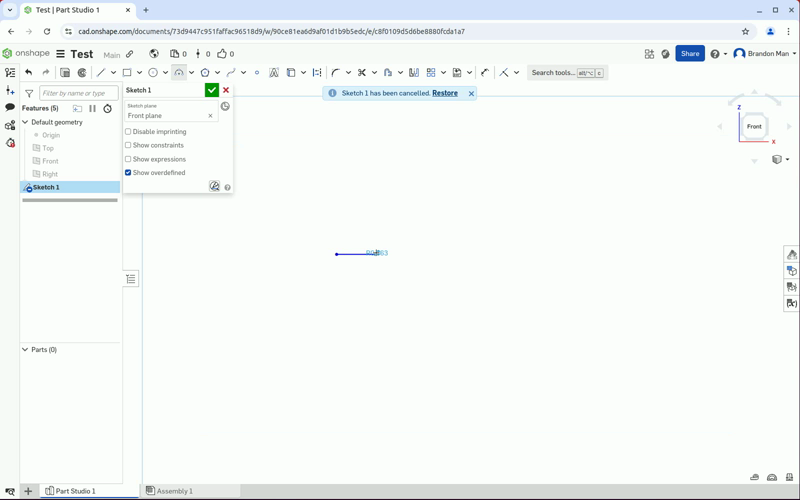
scroll(6)
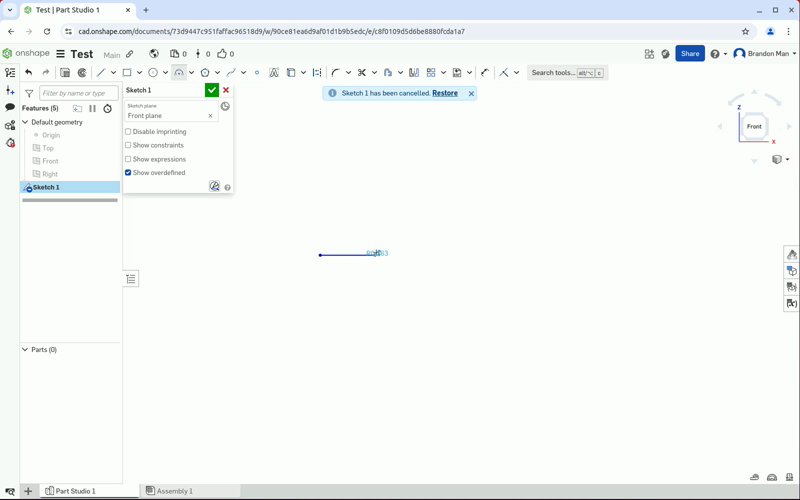
scroll(6)
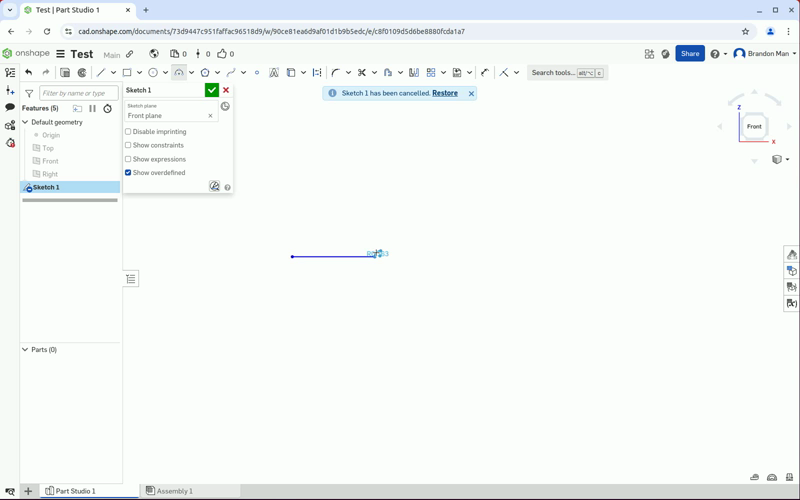
scroll(6)
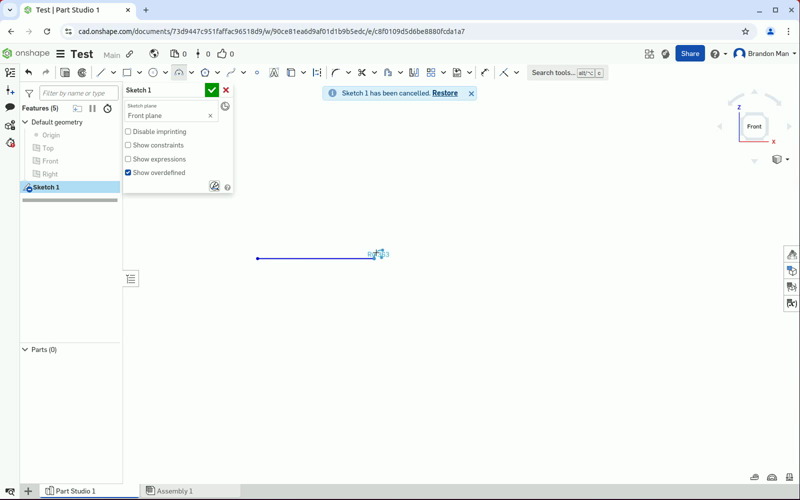
scroll(6)
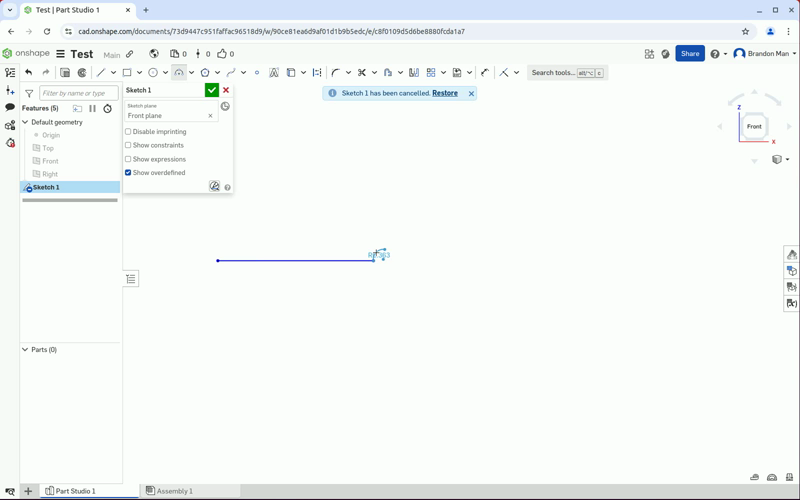
scroll(6)
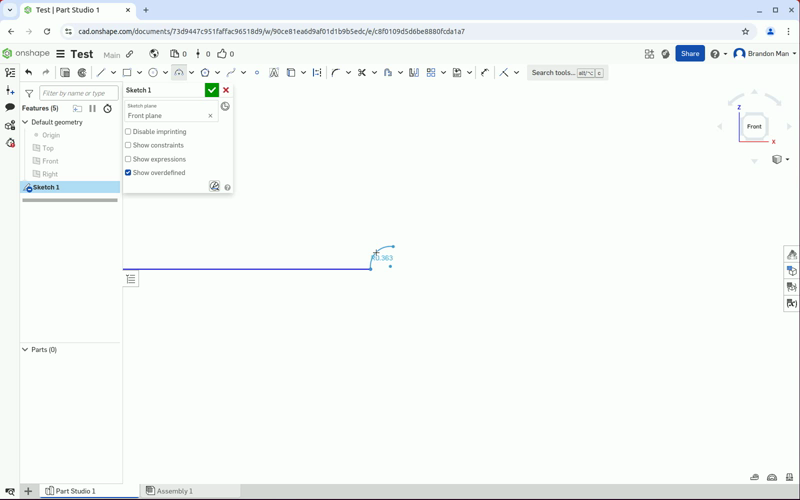
click(376, 252)
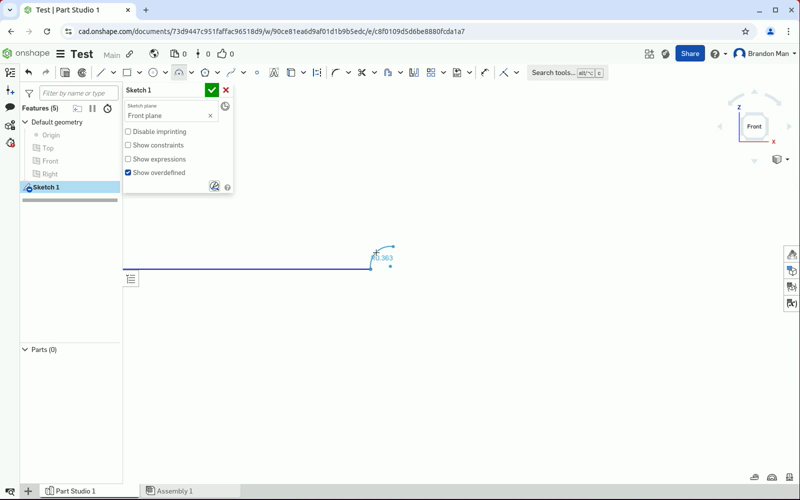
scroll(-6)
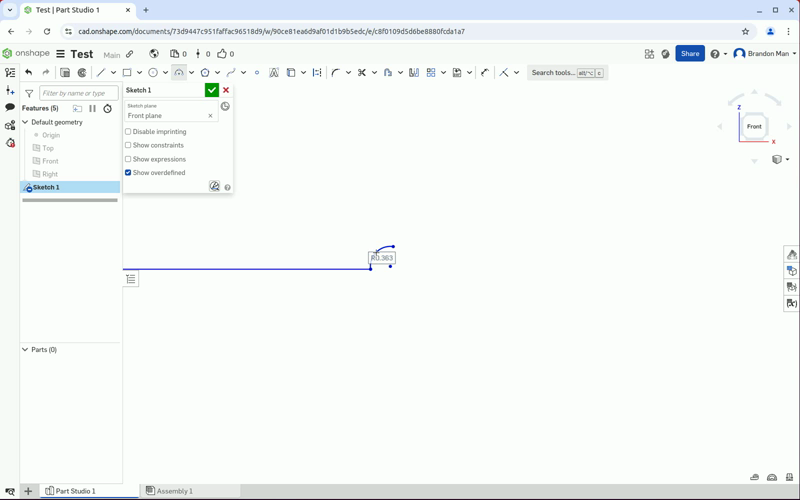
scroll(-6)
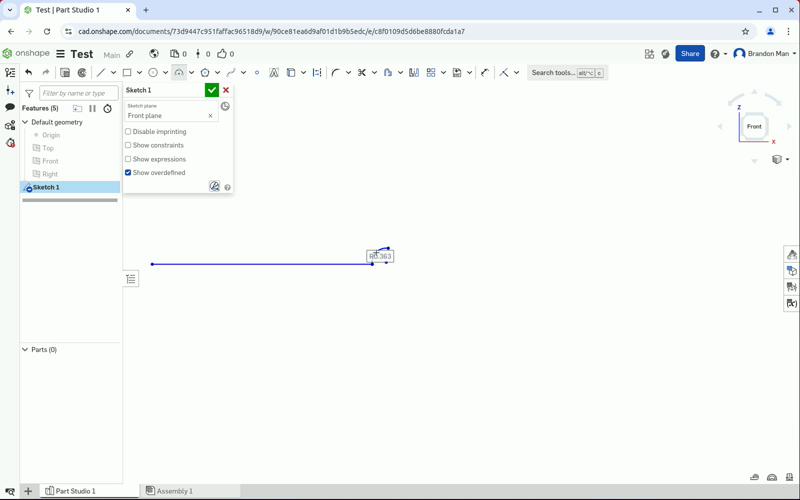
scroll(-6)
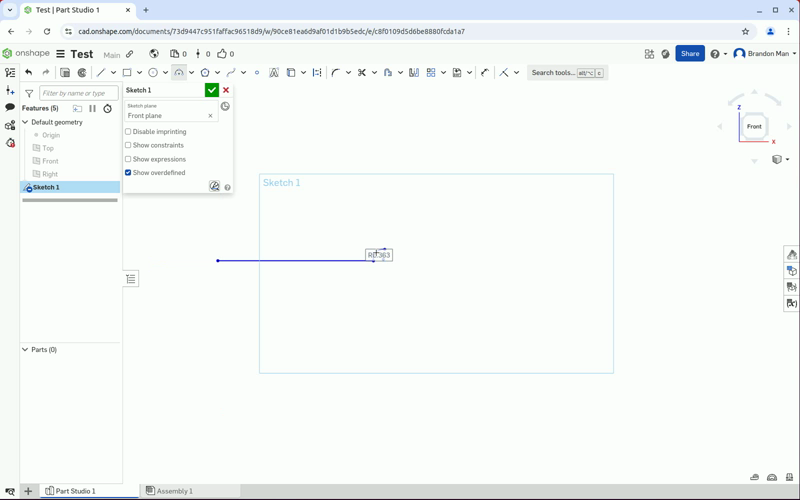
scroll(-6)
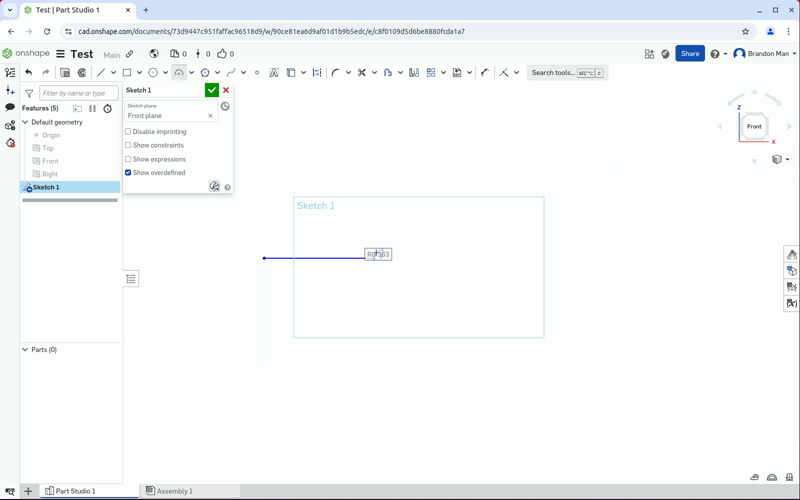
scroll(-6)
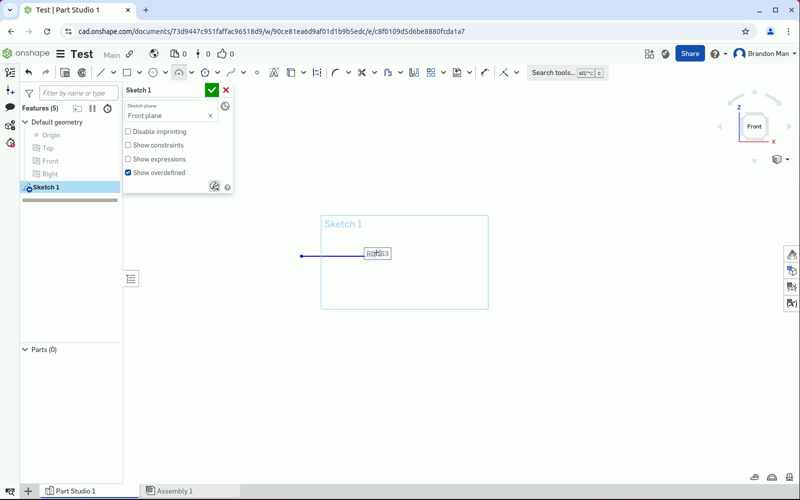
scroll(-6)
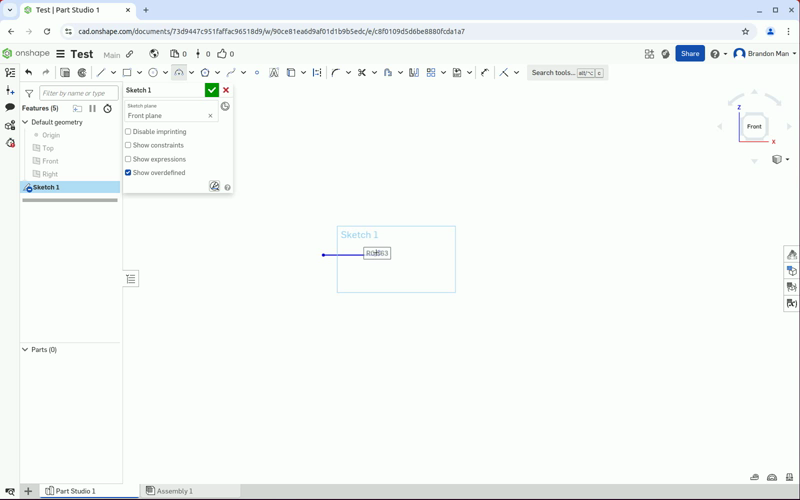
scroll(-6)
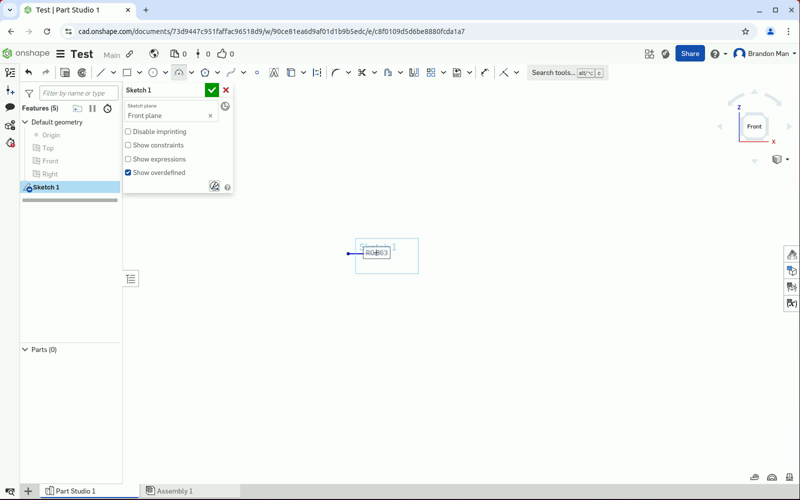
key_up(shift)
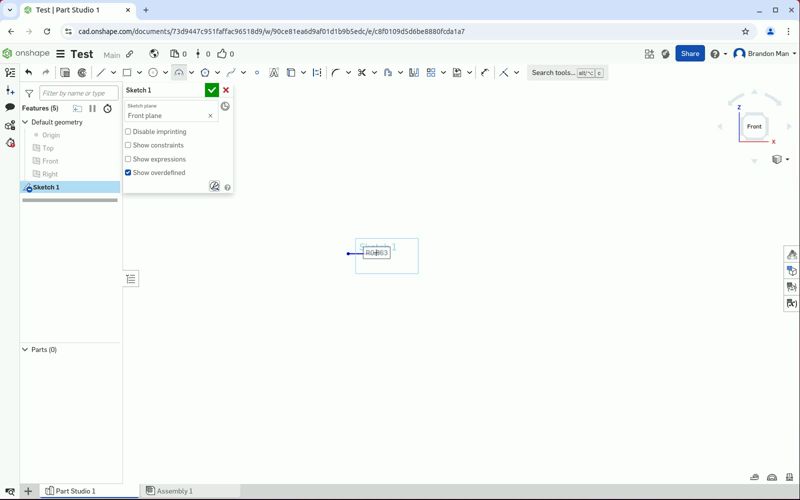
key(esc)
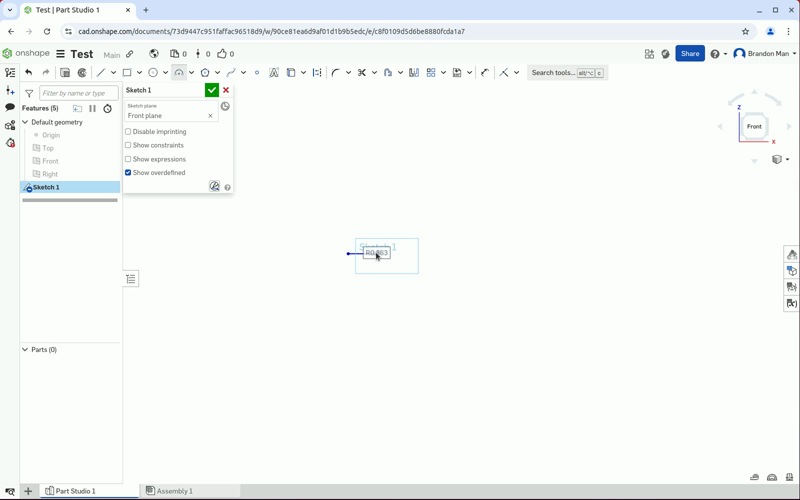
key(l)
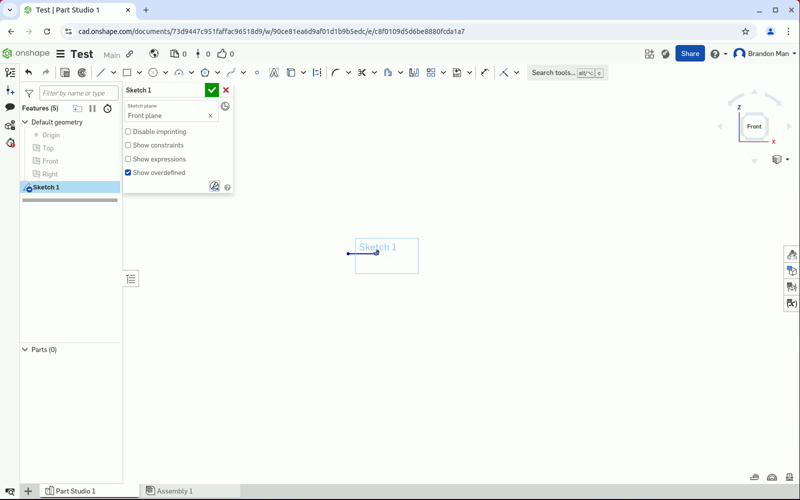
mouse_move(377, 251)
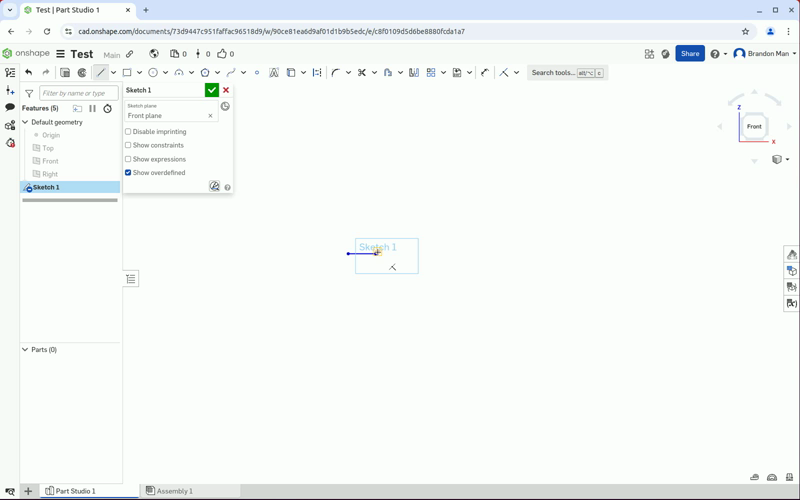
scroll(6)
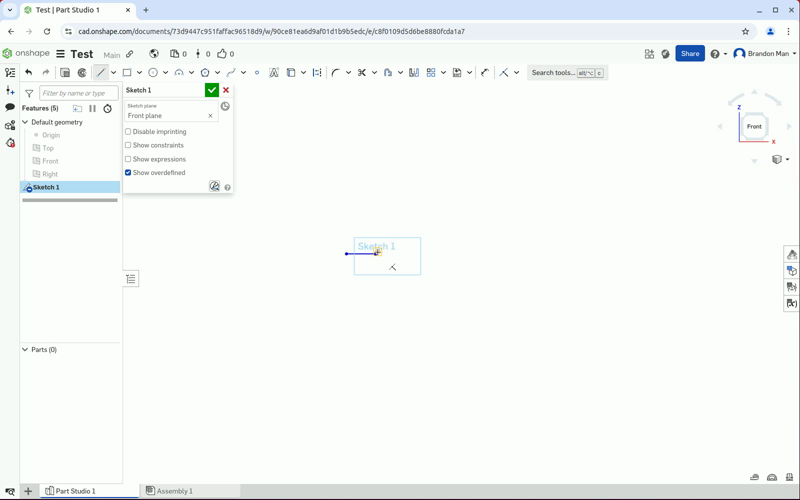
scroll(6)
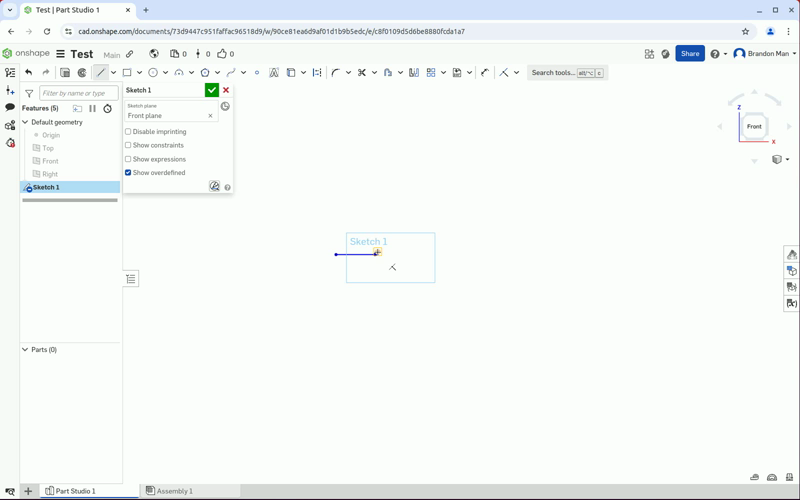
scroll(6)
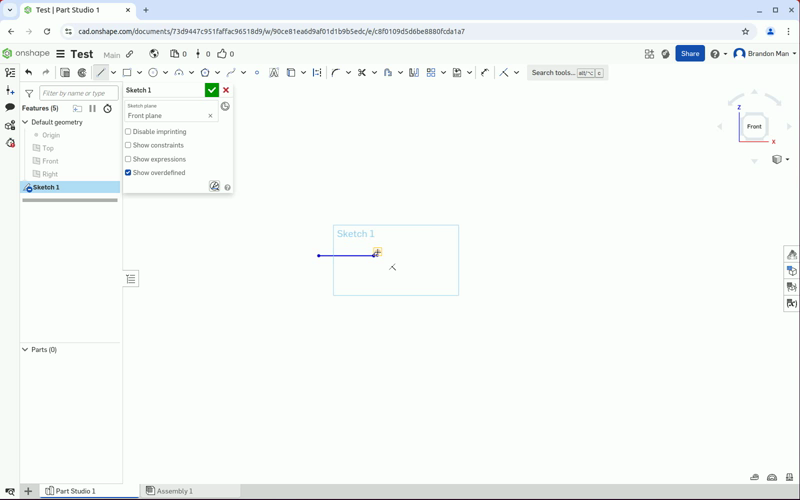
scroll(6)
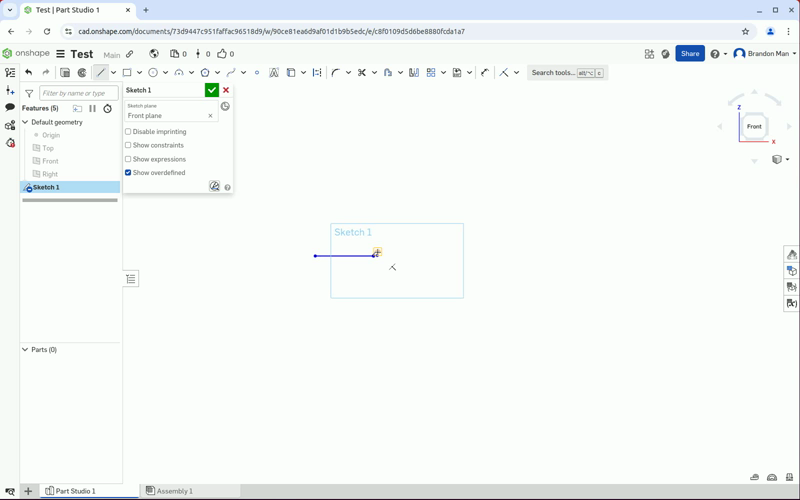
scroll(6)
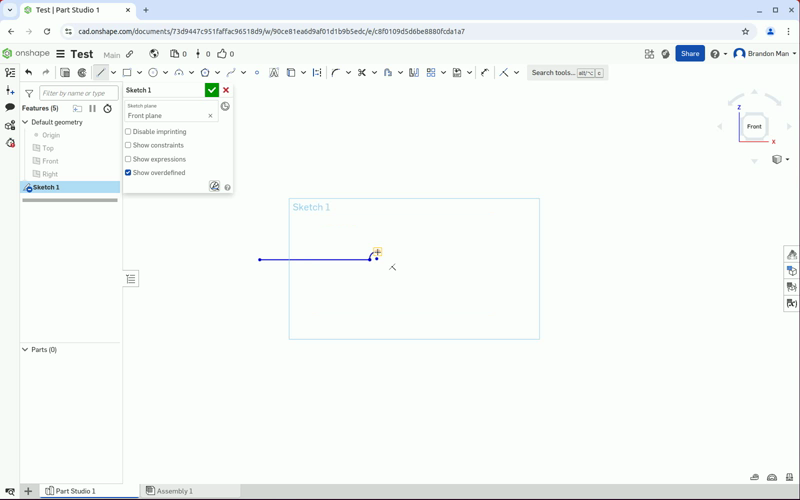
scroll(6)
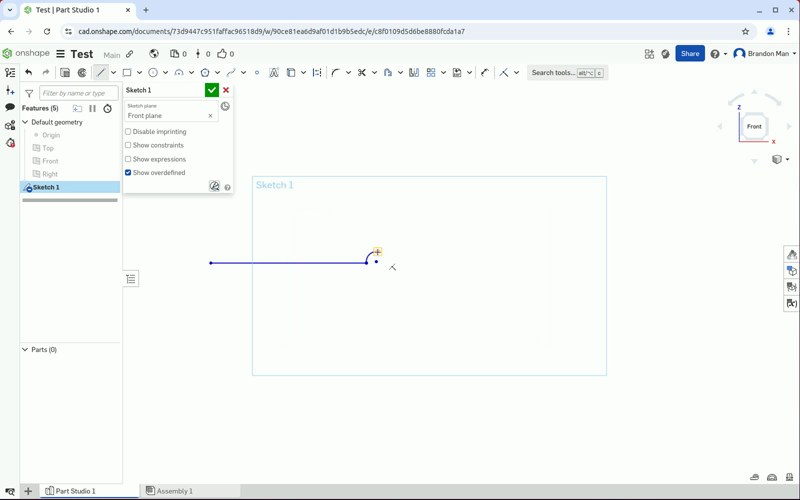
scroll(6)
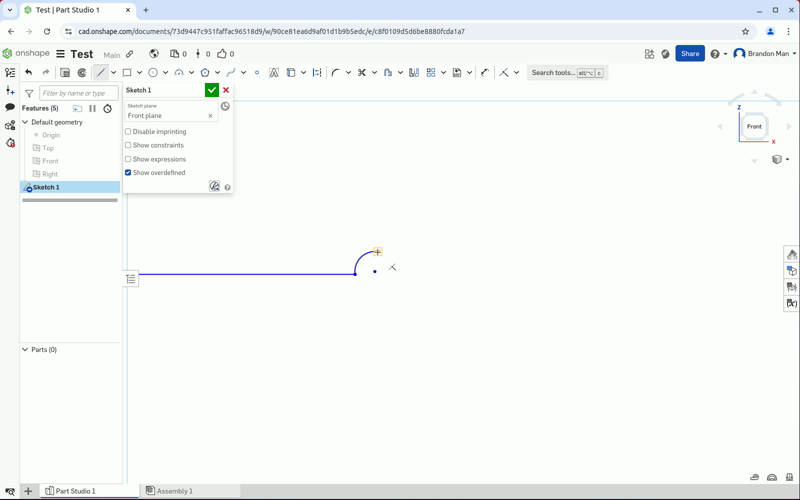
click(377, 251)
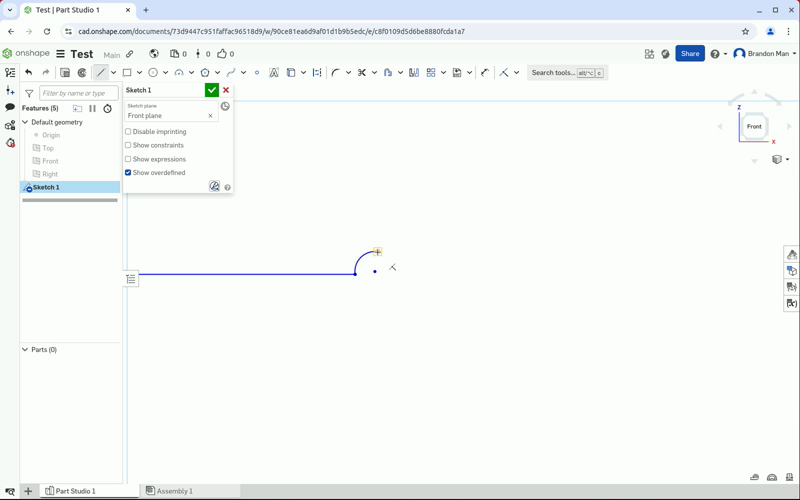
scroll(-6)
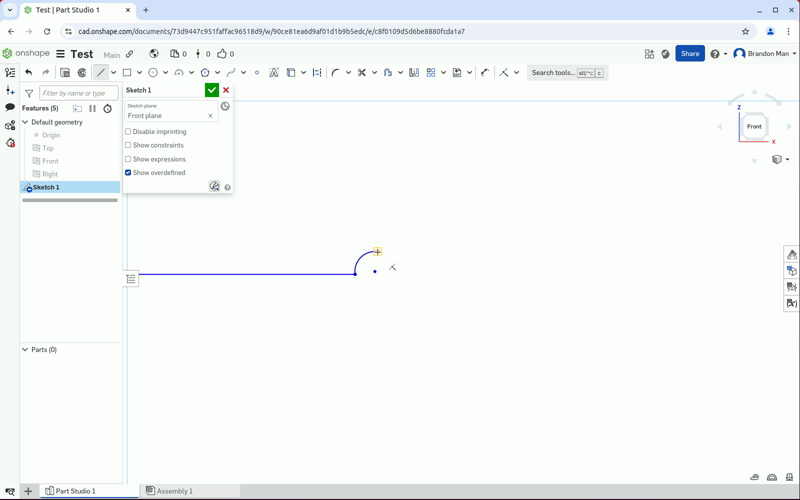
scroll(-6)
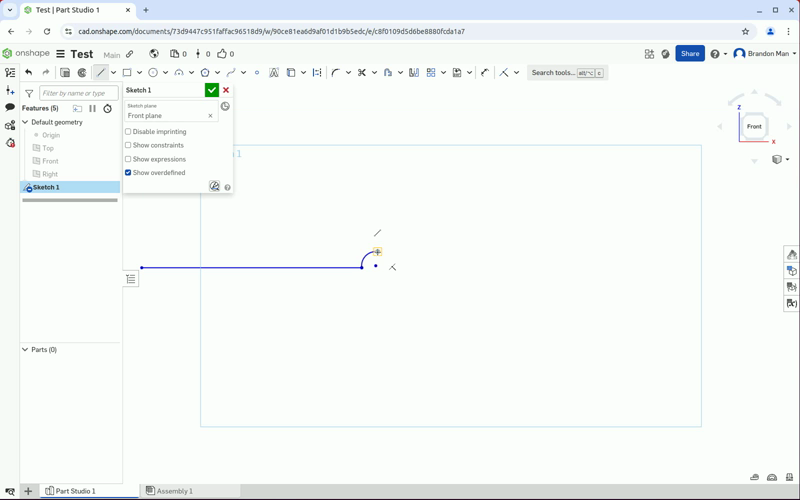
scroll(-6)
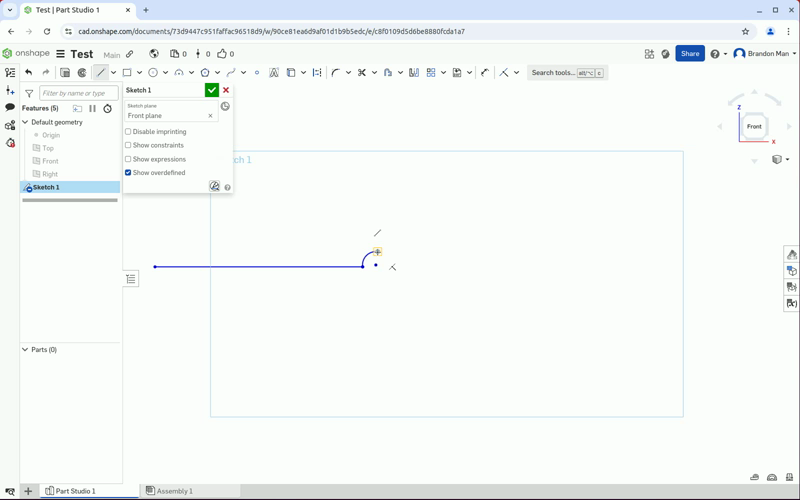
scroll(-6)
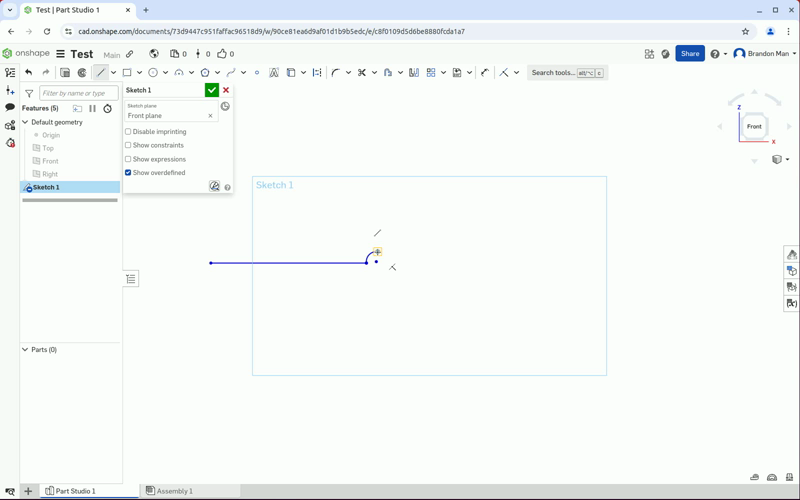
scroll(-6)
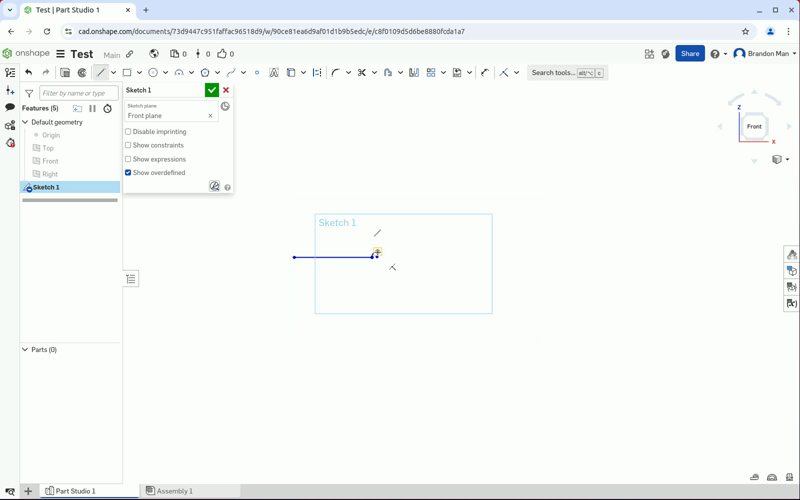
scroll(-6)
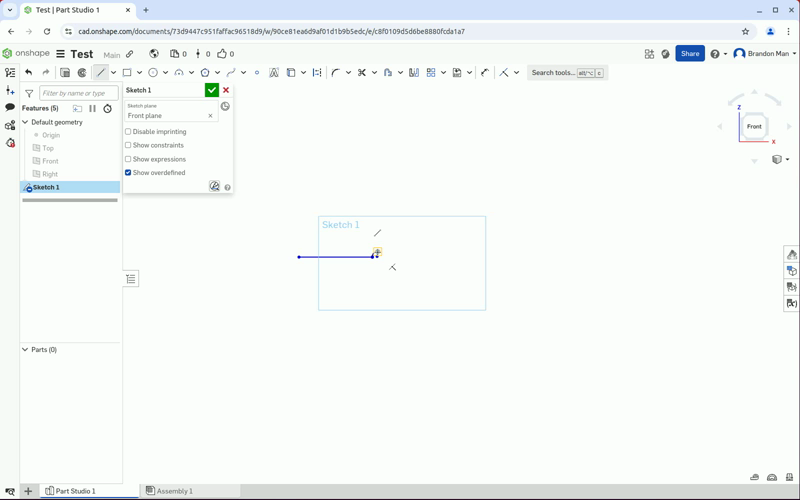
scroll(-6)
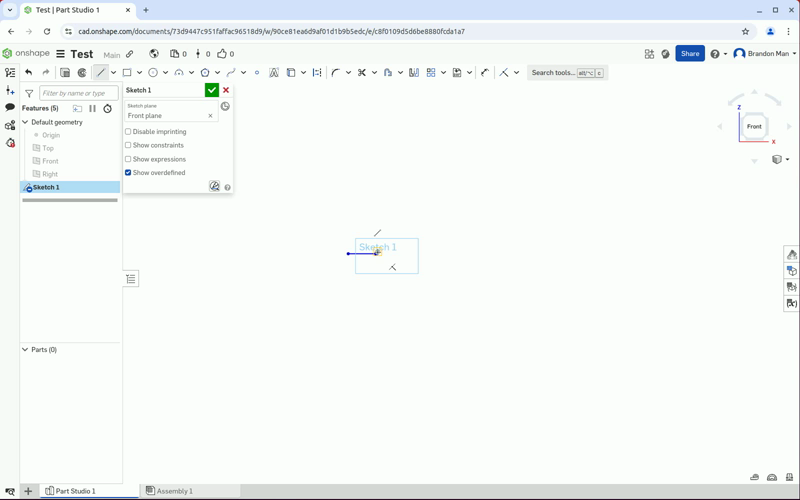
key_down(shift)
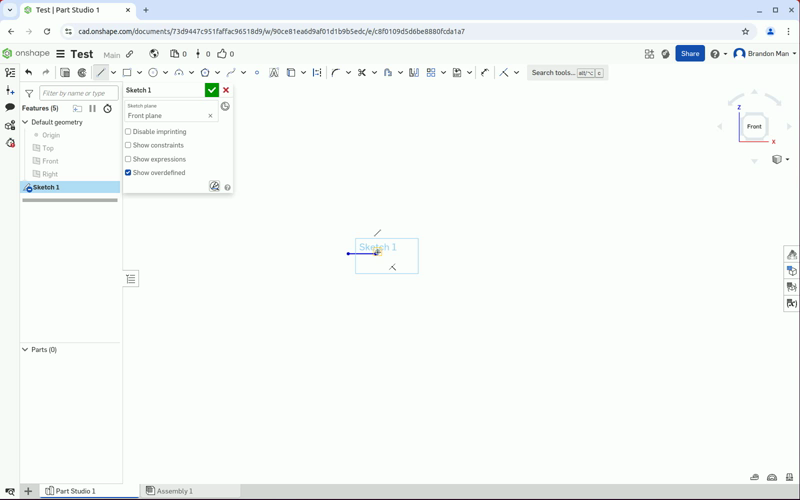
mouse_move(407, 251)
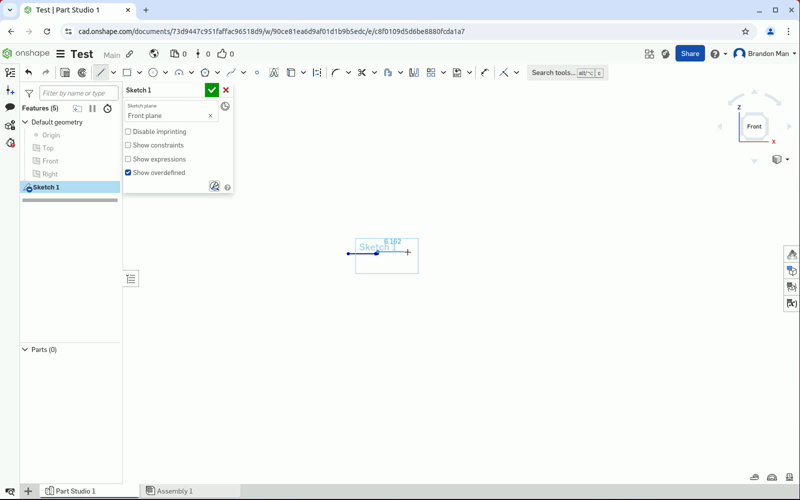
mouse_move(377, 223)
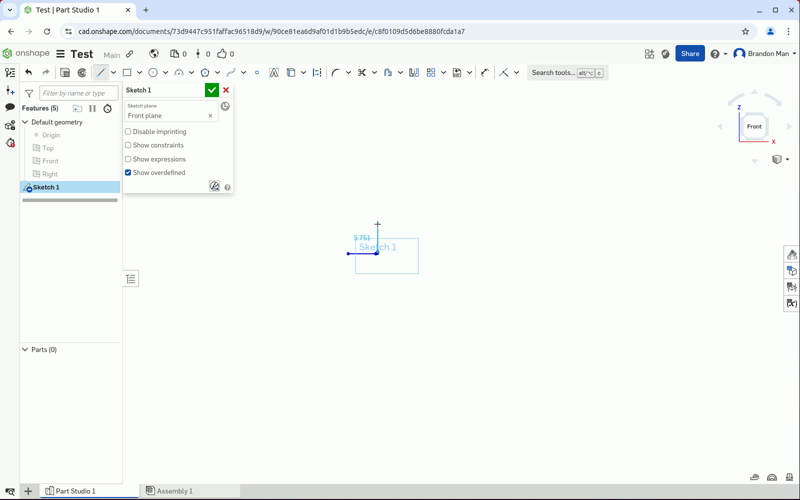
click(377, 223)
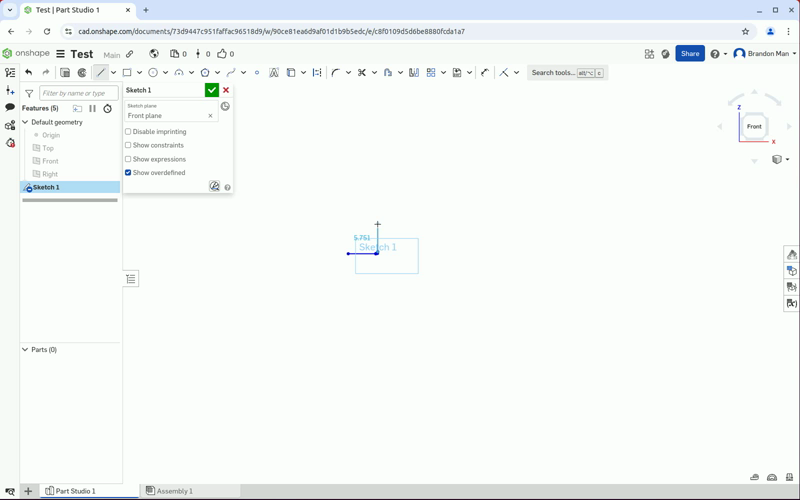
key_up(shift)
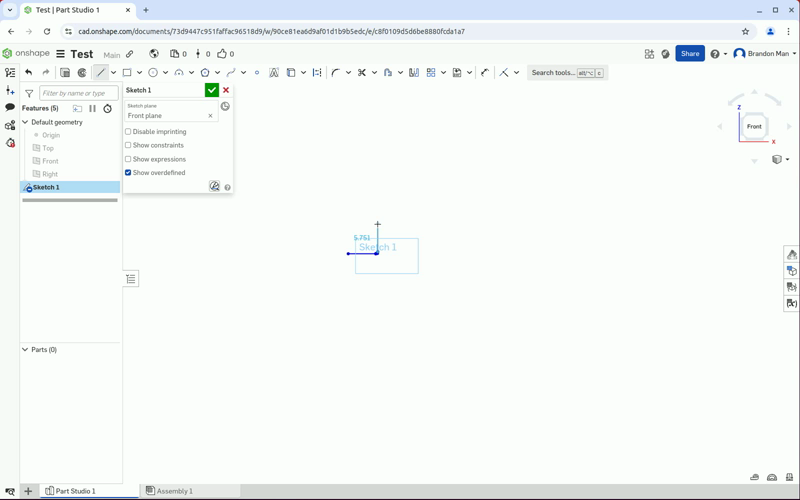
key_down(shift)
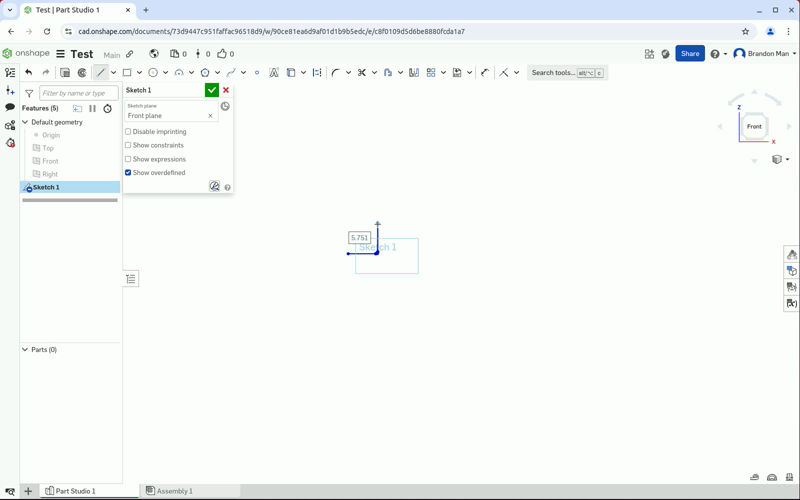
mouse_move(407, 223)
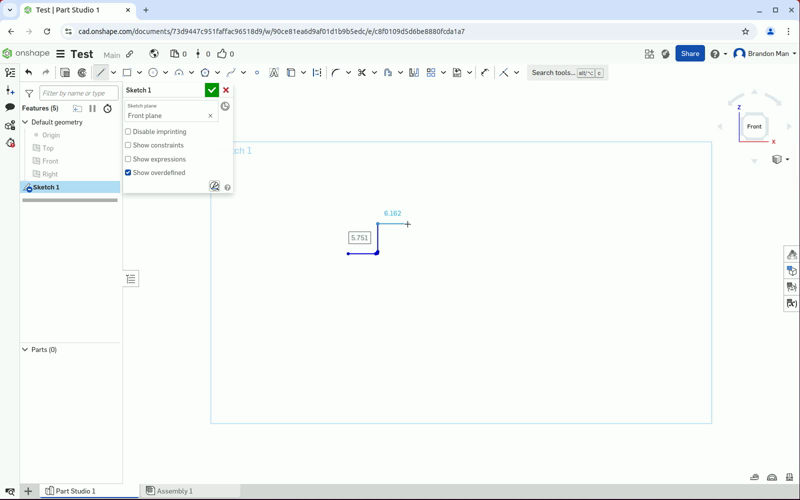
mouse_move(348, 223)
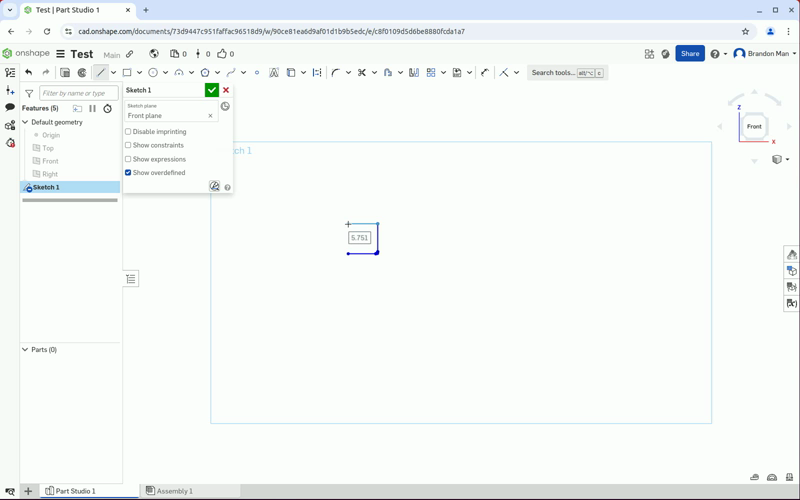
click(348, 223)
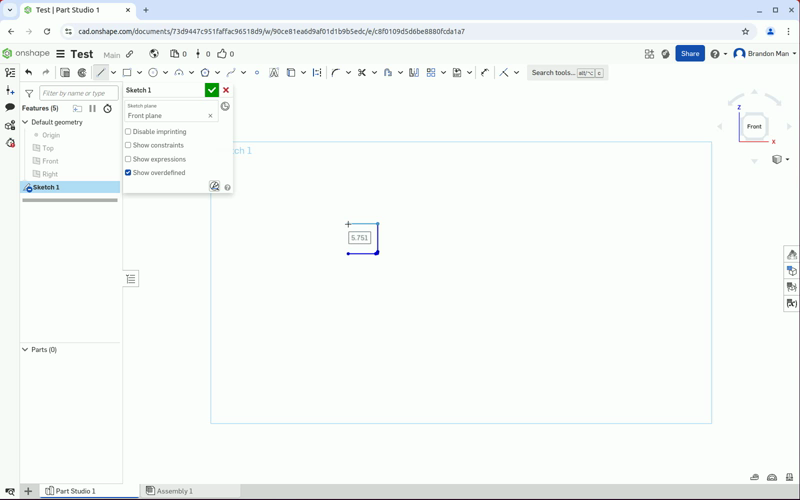
key_up(shift)
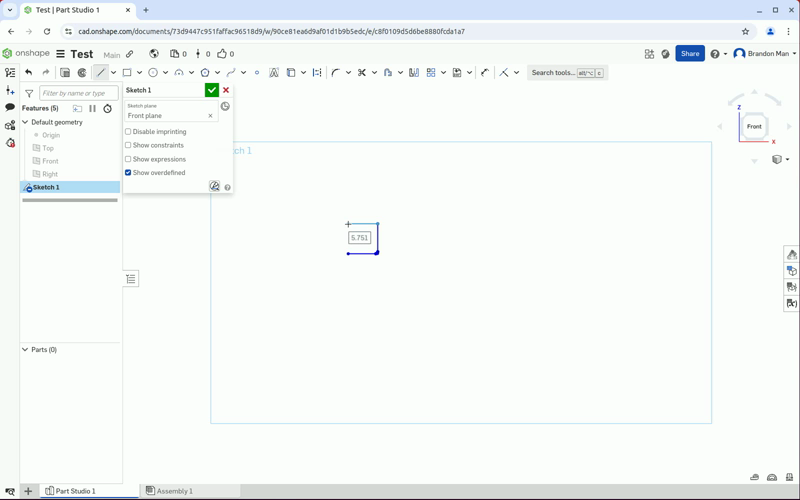
mouse_move(378, 223)
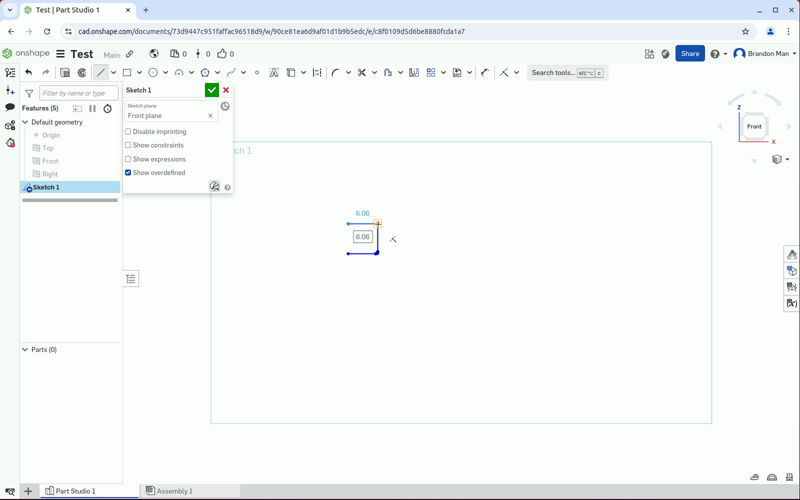
key_down(shift)
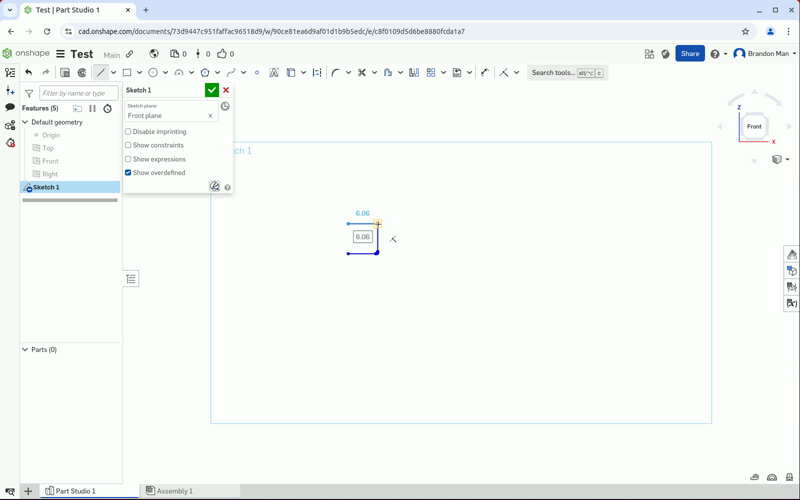
mouse_move(348, 253)
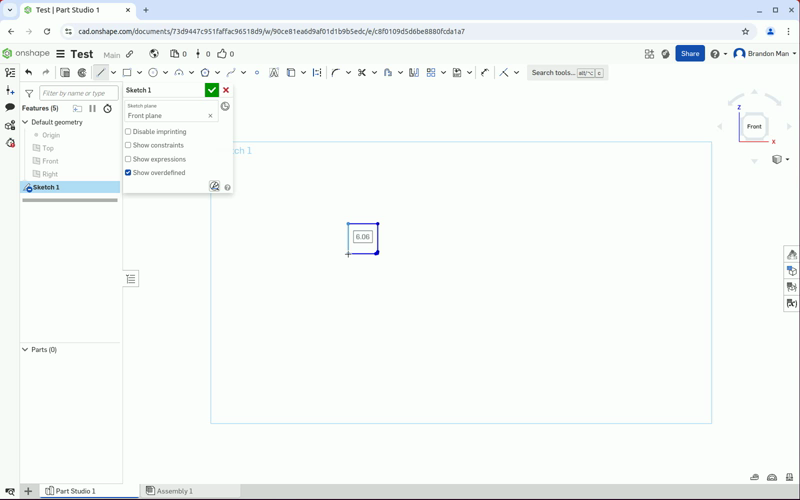
key_up(shift)
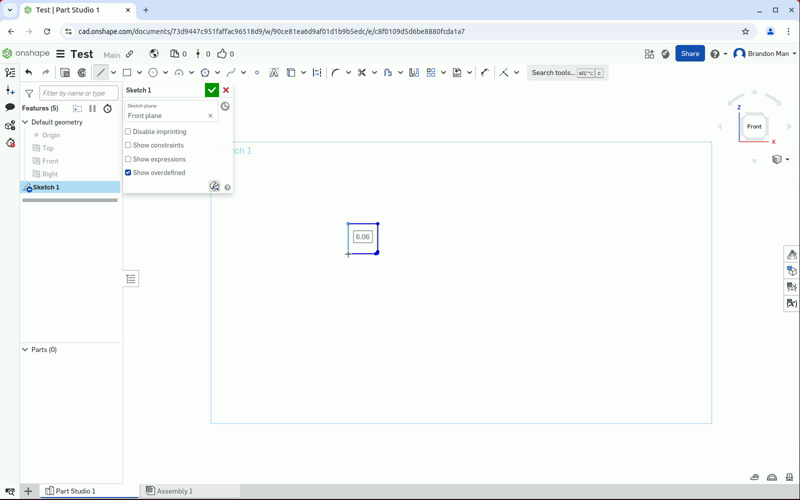
click(348, 253)
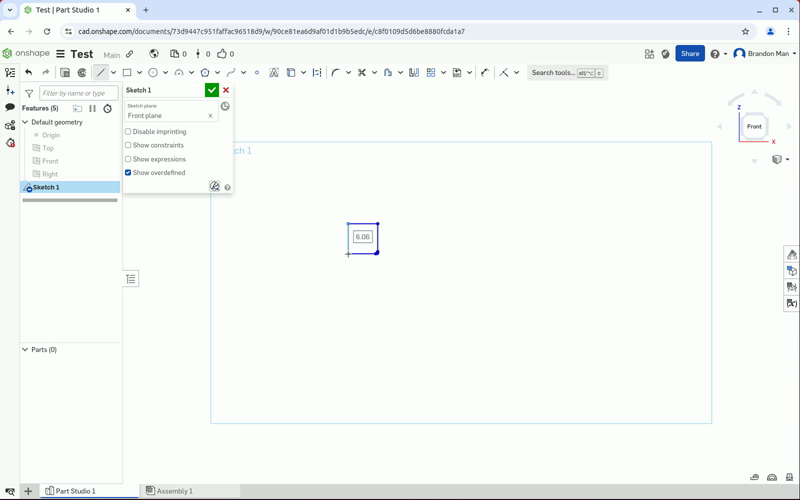
key(esc)
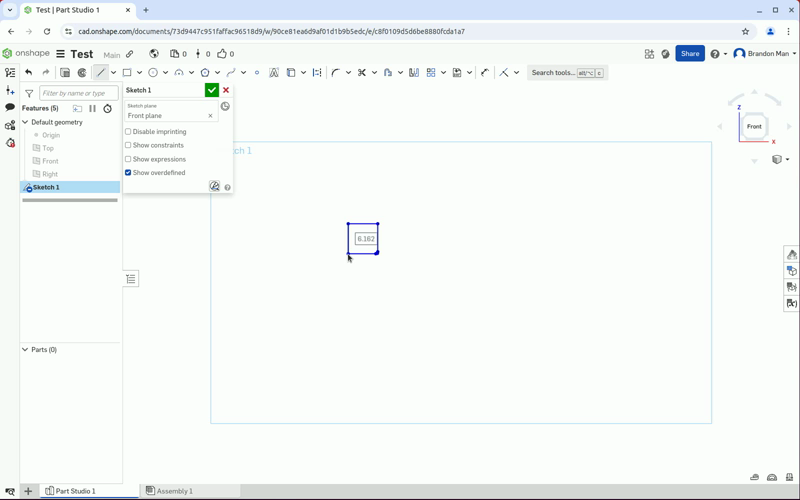
mouse_move(357, 247)
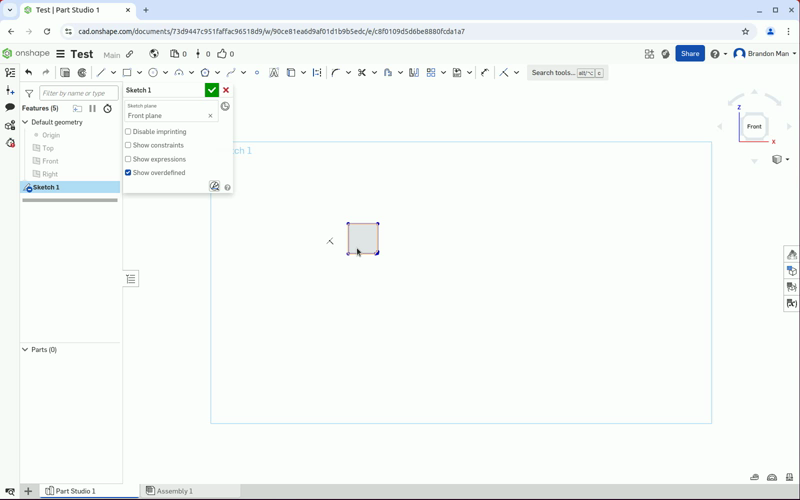
scroll(6)
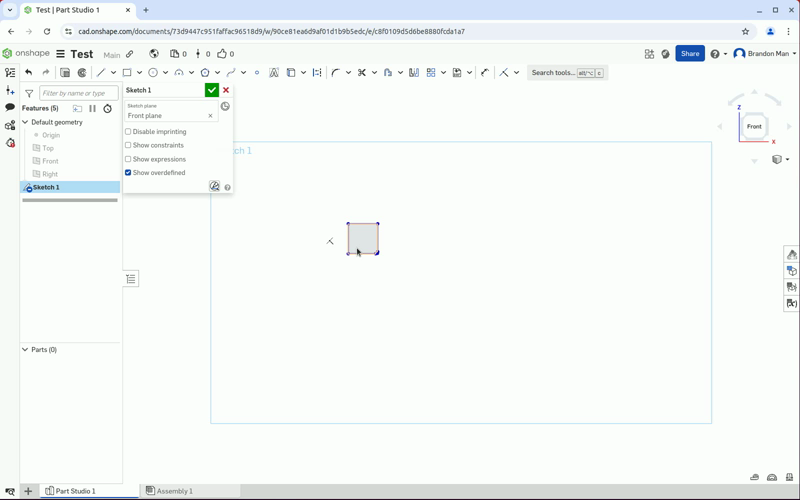
scroll(6)
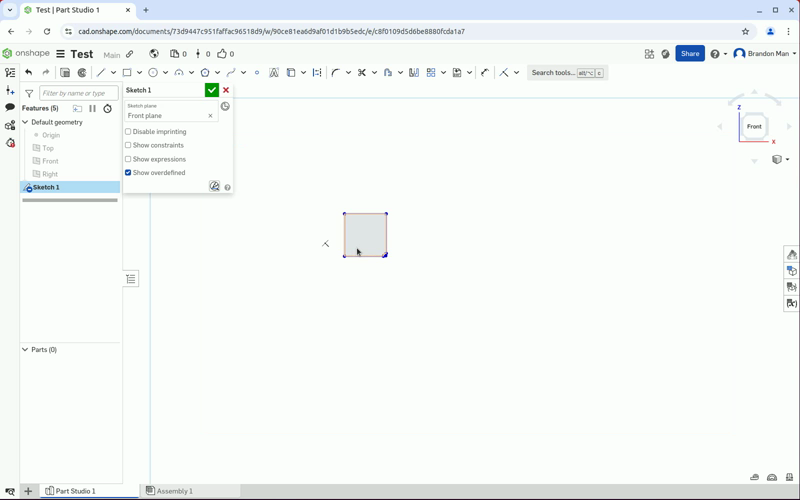
scroll(6)
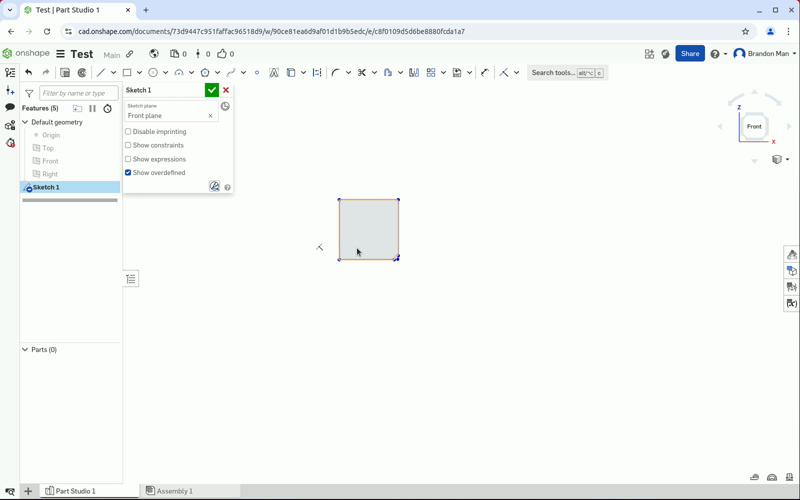
scroll(6)
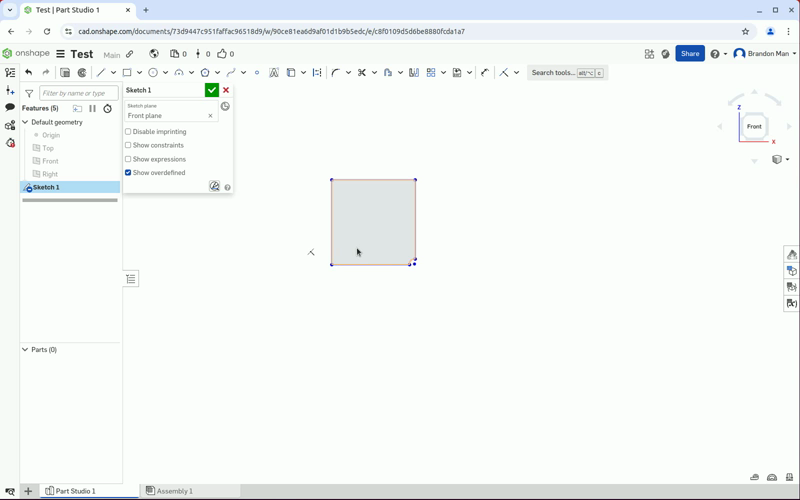
scroll(6)
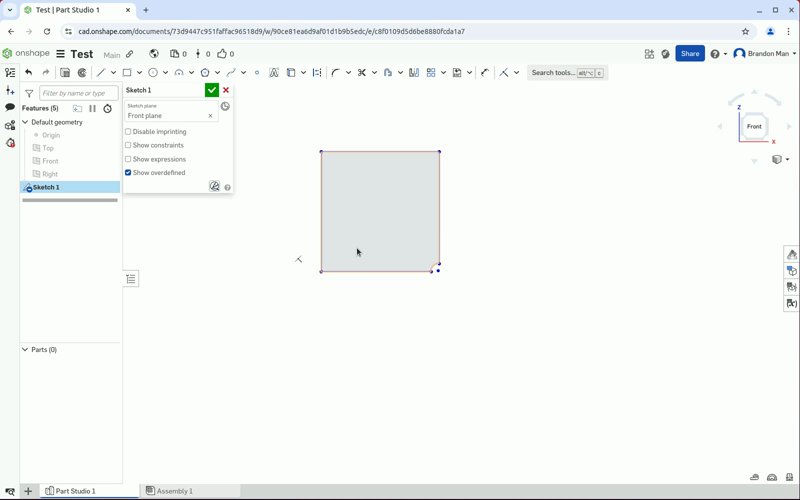
scroll(6)
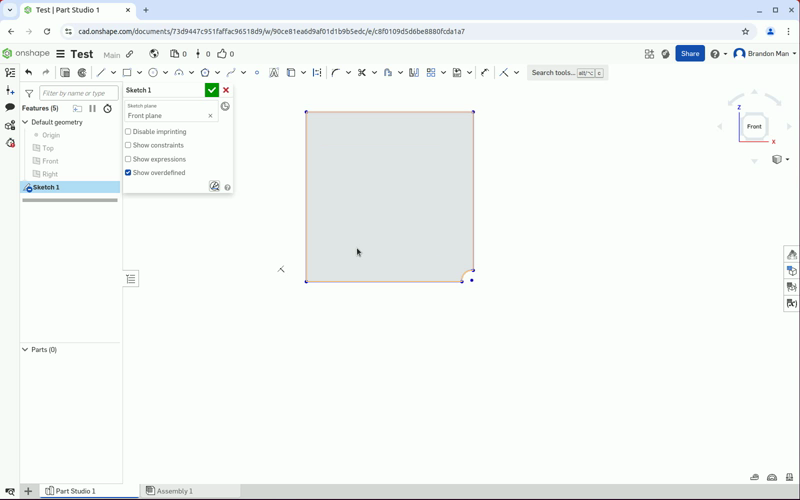
scroll(6)
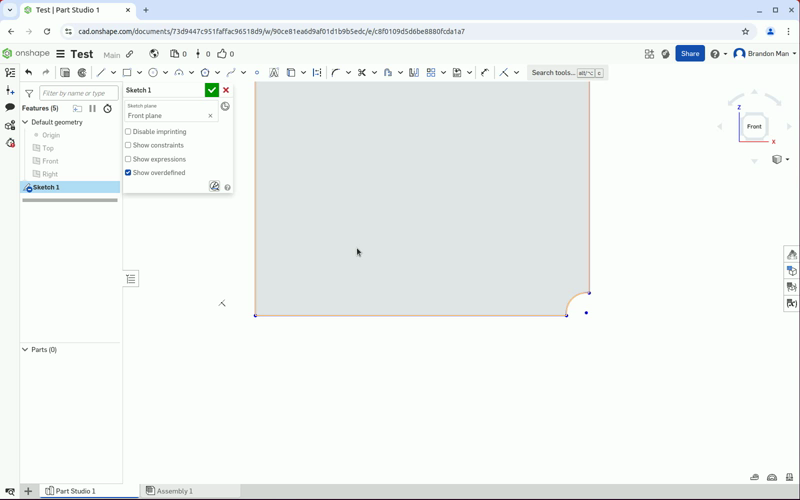
click(357, 247)
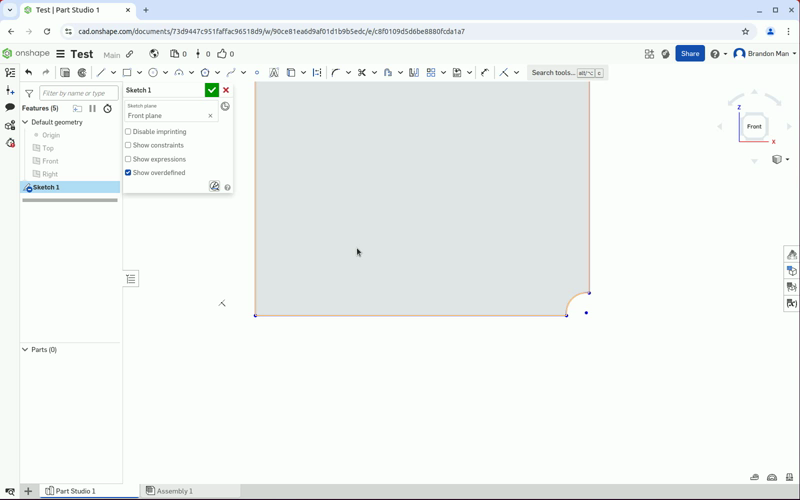
scroll(-6)
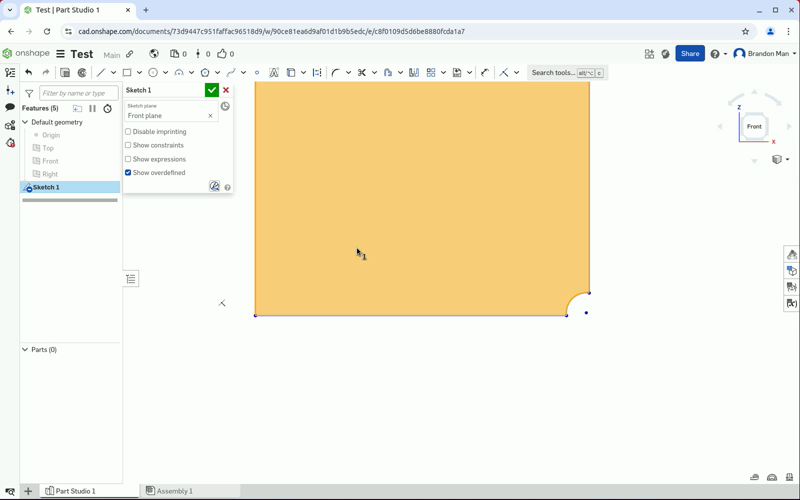
scroll(-6)
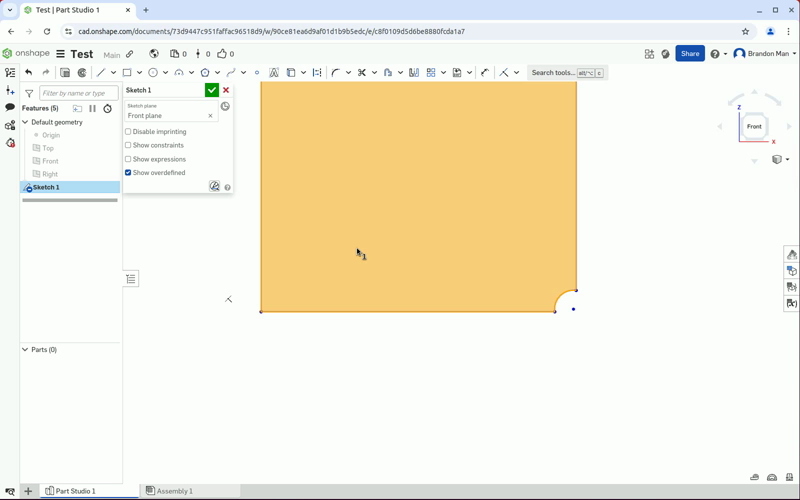
scroll(-6)
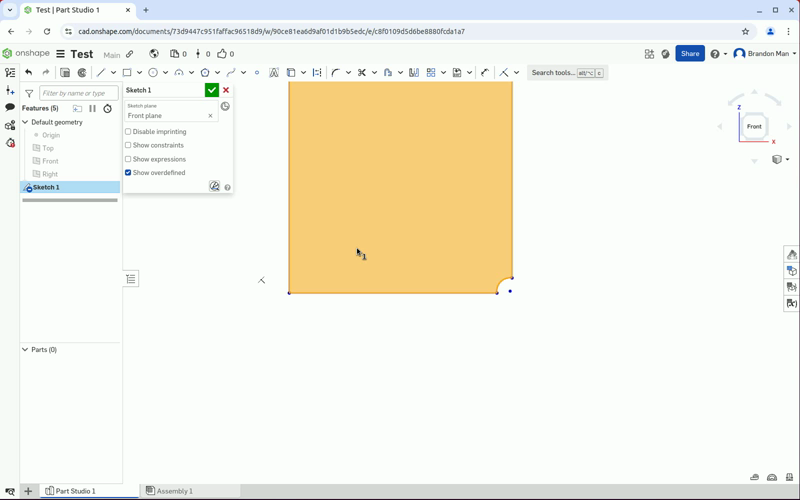
scroll(-6)
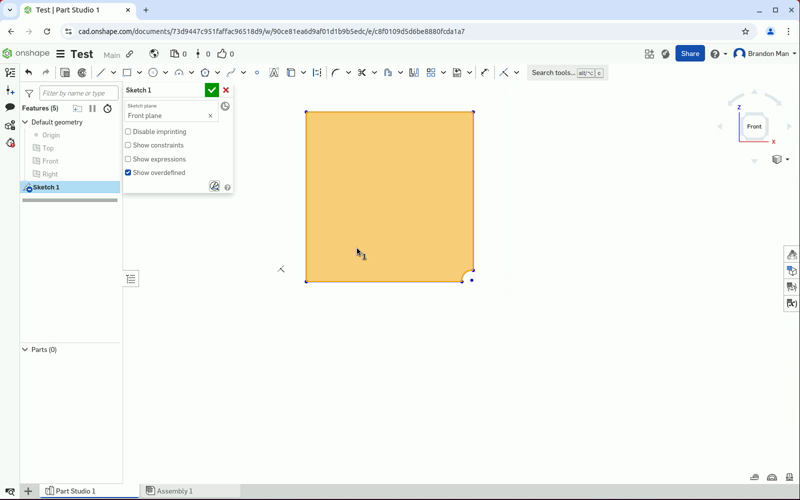
scroll(-6)
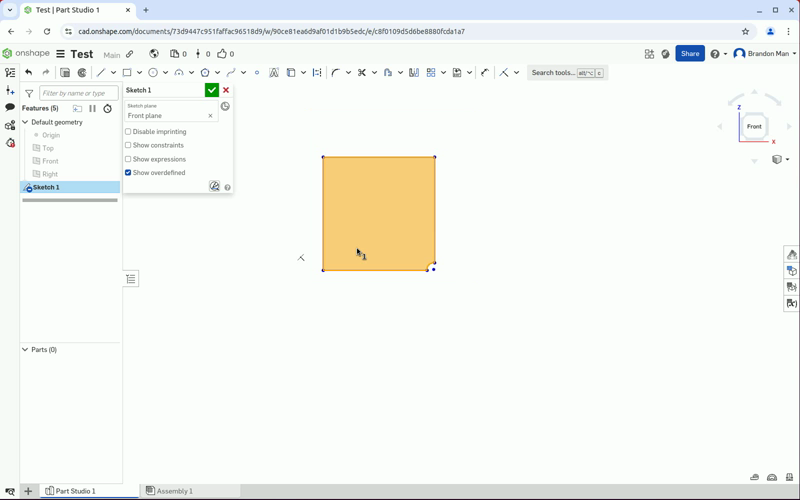
scroll(-6)
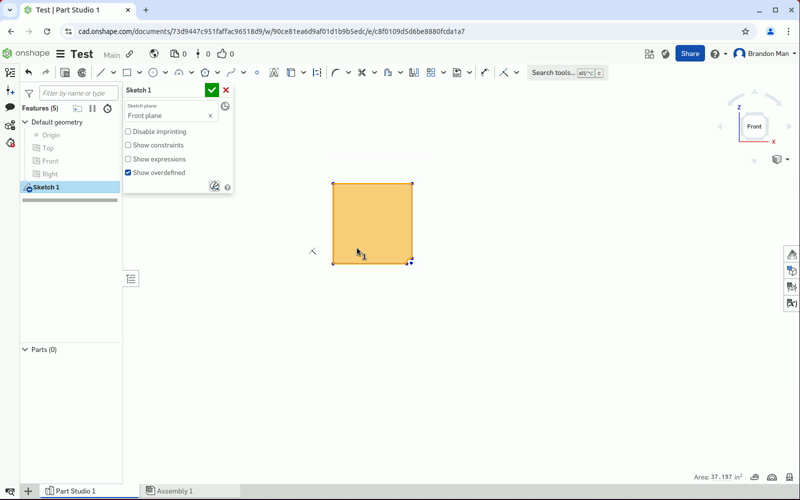
scroll(-6)
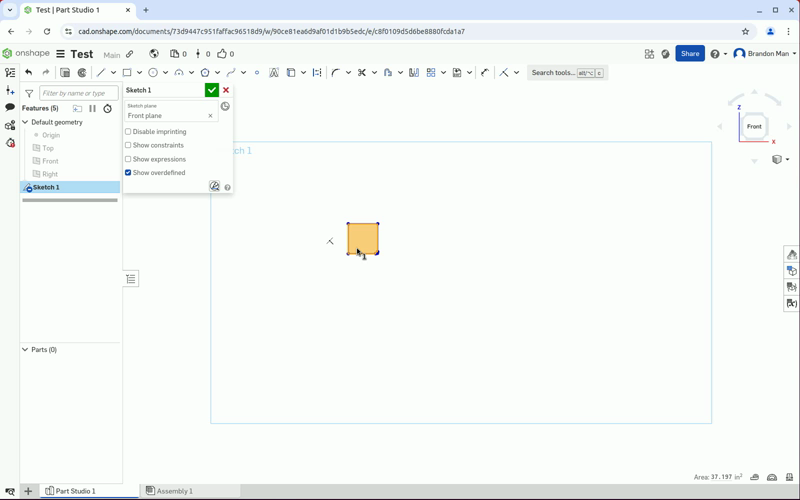
mouse_move(73, 352)
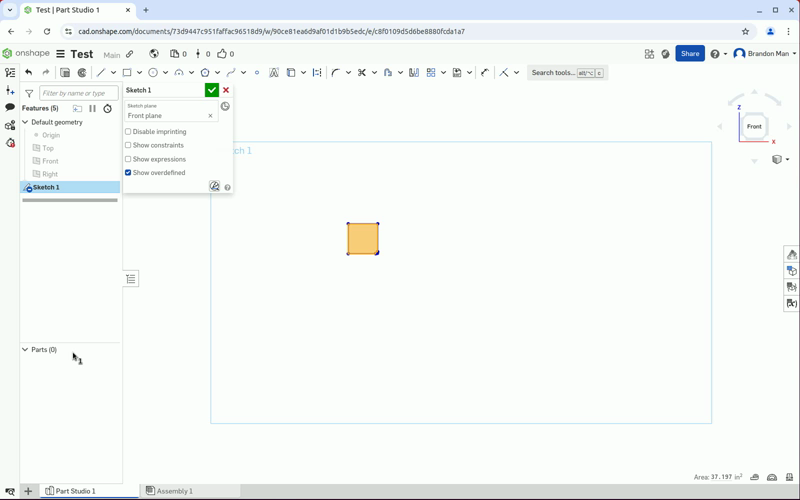
key(shift+y)
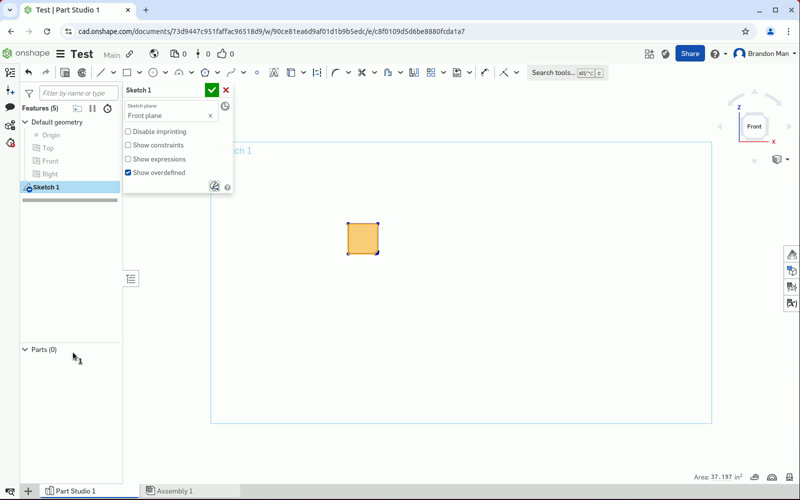
key(shift+e)
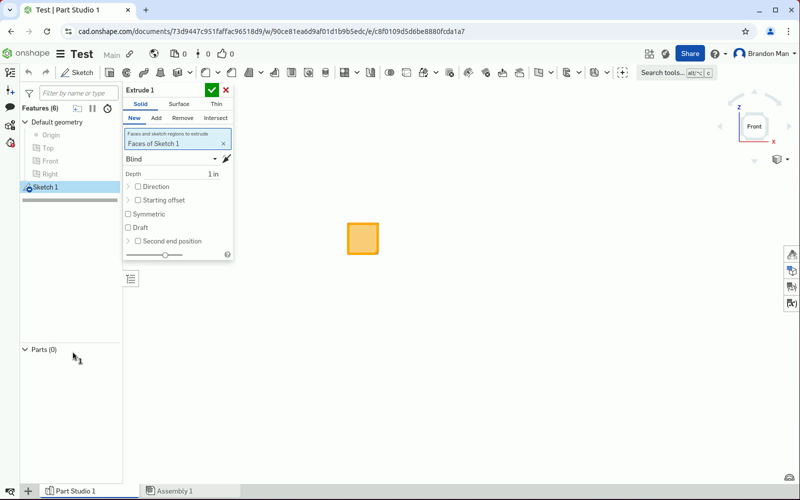
mouse_move(143, 106)
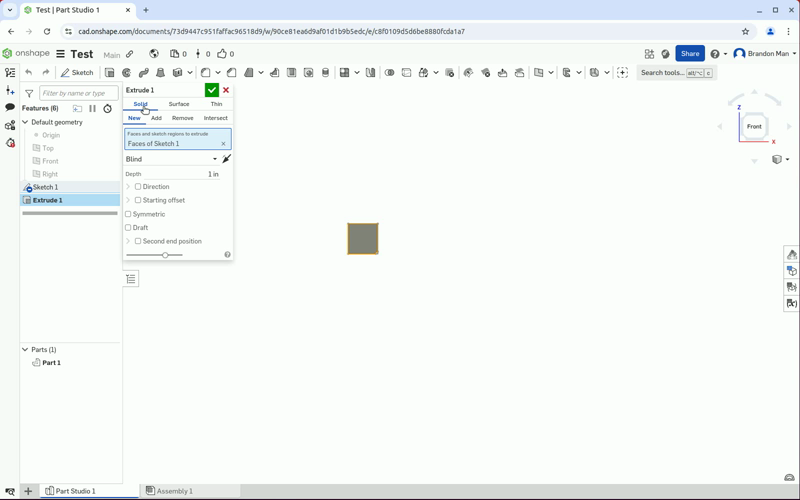
click(143, 106)
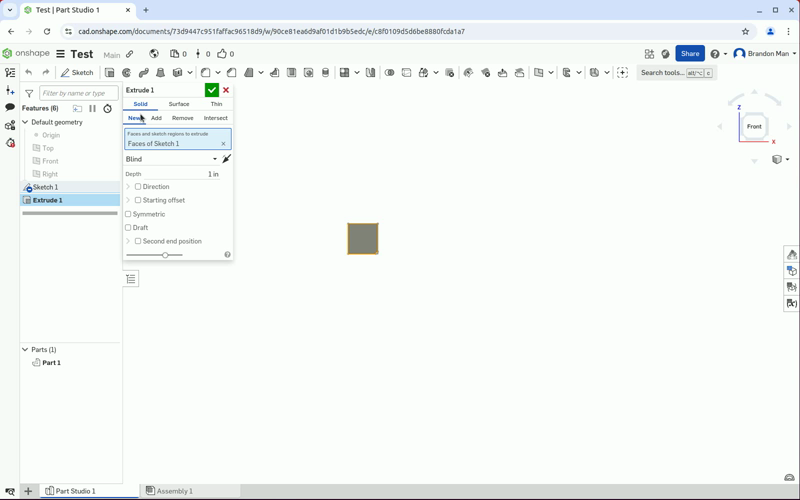
mouse_move(137, 120)
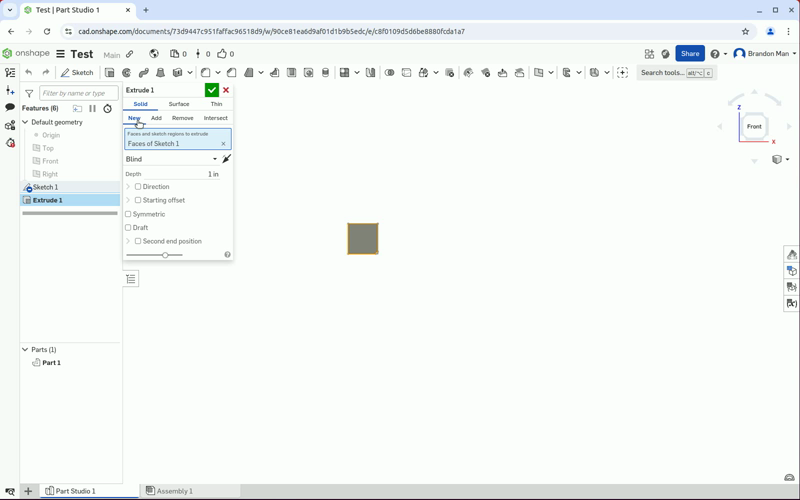
click(137, 120)
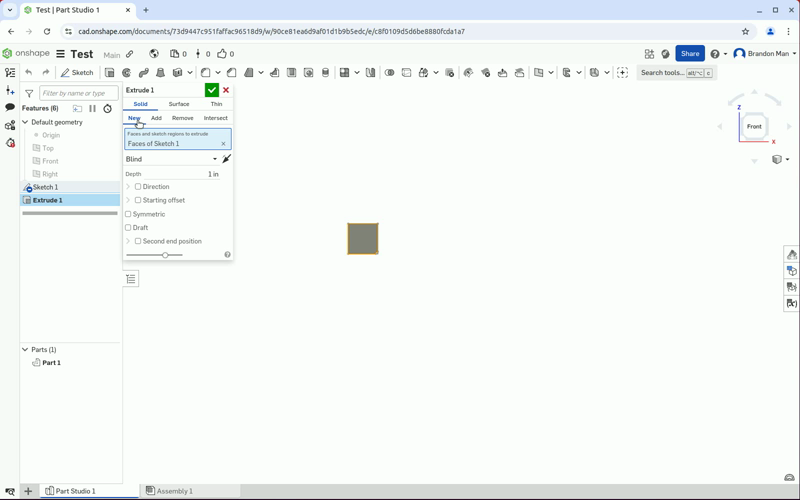
key(tab, 4)
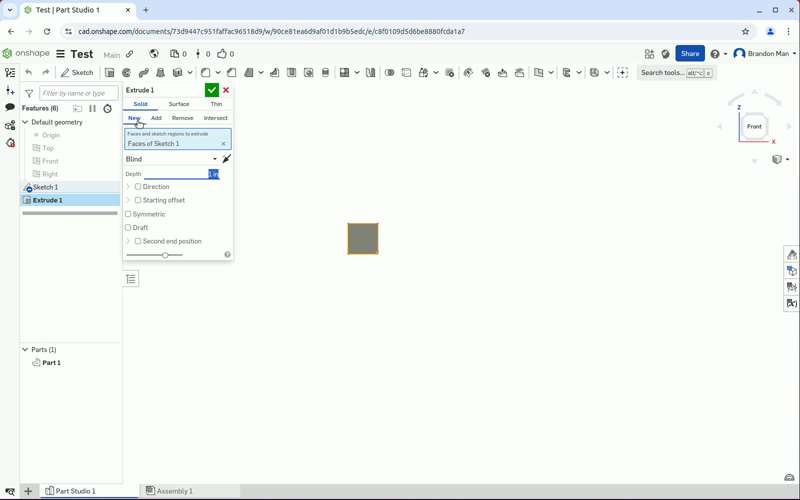
text(2.889)
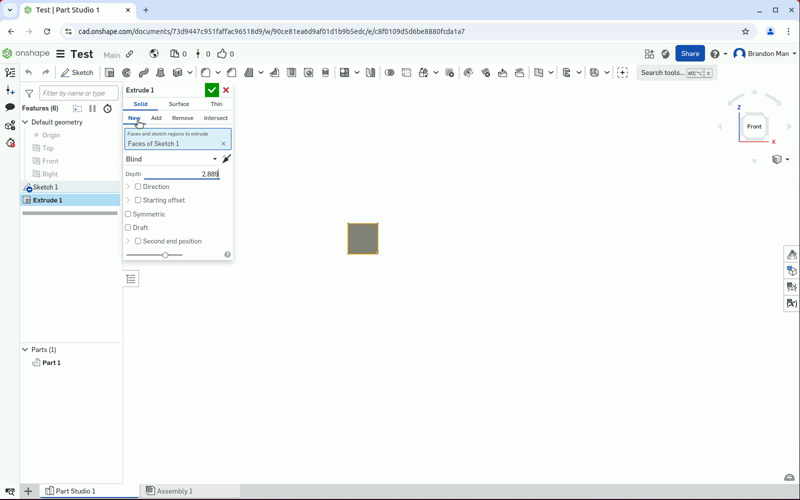
key(enter)
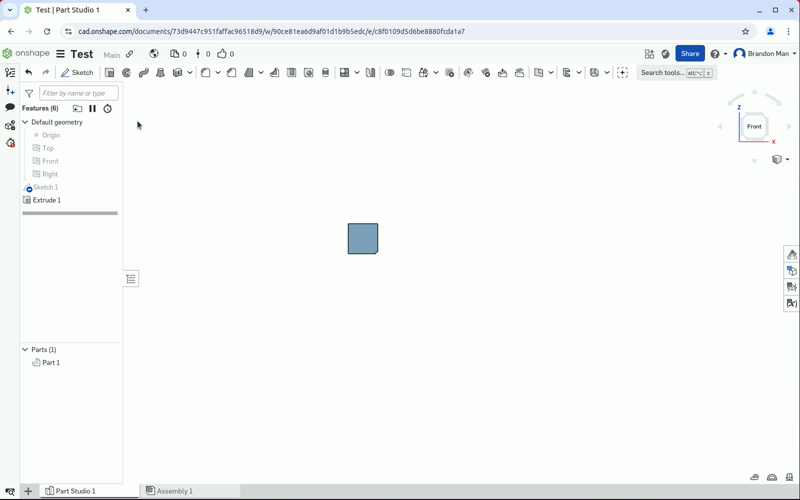
key(shift+h)
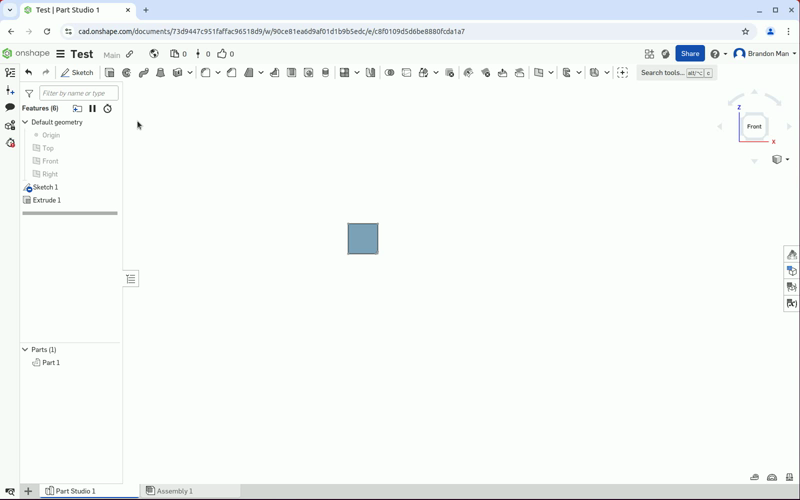
key(shift+h)
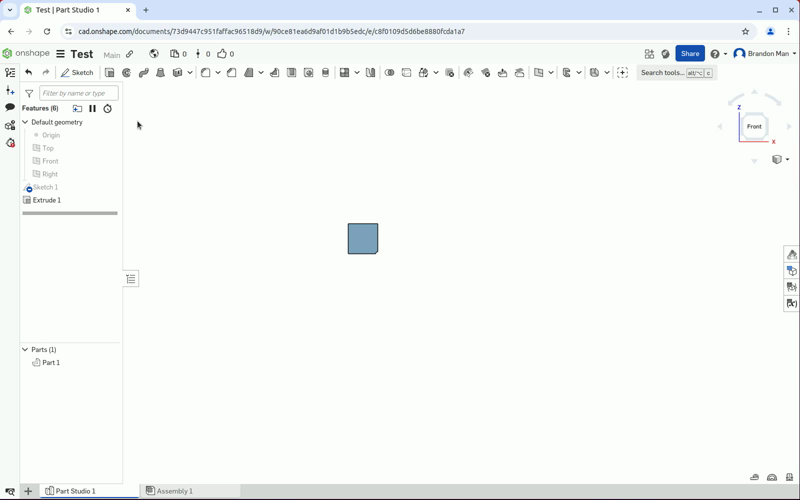
mouse_move(73, 189)
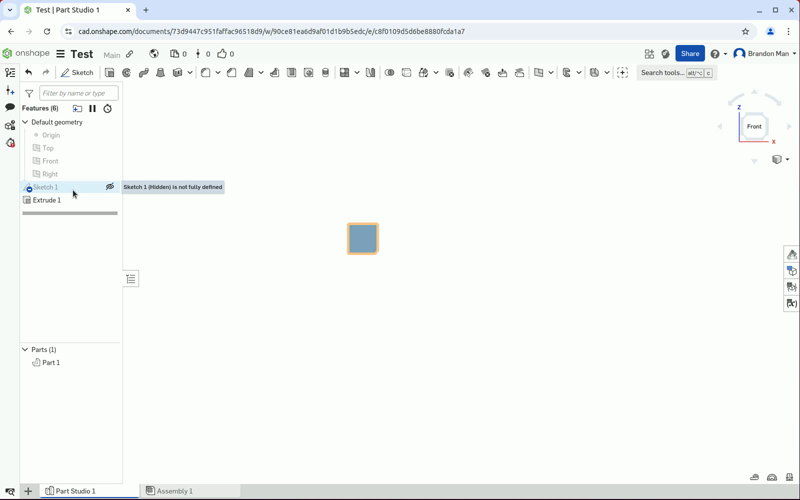
click(73, 189)
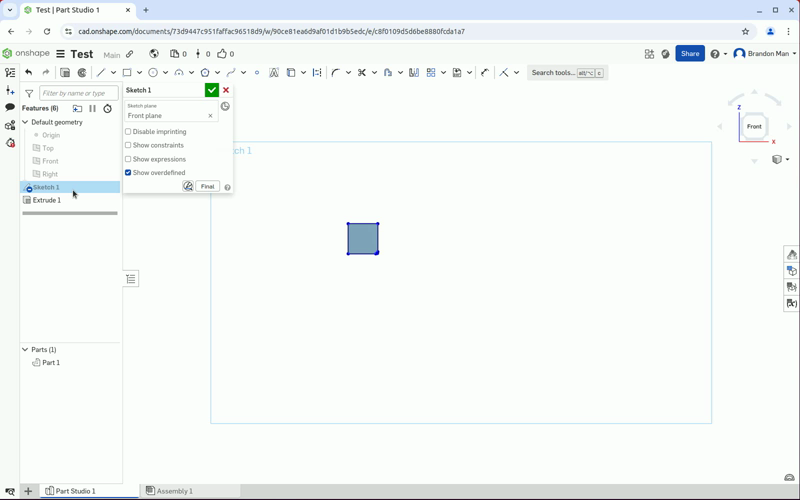
mouse_move(229, 92)
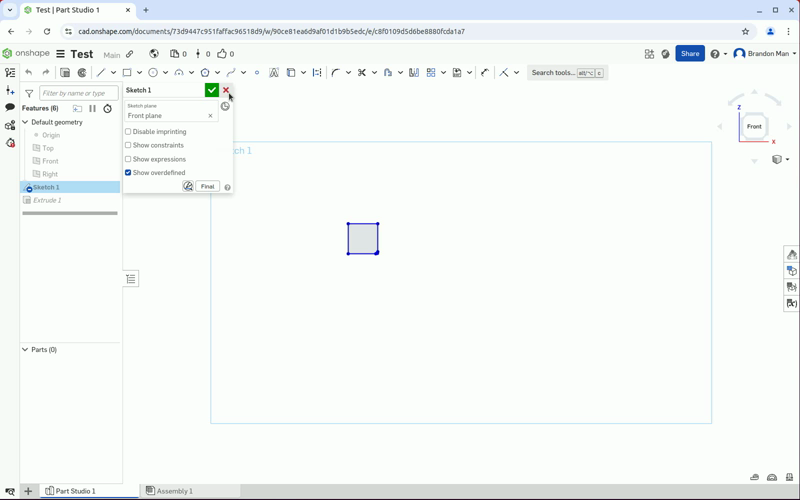
click(229, 92)
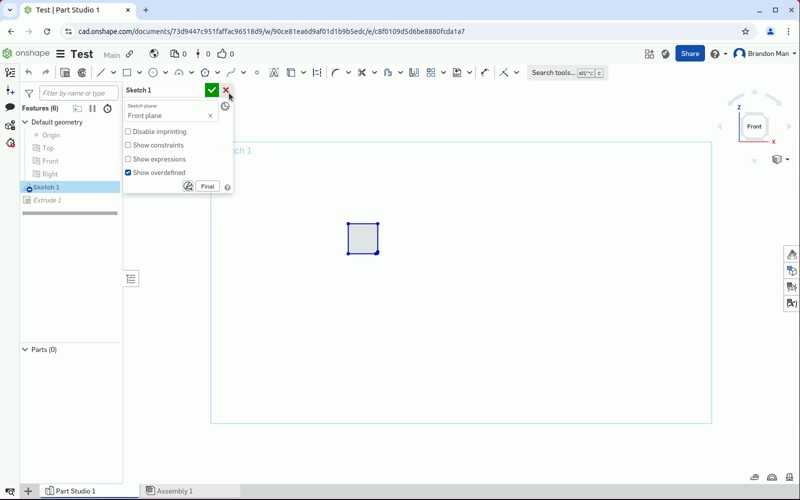
key(shift+s)
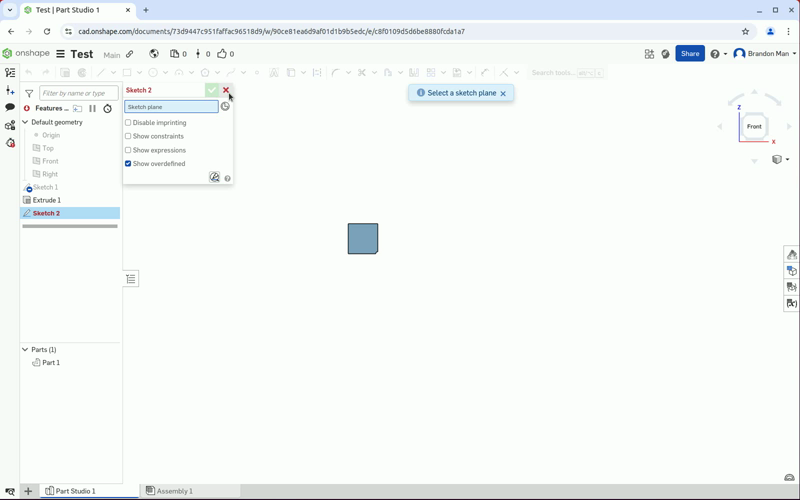
mouse_move(73, 163)
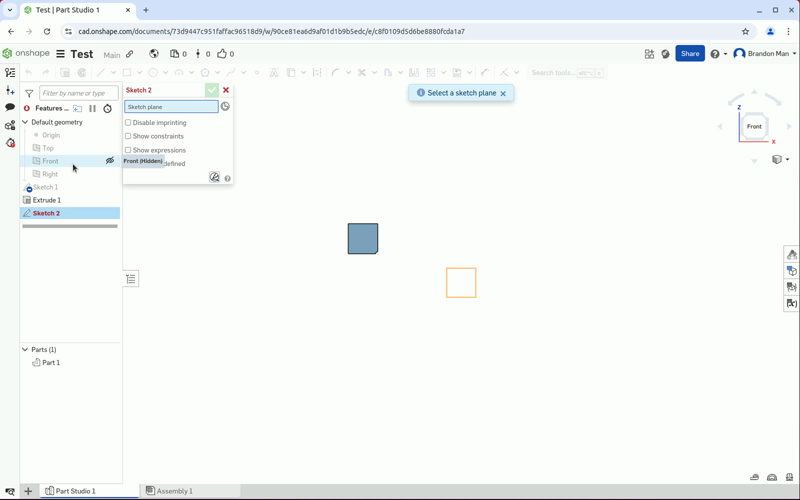
click(73, 163)
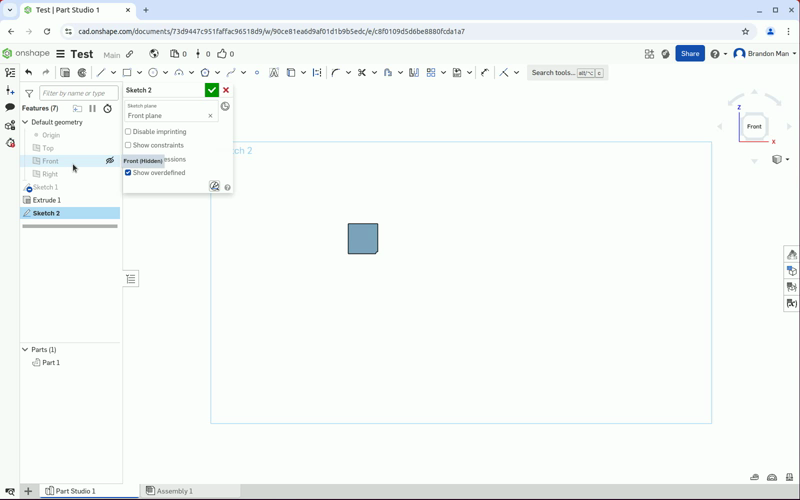
mouse_move(73, 352)
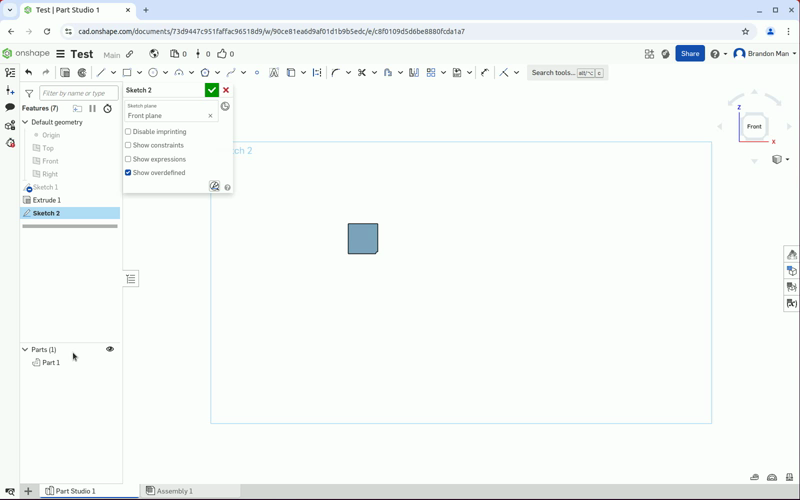
key(y)
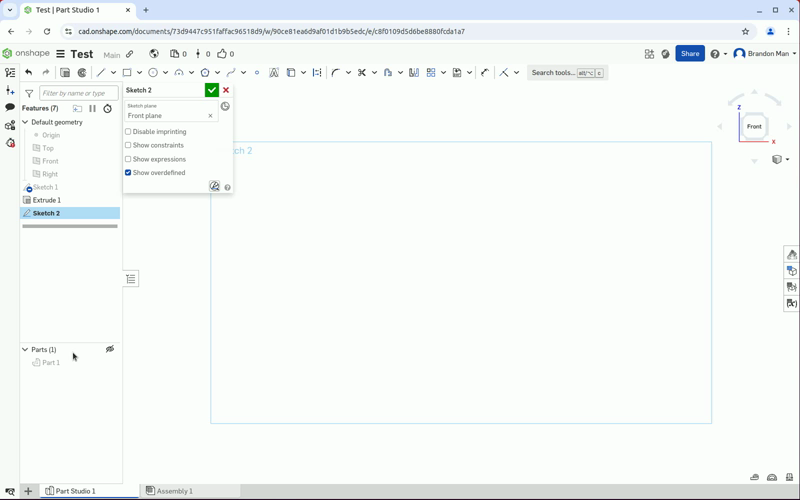
key(a)
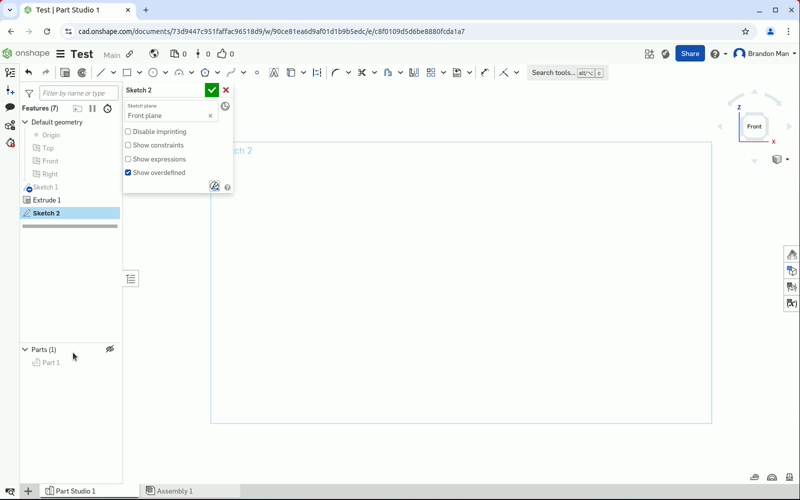
key_down(shift)
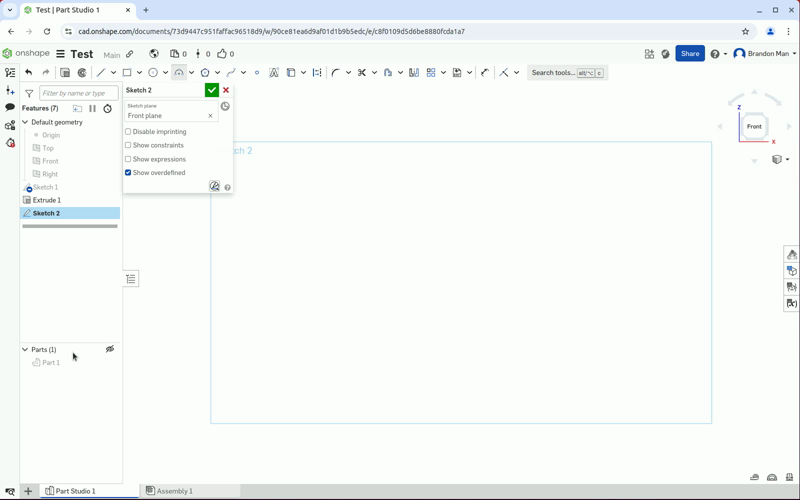
mouse_move(433, 252)
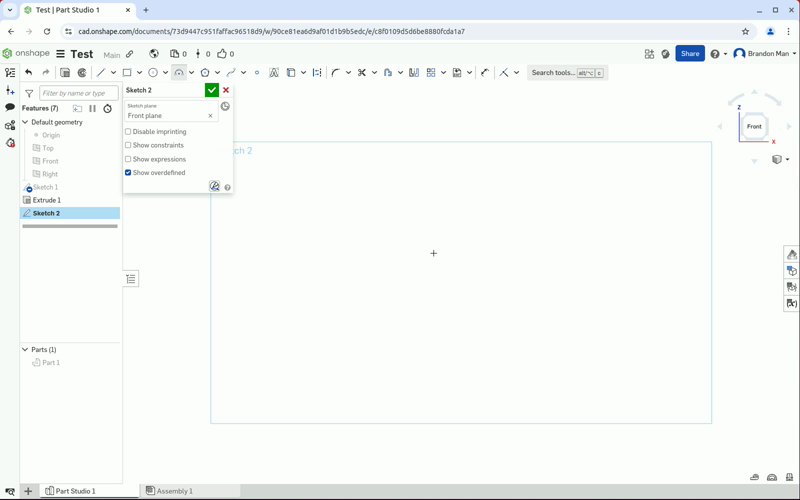
click(433, 252)
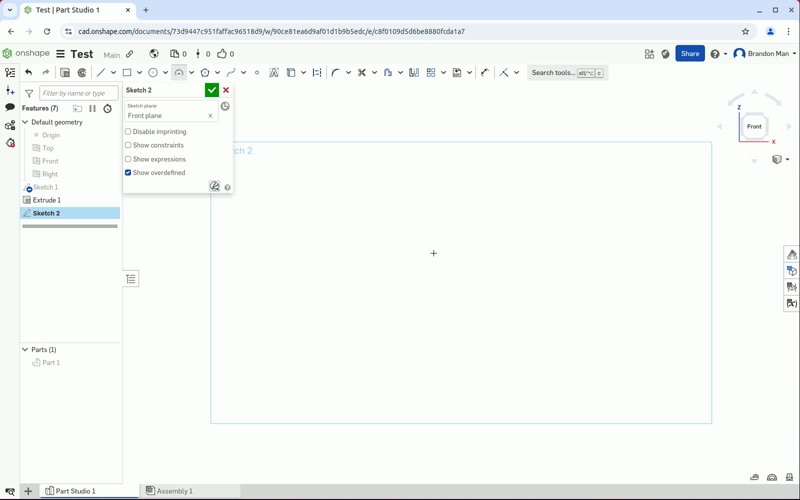
key_up(shift)
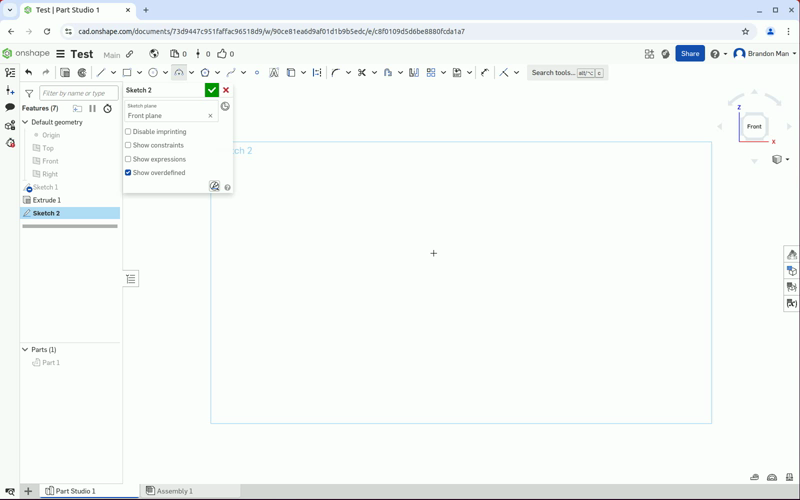
key_down(shift)
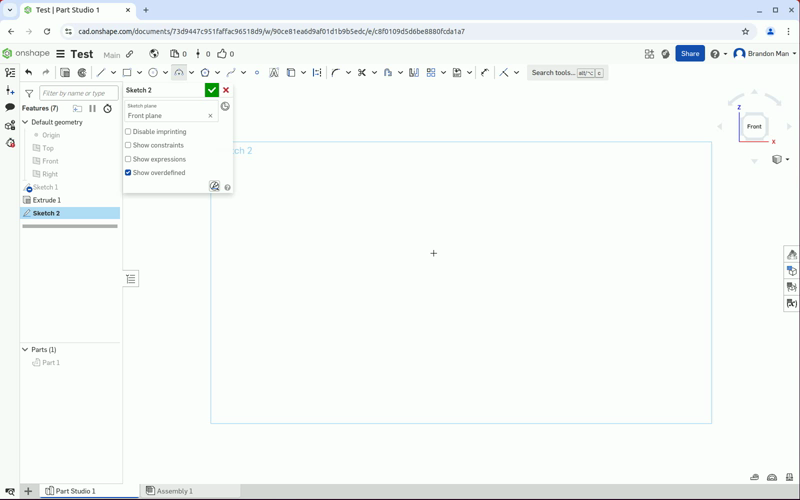
mouse_move(435, 254)
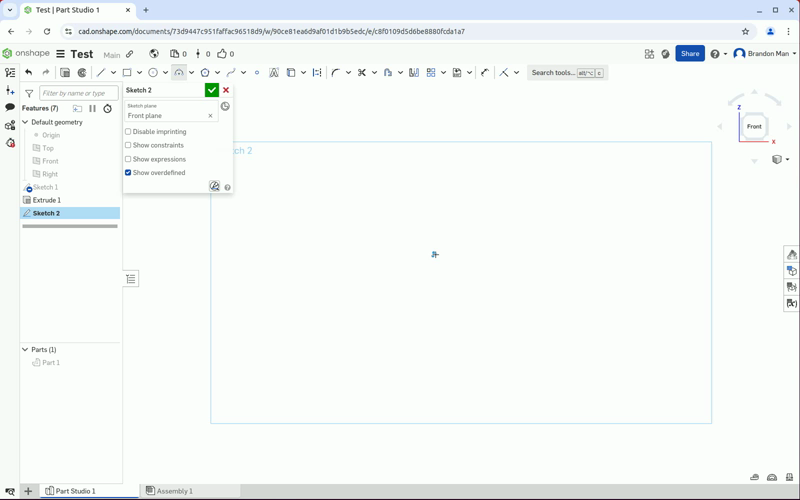
scroll(6)
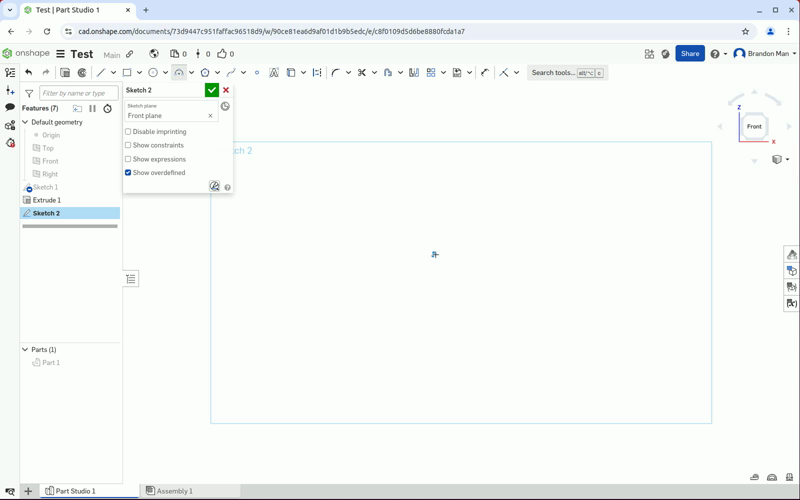
scroll(6)
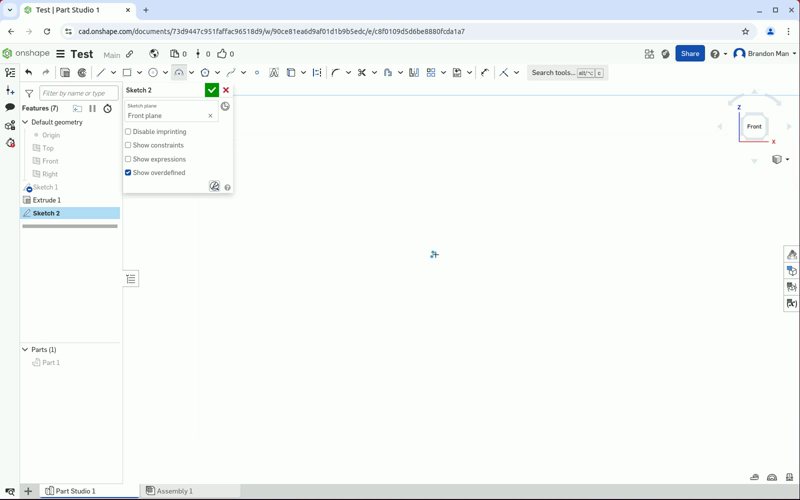
scroll(6)
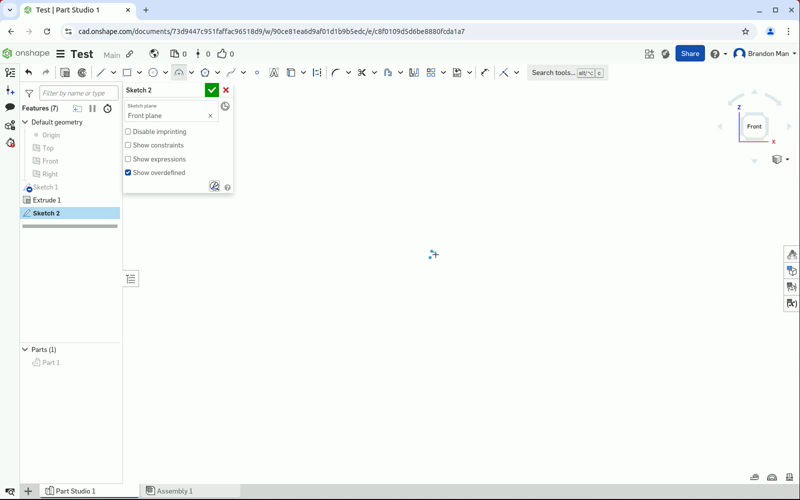
scroll(6)
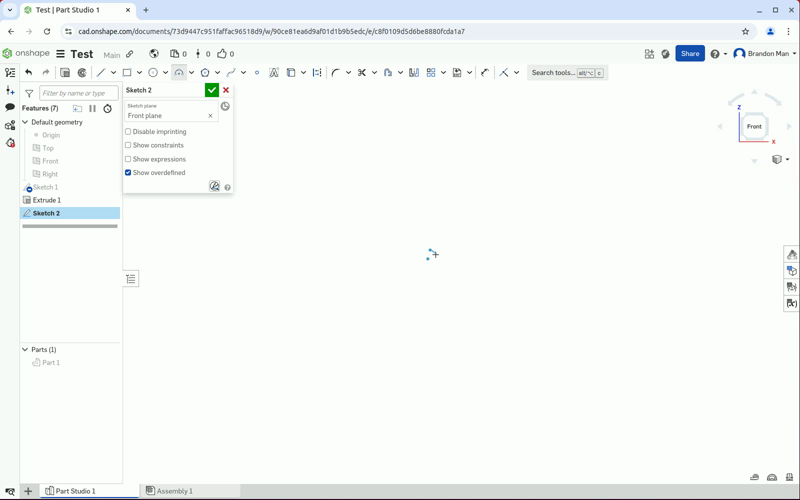
scroll(6)
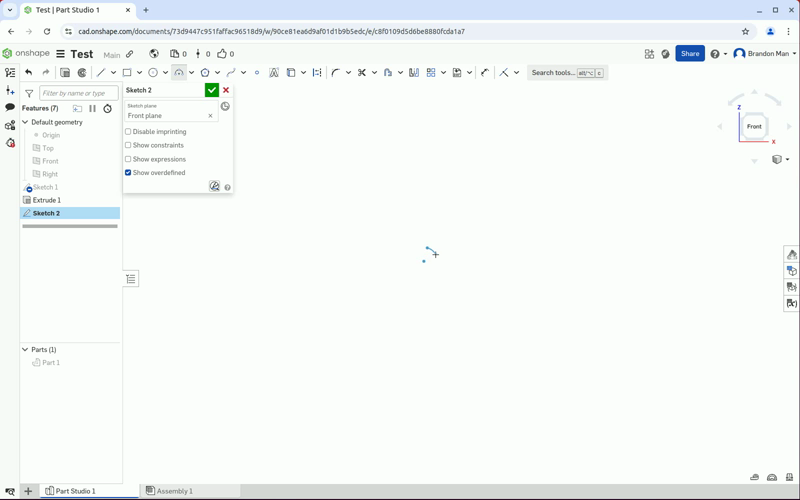
scroll(6)
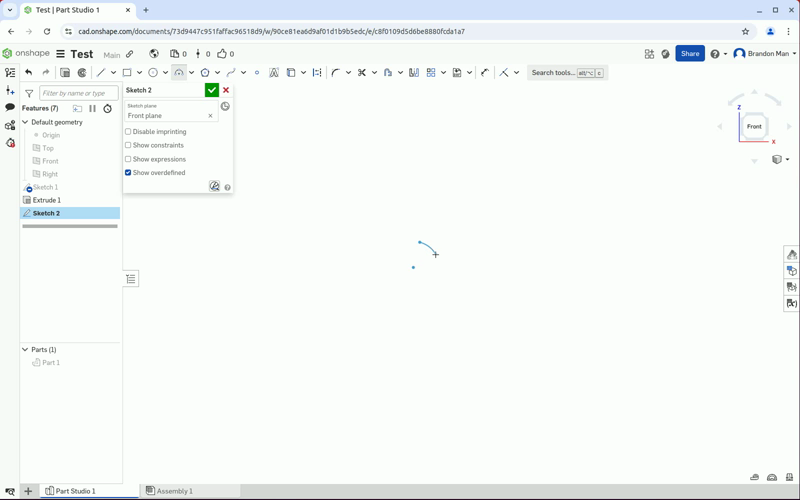
scroll(6)
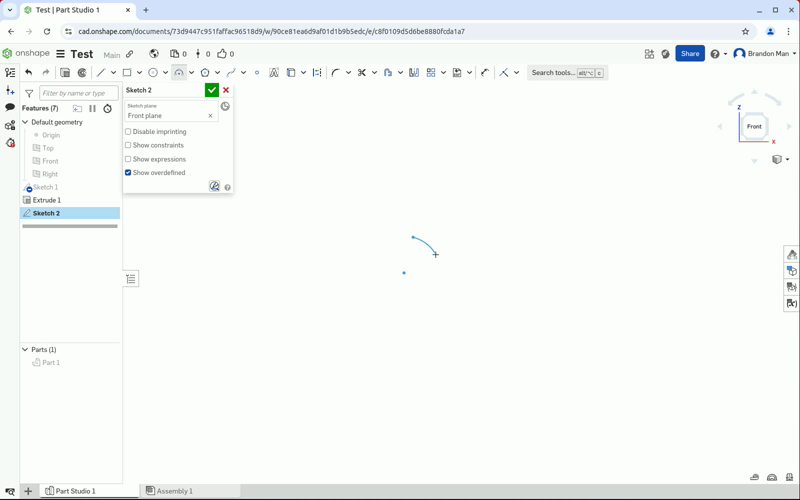
click(435, 254)
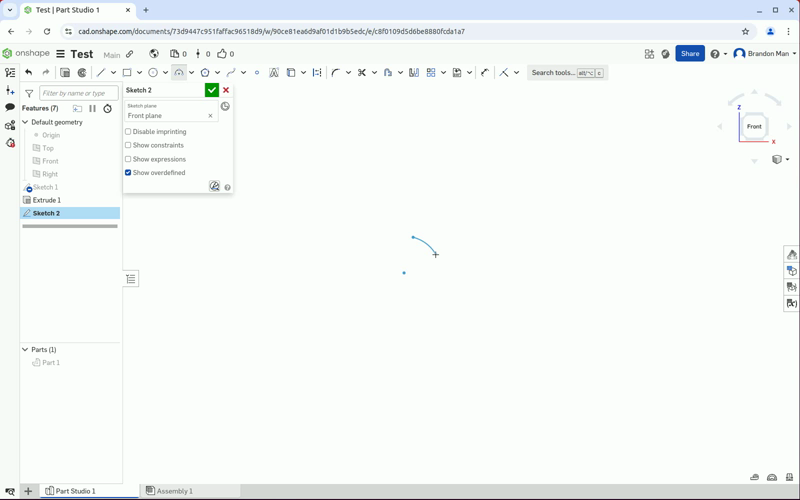
scroll(-6)
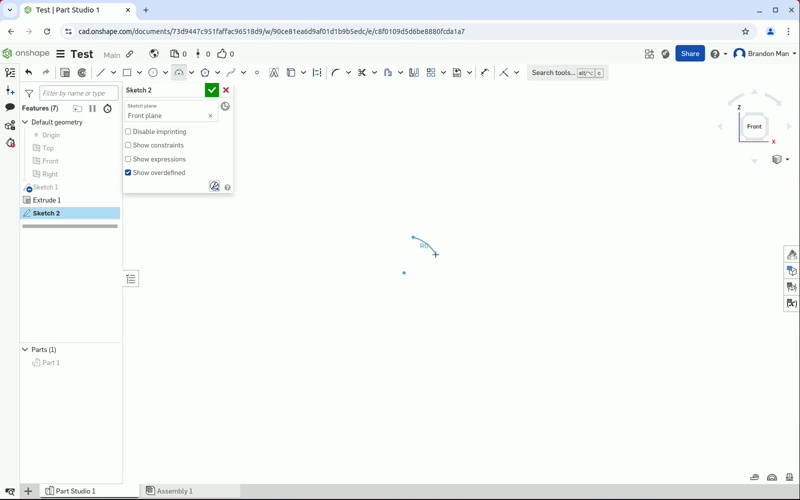
scroll(-6)
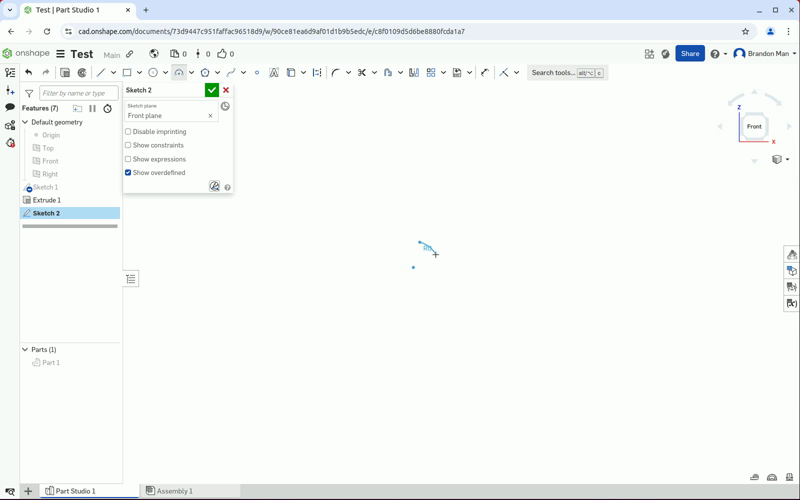
scroll(-6)
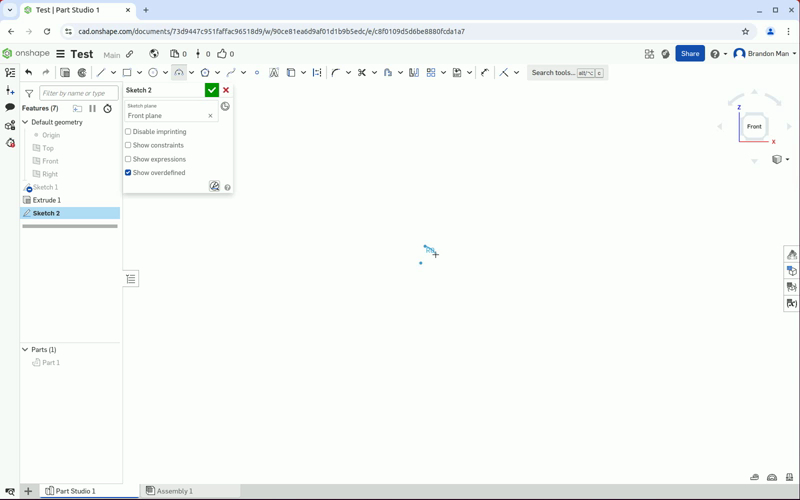
scroll(-6)
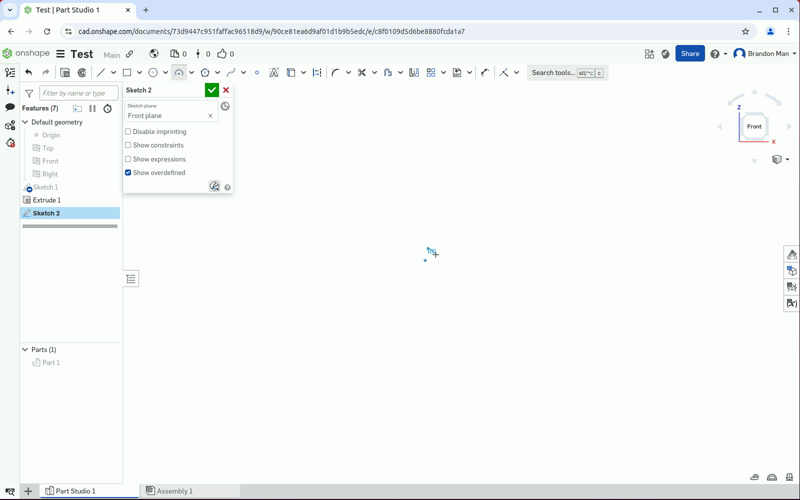
scroll(-6)
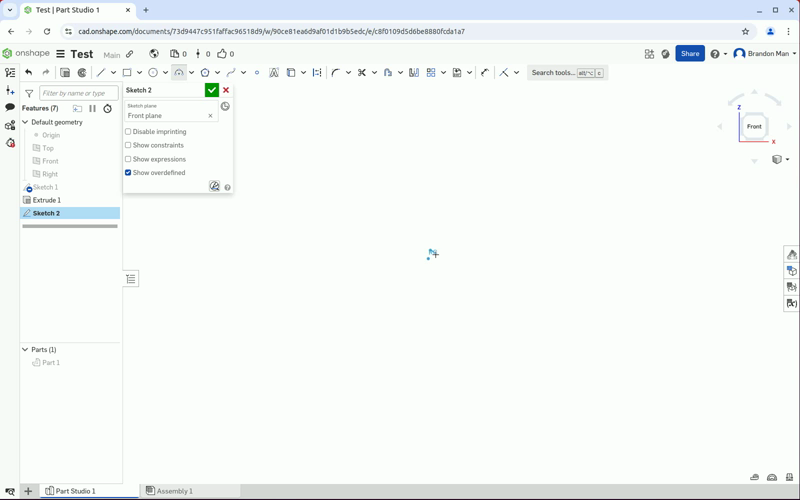
scroll(-6)
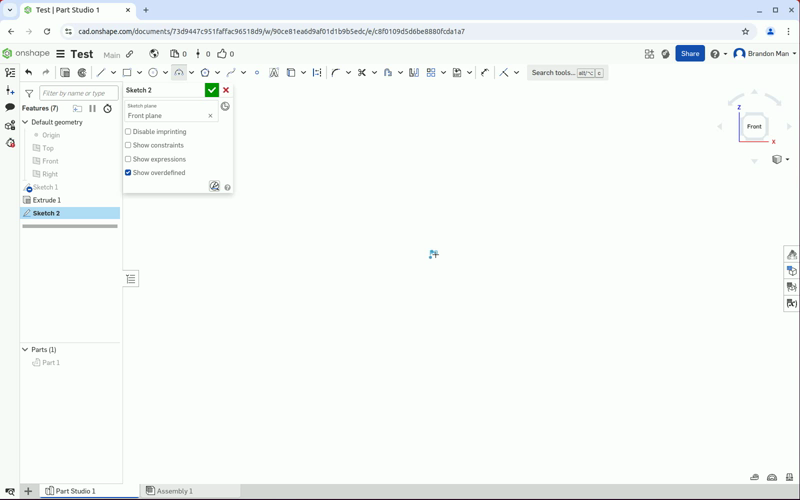
scroll(-6)
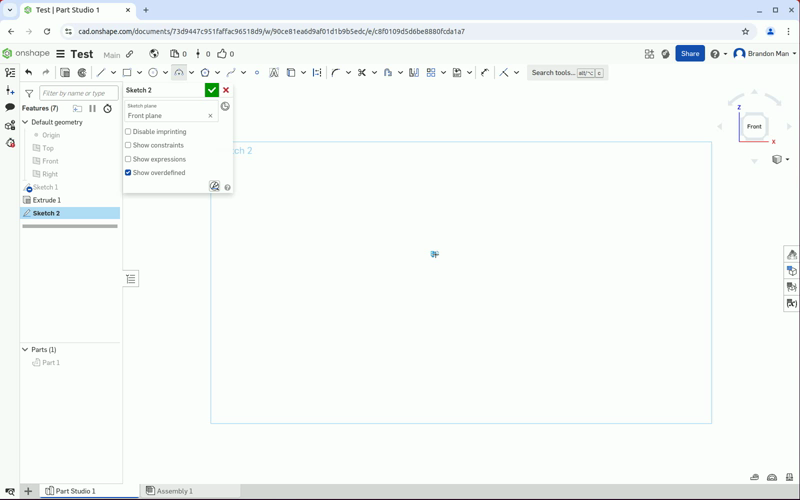
mouse_move(434, 252)
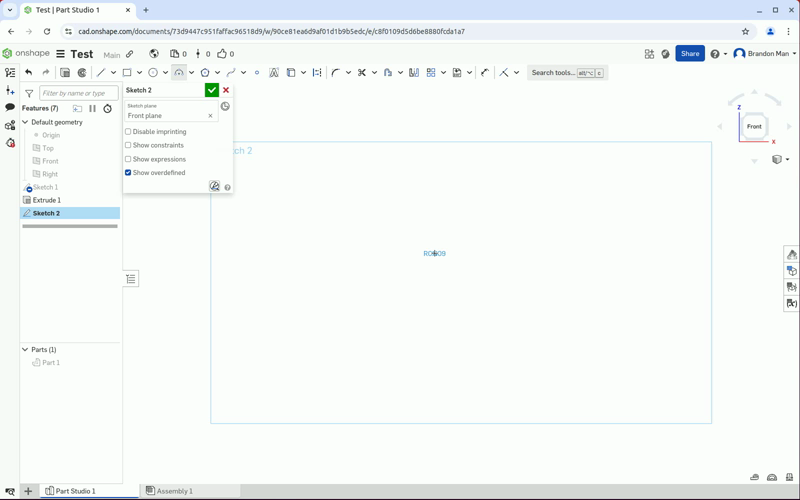
scroll(6)
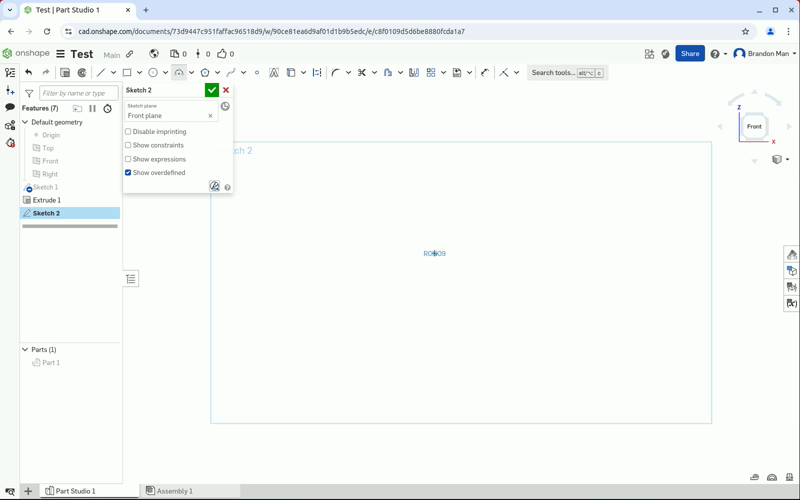
scroll(6)
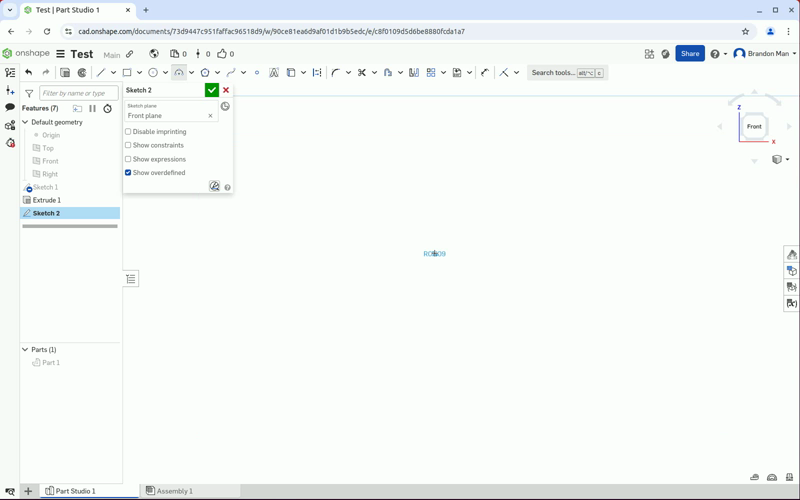
scroll(6)
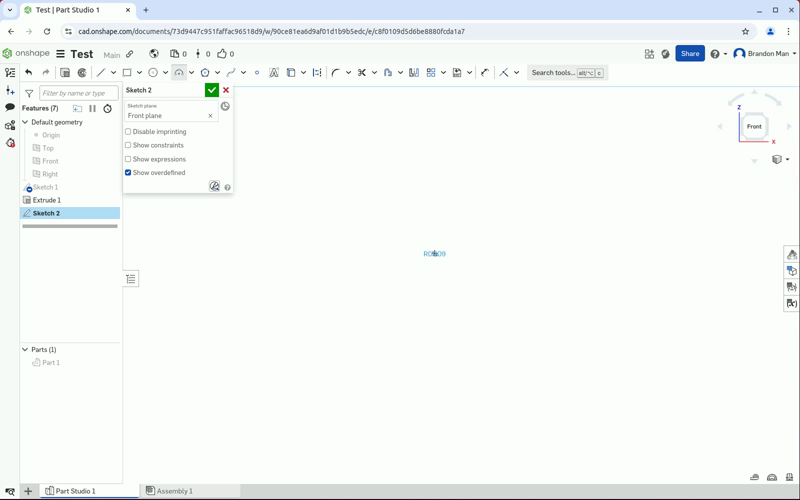
scroll(6)
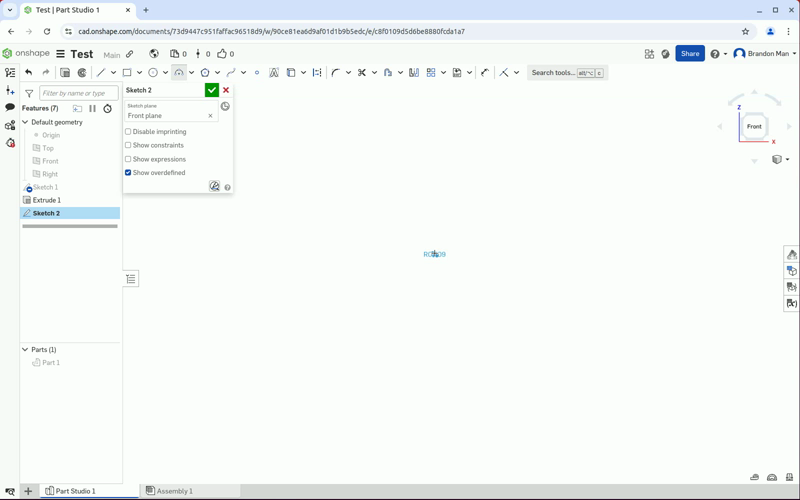
scroll(6)
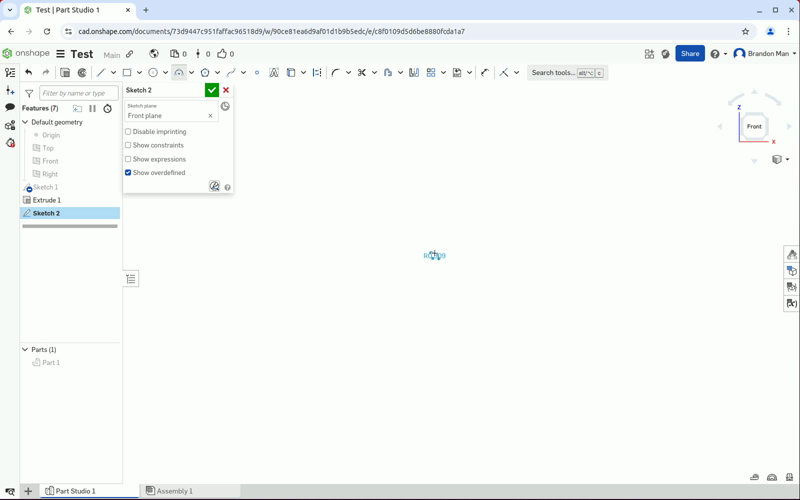
scroll(6)
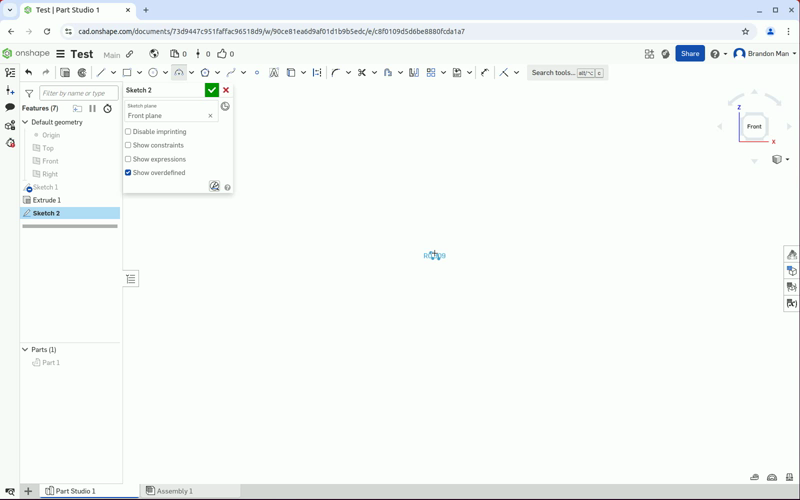
scroll(6)
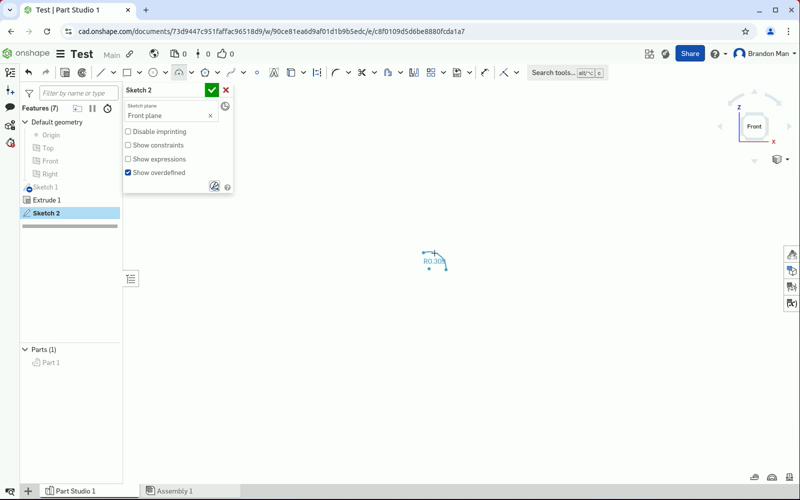
click(434, 252)
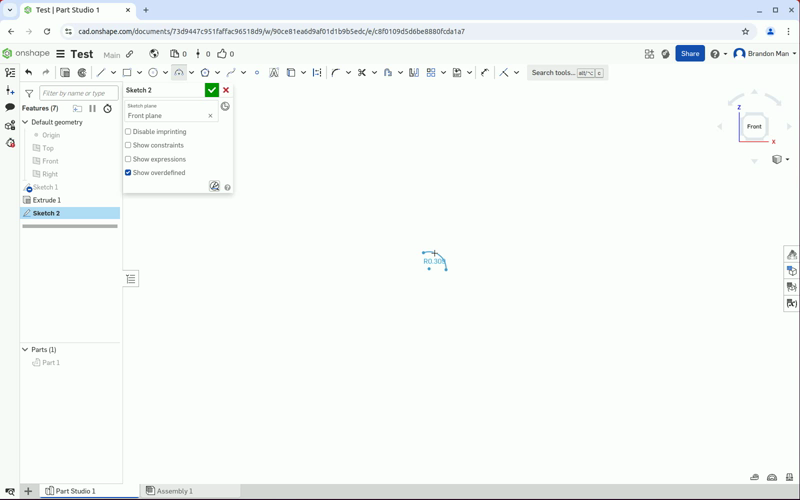
scroll(-6)
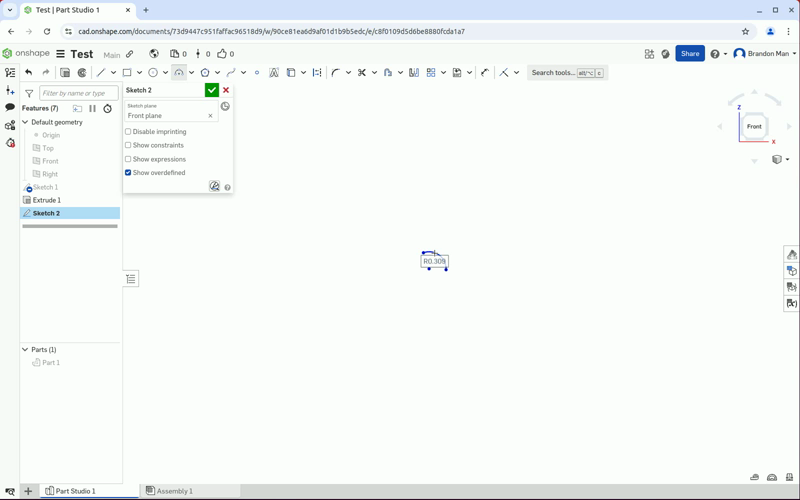
scroll(-6)
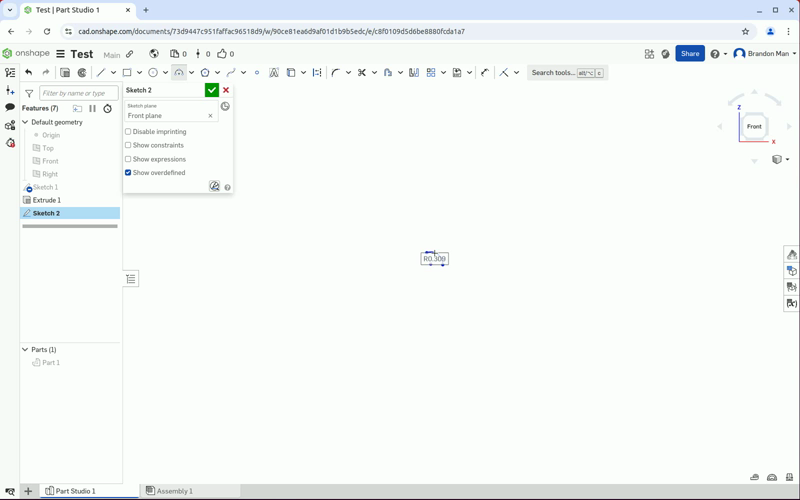
scroll(-6)
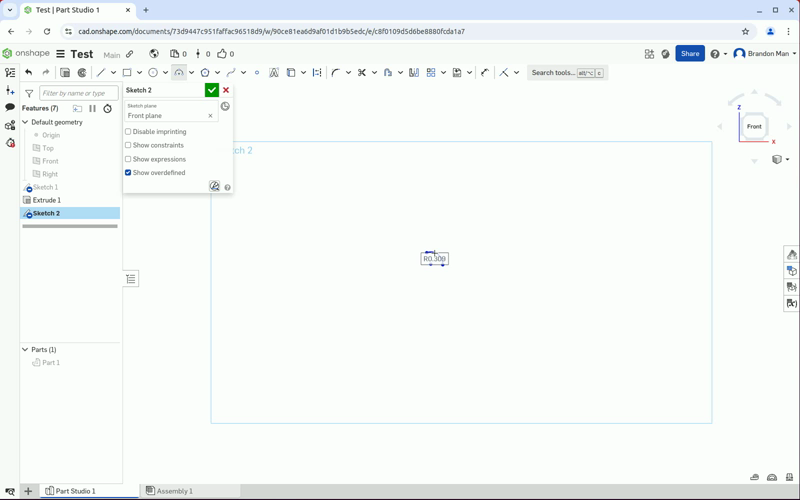
scroll(-6)
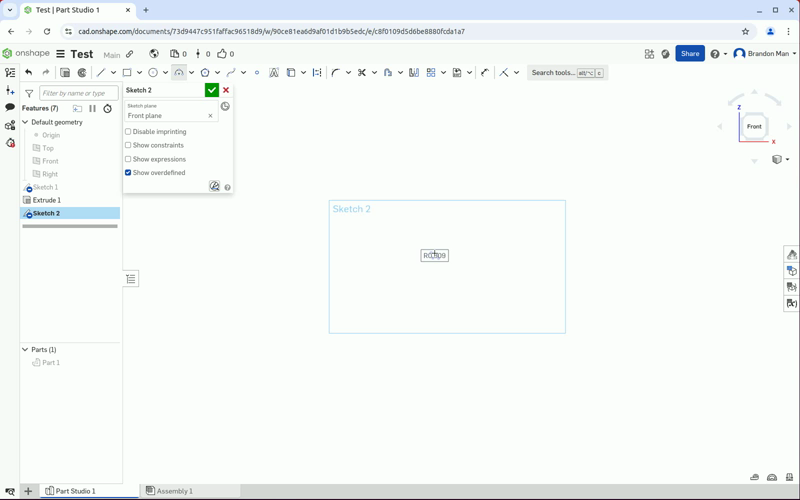
scroll(-6)
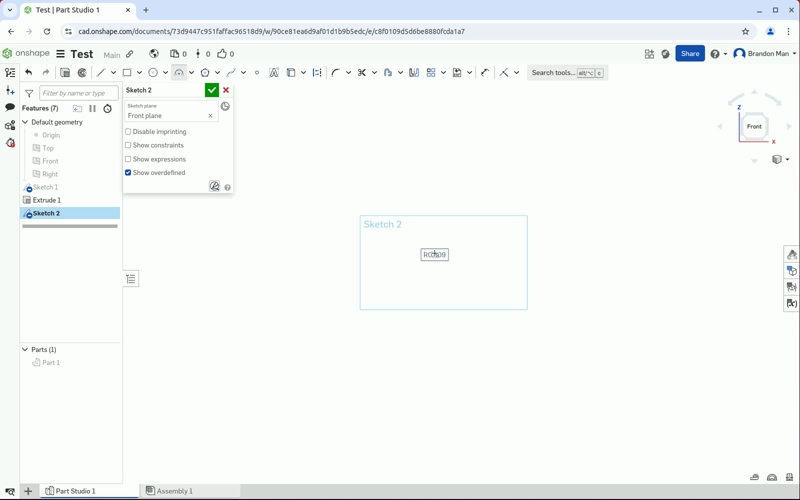
scroll(-6)
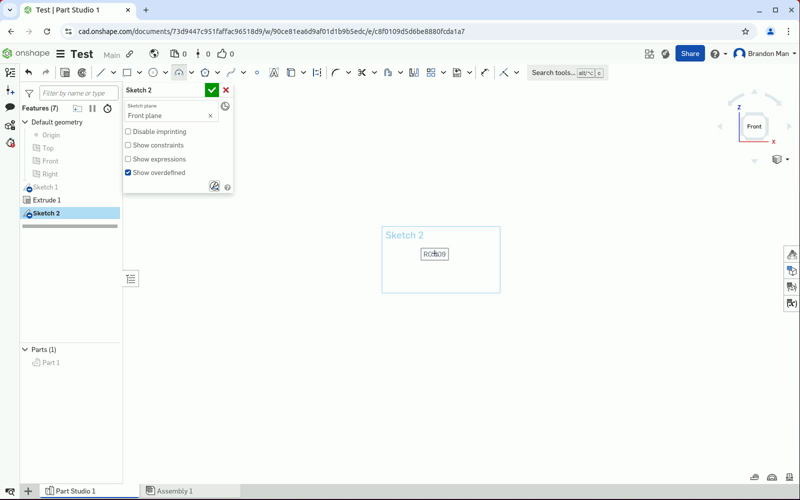
scroll(-6)
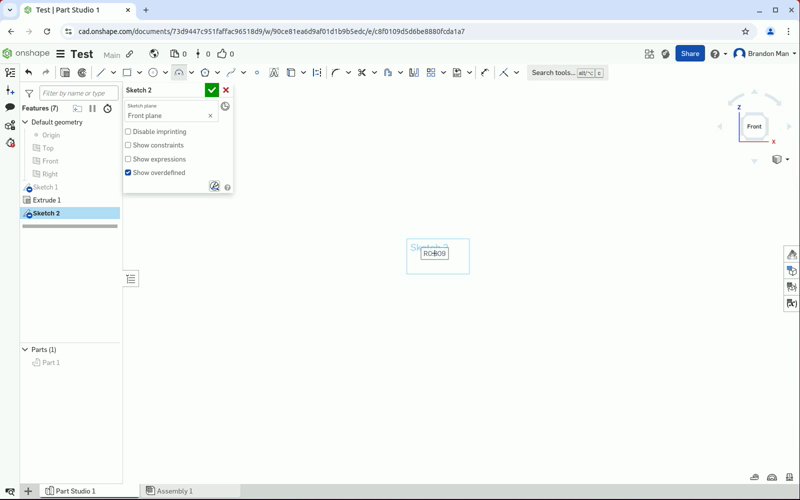
key_up(shift)
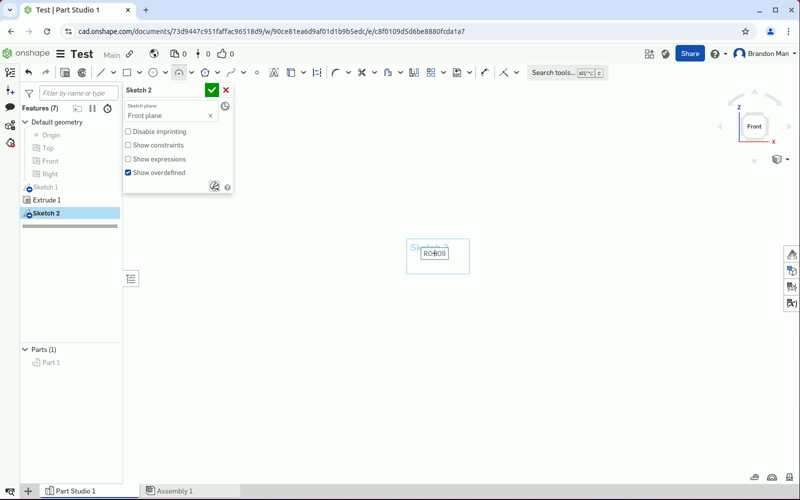
key(esc)
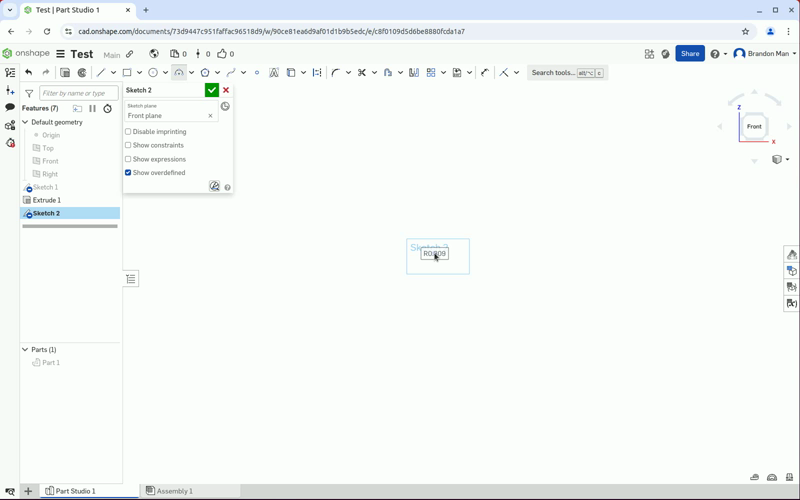
key(l)
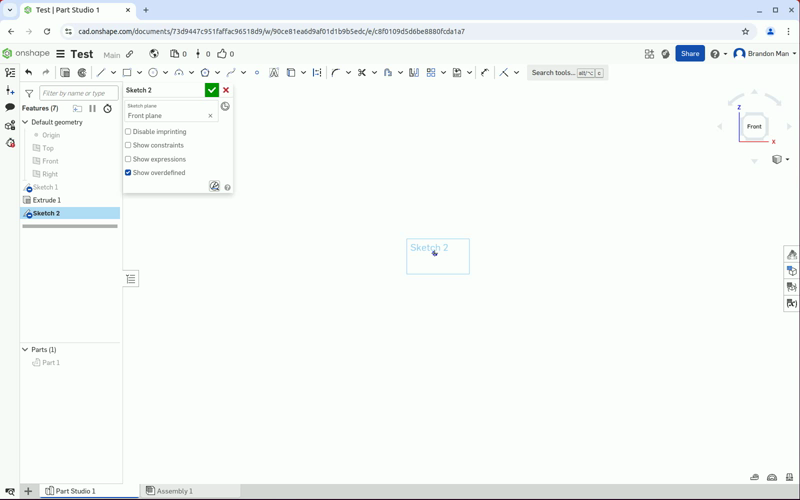
mouse_move(435, 254)
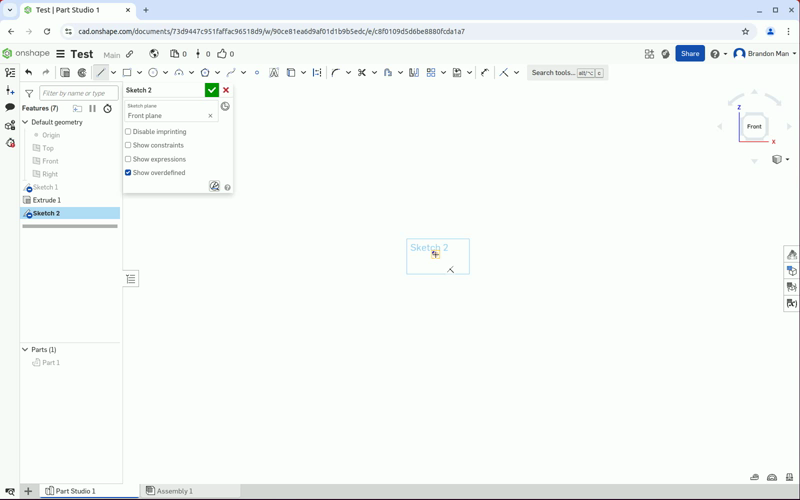
scroll(6)
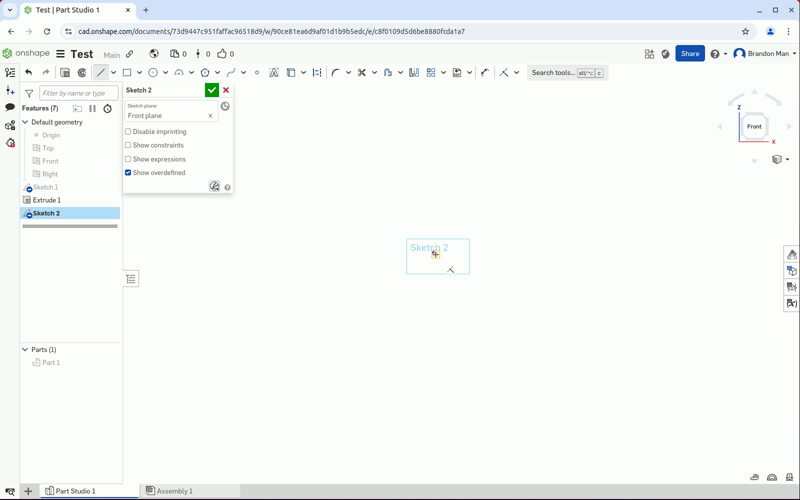
scroll(6)
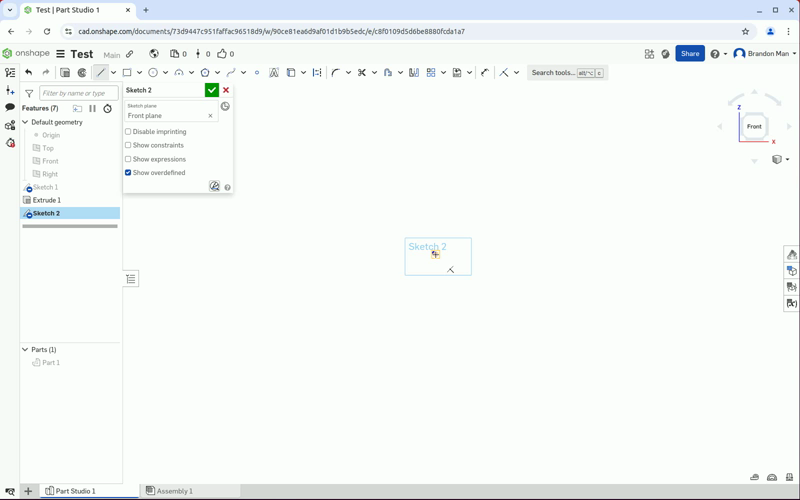
scroll(6)
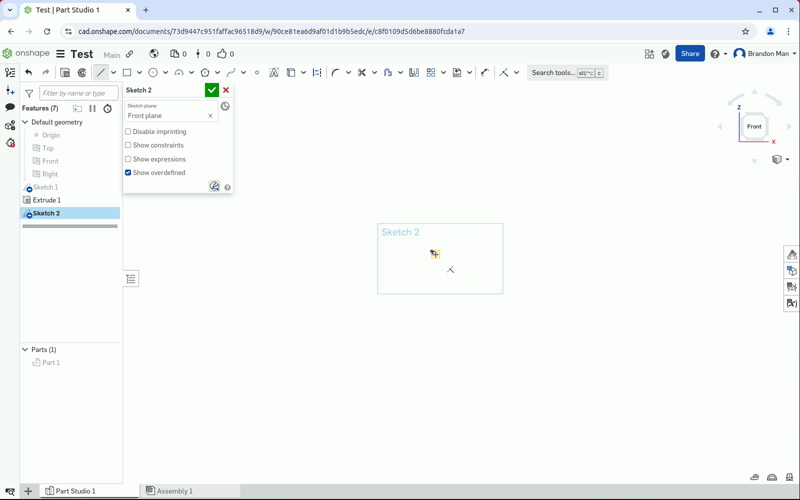
scroll(6)
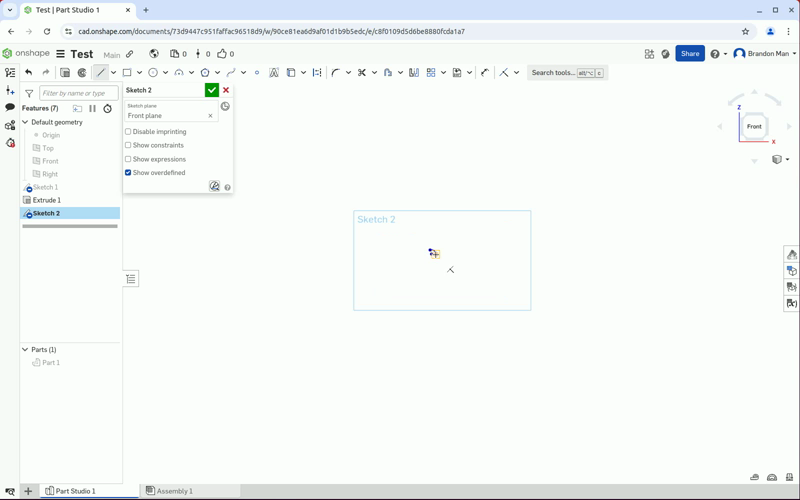
scroll(6)
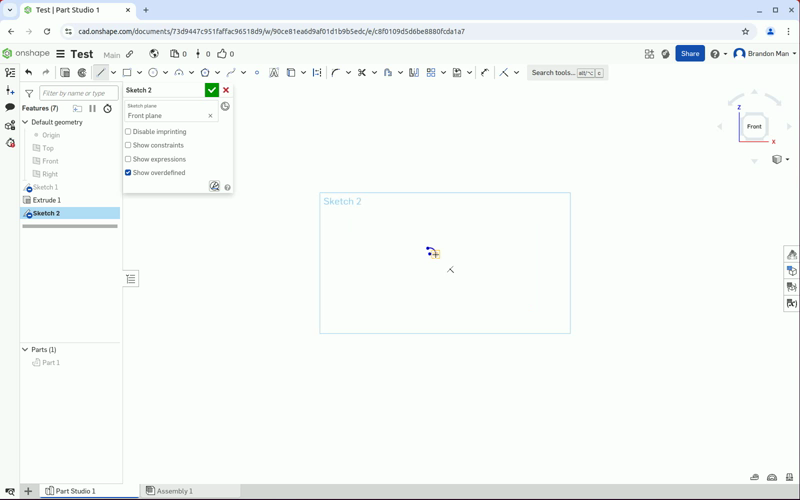
scroll(6)
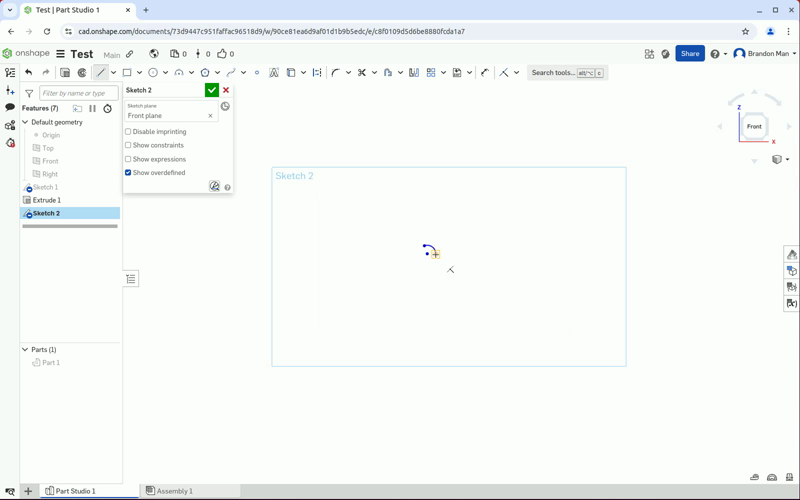
scroll(6)
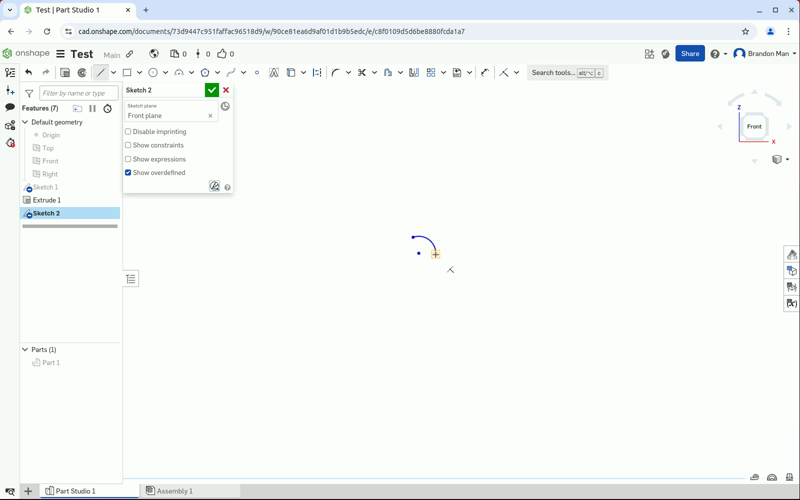
click(435, 254)
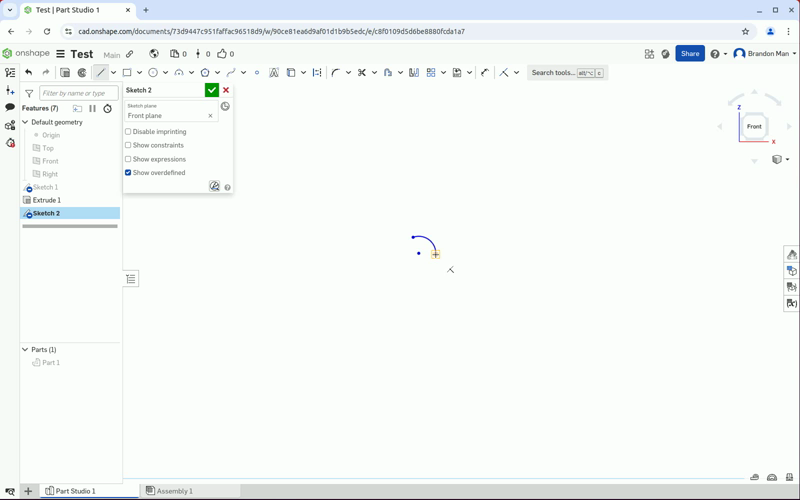
scroll(-6)
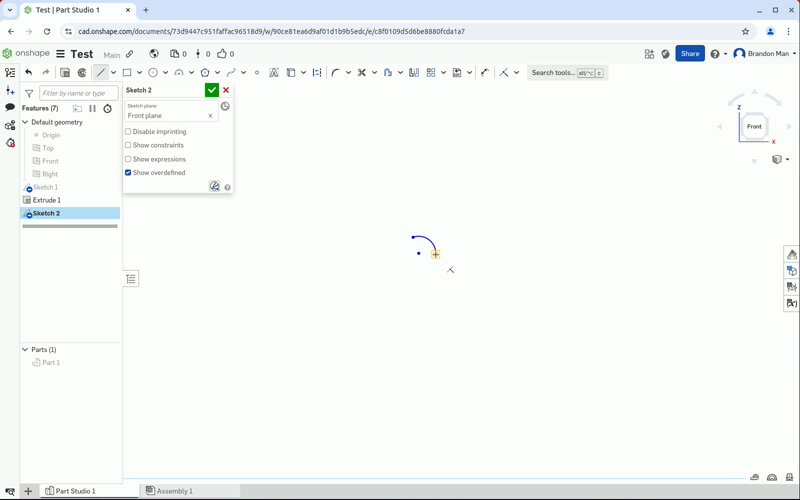
scroll(-6)
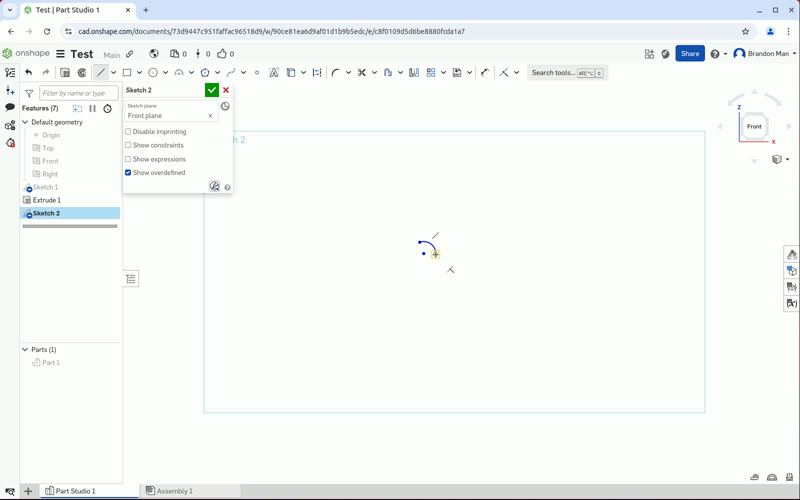
scroll(-6)
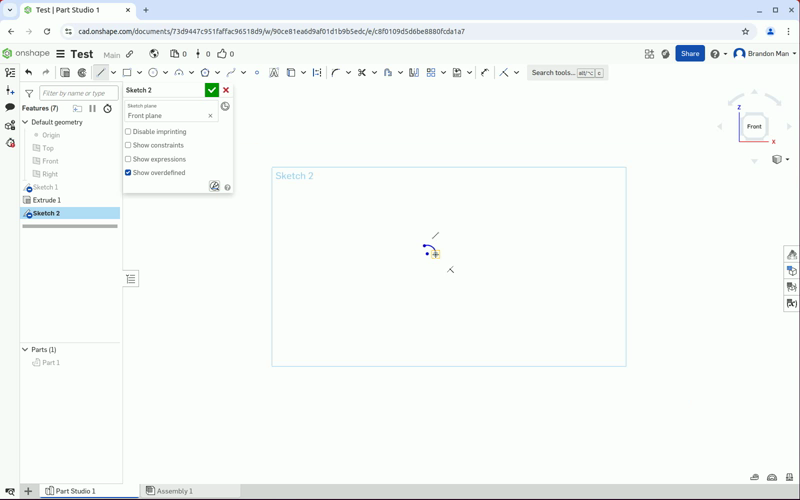
scroll(-6)
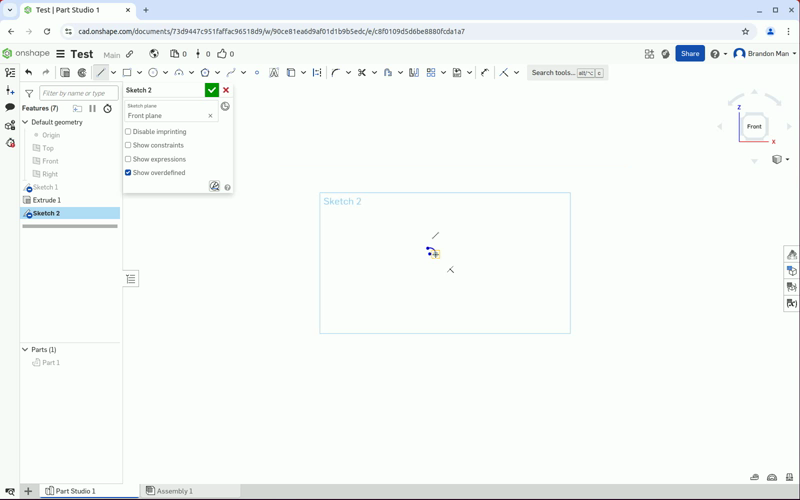
scroll(-6)
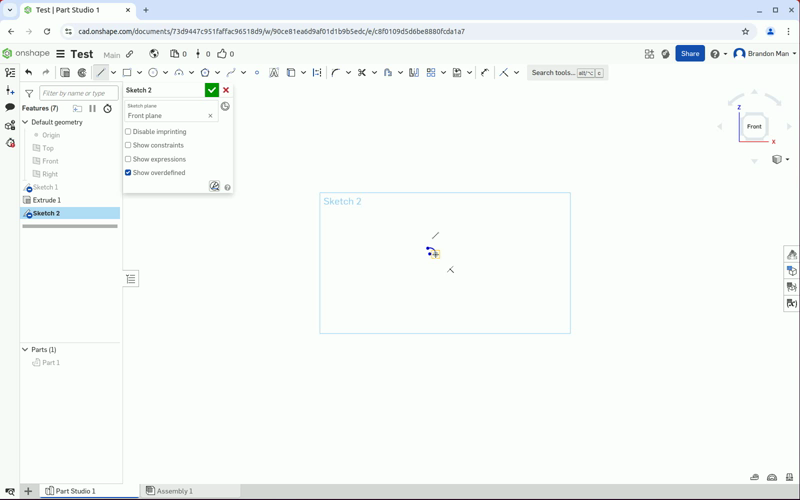
scroll(-6)
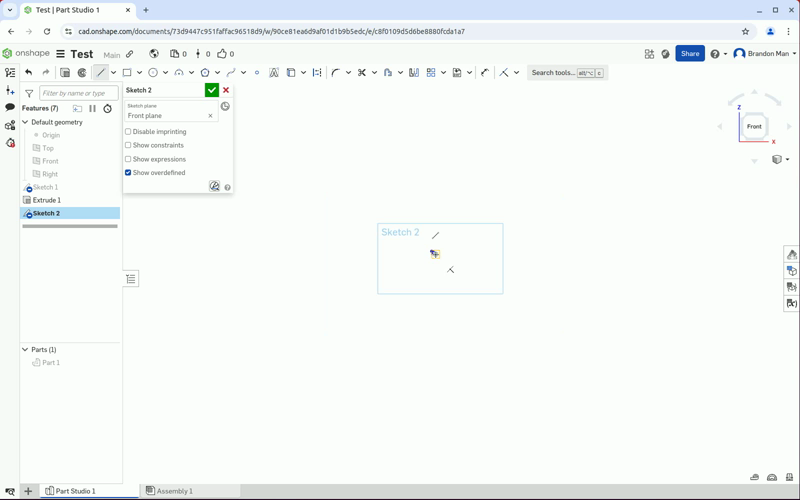
scroll(-6)
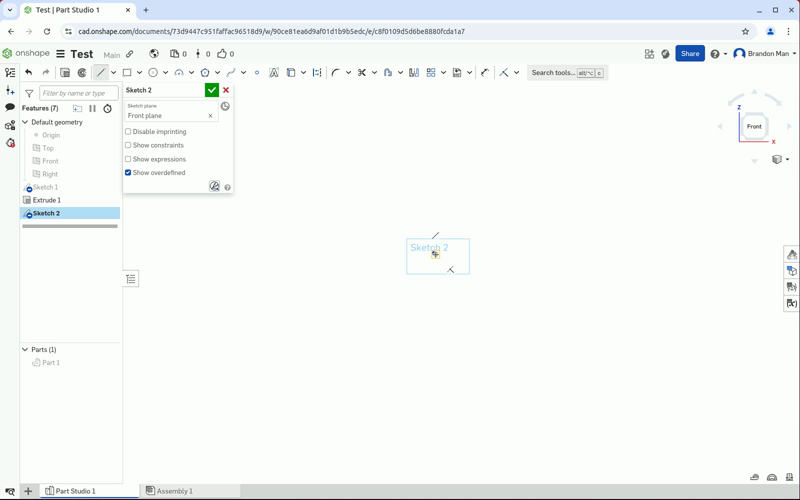
key_down(shift)
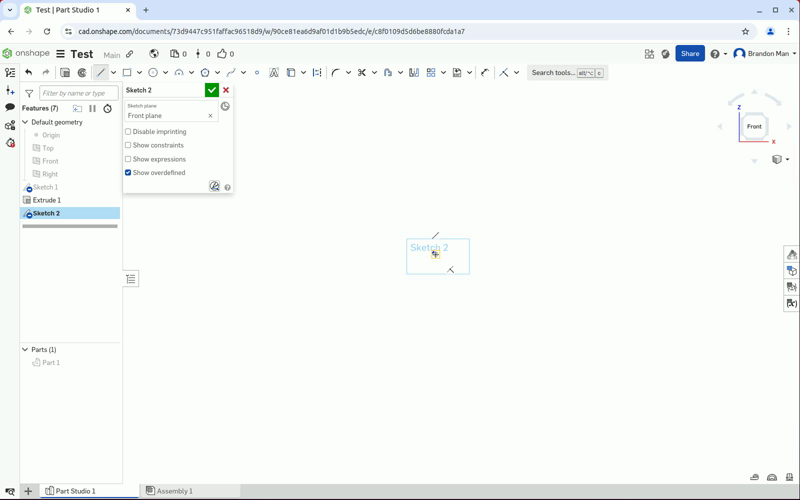
mouse_move(465, 254)
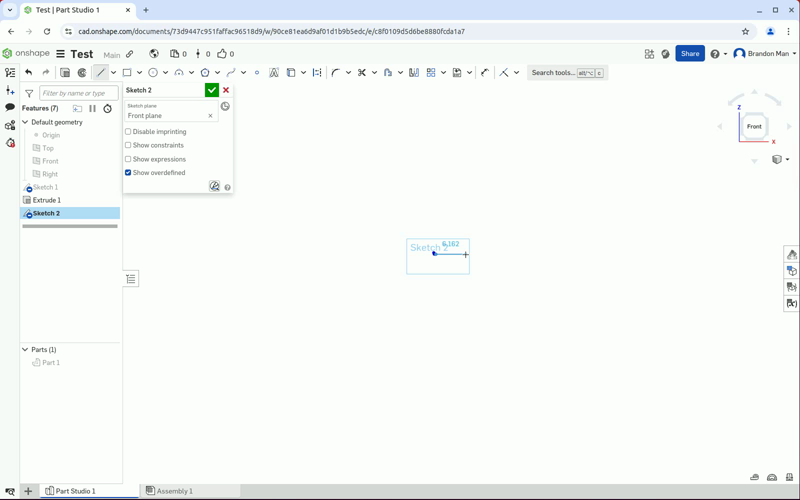
mouse_move(462, 254)
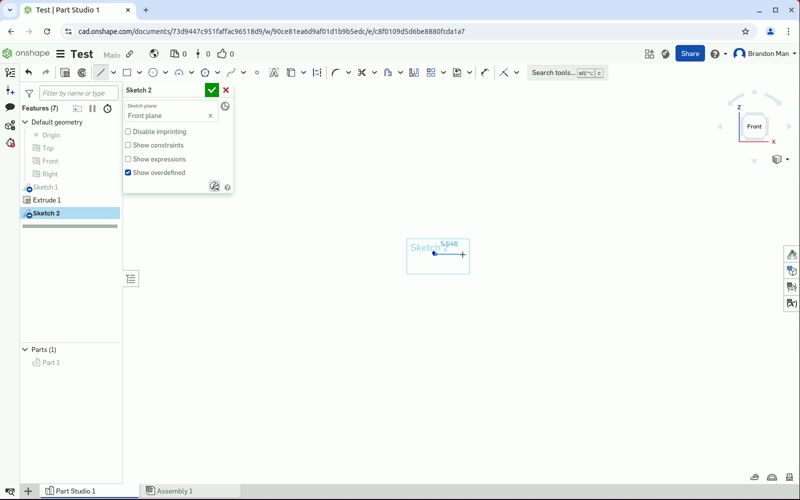
click(462, 254)
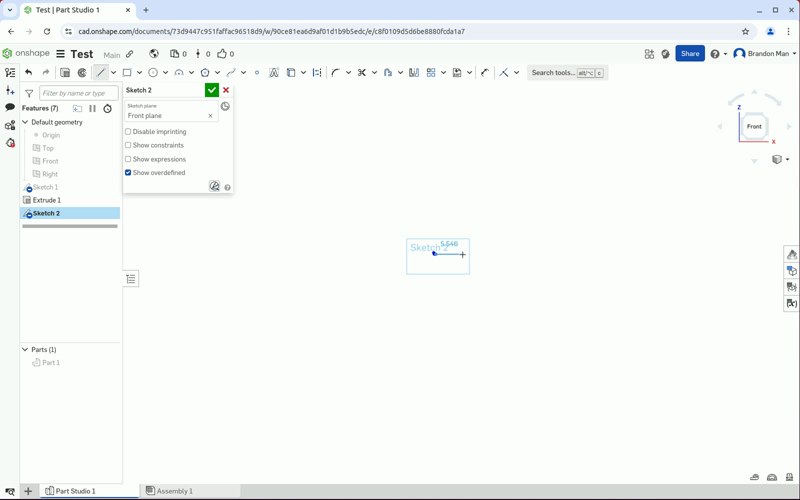
key_up(shift)
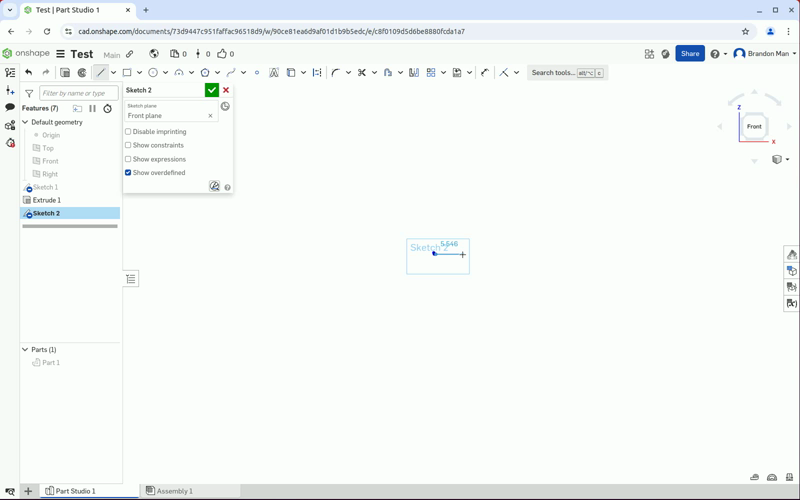
key_down(shift)
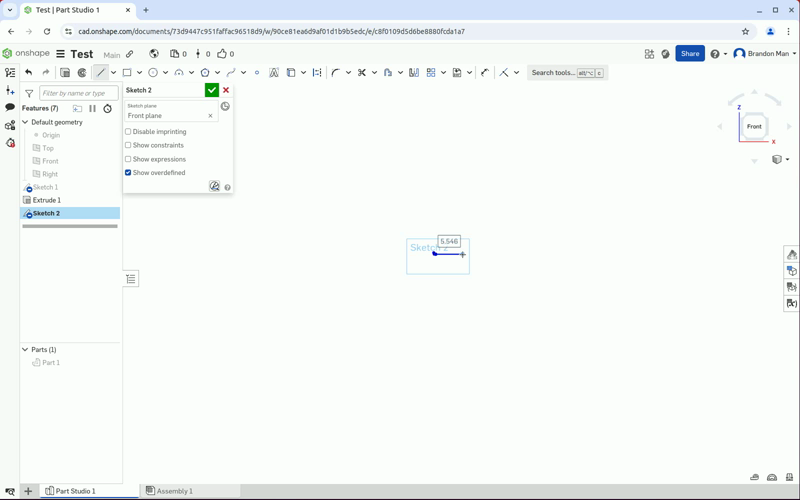
mouse_move(492, 254)
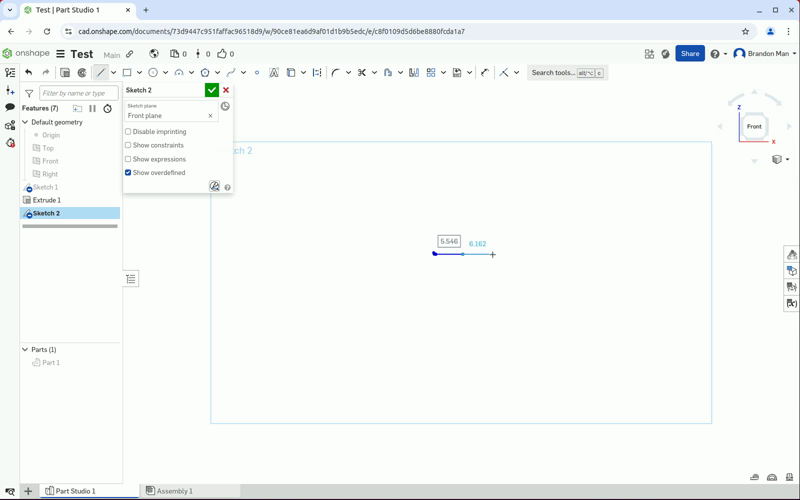
mouse_move(462, 225)
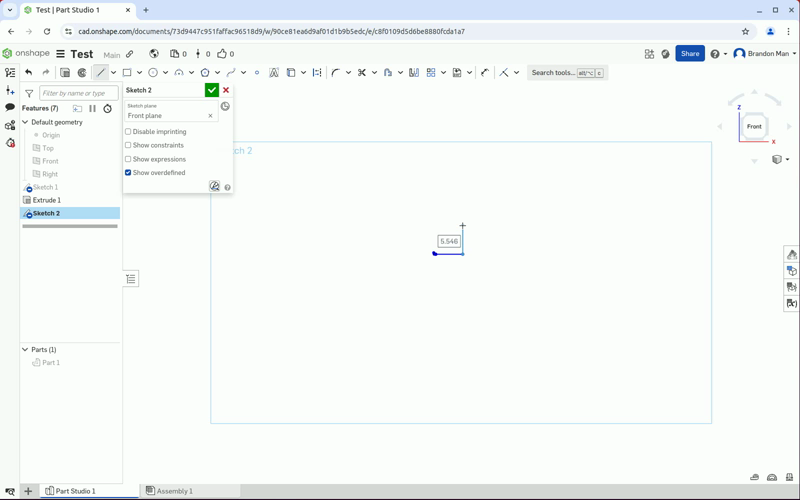
click(462, 225)
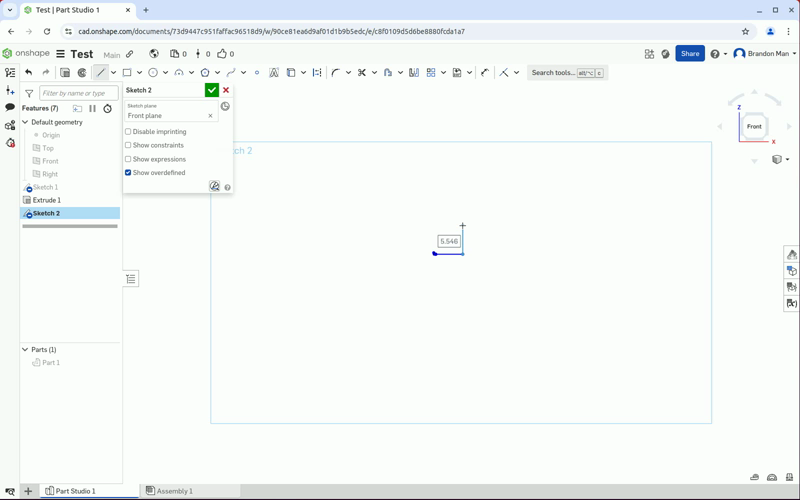
key_up(shift)
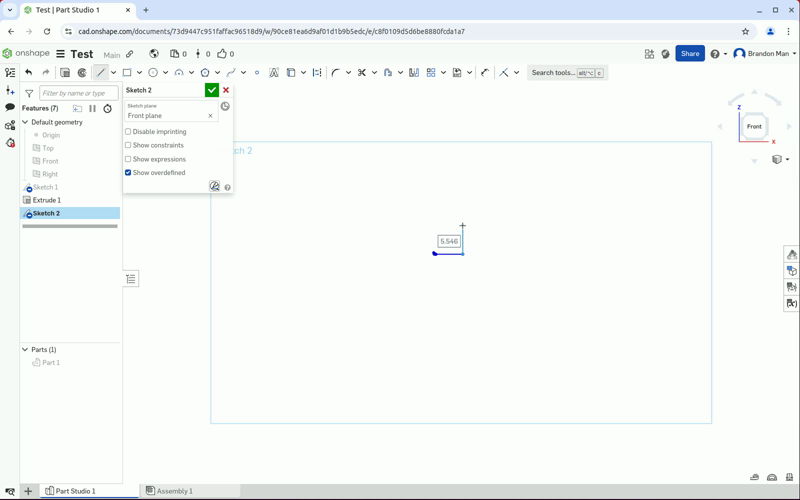
key_down(shift)
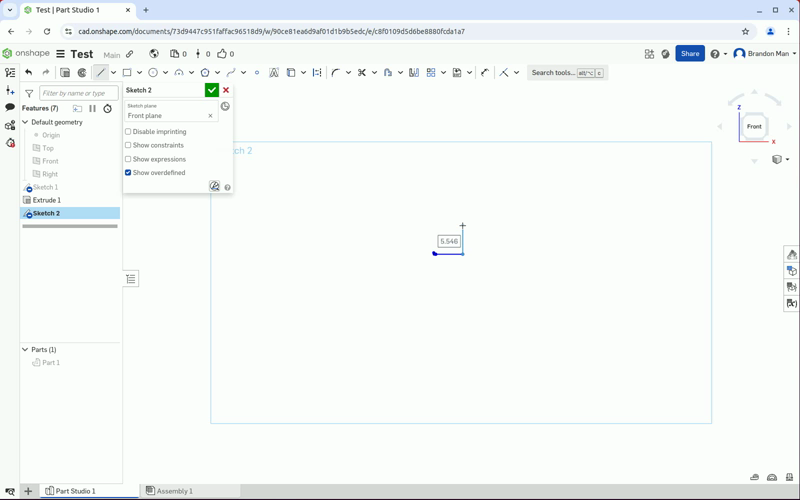
mouse_move(492, 225)
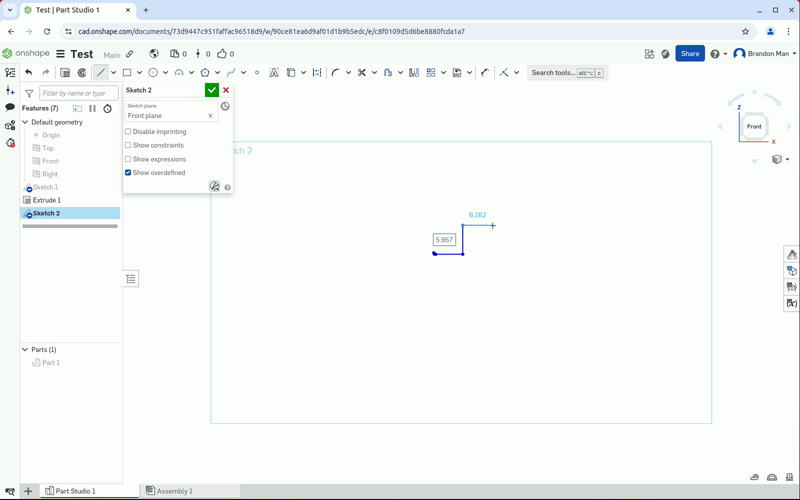
mouse_move(433, 225)
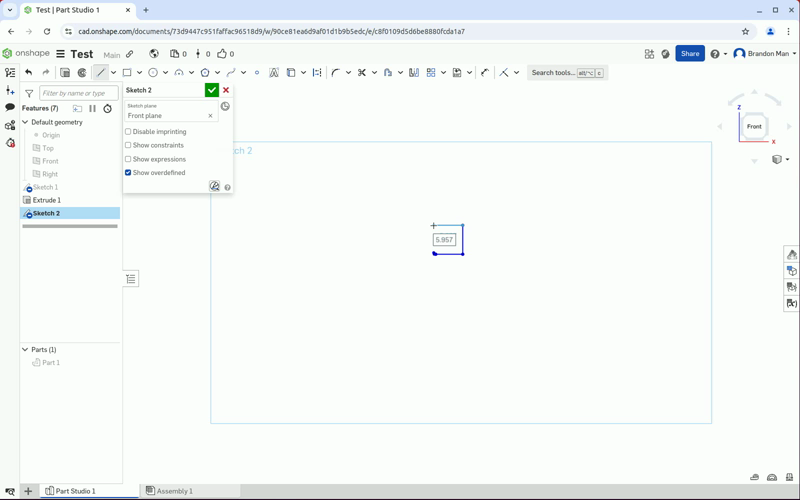
click(433, 225)
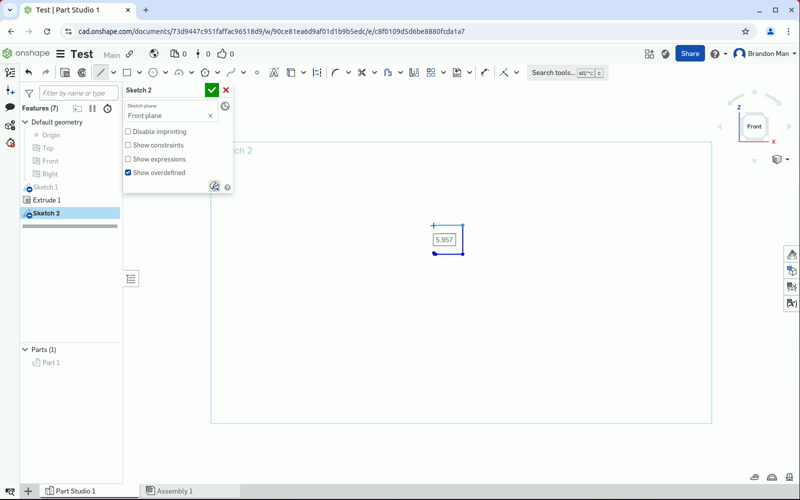
key_up(shift)
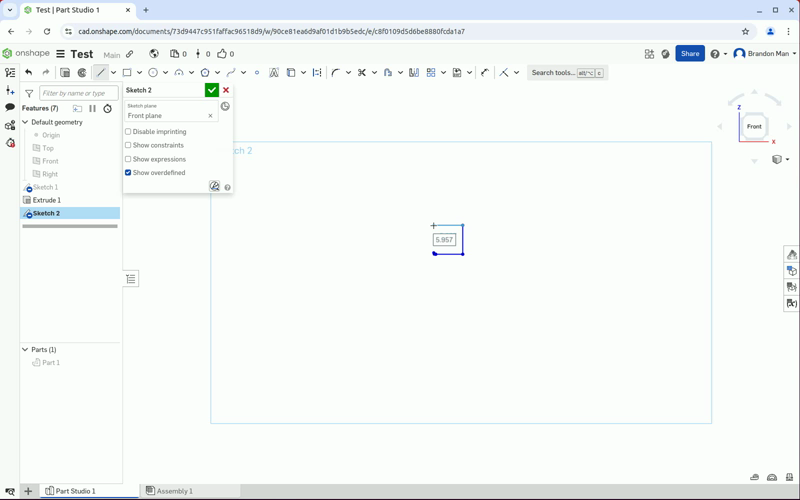
mouse_move(463, 225)
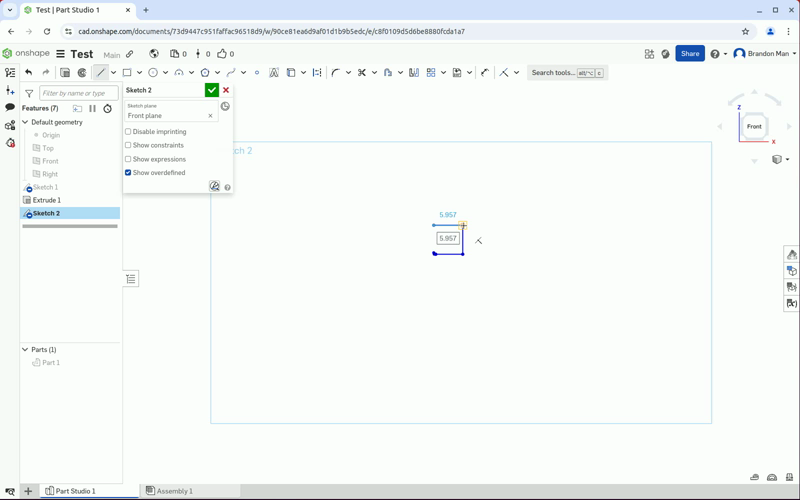
key_down(shift)
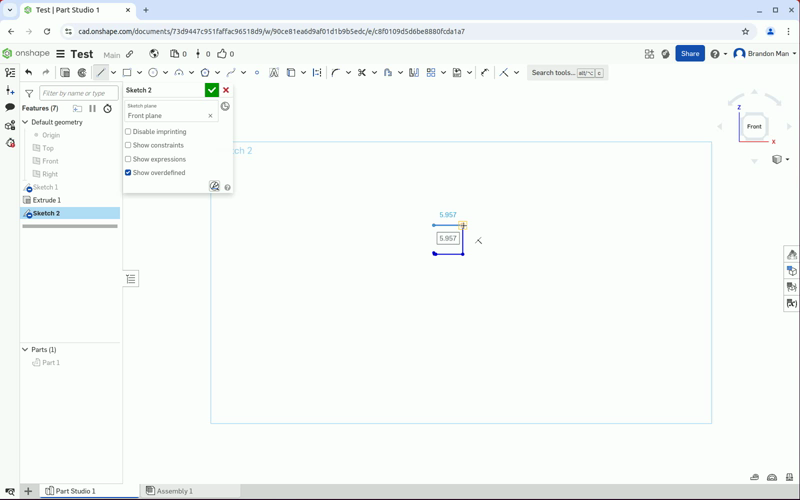
mouse_move(433, 252)
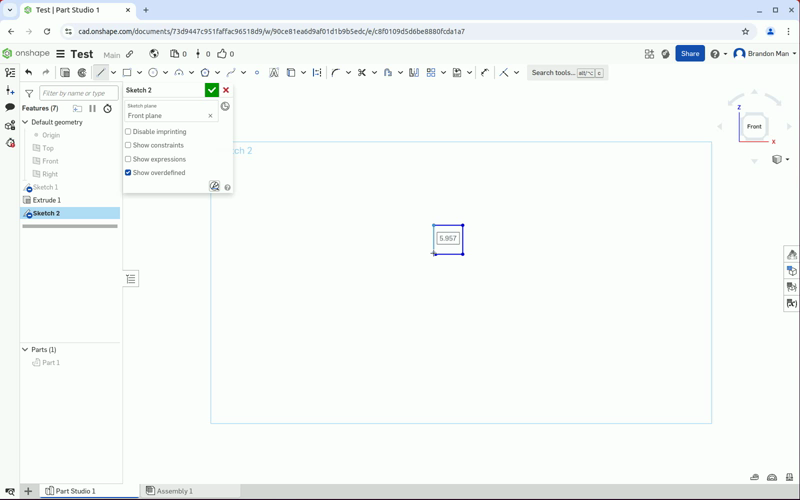
scroll(6)
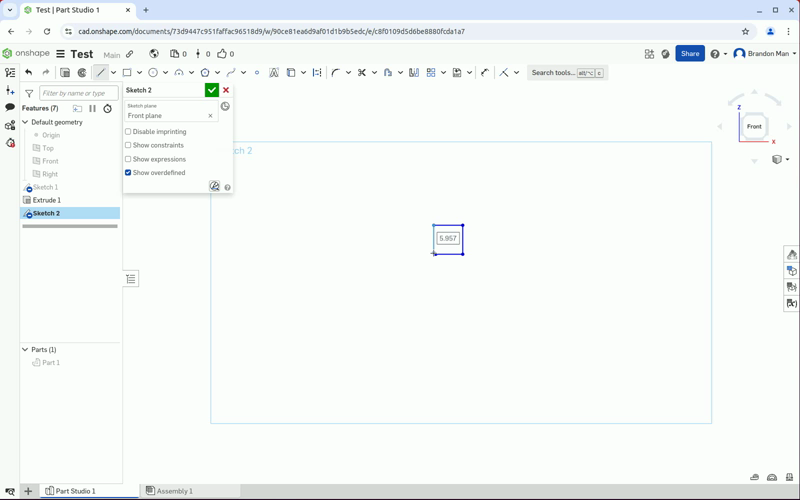
scroll(6)
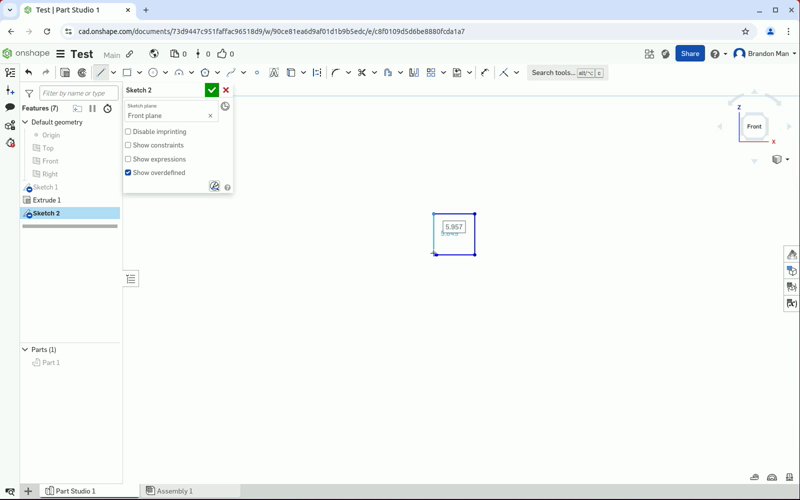
scroll(6)
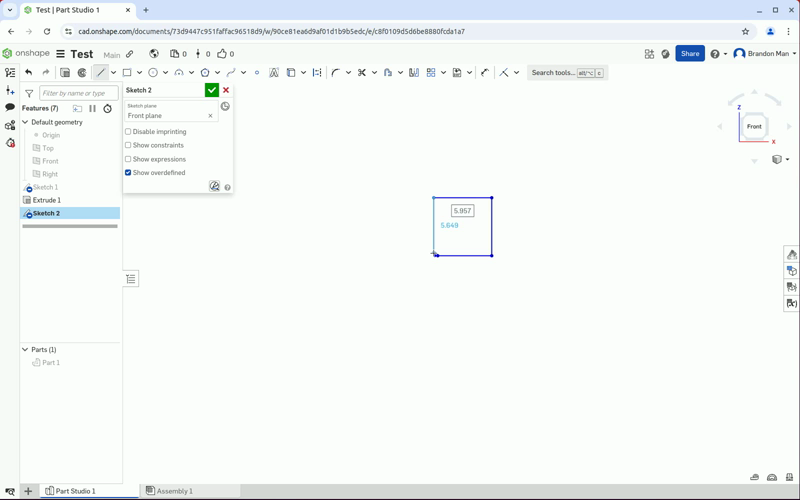
scroll(6)
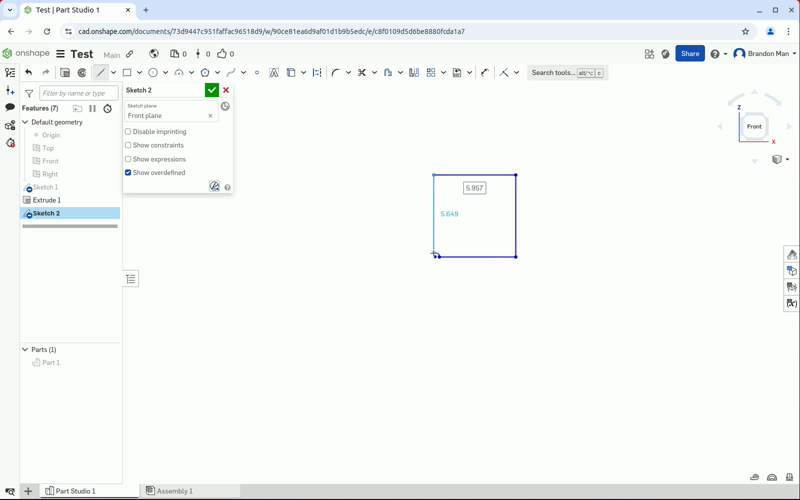
scroll(6)
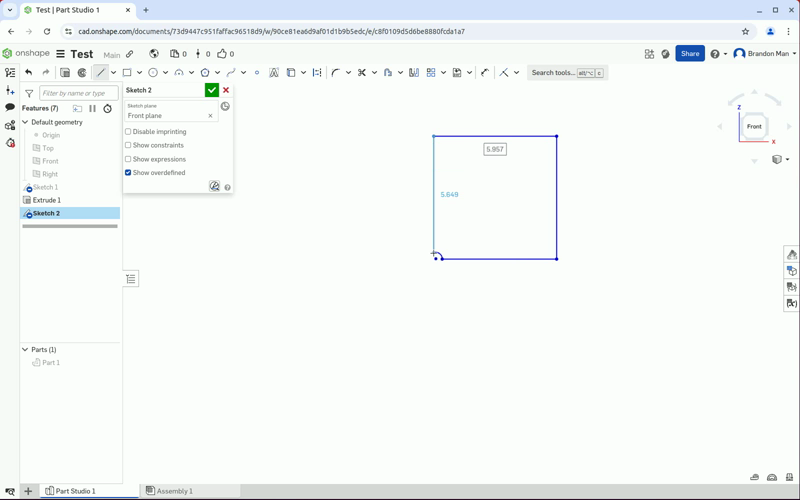
scroll(6)
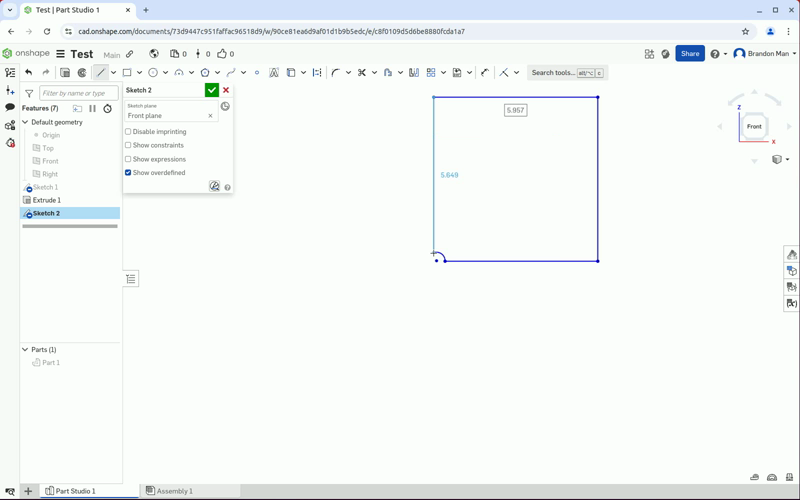
scroll(6)
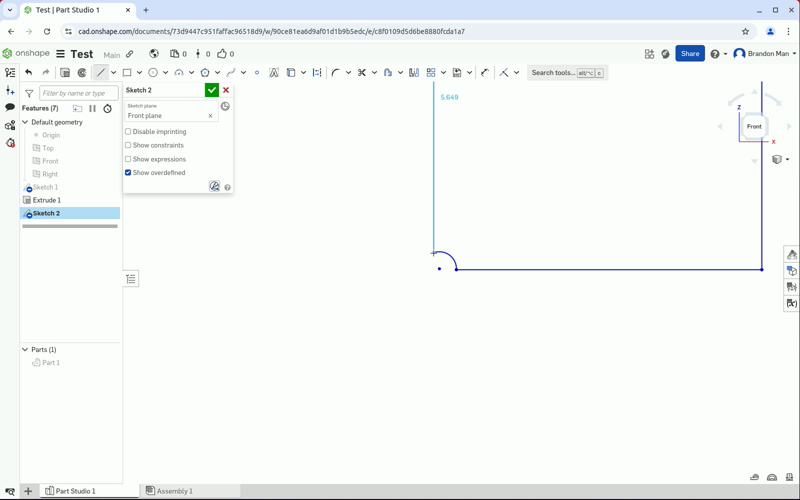
key_up(shift)
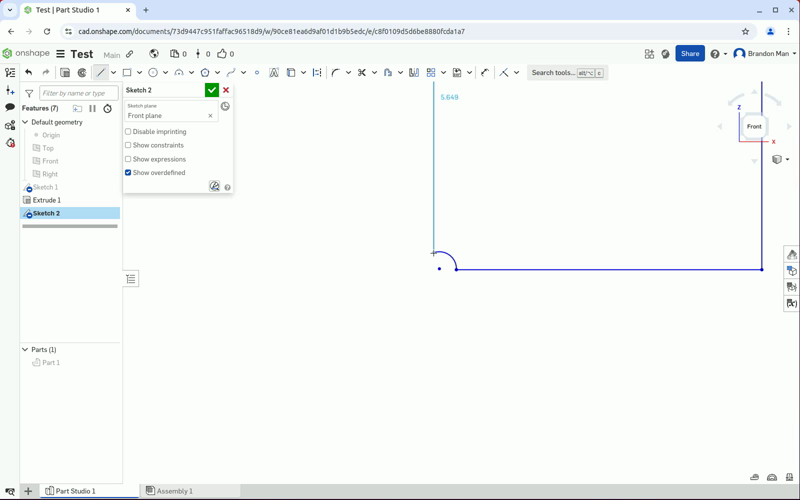
click(433, 252)
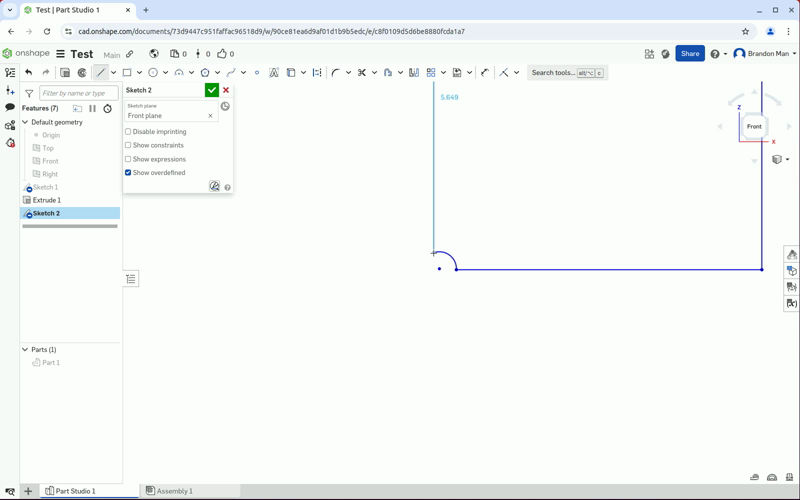
scroll(-6)
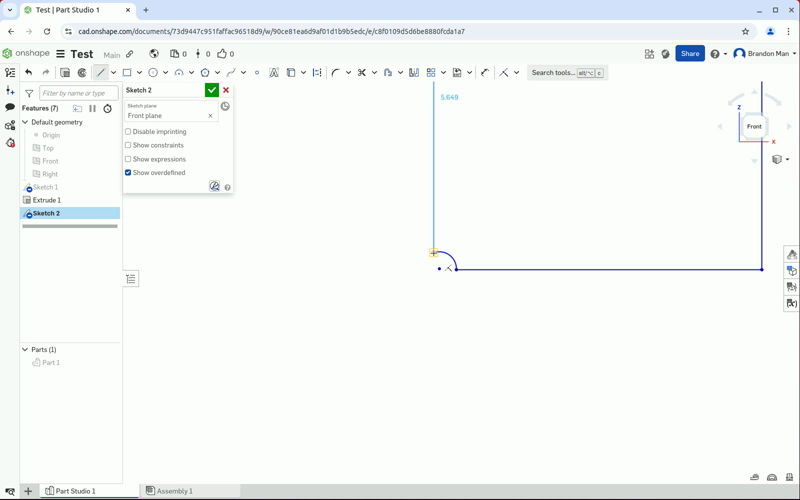
scroll(-6)
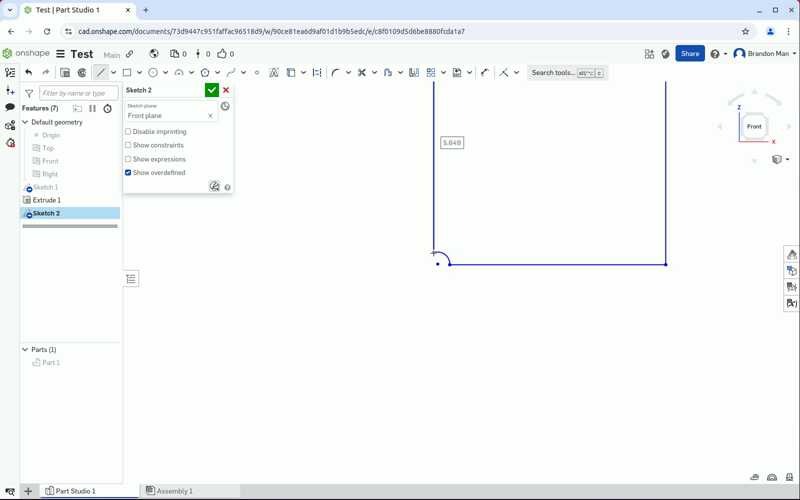
scroll(-6)
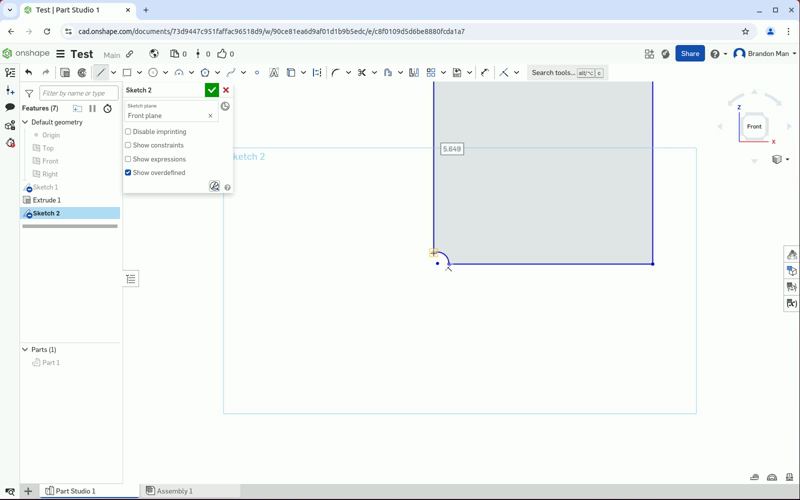
scroll(-6)
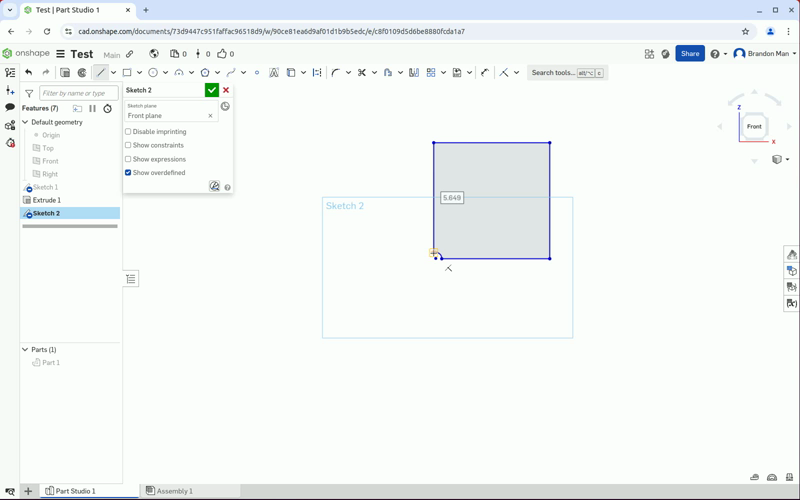
scroll(-6)
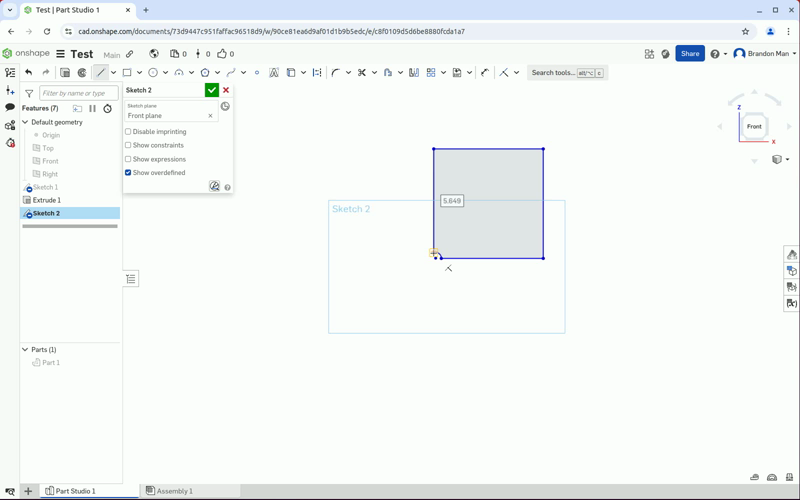
scroll(-6)
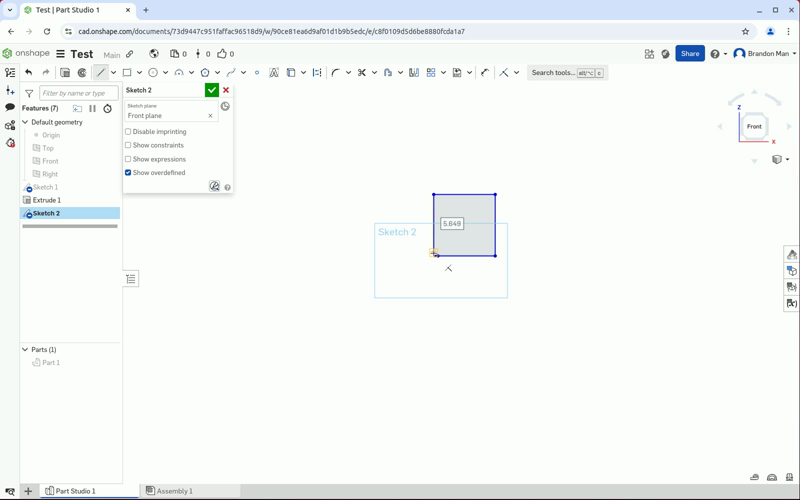
scroll(-6)
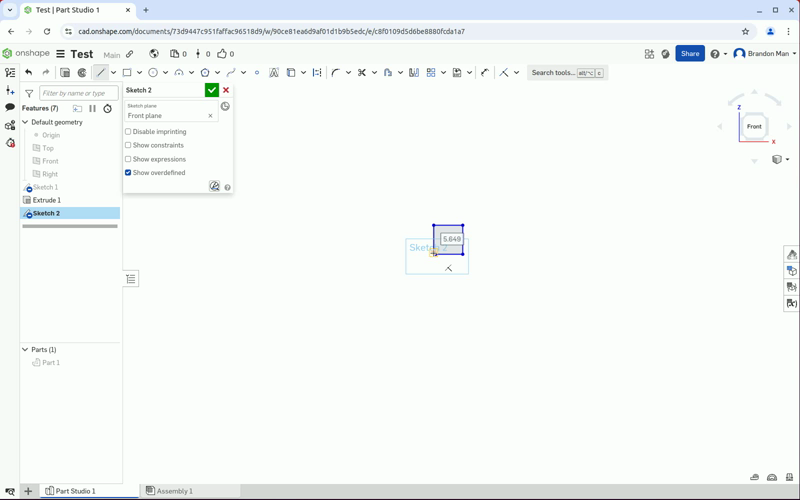
key(esc)
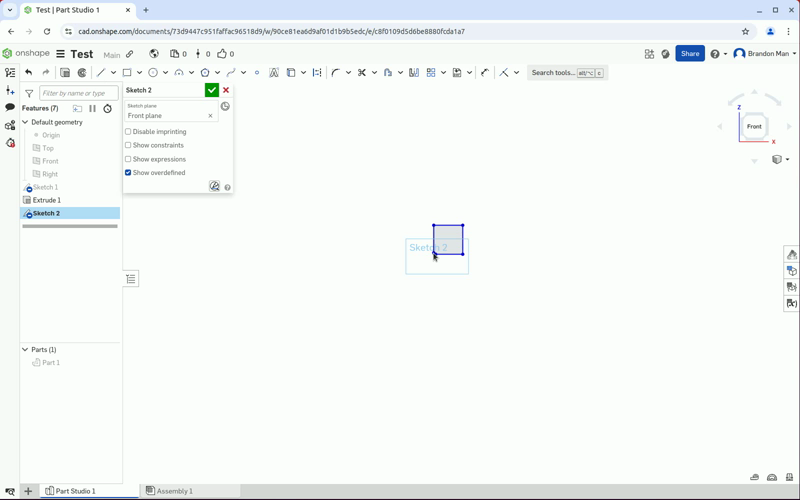
mouse_move(440, 246)
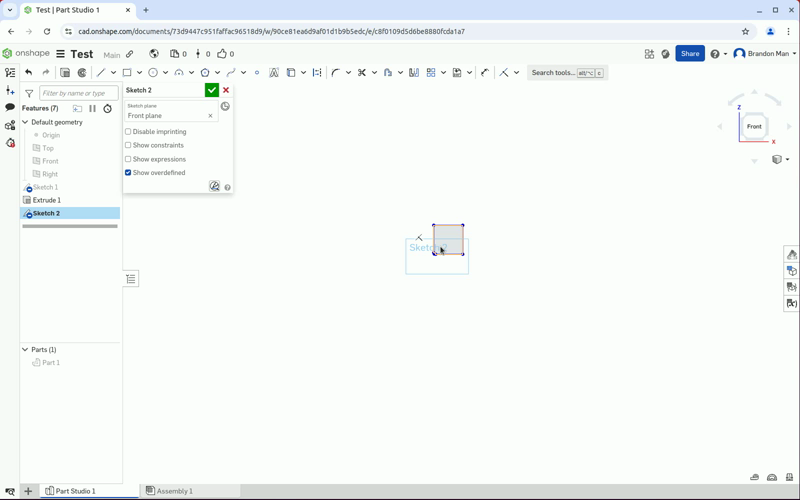
scroll(6)
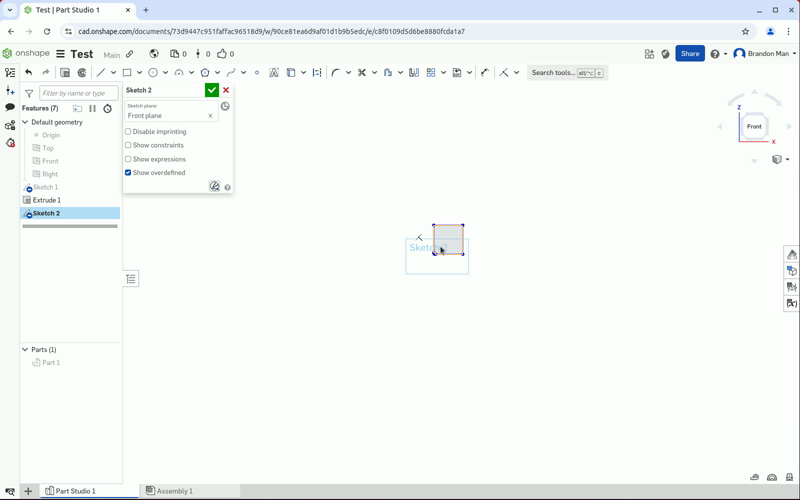
scroll(6)
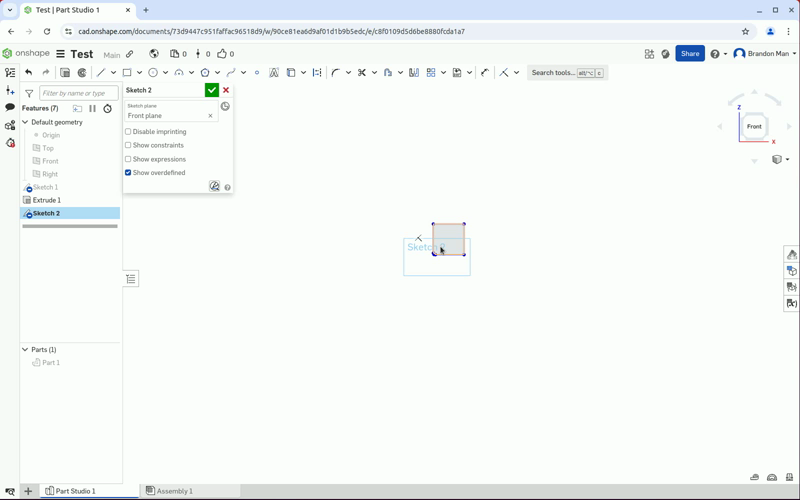
scroll(6)
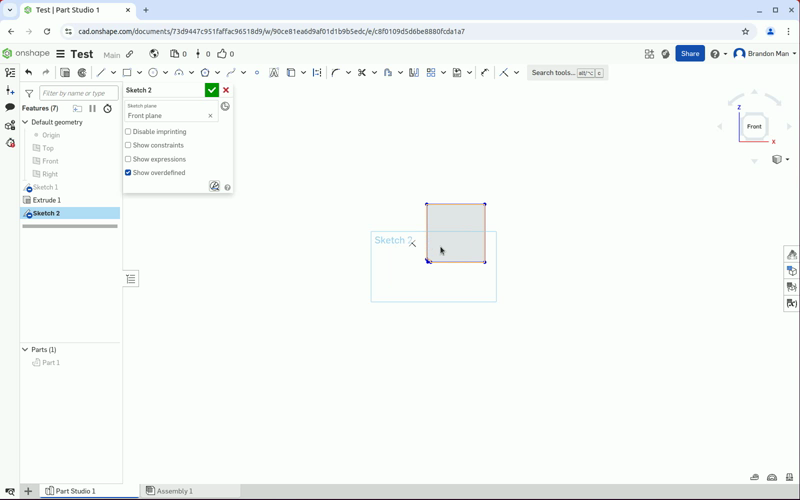
scroll(6)
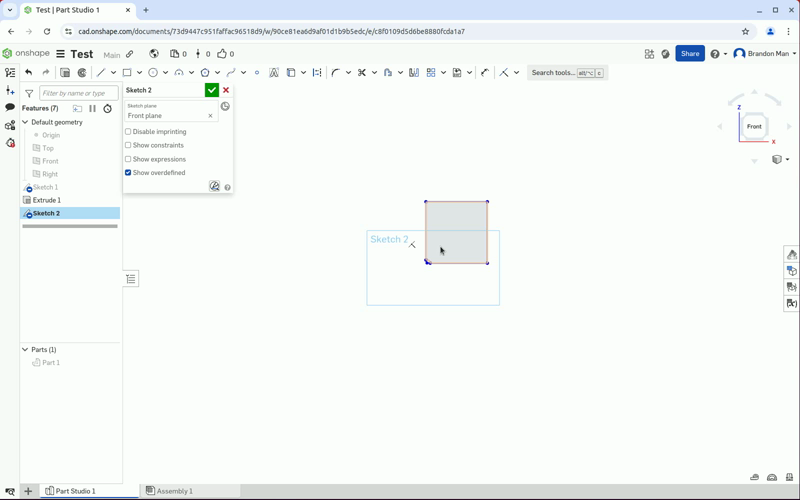
scroll(6)
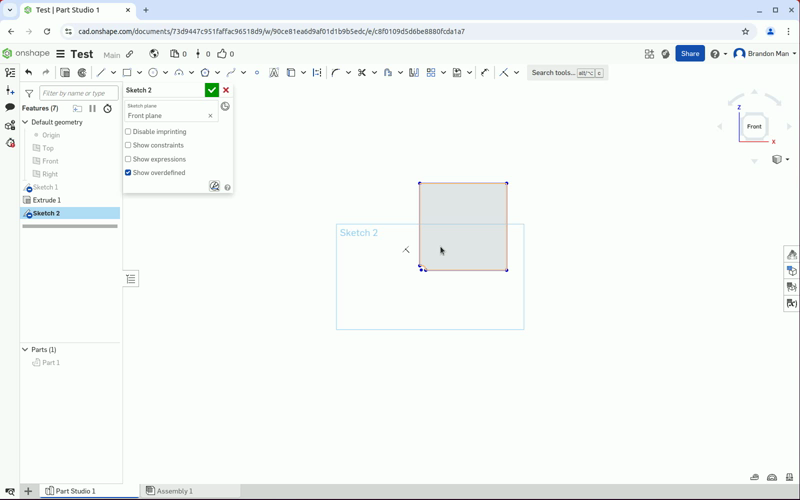
scroll(6)
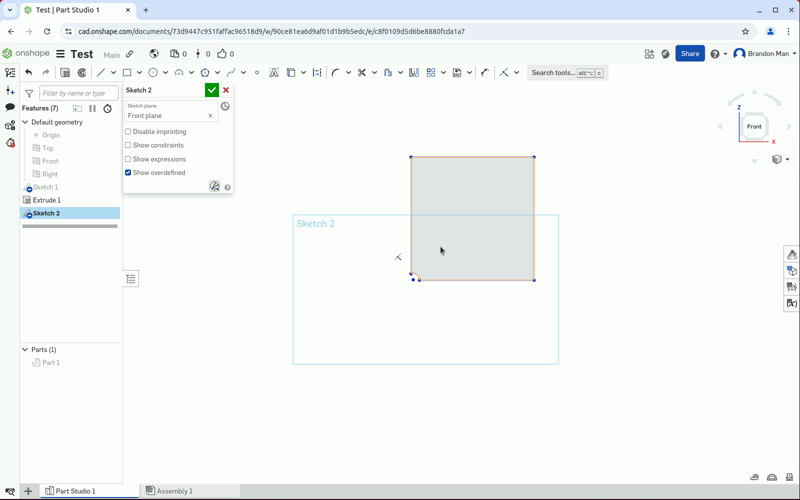
scroll(6)
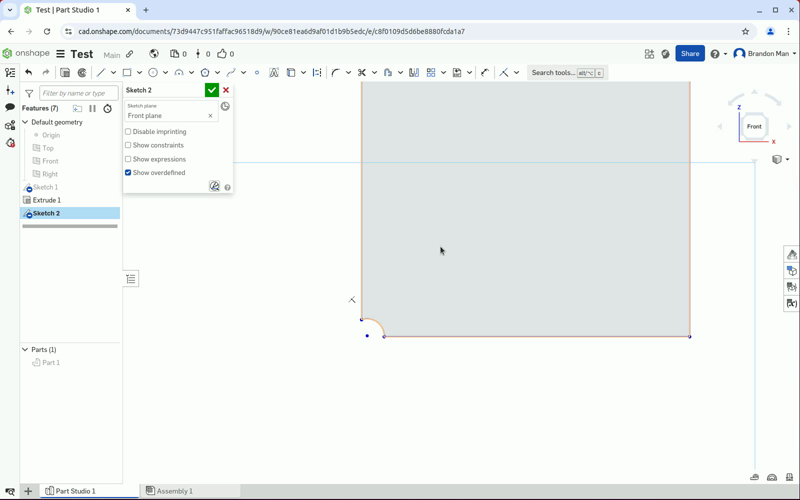
click(440, 246)
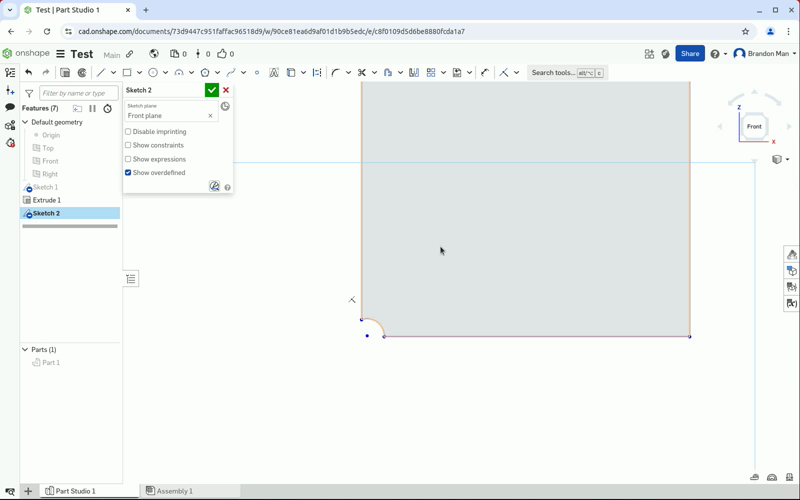
scroll(-6)
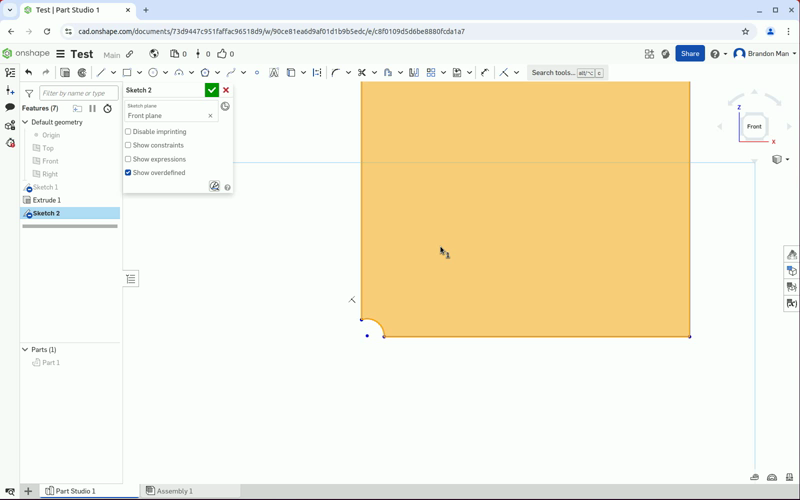
scroll(-6)
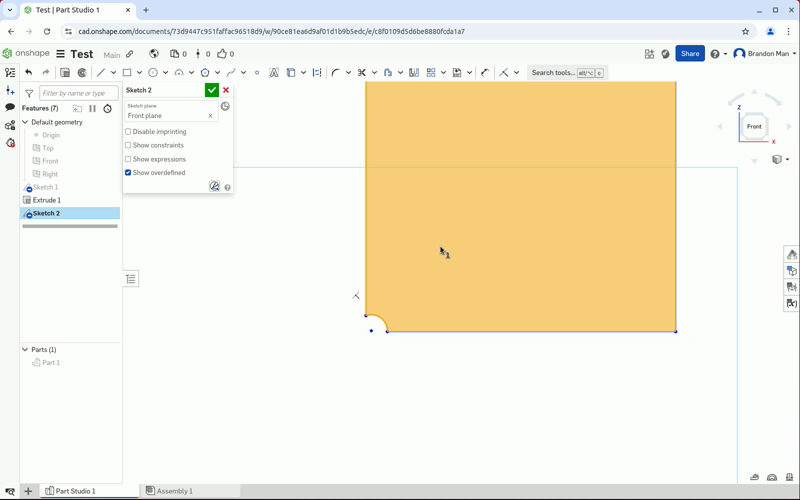
scroll(-6)
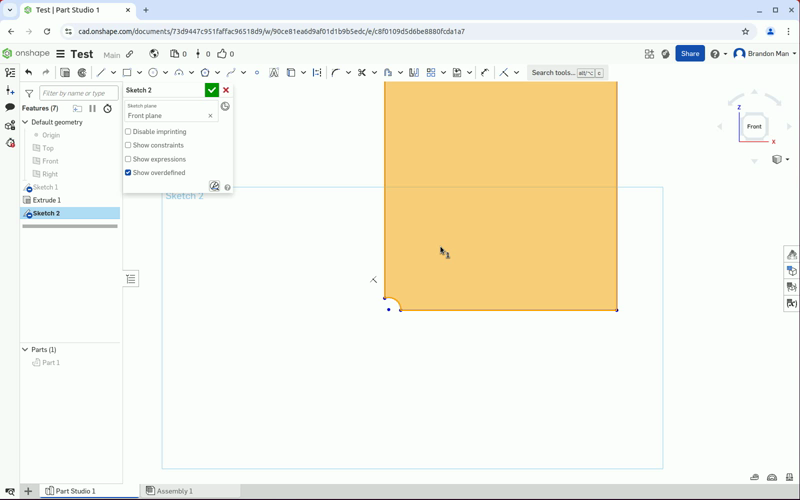
scroll(-6)
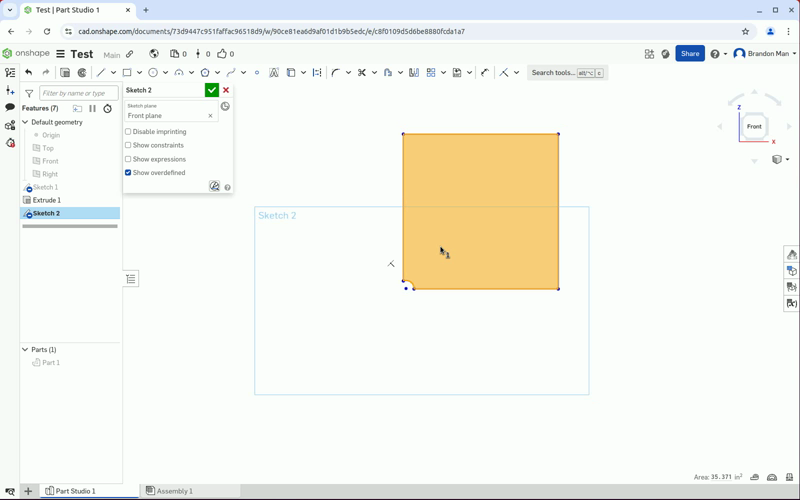
scroll(-6)
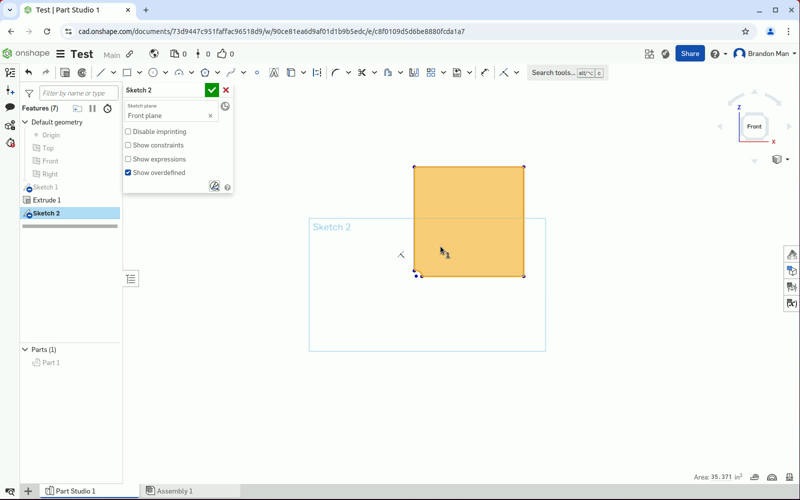
scroll(-6)
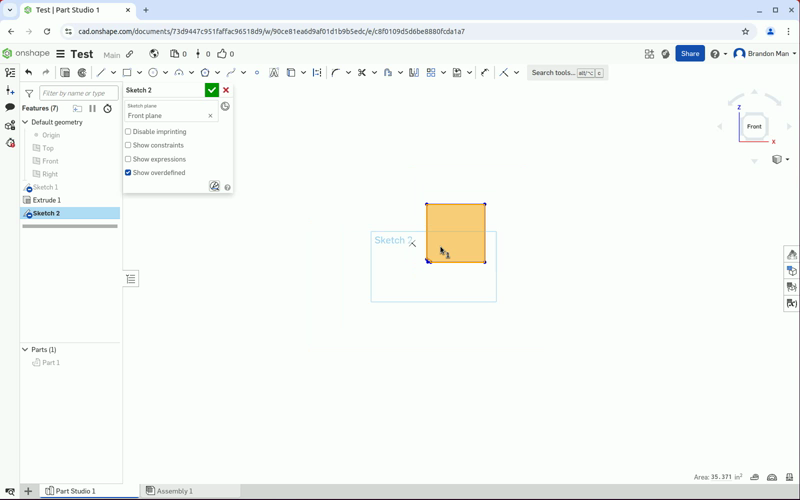
scroll(-6)
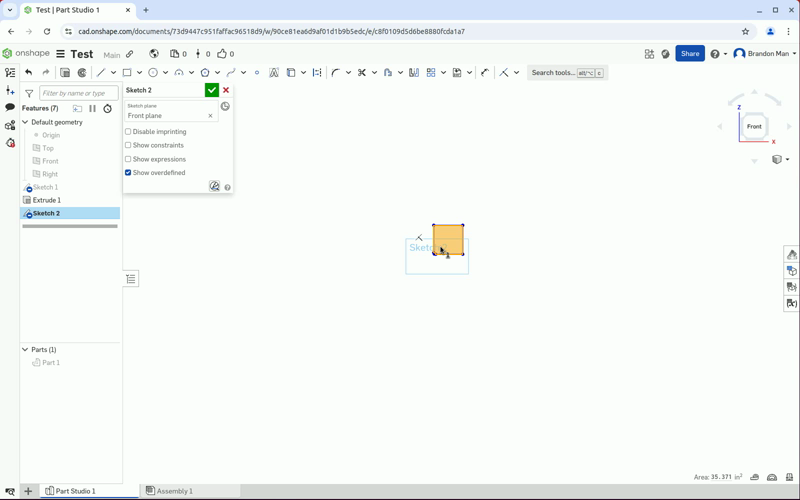
mouse_move(73, 352)
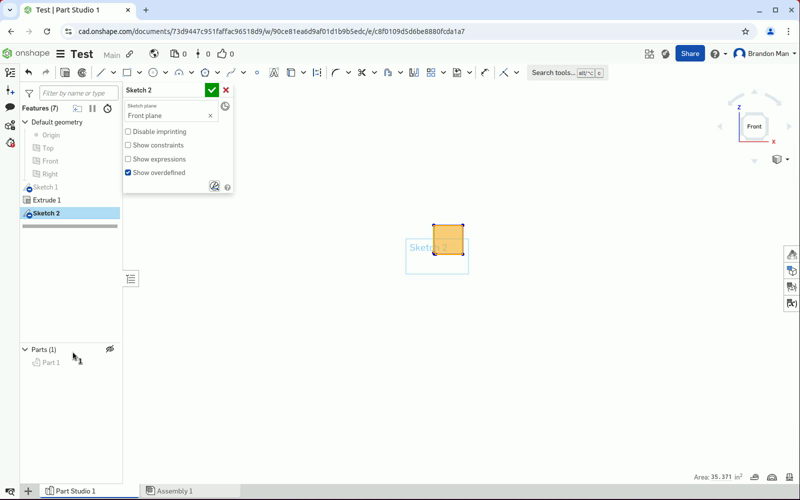
key(shift+y)
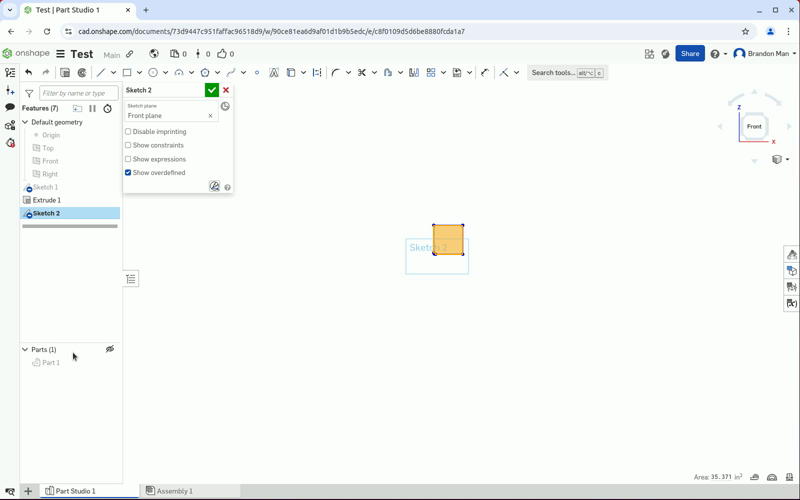
key(shift+e)
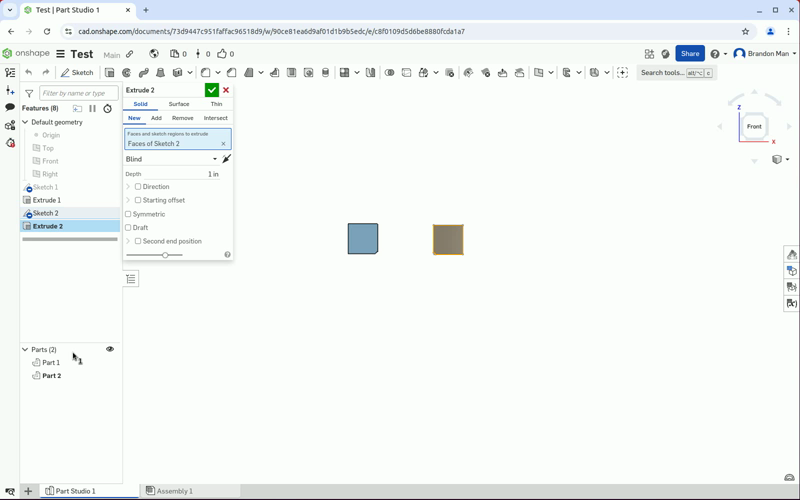
mouse_move(143, 106)
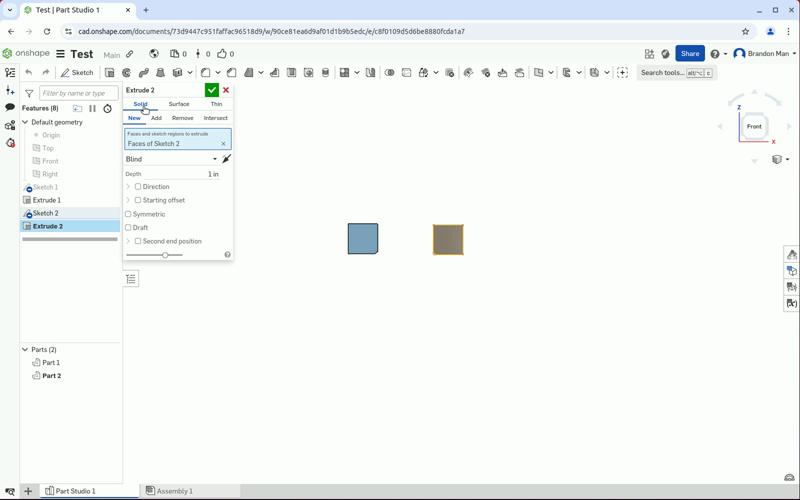
click(143, 106)
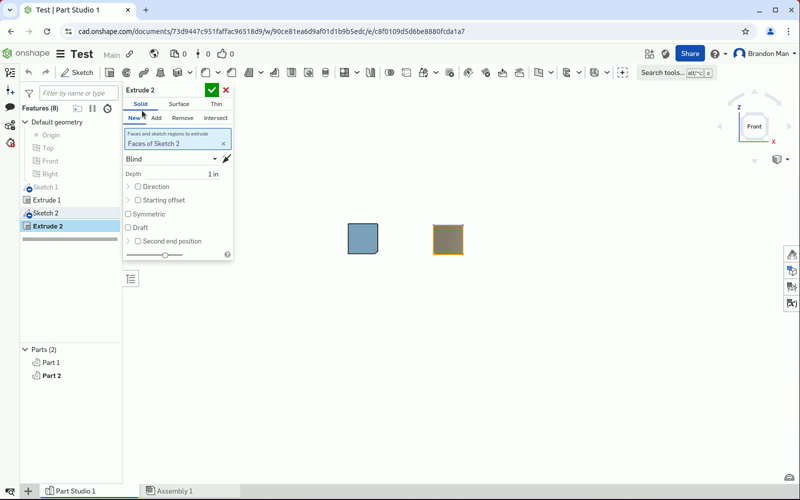
mouse_move(137, 120)
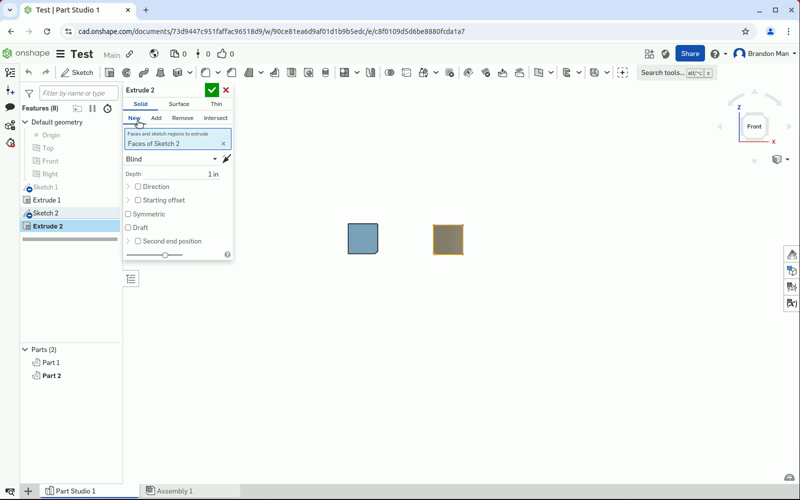
click(137, 120)
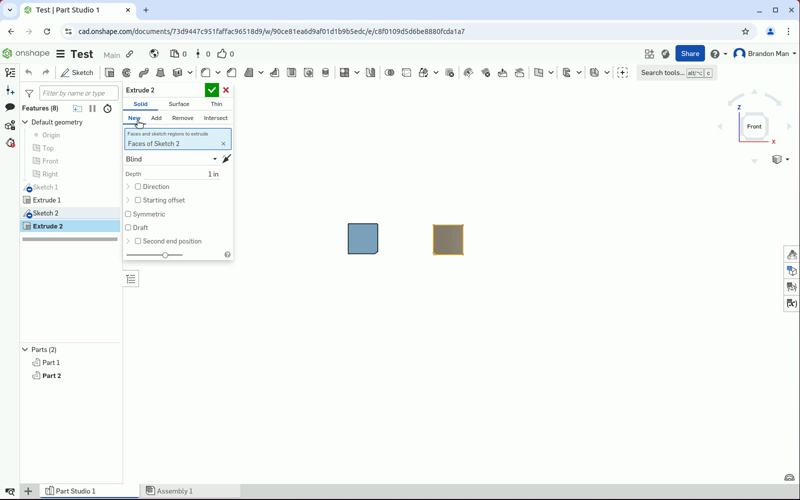
key(tab, 4)
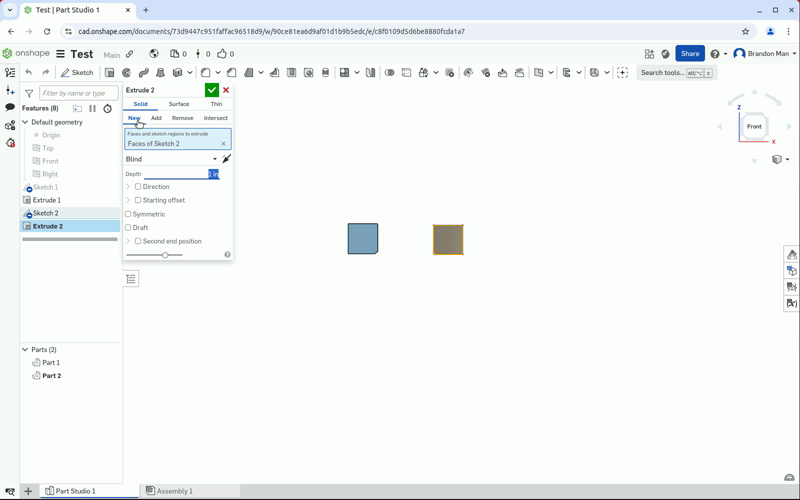
text(2.889)
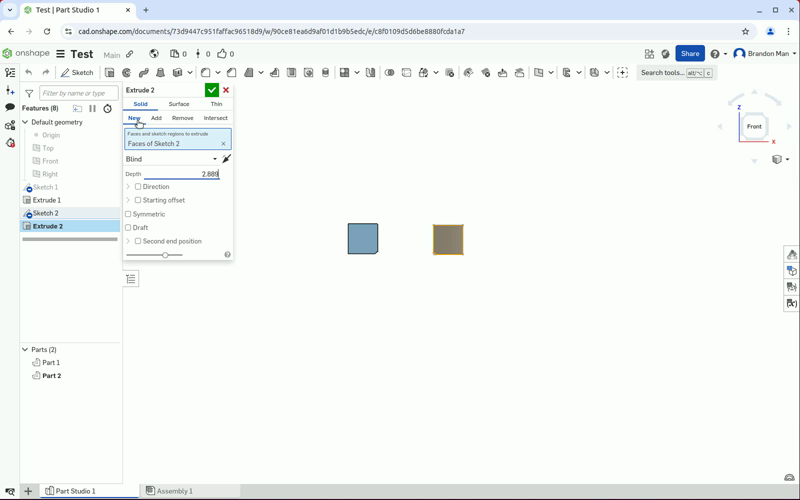
key(enter)
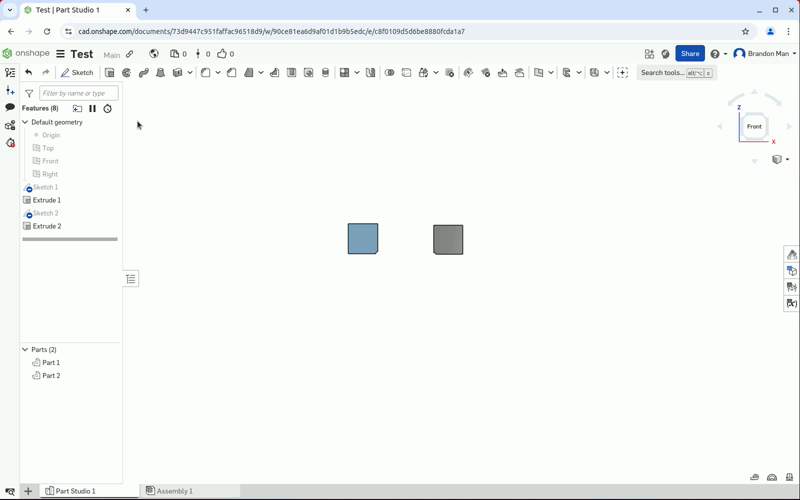
key(shift+h)
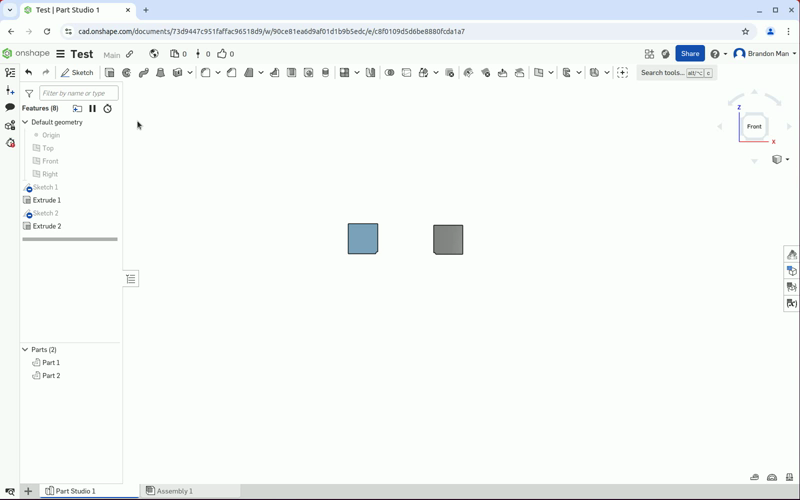
key(shift+h)
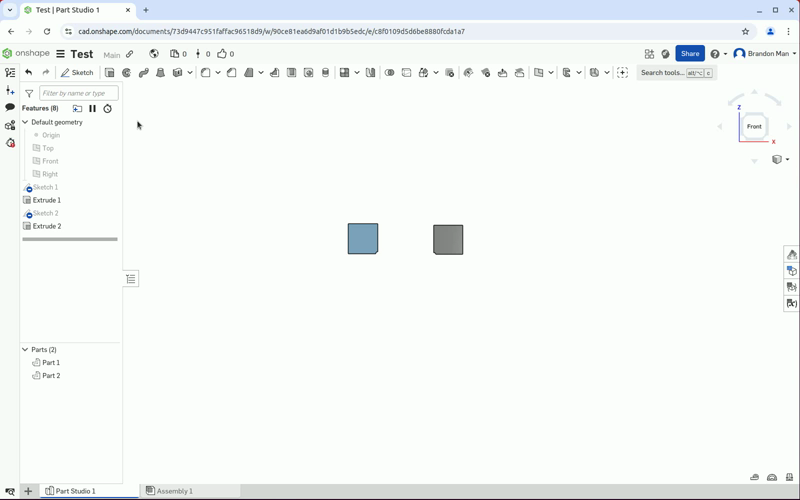
mouse_move(73, 189)
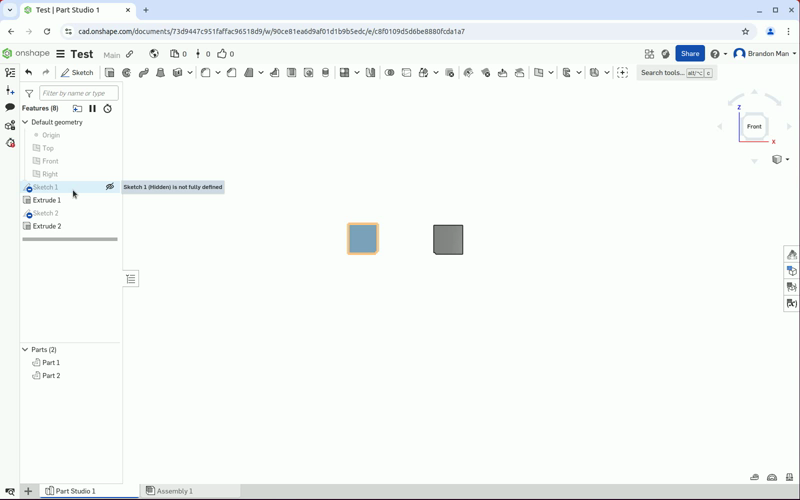
click(73, 189)
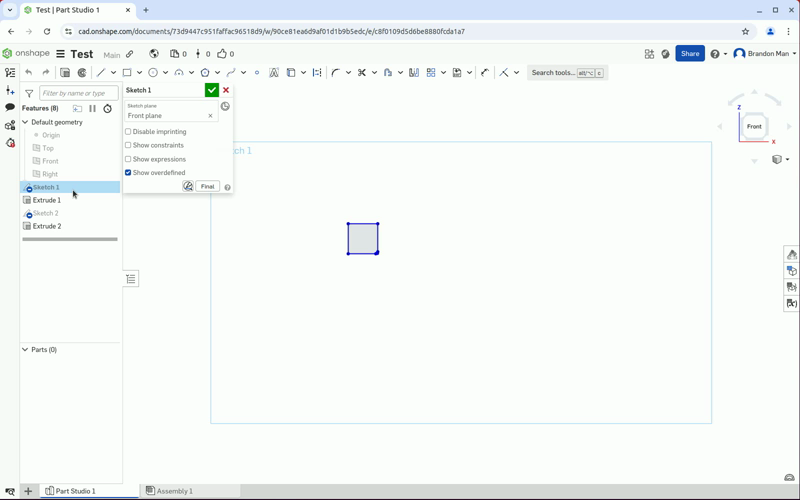
mouse_move(229, 92)
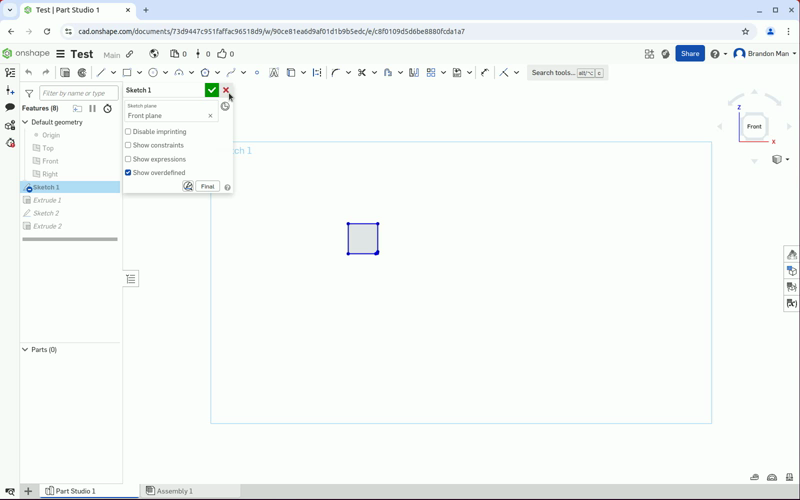
click(229, 92)
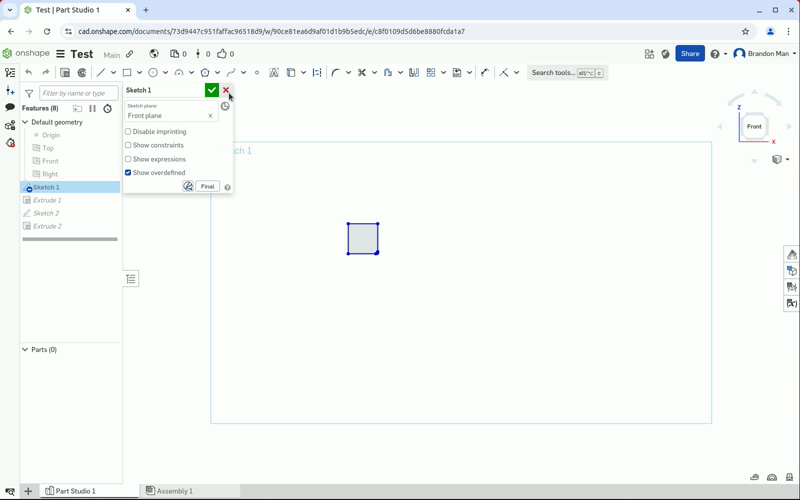
key(shift+s)
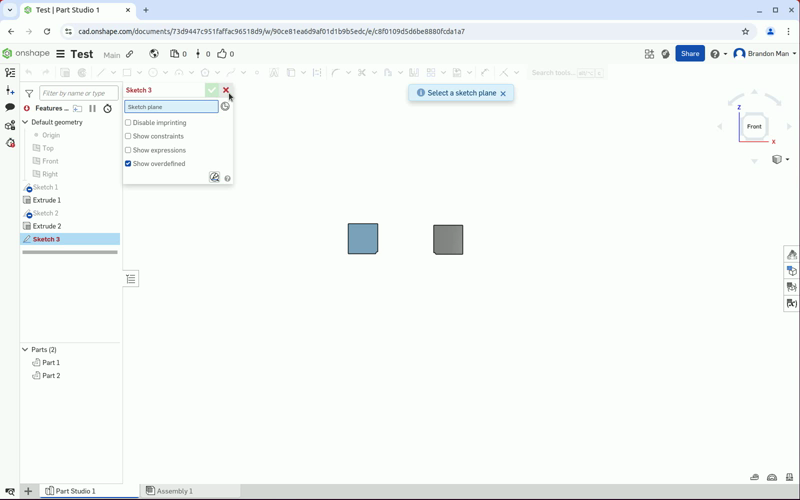
mouse_move(73, 163)
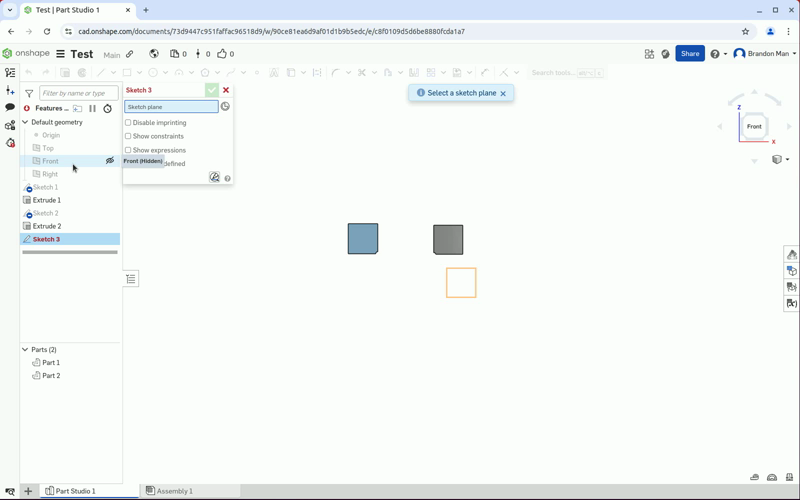
click(73, 163)
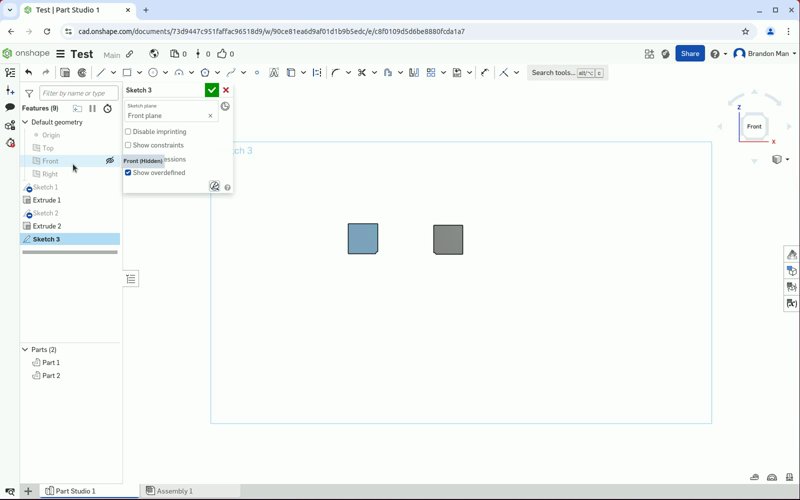
mouse_move(73, 352)
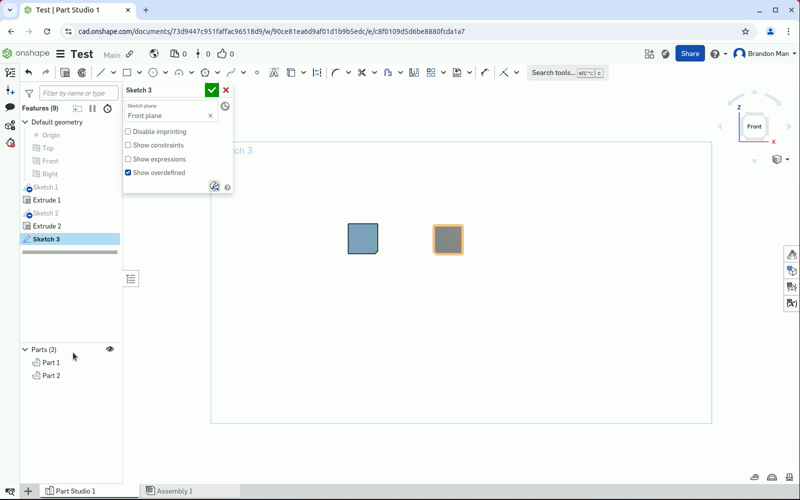
key(y)
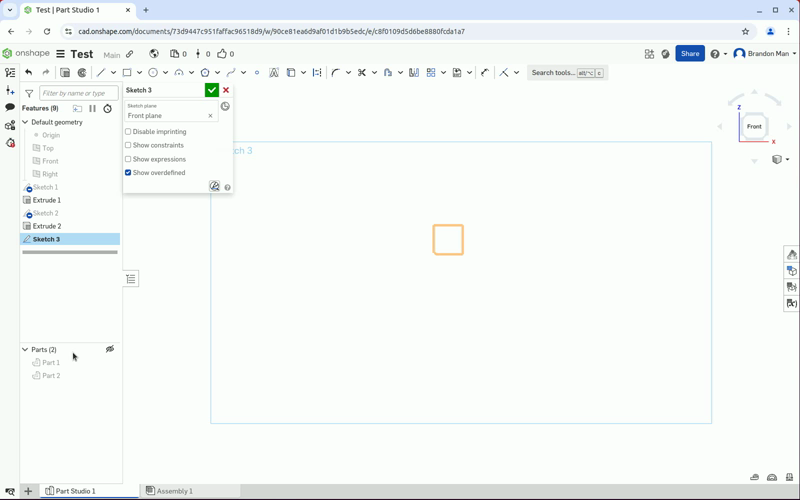
key(a)
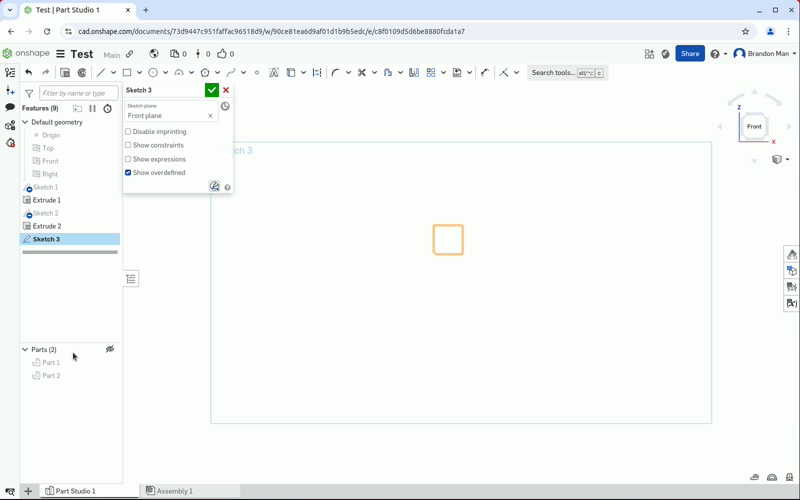
key_down(shift)
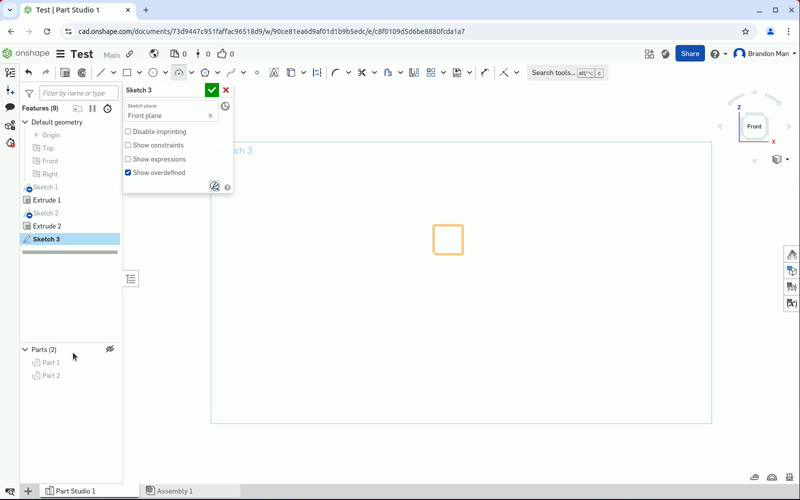
mouse_move(376, 252)
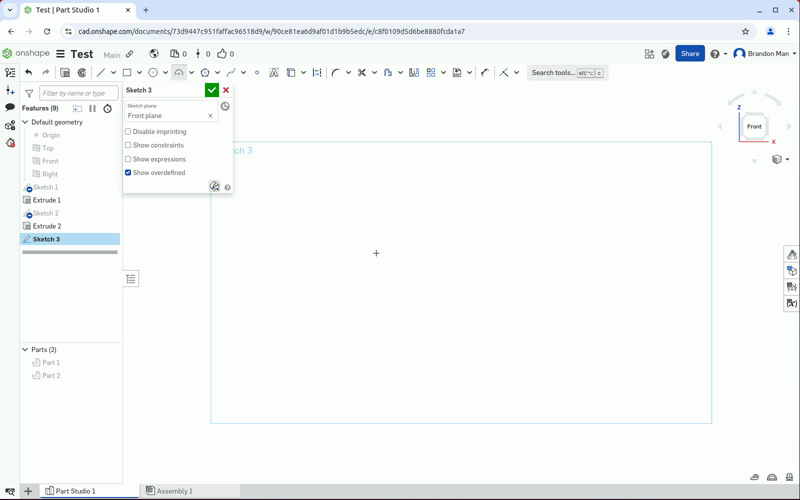
click(376, 252)
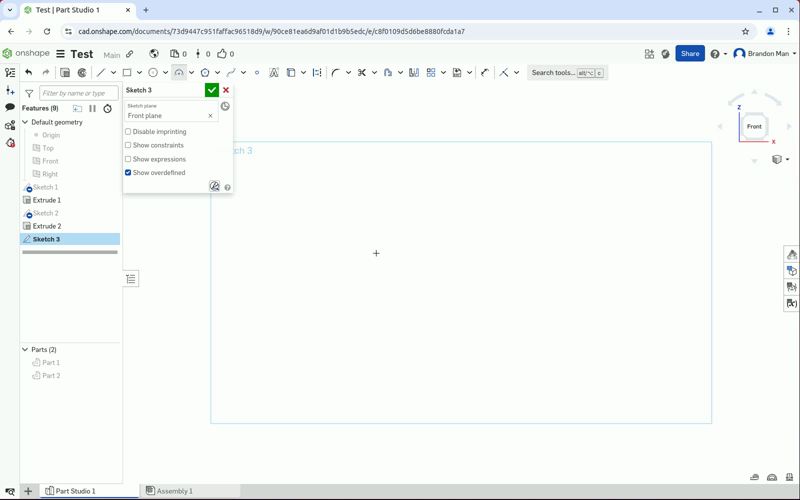
key_up(shift)
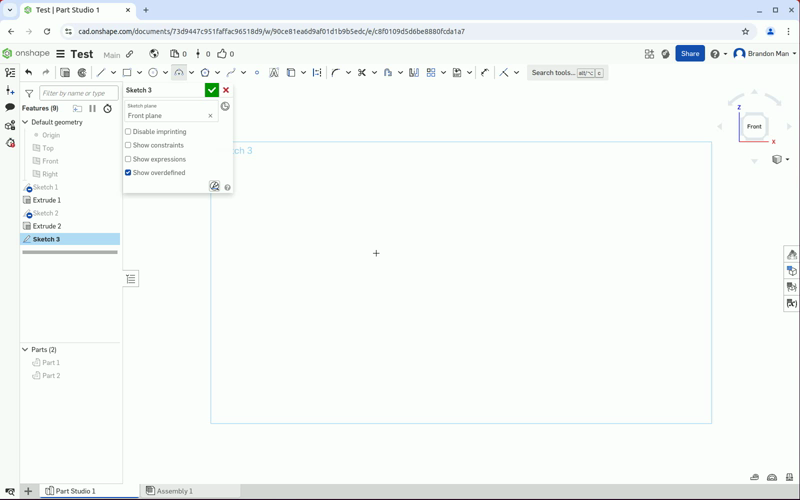
key_down(shift)
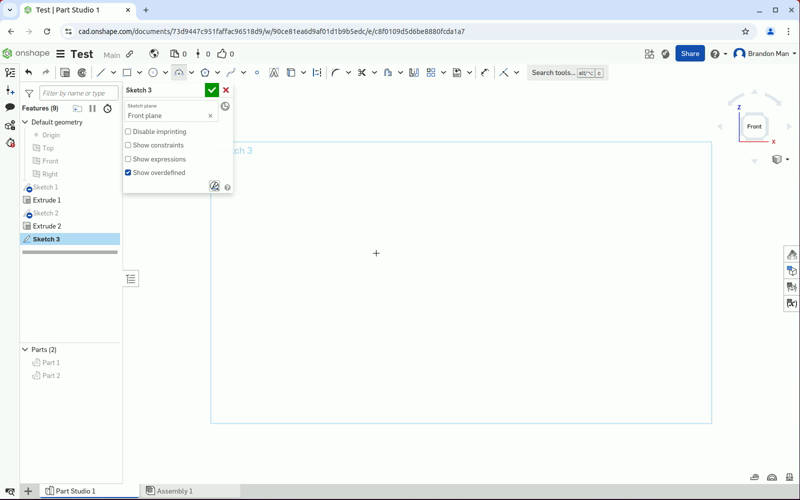
mouse_move(378, 254)
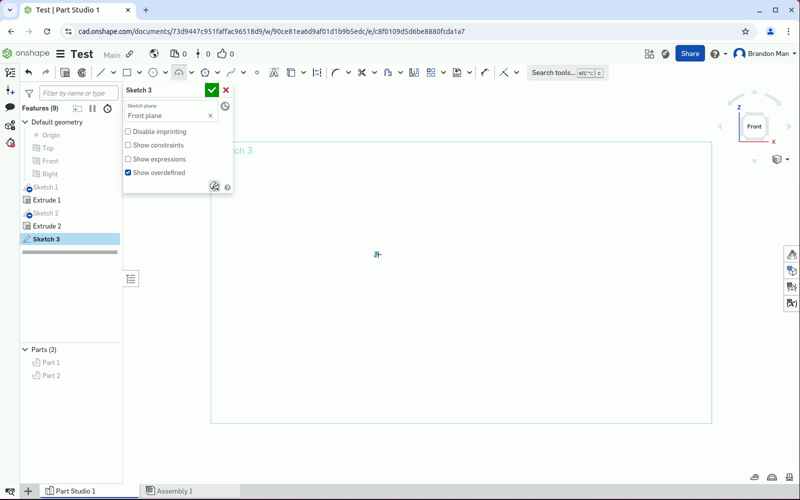
scroll(6)
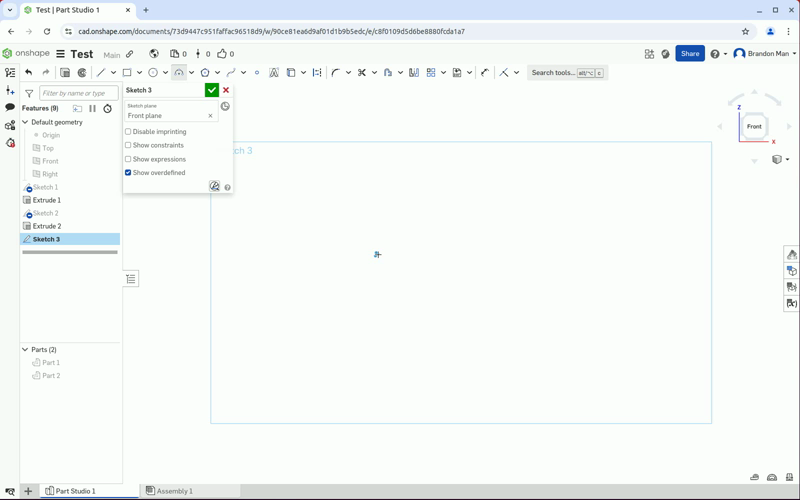
scroll(6)
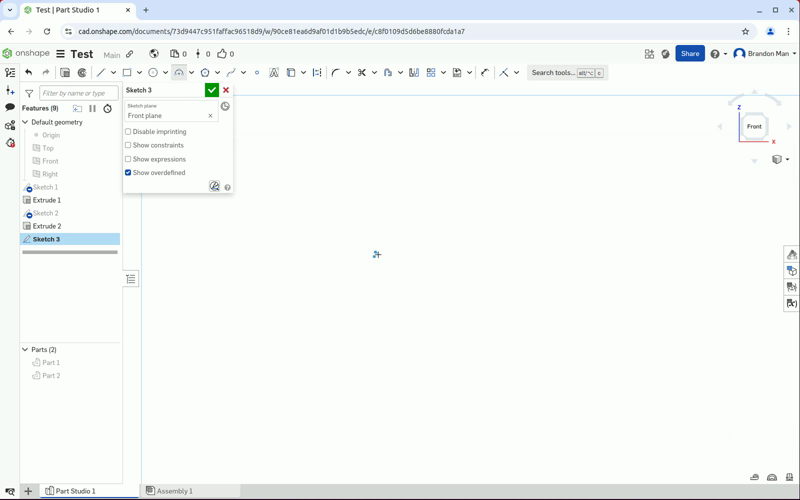
scroll(6)
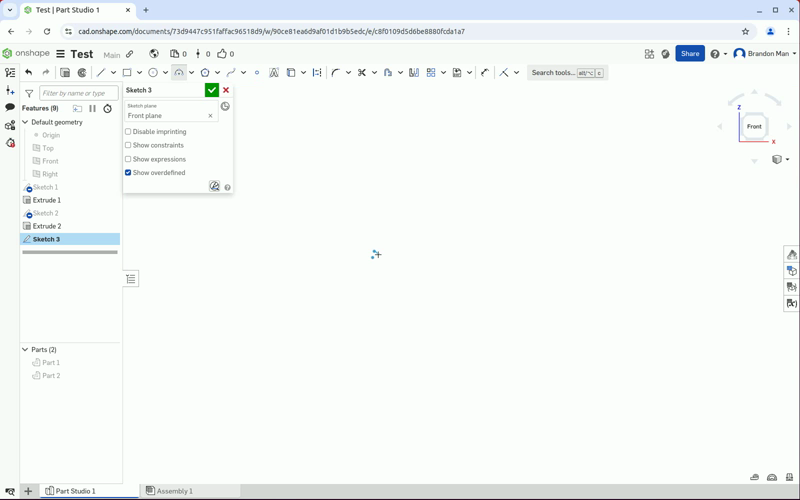
scroll(6)
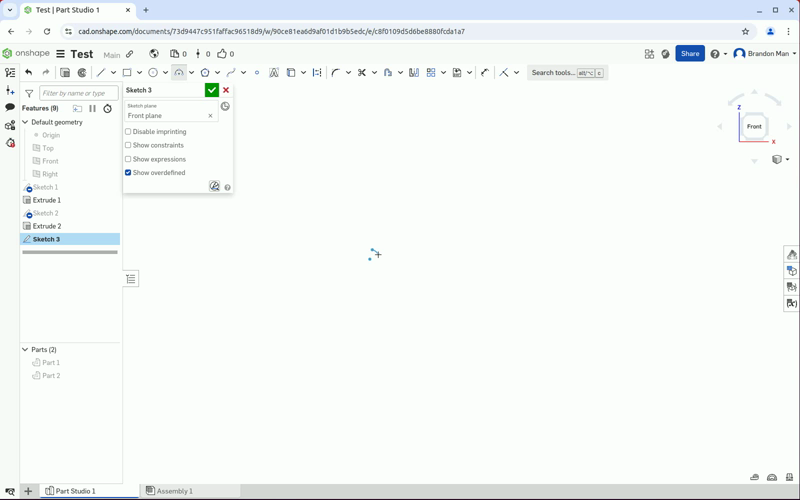
scroll(6)
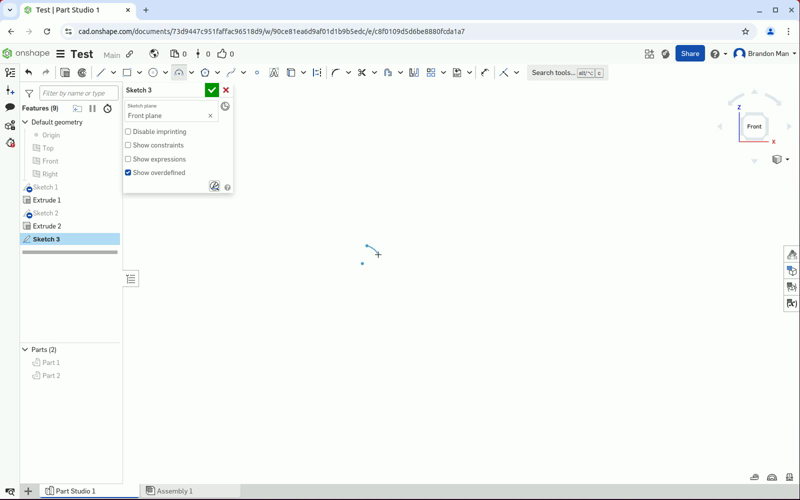
scroll(6)
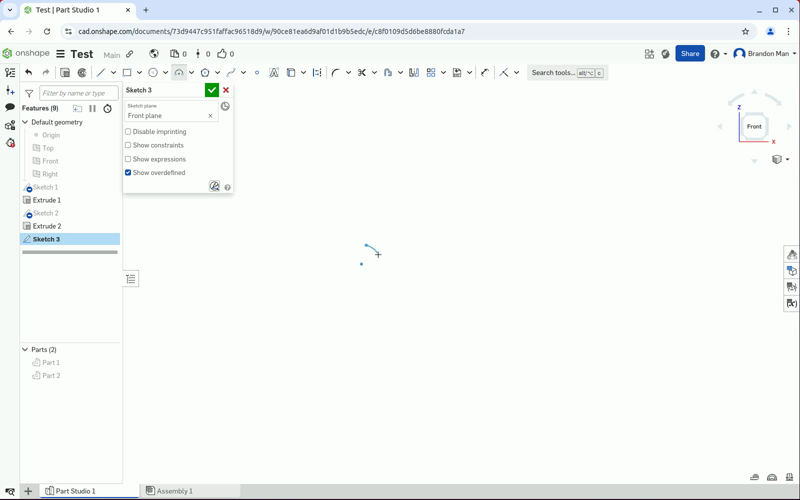
scroll(6)
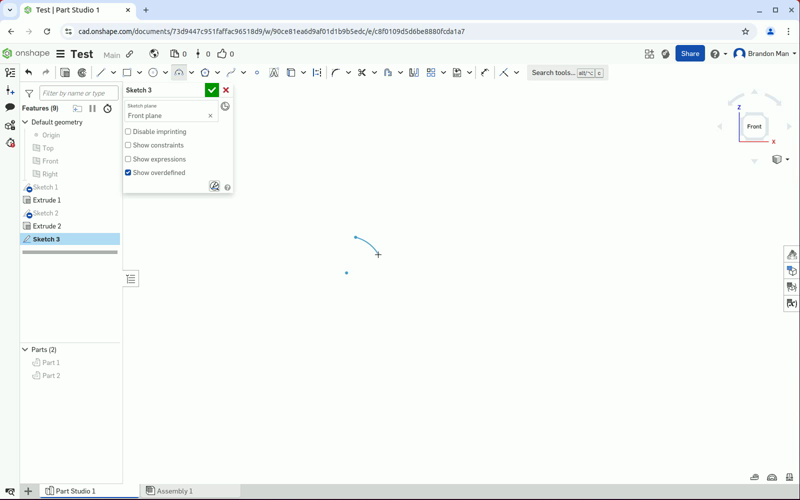
click(378, 254)
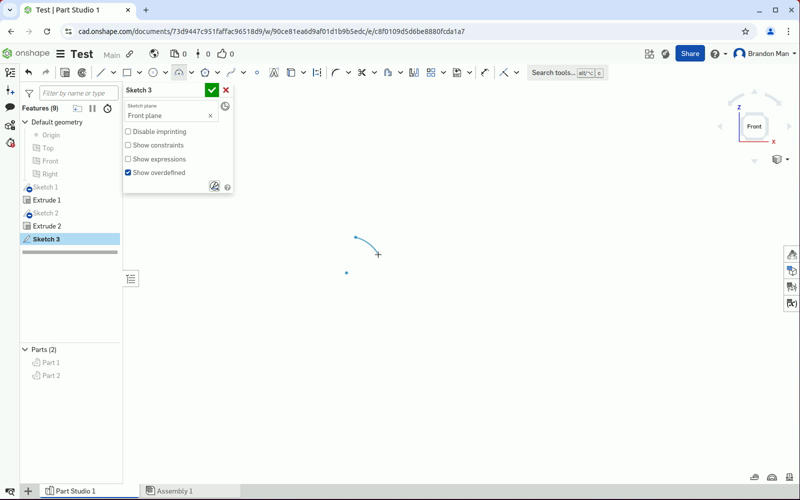
scroll(-6)
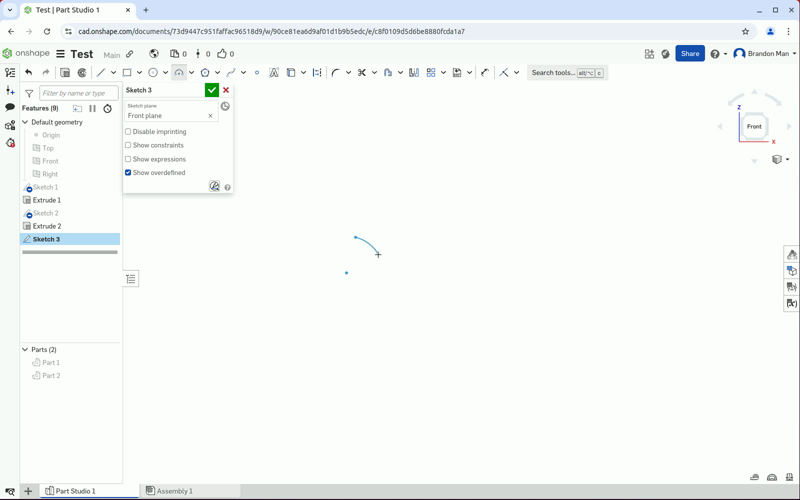
scroll(-6)
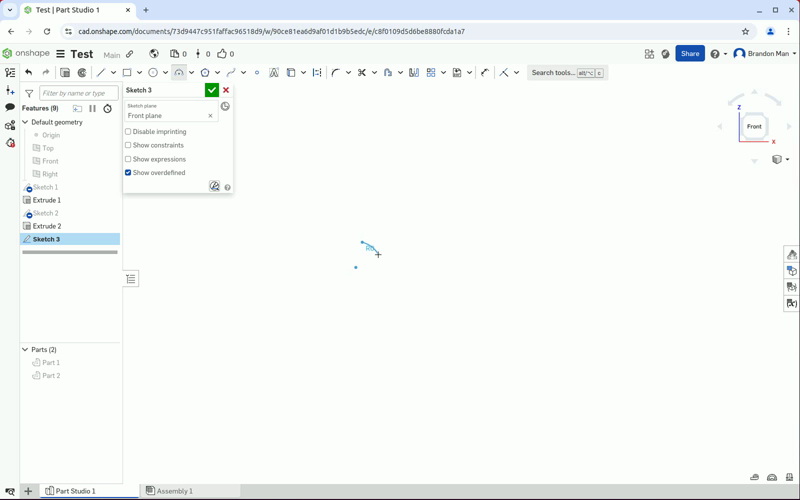
scroll(-6)
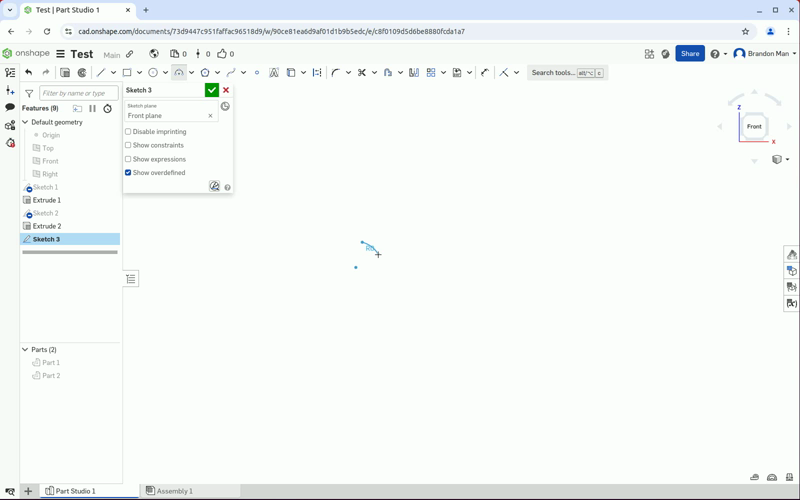
scroll(-6)
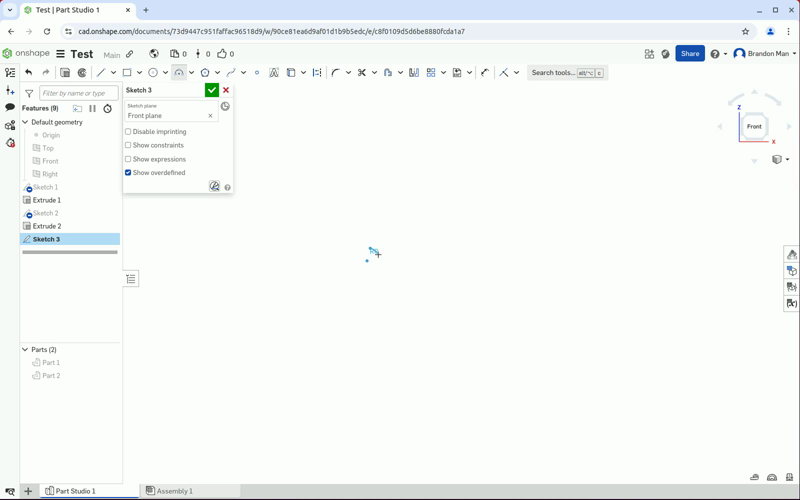
scroll(-6)
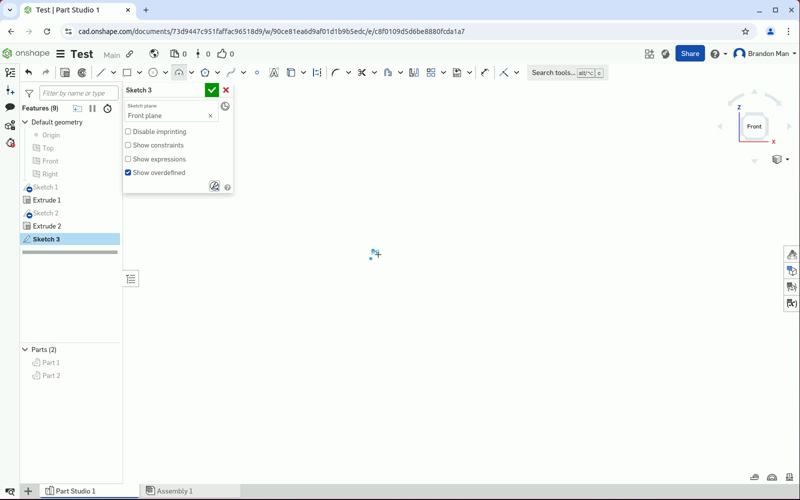
scroll(-6)
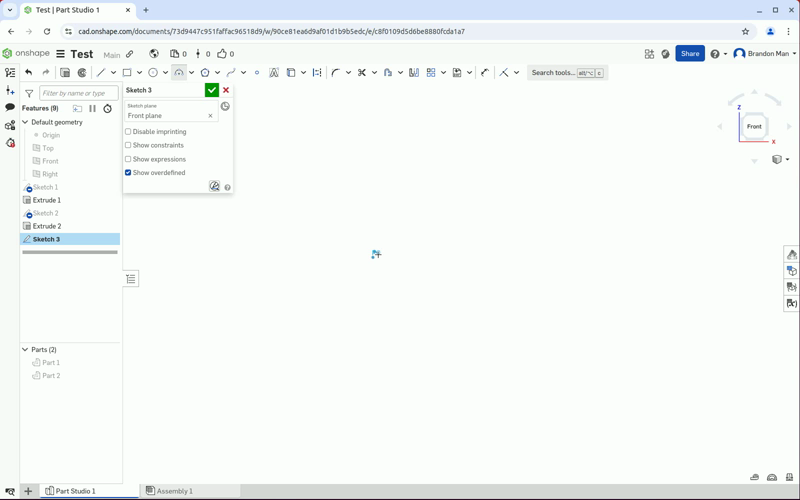
scroll(-6)
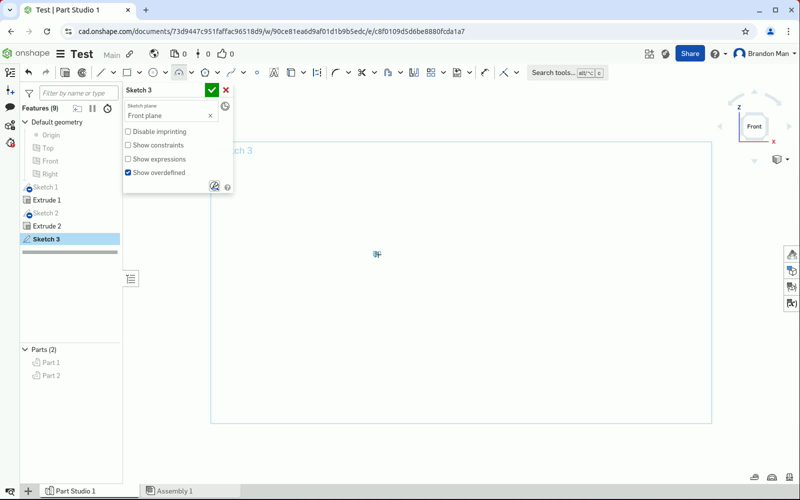
mouse_move(377, 252)
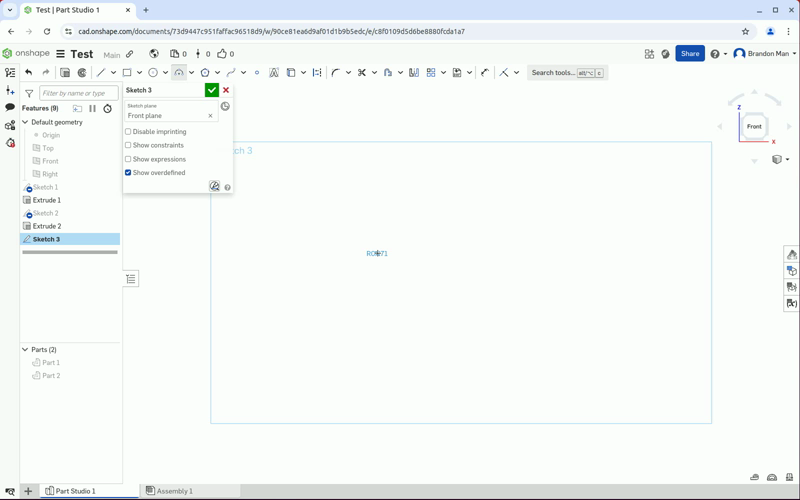
scroll(6)
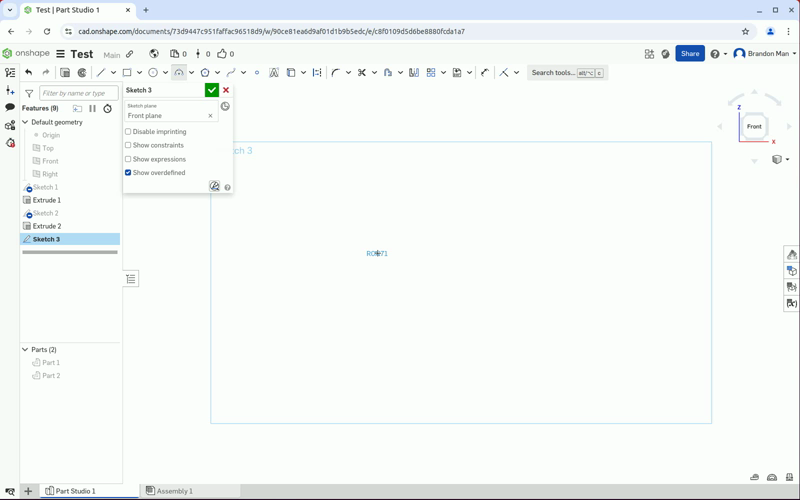
scroll(6)
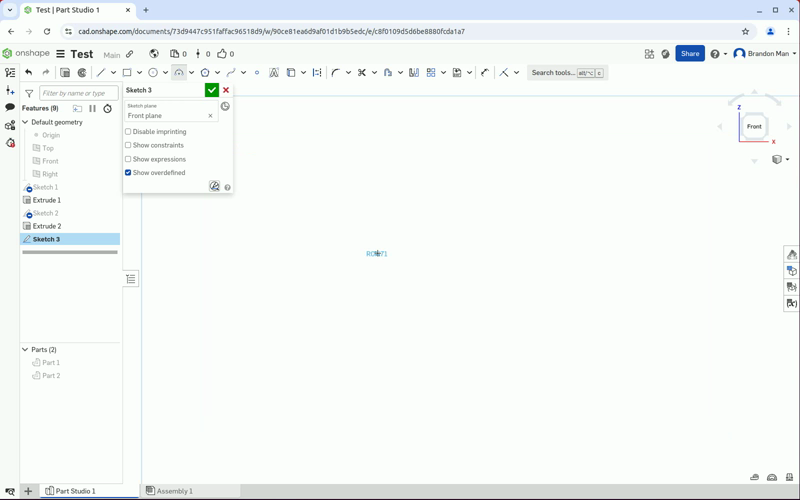
scroll(6)
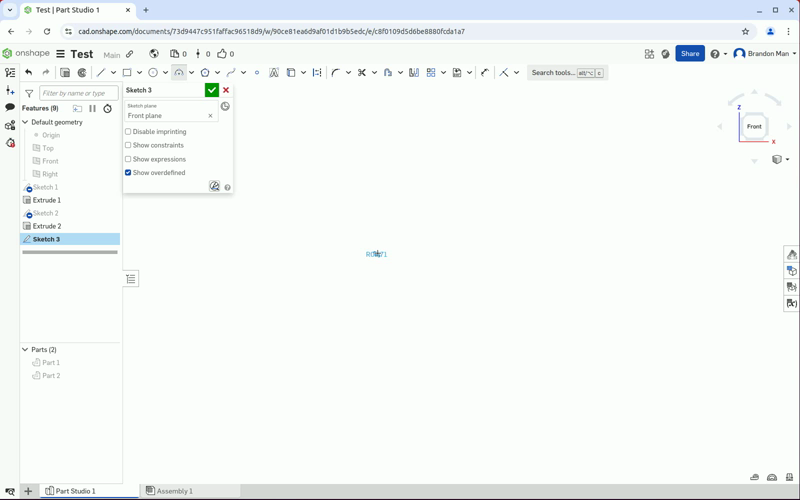
scroll(6)
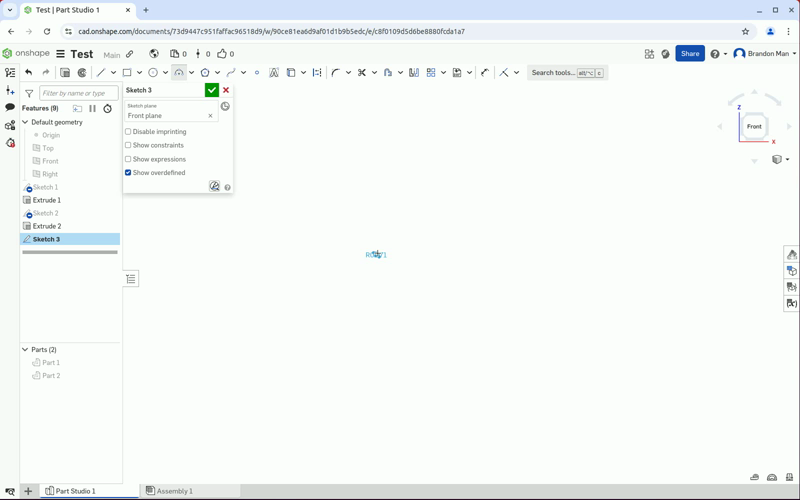
scroll(6)
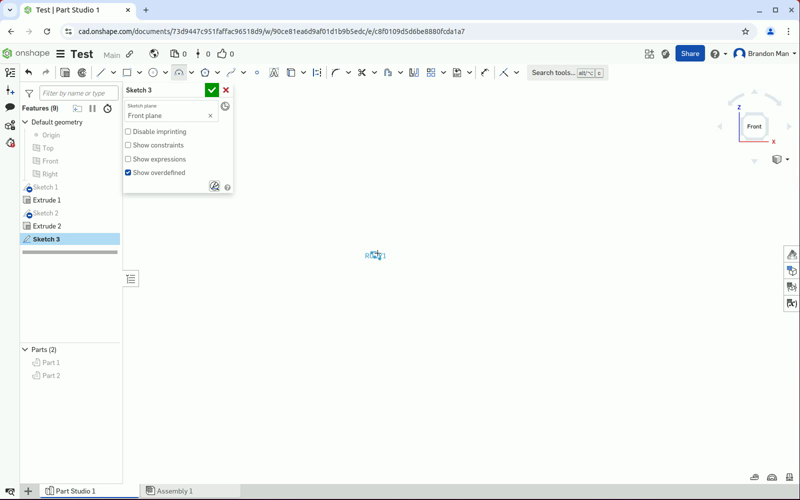
scroll(6)
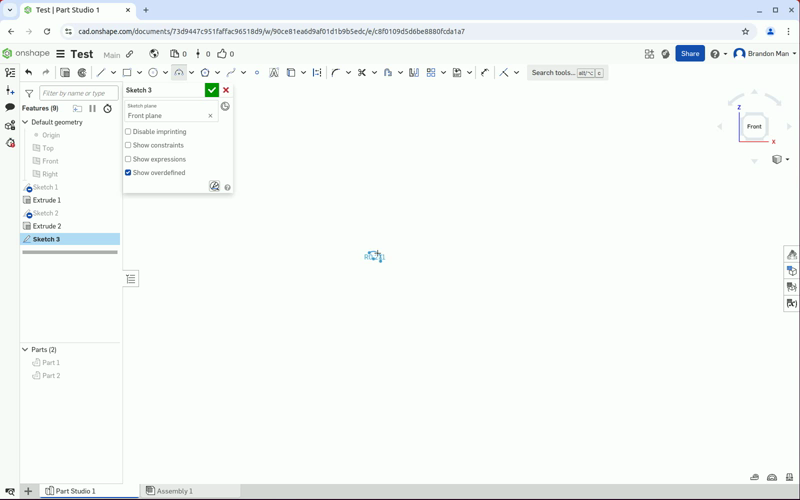
scroll(6)
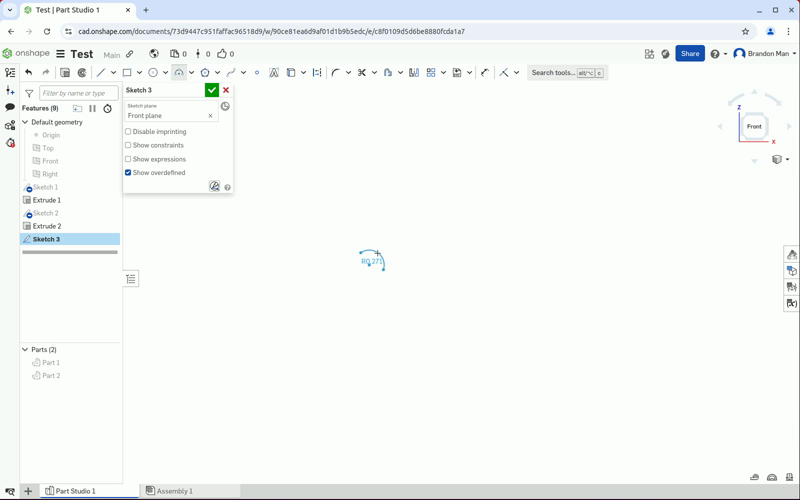
click(377, 252)
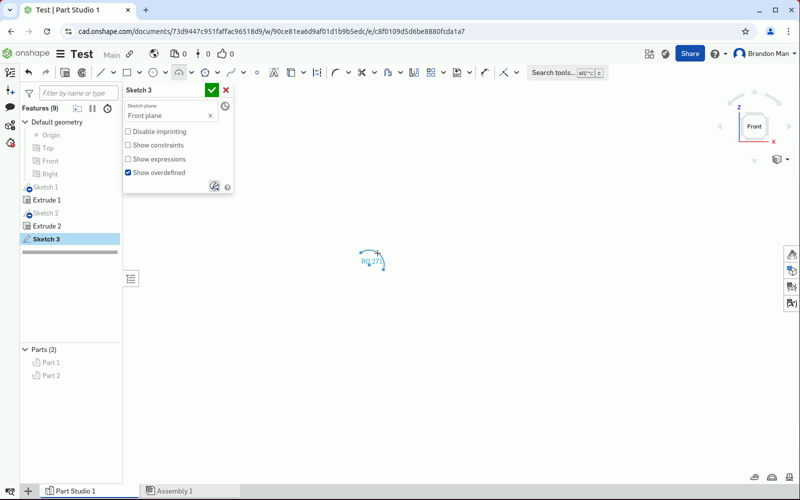
scroll(-6)
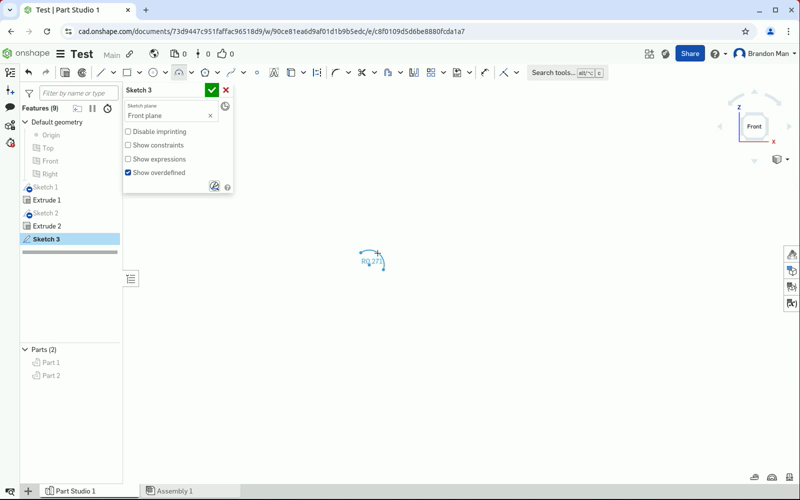
scroll(-6)
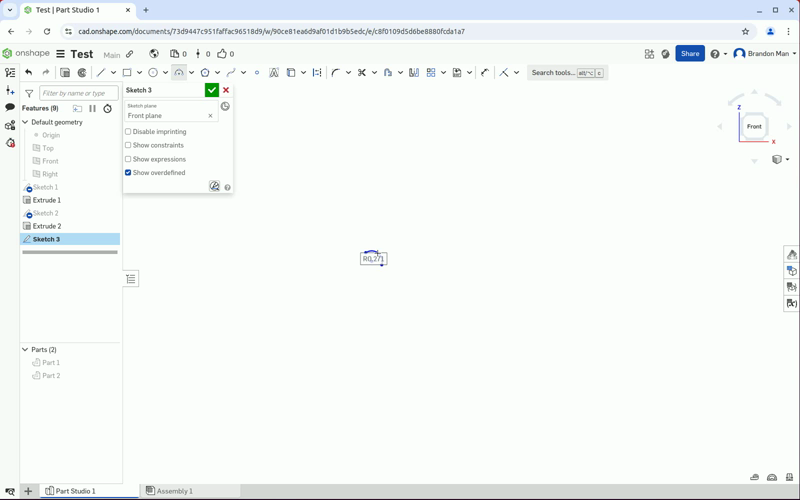
scroll(-6)
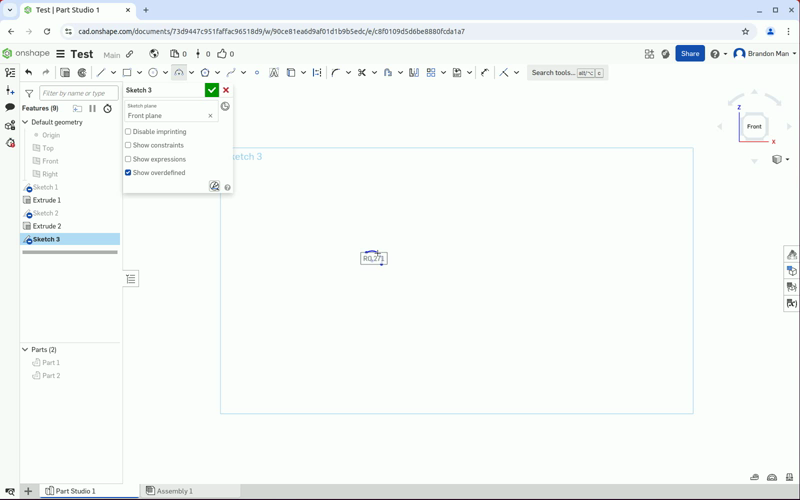
scroll(-6)
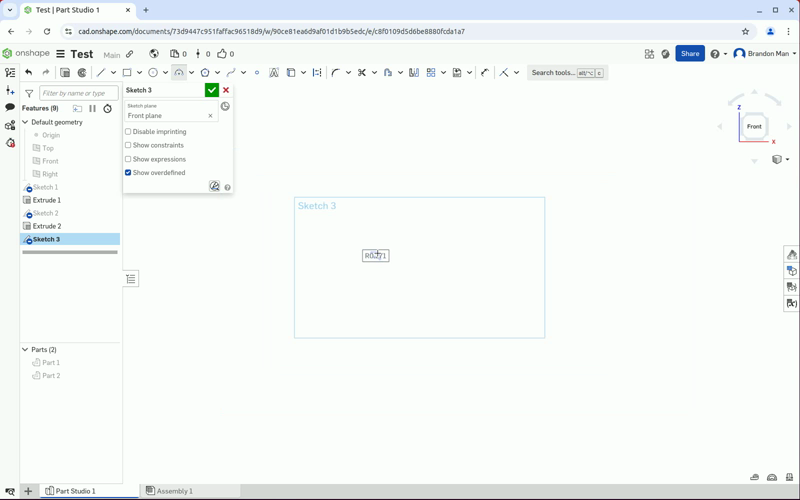
scroll(-6)
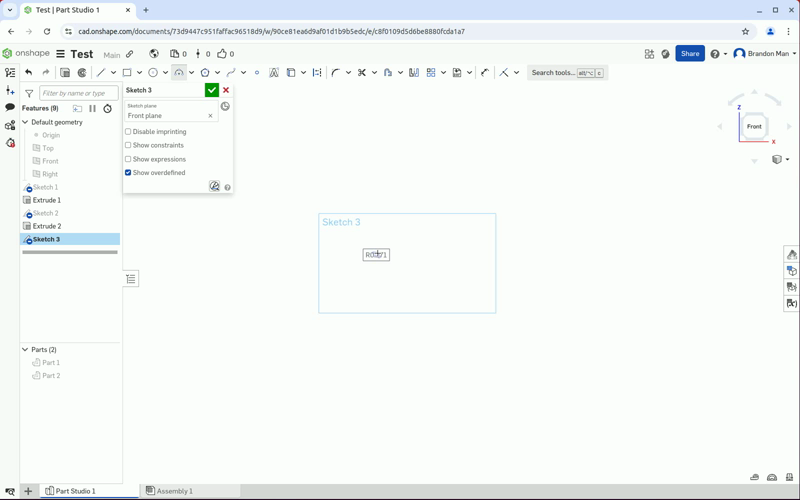
scroll(-6)
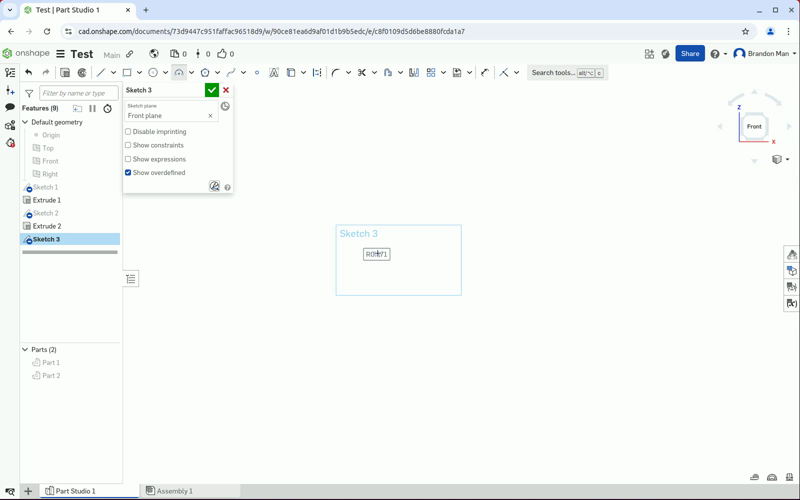
scroll(-6)
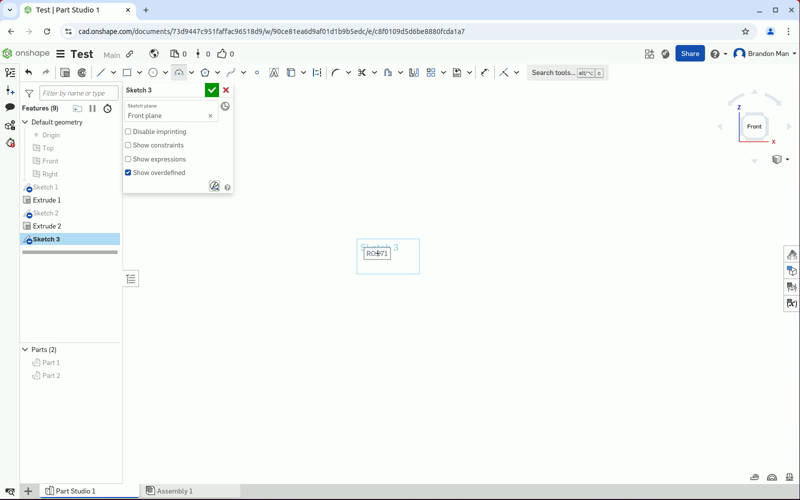
key_up(shift)
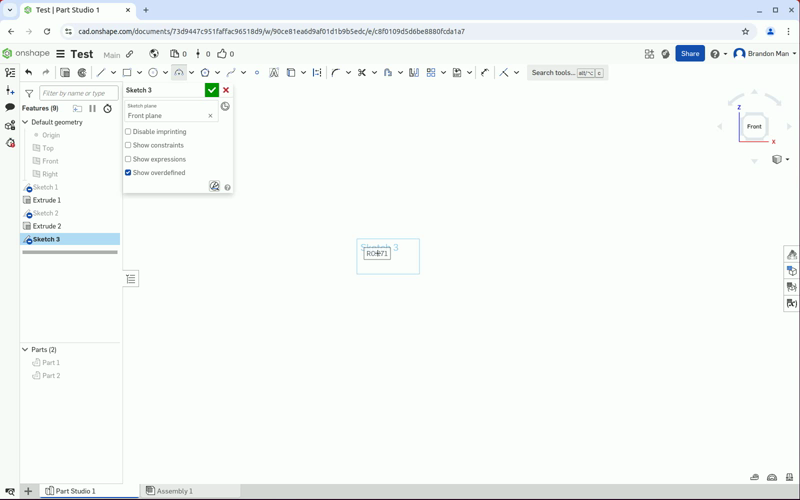
key(esc)
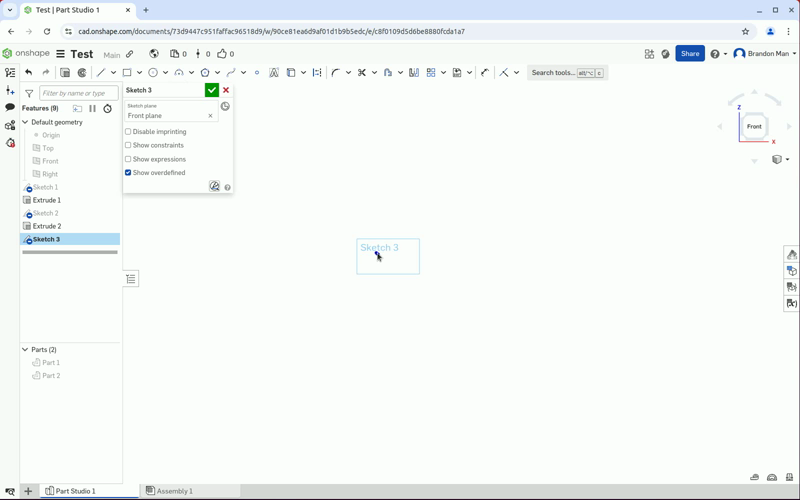
key(l)
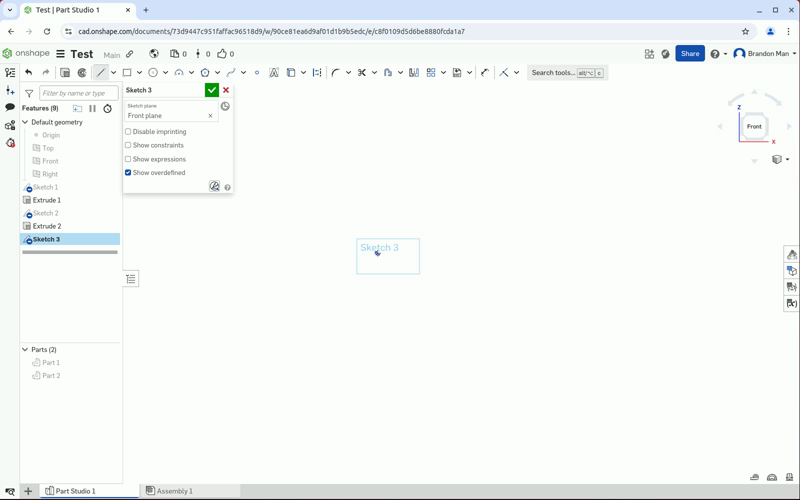
mouse_move(378, 254)
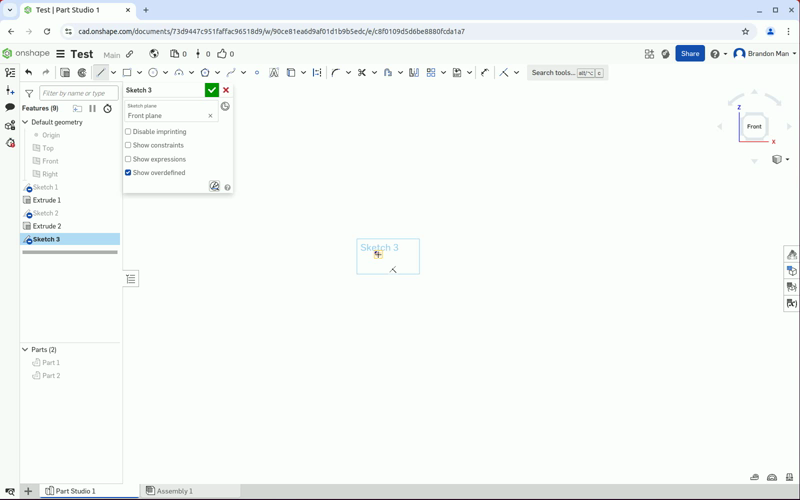
scroll(6)
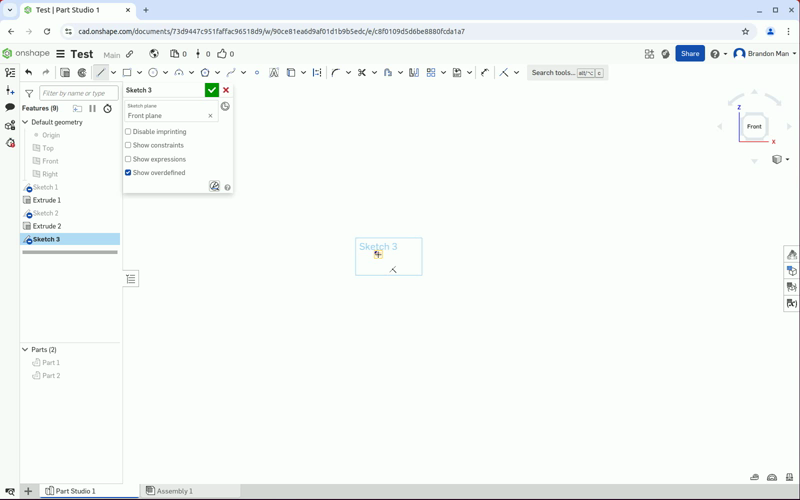
scroll(6)
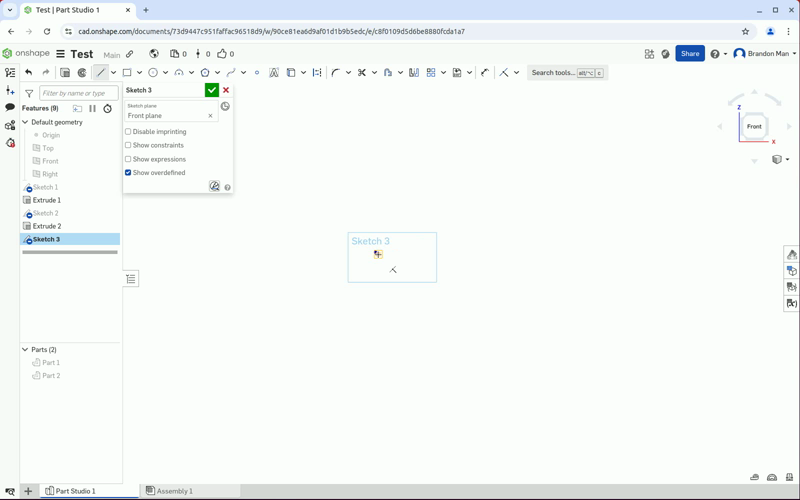
scroll(6)
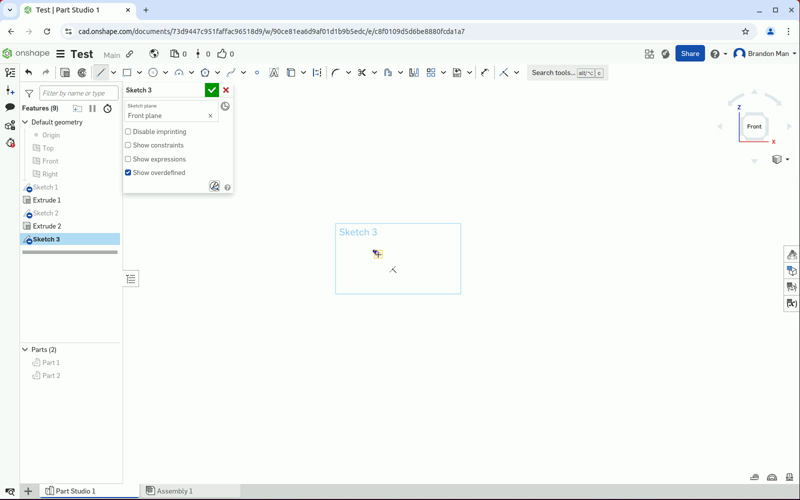
scroll(6)
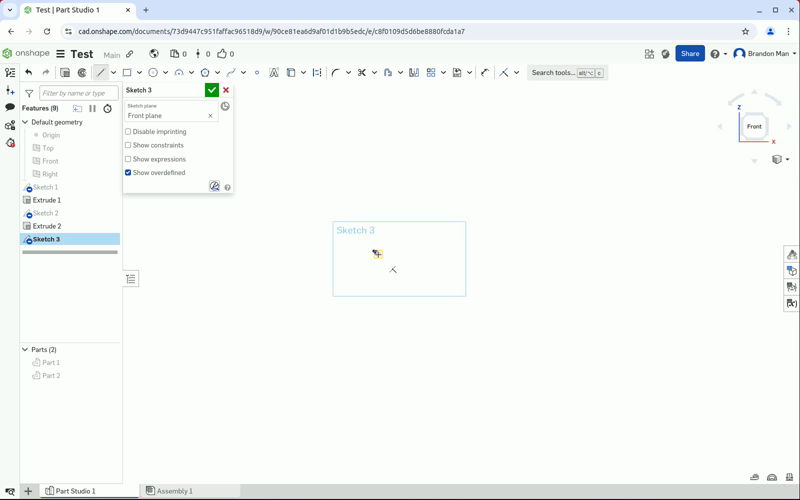
scroll(6)
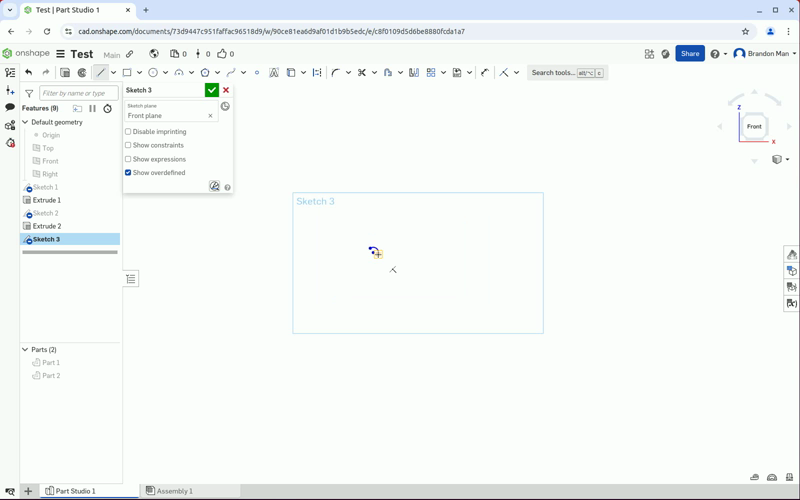
scroll(6)
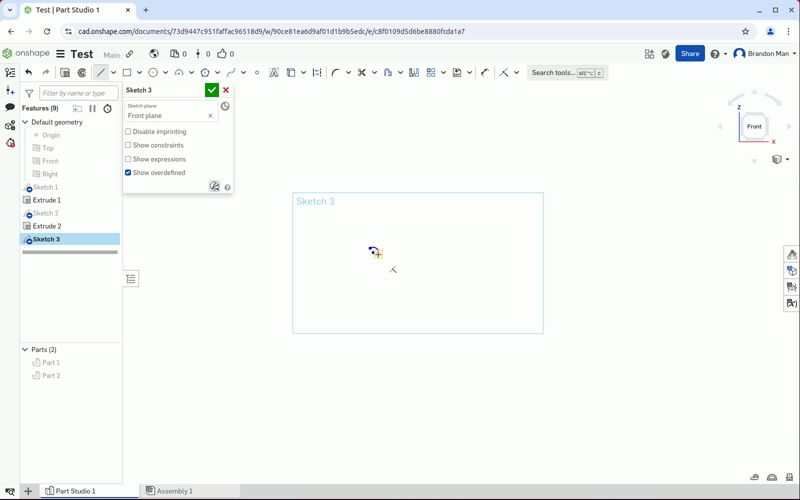
scroll(6)
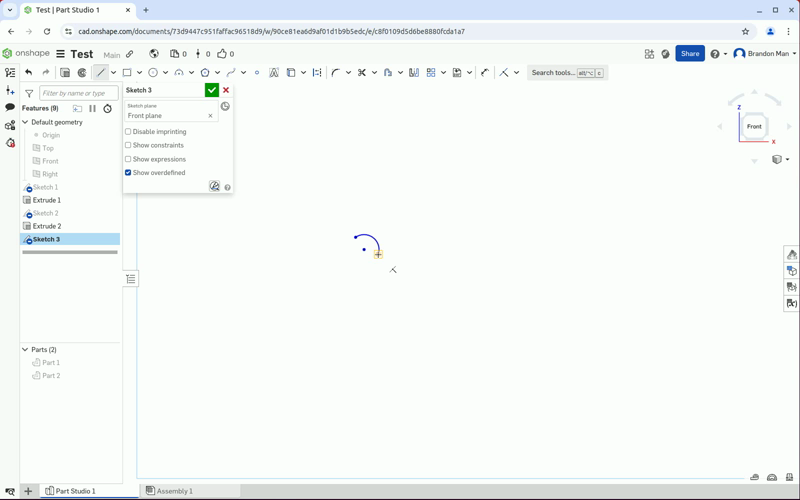
click(378, 254)
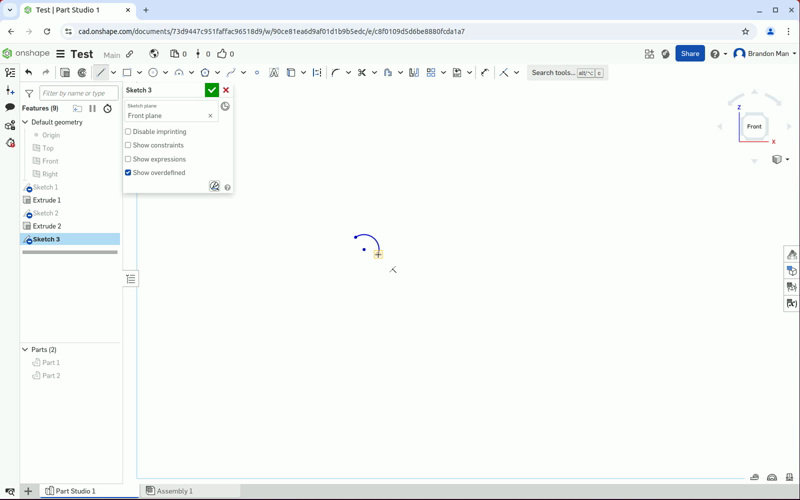
scroll(-6)
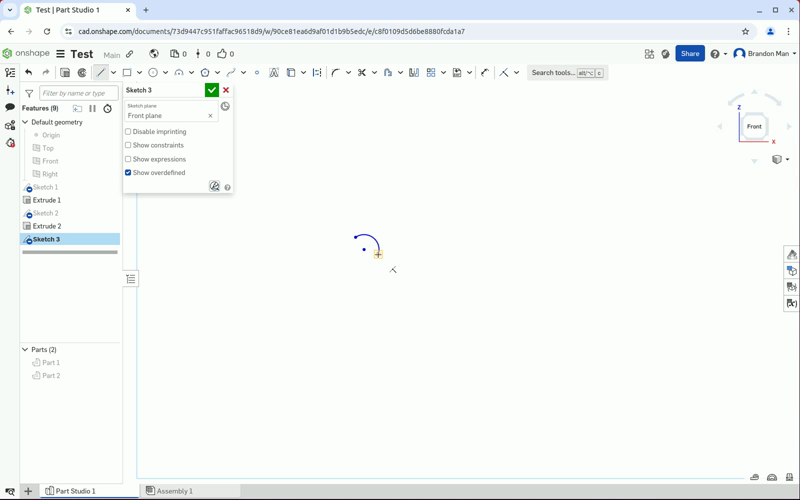
scroll(-6)
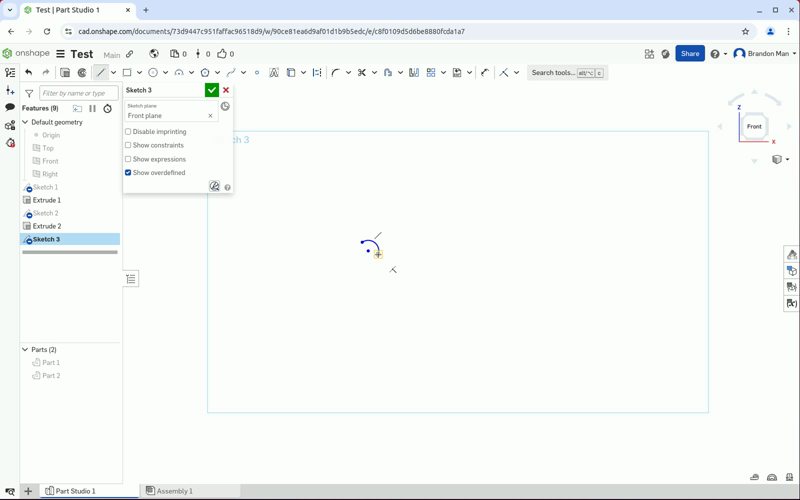
scroll(-6)
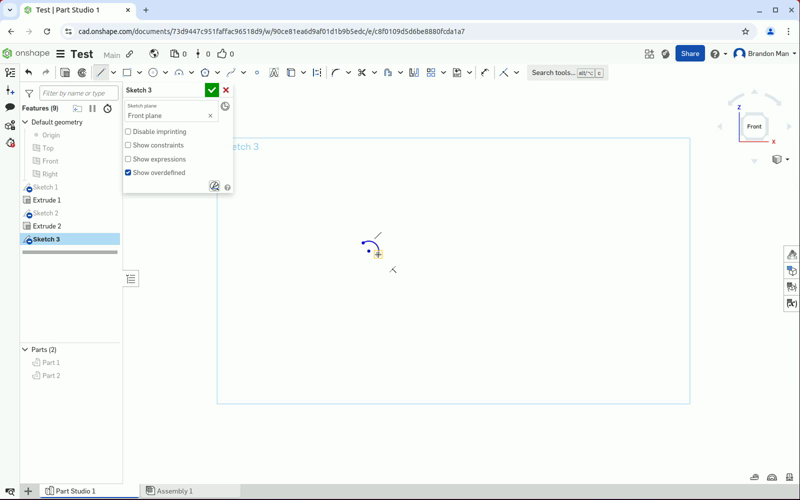
scroll(-6)
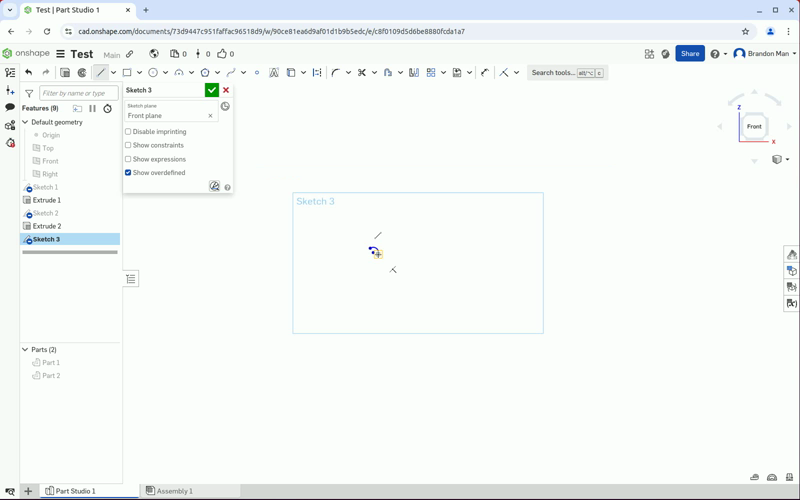
scroll(-6)
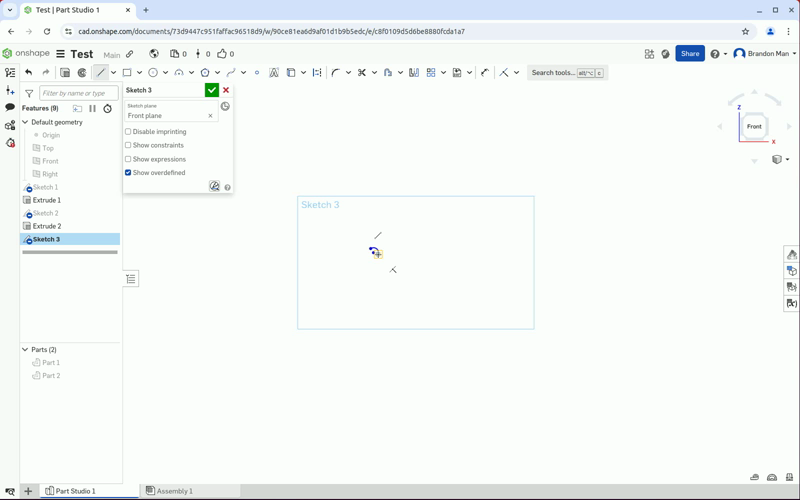
scroll(-6)
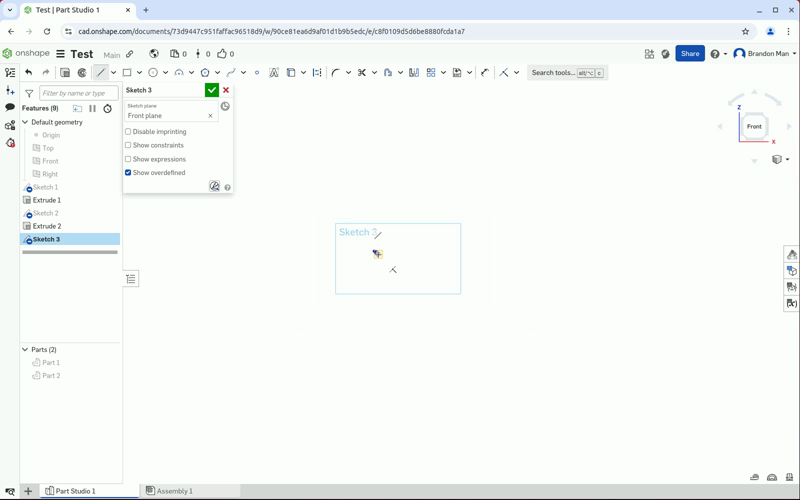
scroll(-6)
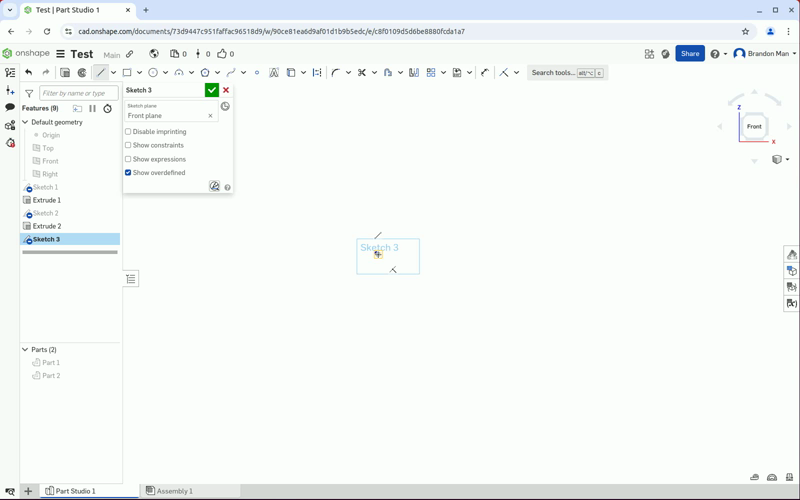
key_down(shift)
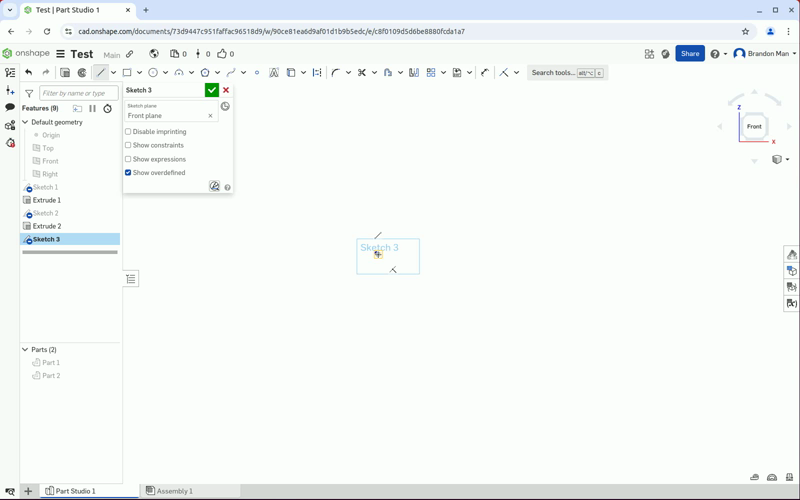
mouse_move(408, 254)
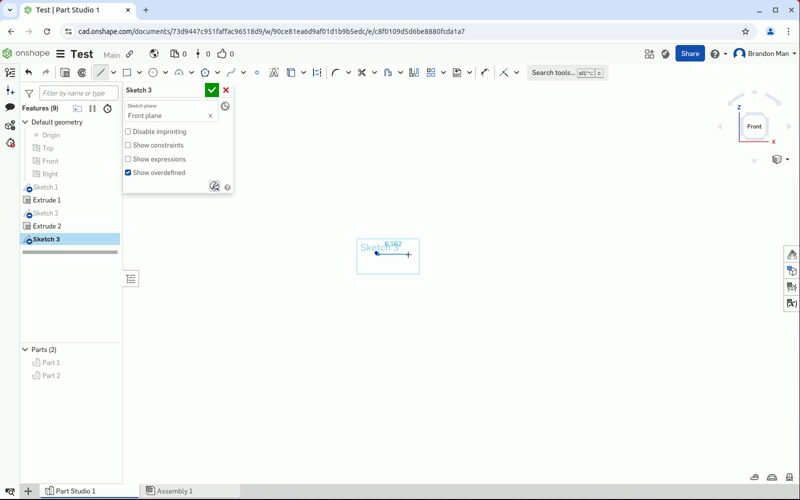
mouse_move(405, 254)
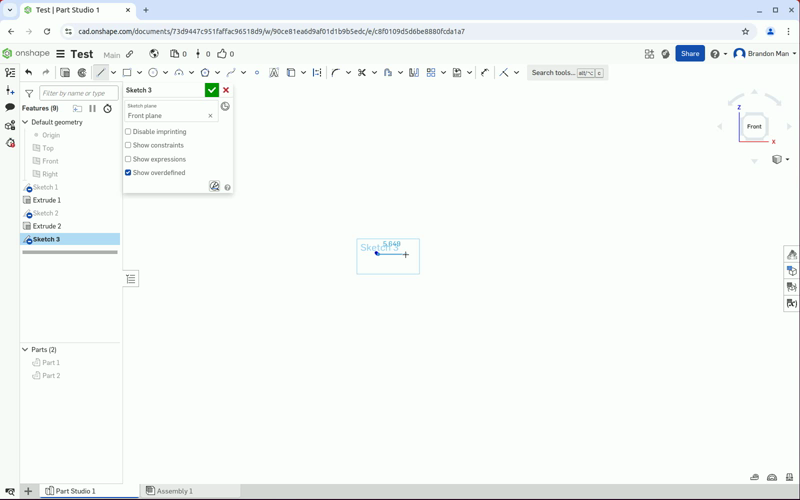
click(405, 254)
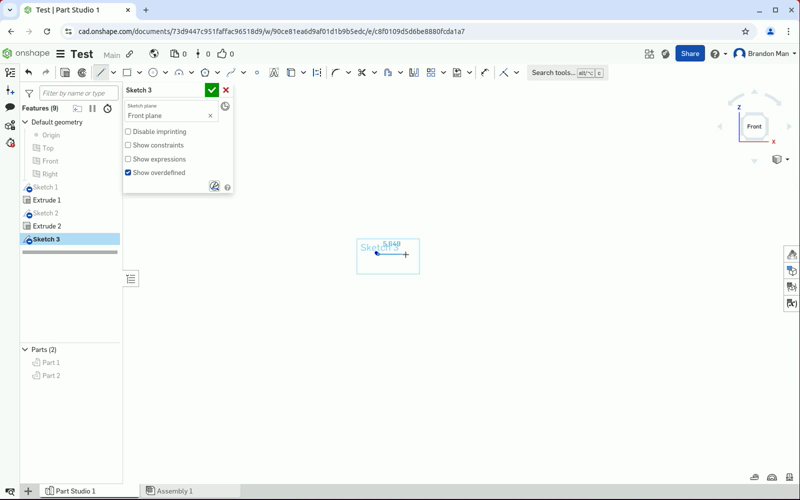
key_up(shift)
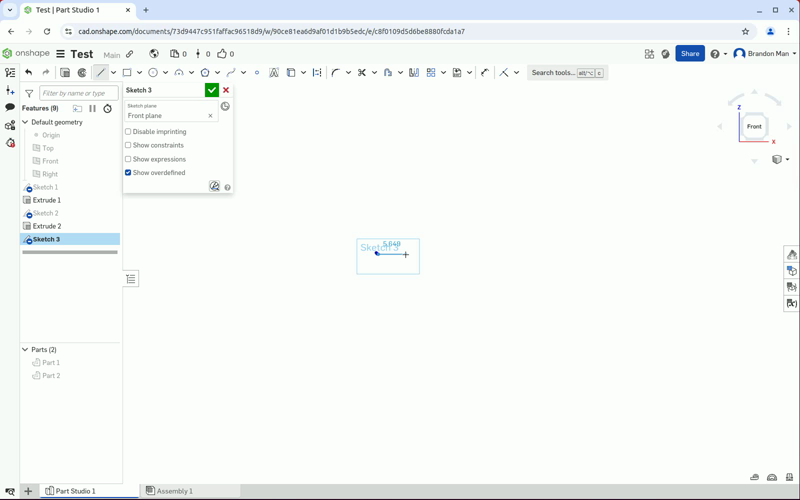
key_down(shift)
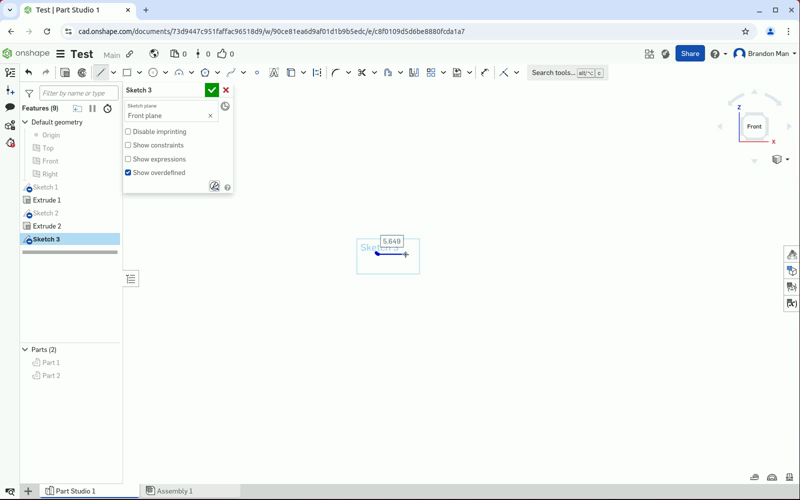
mouse_move(435, 254)
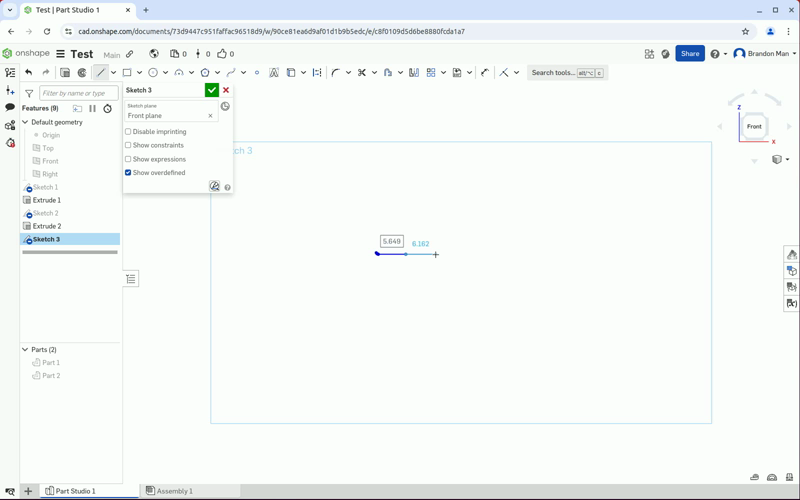
mouse_move(405, 225)
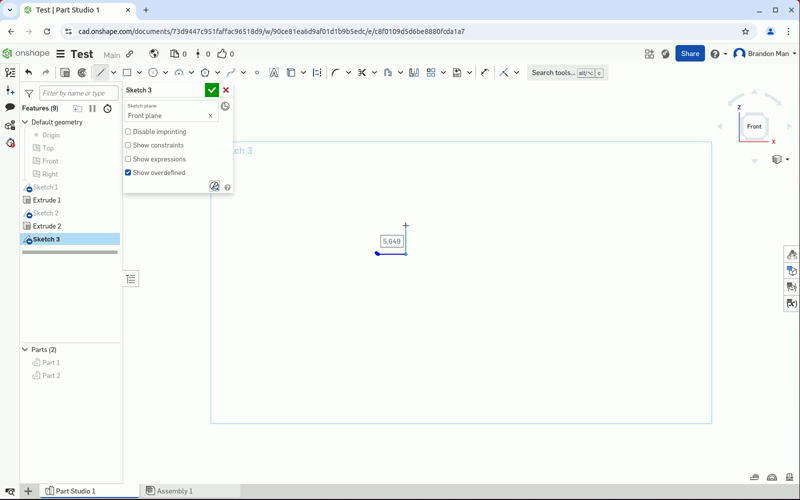
click(405, 225)
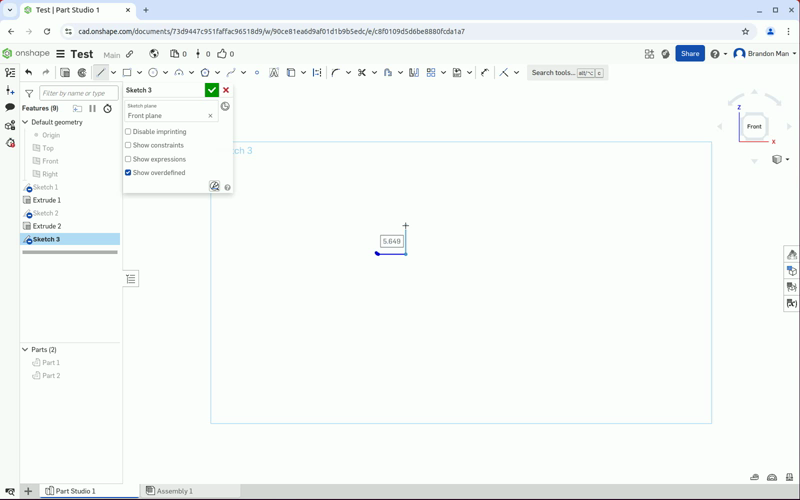
key_up(shift)
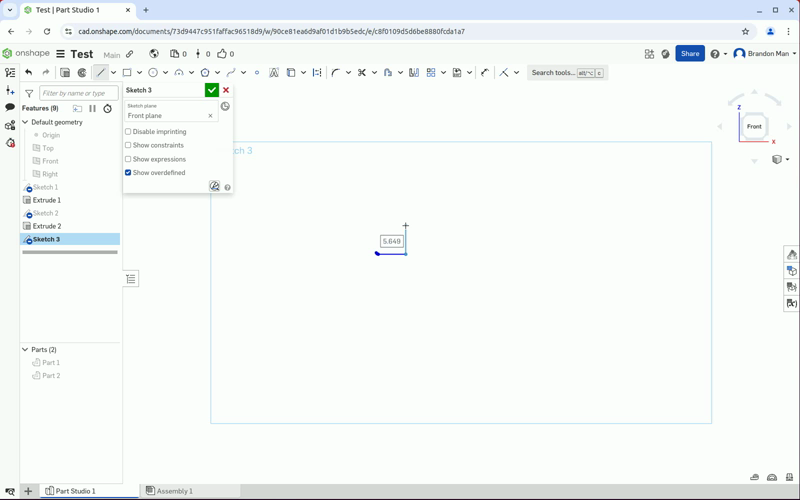
key_down(shift)
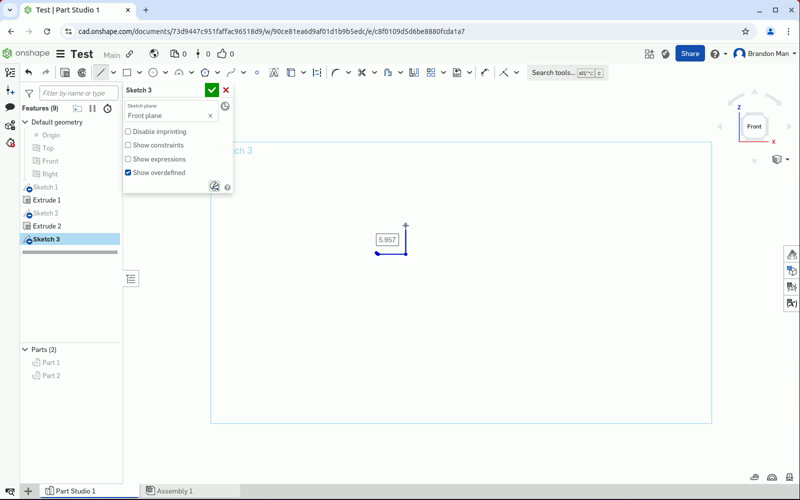
mouse_move(435, 225)
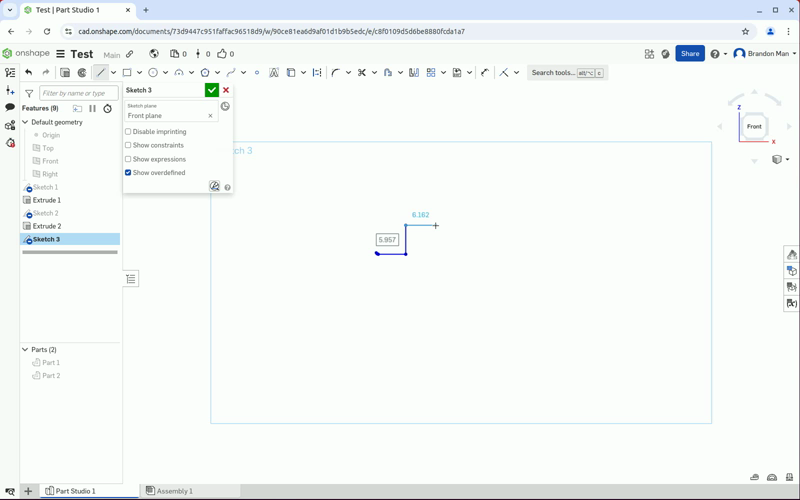
mouse_move(376, 225)
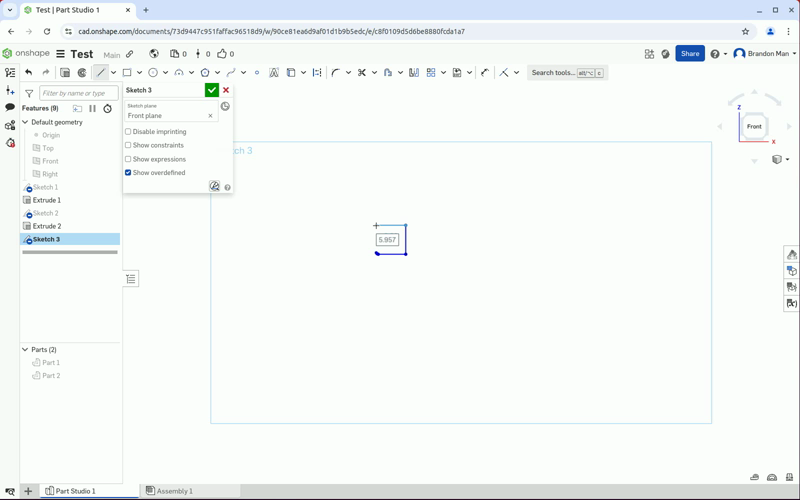
click(376, 225)
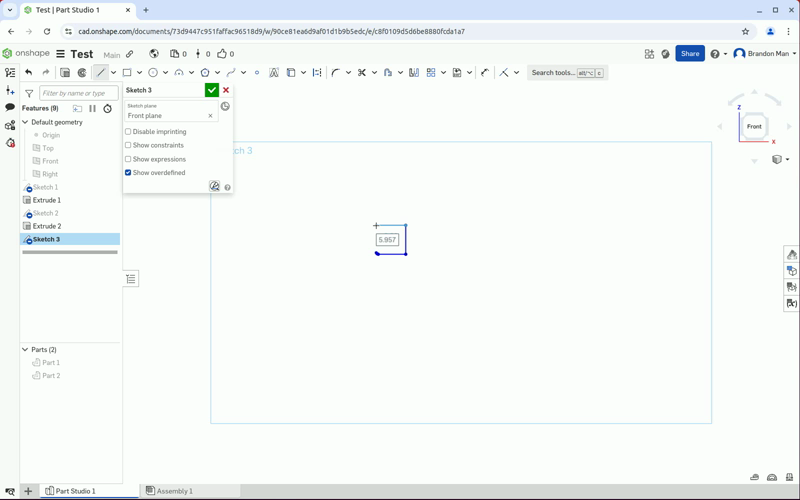
key_up(shift)
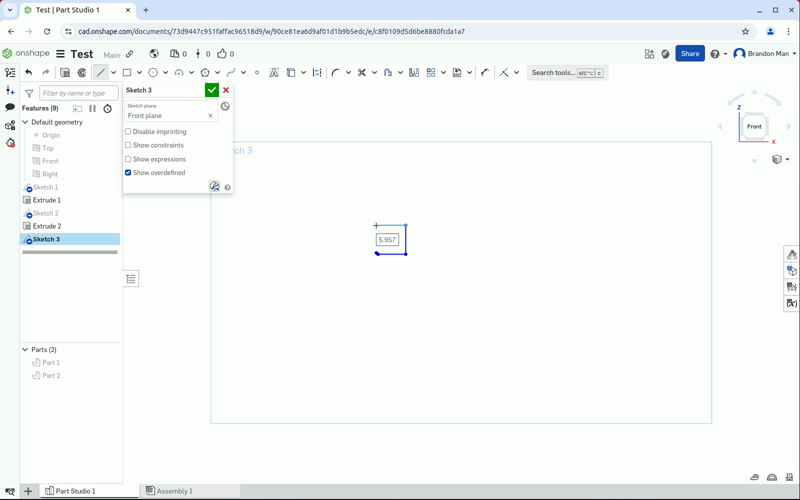
mouse_move(406, 225)
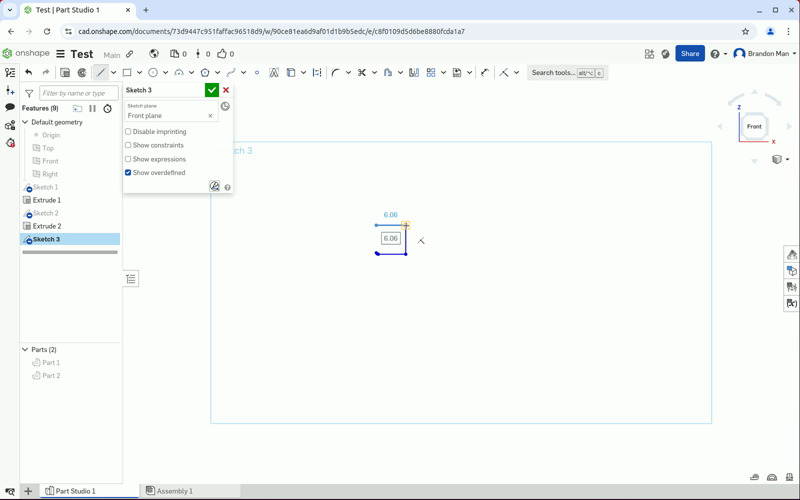
key_down(shift)
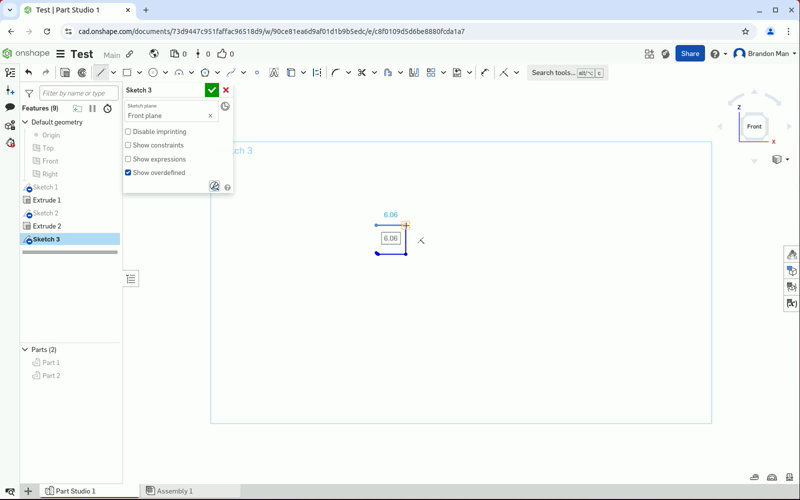
mouse_move(376, 252)
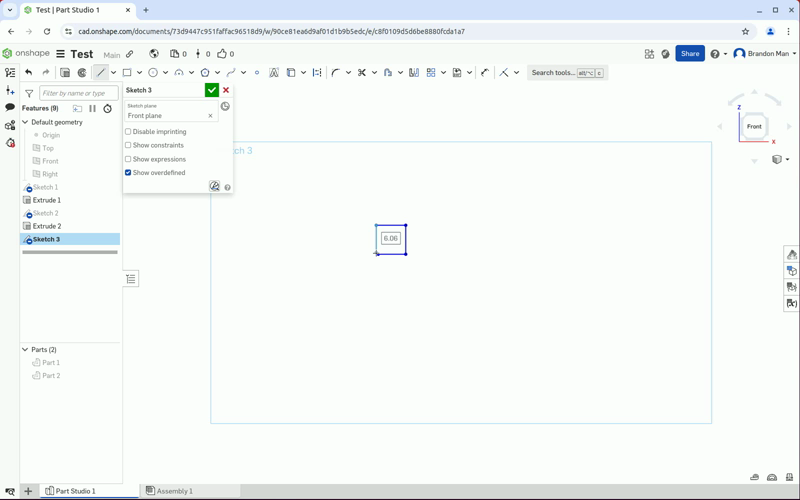
scroll(6)
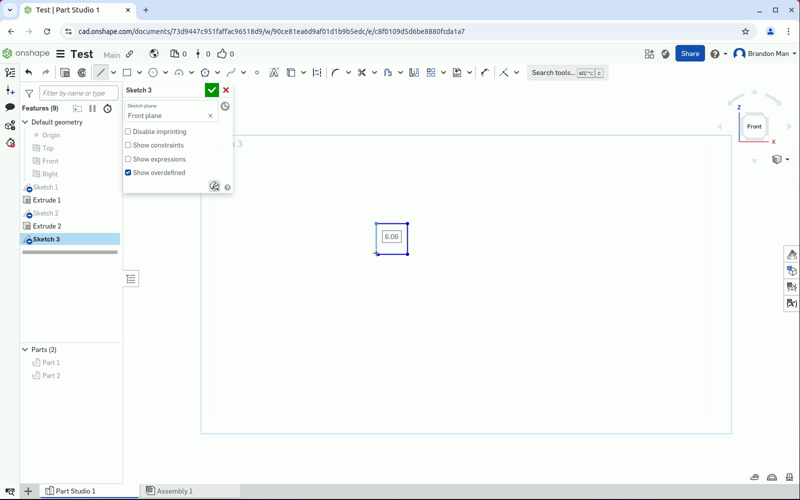
scroll(6)
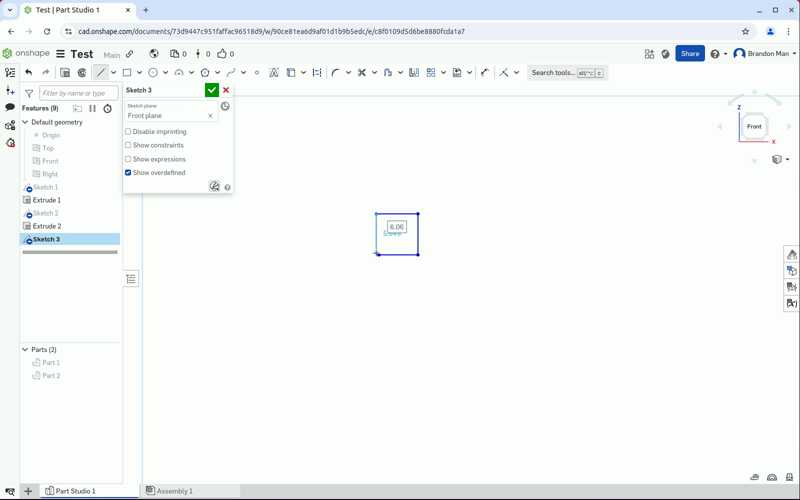
scroll(6)
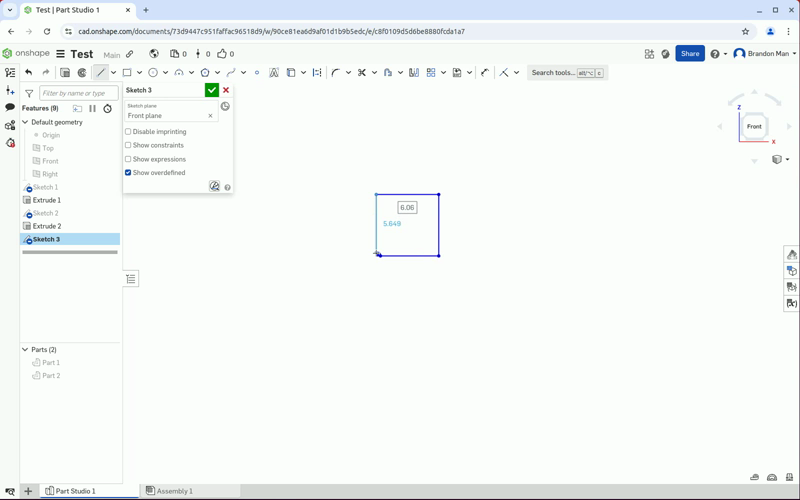
scroll(6)
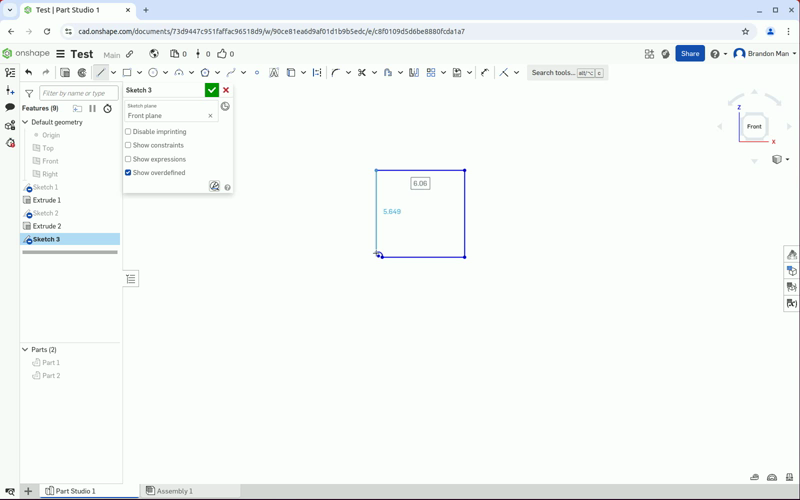
scroll(6)
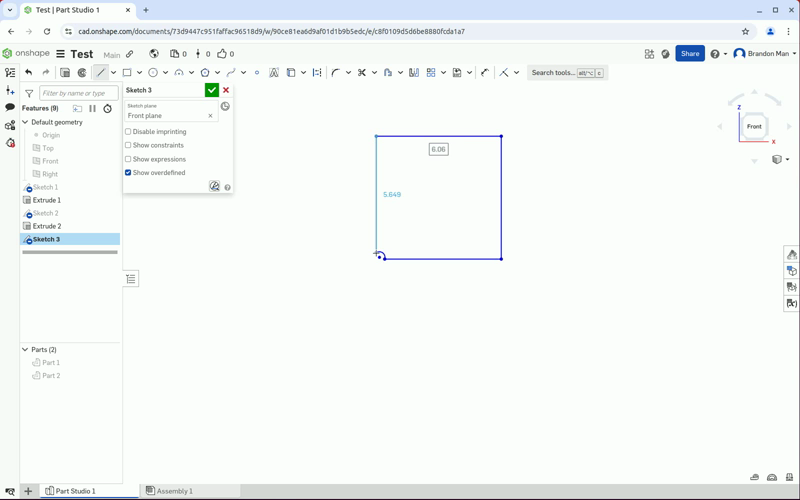
scroll(6)
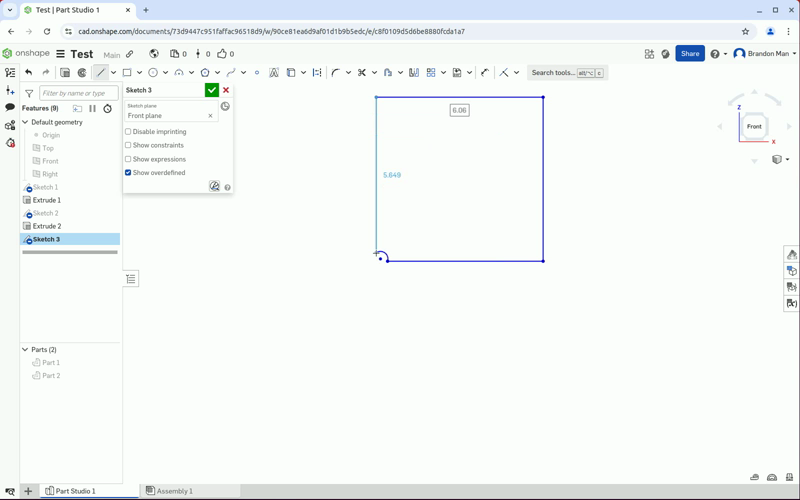
scroll(6)
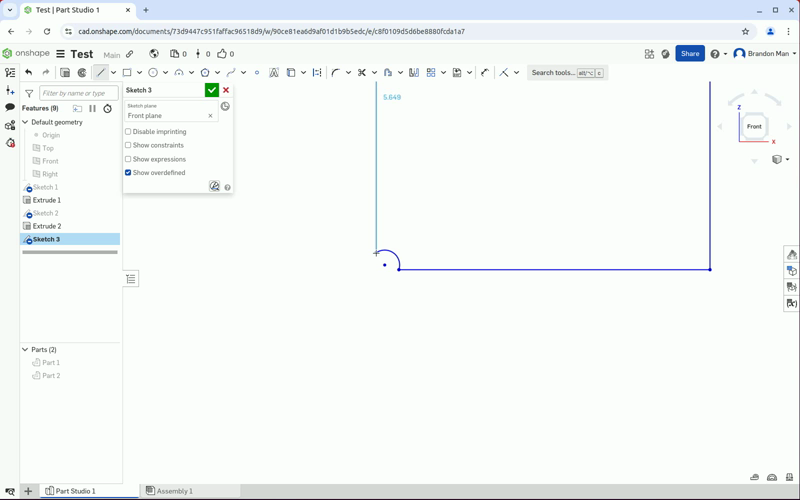
key_up(shift)
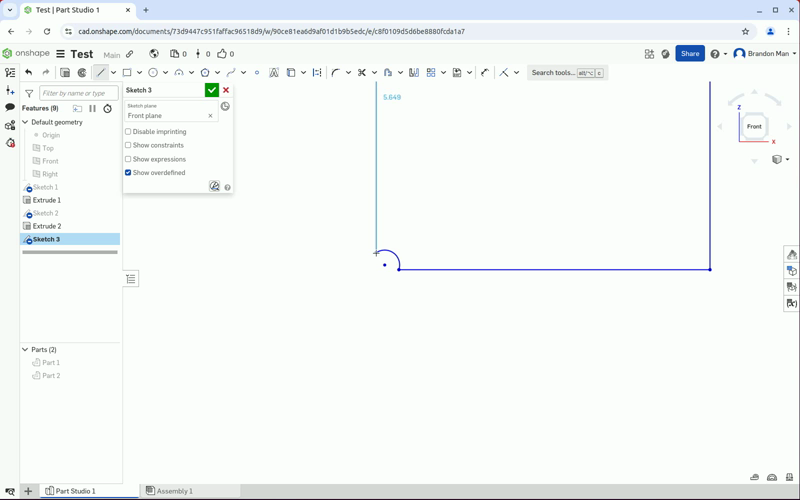
click(376, 252)
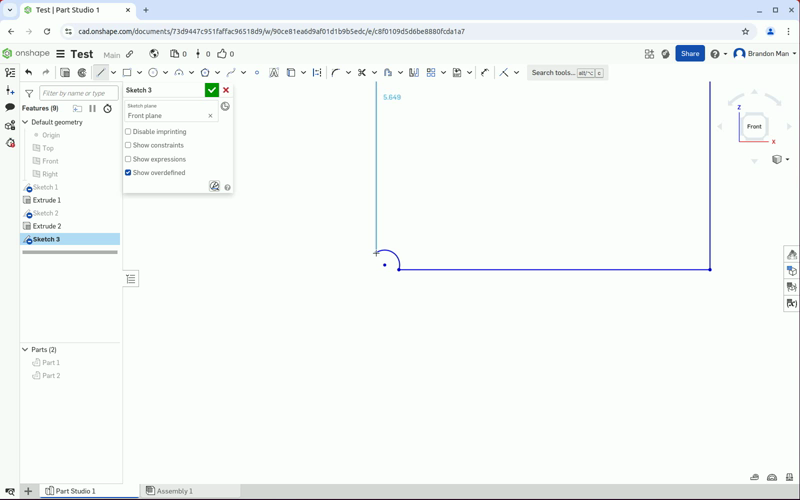
scroll(-6)
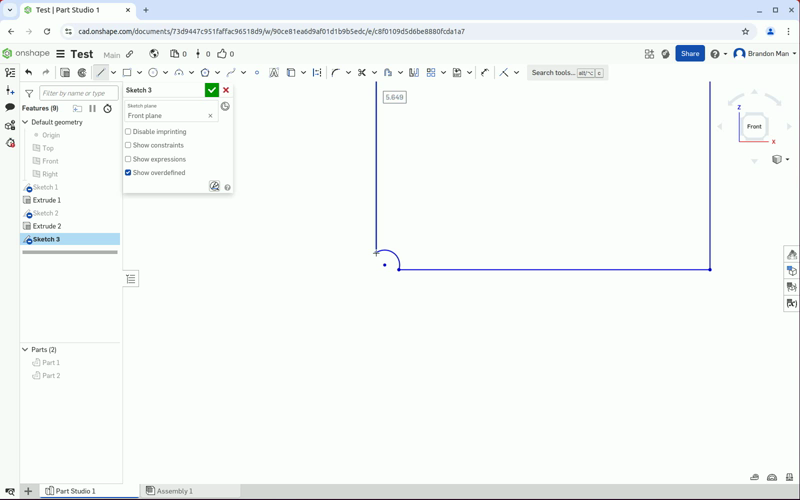
scroll(-6)
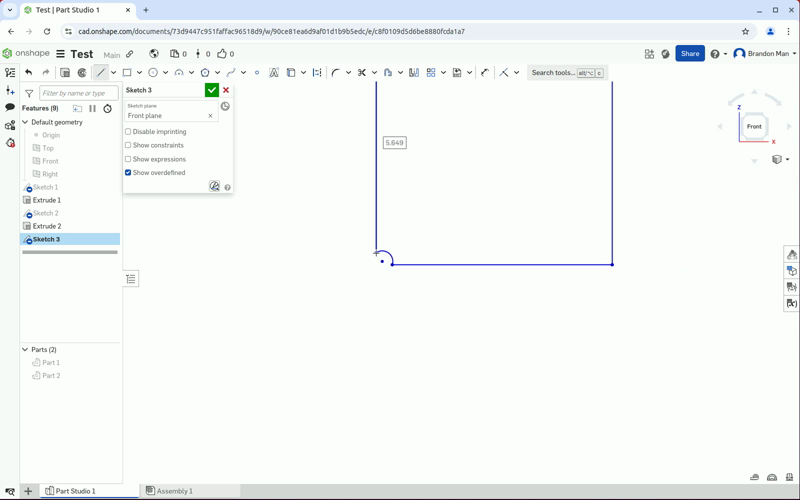
scroll(-6)
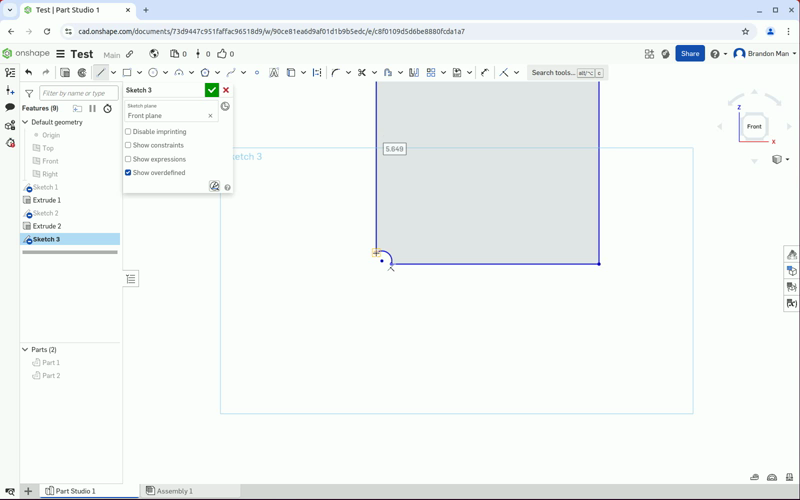
scroll(-6)
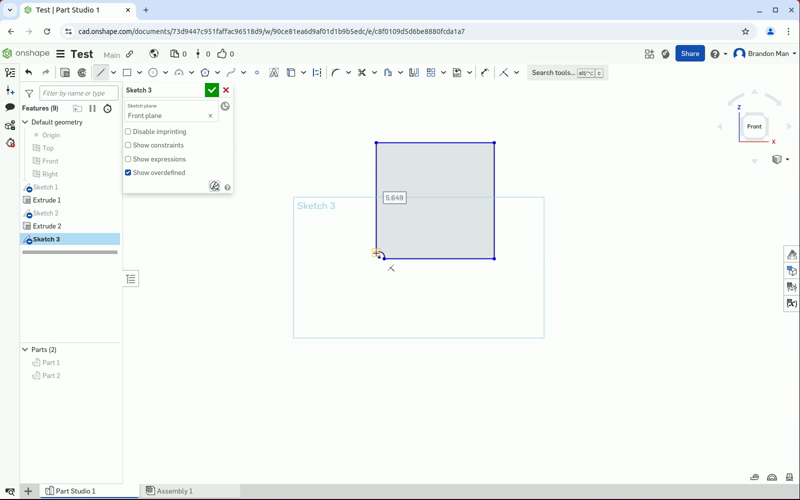
scroll(-6)
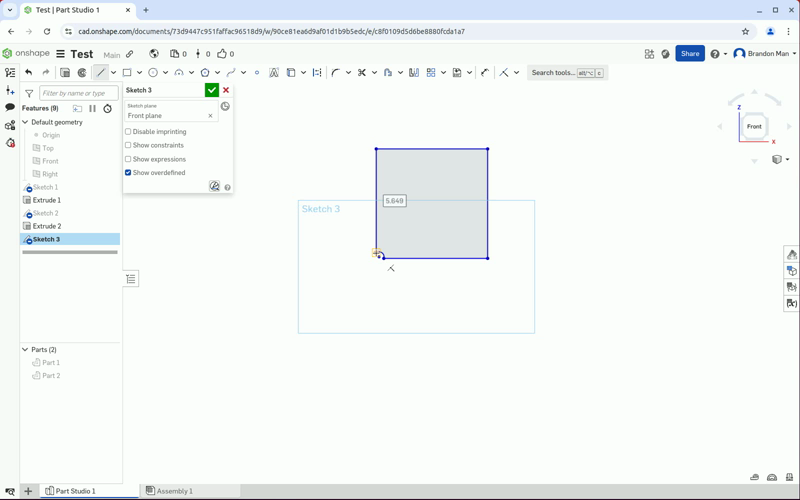
scroll(-6)
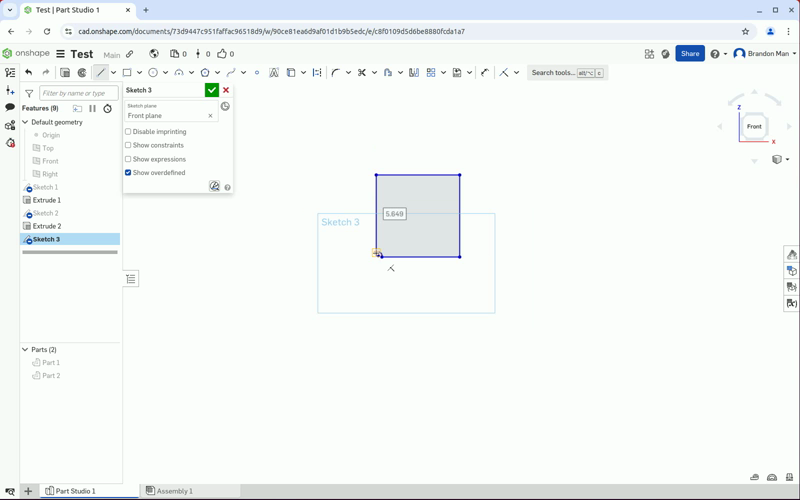
scroll(-6)
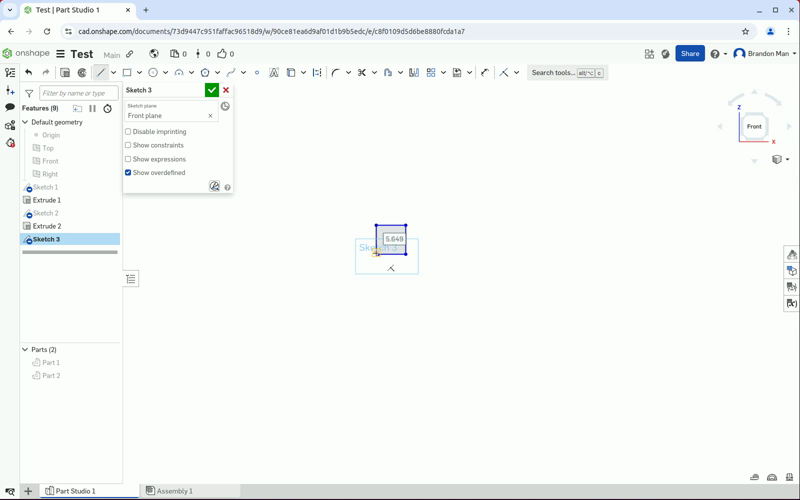
key(esc)
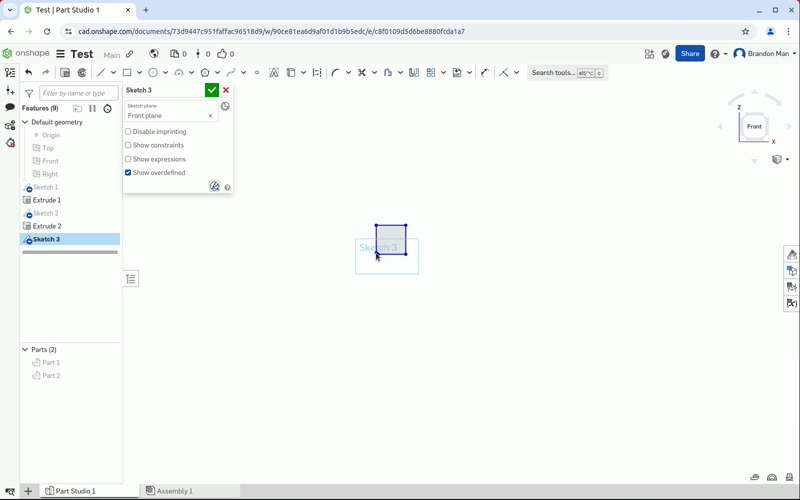
mouse_move(383, 233)
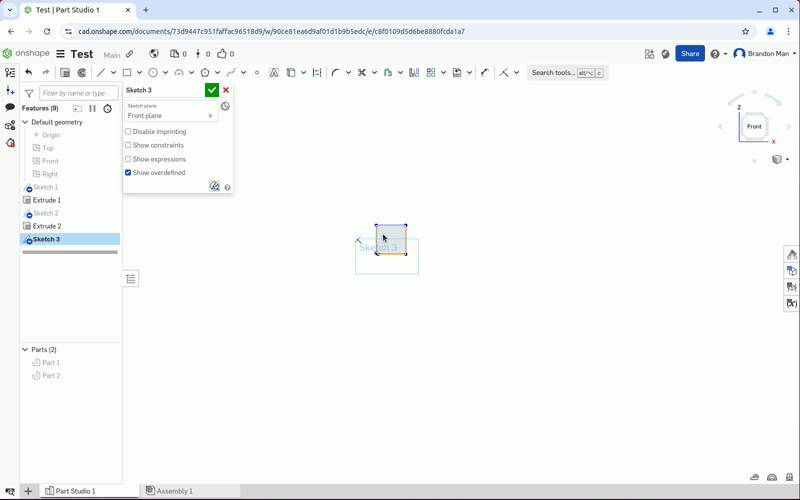
scroll(6)
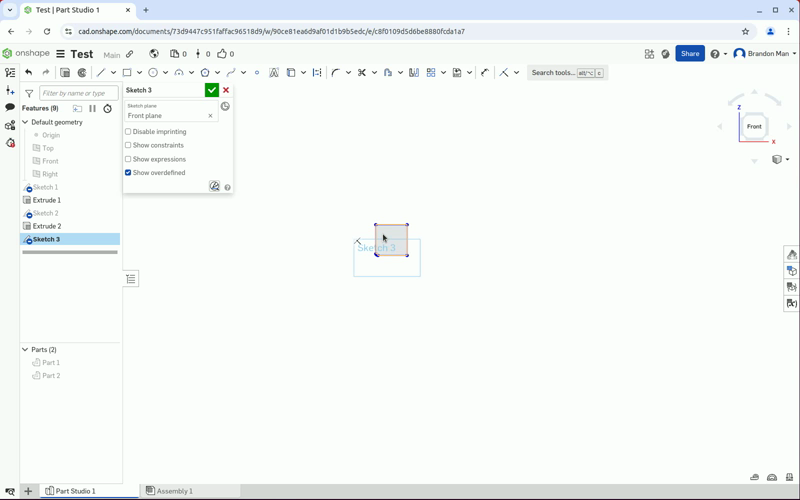
scroll(6)
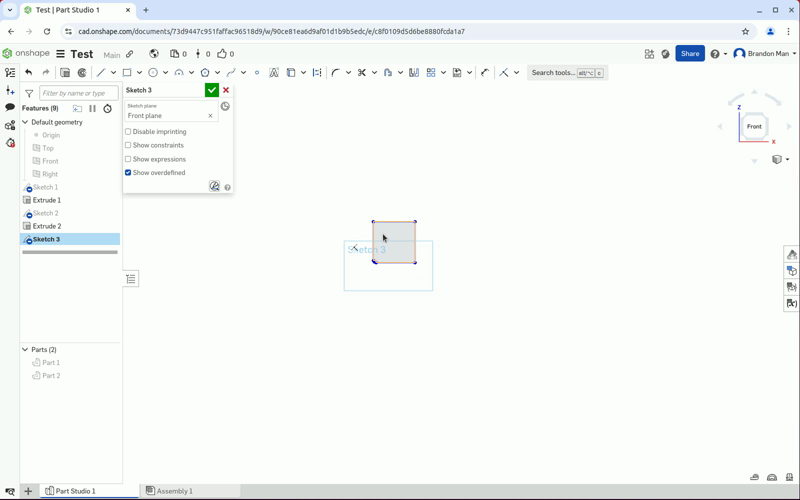
scroll(6)
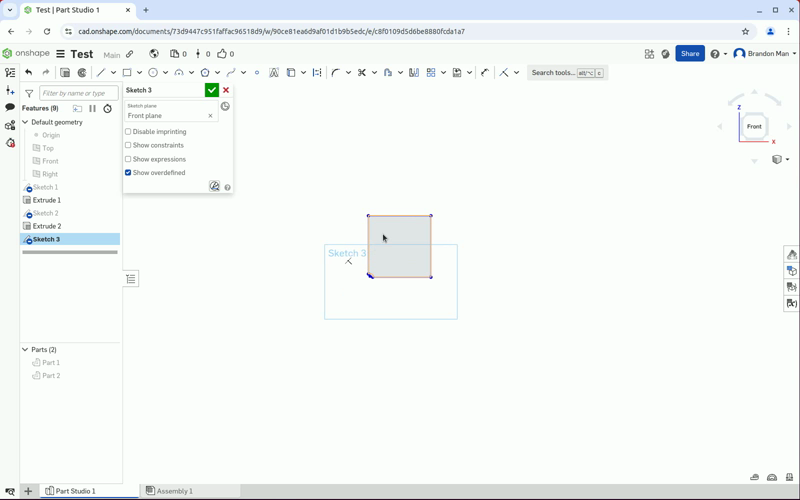
scroll(6)
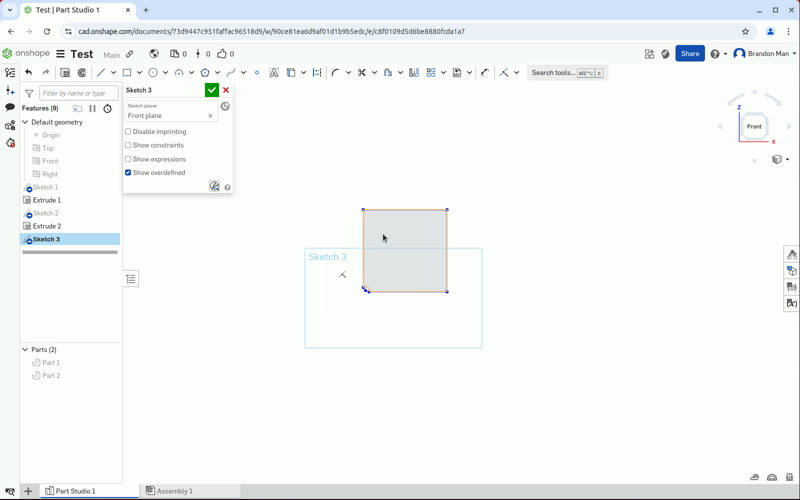
scroll(6)
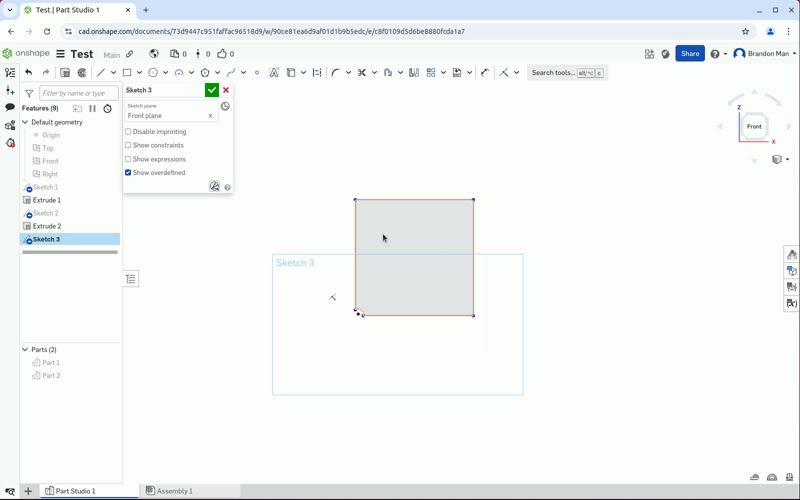
scroll(6)
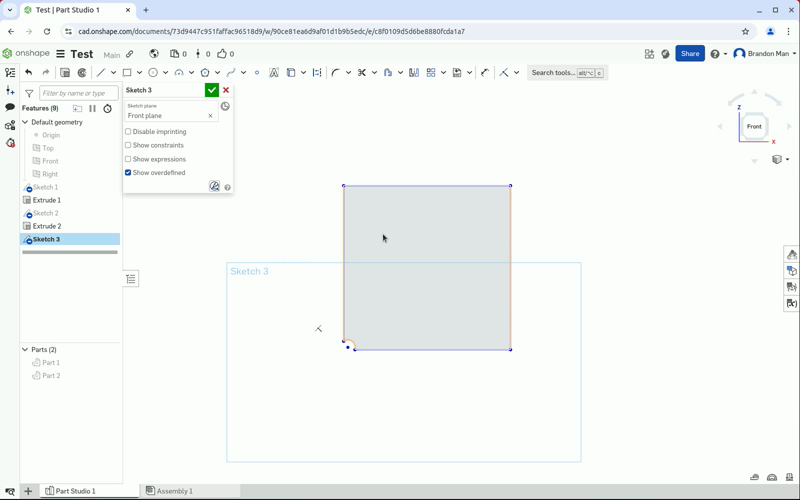
scroll(6)
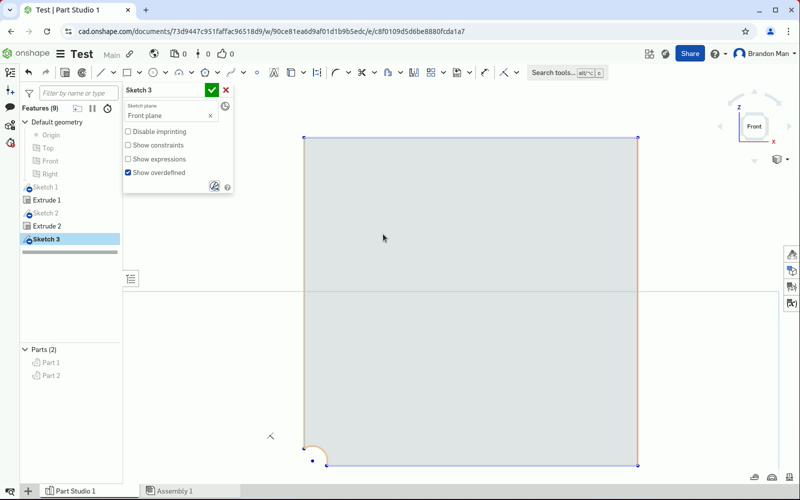
click(383, 233)
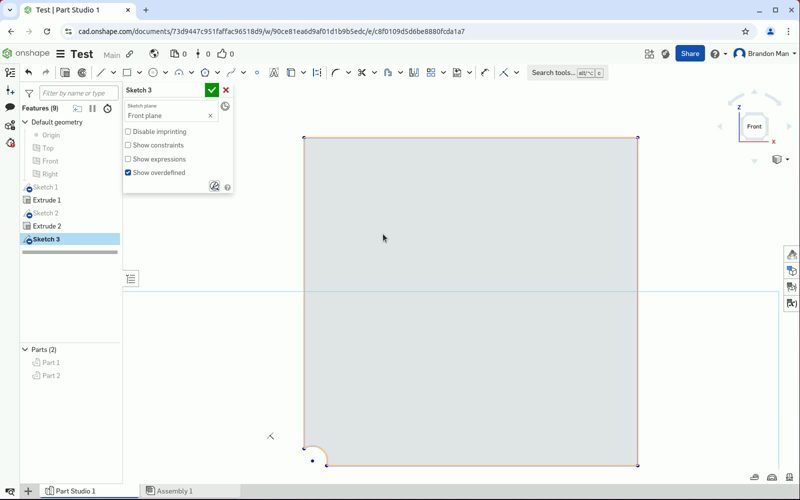
scroll(-6)
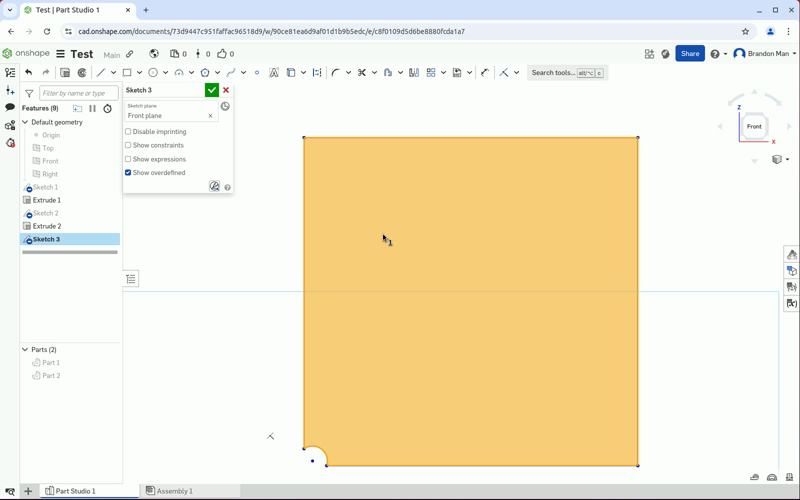
scroll(-6)
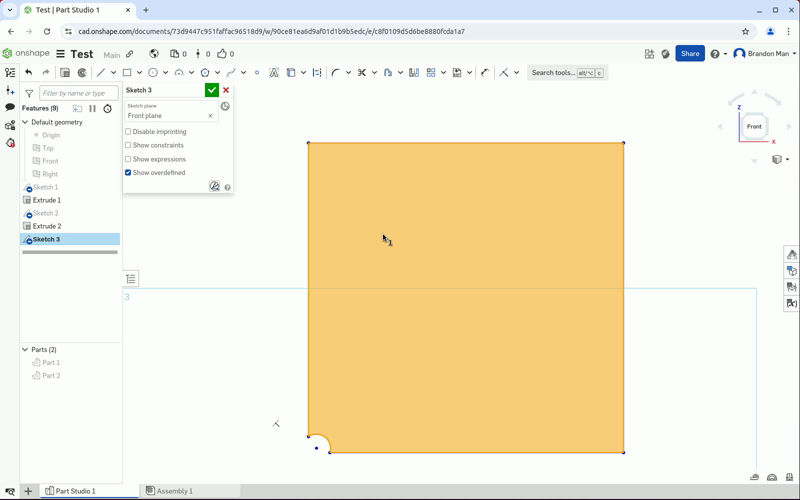
scroll(-6)
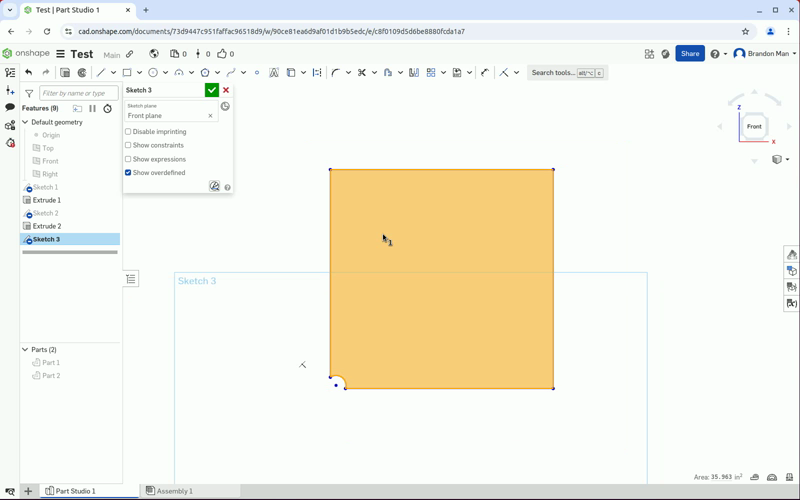
scroll(-6)
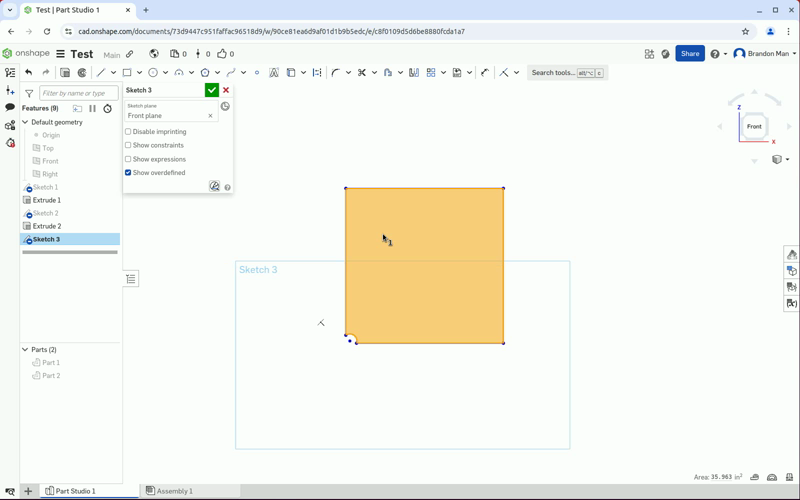
scroll(-6)
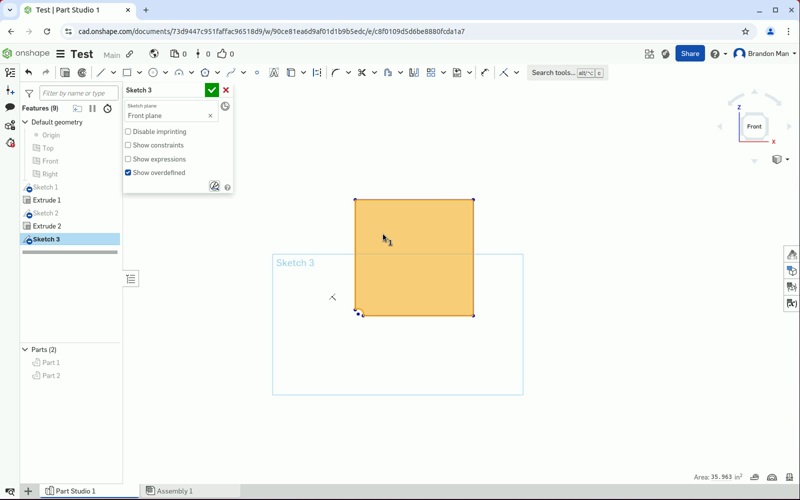
scroll(-6)
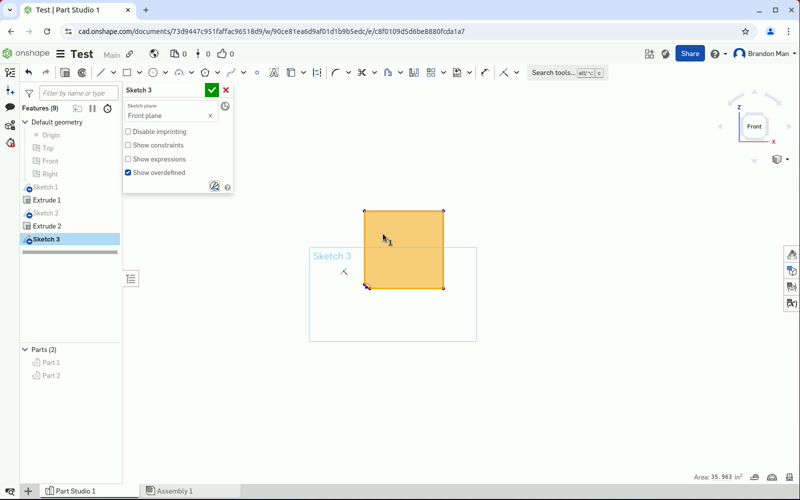
scroll(-6)
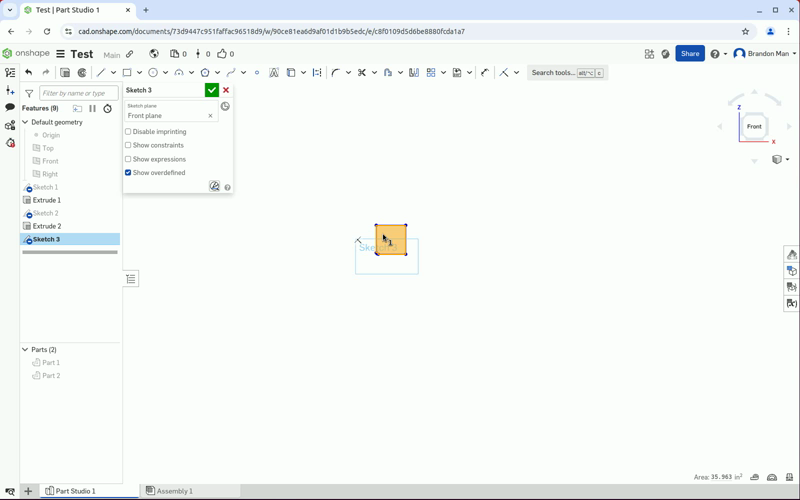
mouse_move(73, 352)
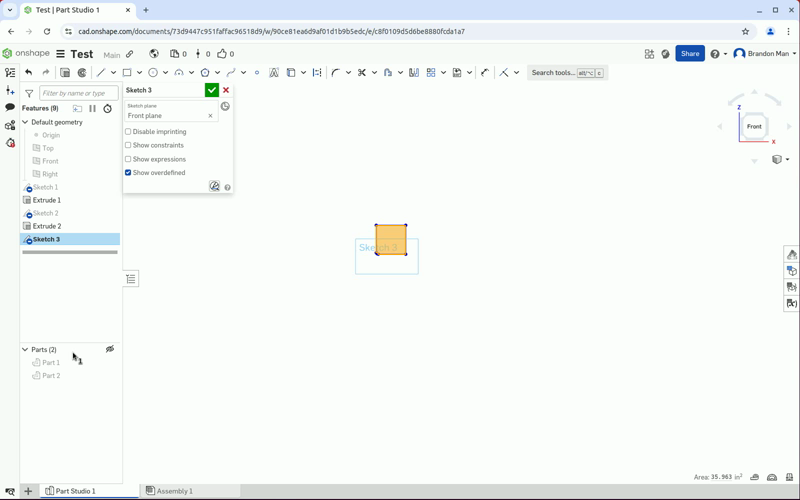
key(shift+y)
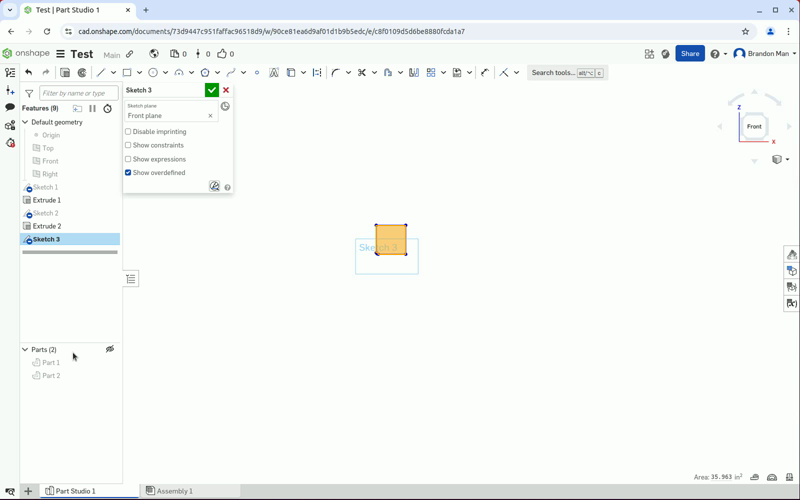
key(shift+e)
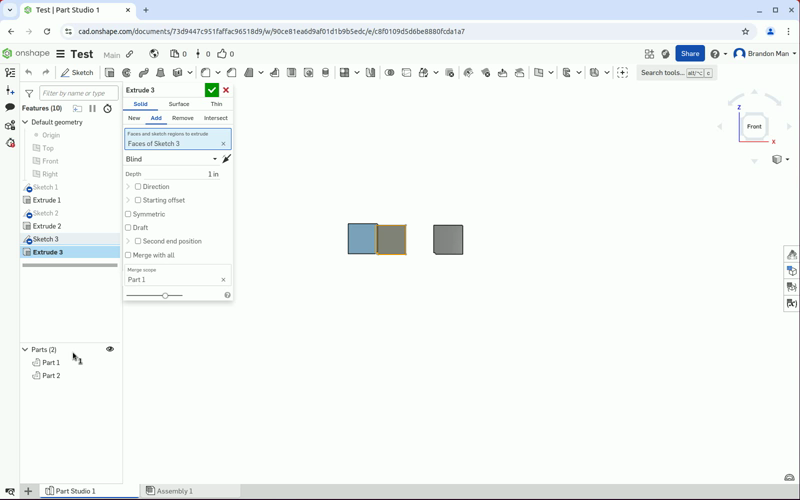
mouse_move(143, 106)
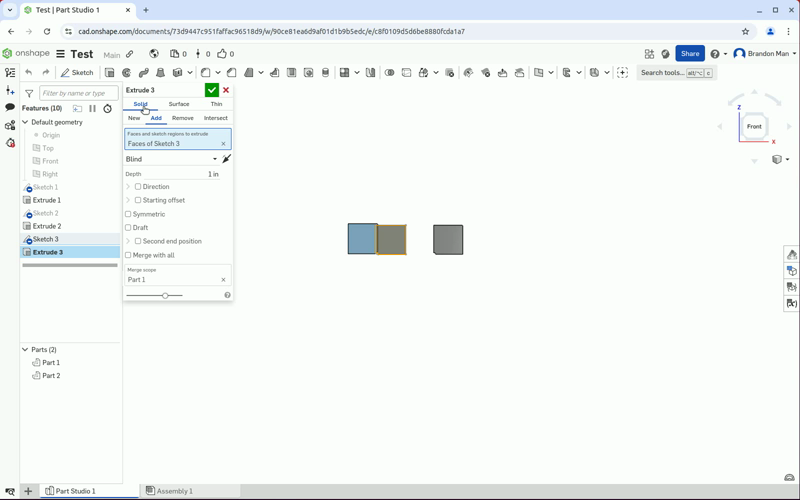
click(143, 106)
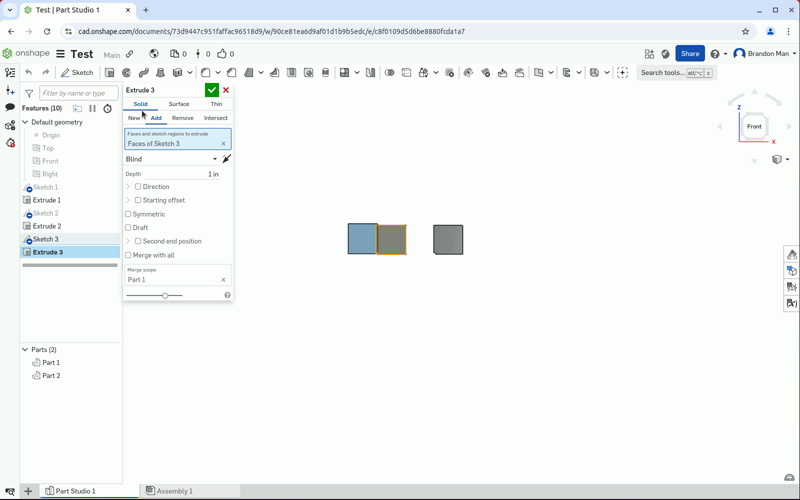
mouse_move(137, 120)
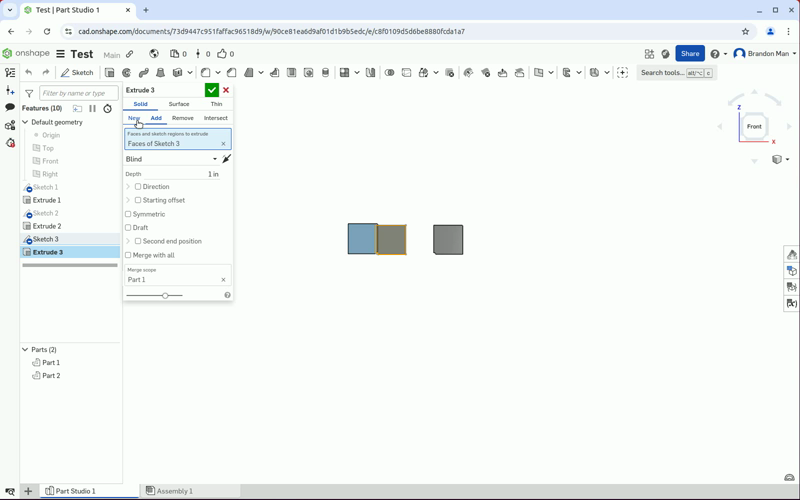
click(137, 120)
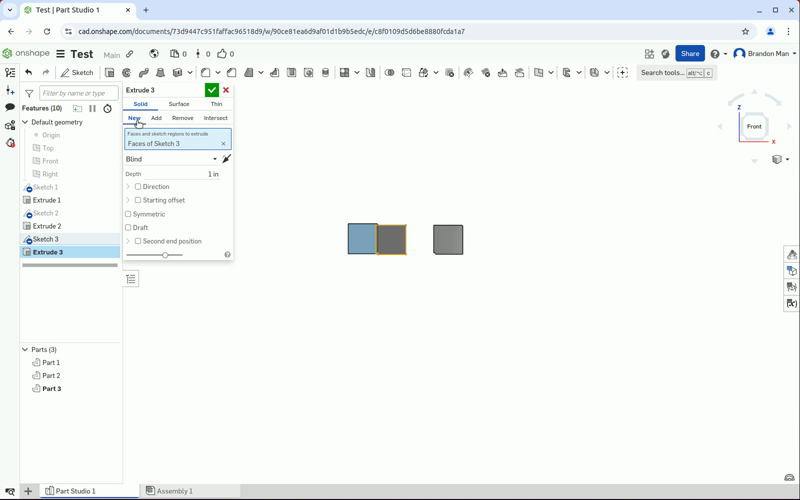
key(tab, 4)
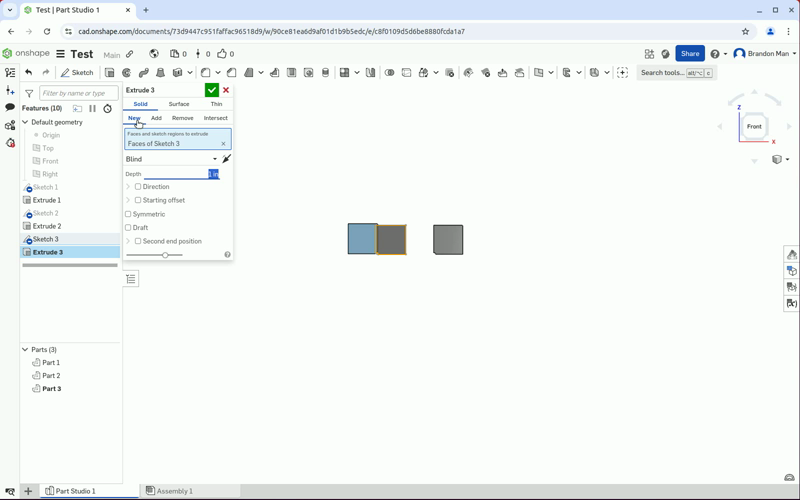
text(2.889)
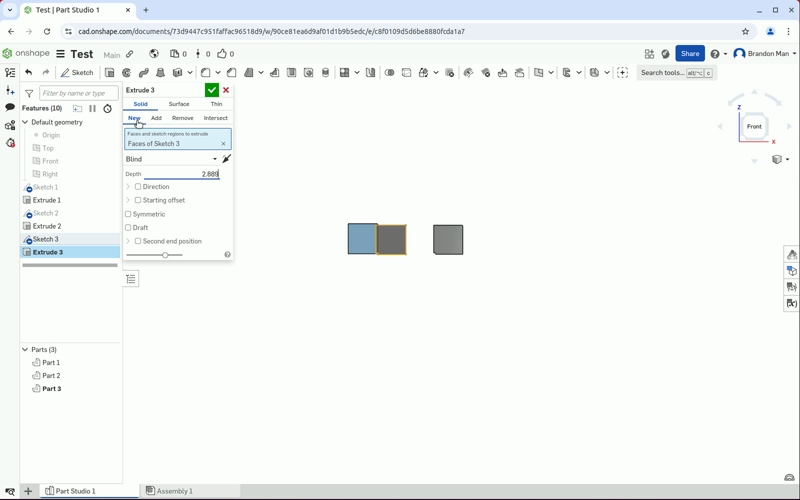
key(enter)
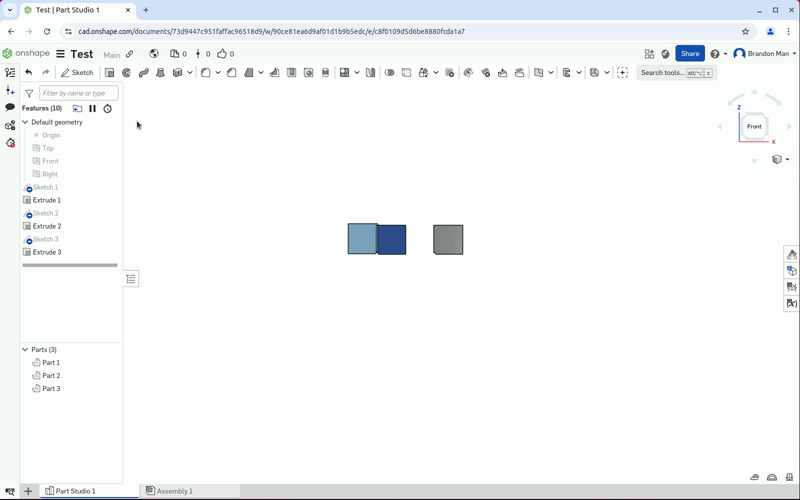
key(shift+h)
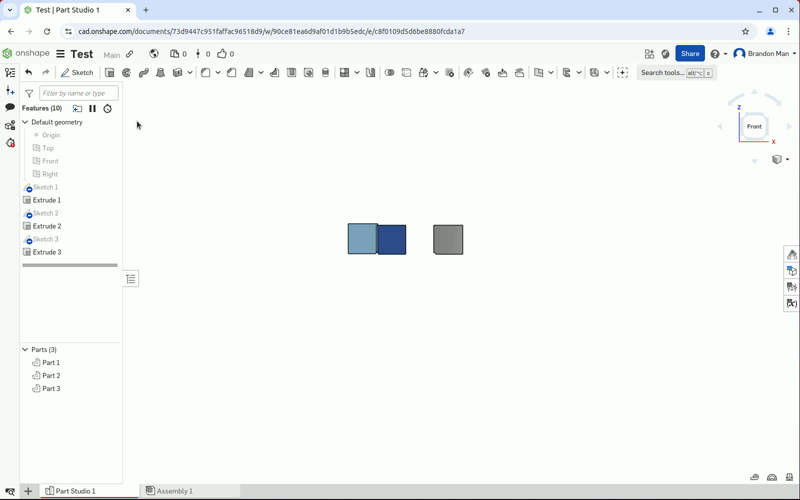
key(shift+h)
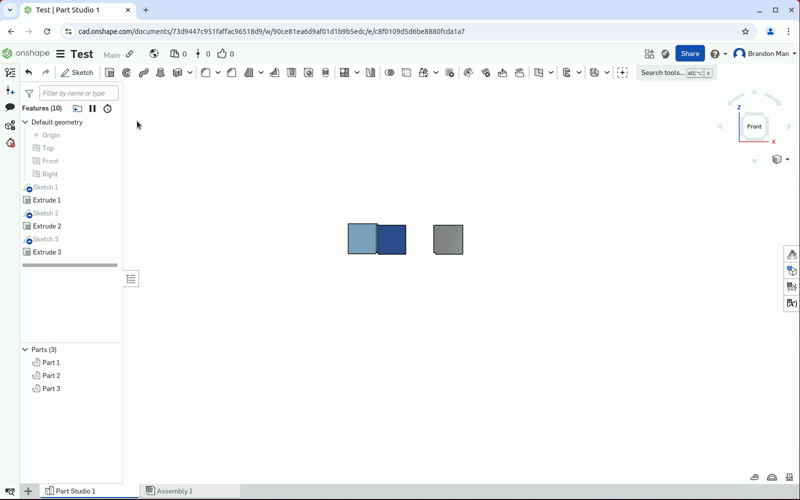
mouse_move(73, 189)
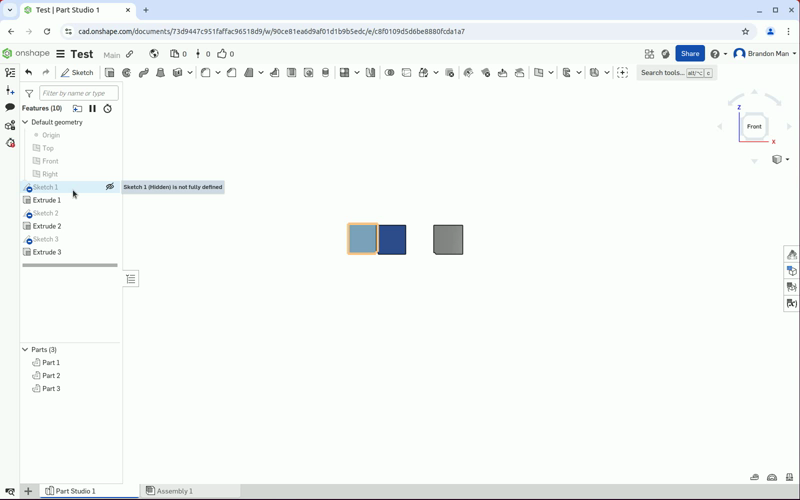
click(73, 189)
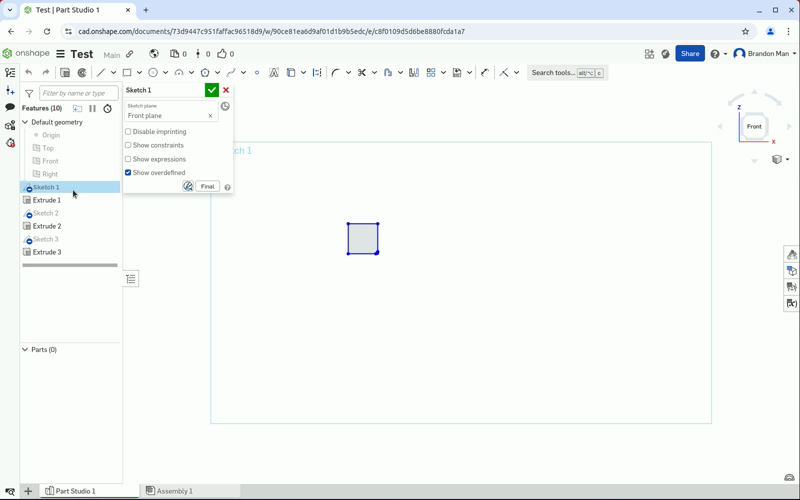
mouse_move(229, 92)
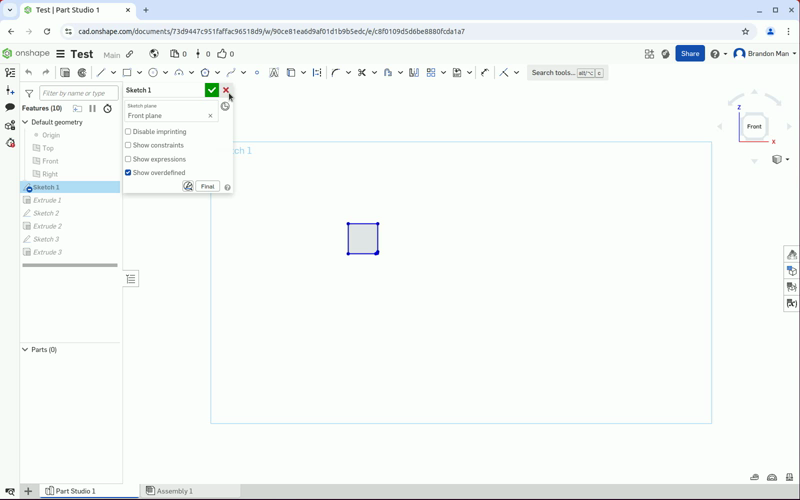
click(229, 92)
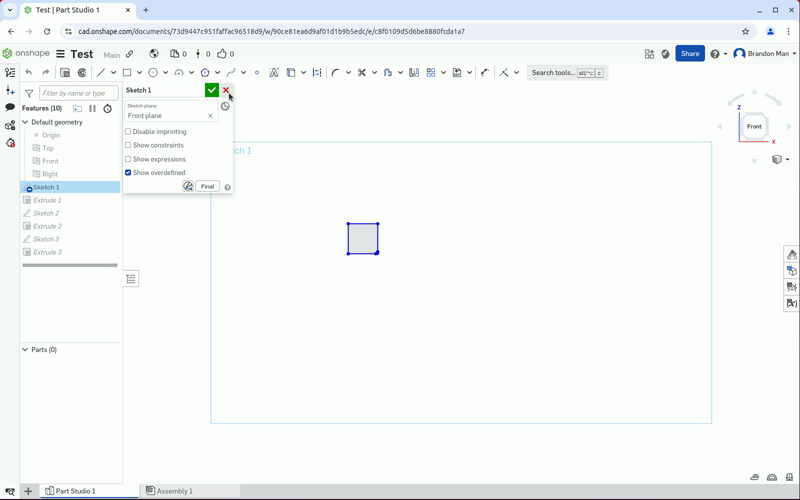
key(shift+s)
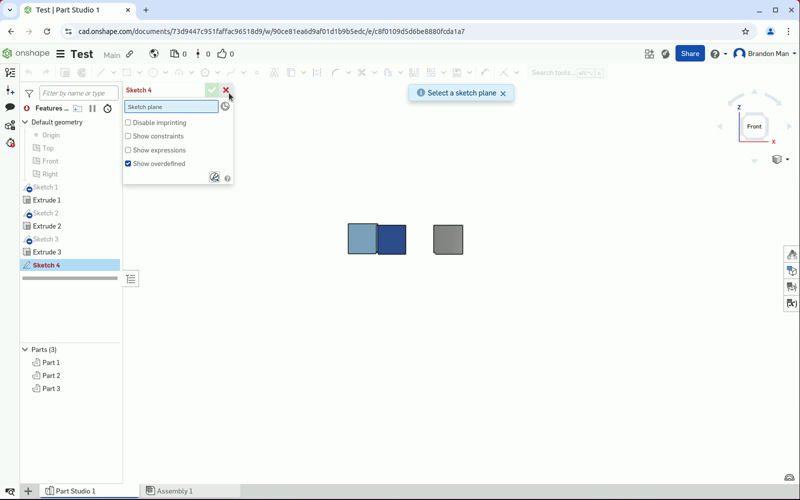
mouse_move(73, 163)
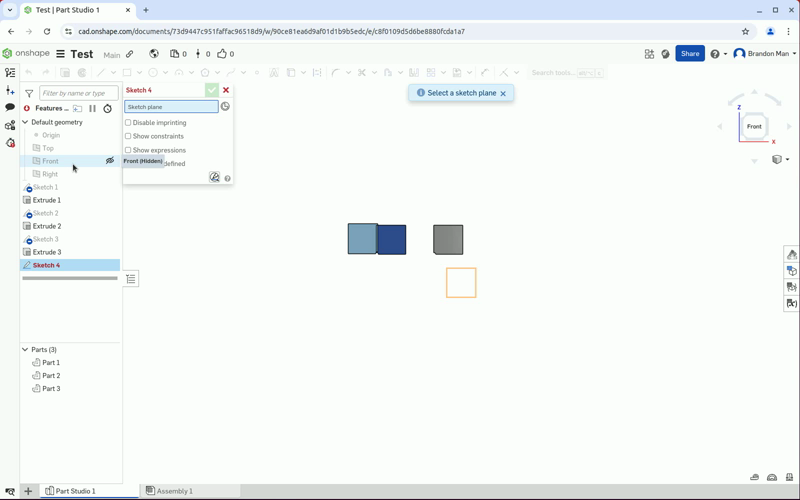
click(73, 163)
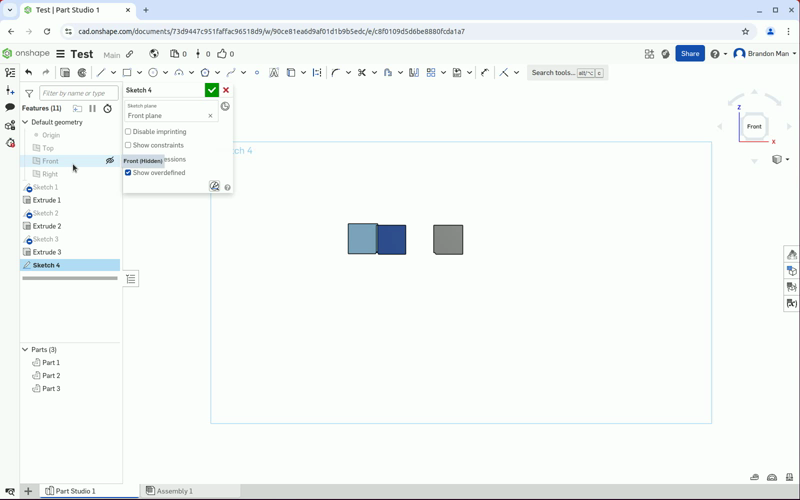
mouse_move(73, 352)
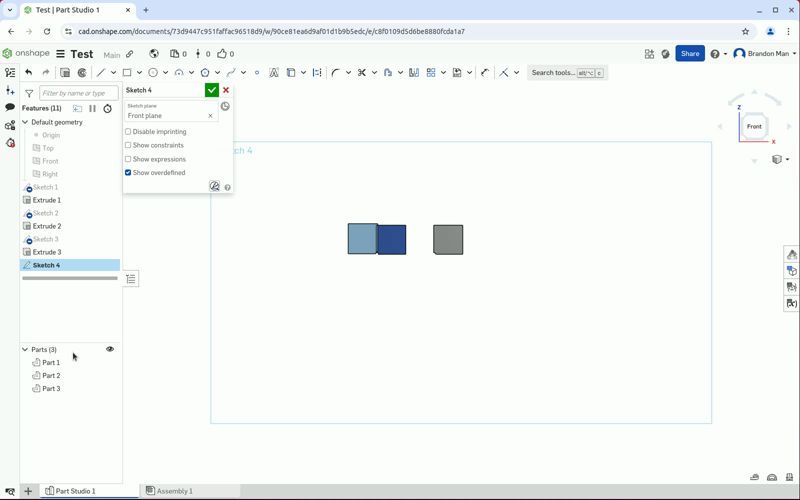
key(y)
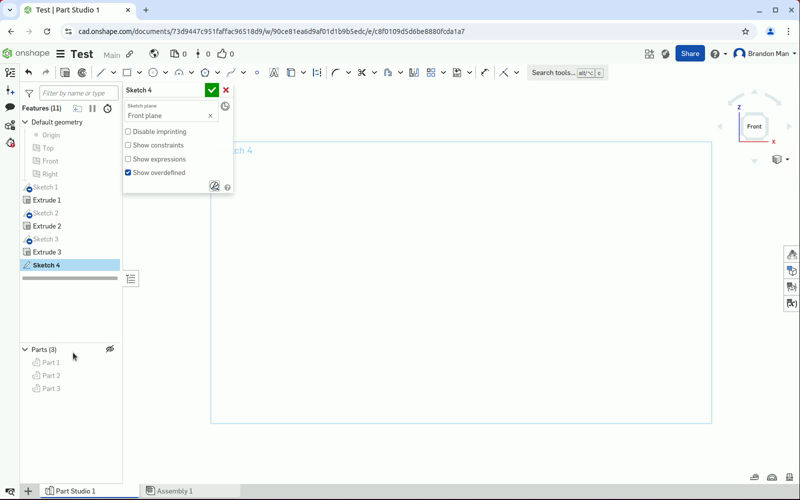
key(l)
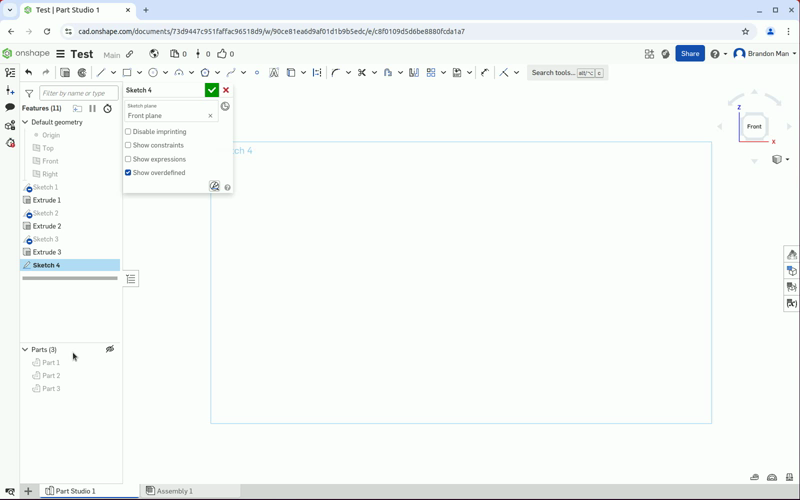
key_down(shift)
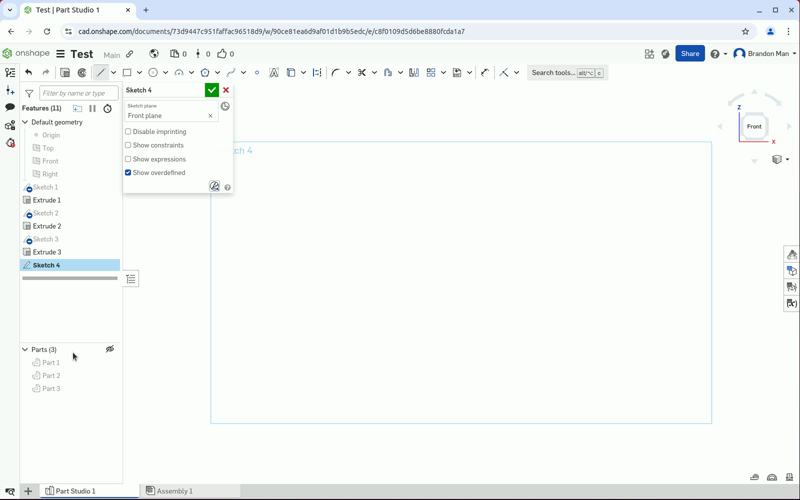
mouse_move(405, 253)
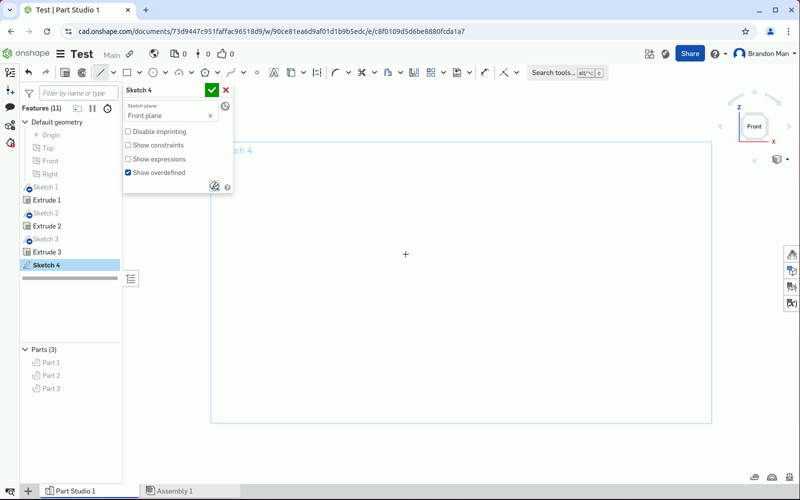
click(405, 253)
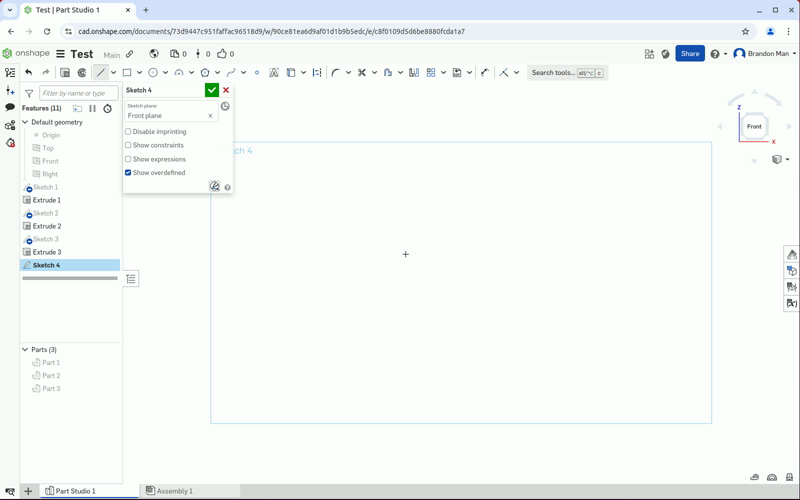
key_up(shift)
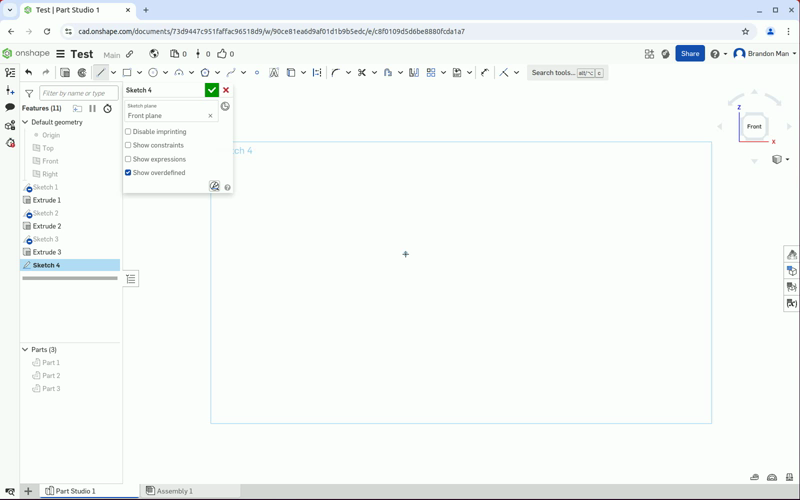
key_down(shift)
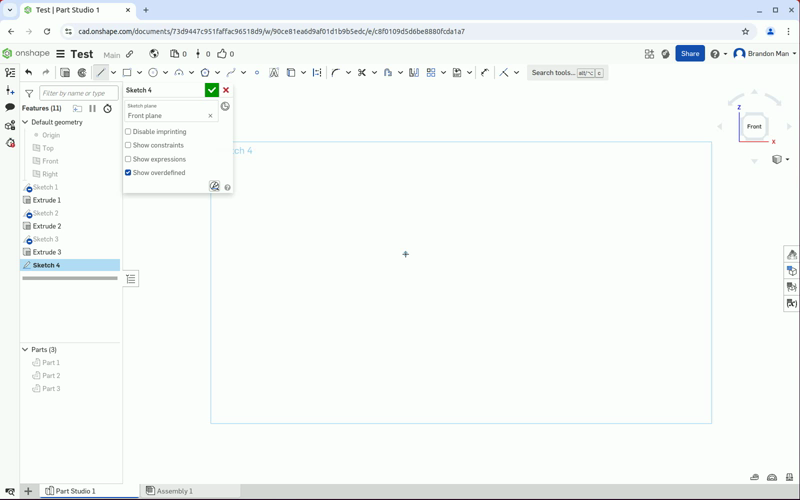
mouse_move(435, 253)
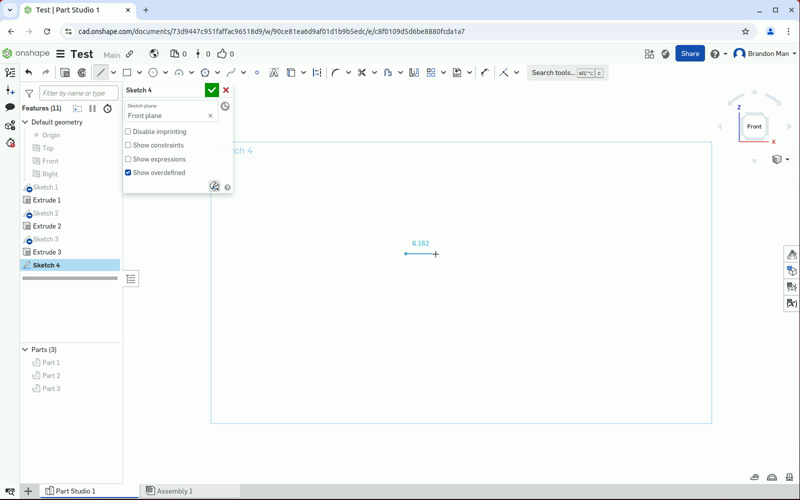
mouse_move(433, 253)
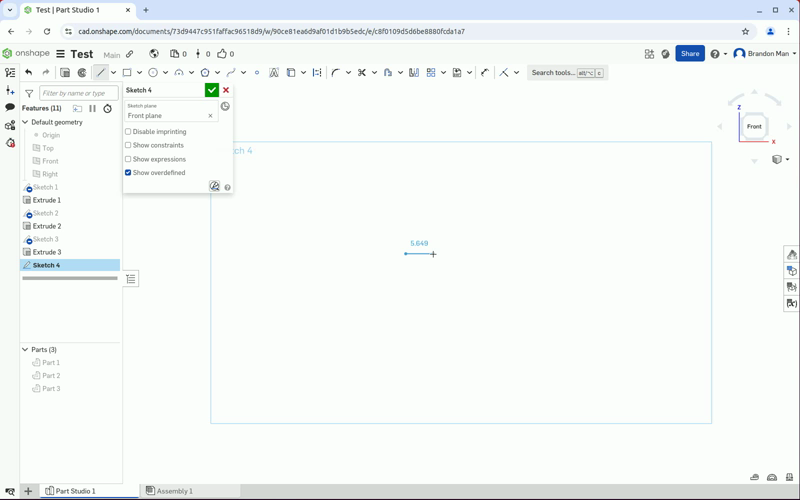
click(433, 253)
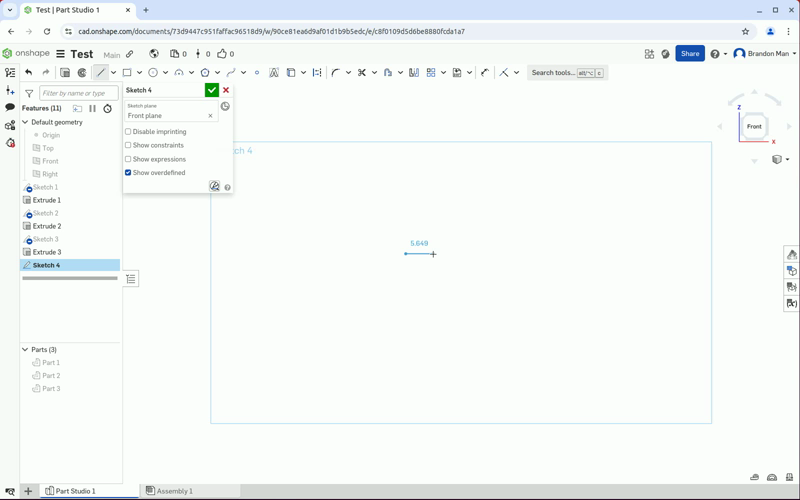
key_up(shift)
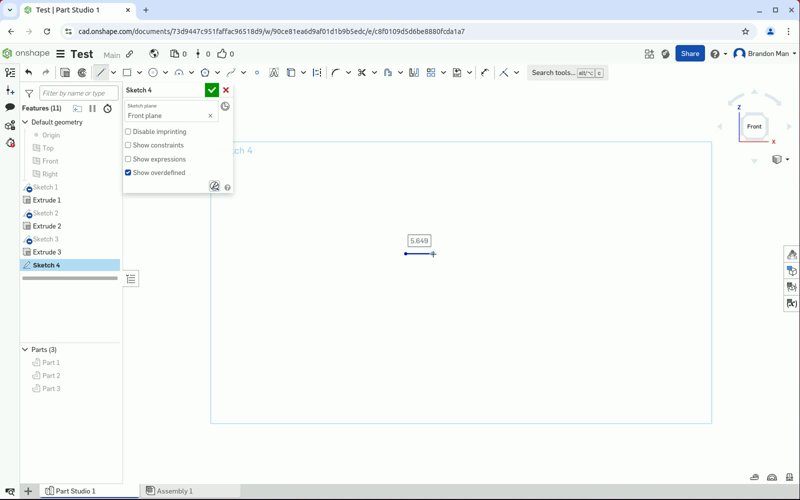
key(esc)
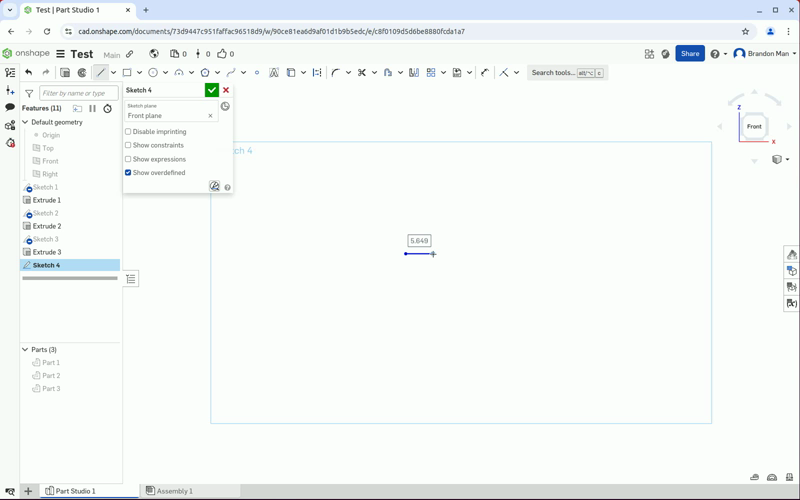
key(a)
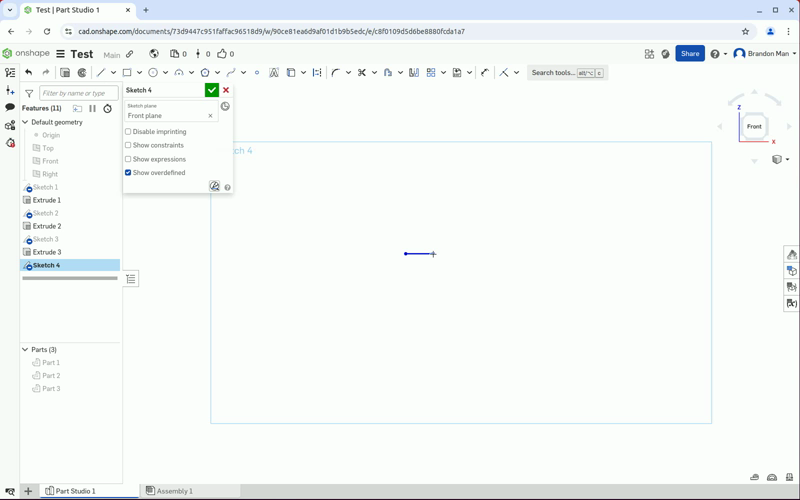
mouse_move(433, 253)
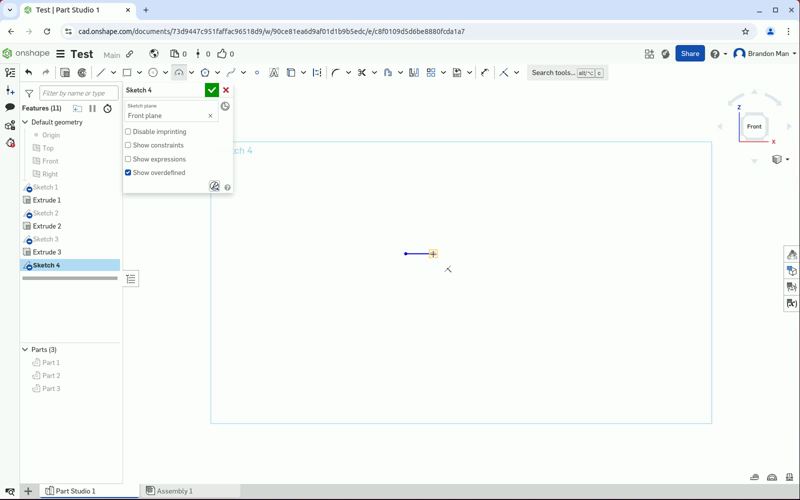
click(433, 253)
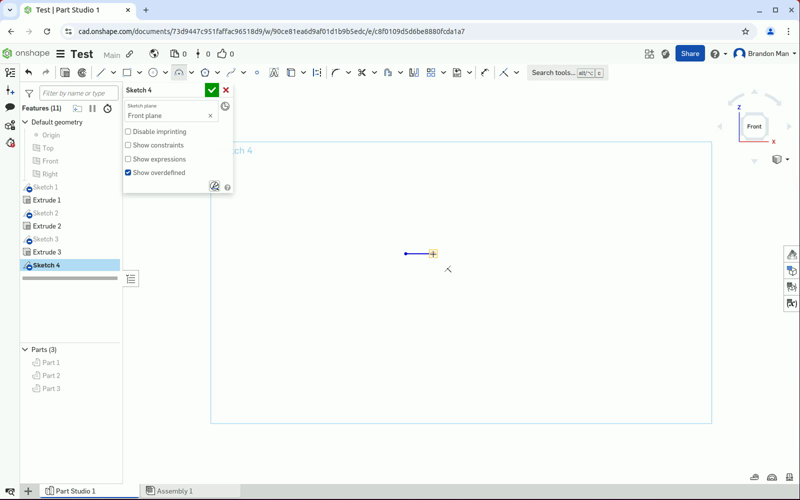
key_down(shift)
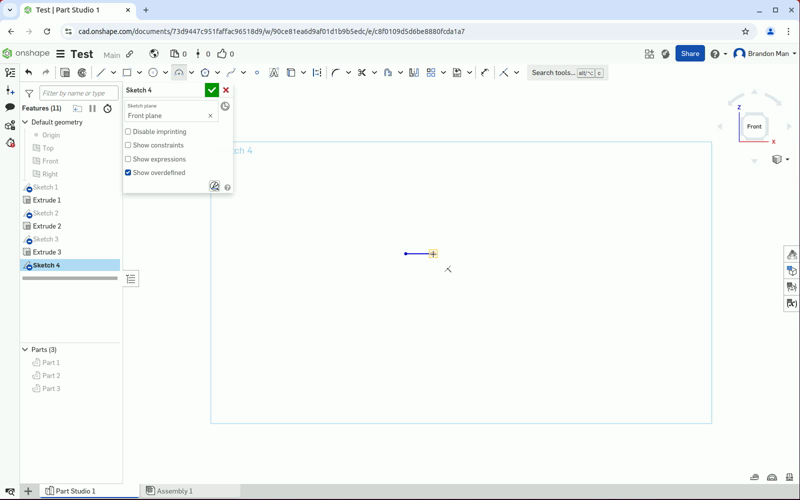
mouse_move(435, 251)
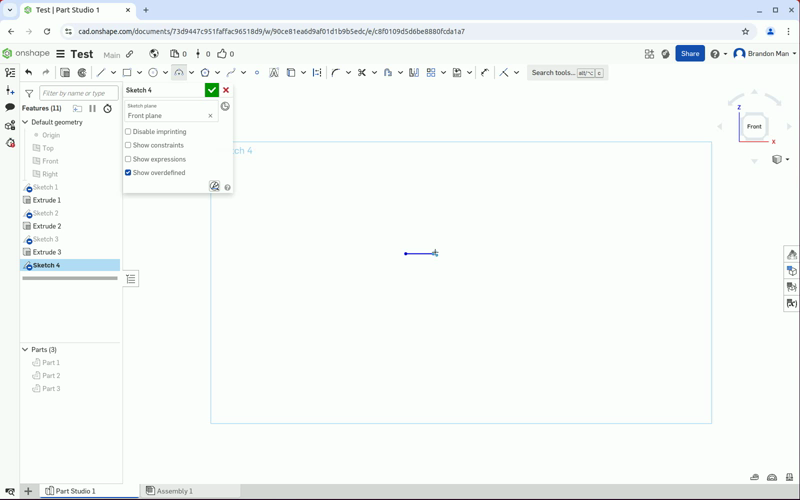
scroll(6)
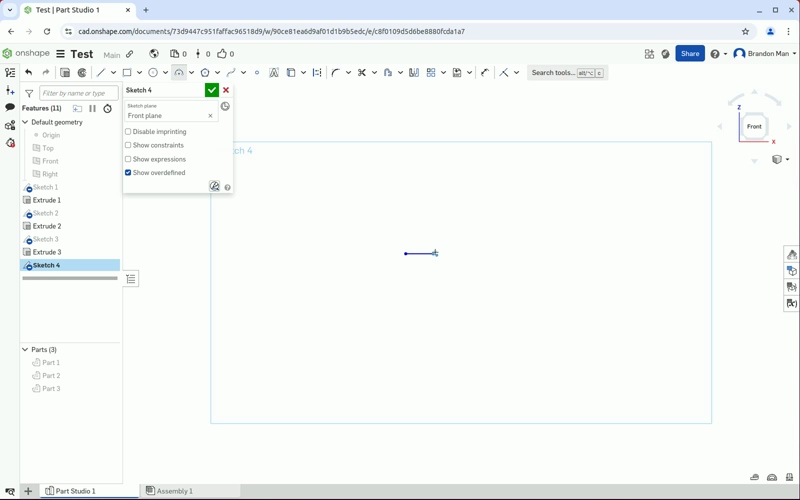
scroll(6)
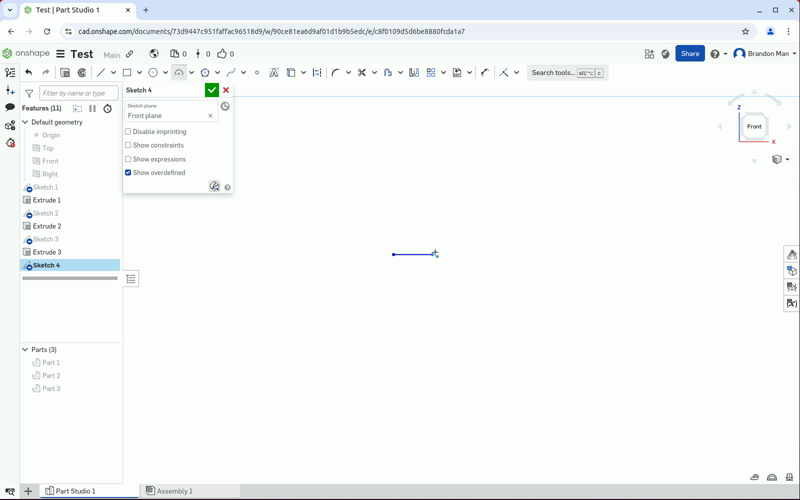
scroll(6)
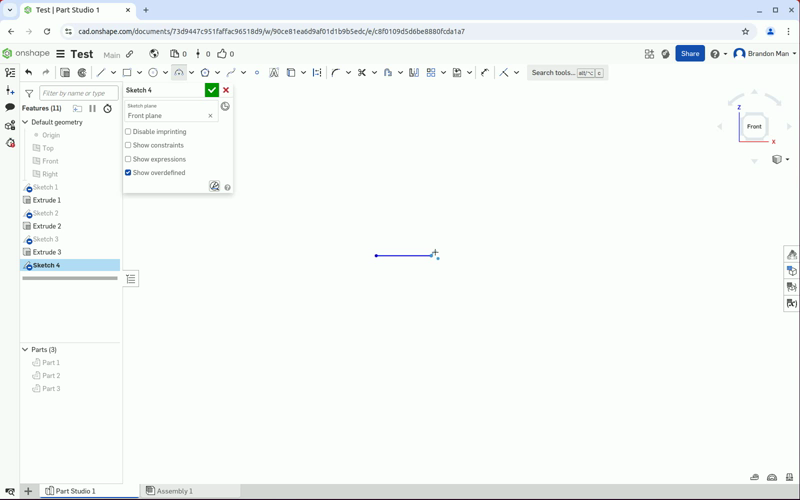
scroll(6)
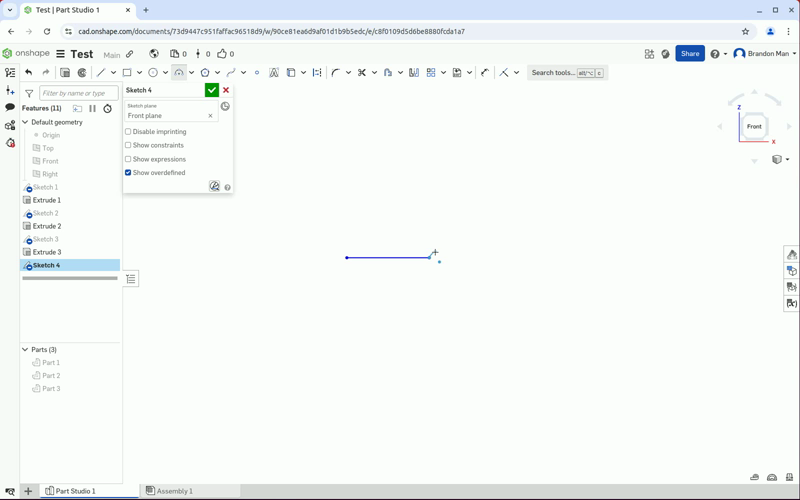
scroll(6)
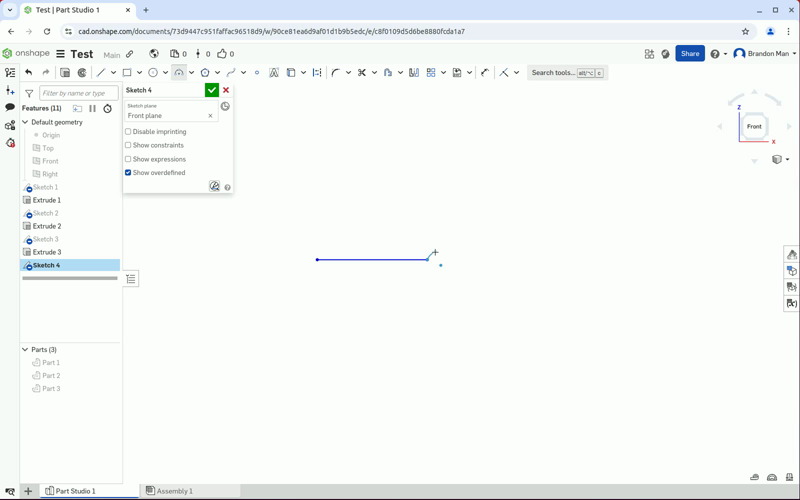
scroll(6)
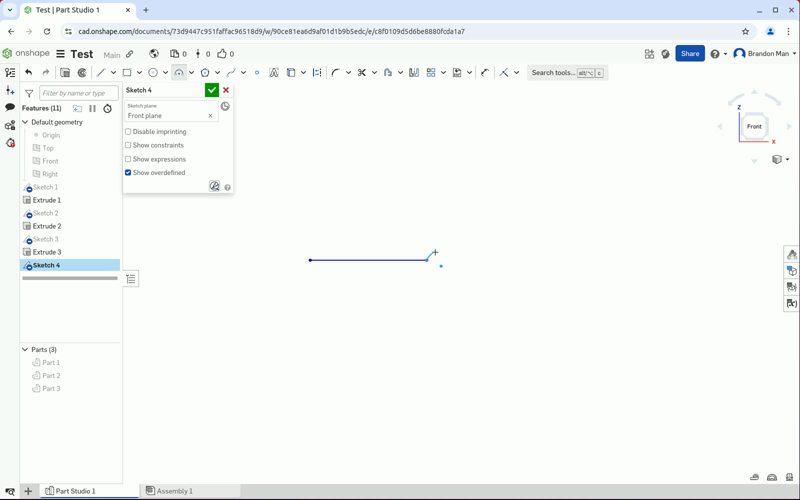
scroll(6)
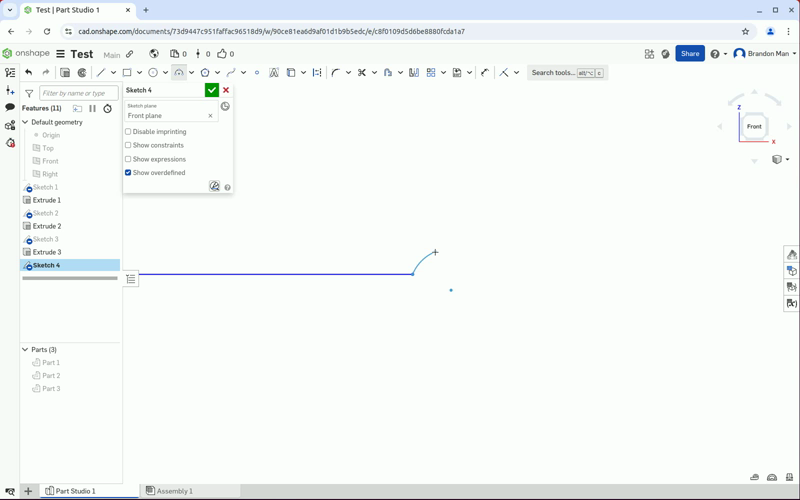
click(435, 251)
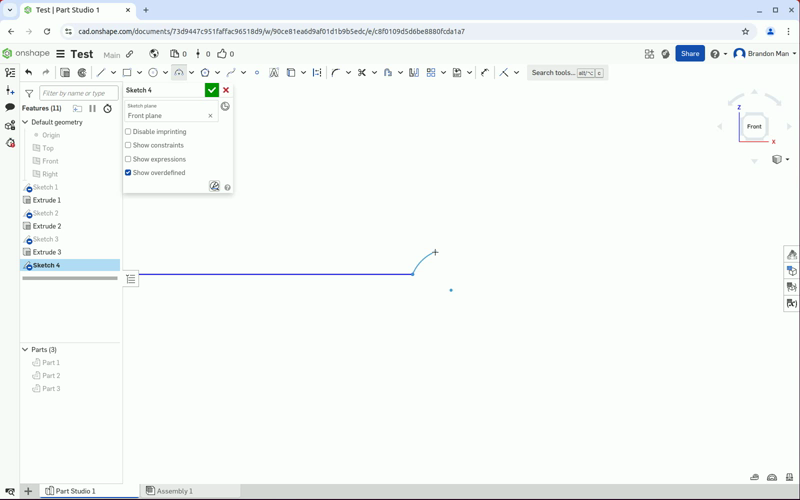
scroll(-6)
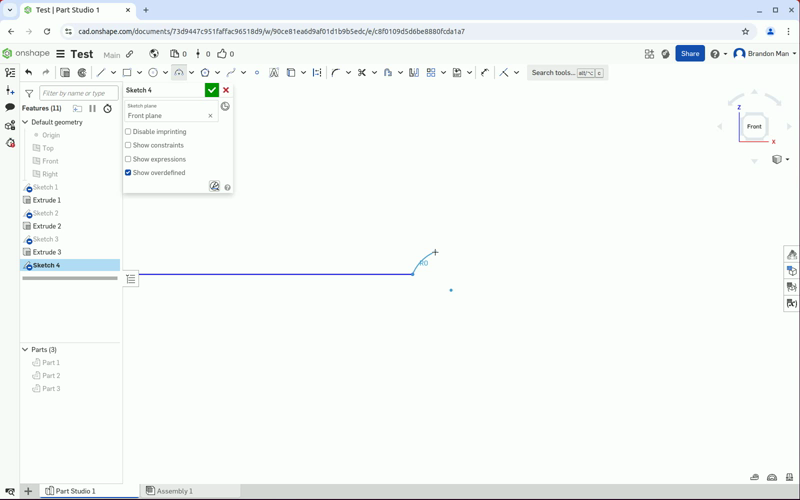
scroll(-6)
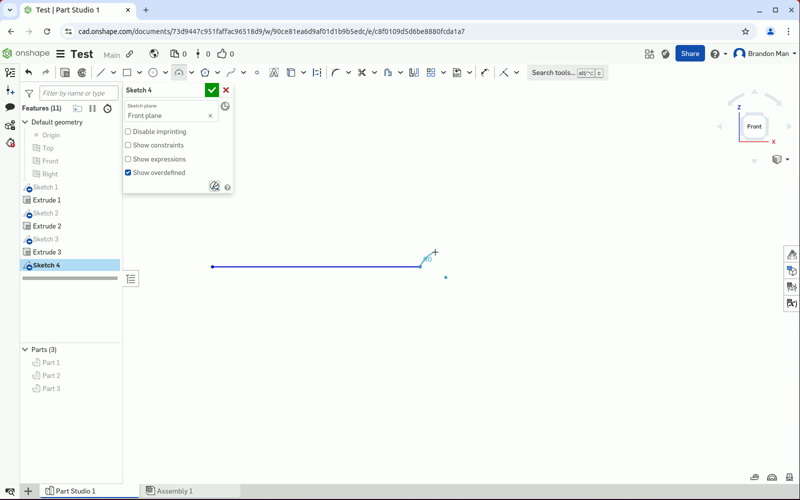
scroll(-6)
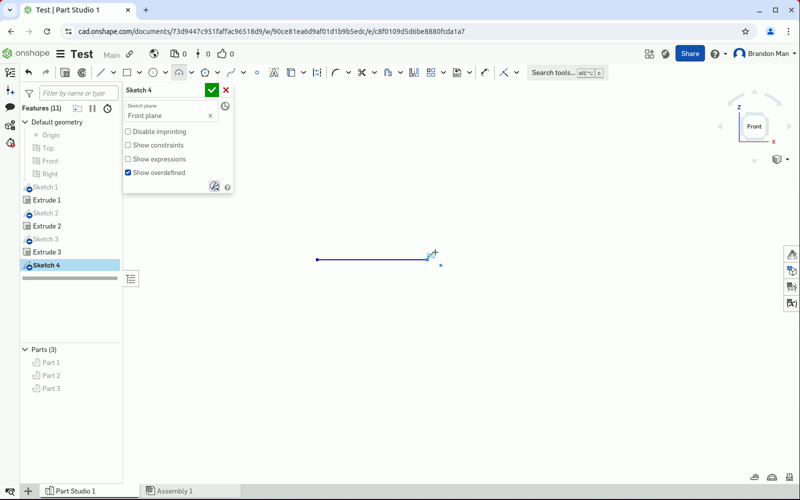
scroll(-6)
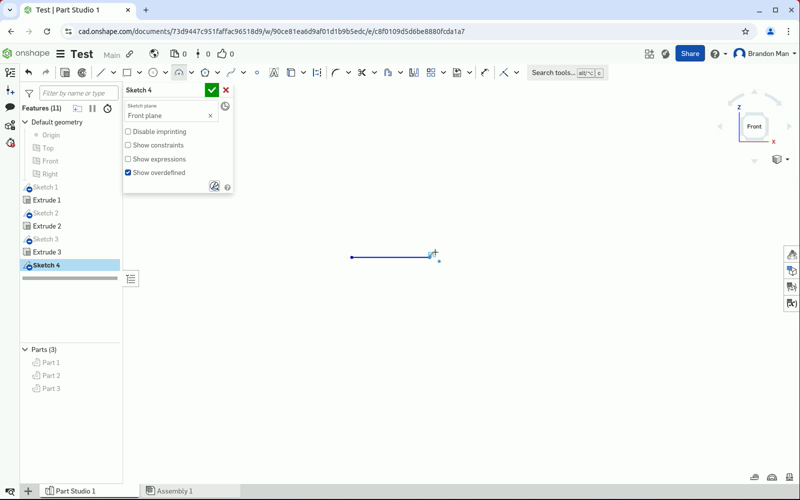
scroll(-6)
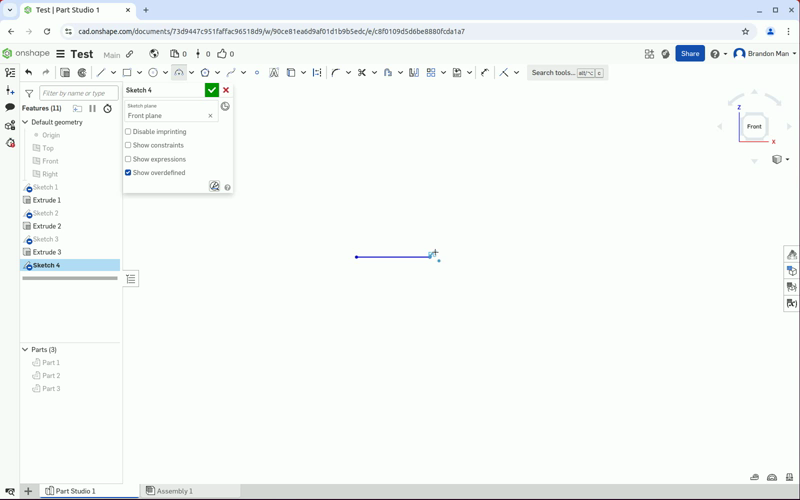
scroll(-6)
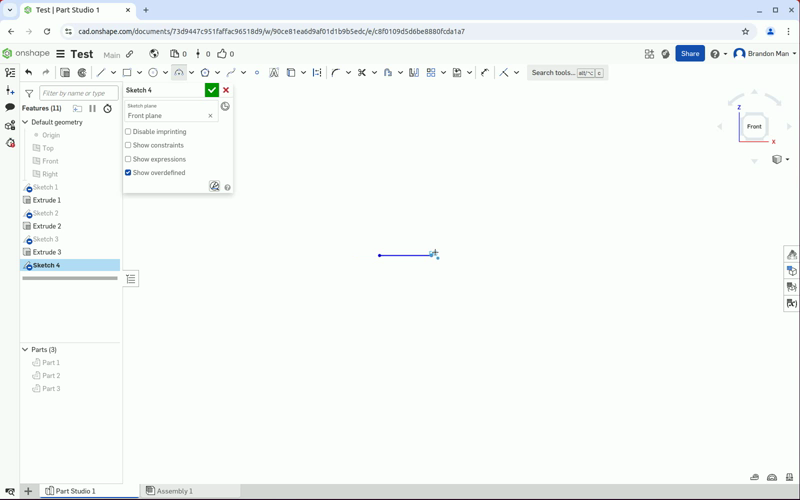
scroll(-6)
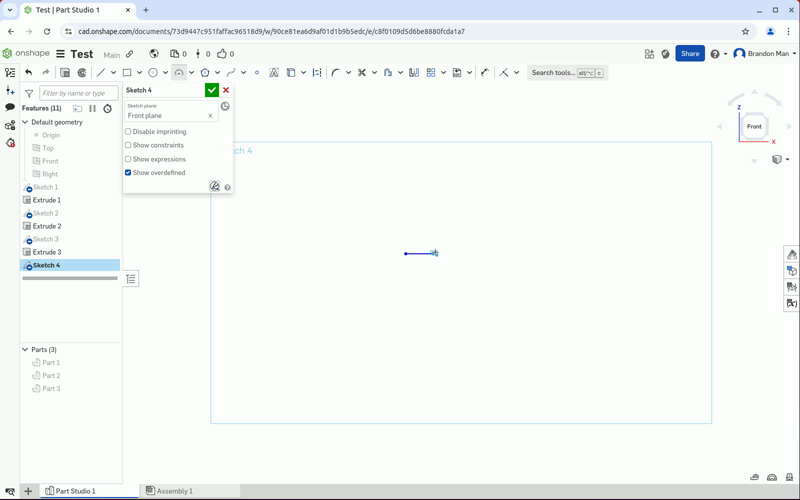
mouse_move(433, 252)
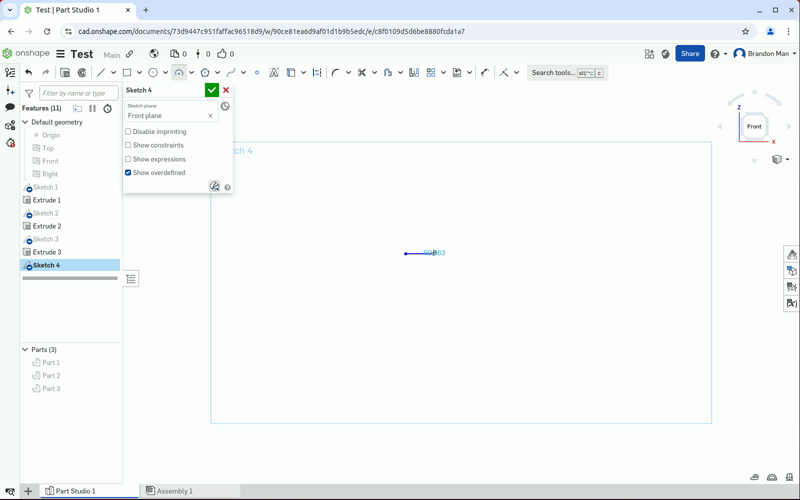
scroll(6)
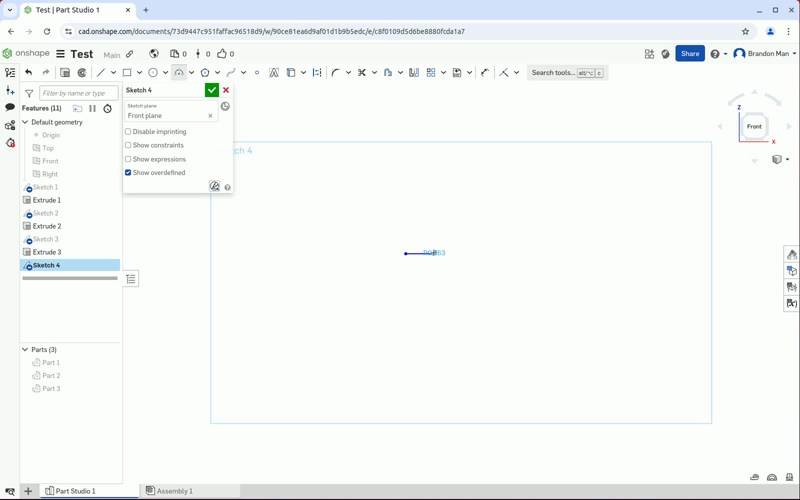
scroll(6)
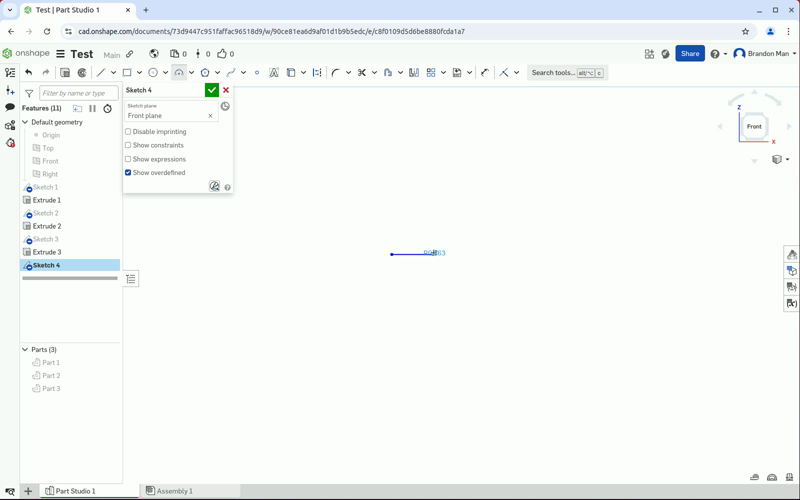
scroll(6)
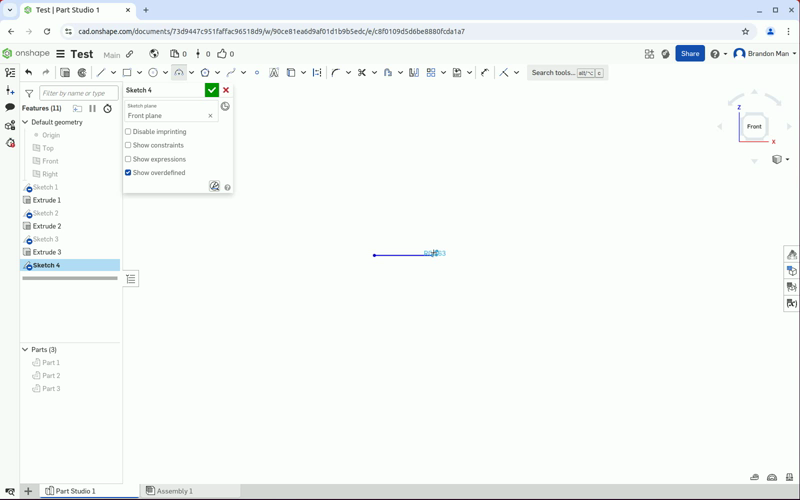
scroll(6)
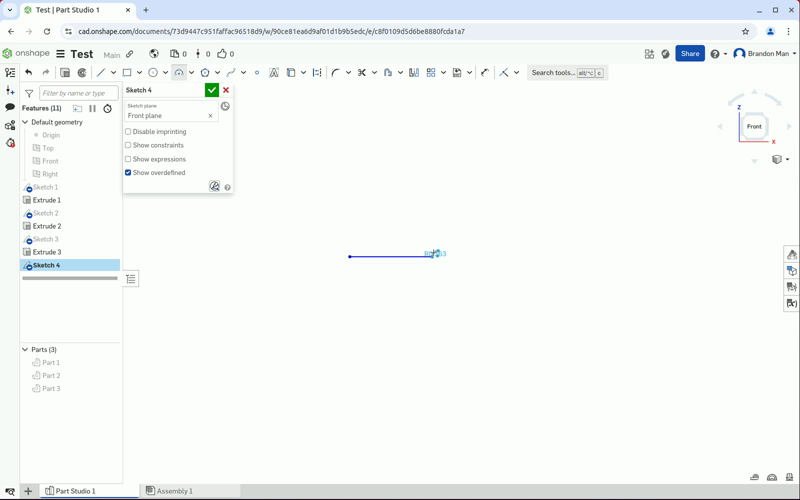
scroll(6)
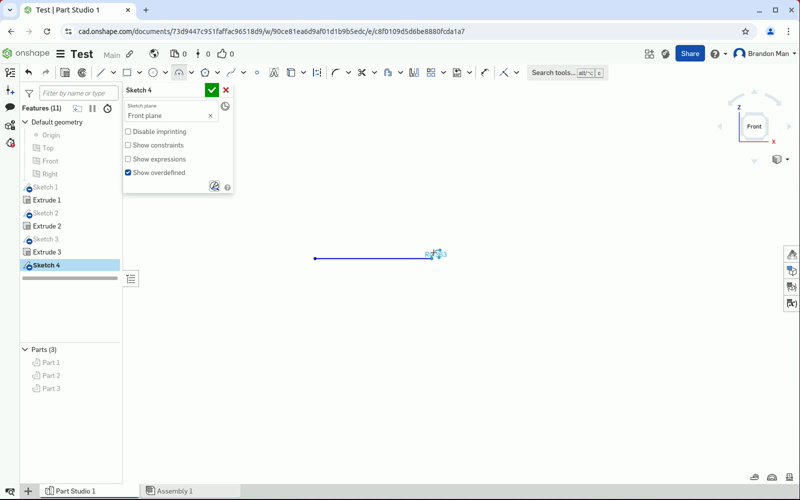
scroll(6)
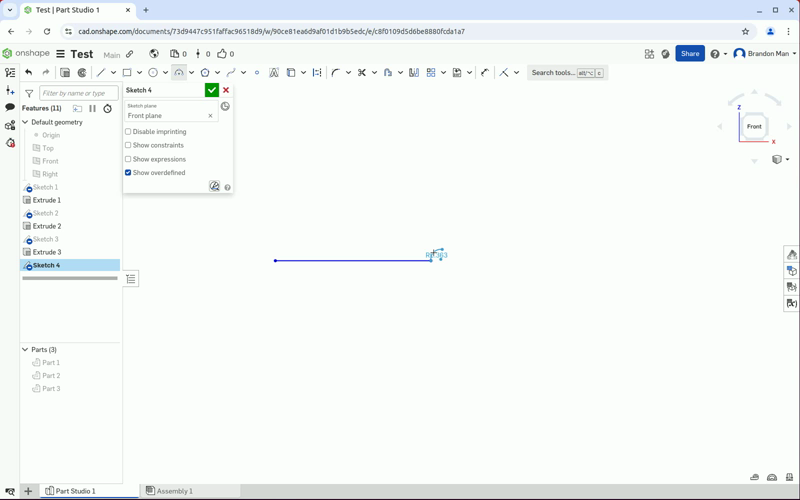
scroll(6)
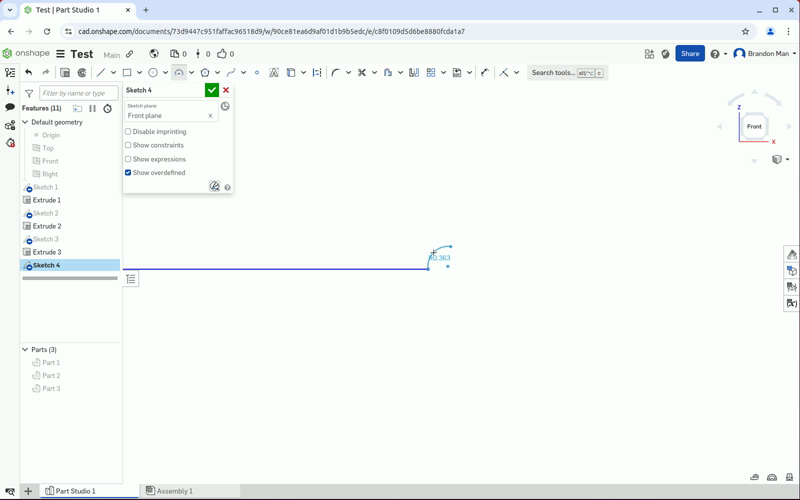
click(433, 252)
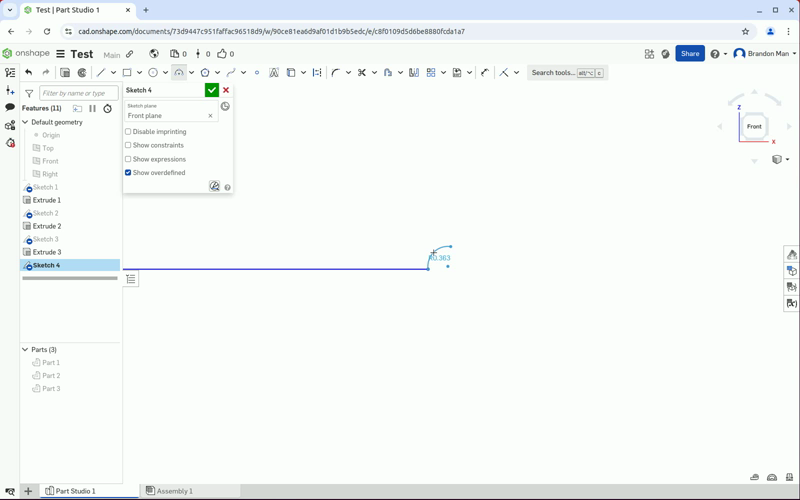
scroll(-6)
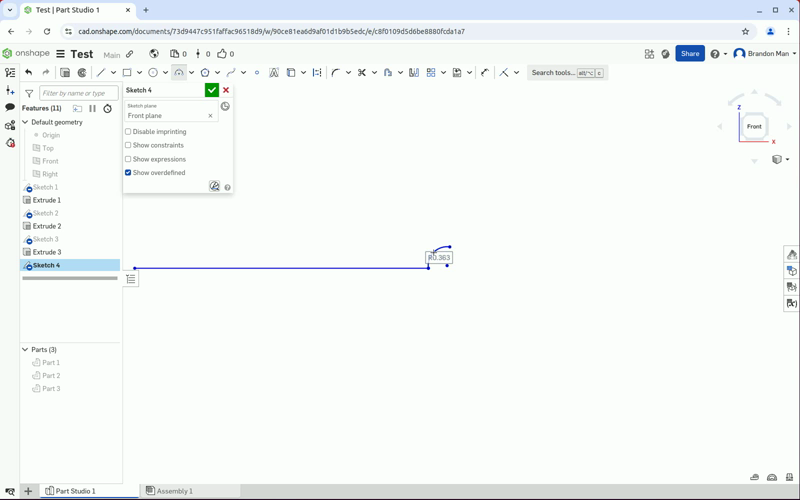
scroll(-6)
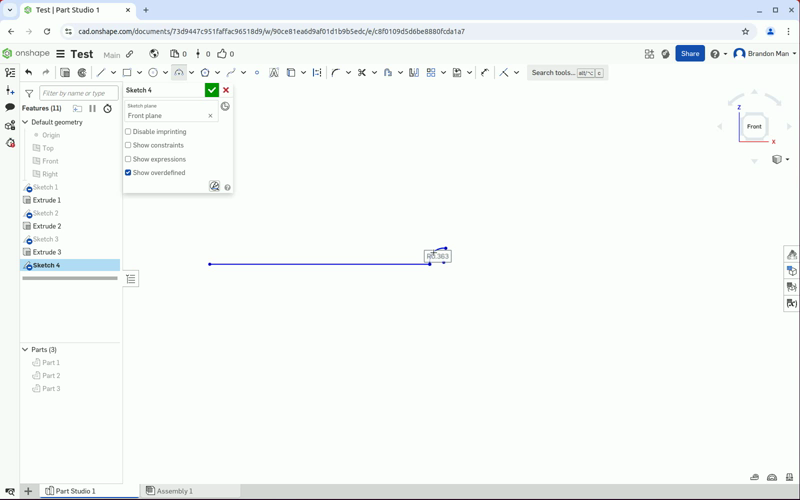
scroll(-6)
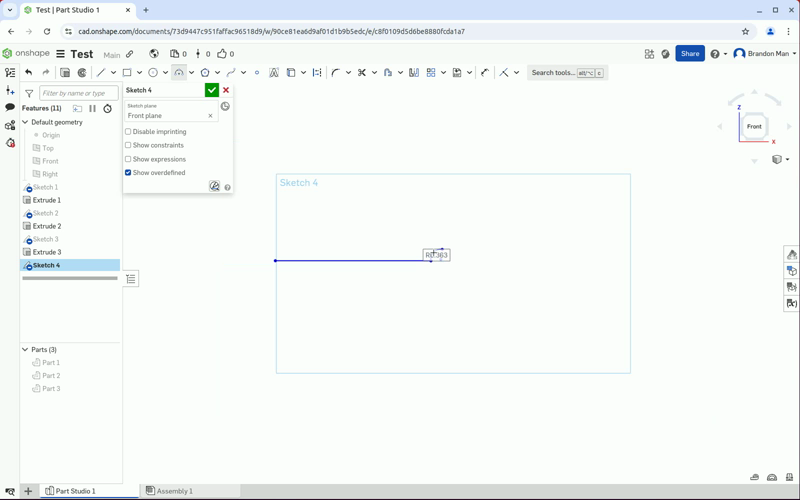
scroll(-6)
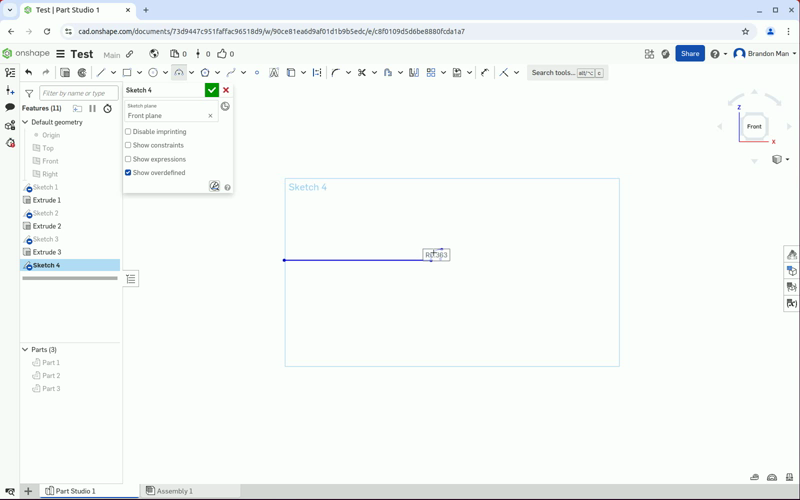
scroll(-6)
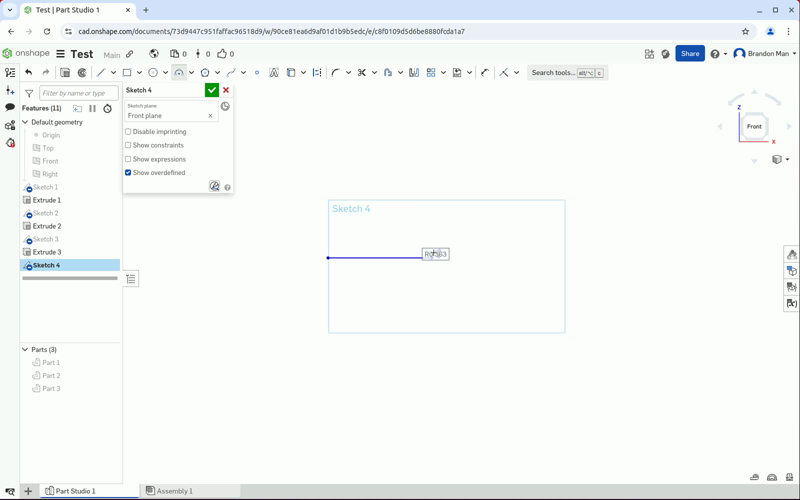
scroll(-6)
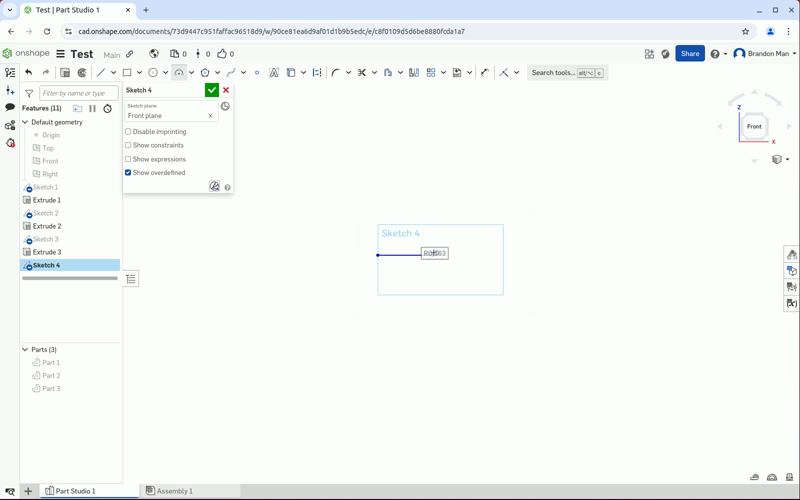
scroll(-6)
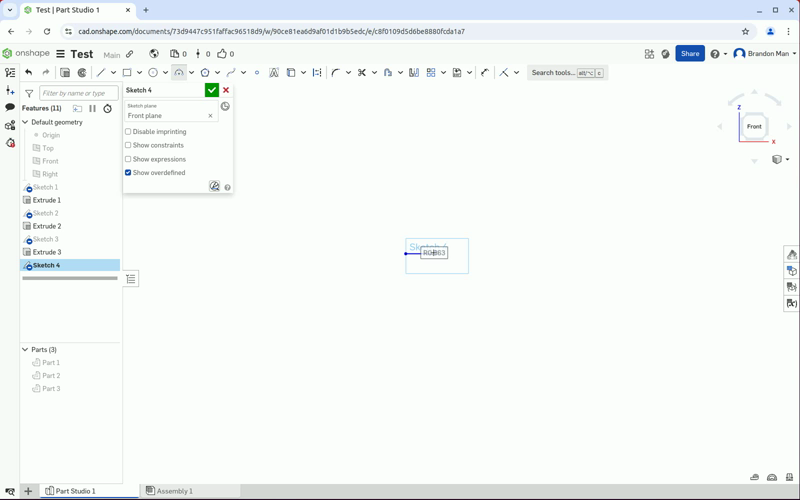
key_up(shift)
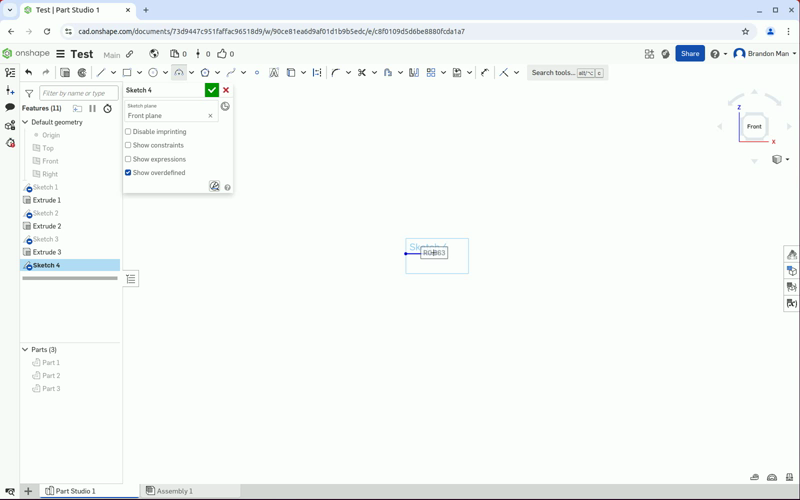
key(esc)
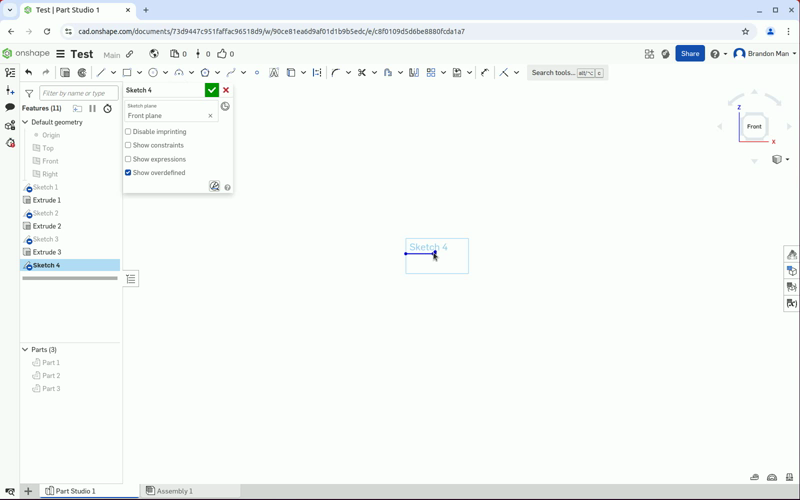
key(l)
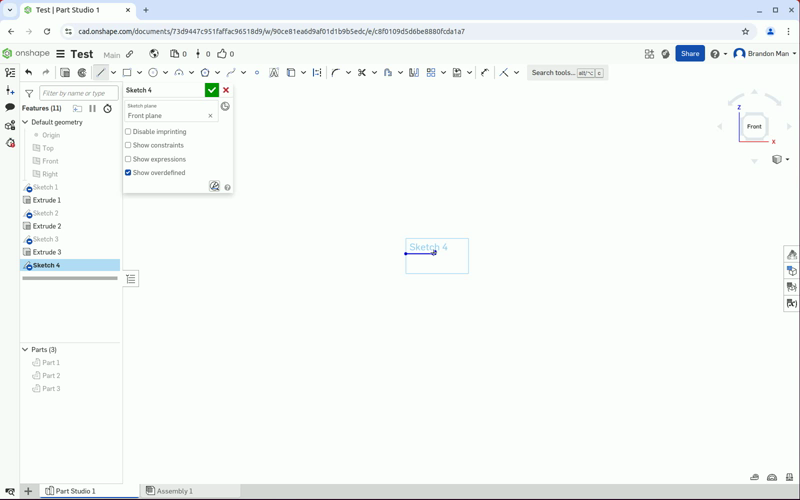
mouse_move(435, 251)
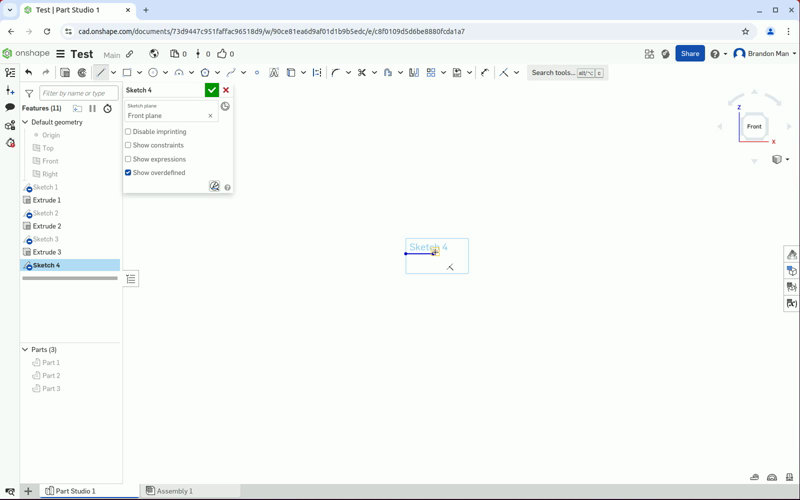
scroll(6)
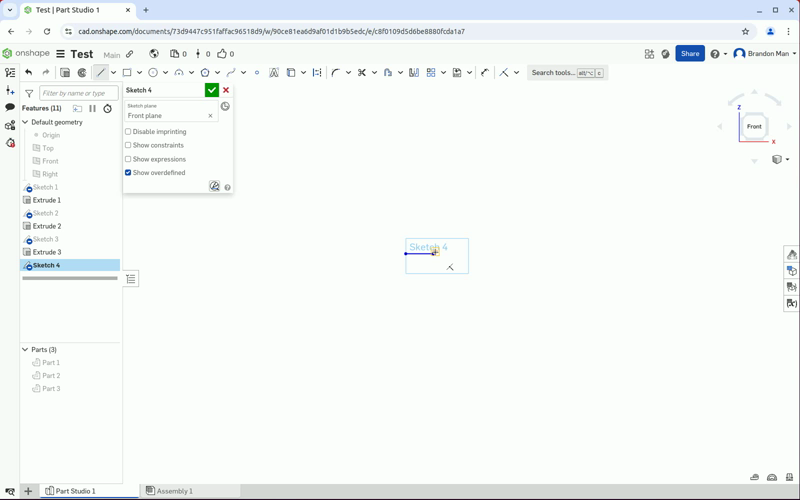
scroll(6)
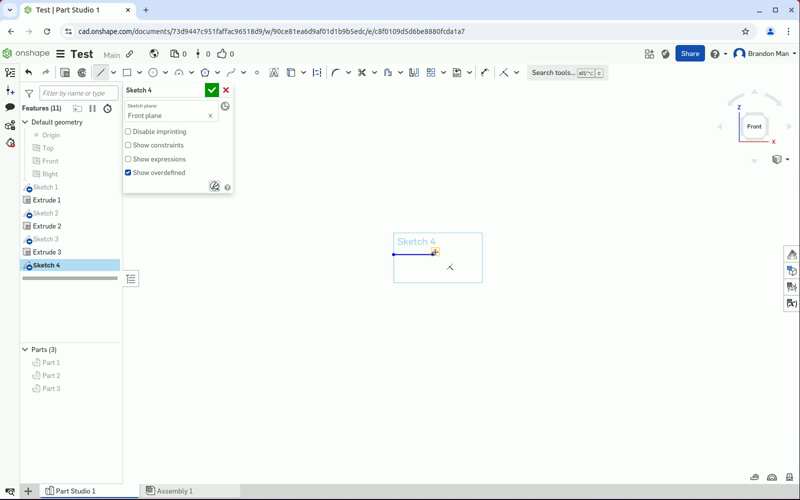
scroll(6)
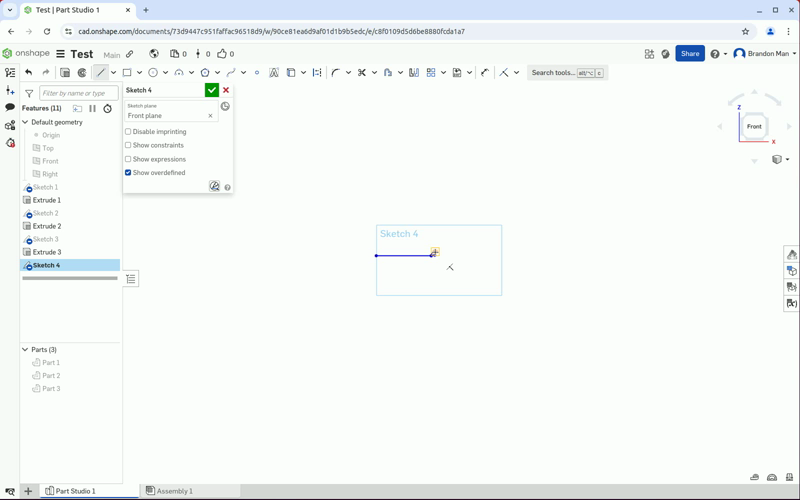
scroll(6)
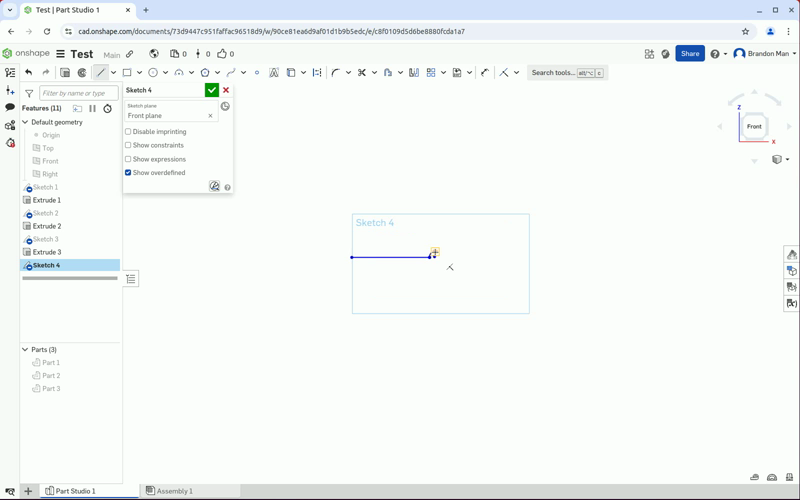
scroll(6)
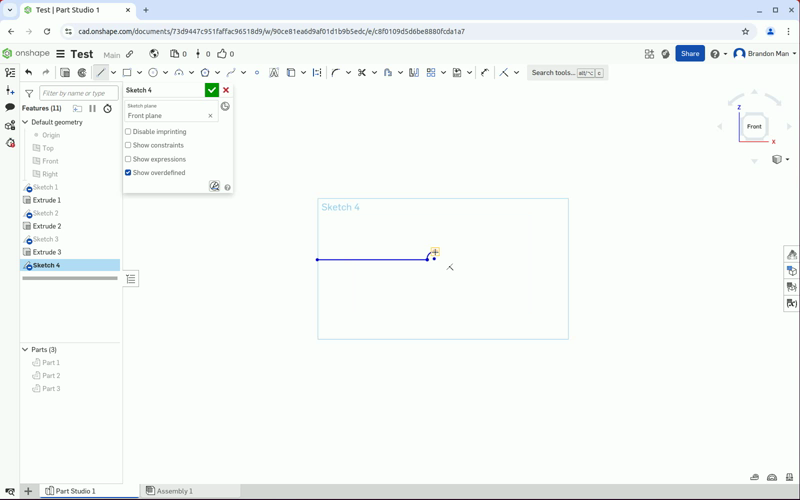
scroll(6)
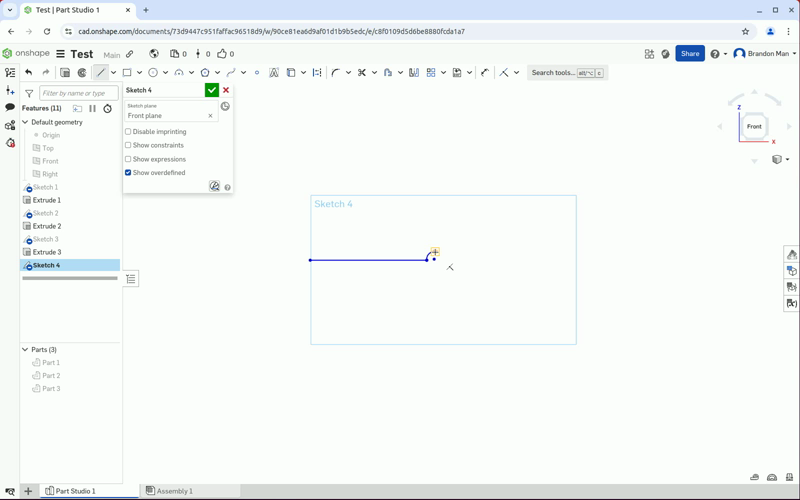
scroll(6)
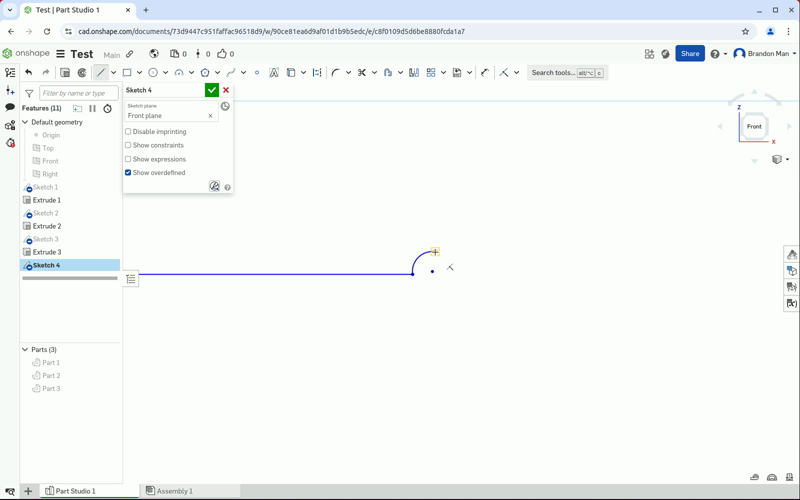
click(435, 251)
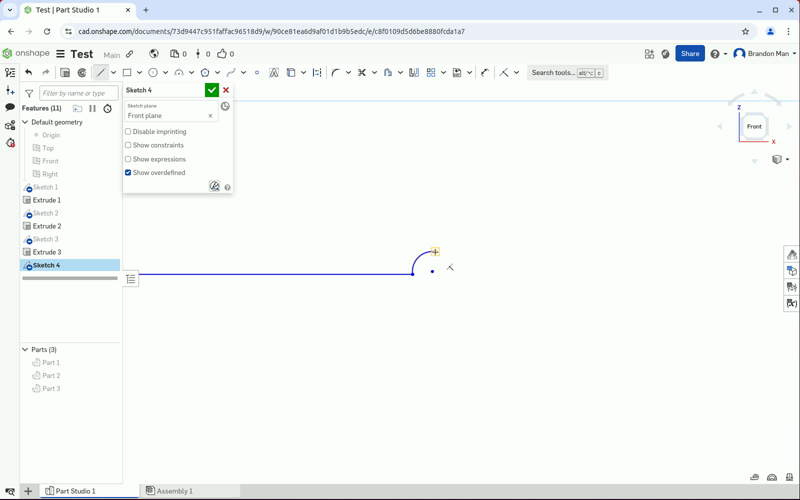
scroll(-6)
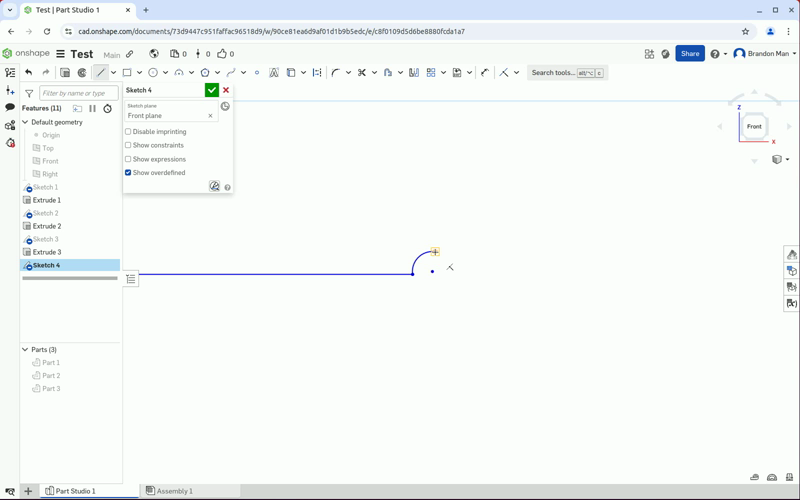
scroll(-6)
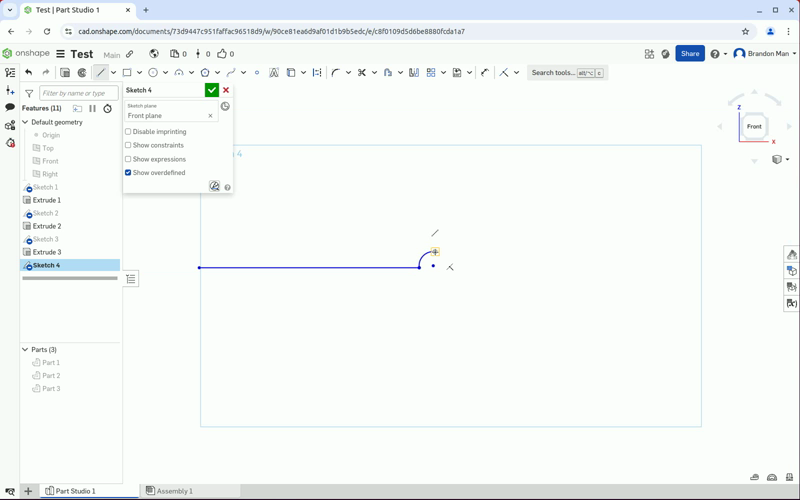
scroll(-6)
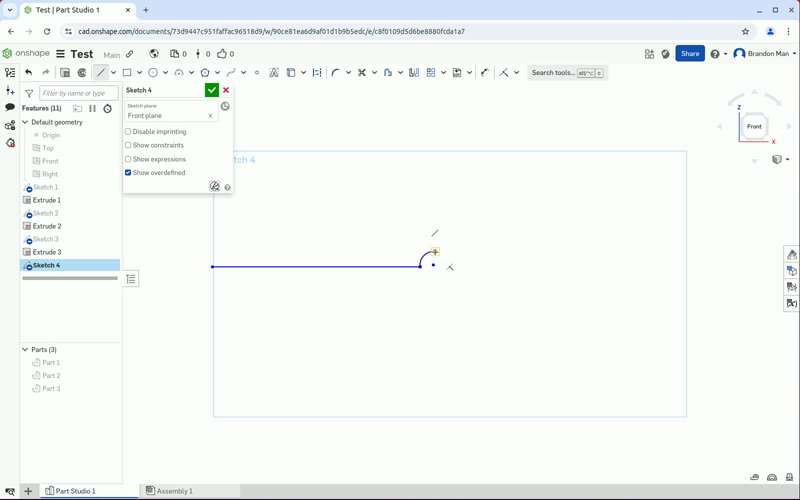
scroll(-6)
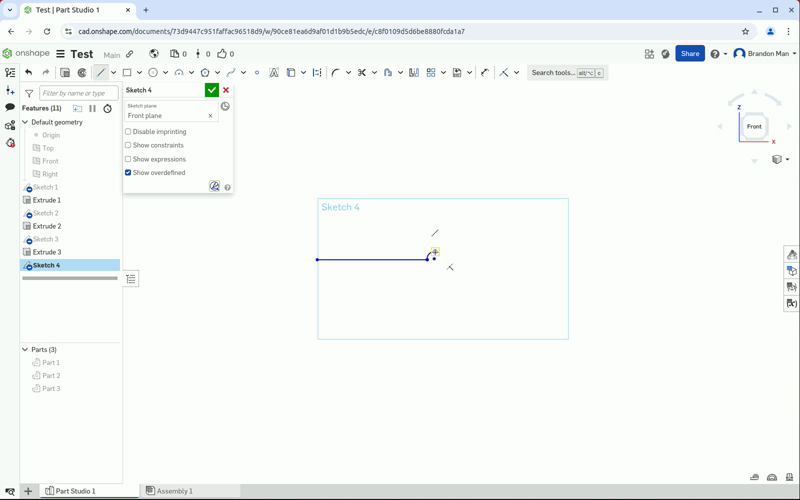
scroll(-6)
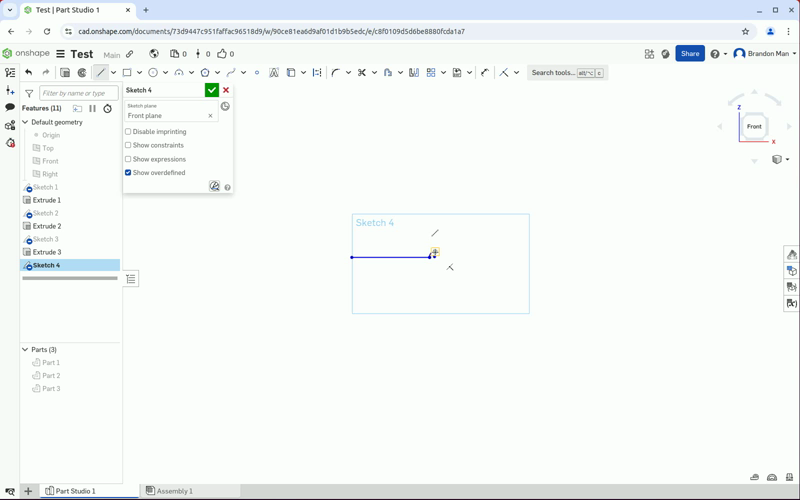
scroll(-6)
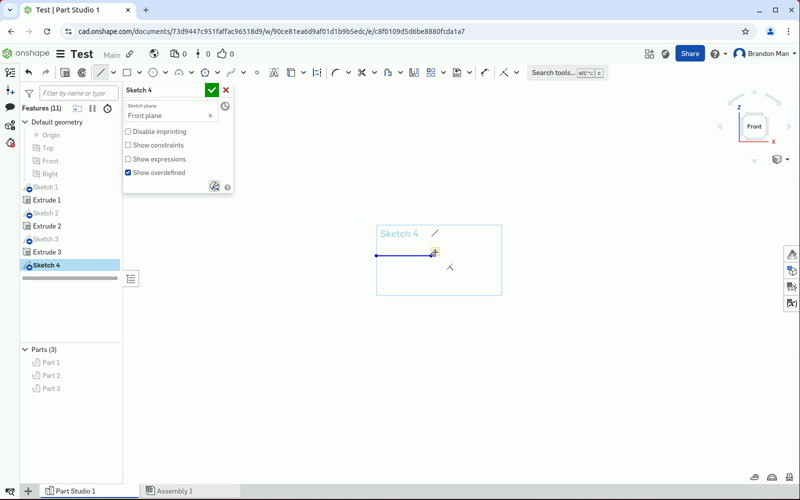
scroll(-6)
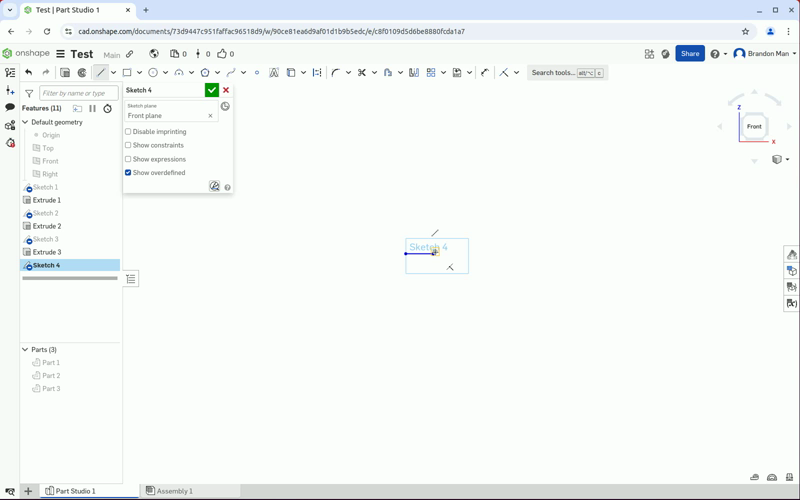
key_down(shift)
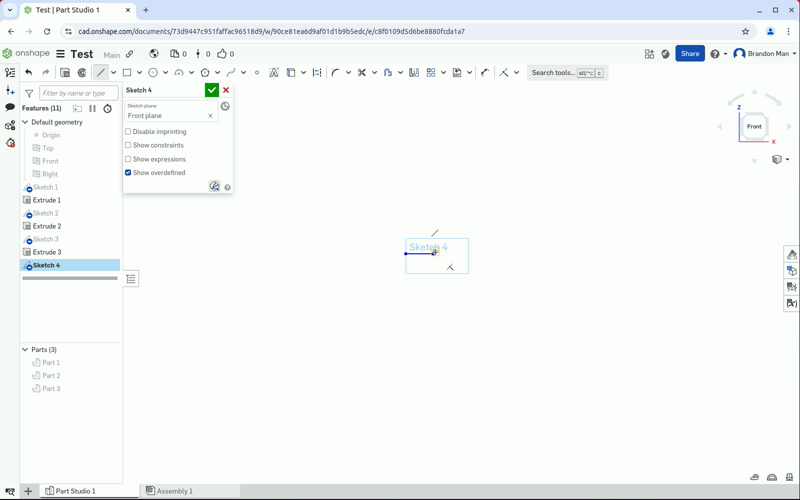
mouse_move(465, 251)
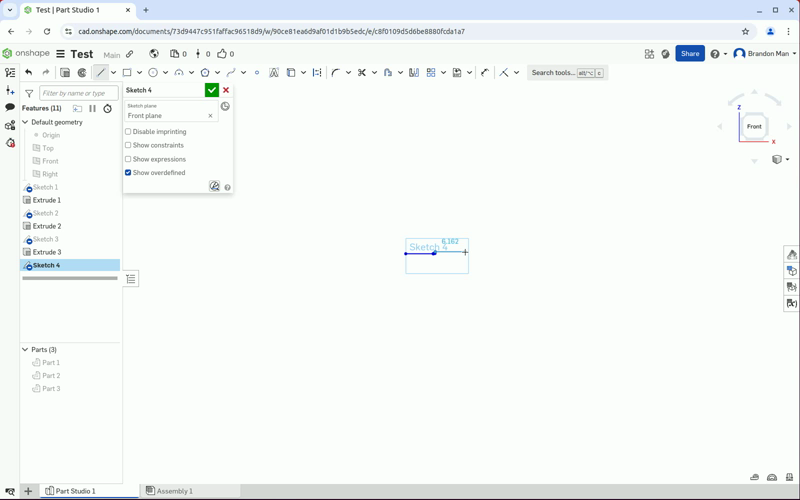
mouse_move(435, 223)
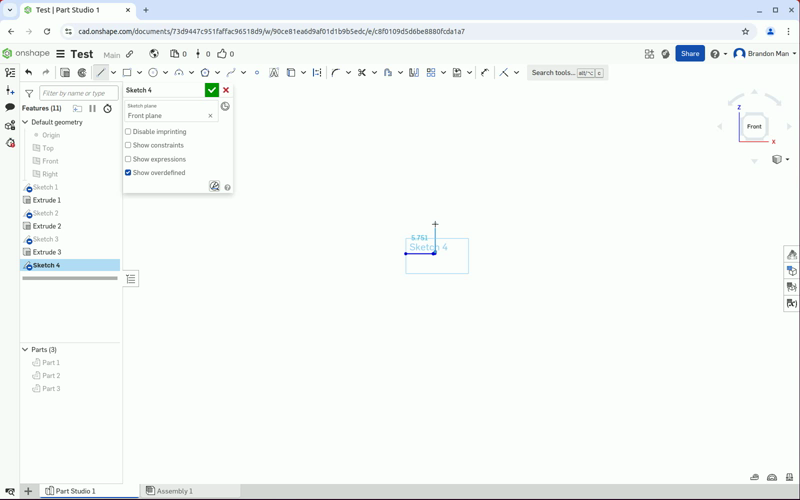
click(435, 223)
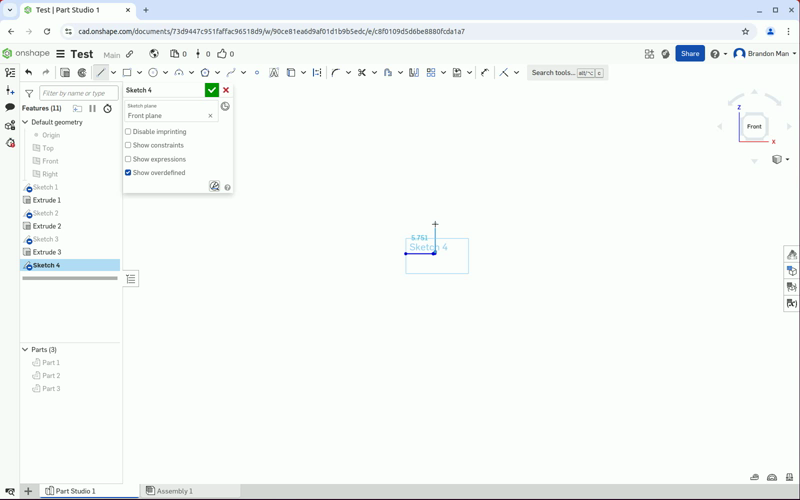
key_up(shift)
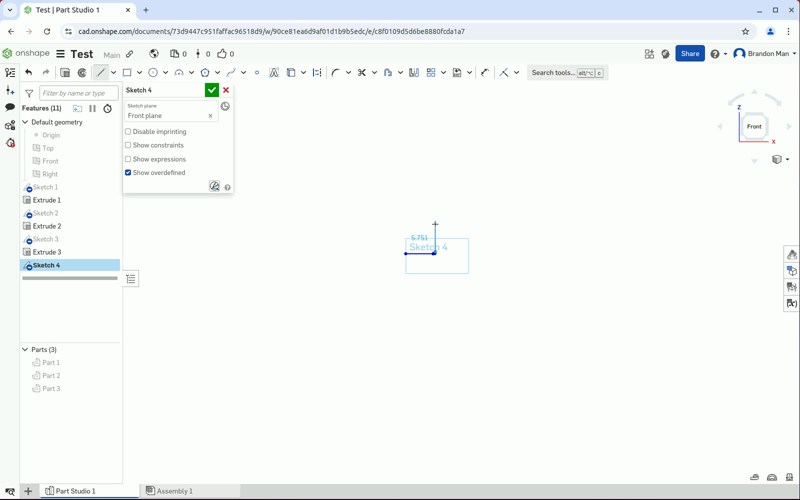
key_down(shift)
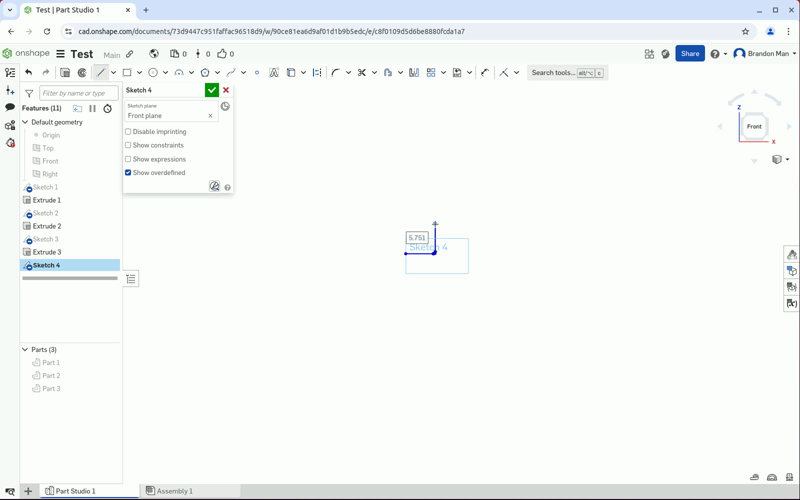
mouse_move(465, 223)
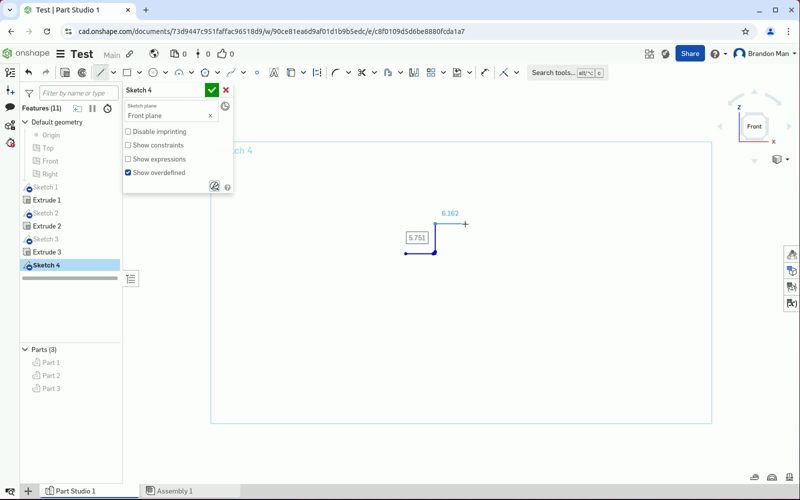
mouse_move(405, 223)
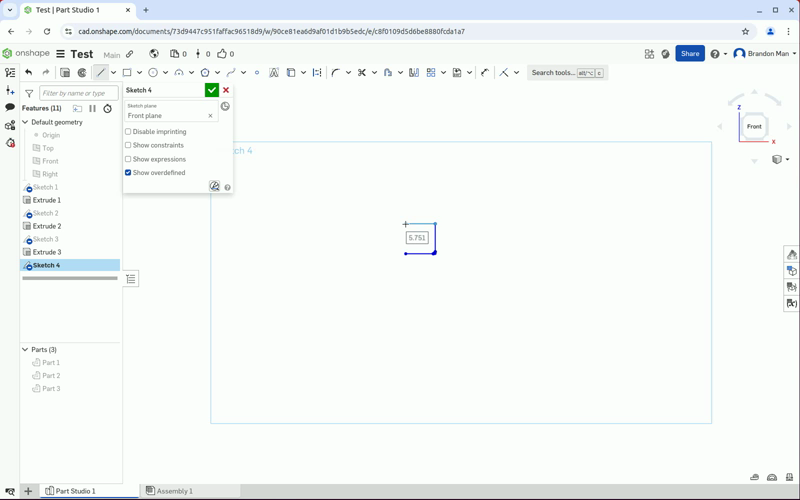
click(405, 223)
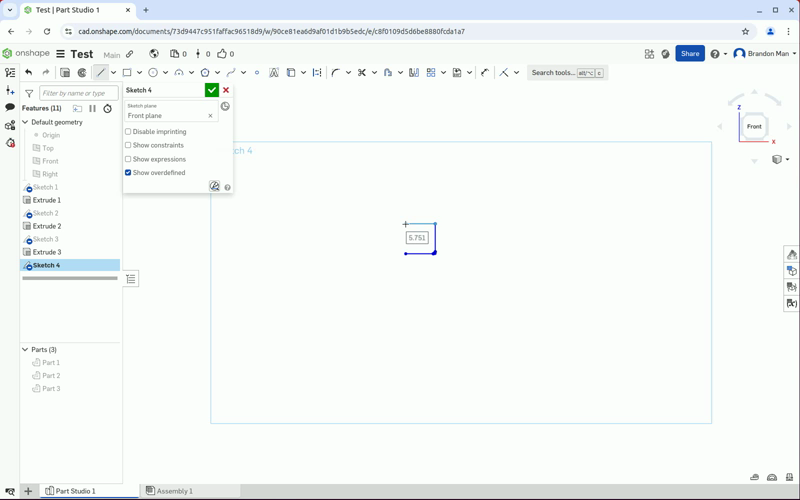
key_up(shift)
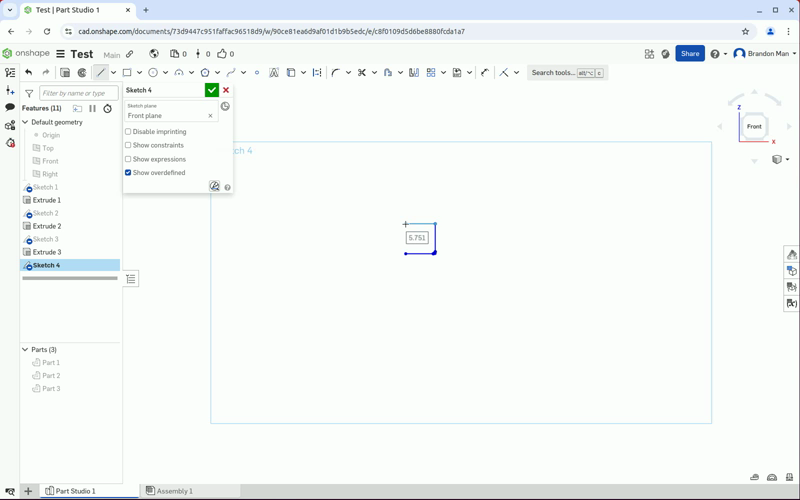
mouse_move(435, 223)
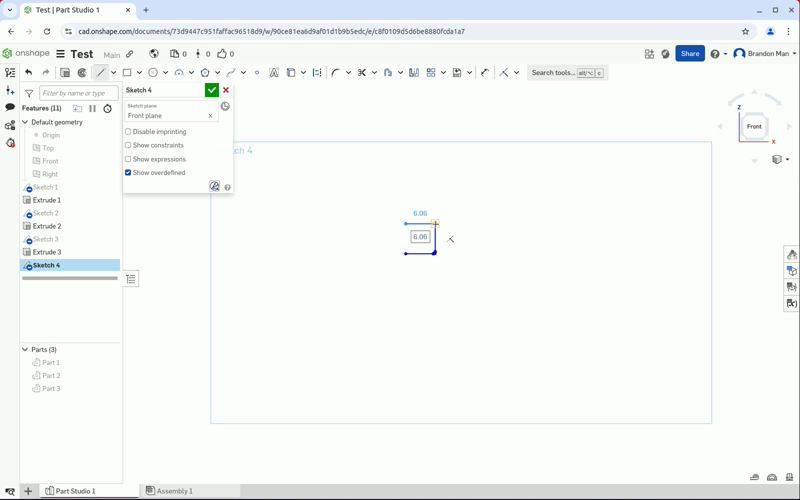
key_down(shift)
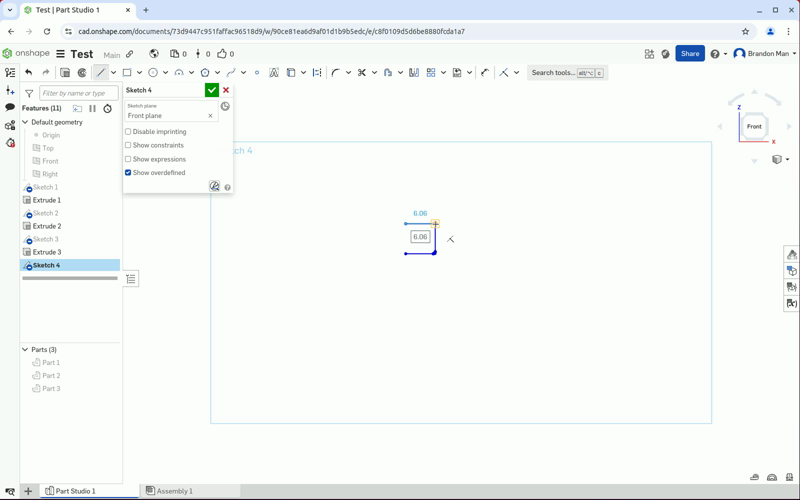
mouse_move(405, 253)
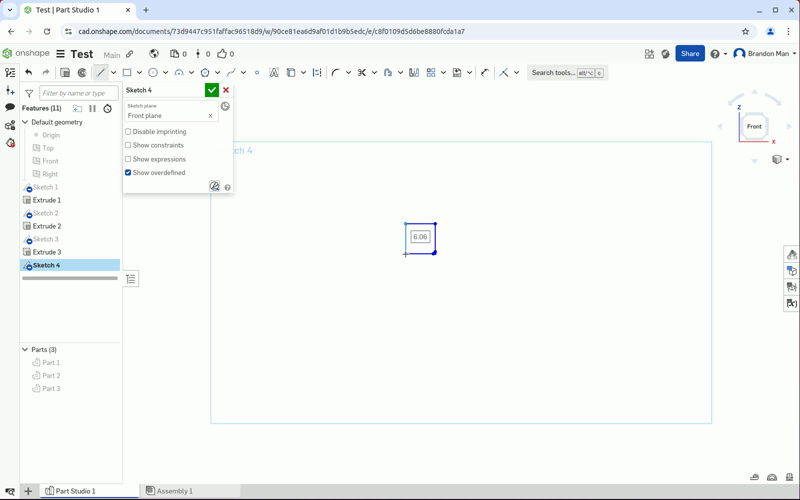
key_up(shift)
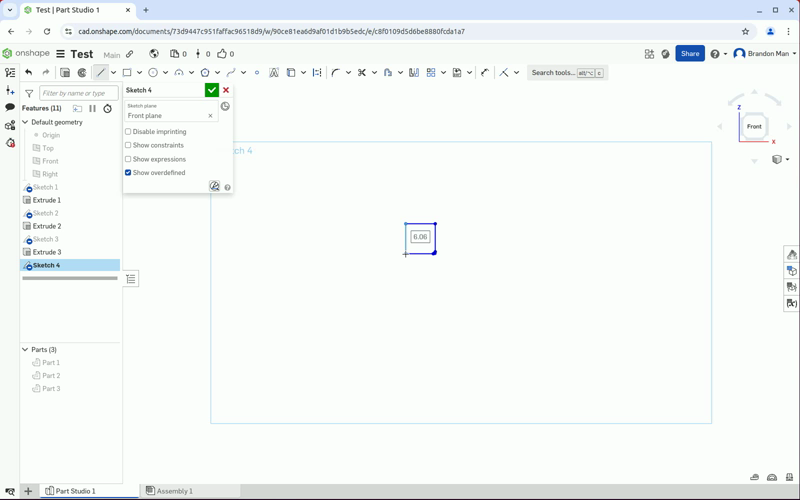
click(405, 253)
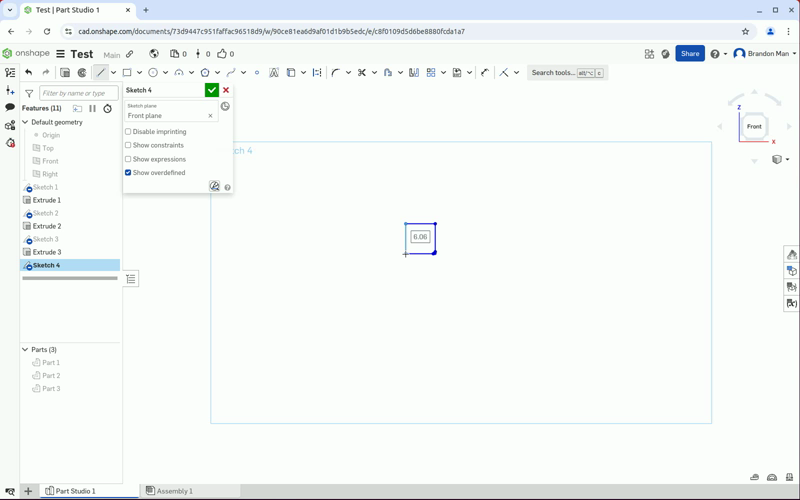
key(esc)
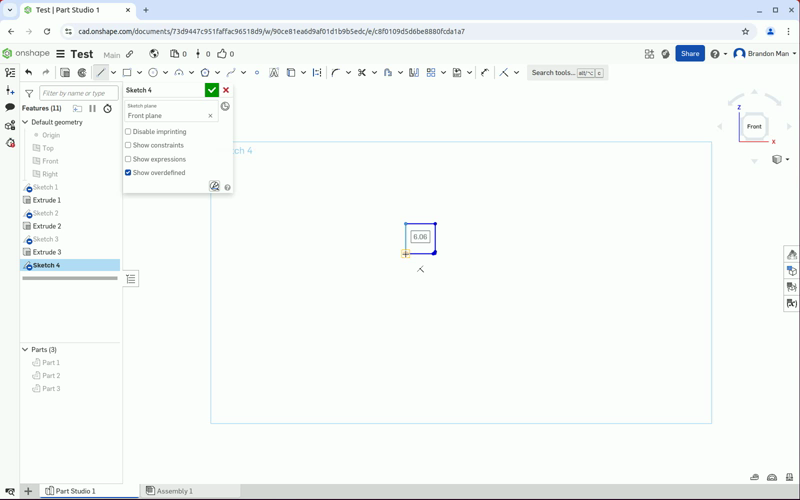
mouse_move(420, 232)
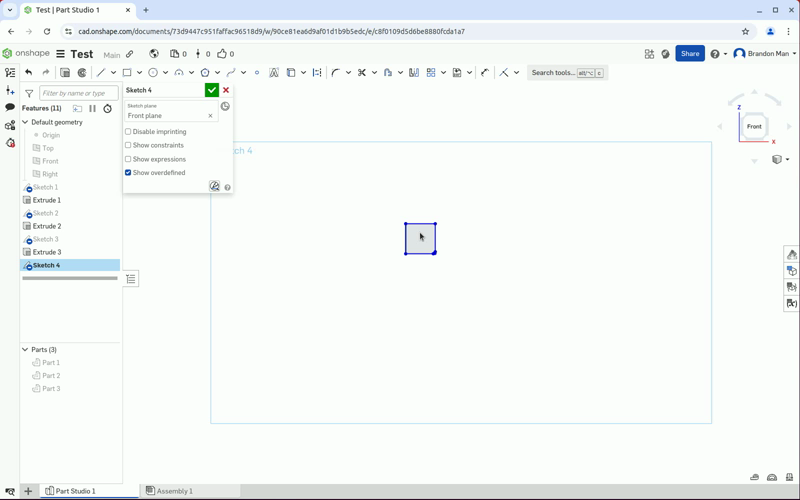
scroll(6)
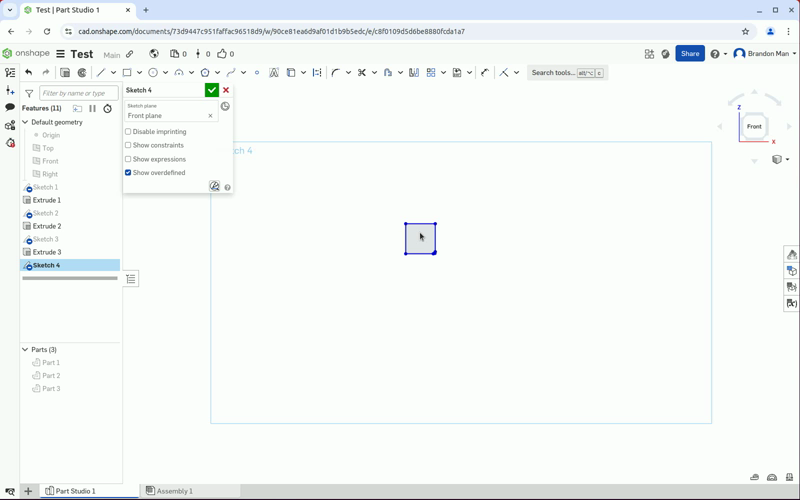
scroll(6)
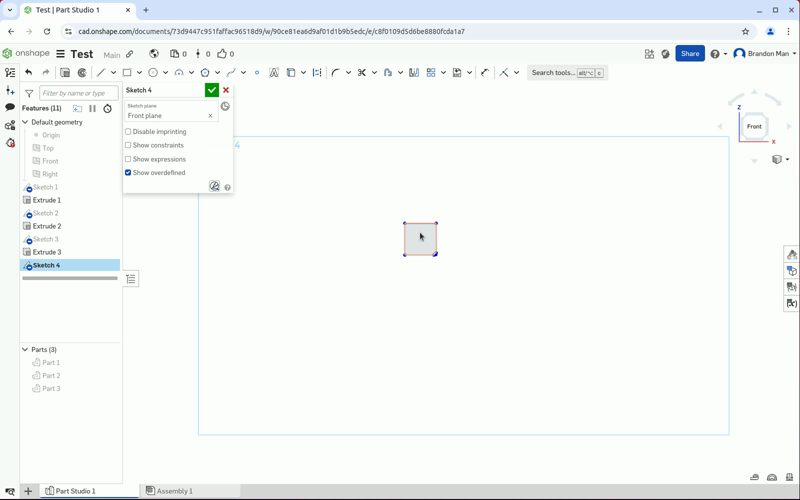
scroll(6)
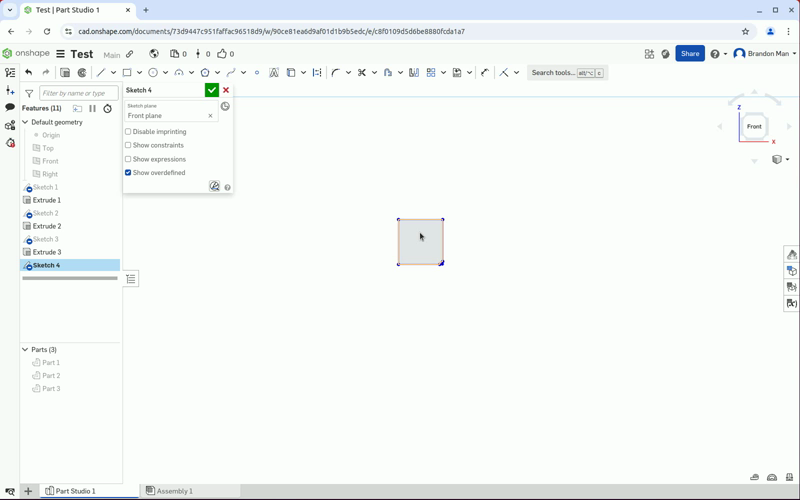
scroll(6)
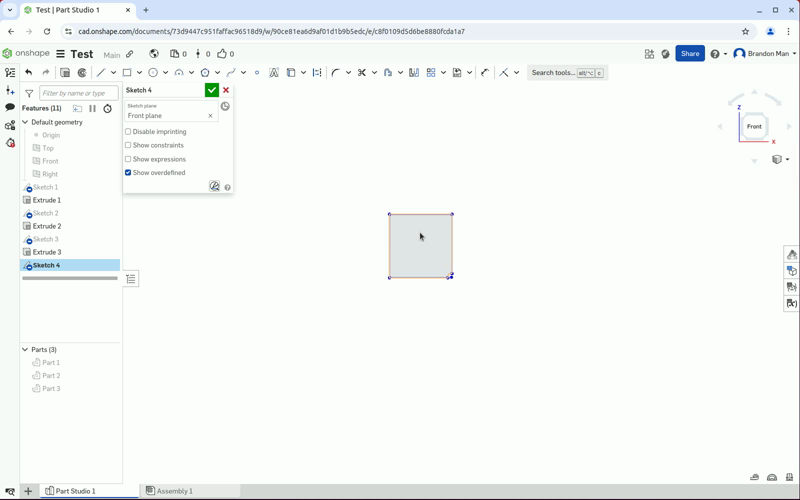
scroll(6)
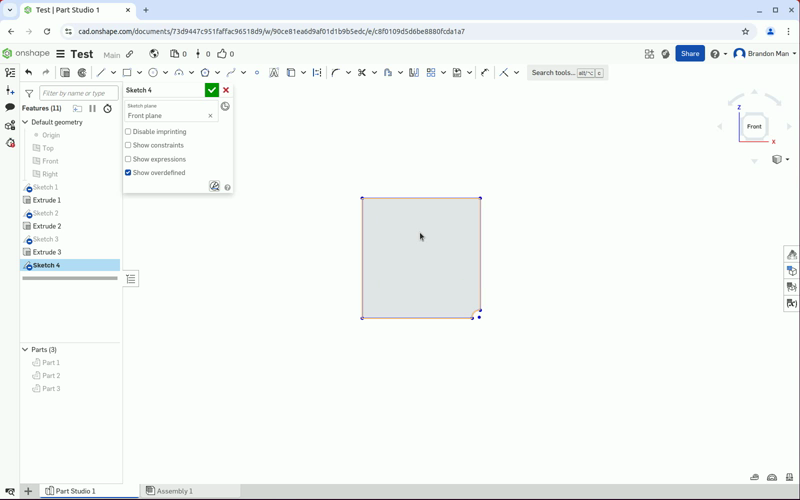
scroll(6)
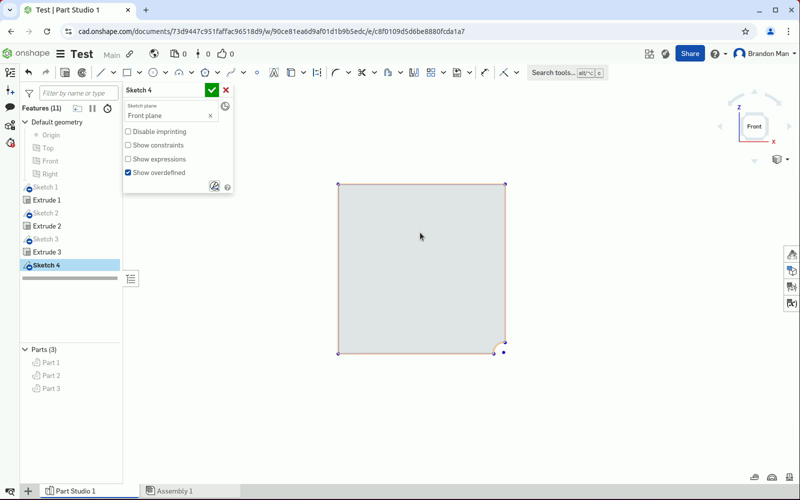
scroll(6)
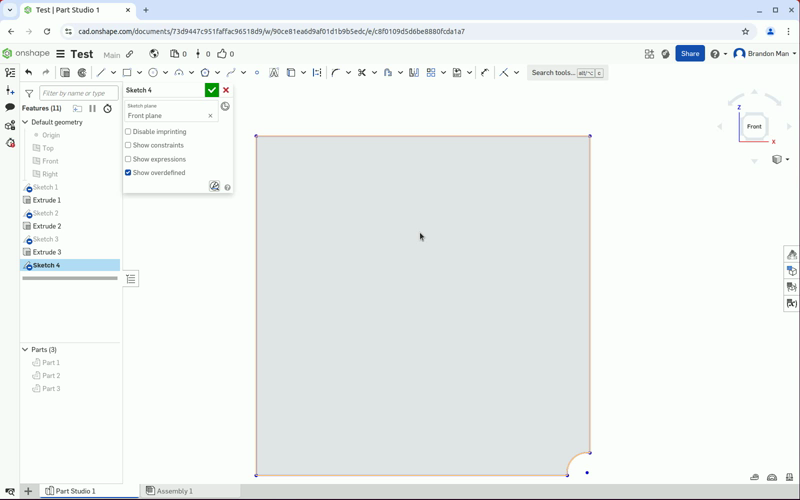
click(420, 232)
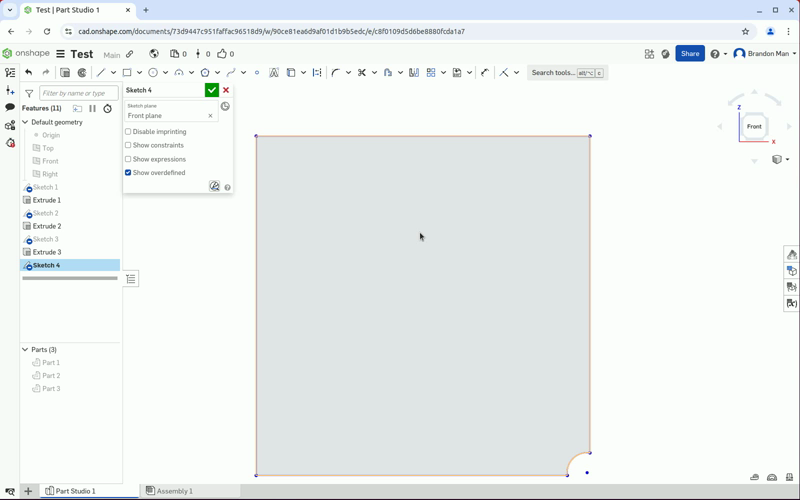
scroll(-6)
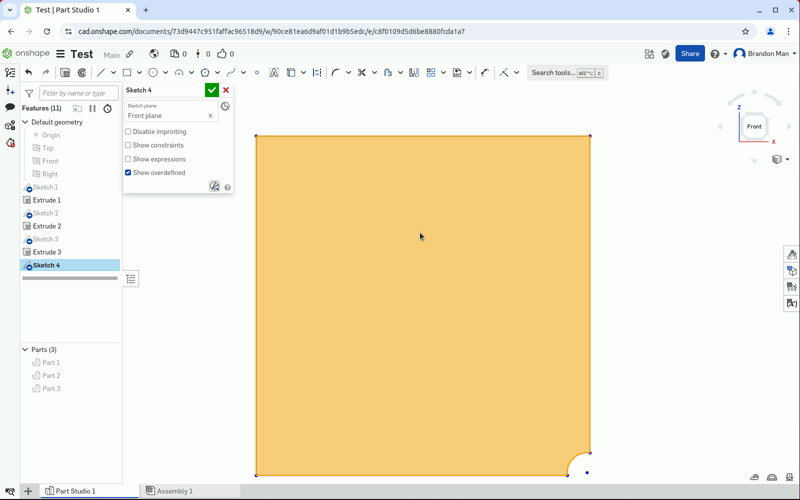
scroll(-6)
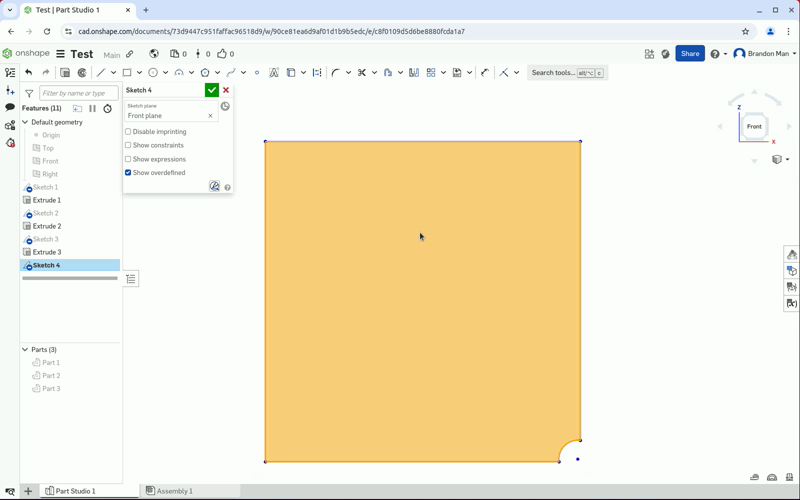
scroll(-6)
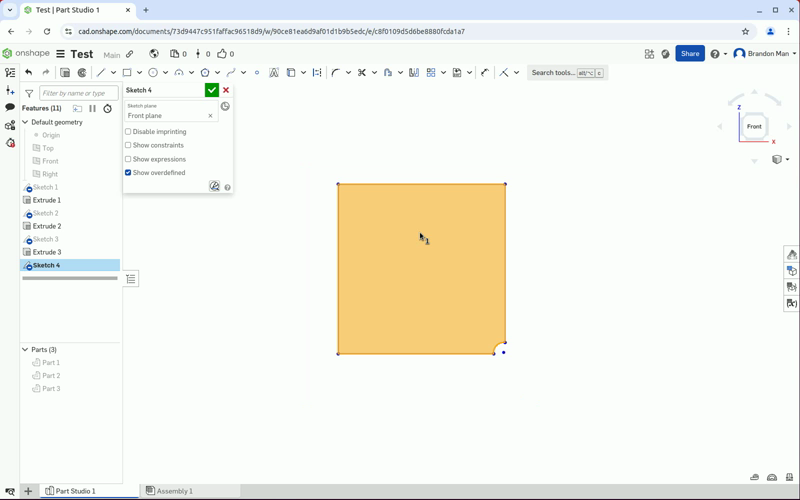
scroll(-6)
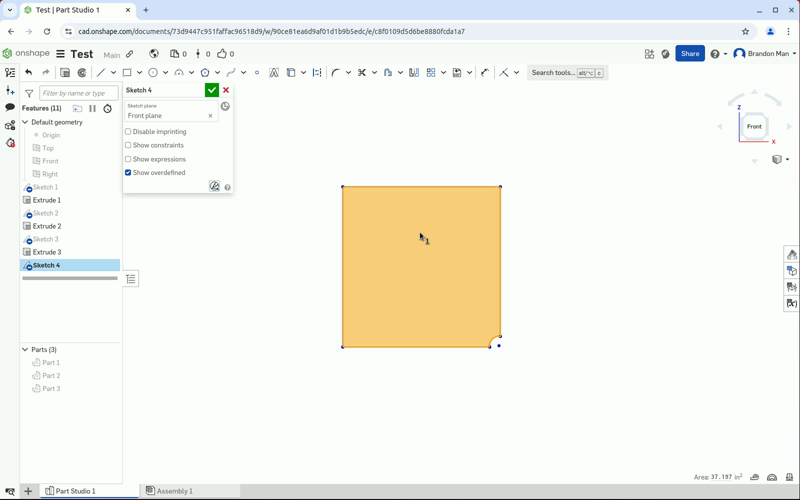
scroll(-6)
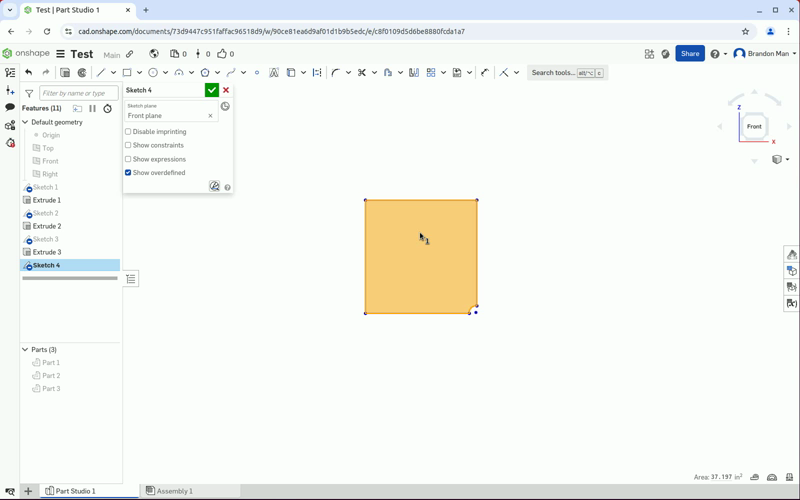
scroll(-6)
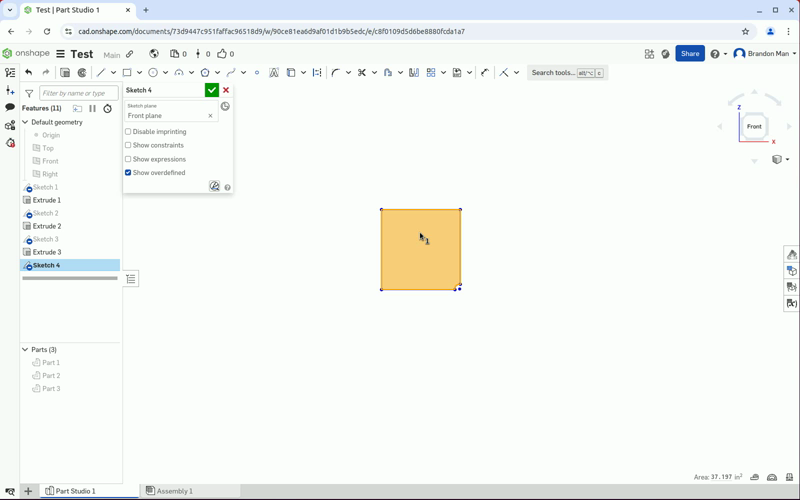
scroll(-6)
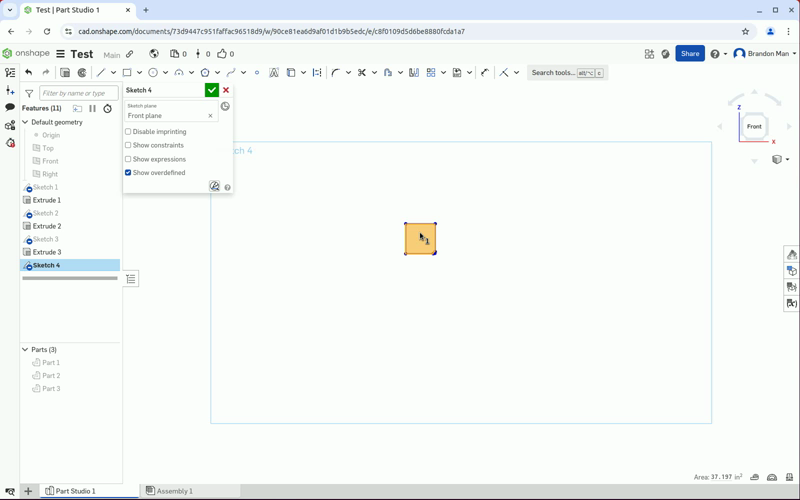
mouse_move(73, 352)
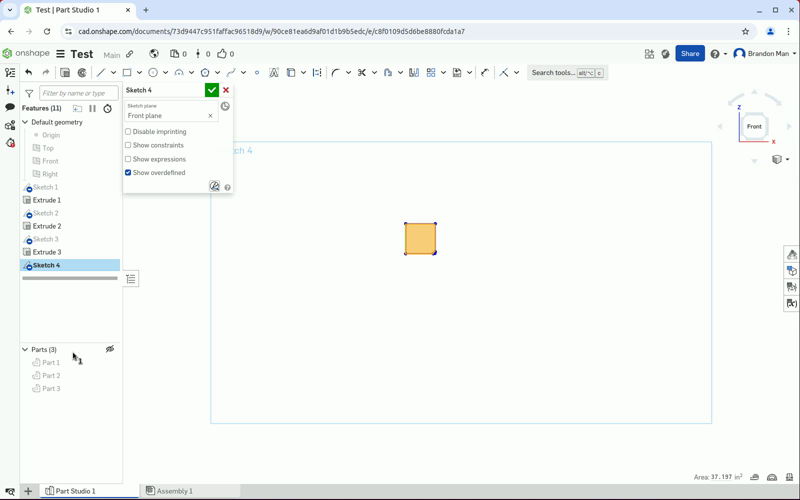
key(shift+y)
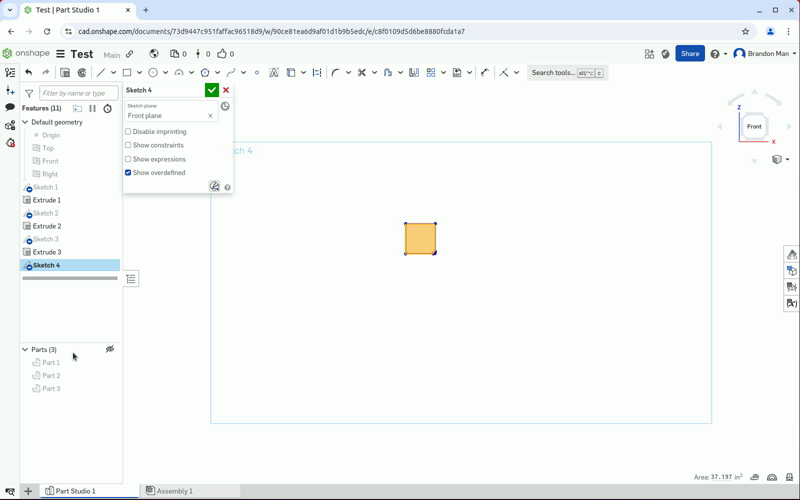
key(shift+e)
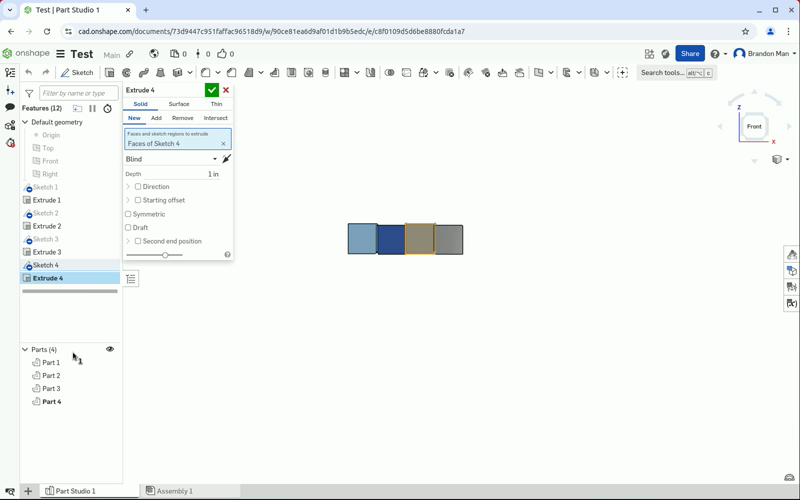
mouse_move(143, 106)
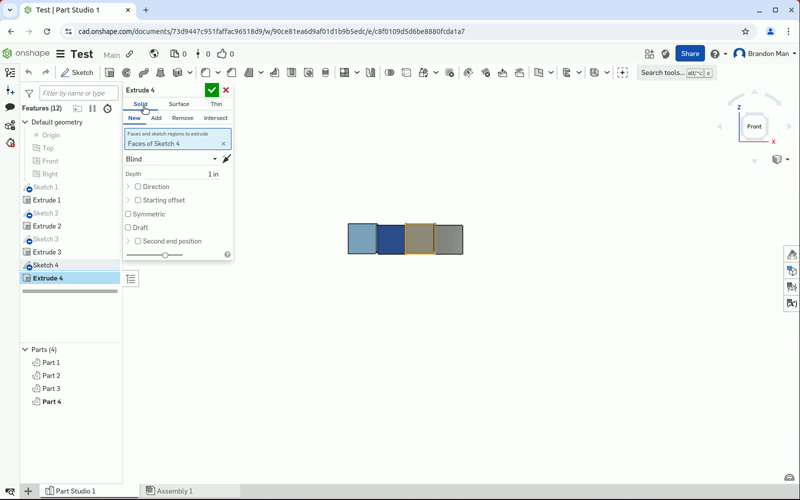
click(143, 106)
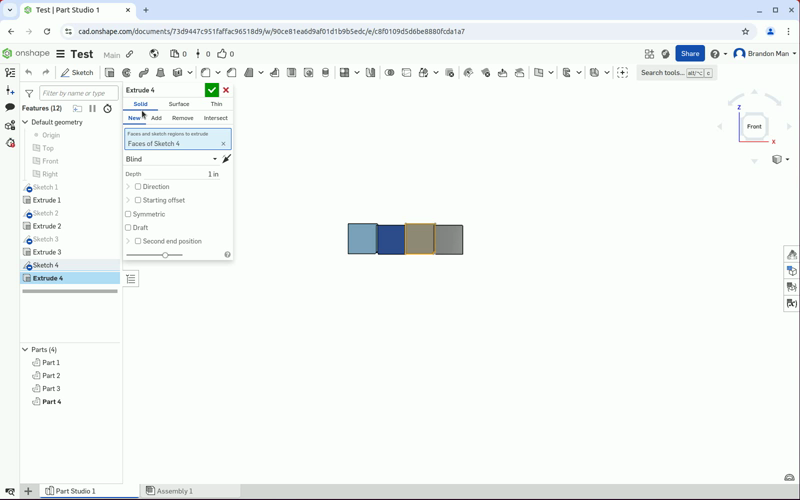
mouse_move(137, 120)
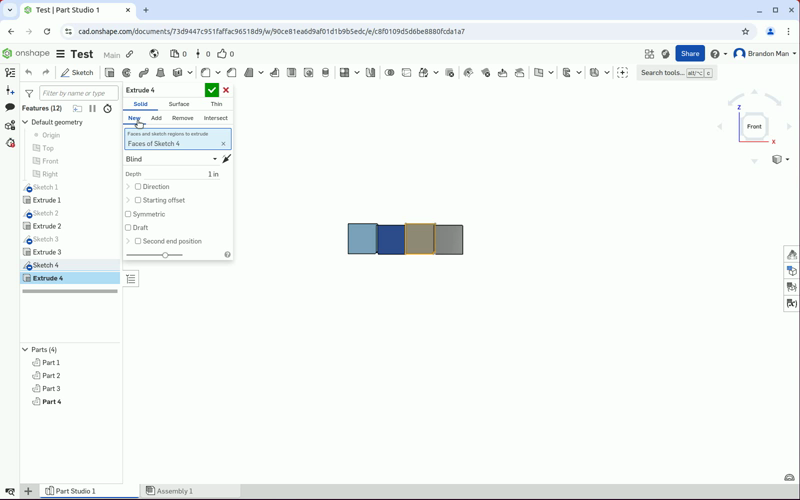
click(137, 120)
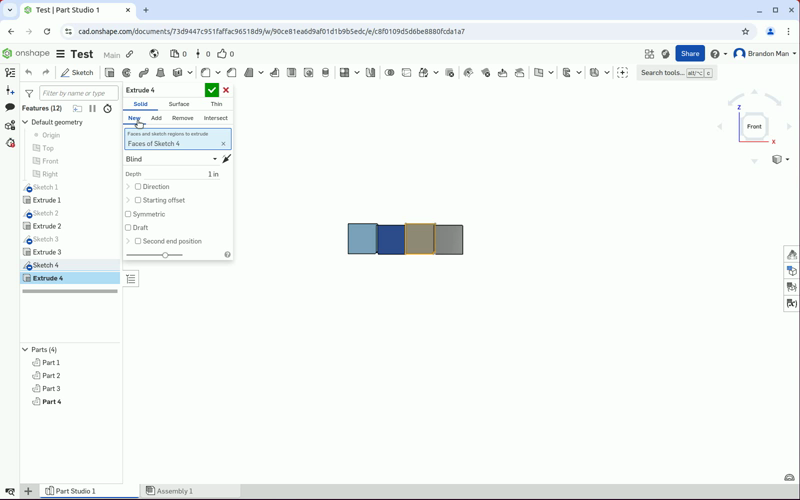
key(tab, 4)
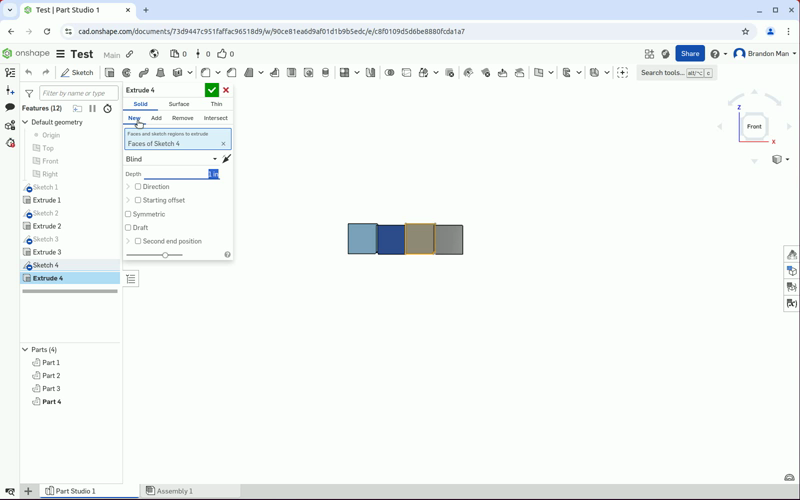
text(2.889)
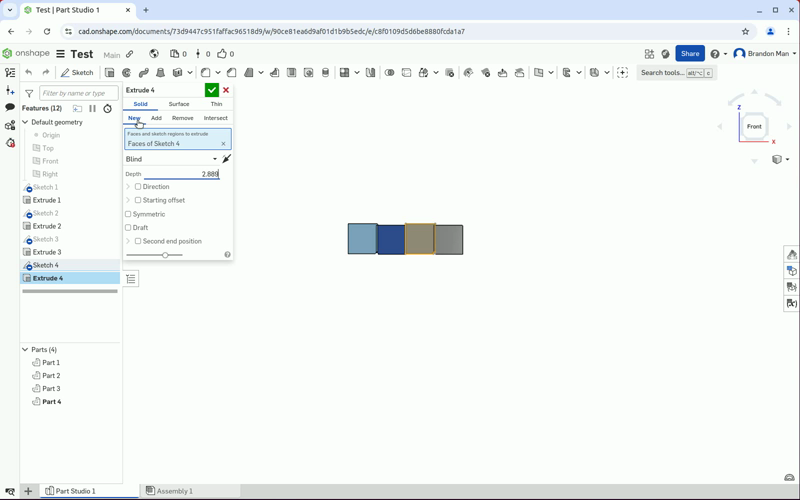
key(enter)
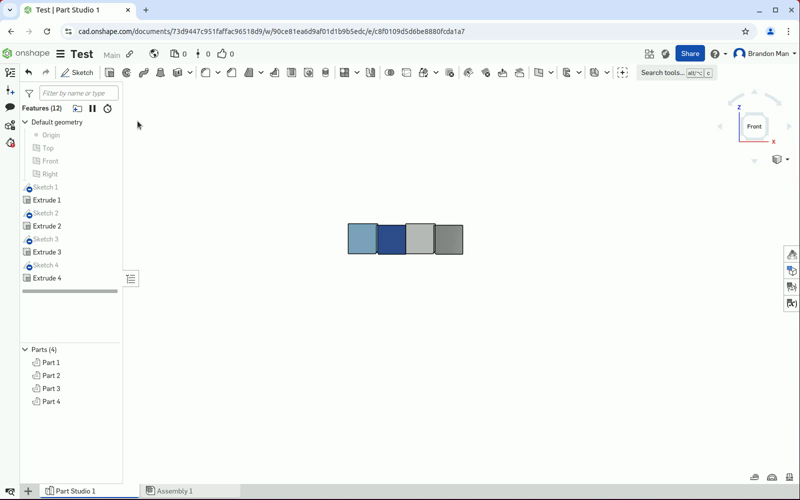
key(shift+h)
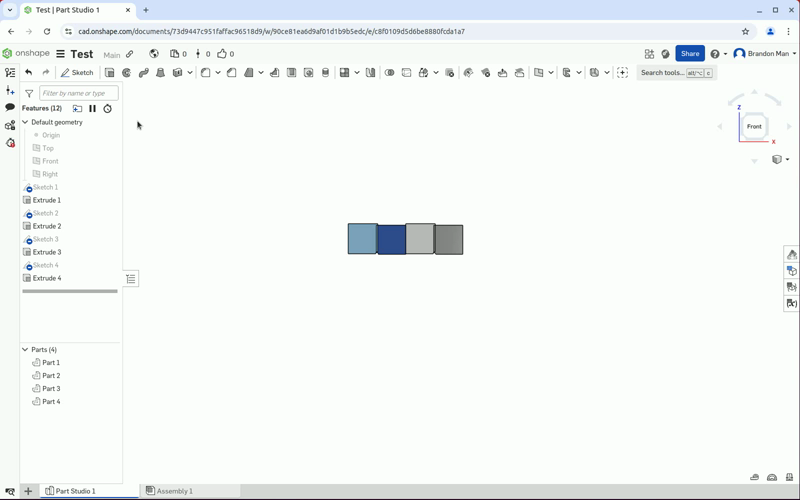
key(shift+h)
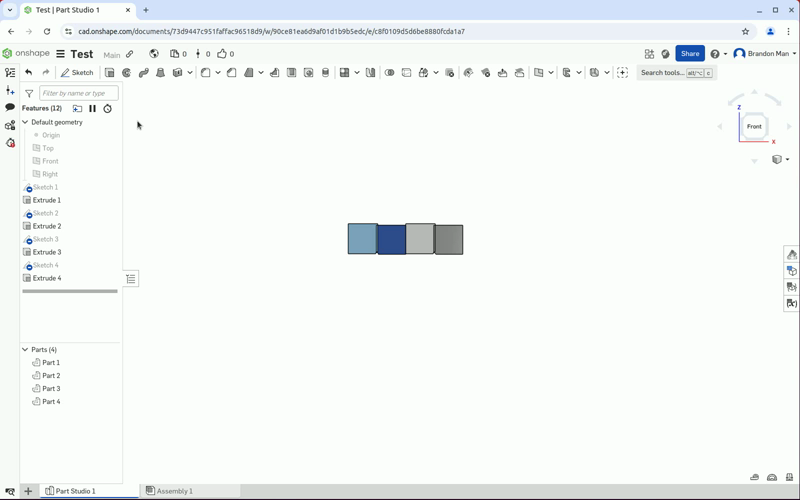
mouse_move(73, 189)
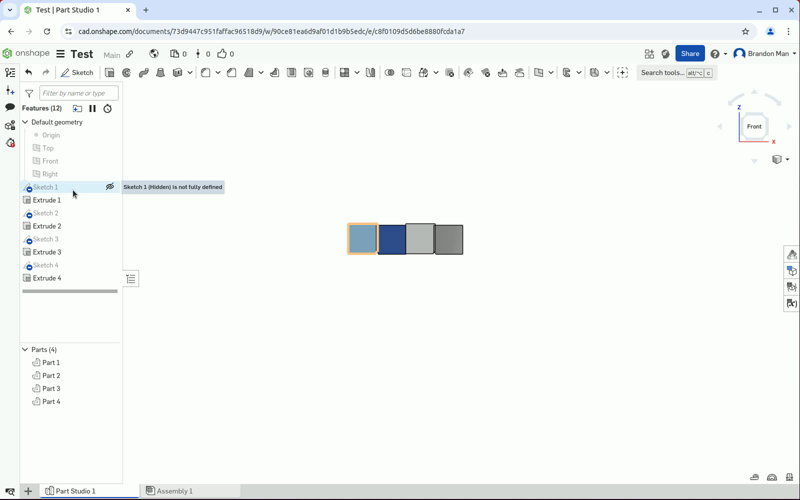
click(73, 189)
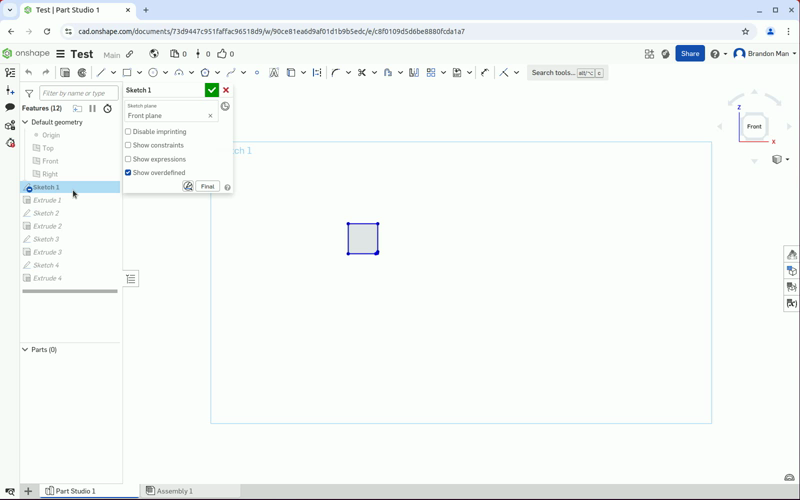
mouse_move(229, 92)
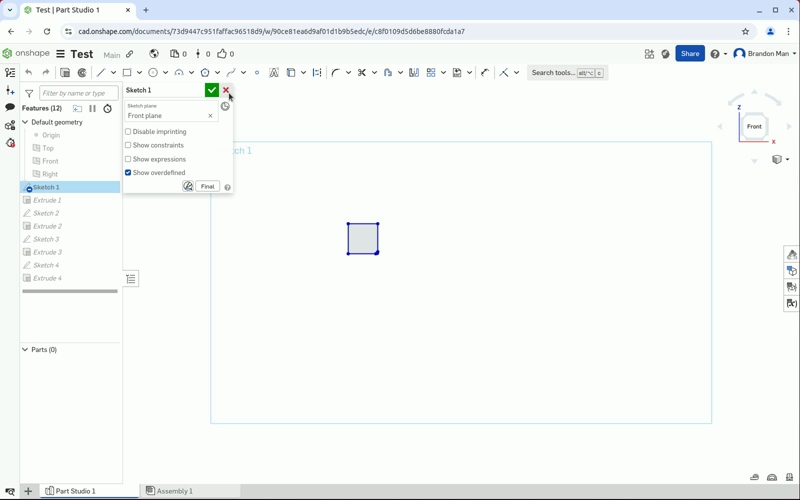
click(229, 92)
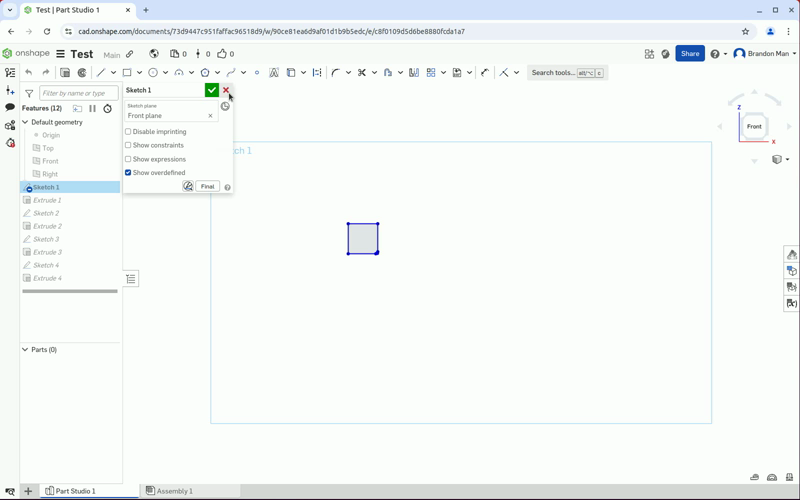
key(shift+s)
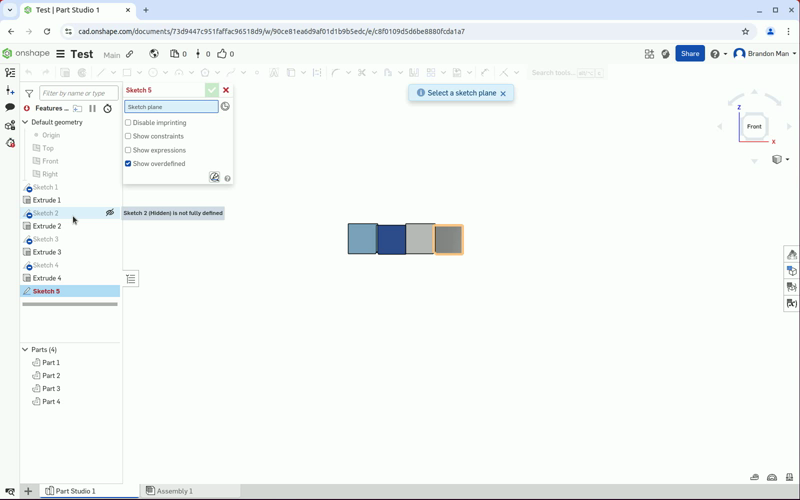
scroll(3)
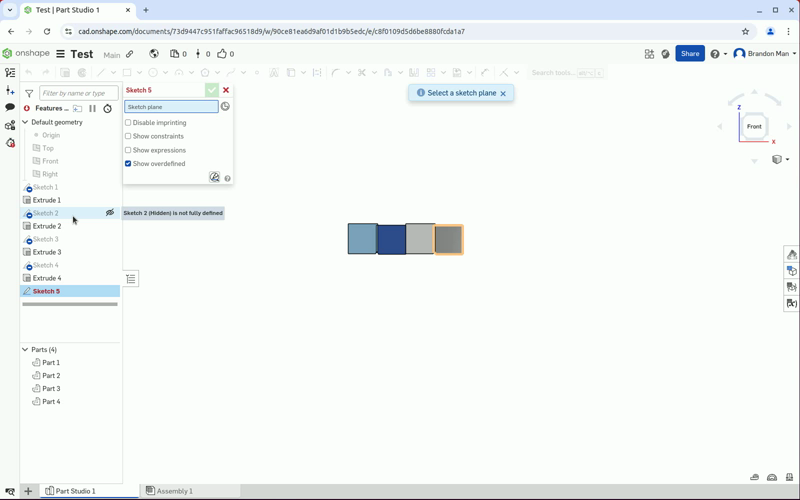
mouse_move(73, 163)
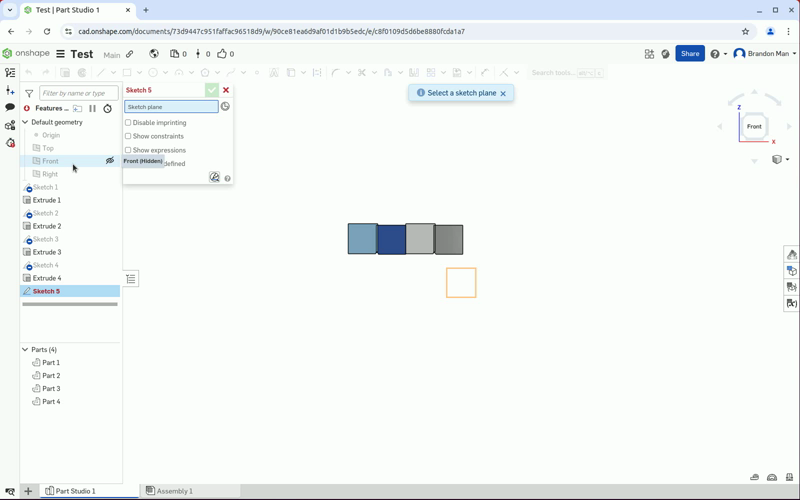
click(73, 163)
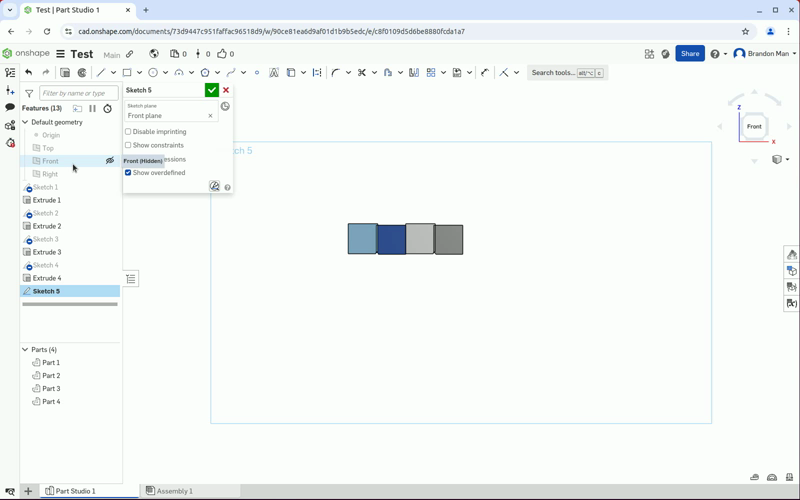
mouse_move(73, 352)
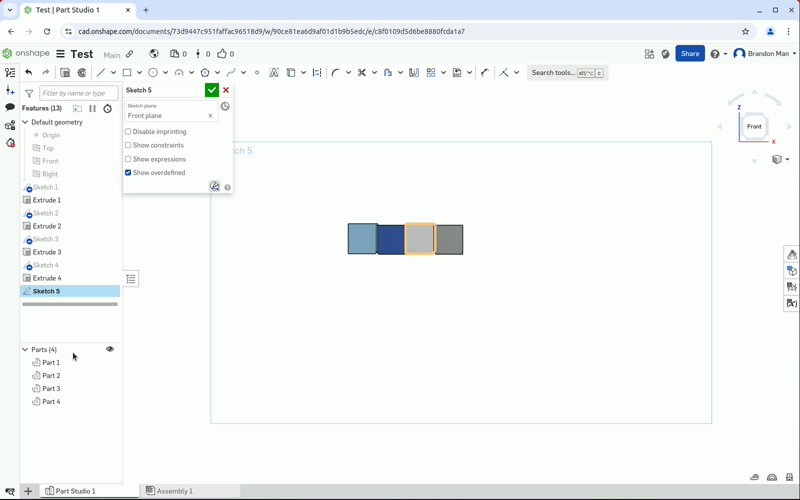
key(y)
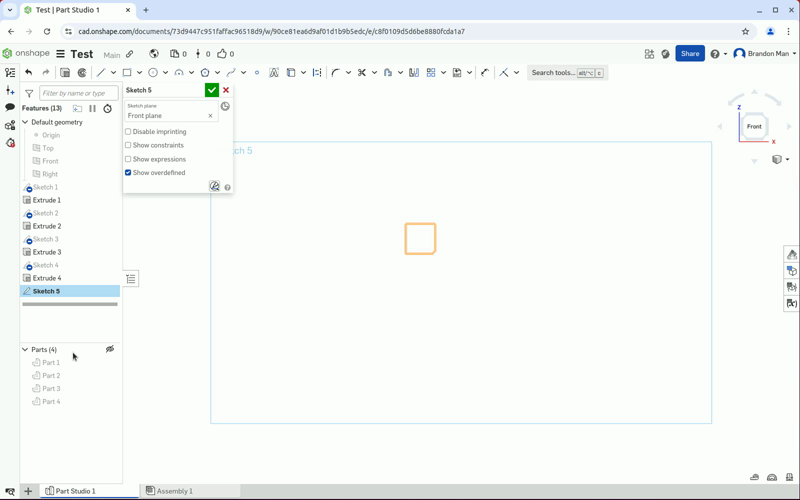
key(l)
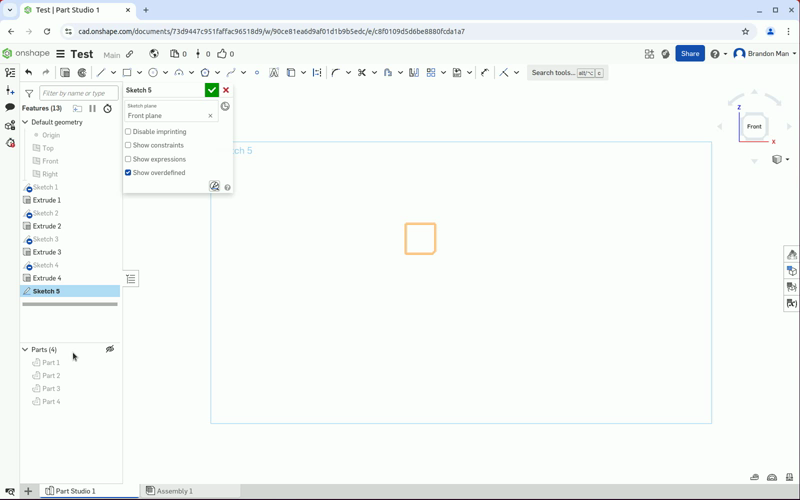
key_down(shift)
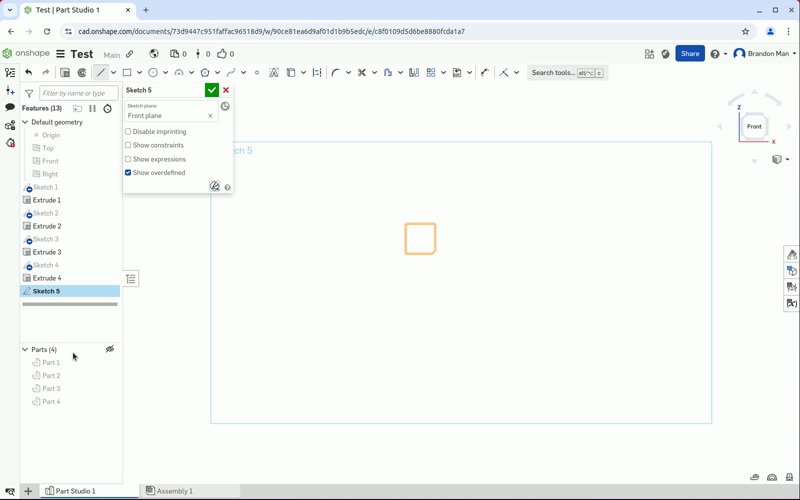
mouse_move(348, 282)
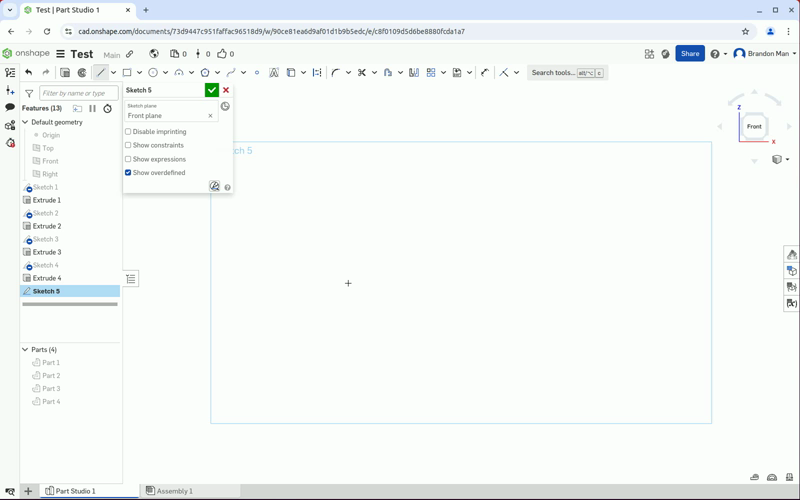
click(348, 282)
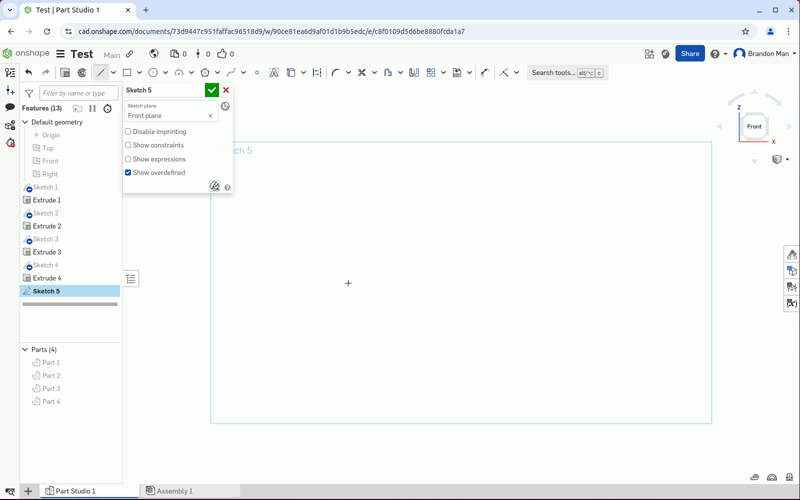
key_up(shift)
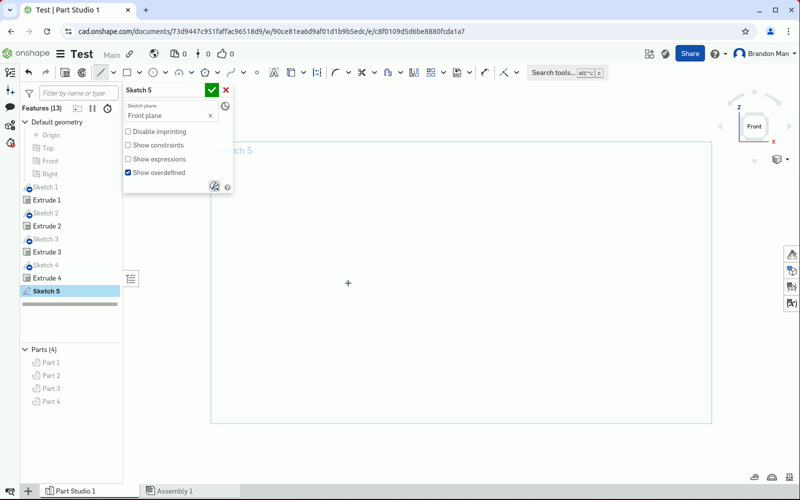
key_down(shift)
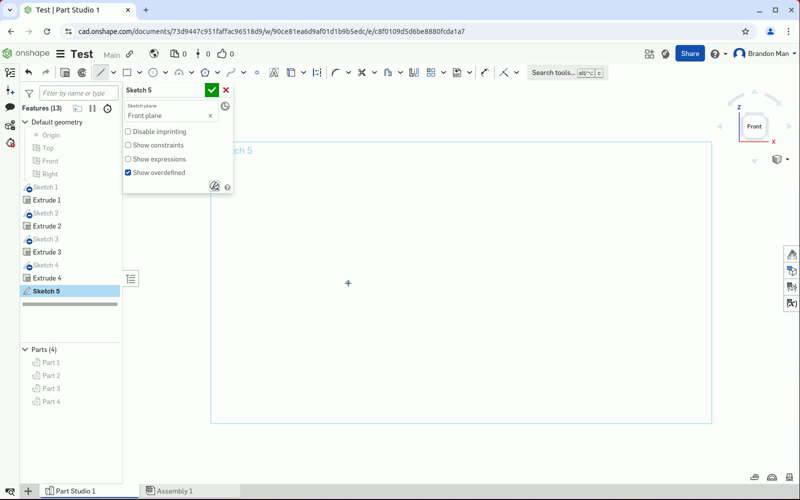
mouse_move(378, 282)
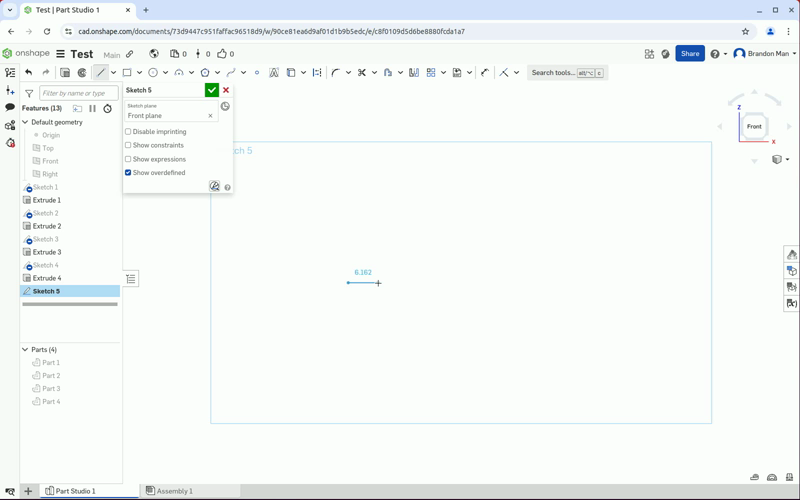
mouse_move(406, 282)
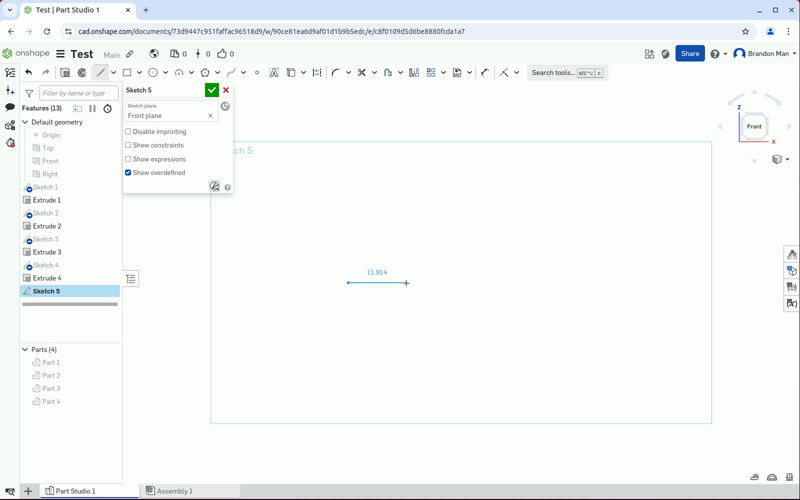
click(406, 282)
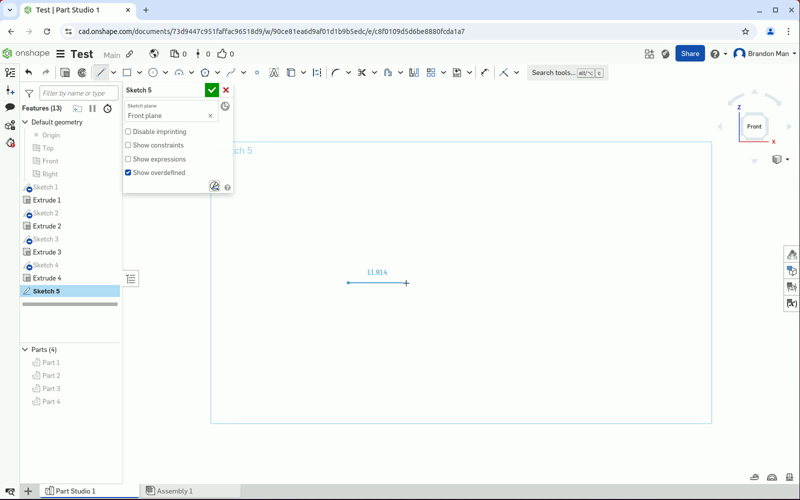
key_up(shift)
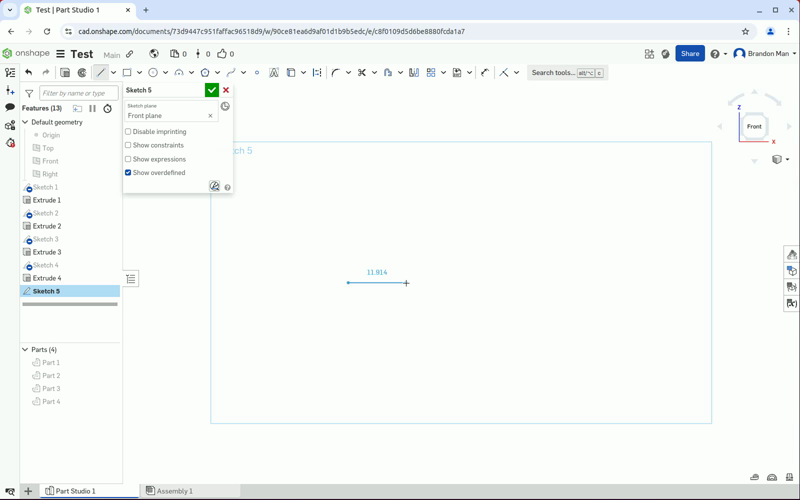
key_down(shift)
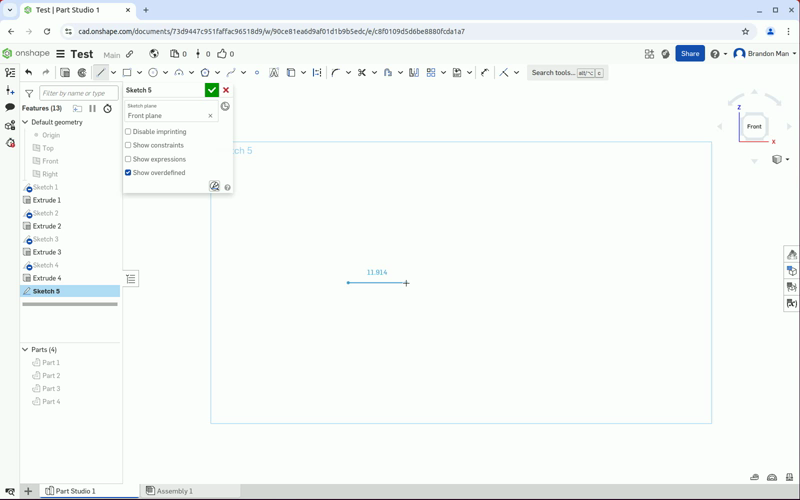
mouse_move(436, 282)
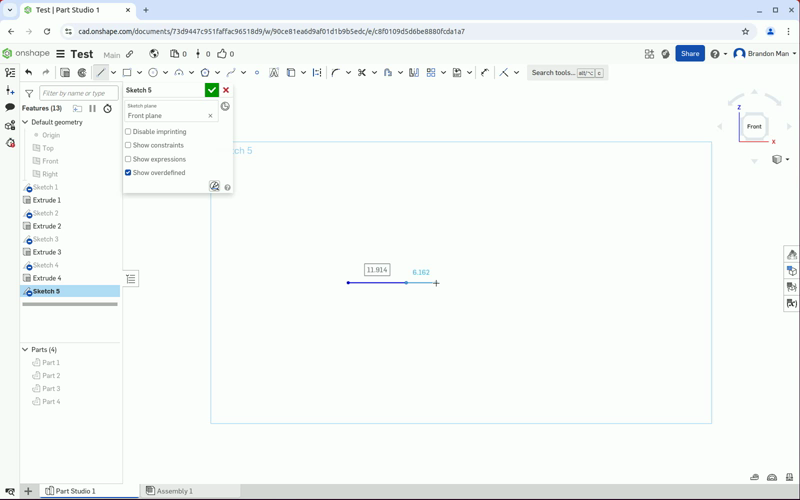
mouse_move(406, 253)
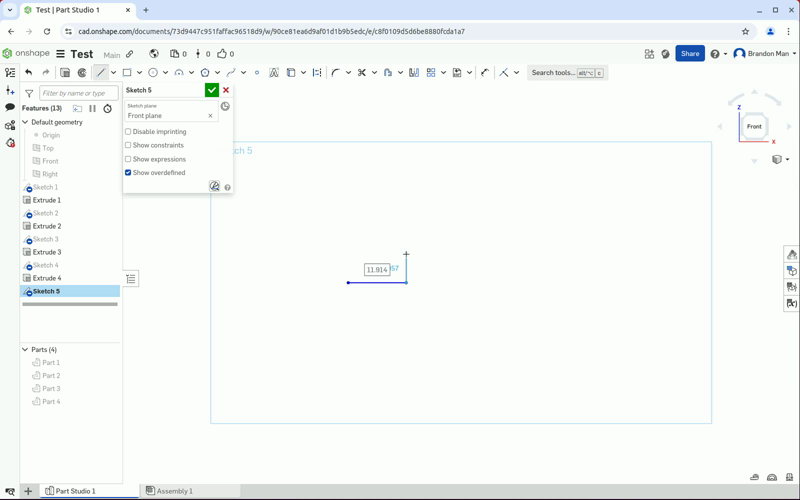
click(406, 253)
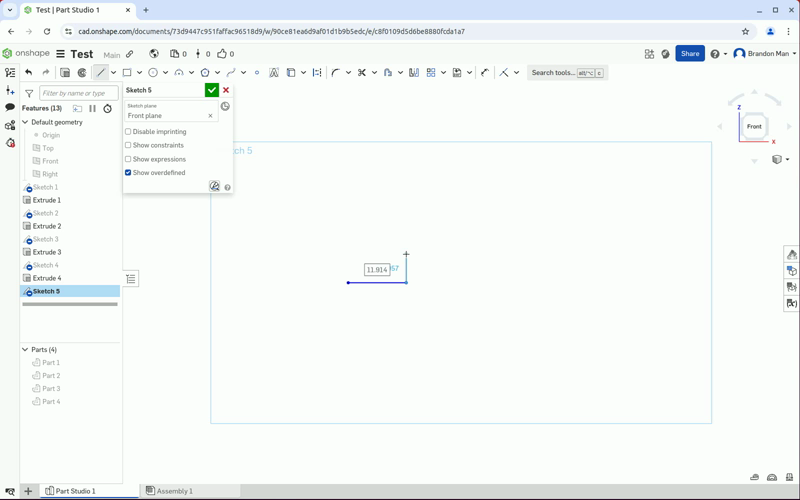
key_up(shift)
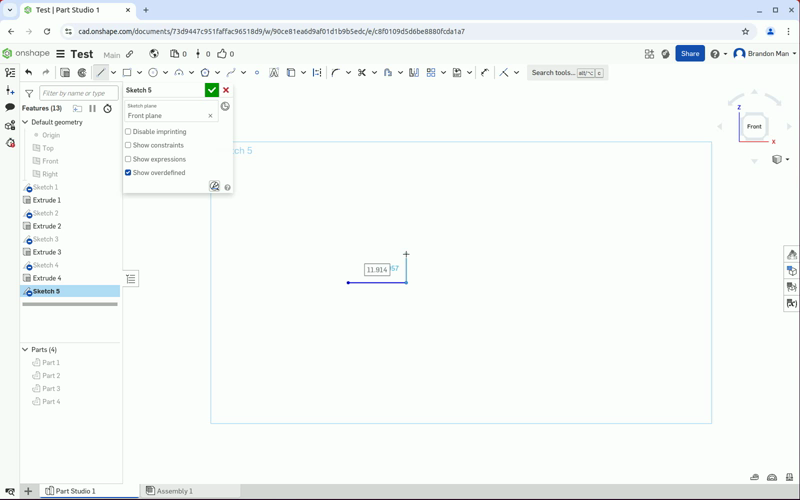
key_down(shift)
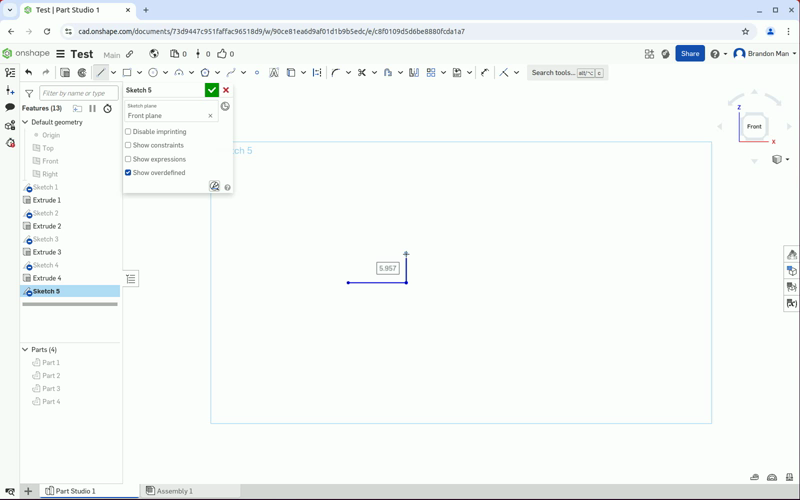
mouse_move(436, 253)
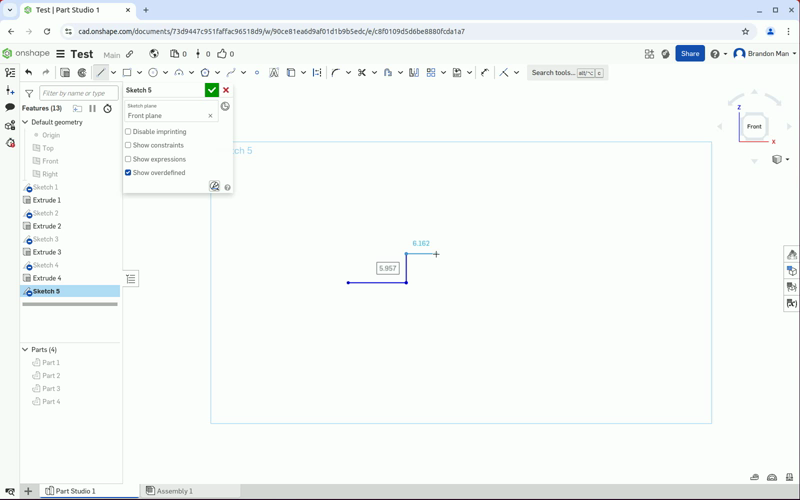
mouse_move(379, 253)
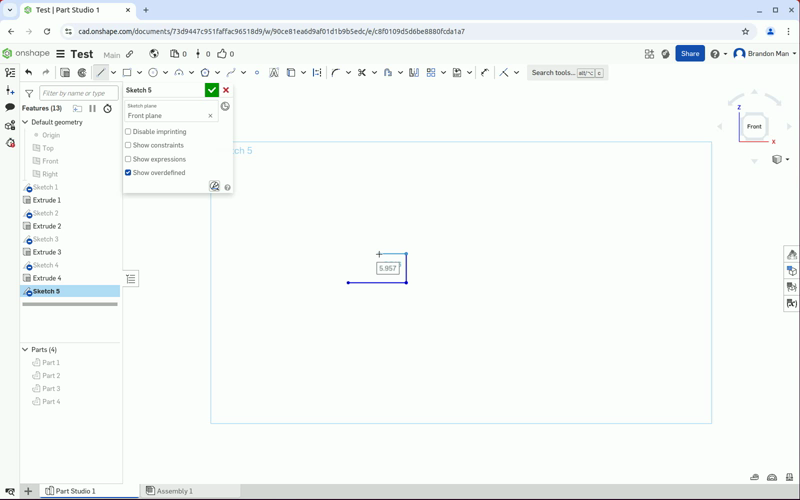
click(379, 253)
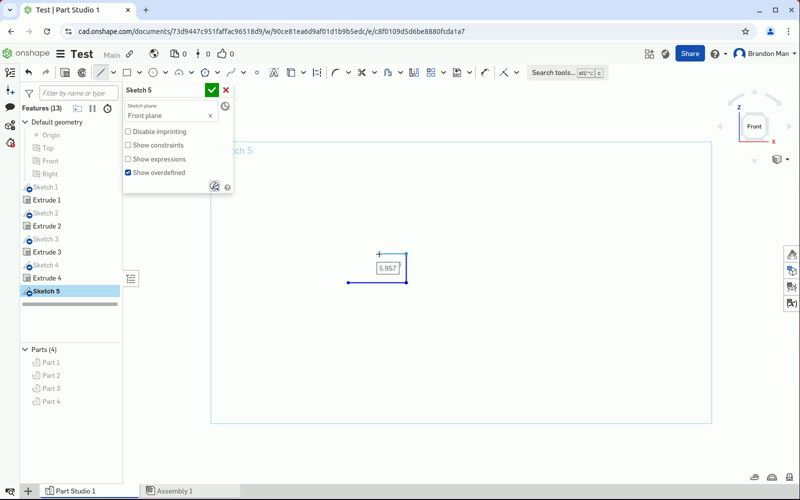
key_up(shift)
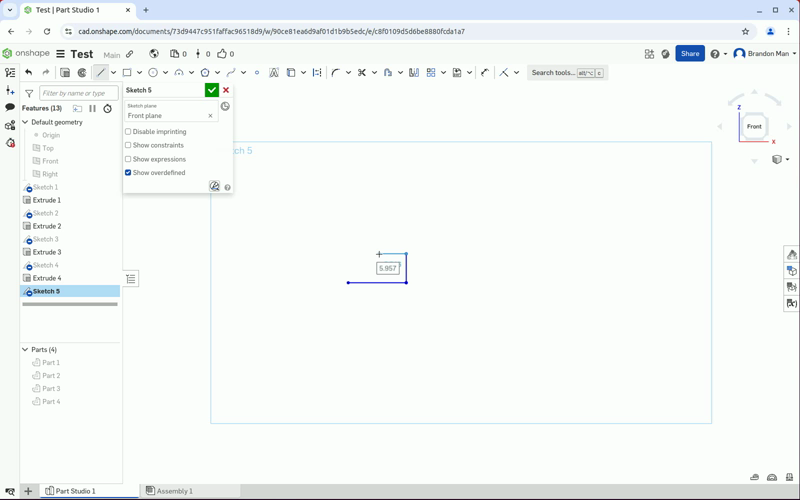
key(esc)
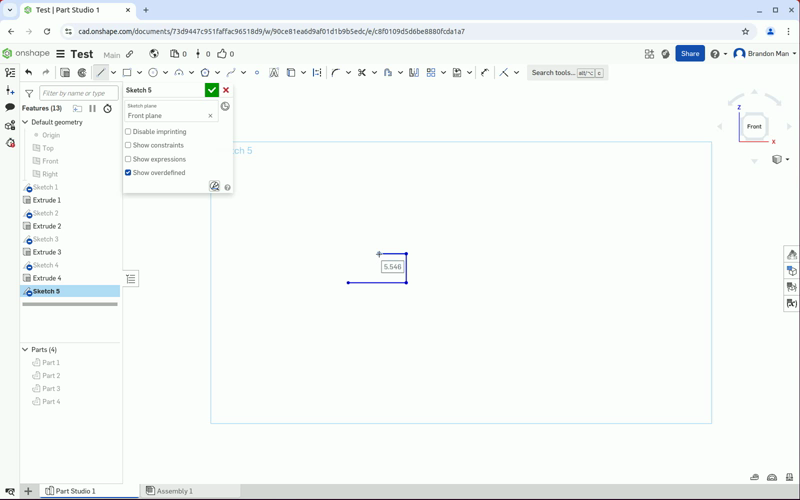
key(a)
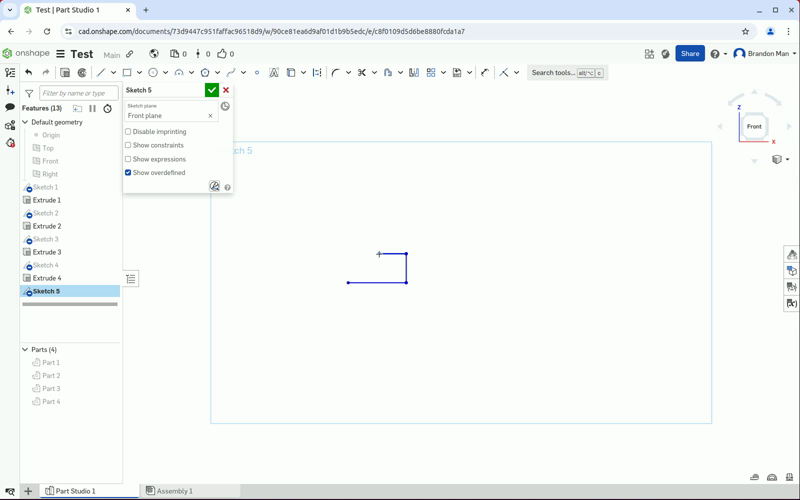
mouse_move(379, 253)
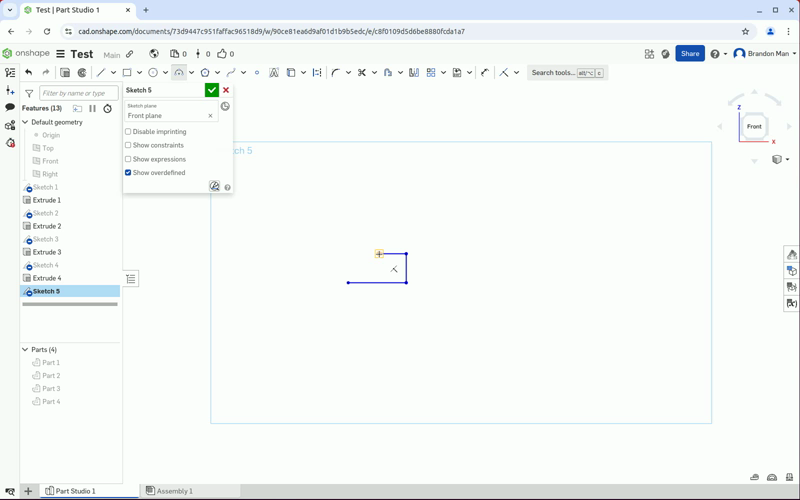
click(379, 253)
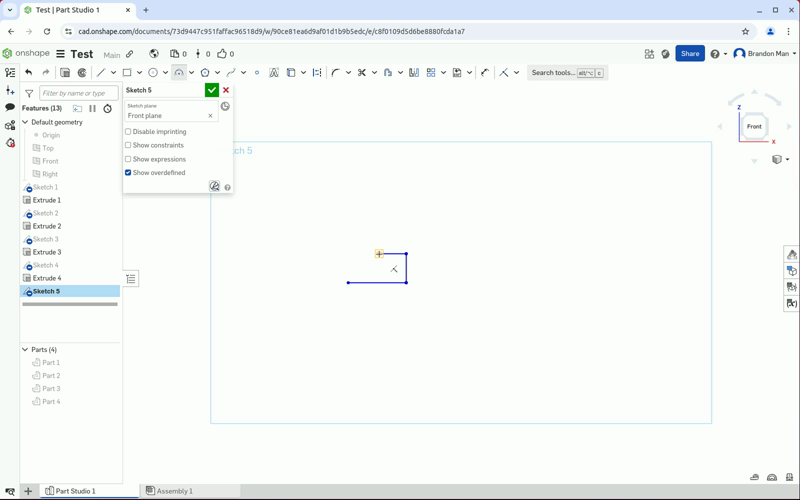
key_down(shift)
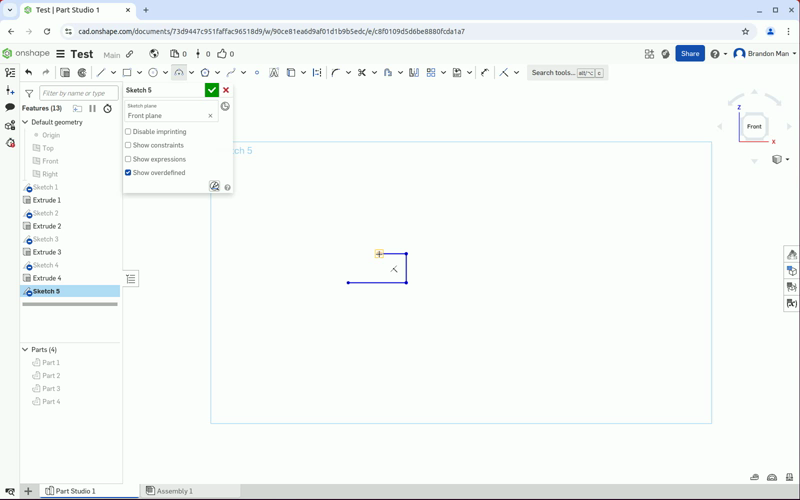
mouse_move(375, 253)
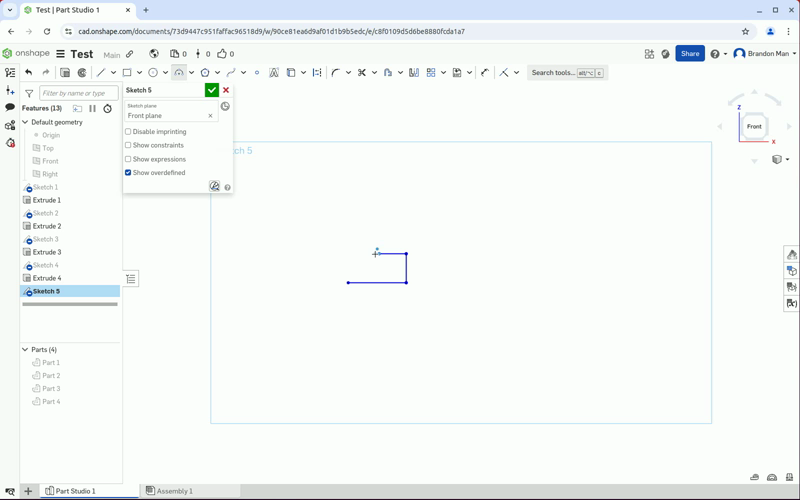
scroll(6)
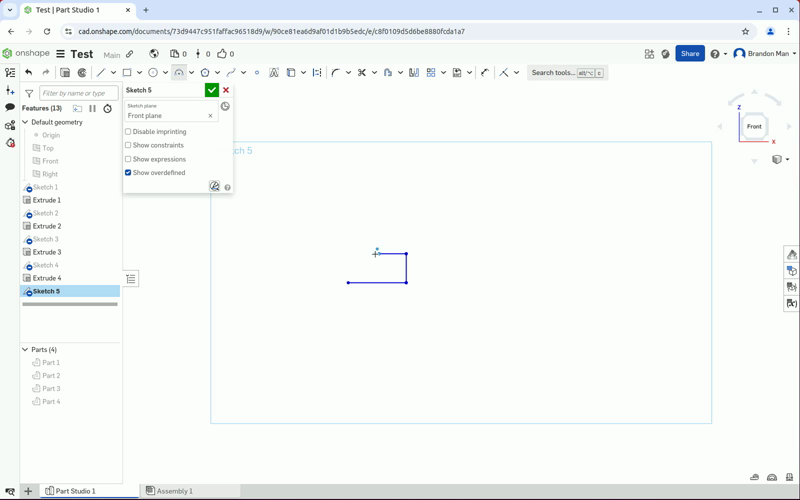
scroll(6)
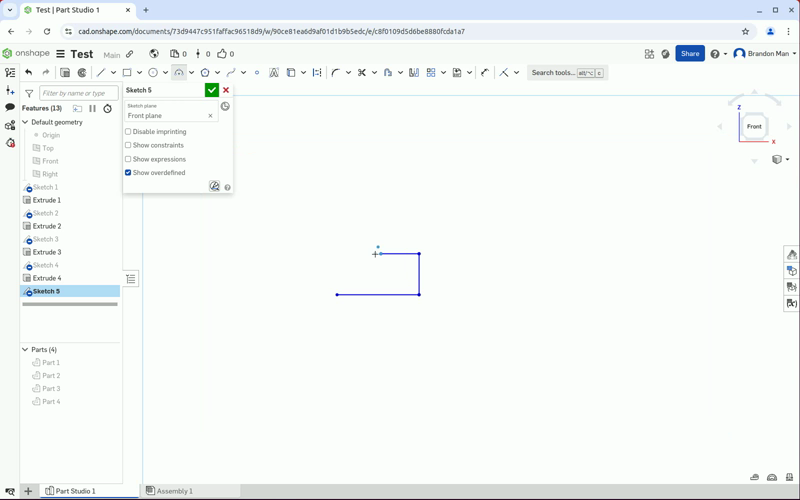
scroll(6)
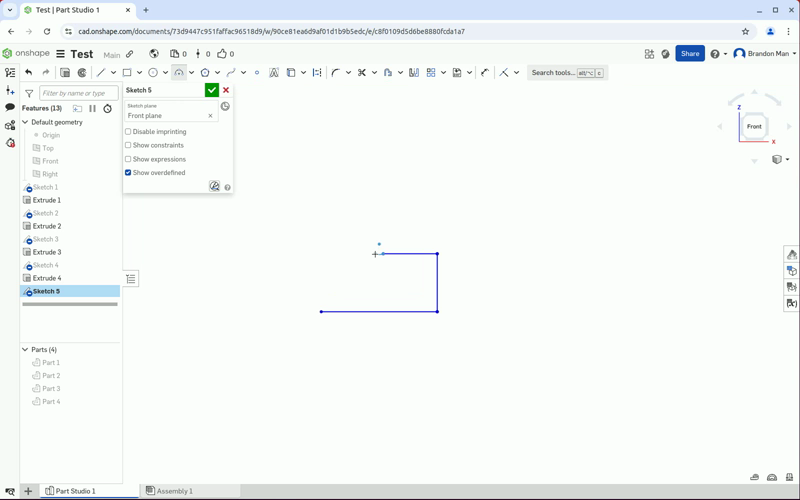
scroll(6)
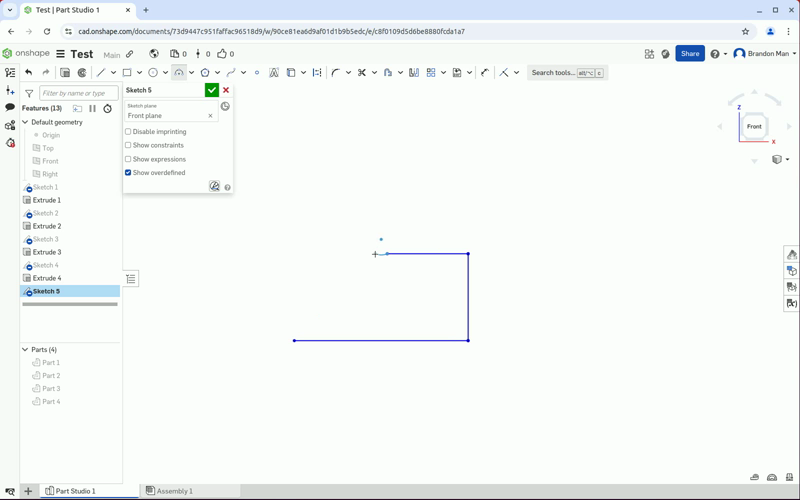
scroll(6)
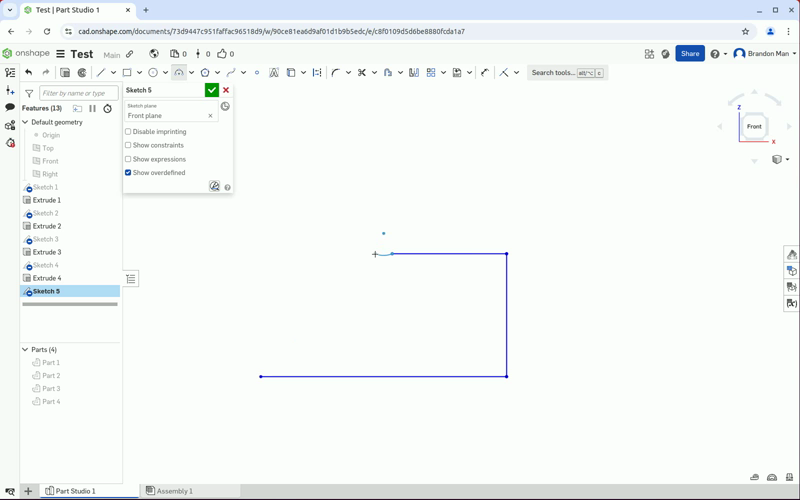
scroll(6)
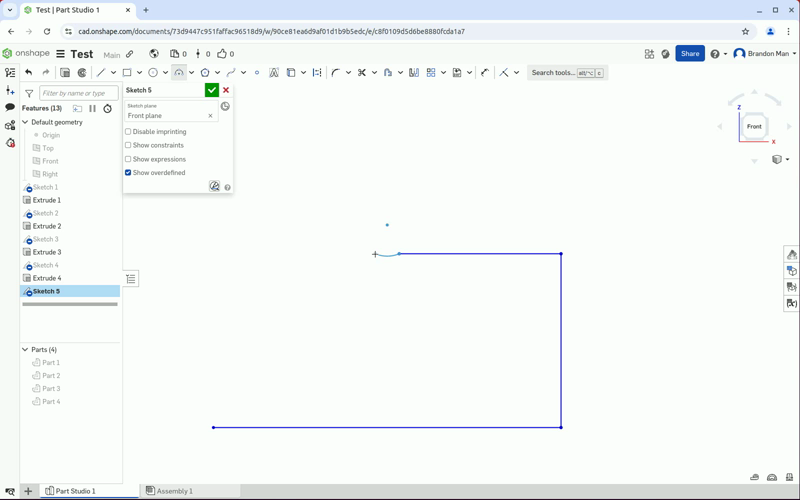
scroll(6)
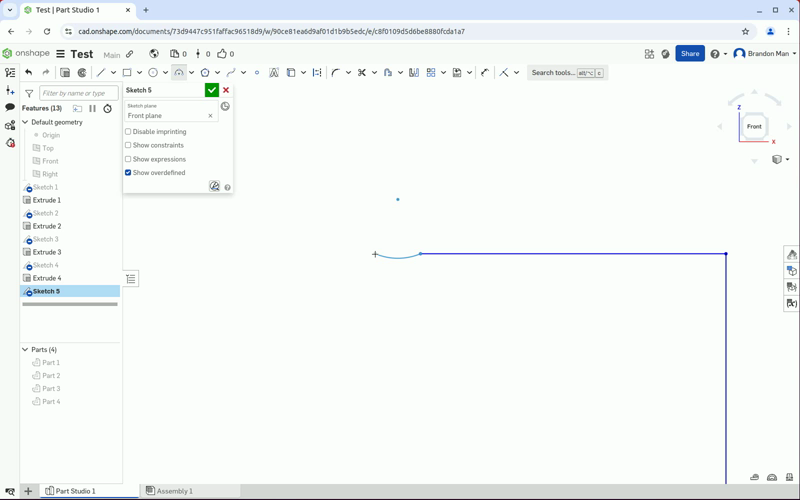
click(375, 253)
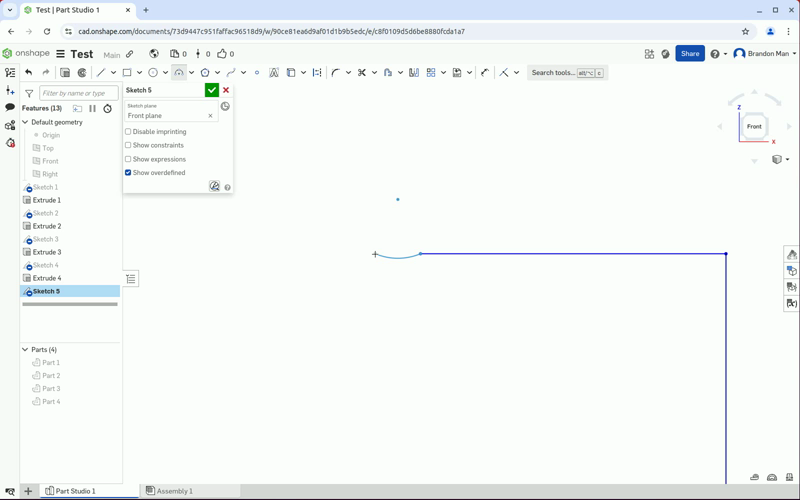
scroll(-6)
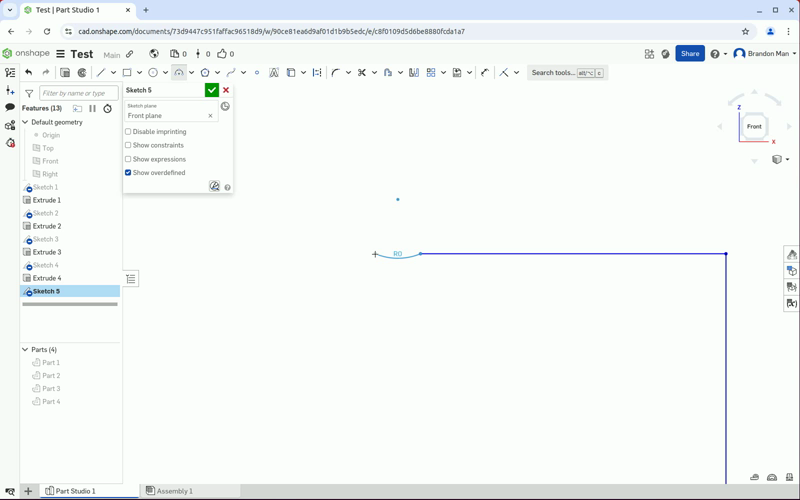
scroll(-6)
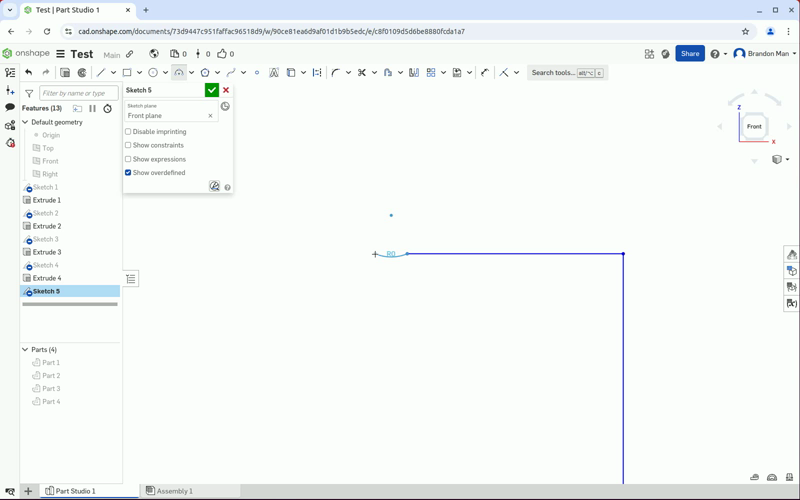
scroll(-6)
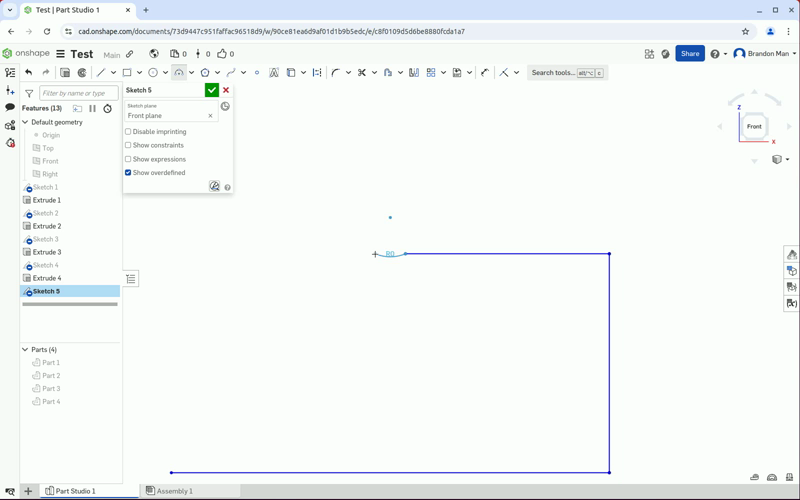
scroll(-6)
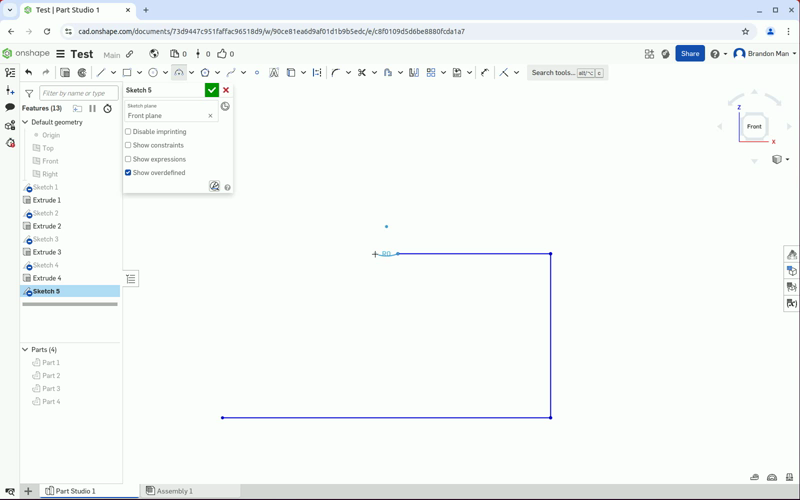
scroll(-6)
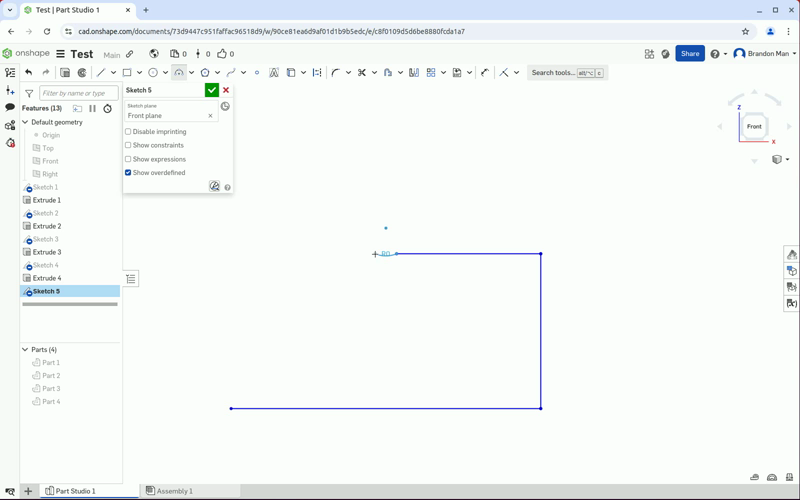
scroll(-6)
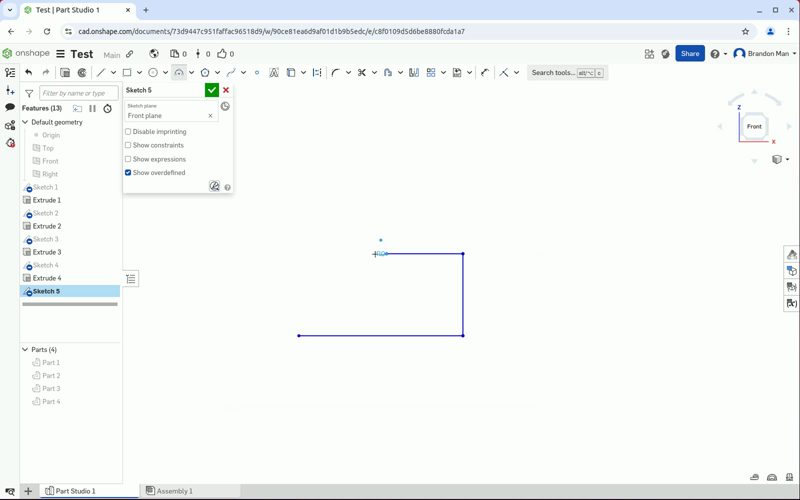
scroll(-6)
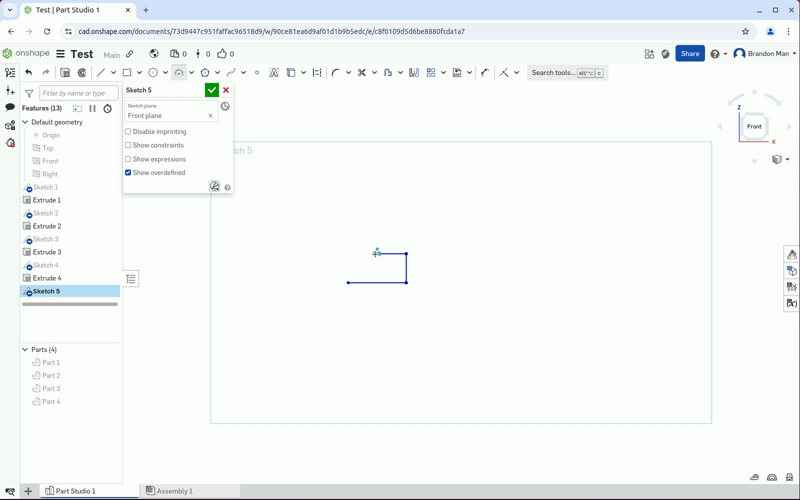
mouse_move(377, 255)
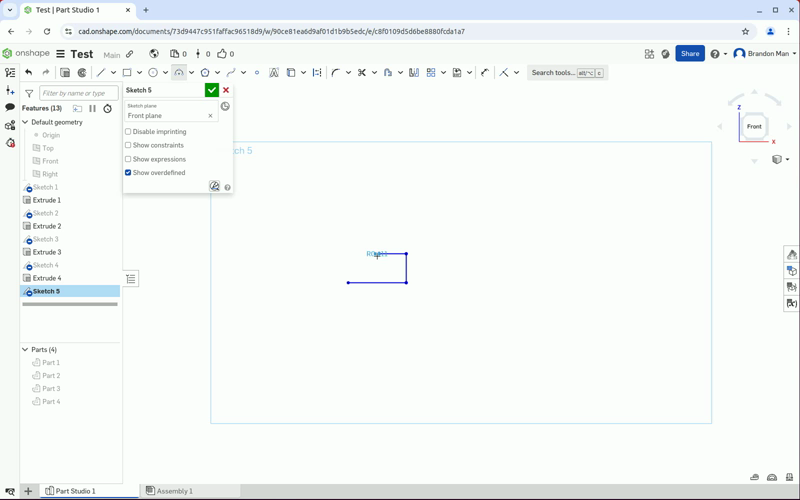
scroll(6)
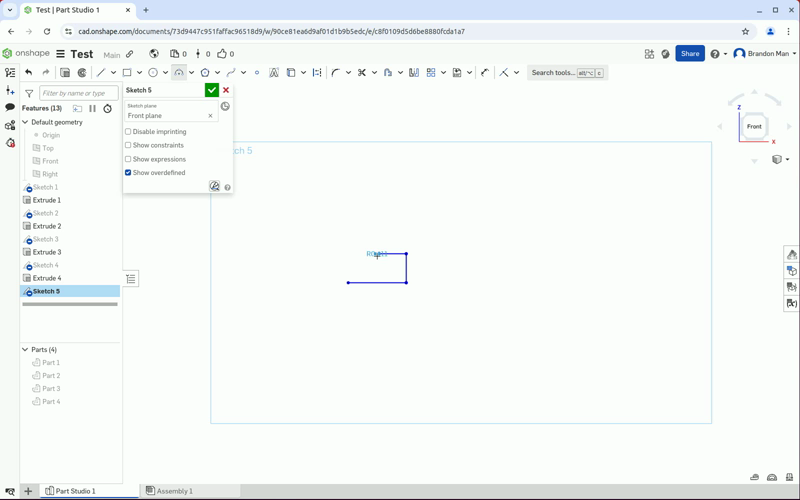
scroll(6)
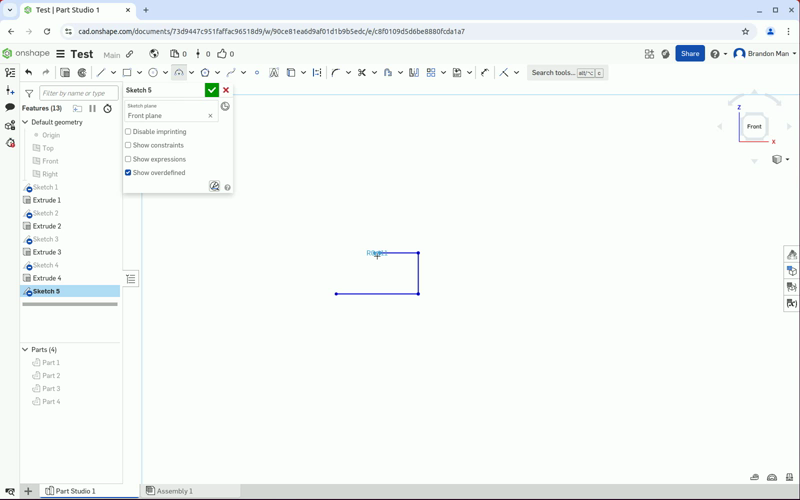
scroll(6)
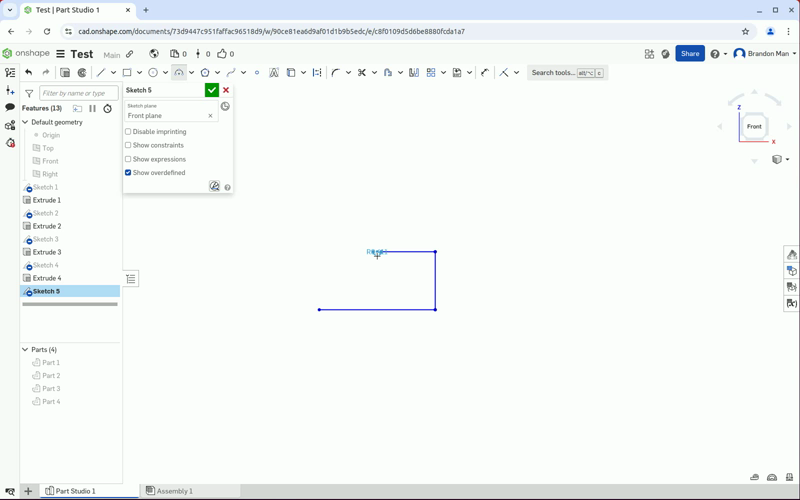
scroll(6)
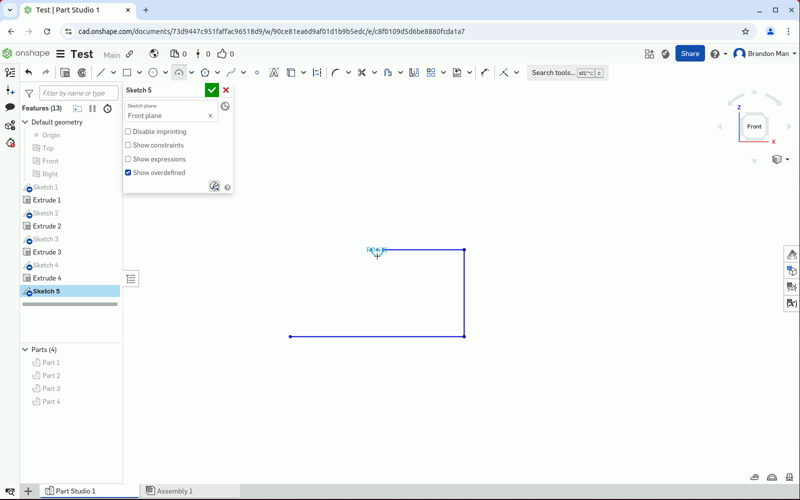
scroll(6)
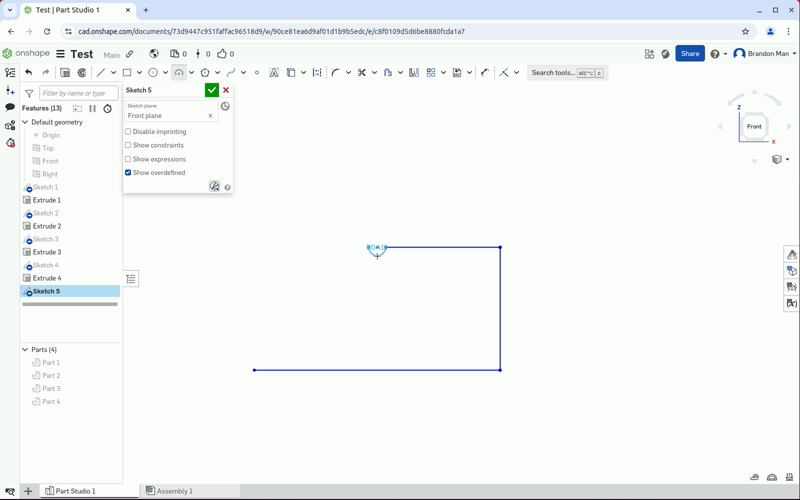
scroll(6)
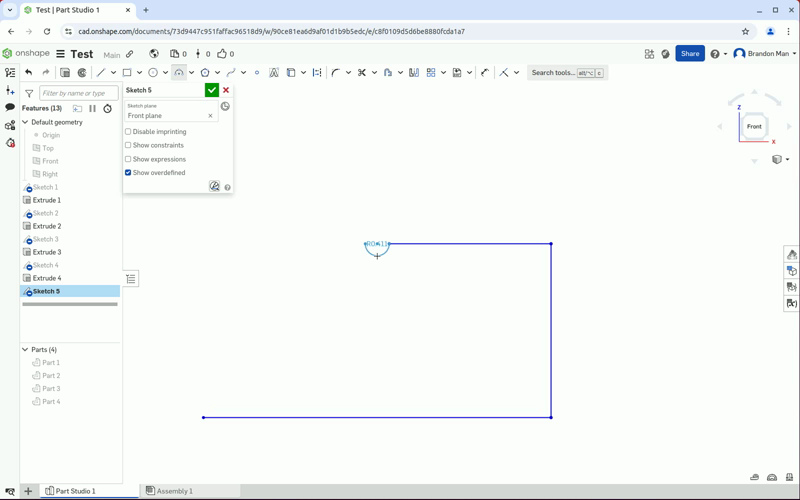
scroll(6)
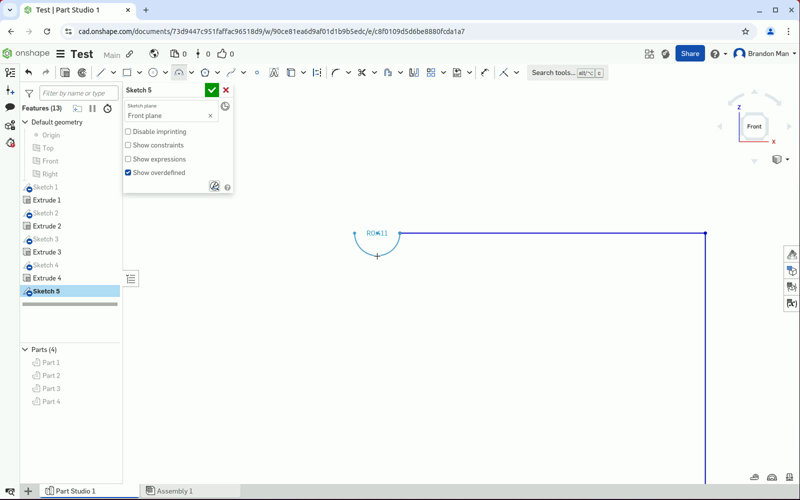
click(377, 255)
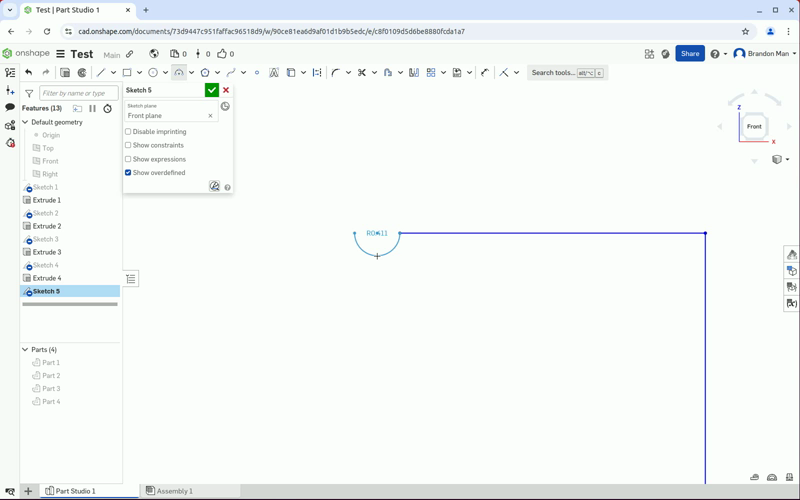
scroll(-6)
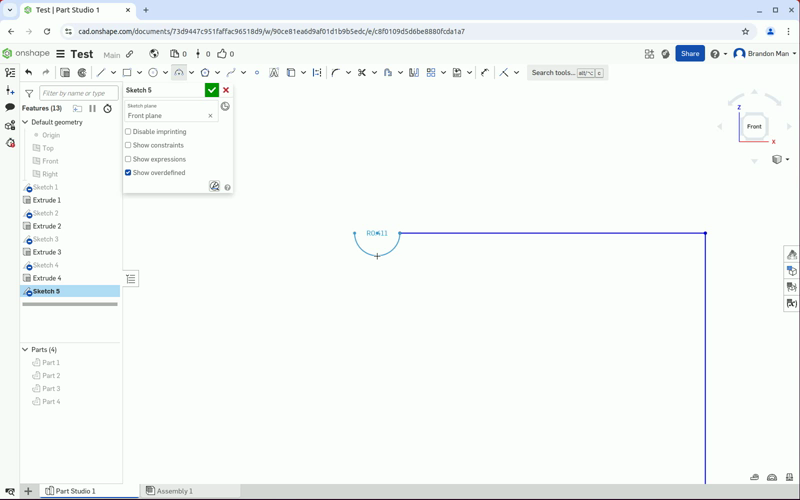
scroll(-6)
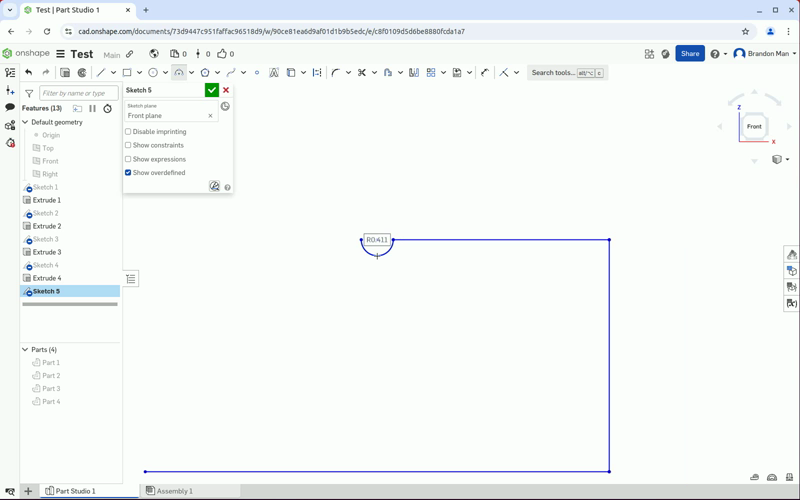
scroll(-6)
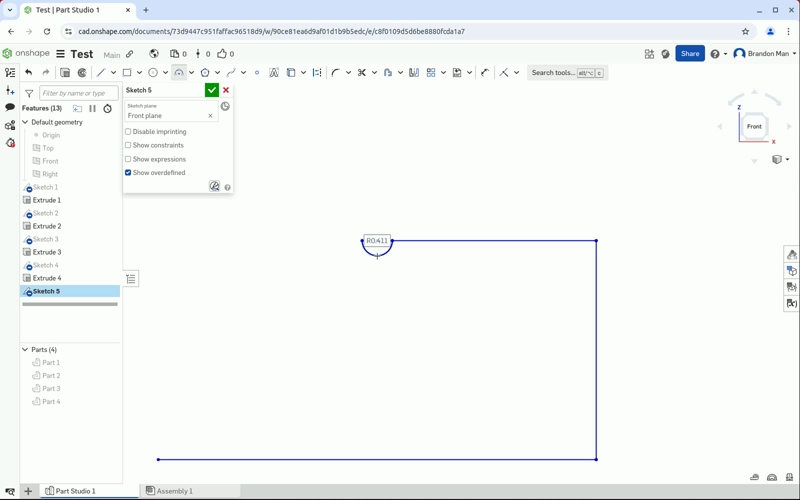
scroll(-6)
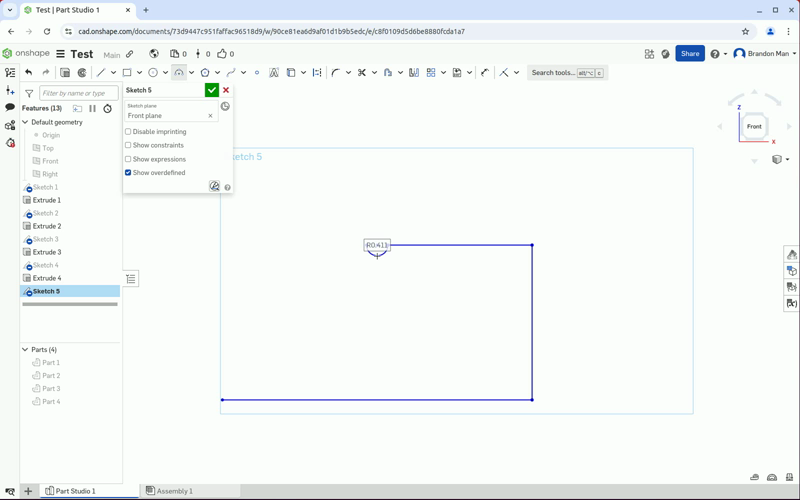
scroll(-6)
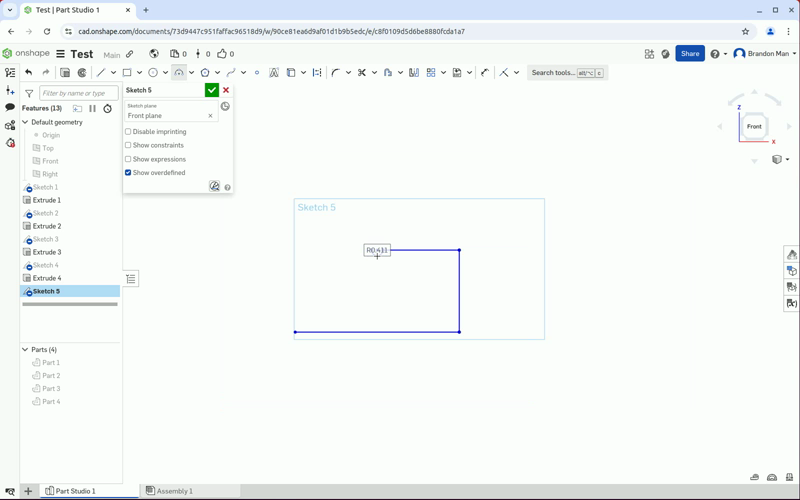
scroll(-6)
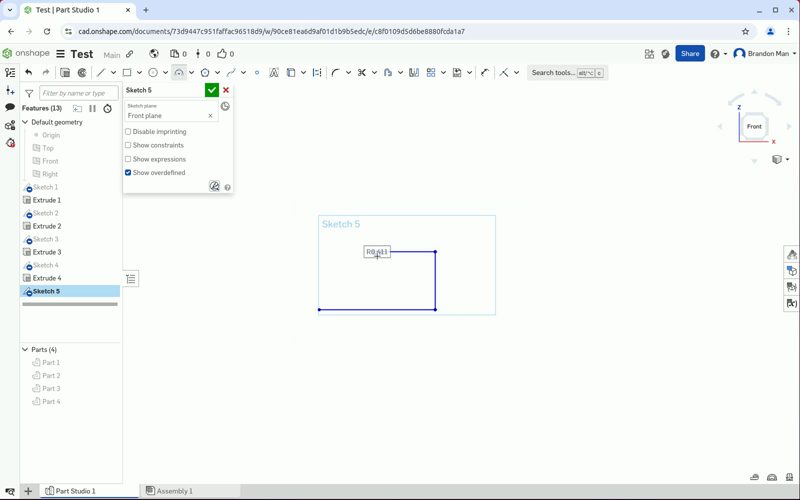
scroll(-6)
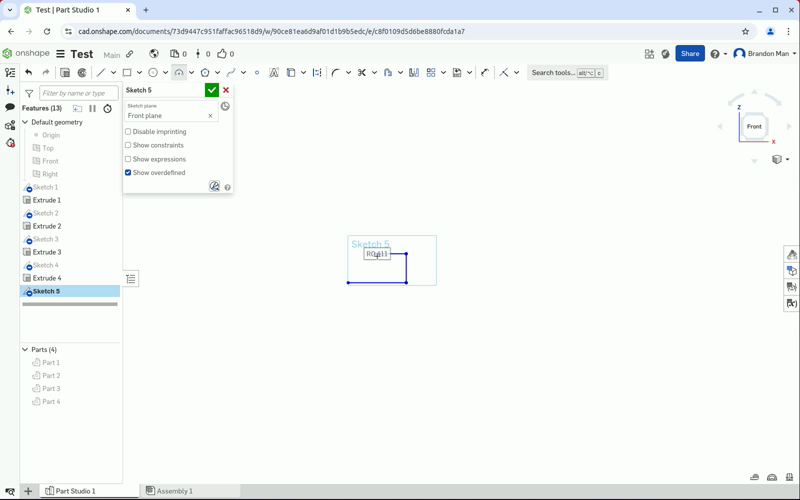
key_up(shift)
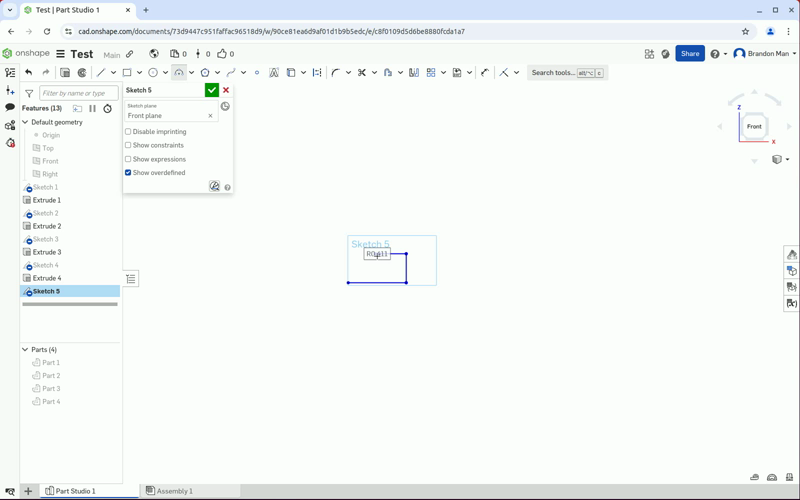
key(esc)
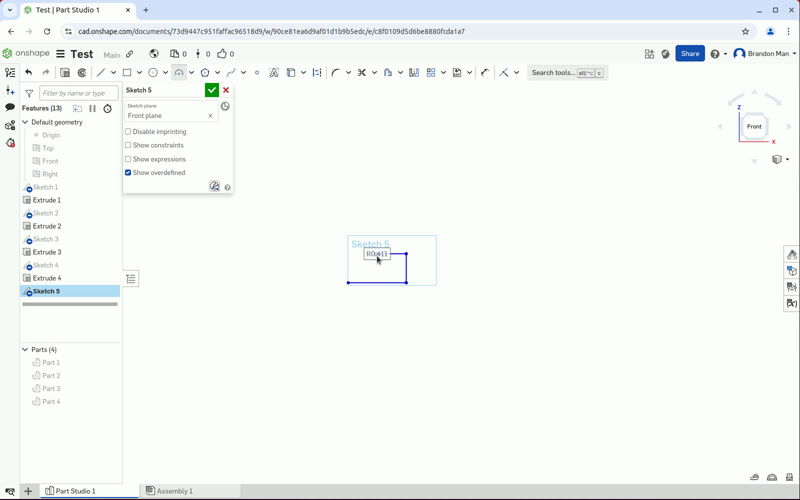
key(l)
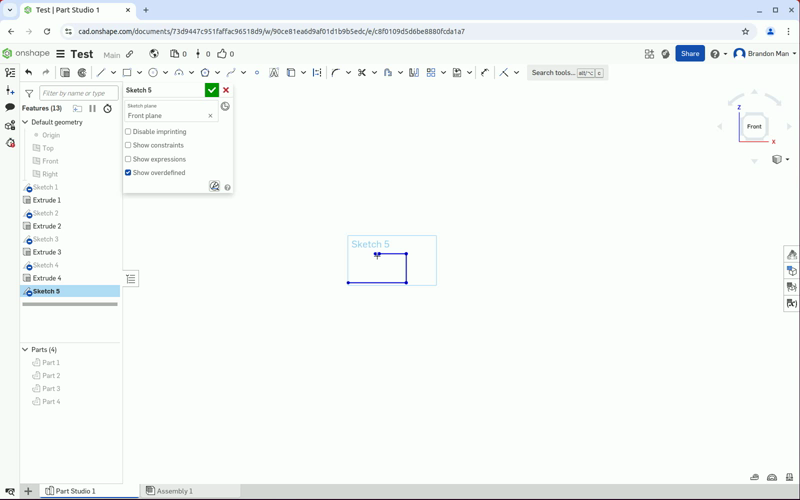
mouse_move(375, 253)
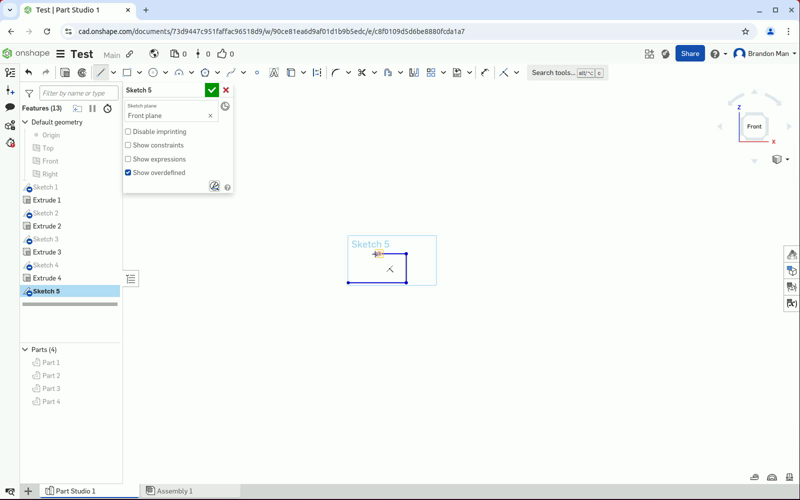
scroll(6)
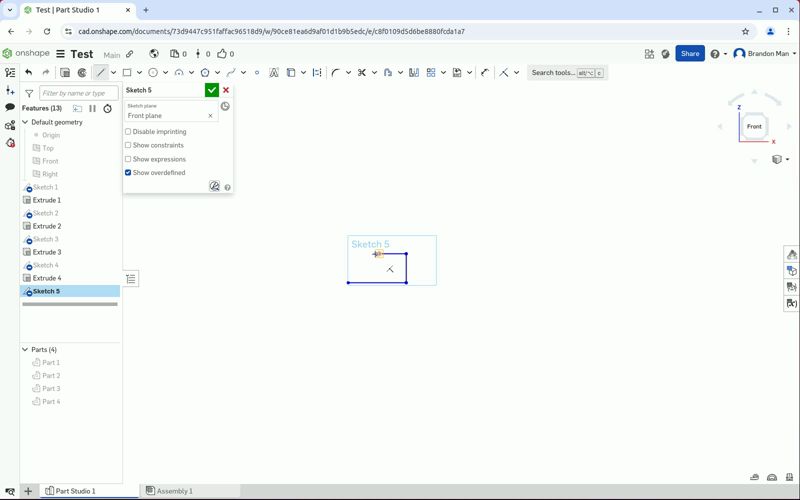
scroll(6)
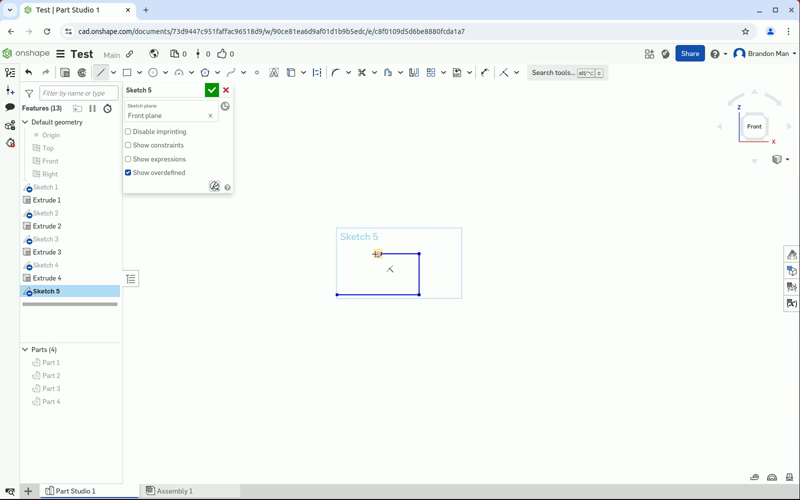
scroll(6)
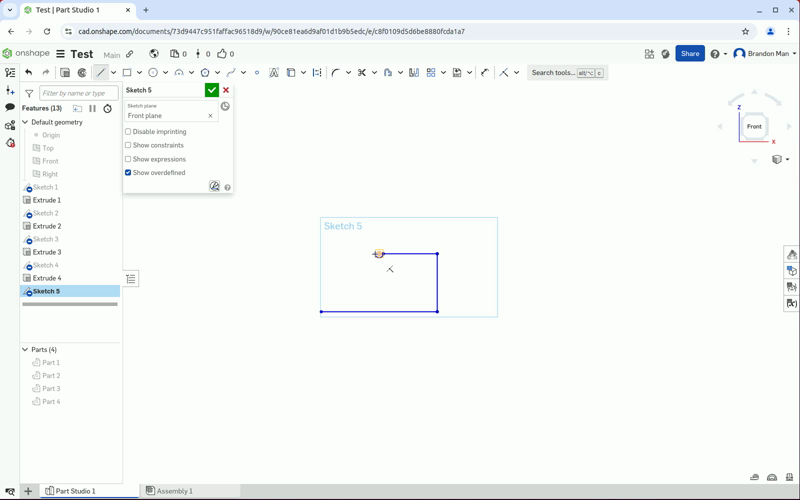
scroll(6)
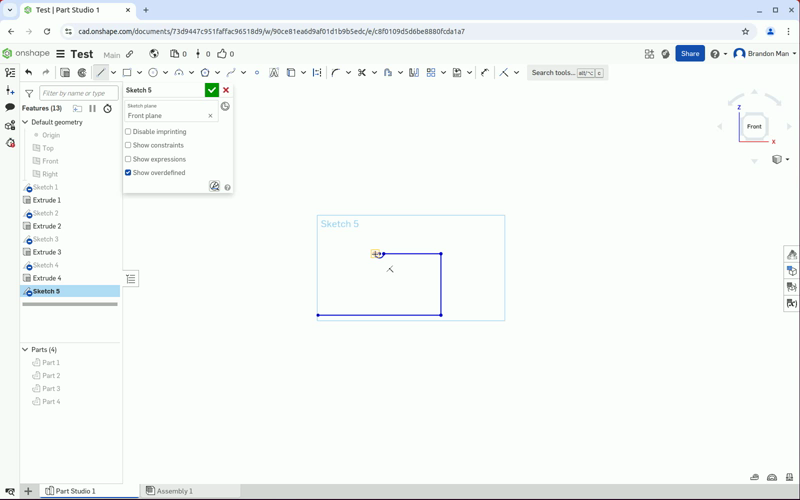
scroll(6)
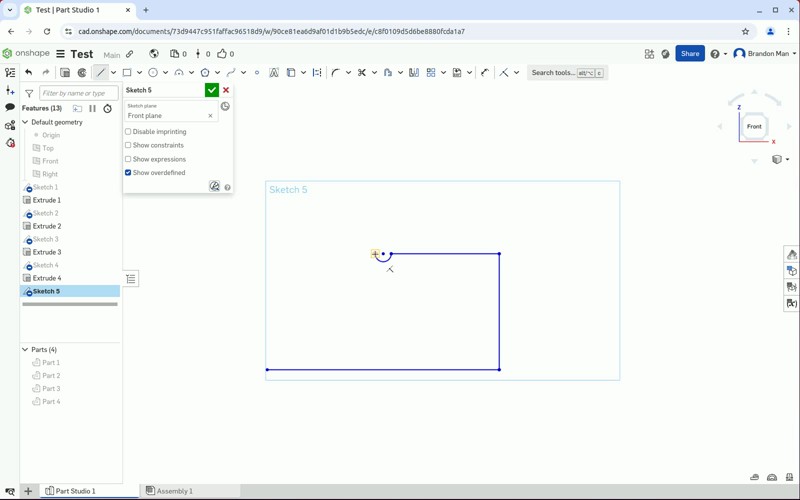
scroll(6)
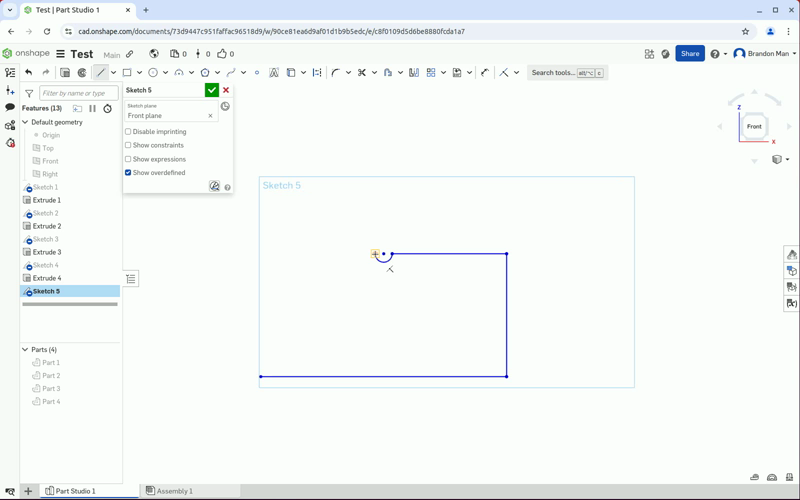
scroll(6)
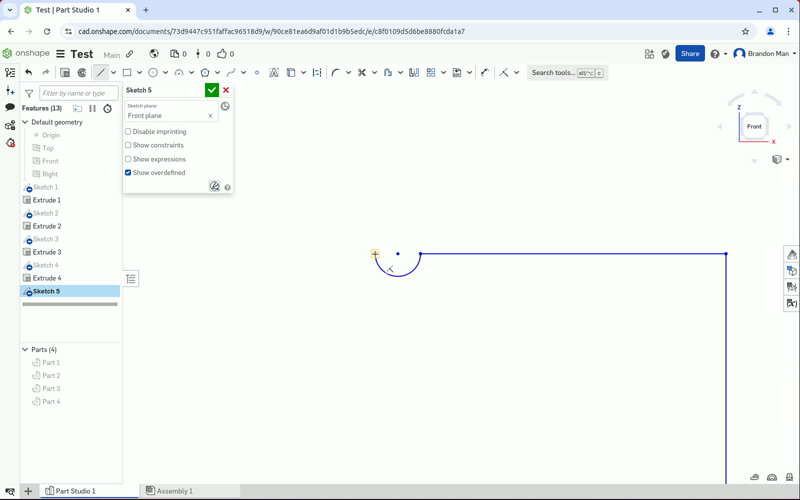
click(375, 253)
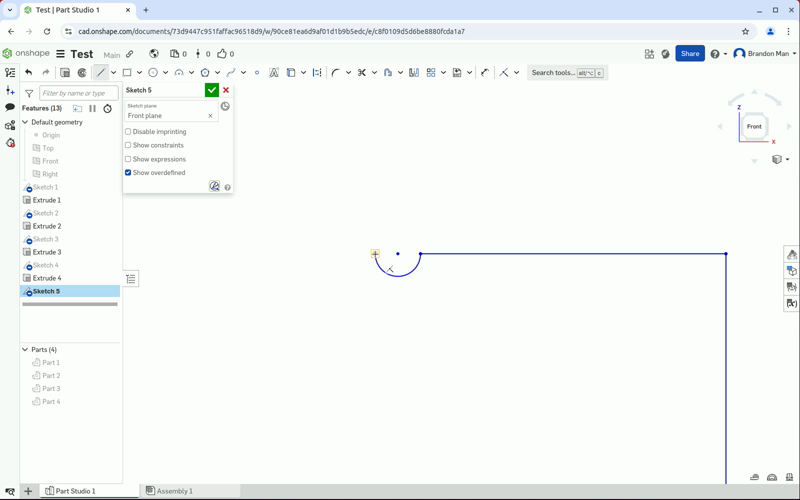
scroll(-6)
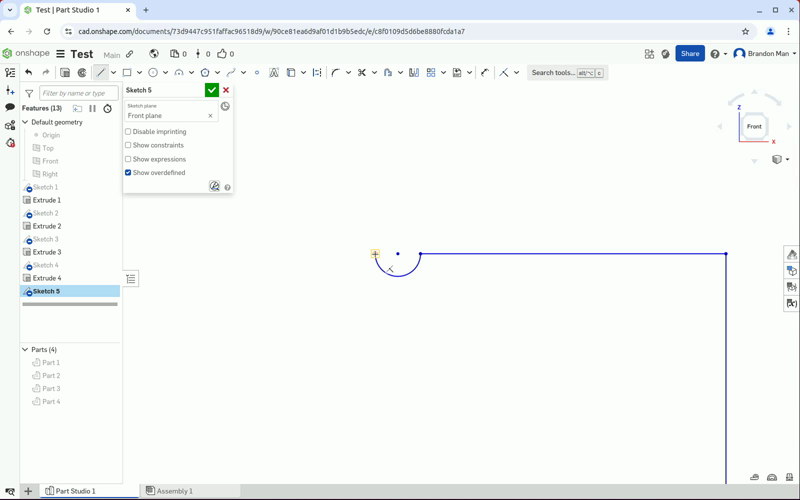
scroll(-6)
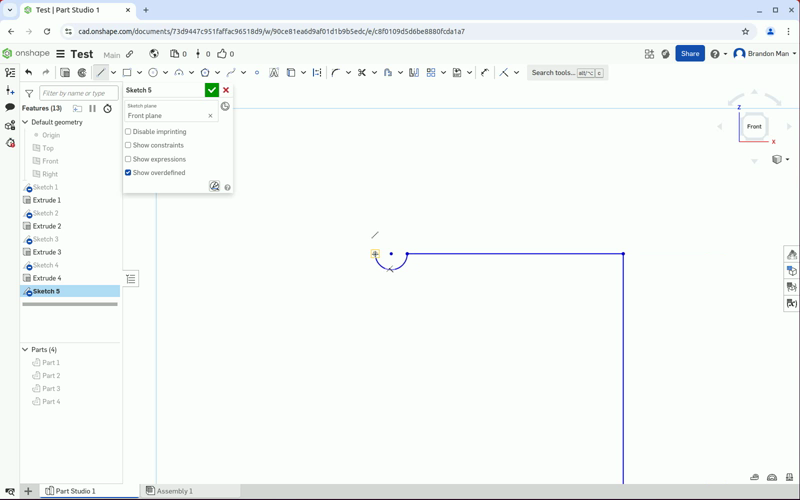
scroll(-6)
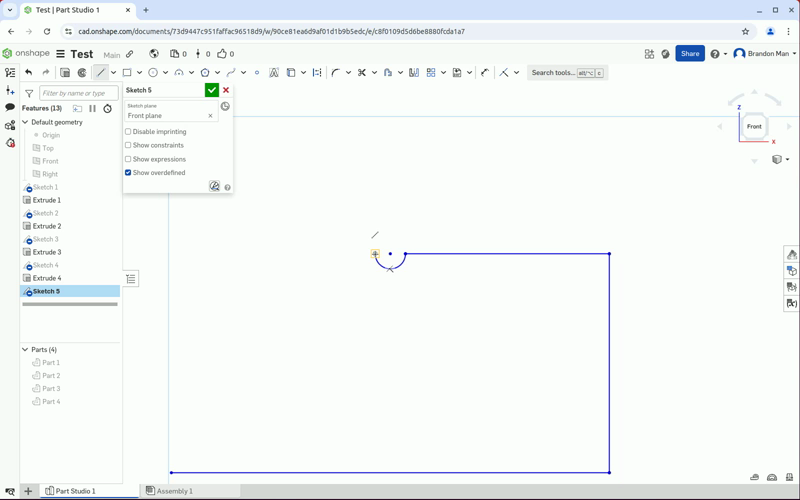
scroll(-6)
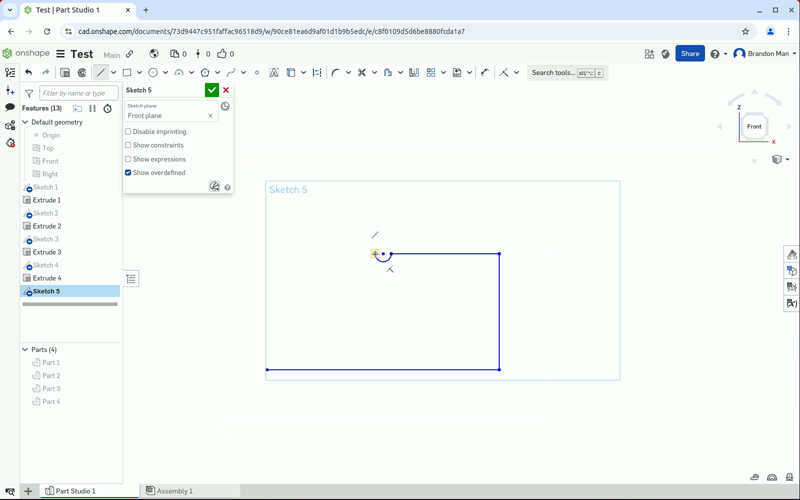
scroll(-6)
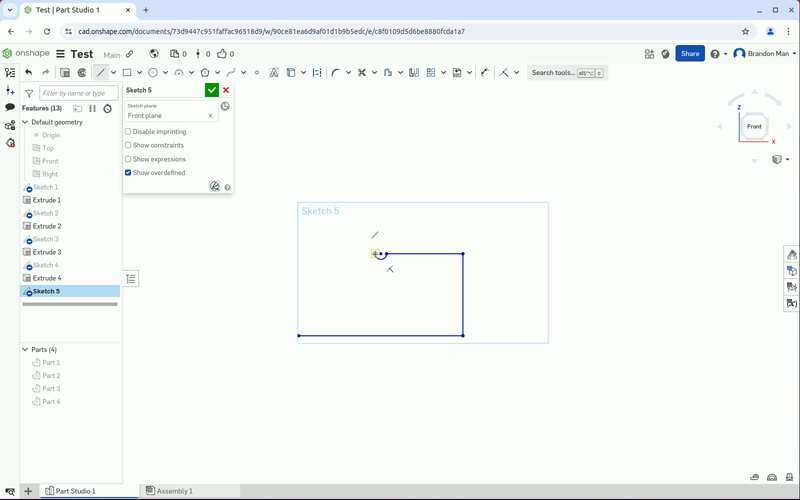
scroll(-6)
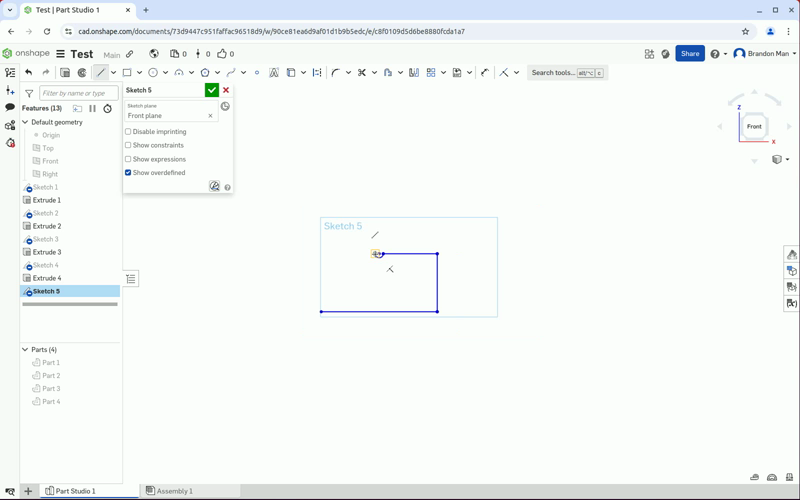
scroll(-6)
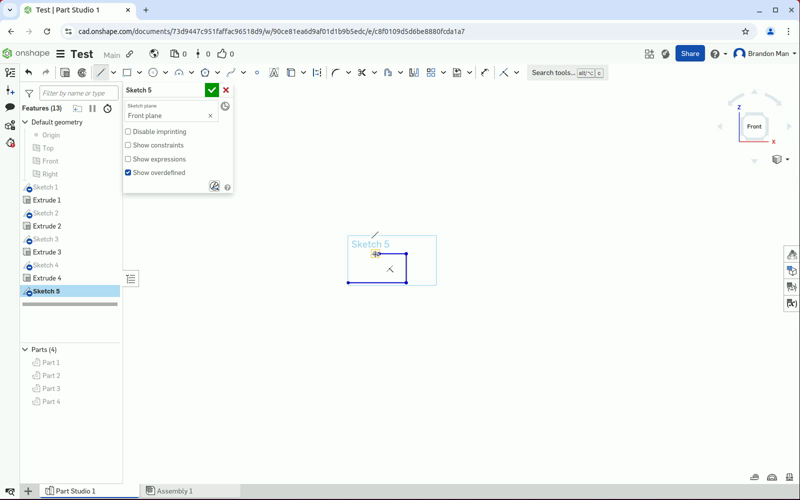
key_down(shift)
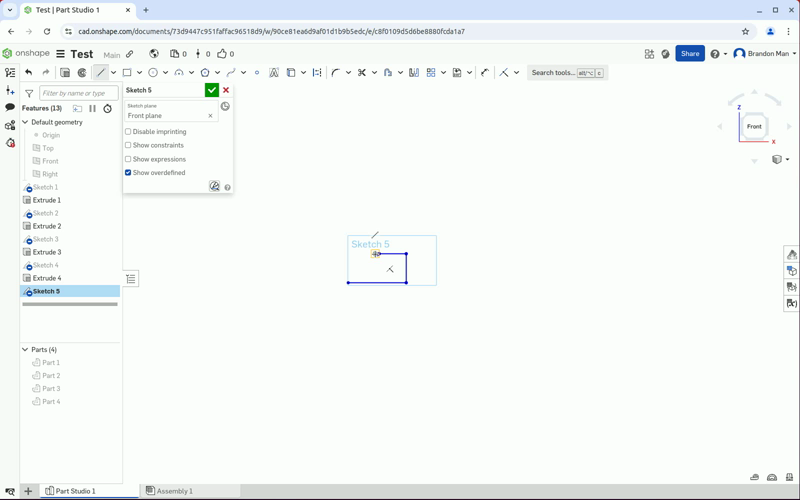
mouse_move(405, 253)
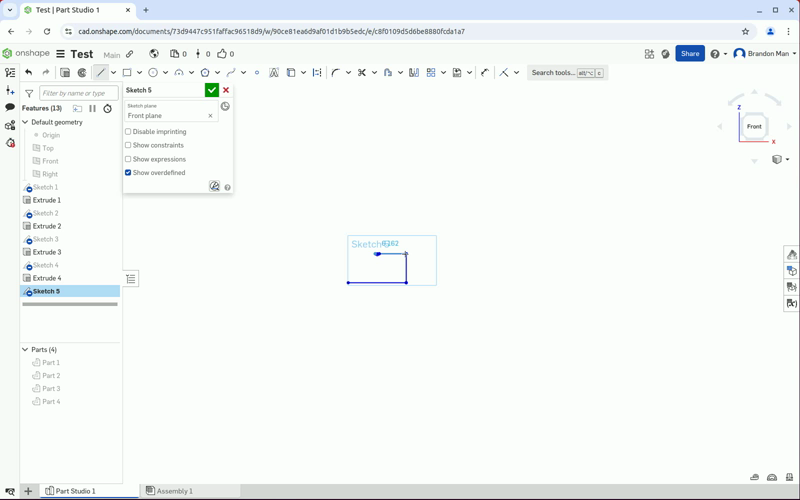
mouse_move(348, 253)
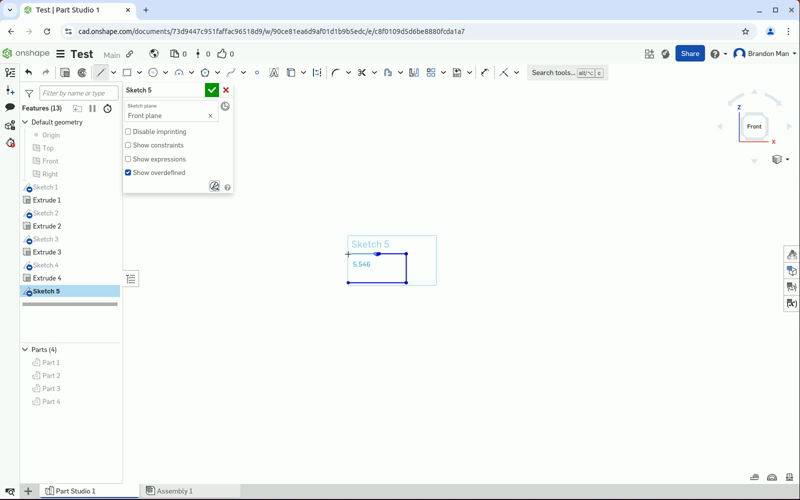
click(348, 253)
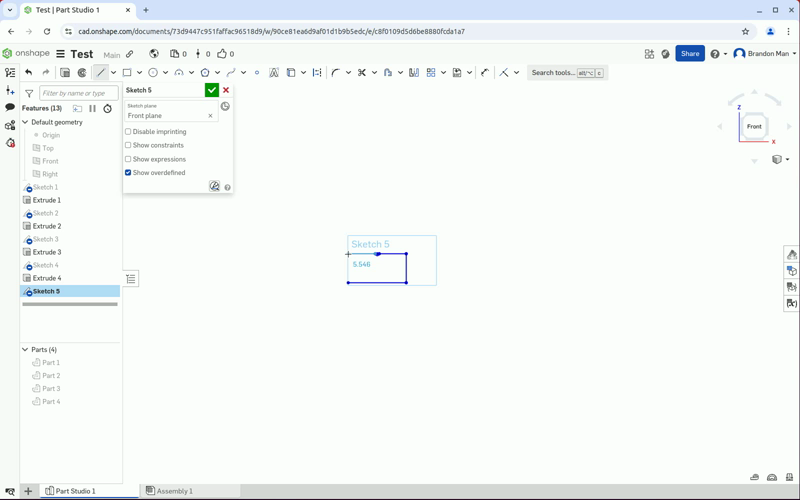
key_up(shift)
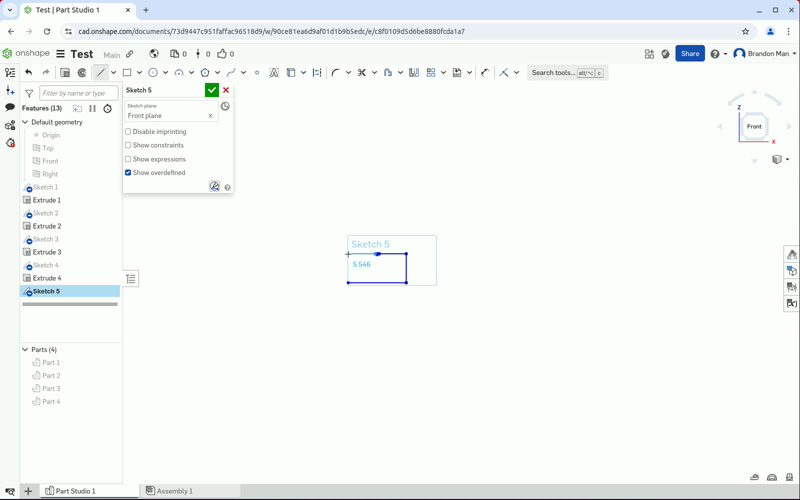
mouse_move(378, 253)
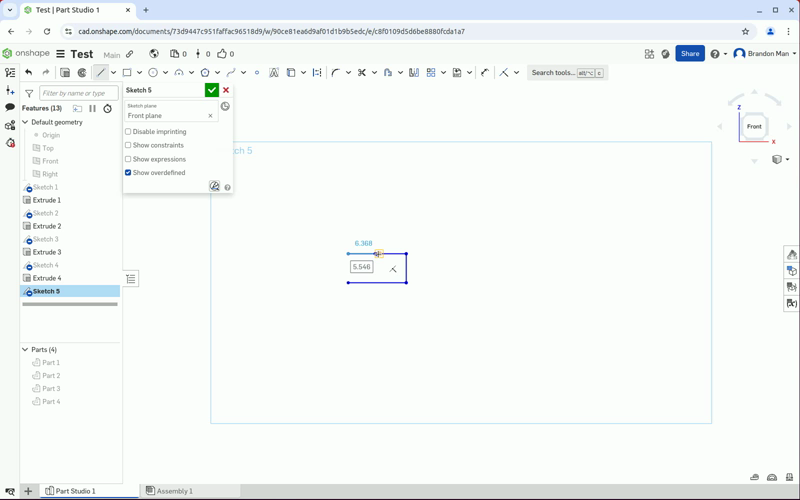
key_down(shift)
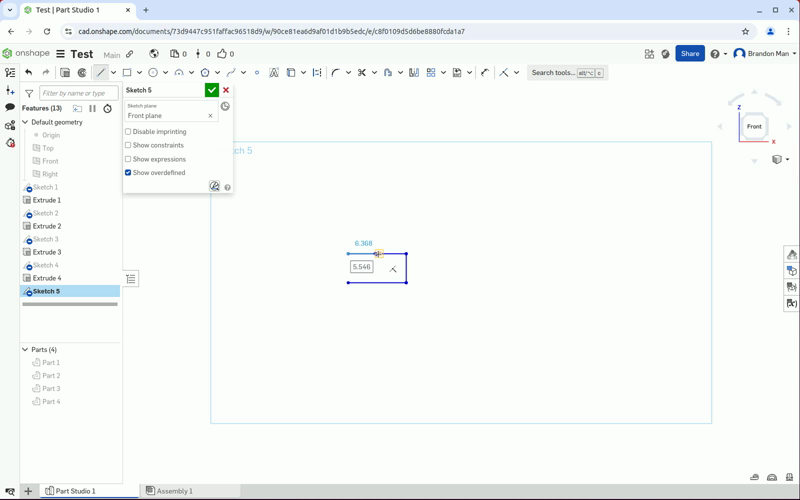
mouse_move(348, 282)
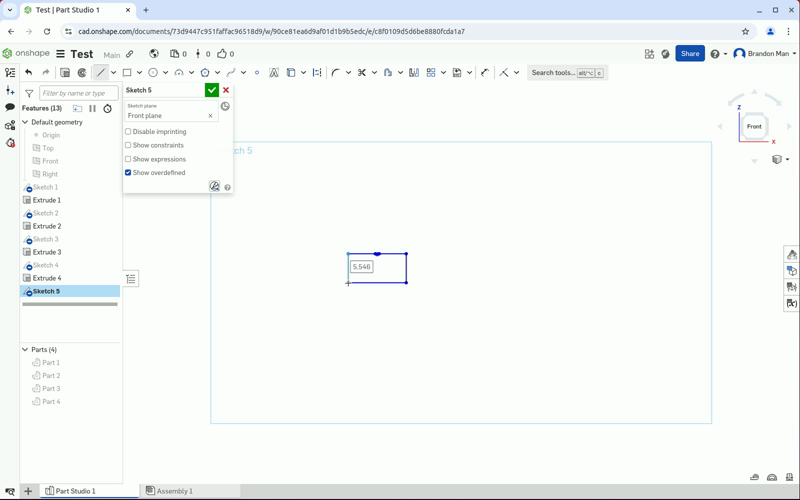
key_up(shift)
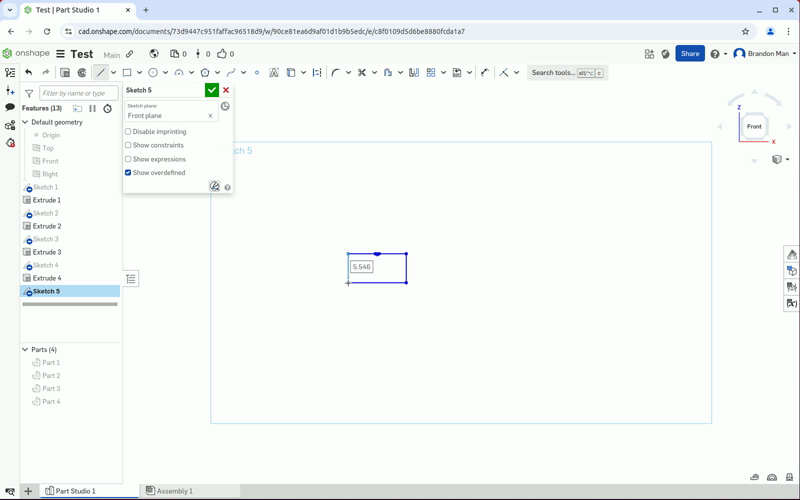
click(348, 282)
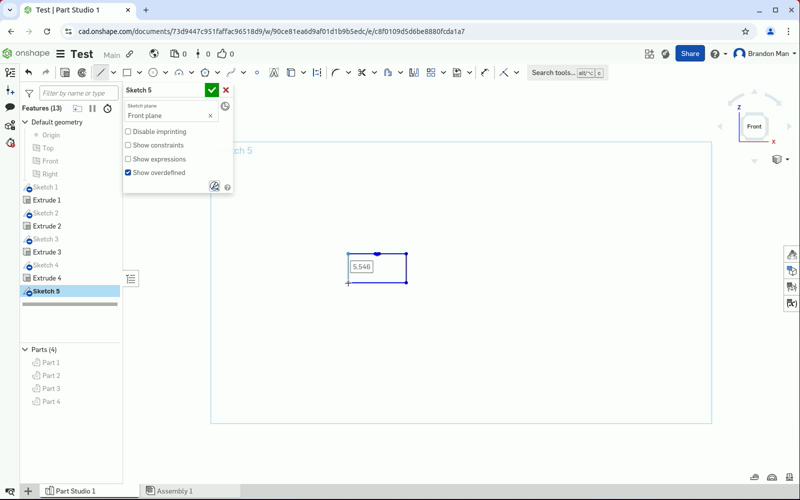
key(esc)
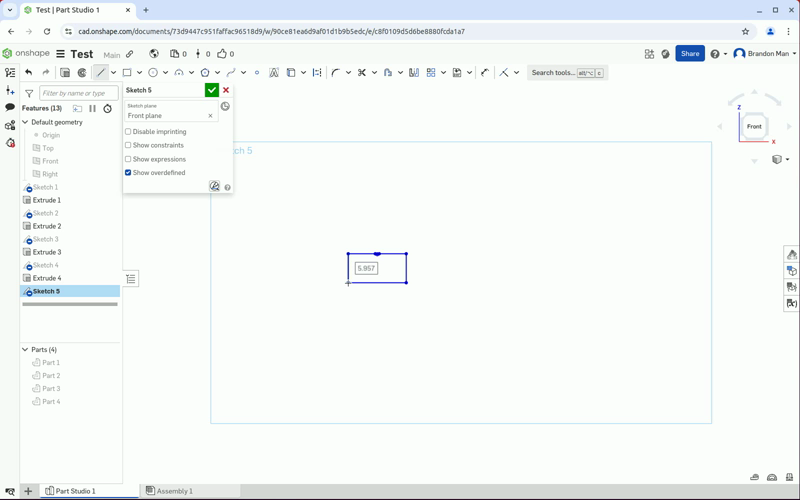
mouse_move(398, 273)
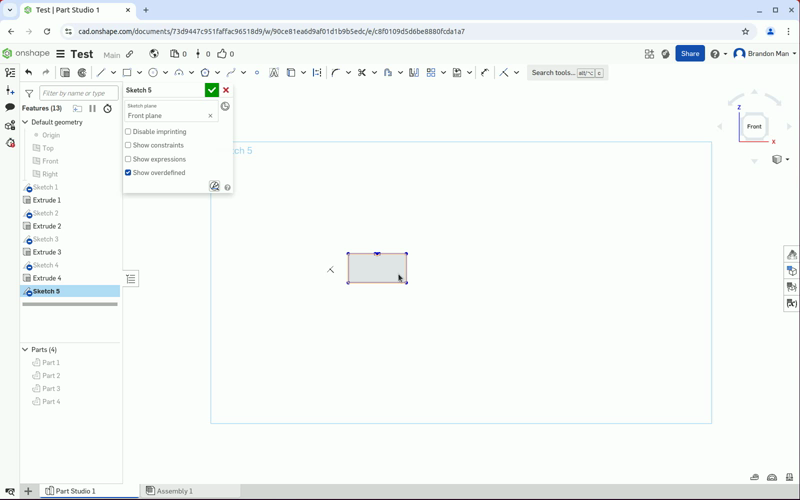
scroll(6)
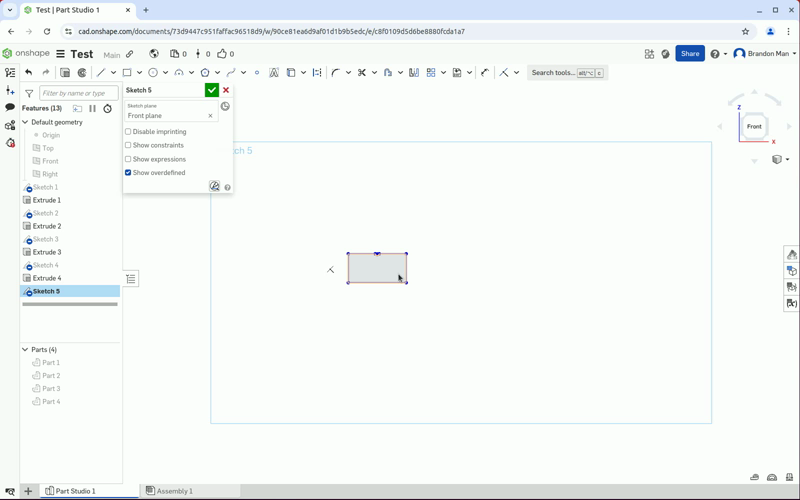
scroll(6)
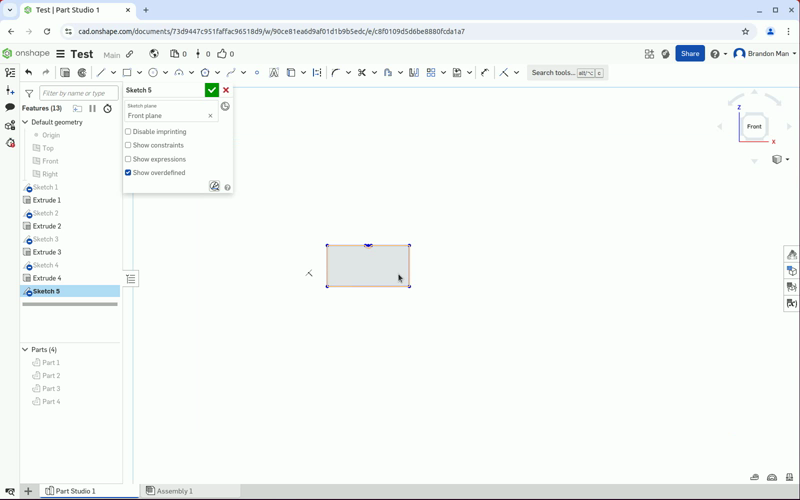
scroll(6)
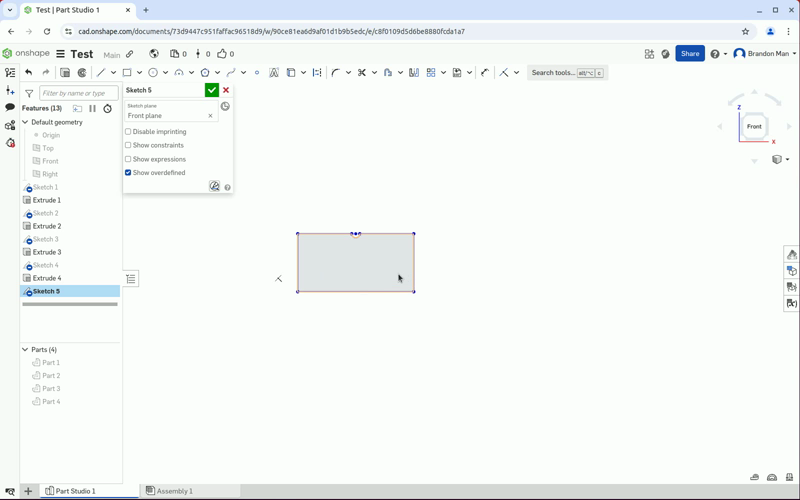
scroll(6)
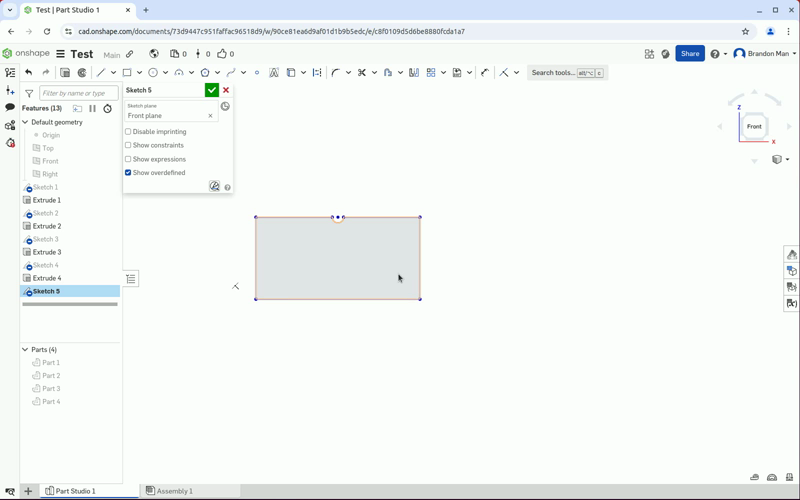
scroll(6)
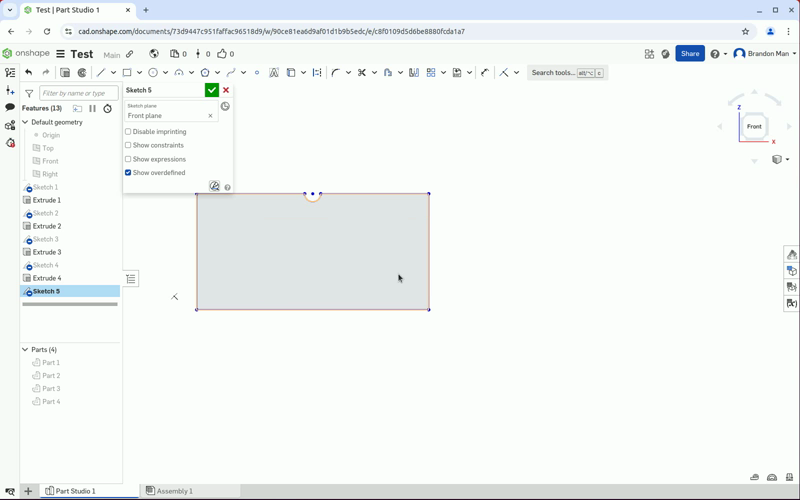
scroll(6)
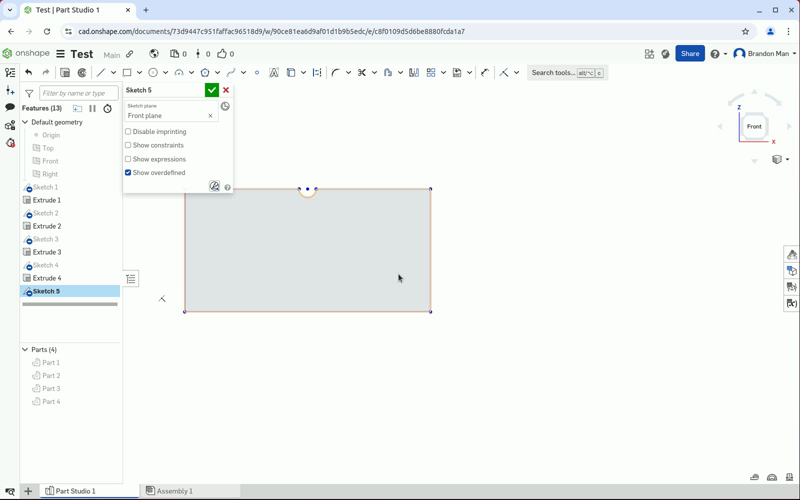
scroll(6)
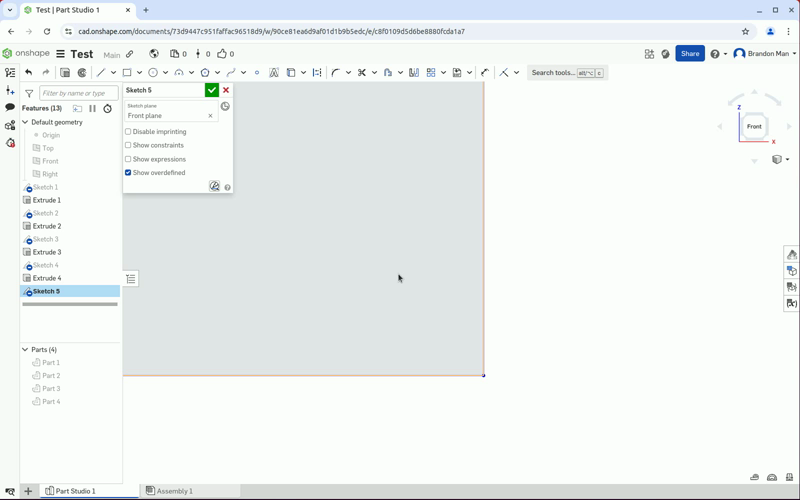
click(398, 273)
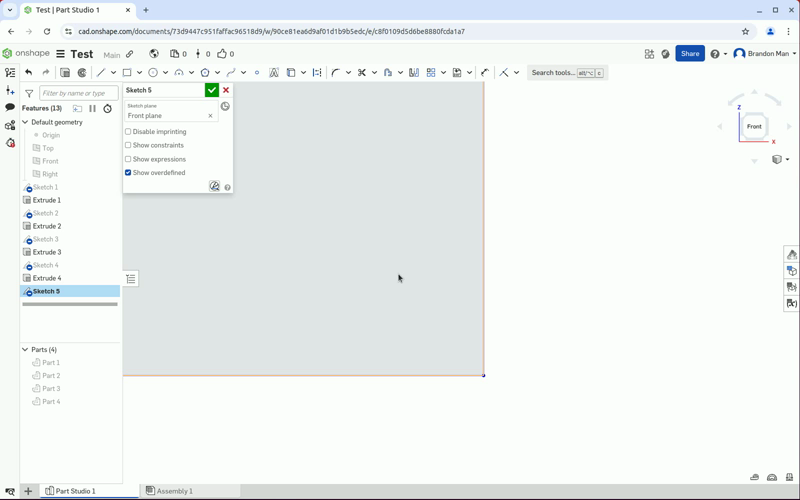
scroll(-6)
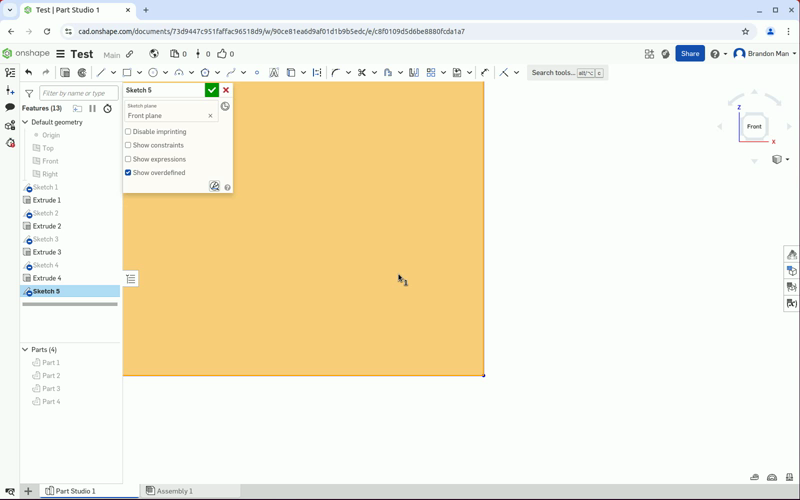
scroll(-6)
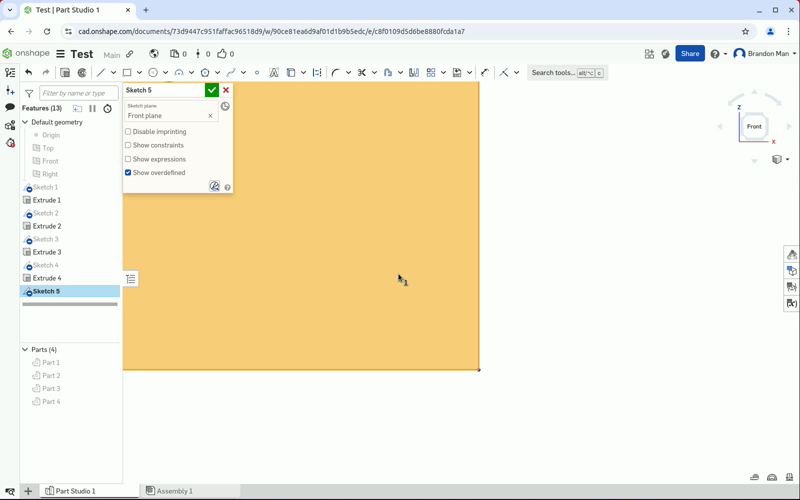
scroll(-6)
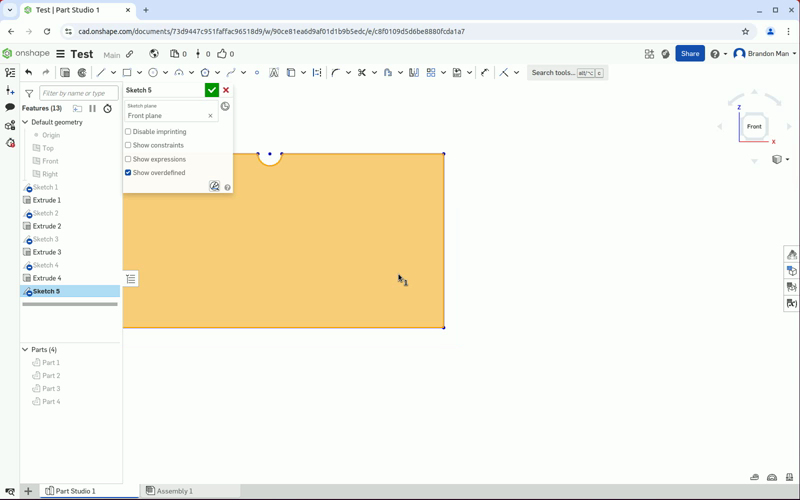
scroll(-6)
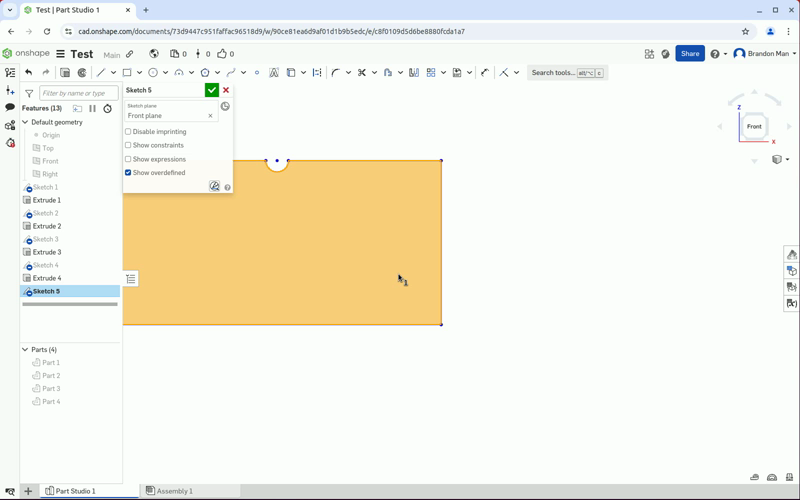
scroll(-6)
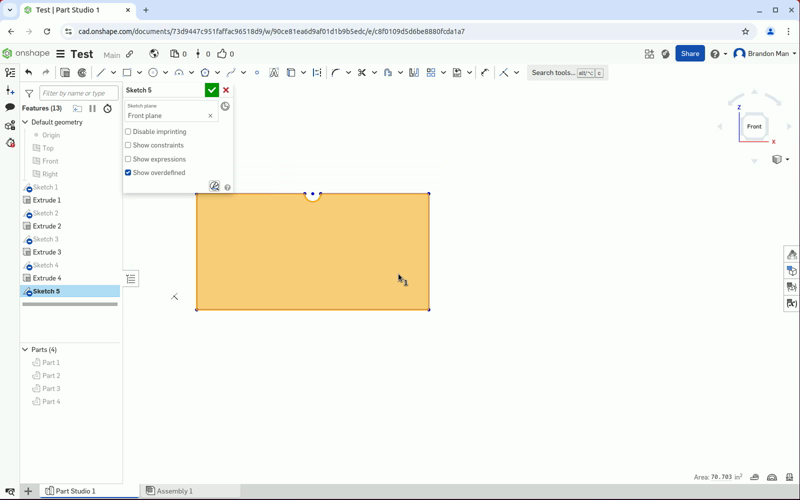
scroll(-6)
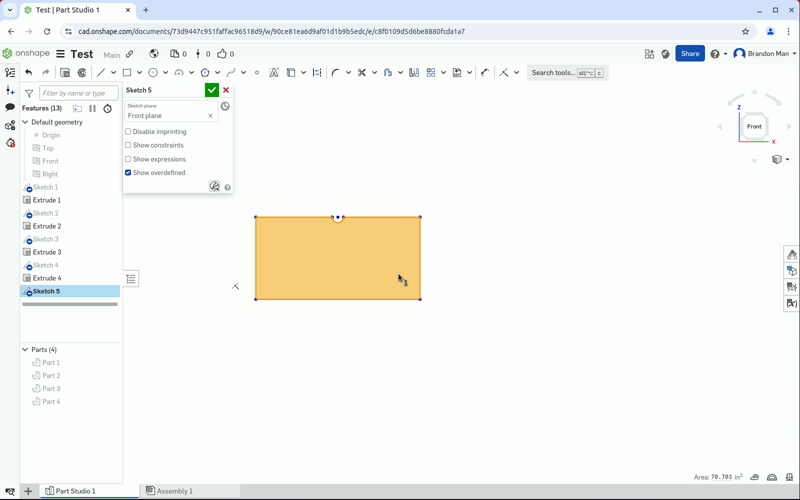
scroll(-6)
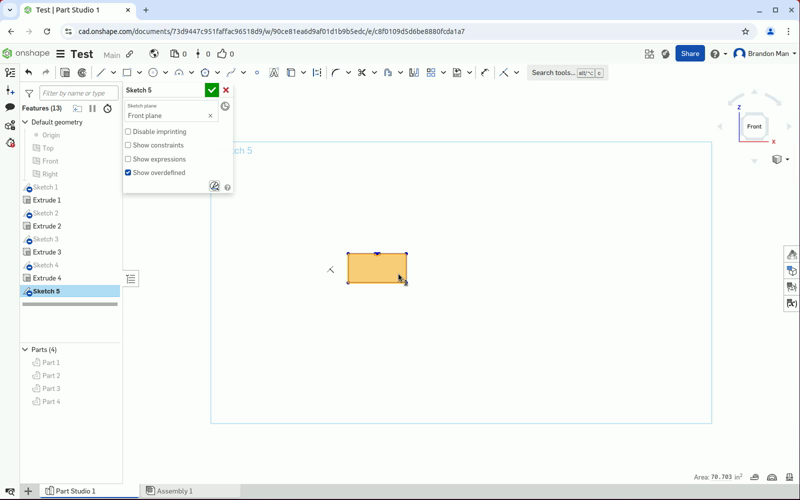
mouse_move(73, 352)
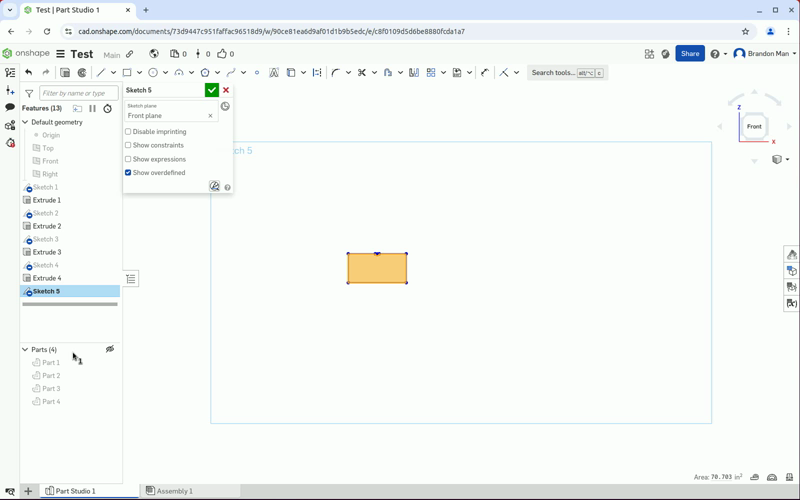
key(shift+y)
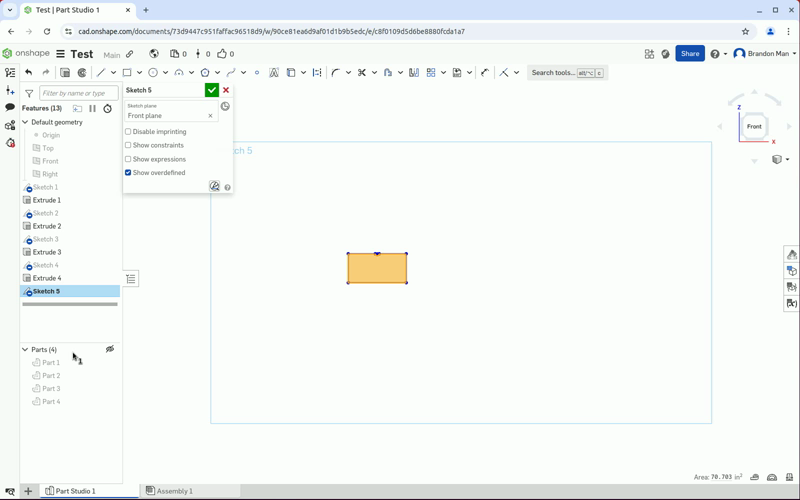
key(shift+e)
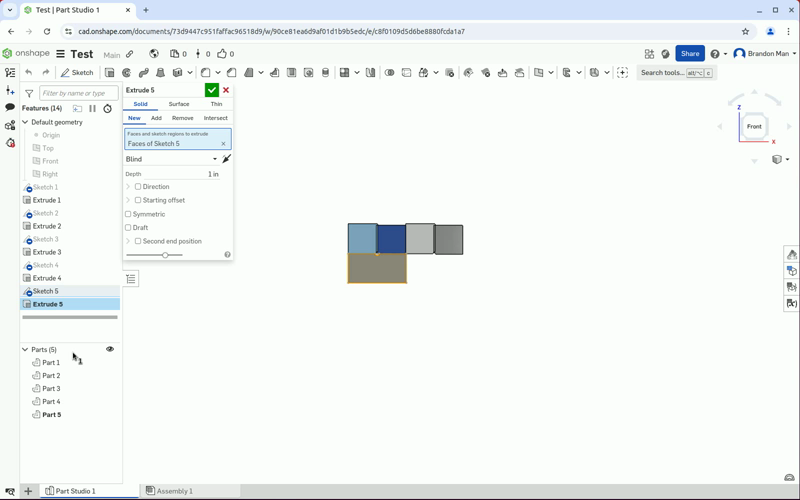
mouse_move(143, 106)
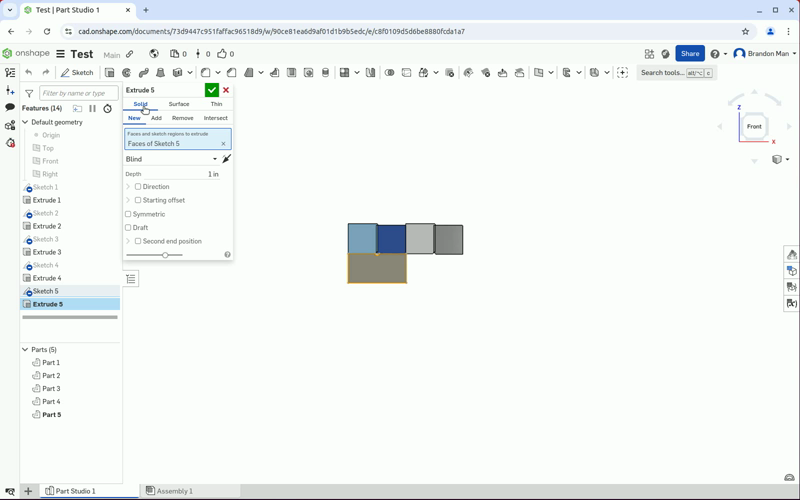
click(143, 106)
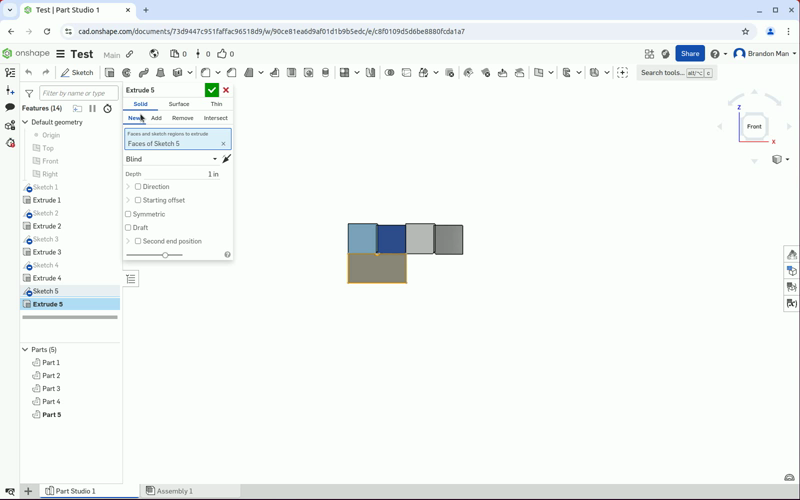
mouse_move(137, 120)
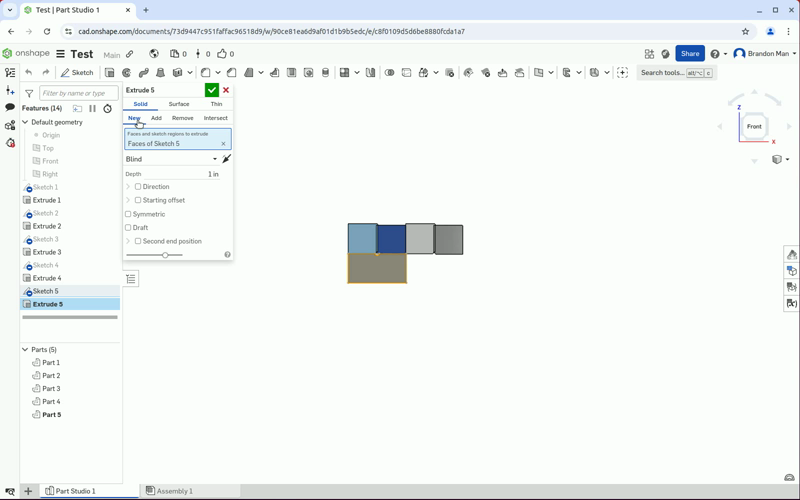
click(137, 120)
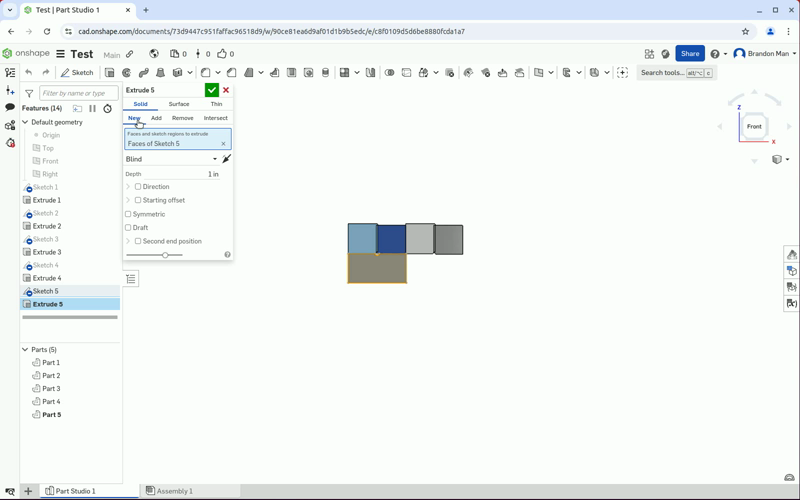
key(tab, 4)
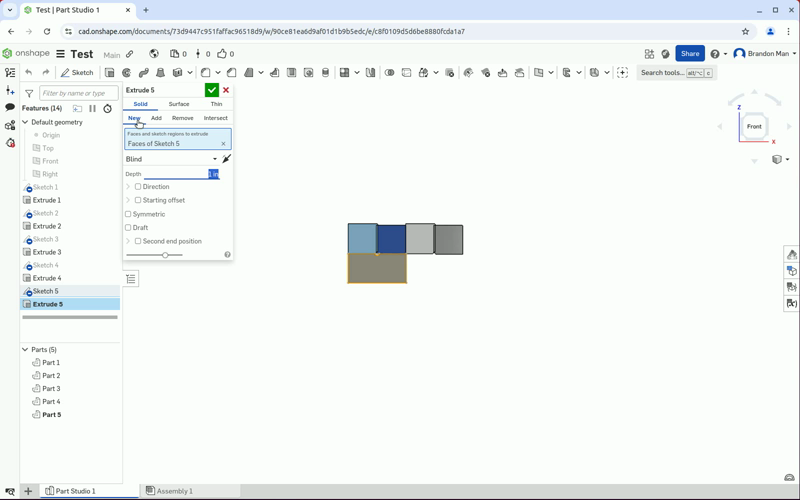
text(2.889)
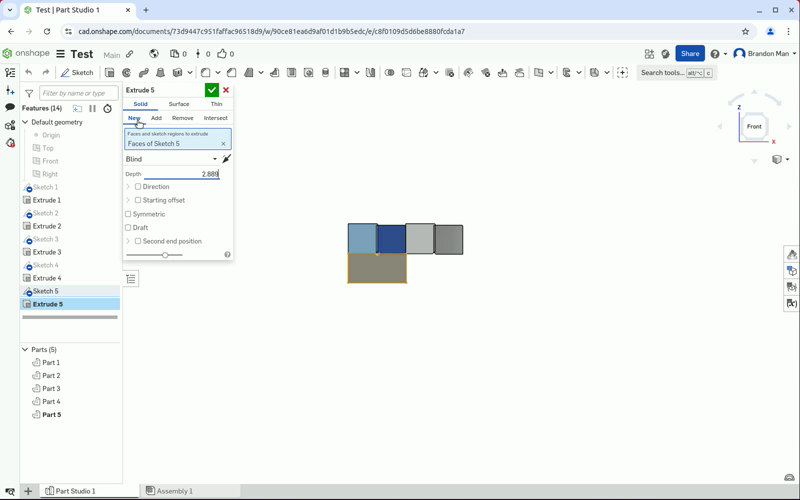
key(enter)
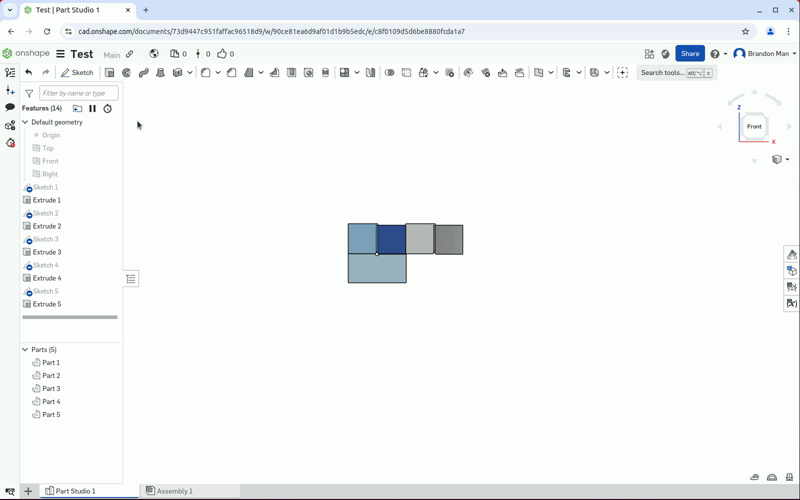
key(shift+h)
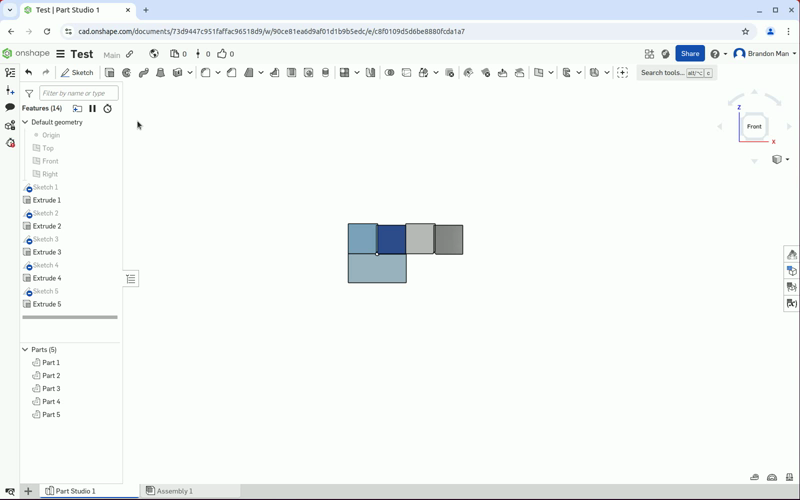
key(shift+h)
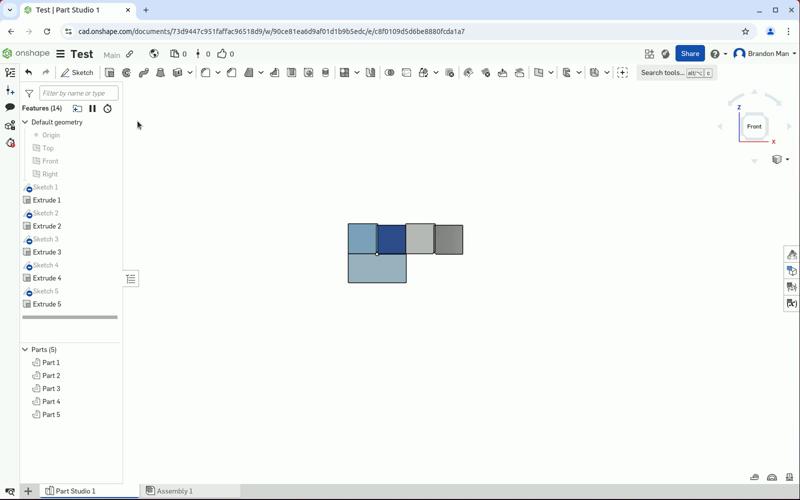
mouse_move(73, 189)
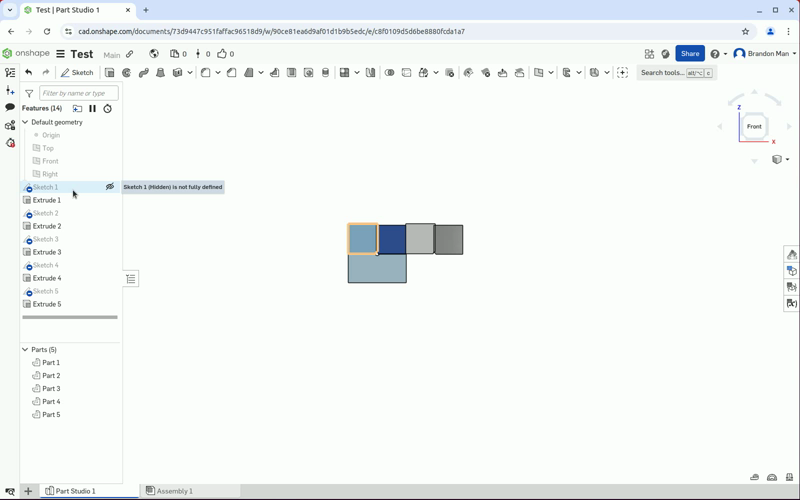
click(73, 189)
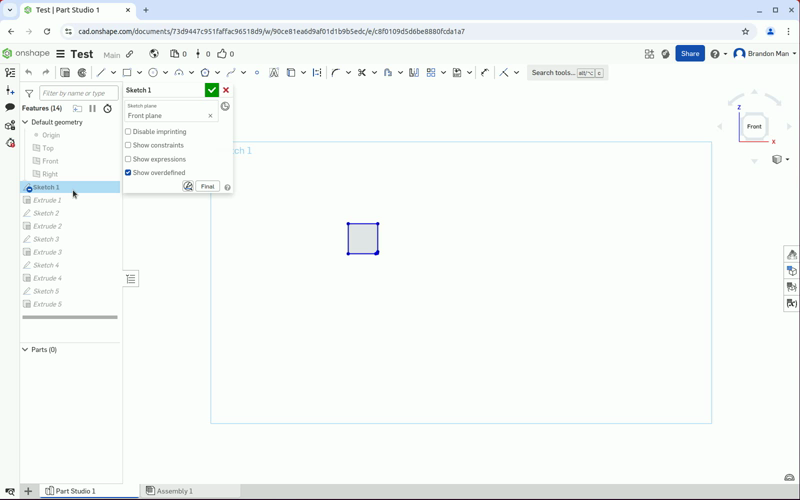
mouse_move(229, 92)
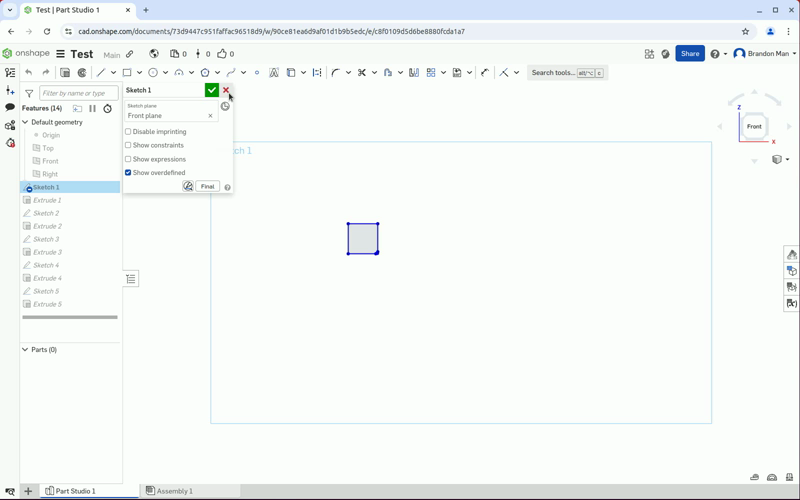
click(229, 92)
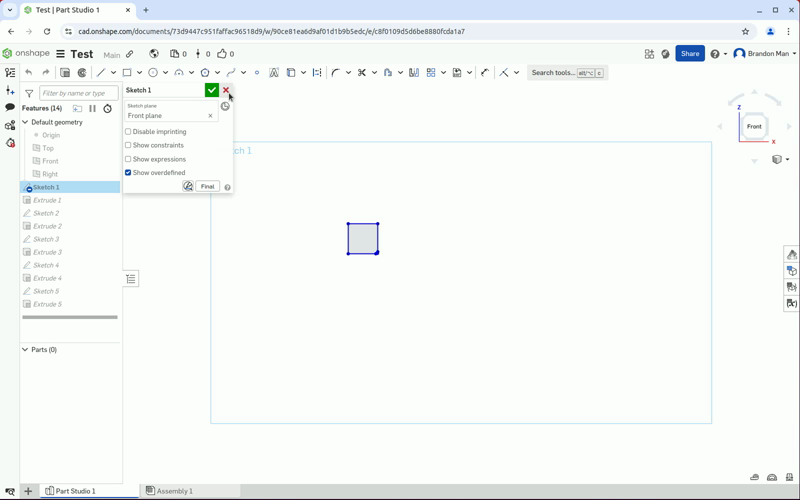
key(shift+s)
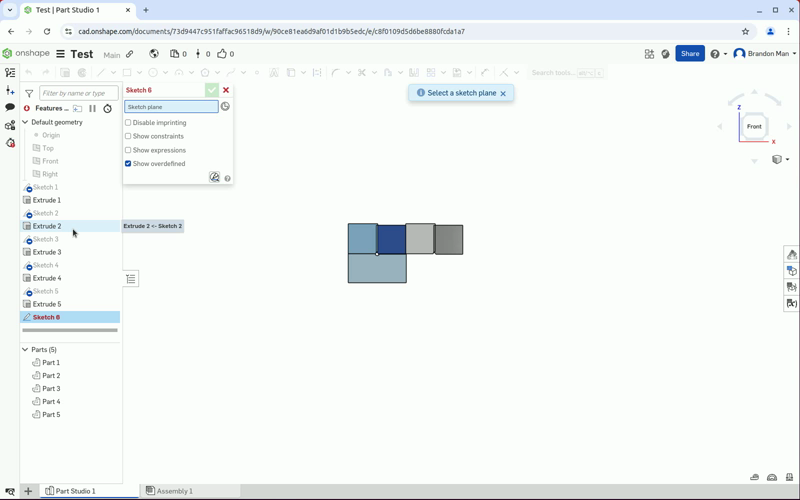
scroll(3)
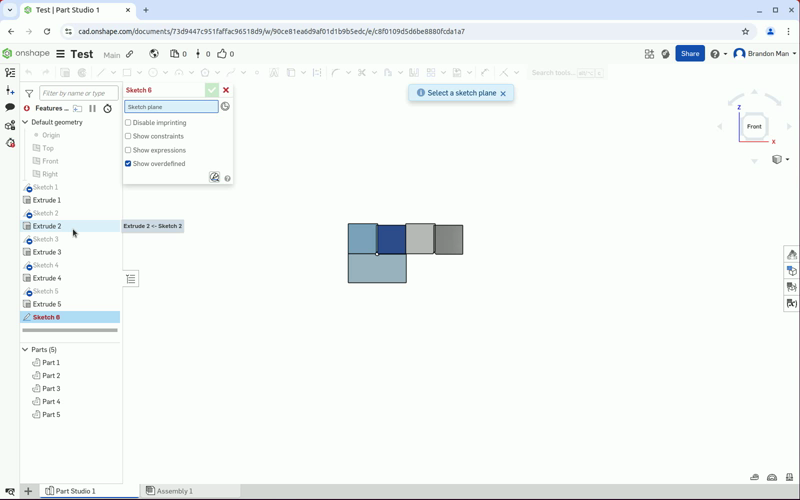
mouse_move(73, 163)
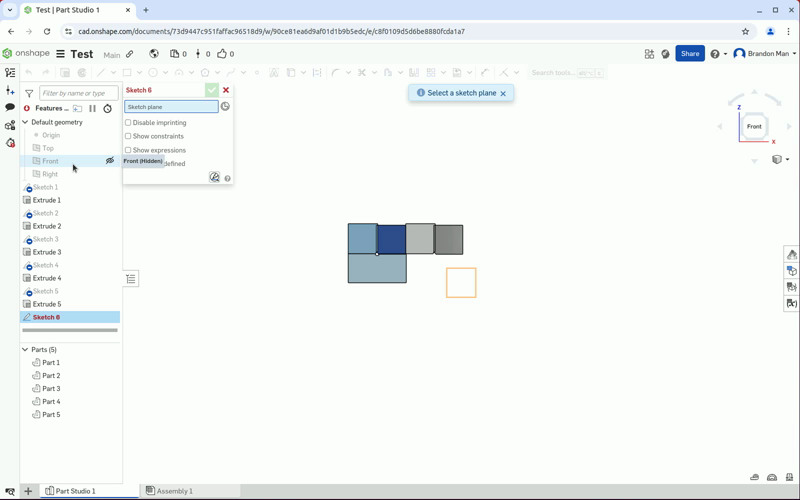
click(73, 163)
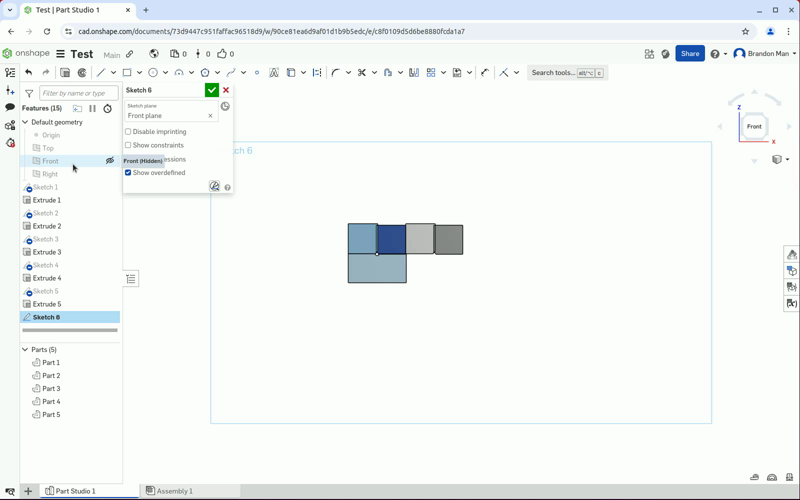
mouse_move(73, 352)
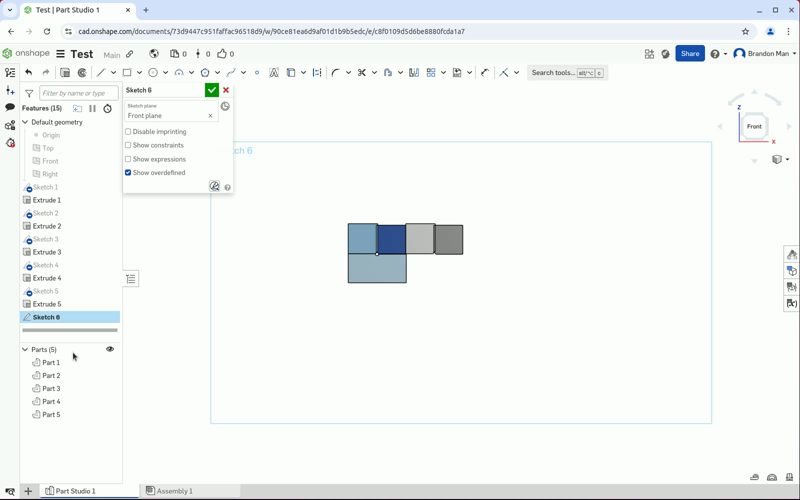
key(y)
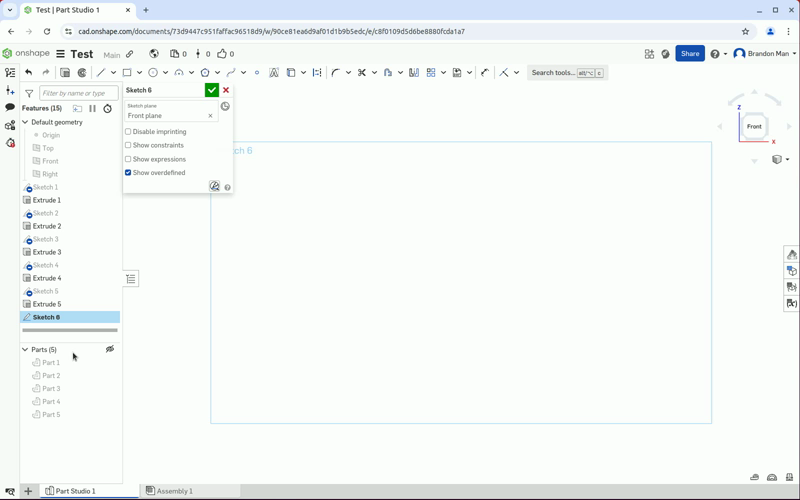
key(l)
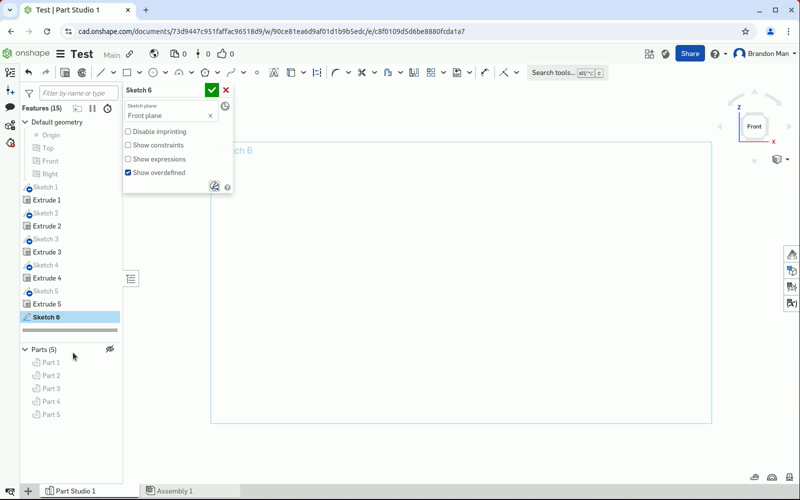
key_down(shift)
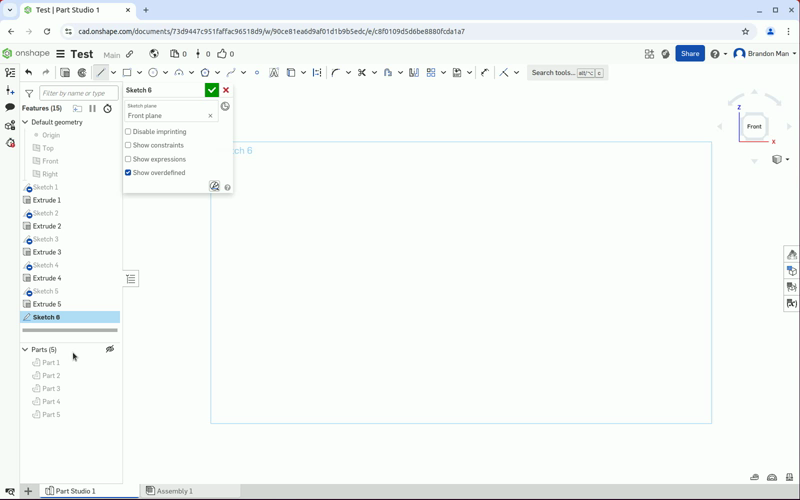
mouse_move(405, 282)
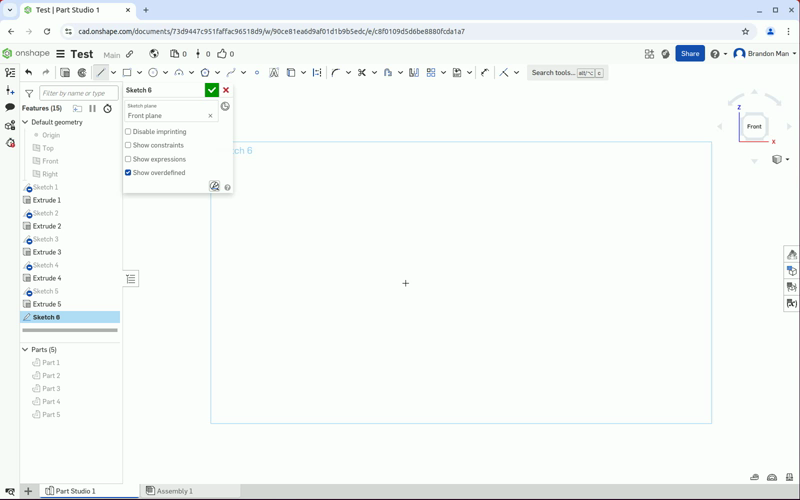
click(405, 282)
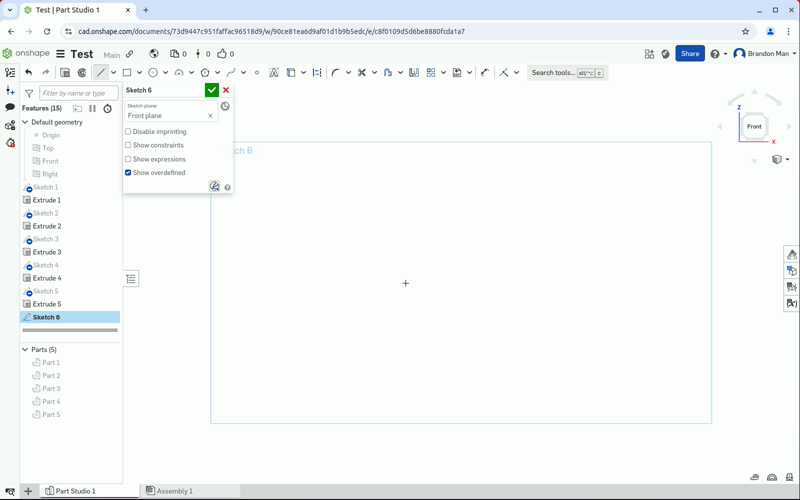
key_up(shift)
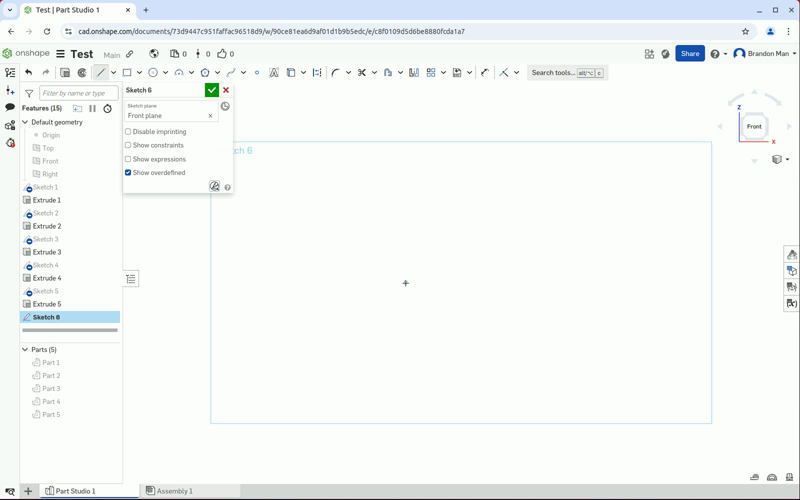
key_down(shift)
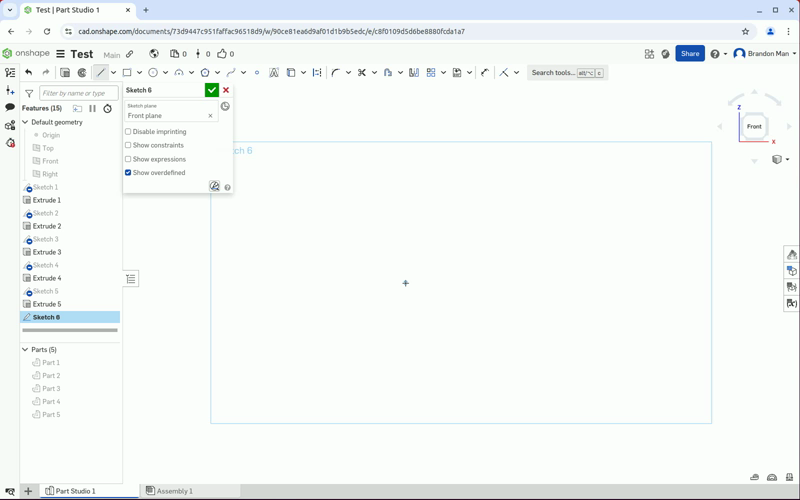
mouse_move(435, 282)
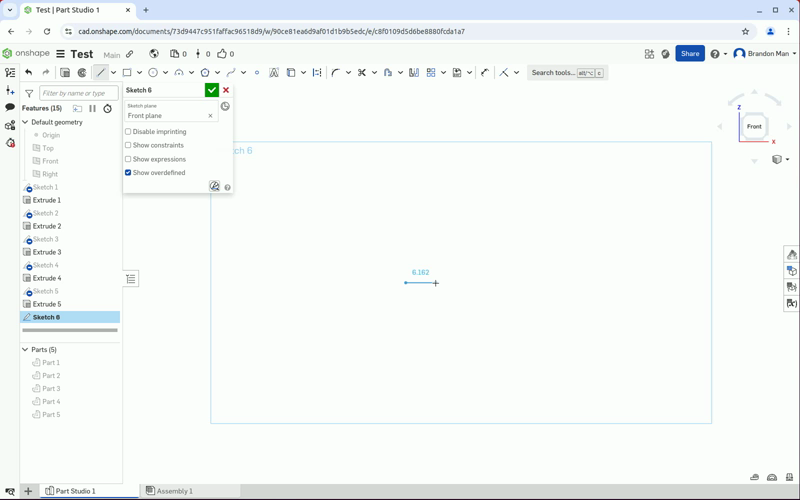
mouse_move(463, 282)
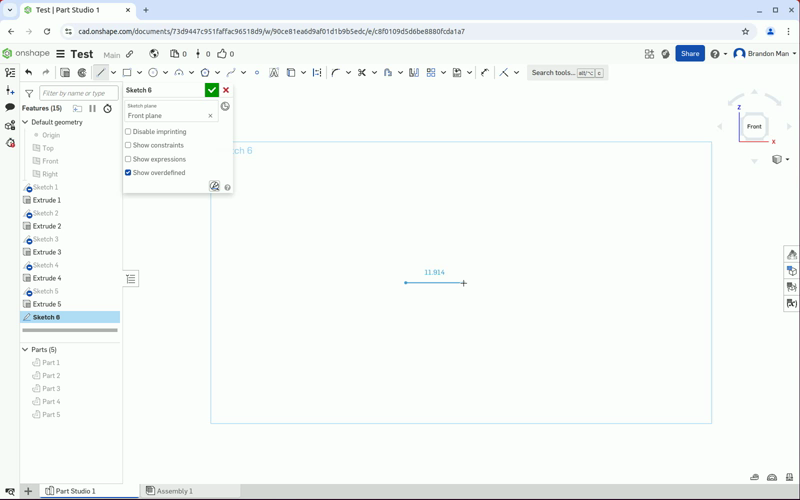
click(463, 282)
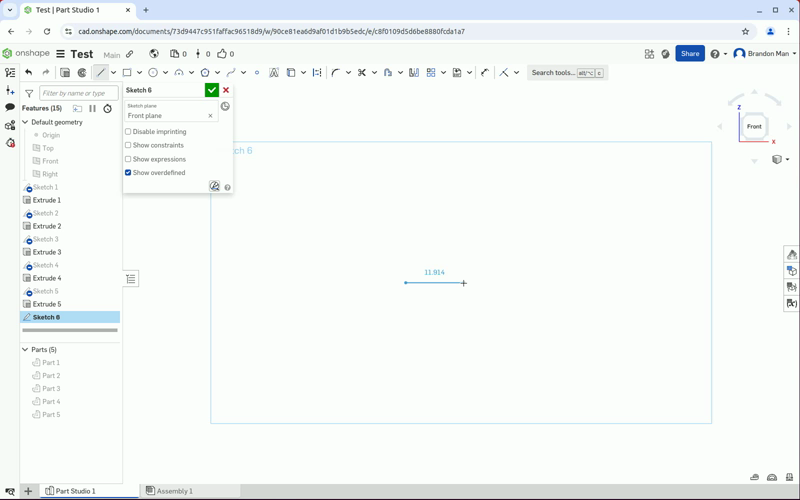
key_up(shift)
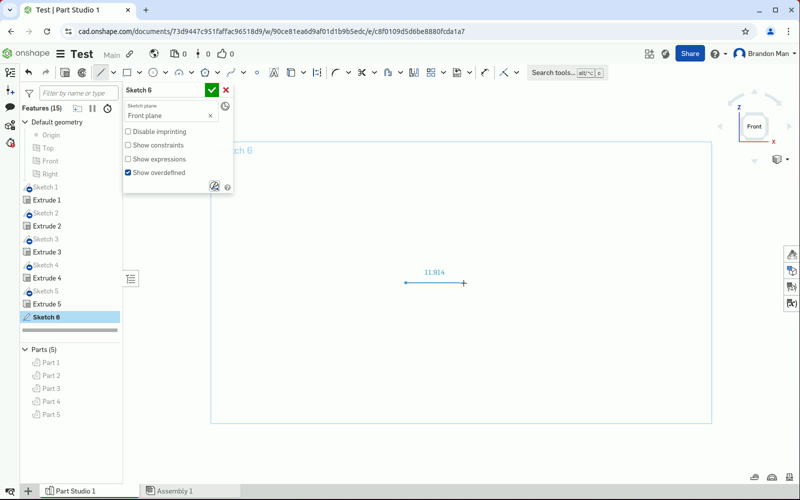
key_down(shift)
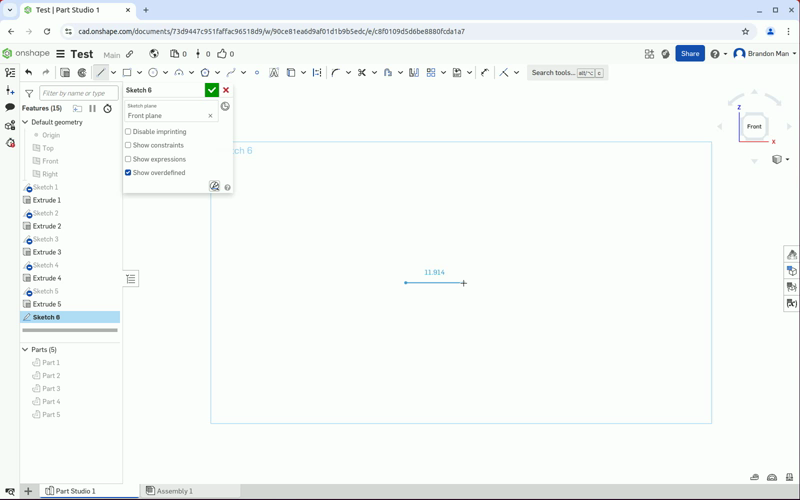
mouse_move(493, 282)
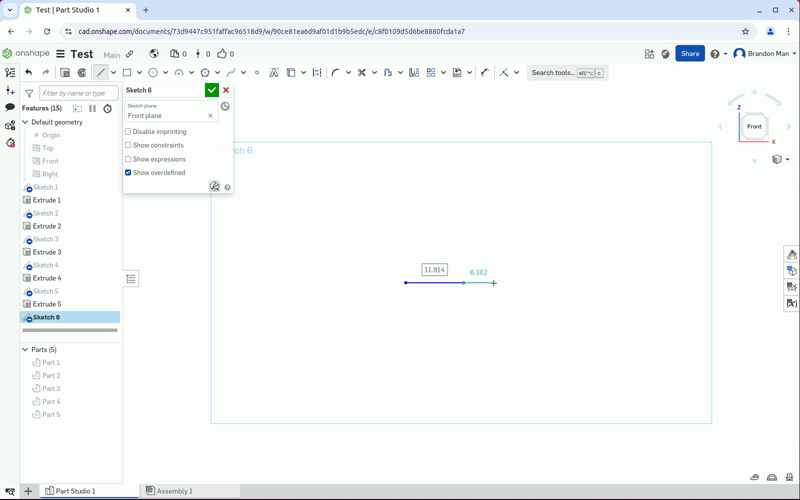
mouse_move(463, 253)
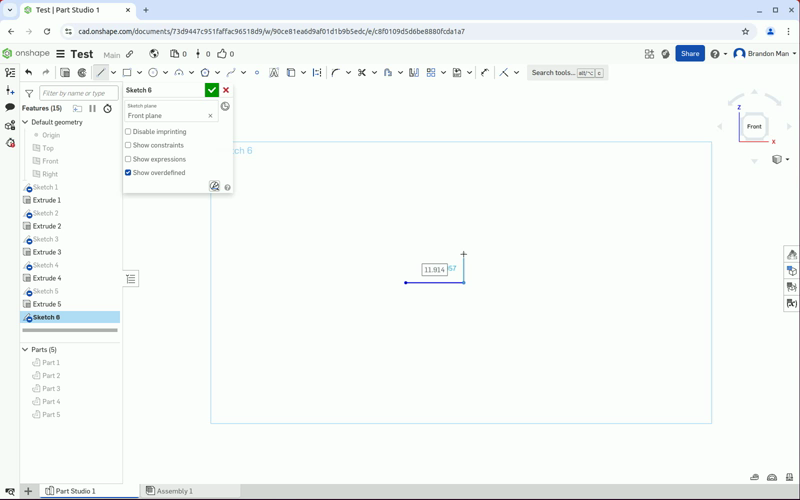
click(463, 253)
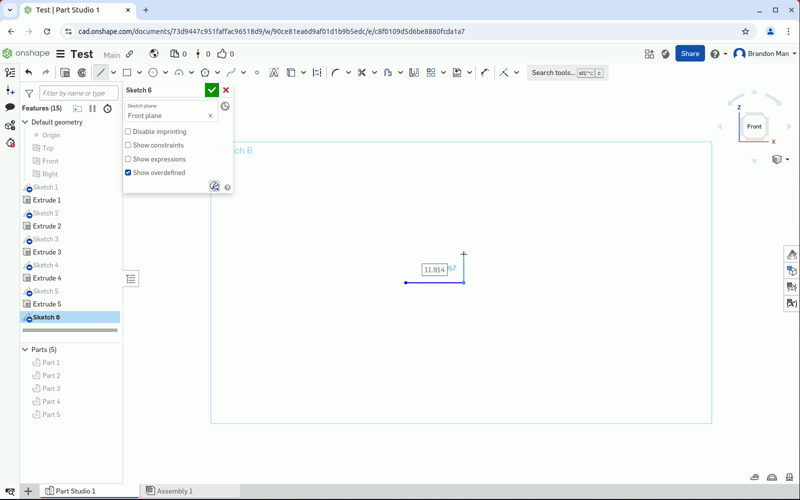
key_up(shift)
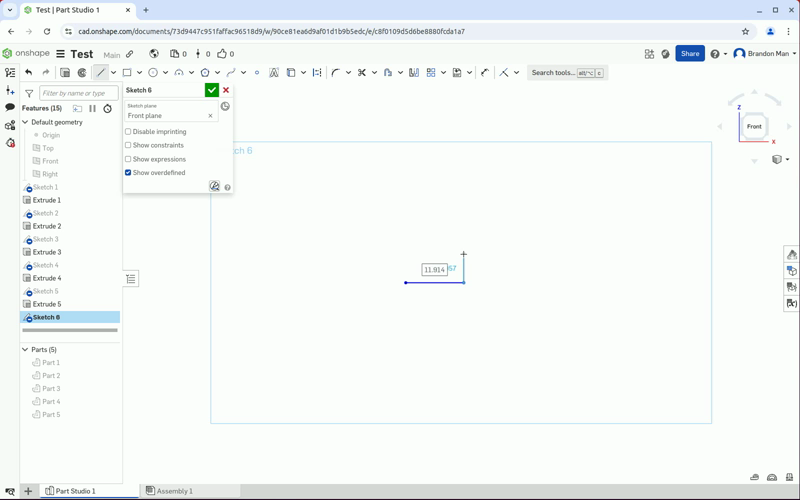
key_down(shift)
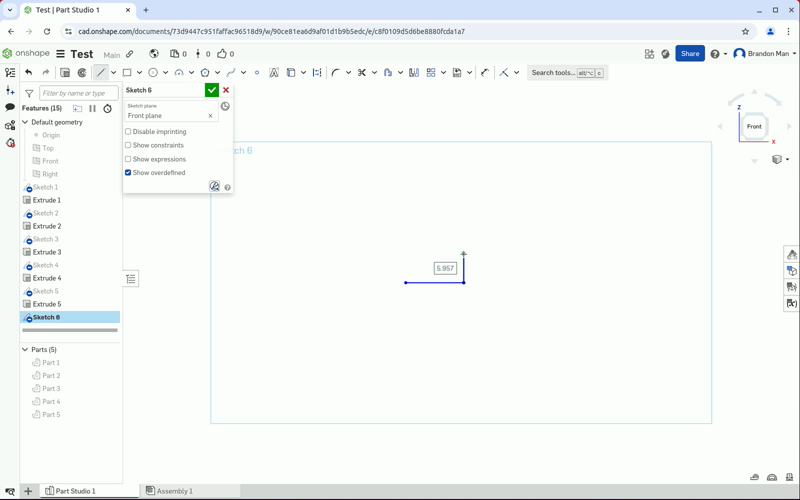
mouse_move(493, 253)
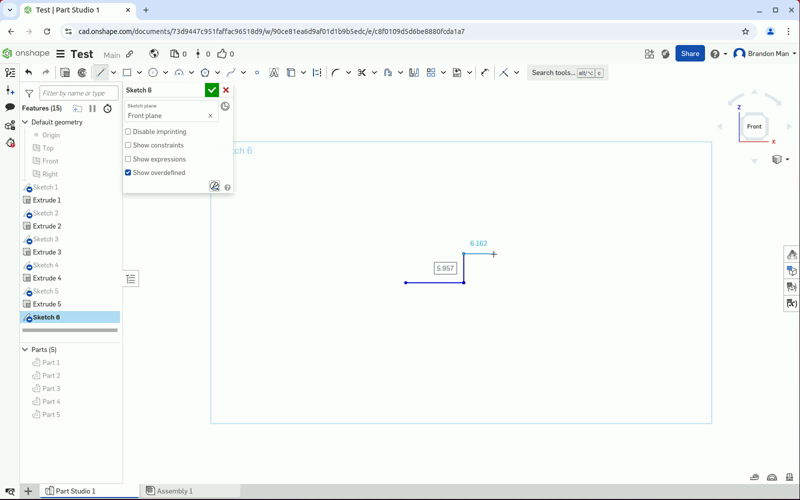
mouse_move(436, 253)
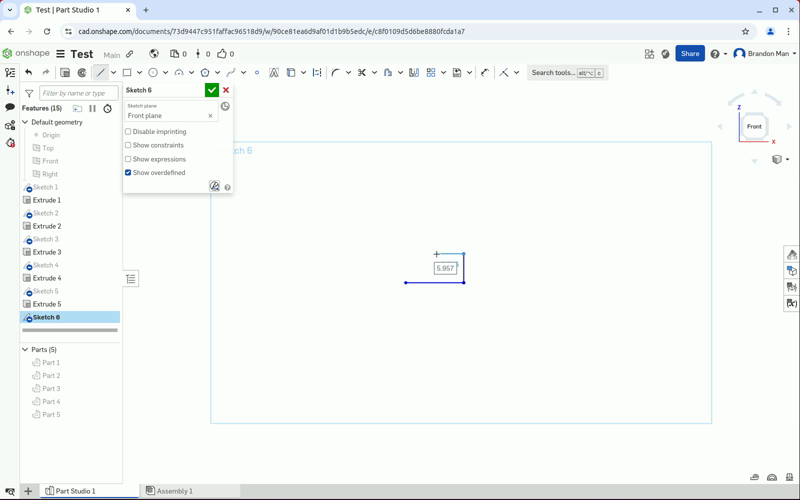
click(436, 253)
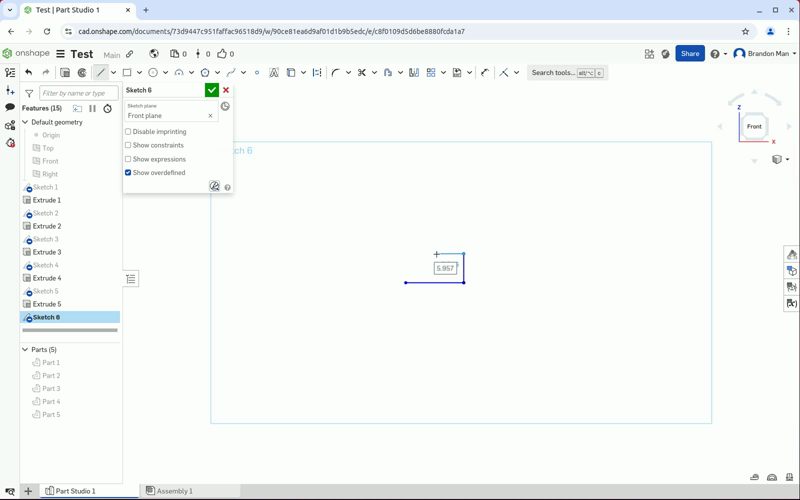
key_up(shift)
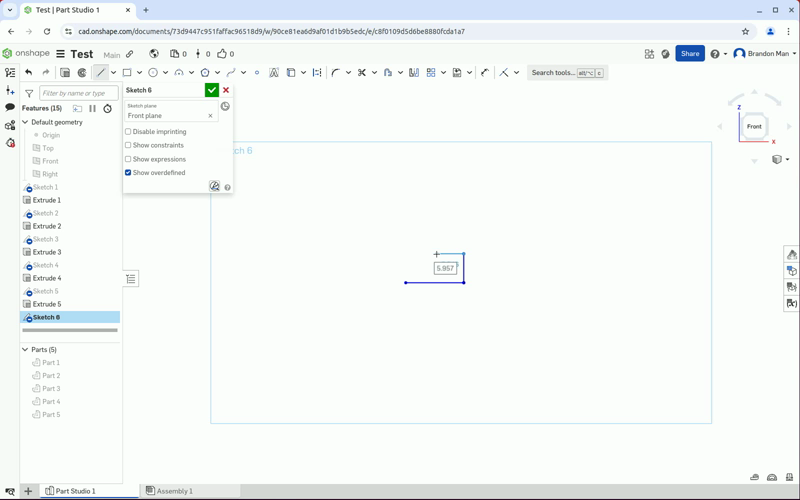
key(esc)
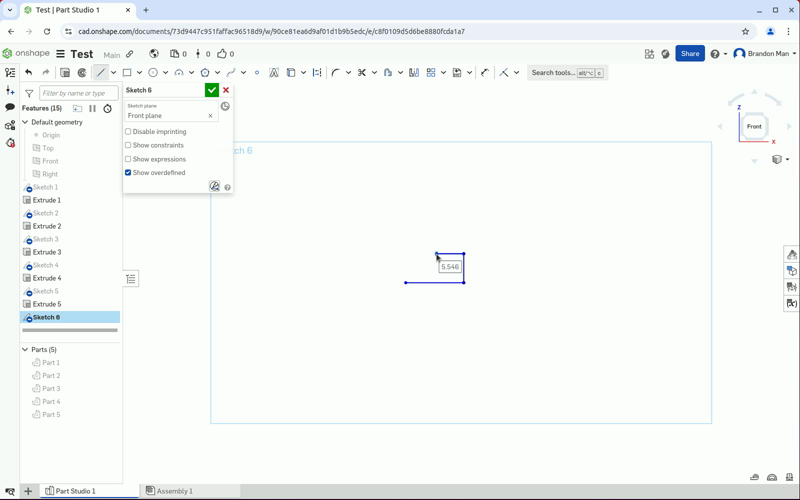
key(a)
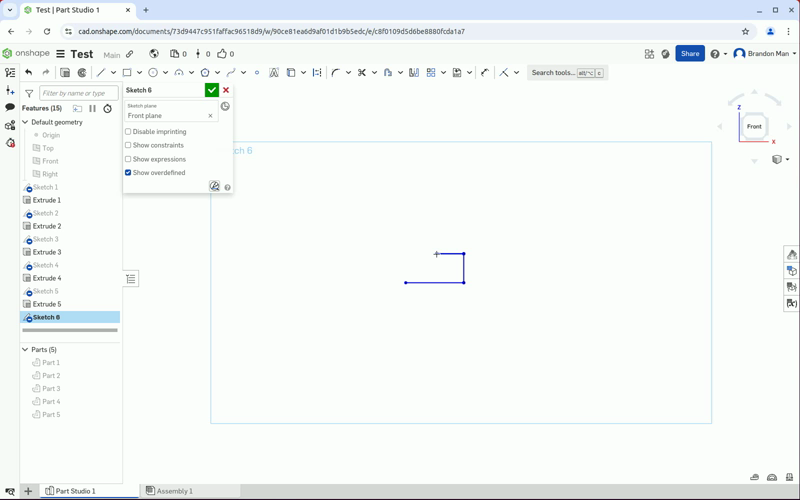
mouse_move(436, 253)
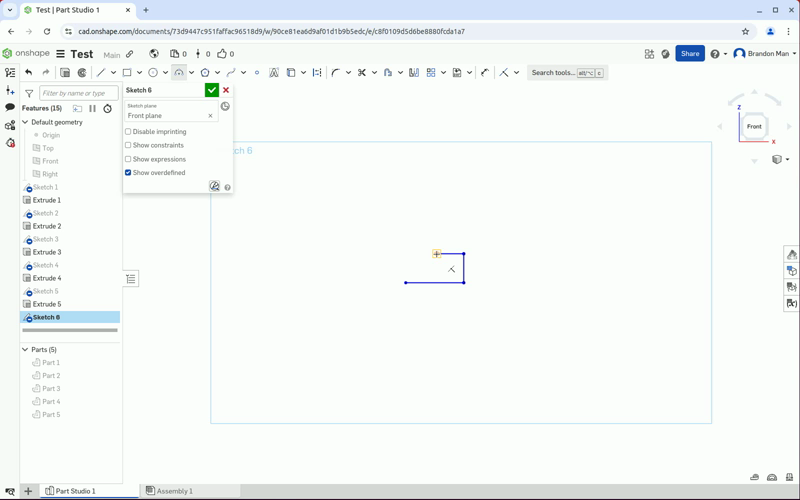
click(436, 253)
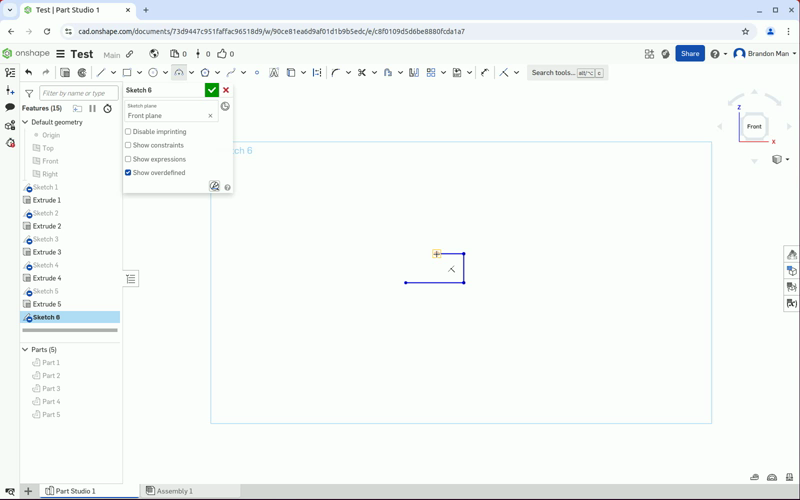
key_down(shift)
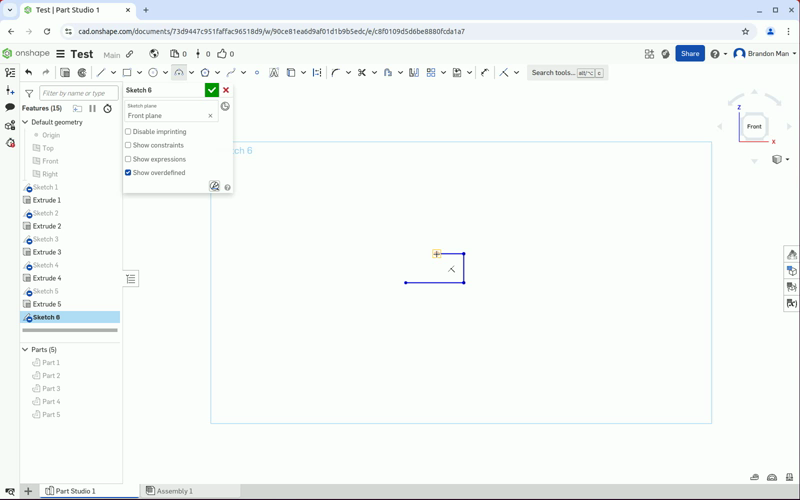
mouse_move(432, 253)
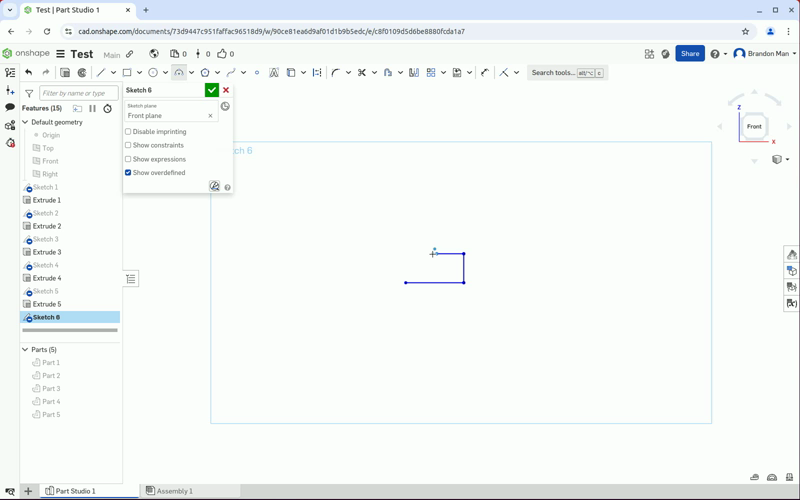
scroll(6)
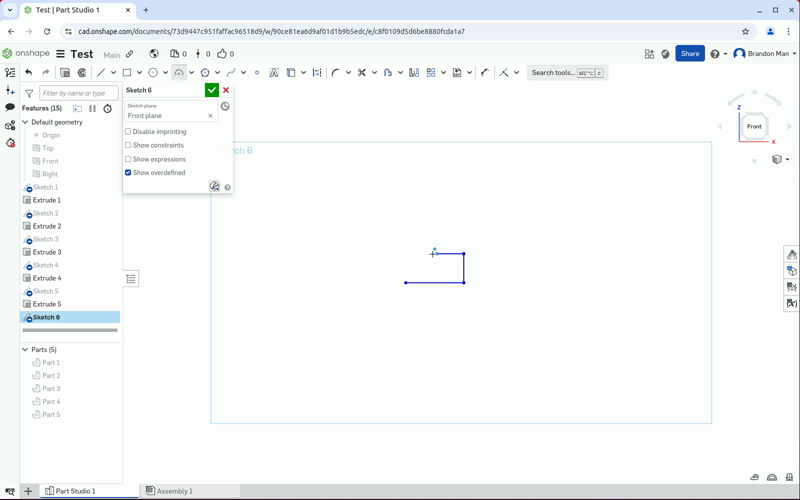
scroll(6)
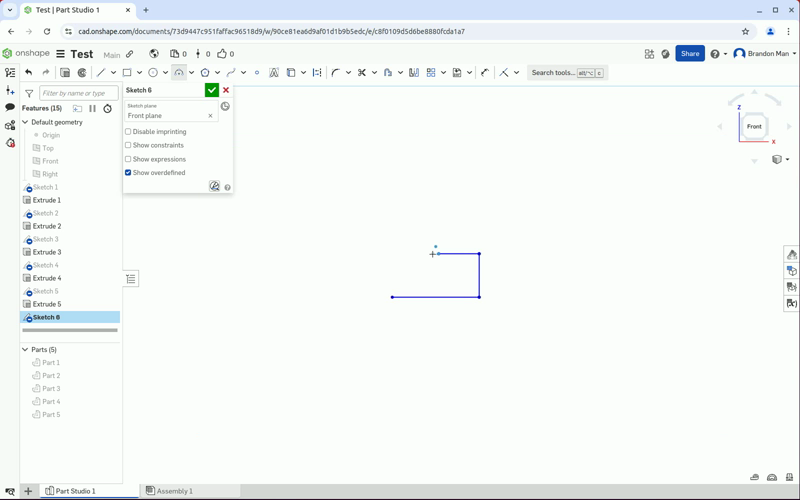
scroll(6)
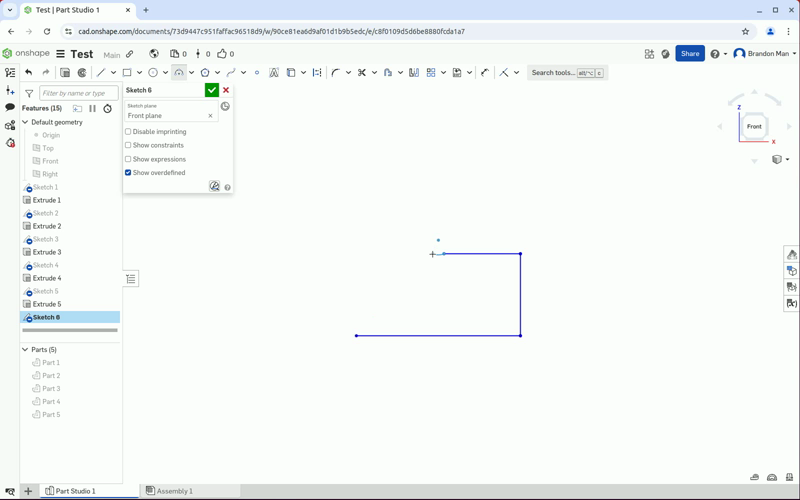
scroll(6)
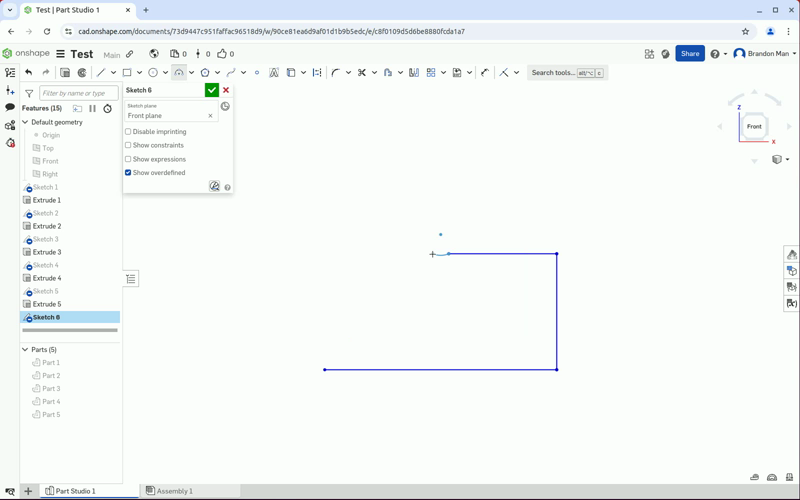
scroll(6)
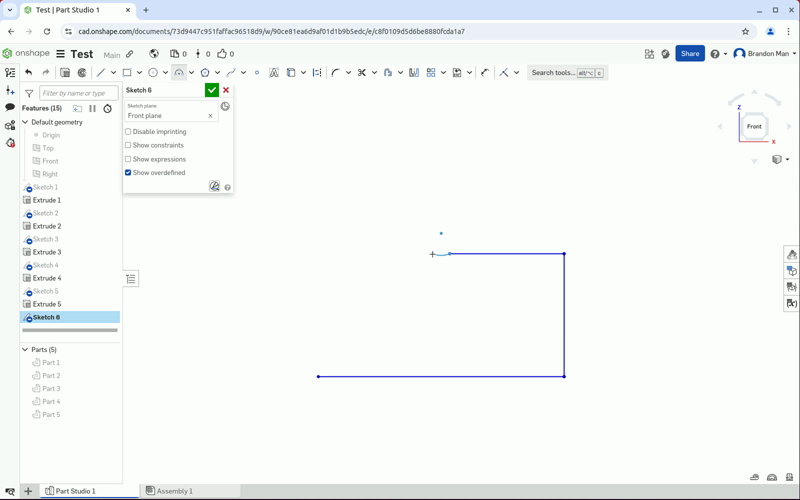
scroll(6)
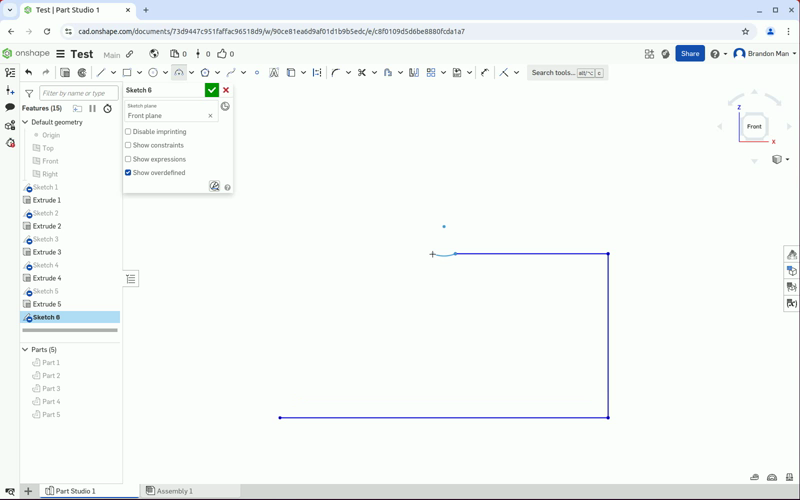
scroll(6)
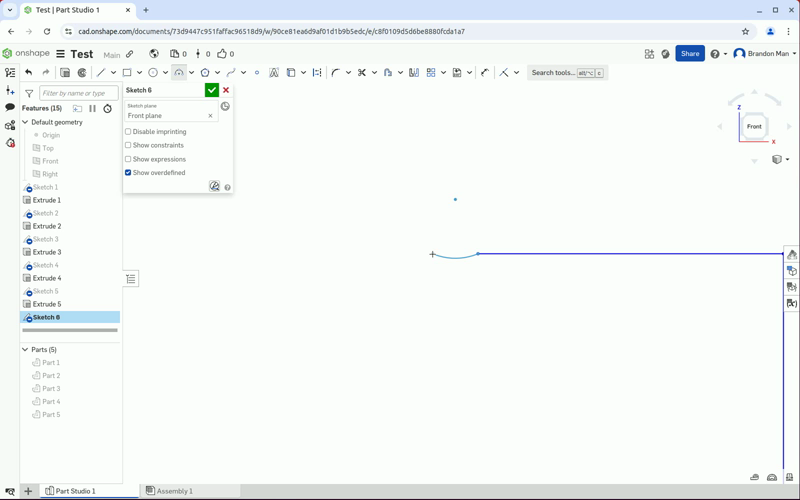
click(432, 253)
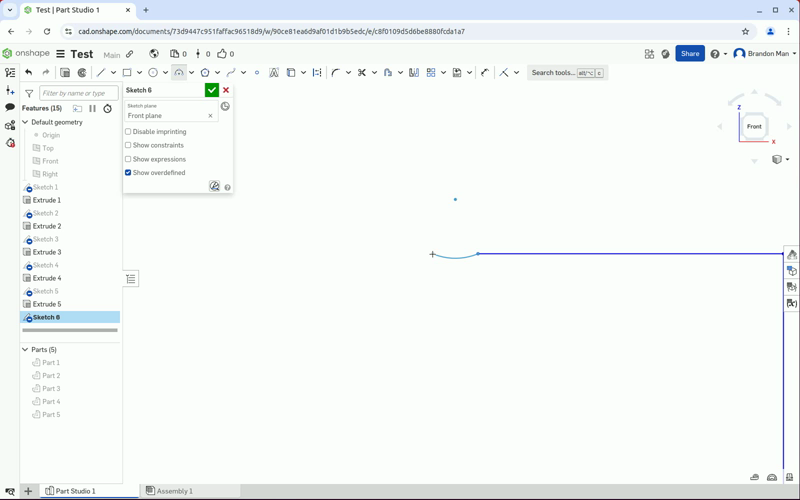
scroll(-6)
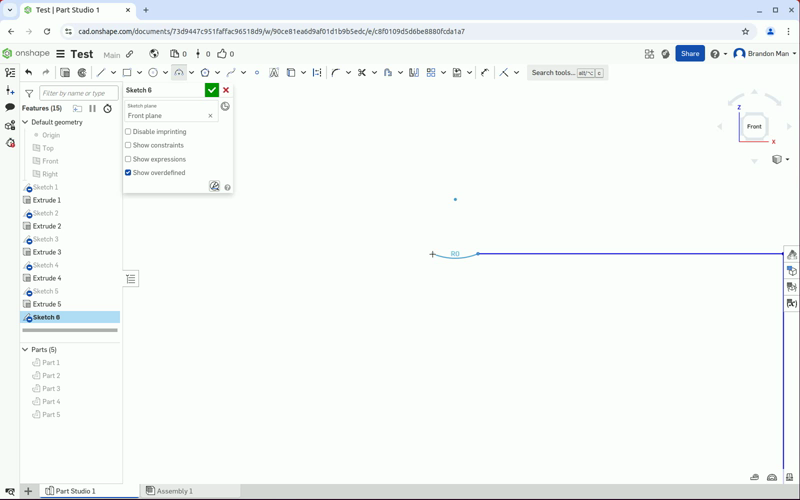
scroll(-6)
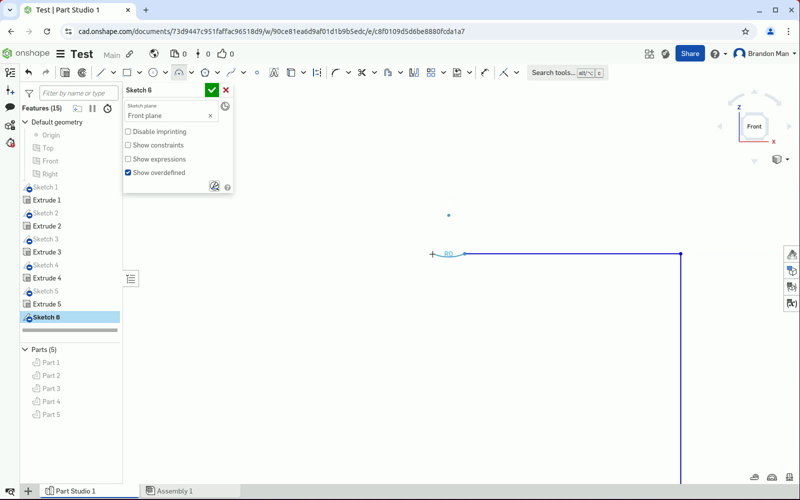
scroll(-6)
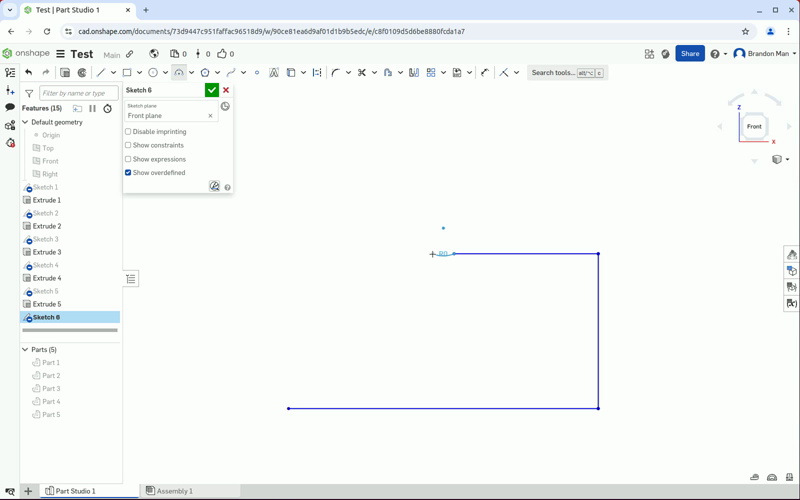
scroll(-6)
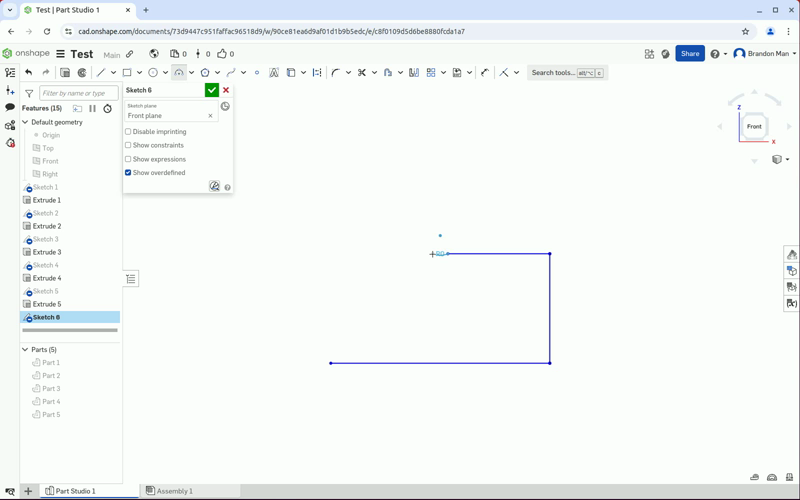
scroll(-6)
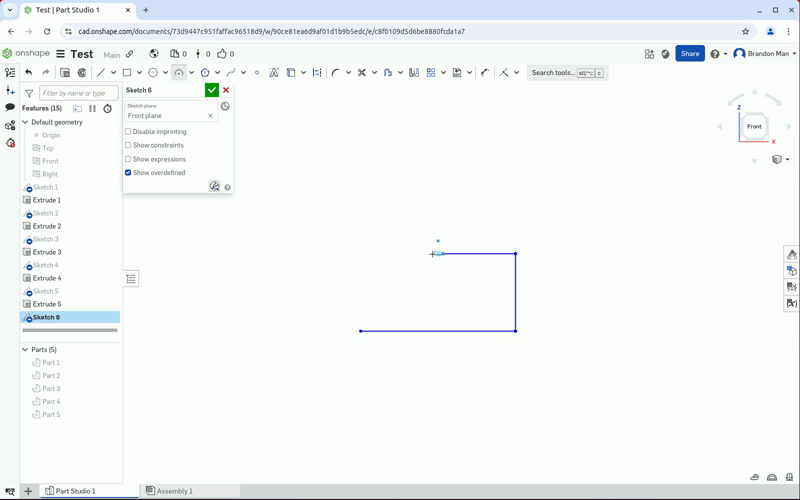
scroll(-6)
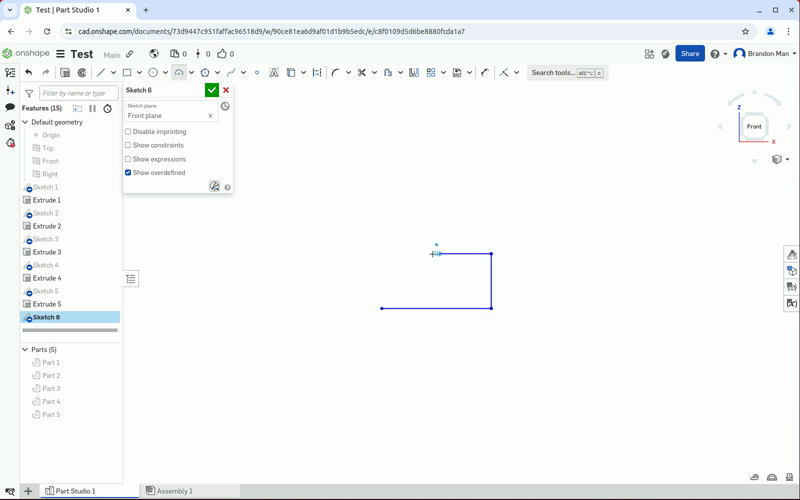
scroll(-6)
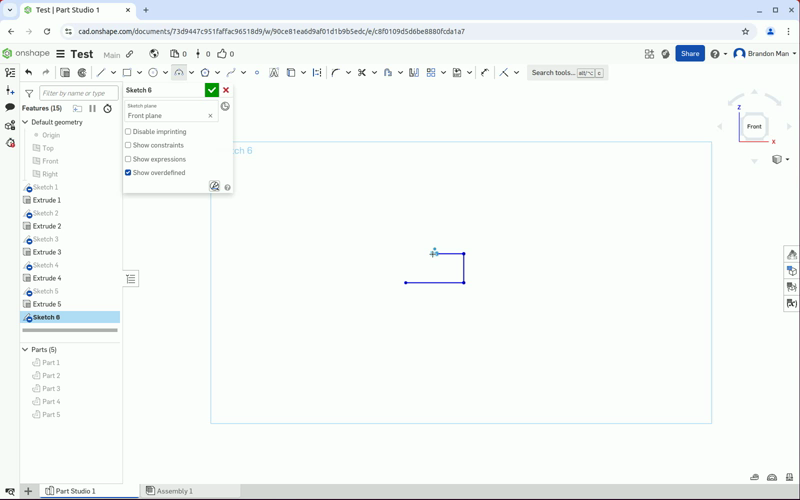
mouse_move(434, 255)
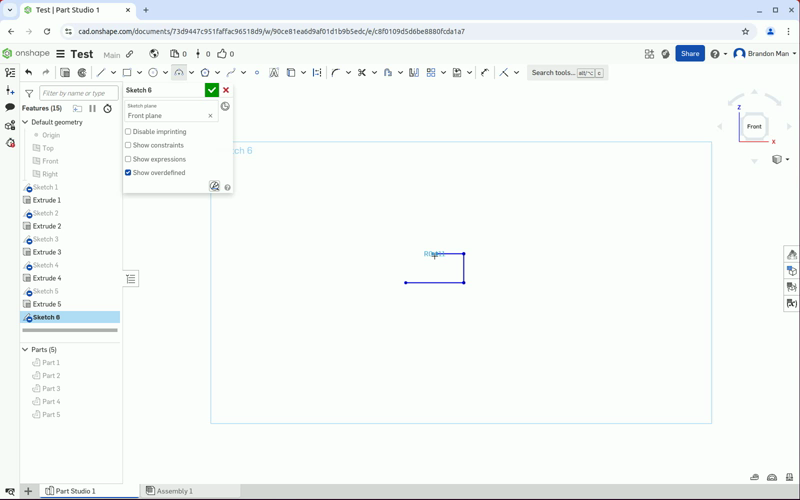
scroll(6)
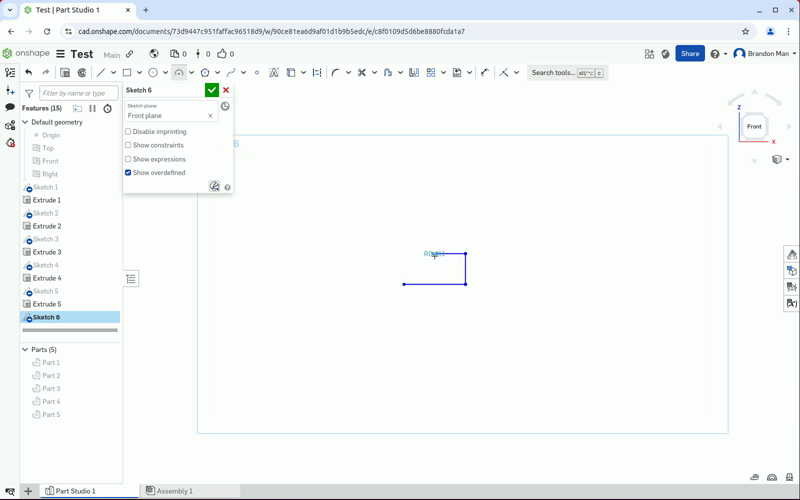
scroll(6)
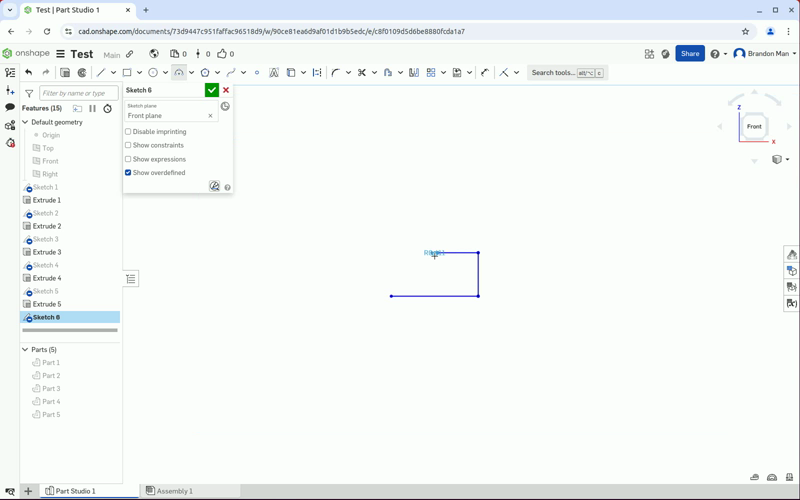
scroll(6)
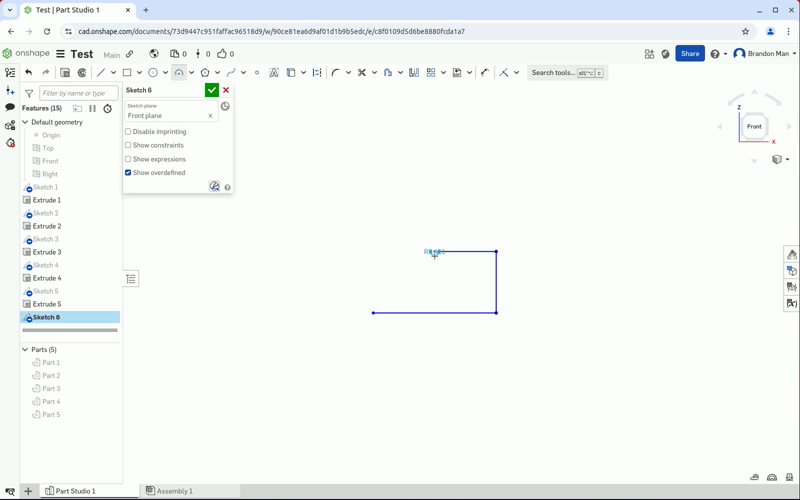
scroll(6)
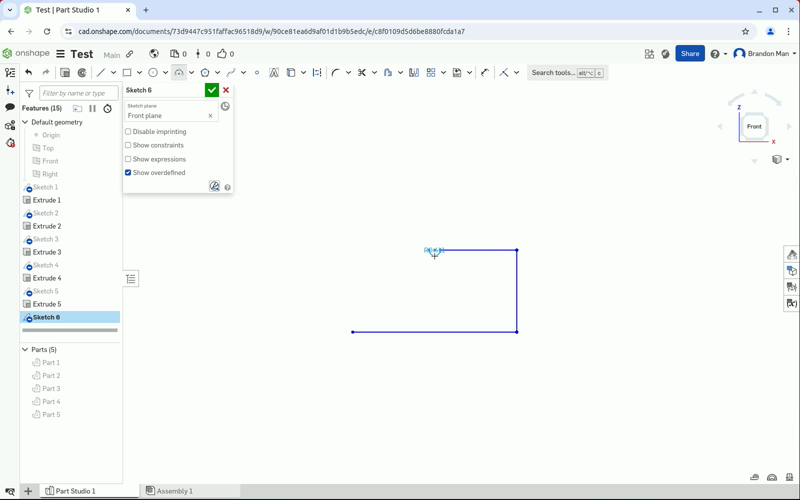
scroll(6)
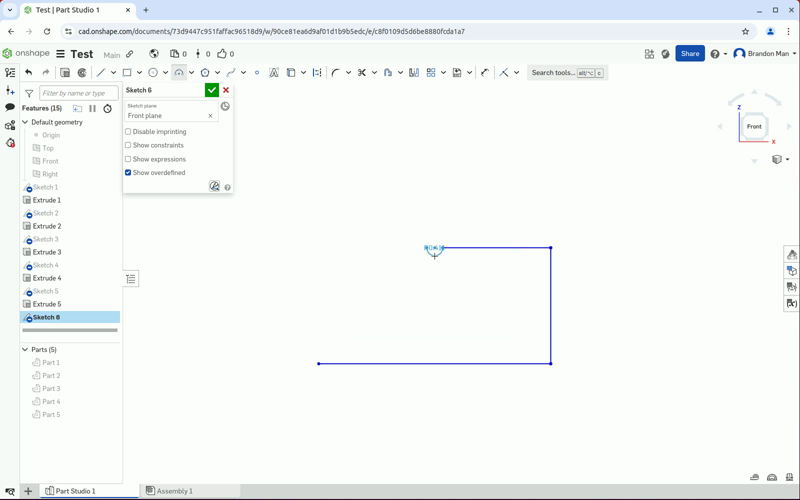
scroll(6)
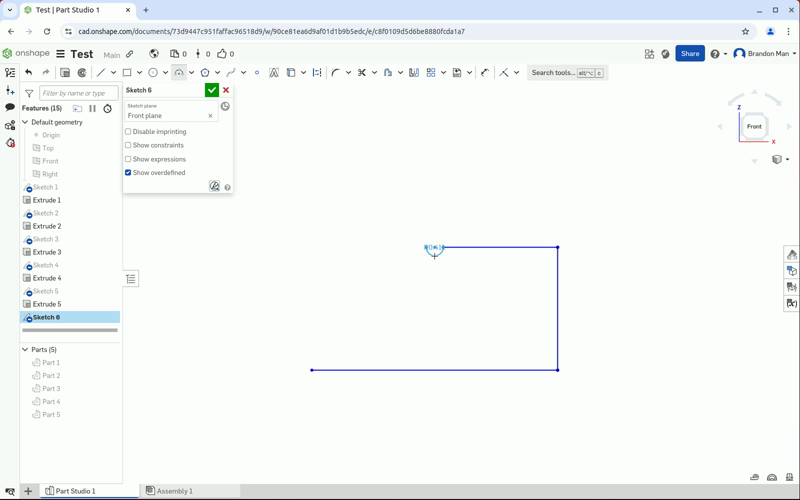
scroll(6)
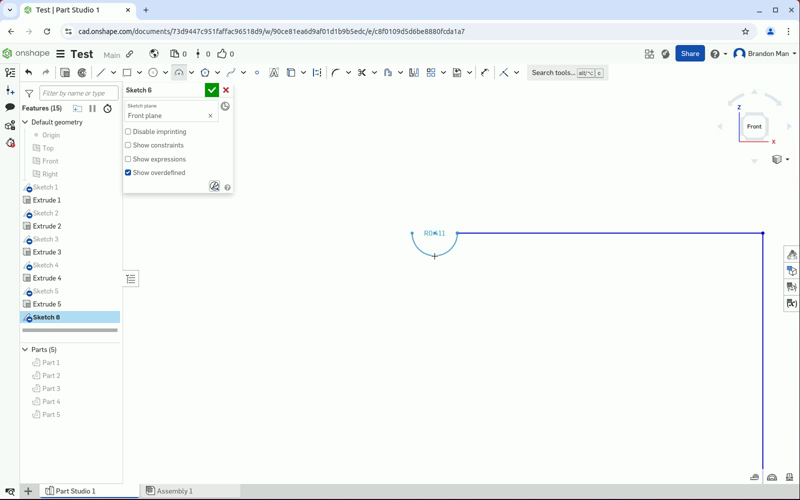
click(434, 255)
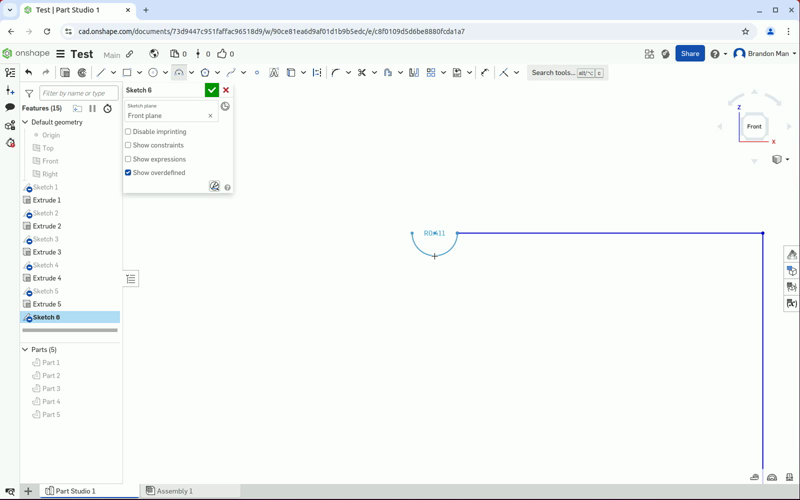
scroll(-6)
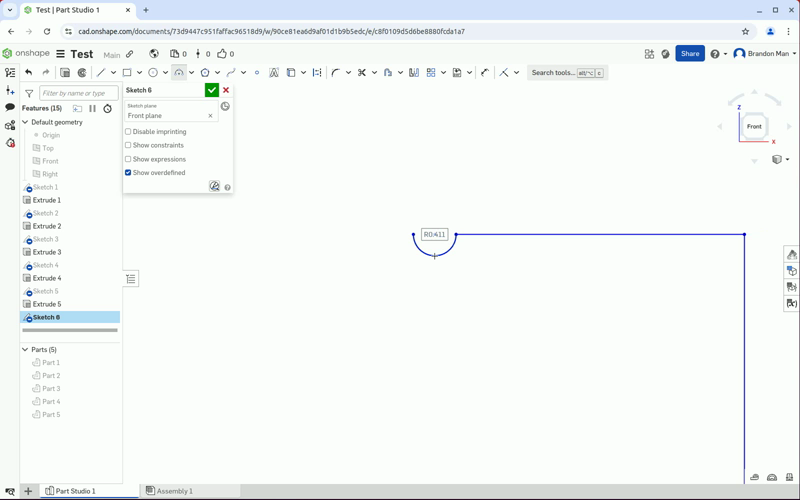
scroll(-6)
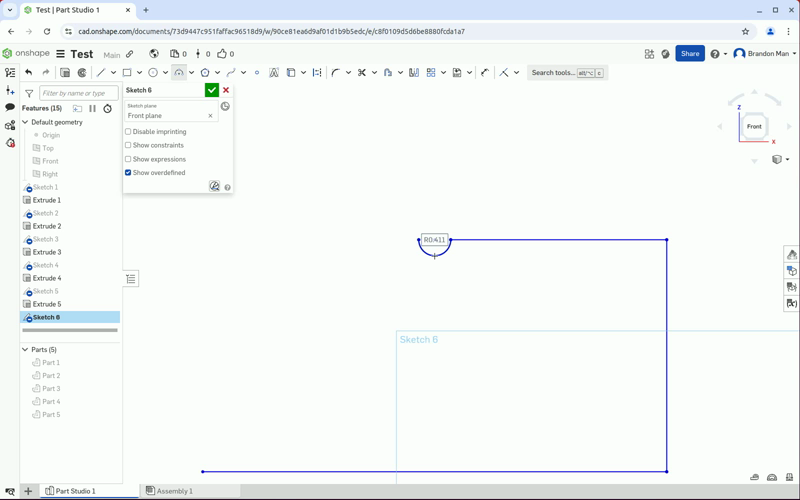
scroll(-6)
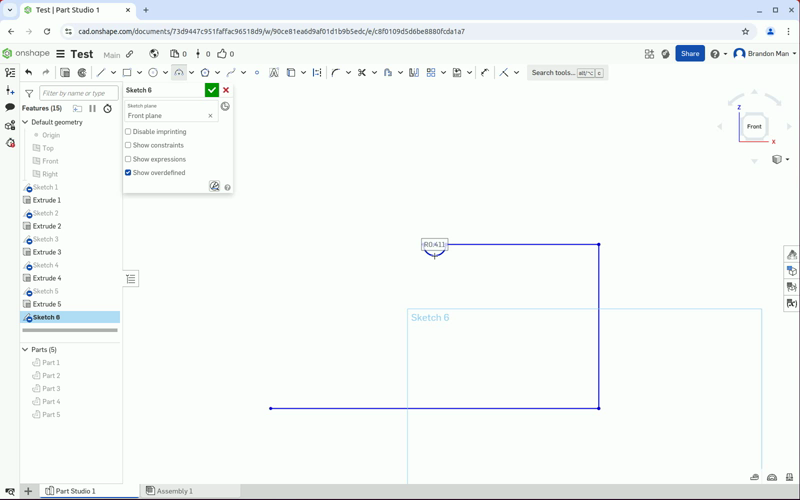
scroll(-6)
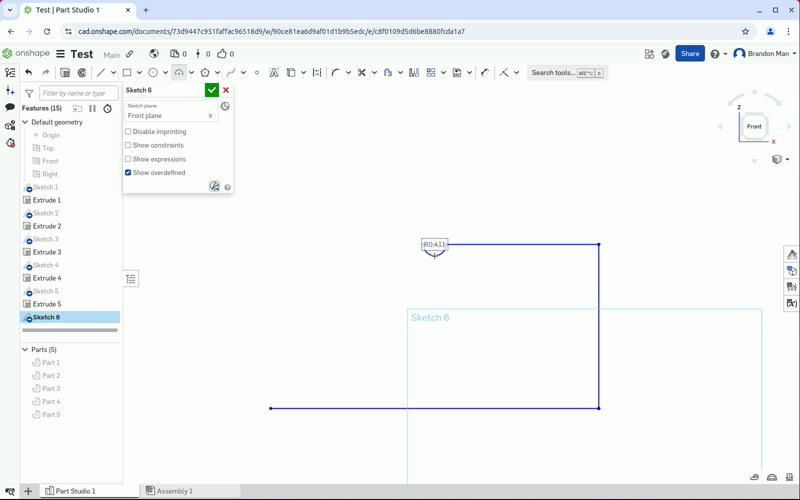
scroll(-6)
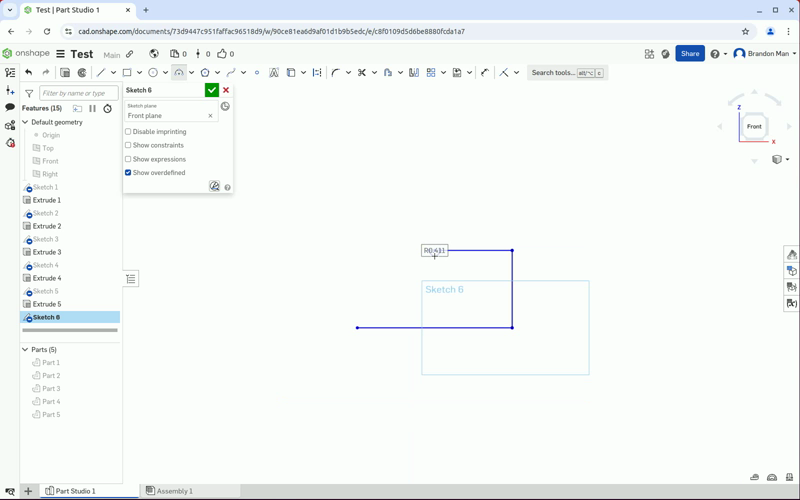
scroll(-6)
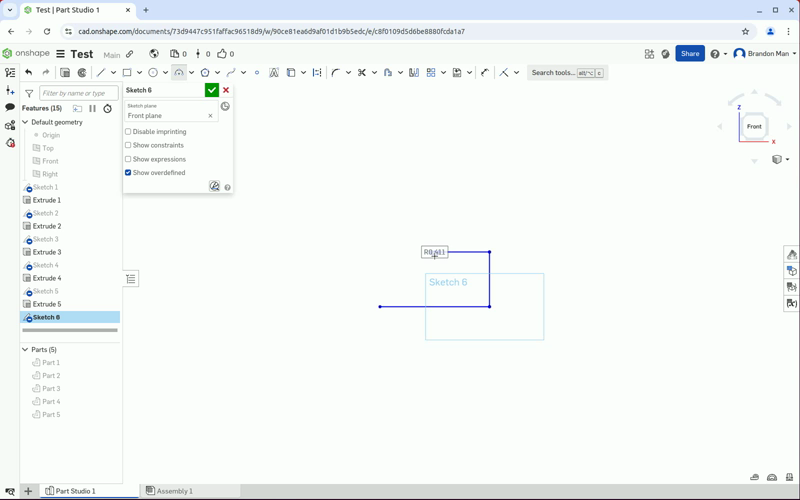
scroll(-6)
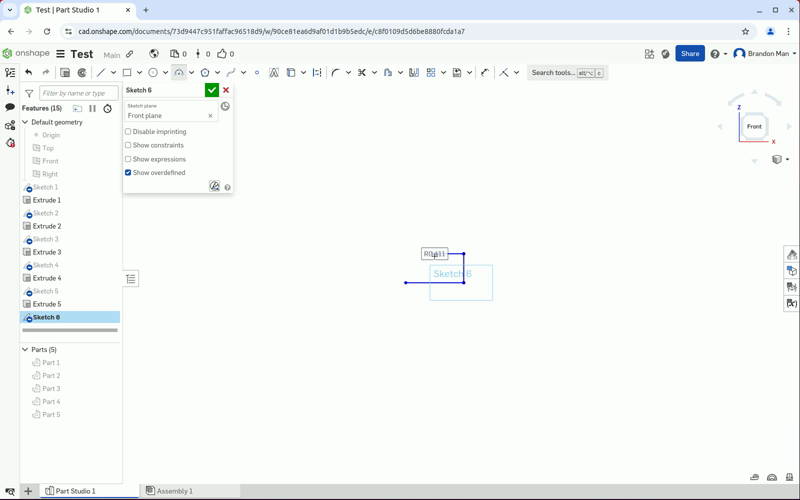
key_up(shift)
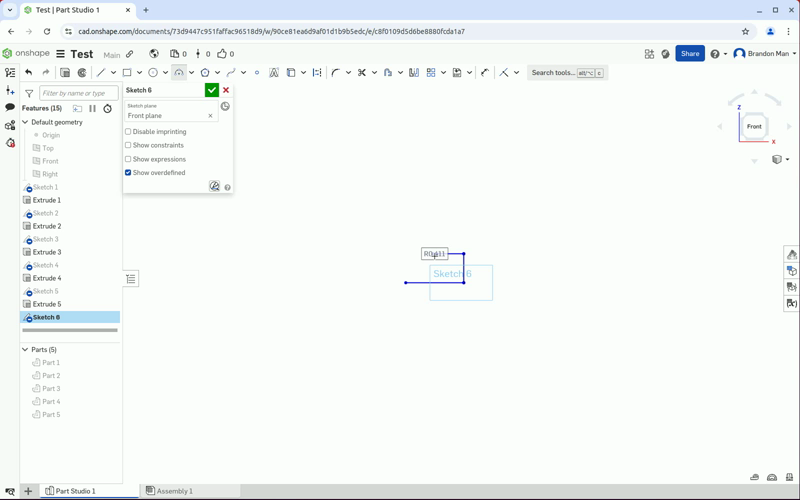
key(esc)
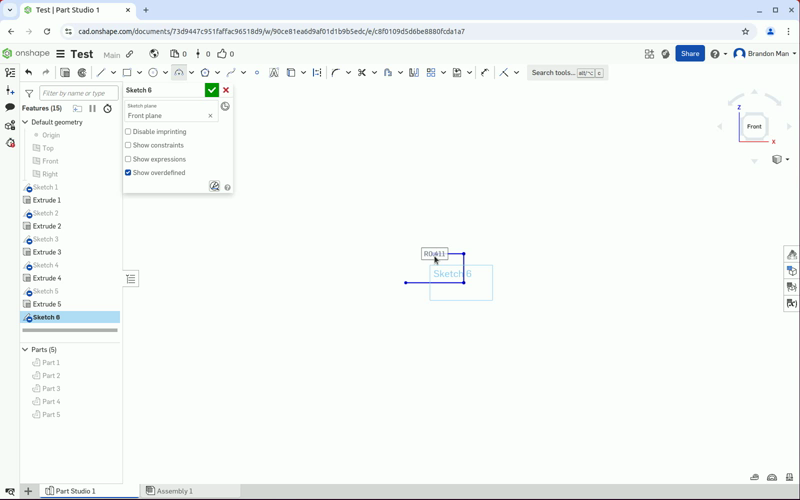
key(l)
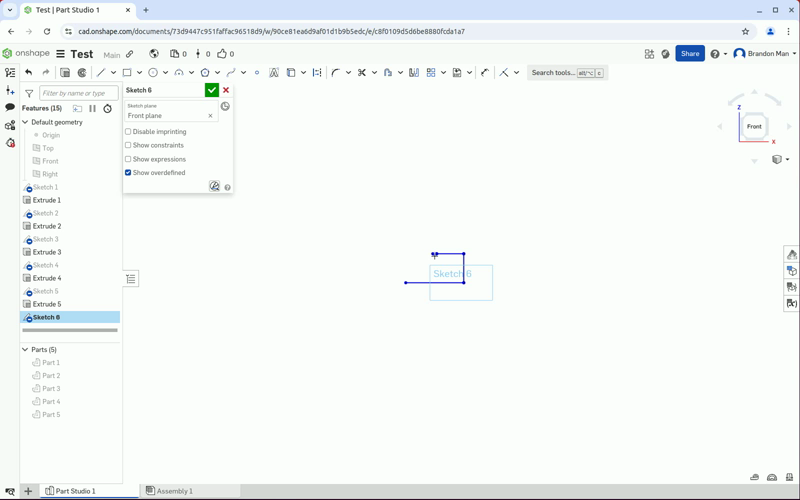
mouse_move(432, 253)
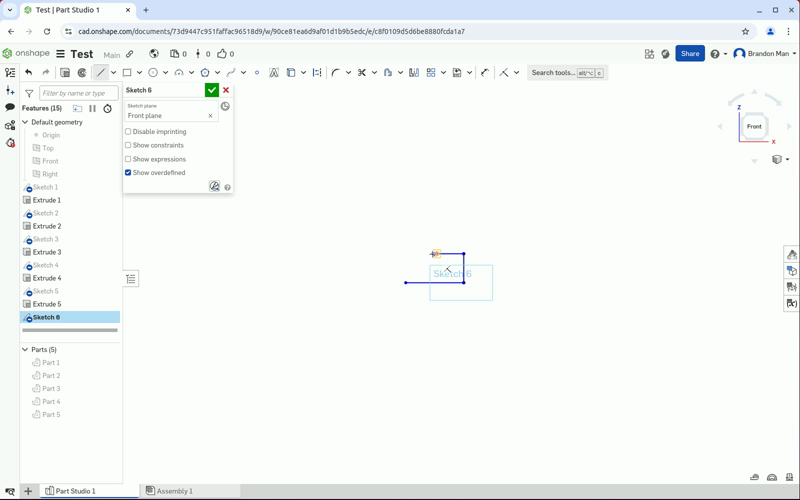
scroll(6)
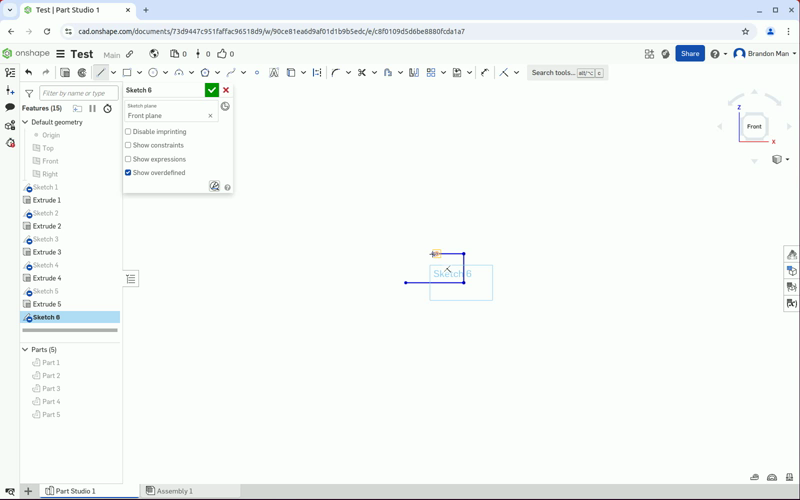
scroll(6)
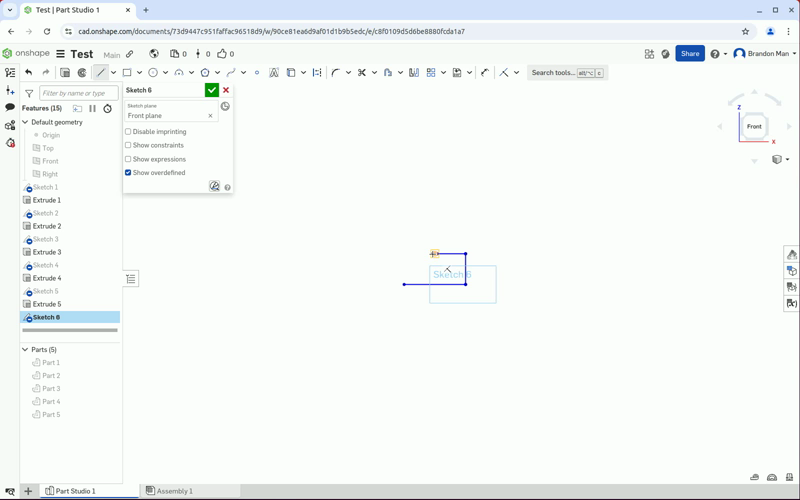
scroll(6)
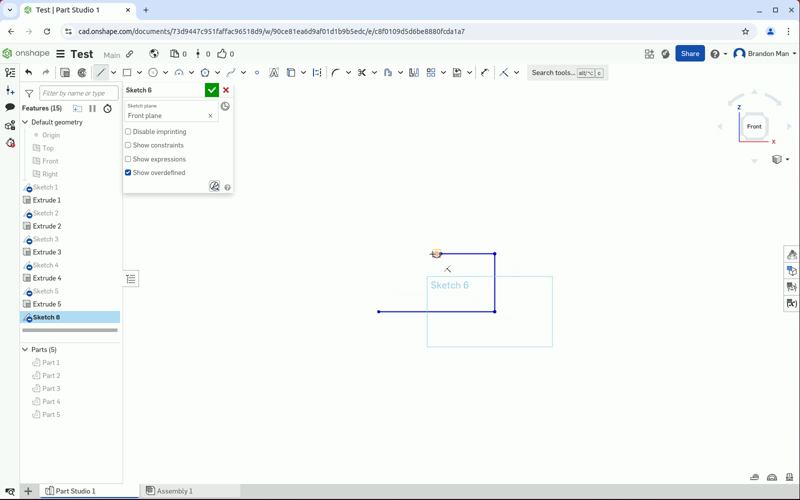
scroll(6)
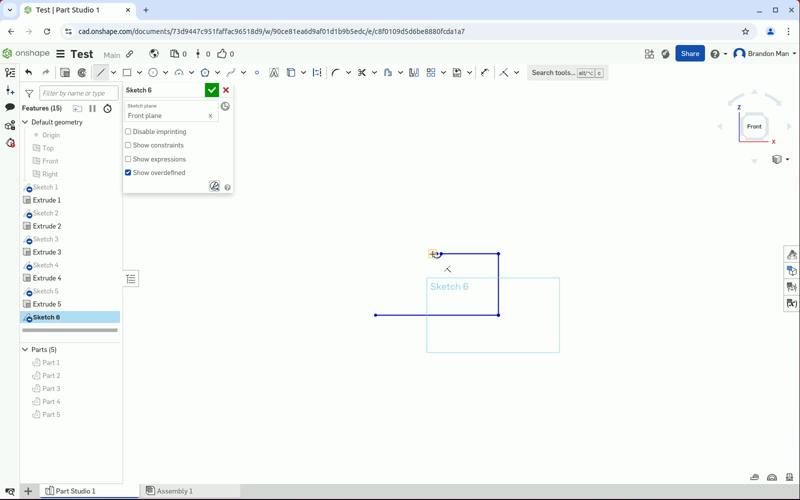
scroll(6)
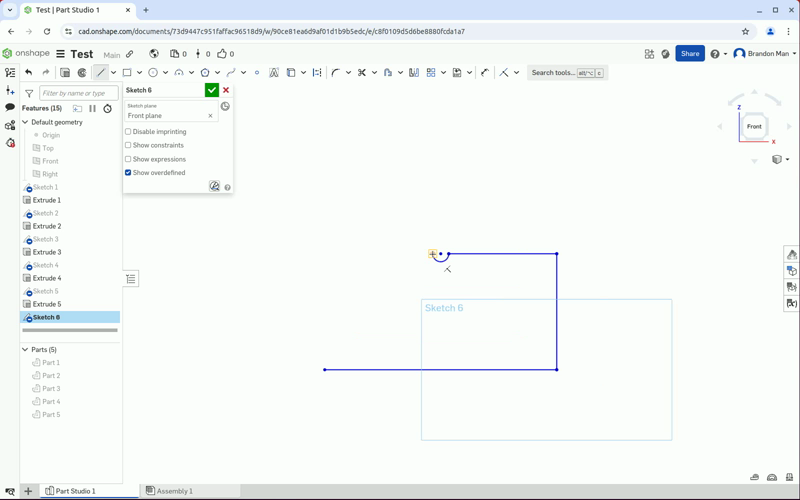
scroll(6)
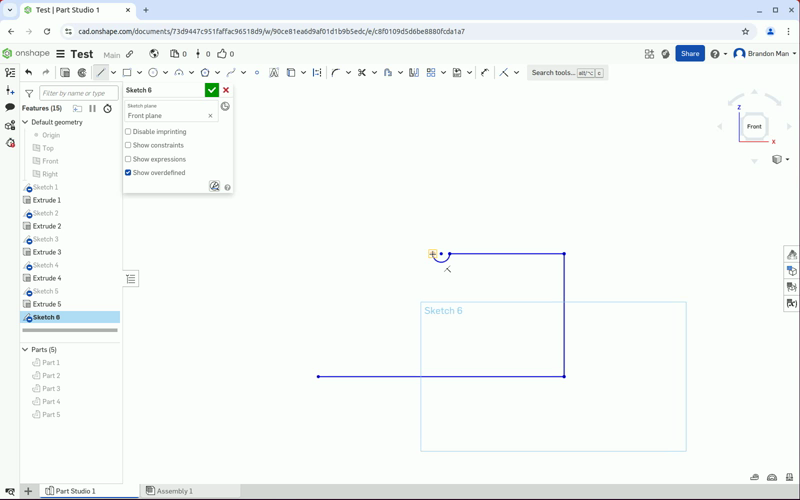
scroll(6)
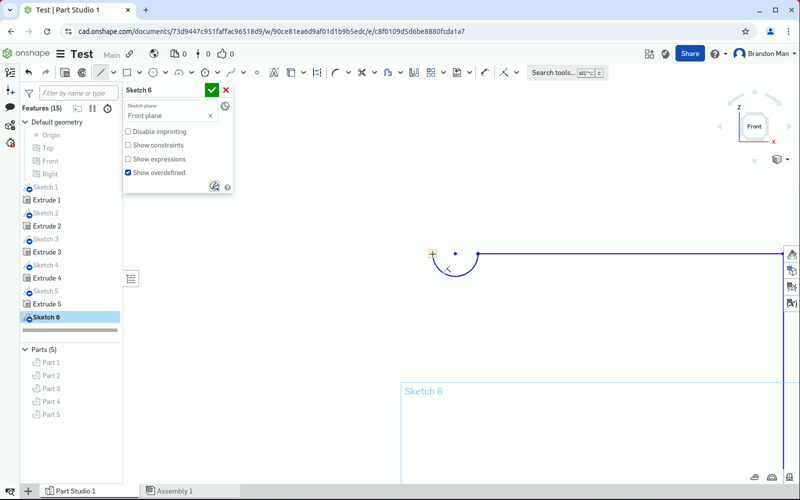
click(432, 253)
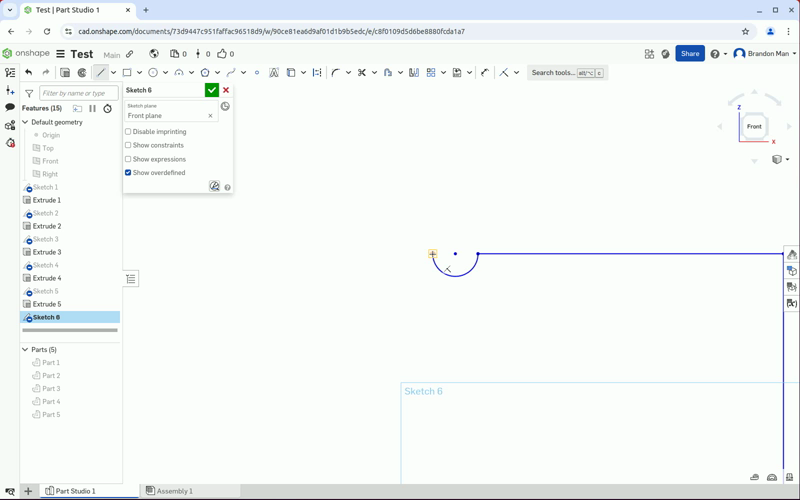
scroll(-6)
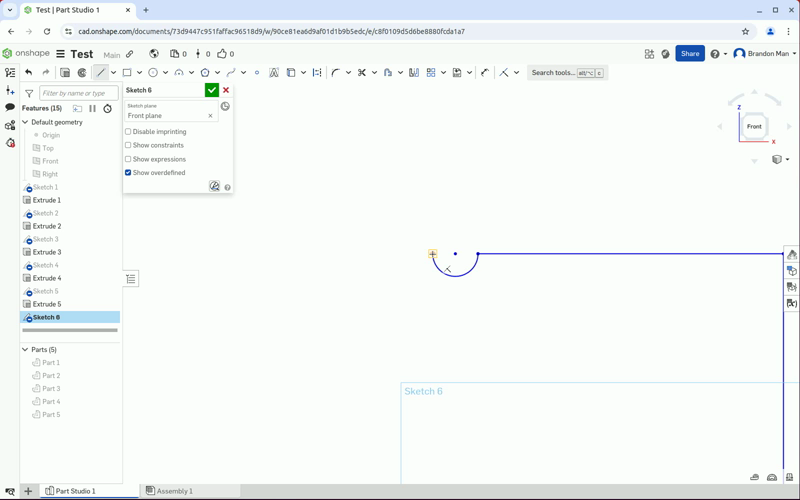
scroll(-6)
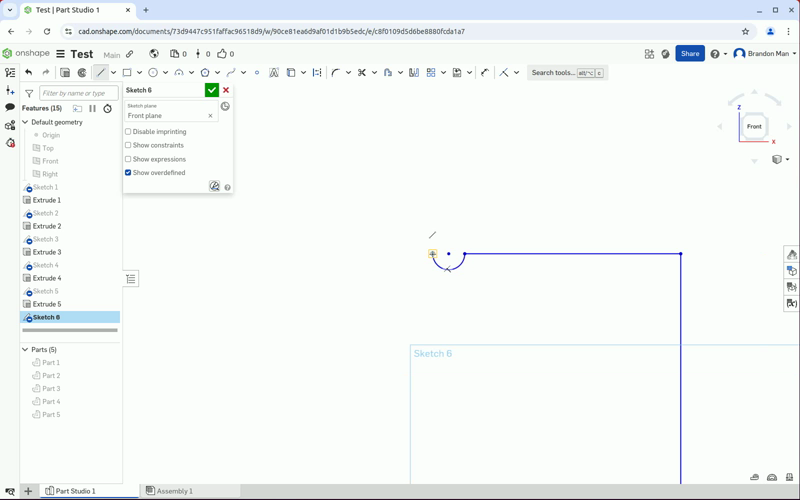
scroll(-6)
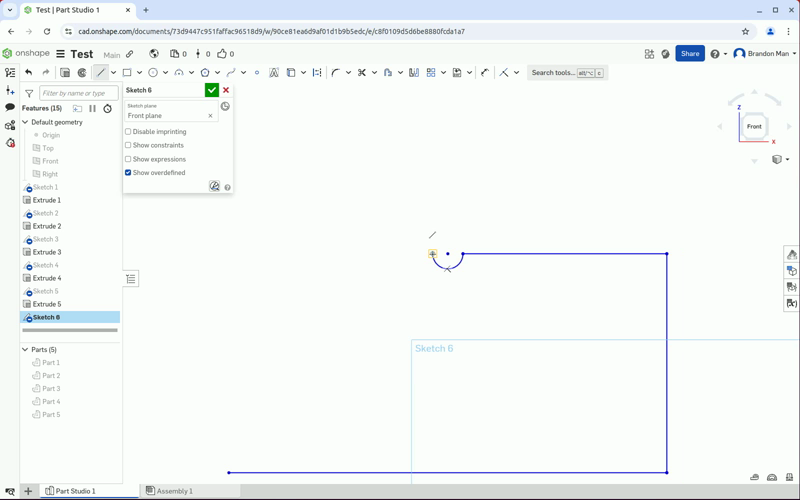
scroll(-6)
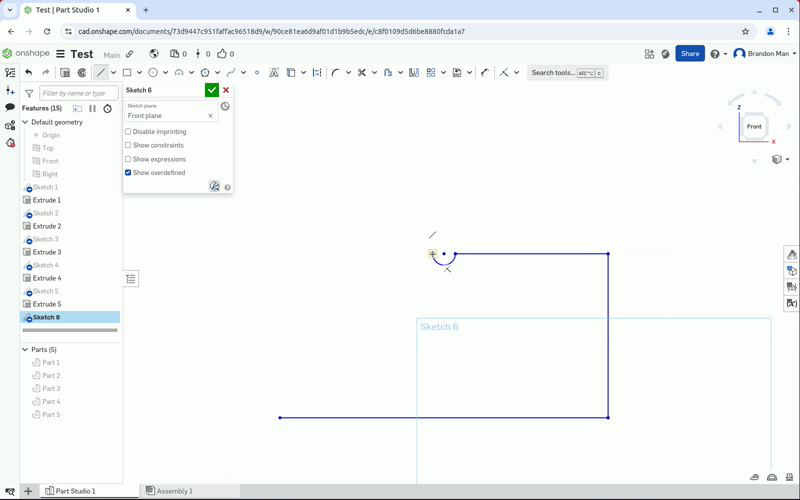
scroll(-6)
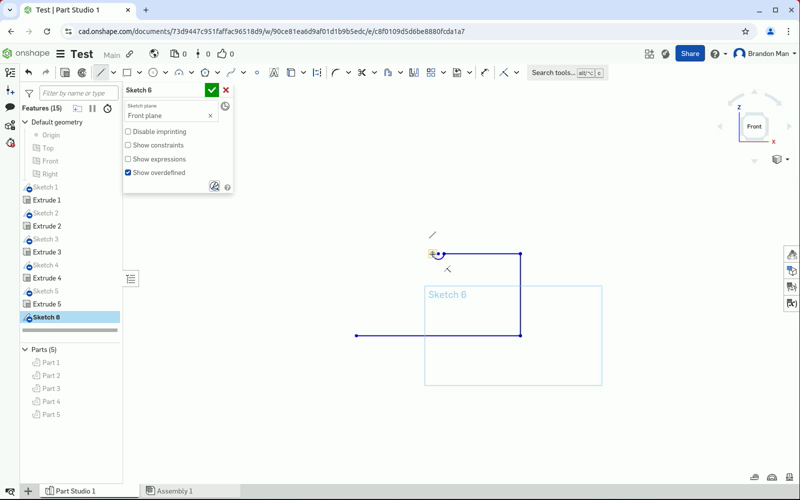
scroll(-6)
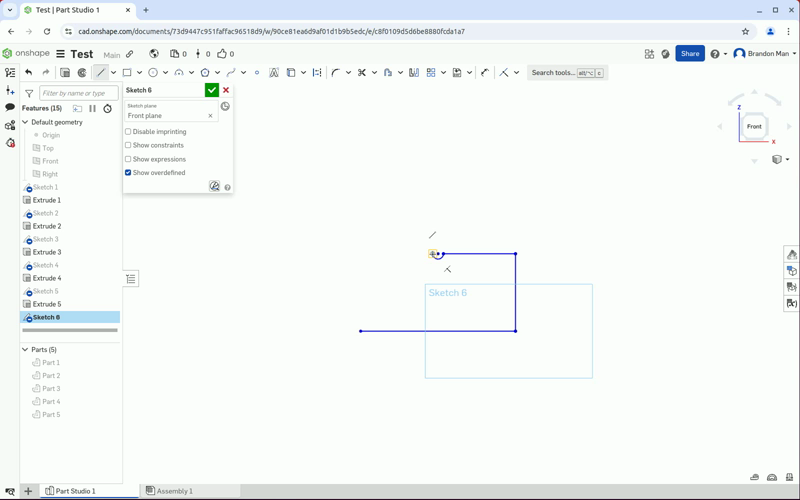
scroll(-6)
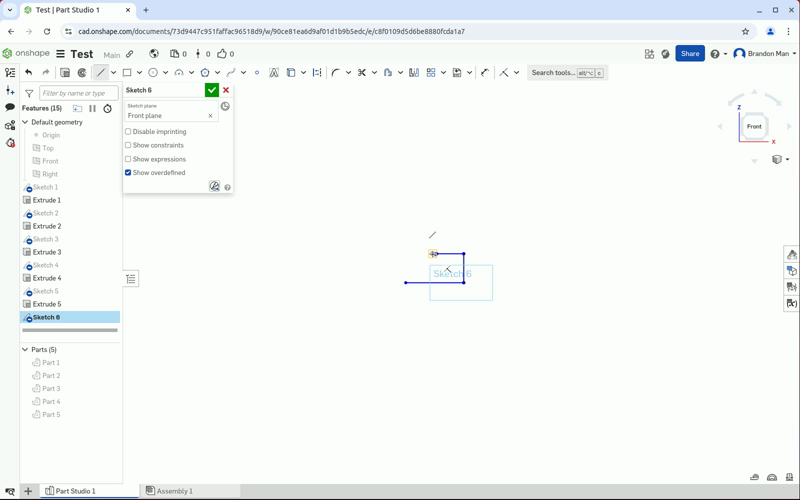
key_down(shift)
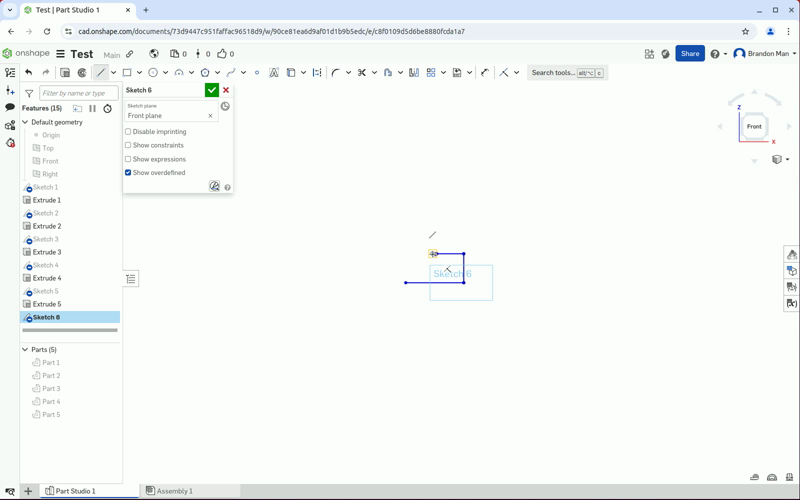
mouse_move(462, 253)
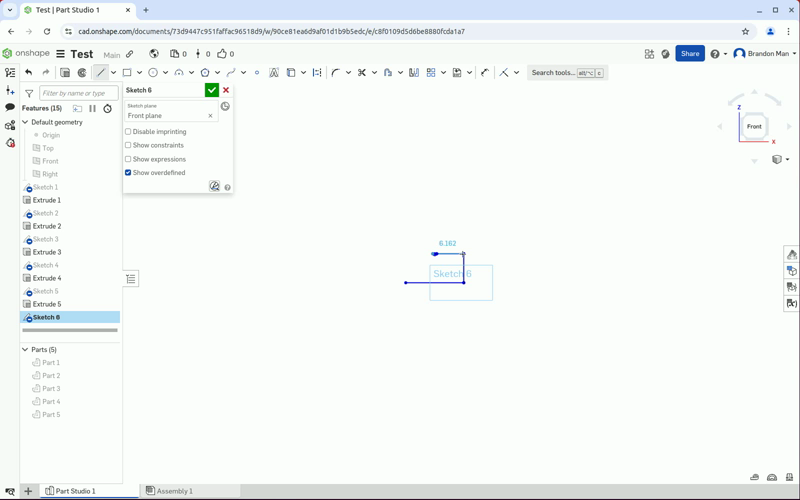
mouse_move(405, 253)
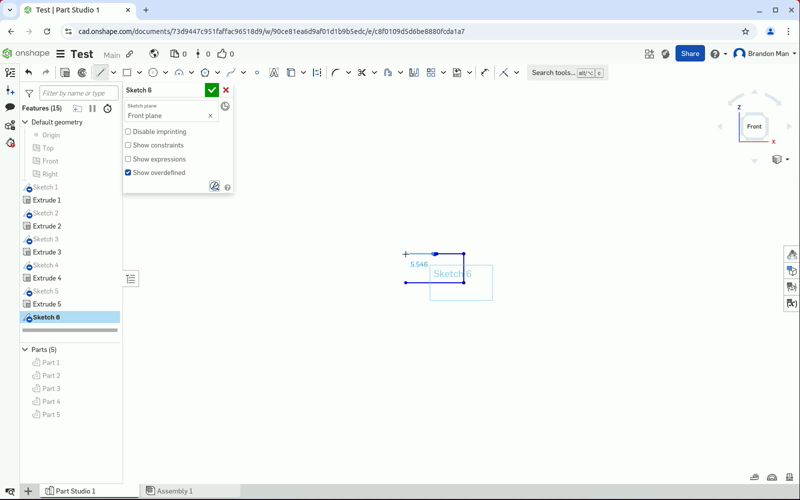
click(405, 253)
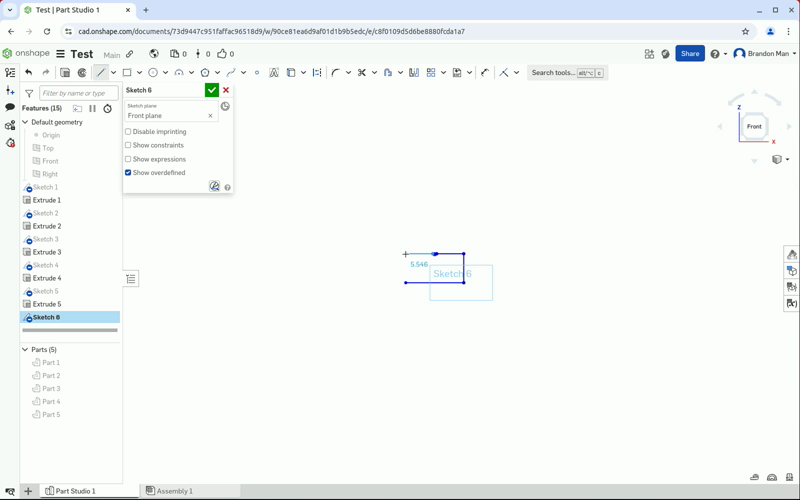
key_up(shift)
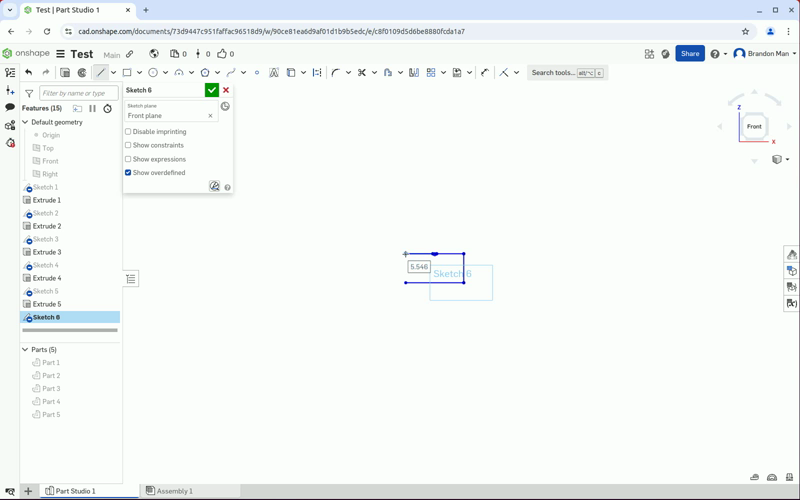
mouse_move(435, 253)
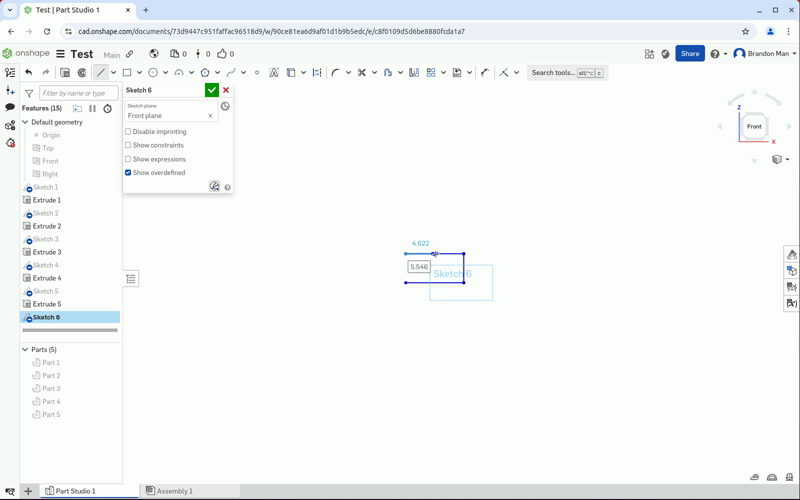
key_down(shift)
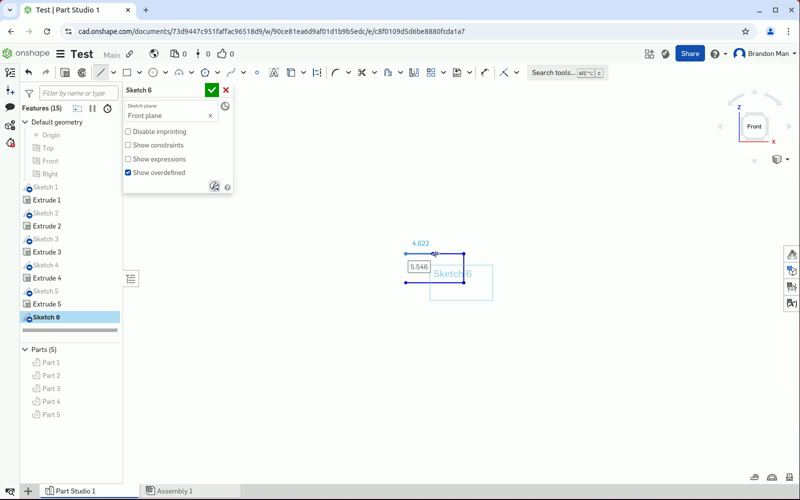
mouse_move(405, 282)
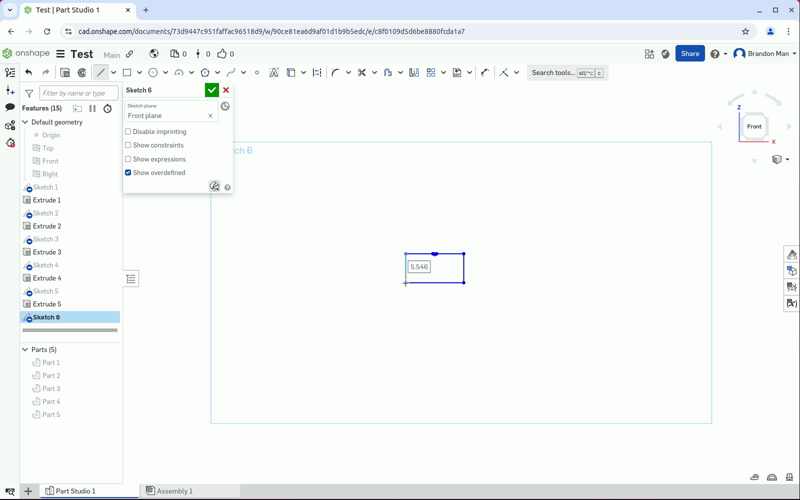
key_up(shift)
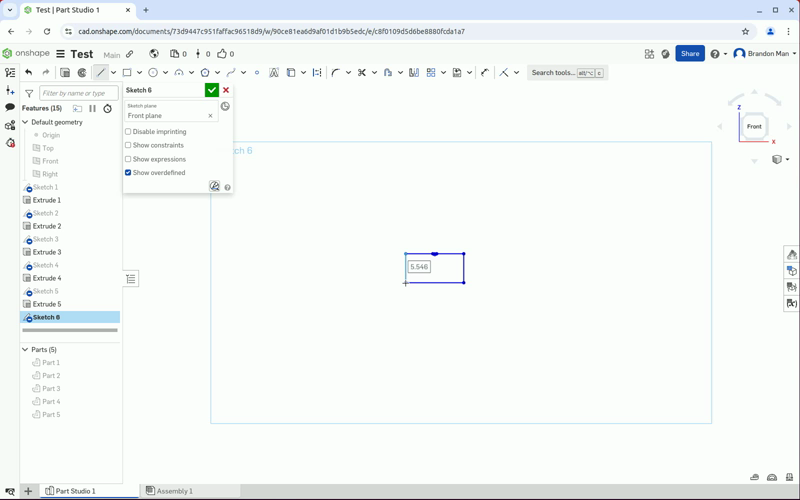
click(405, 282)
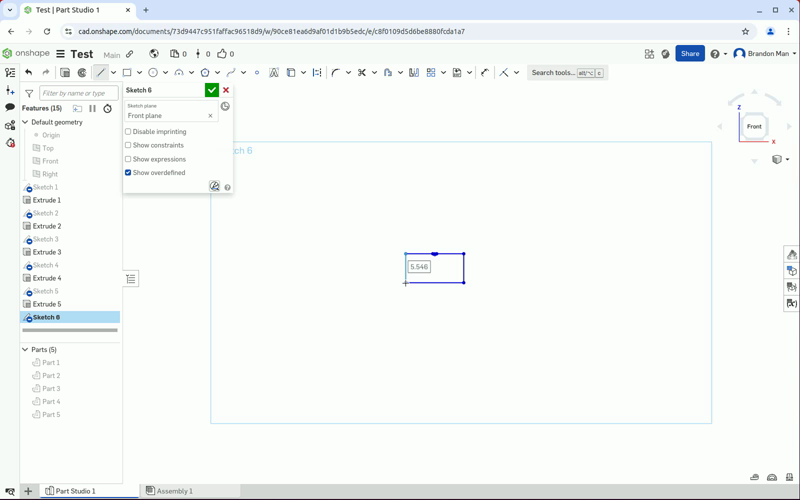
key(esc)
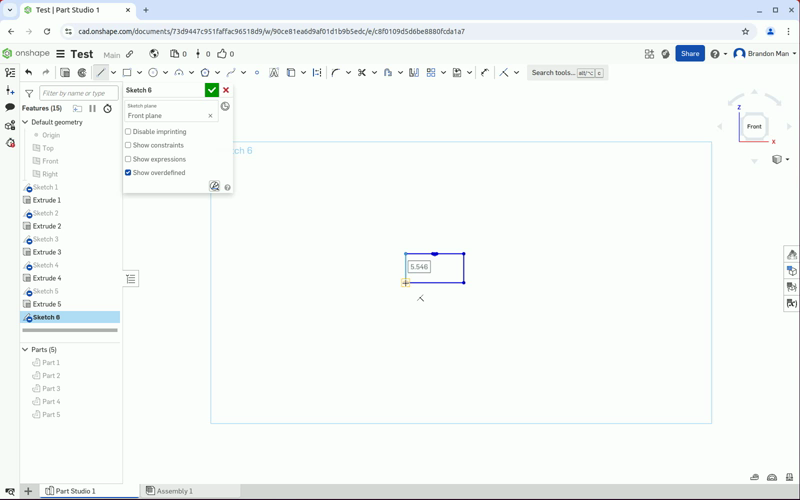
mouse_move(410, 261)
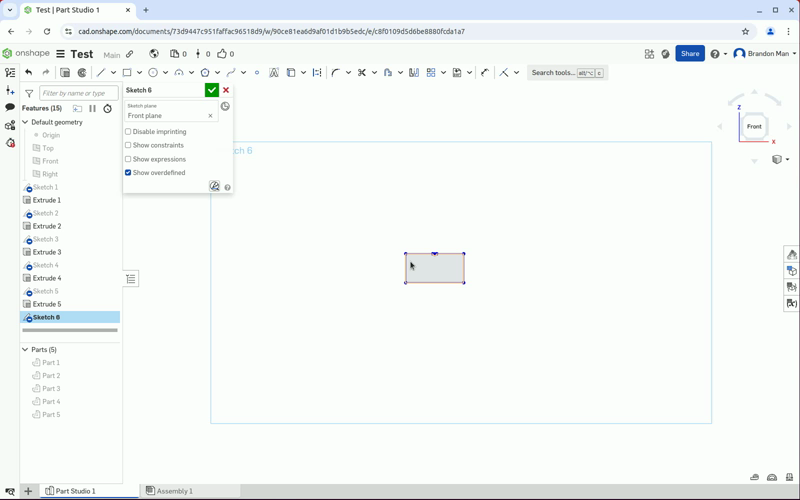
scroll(6)
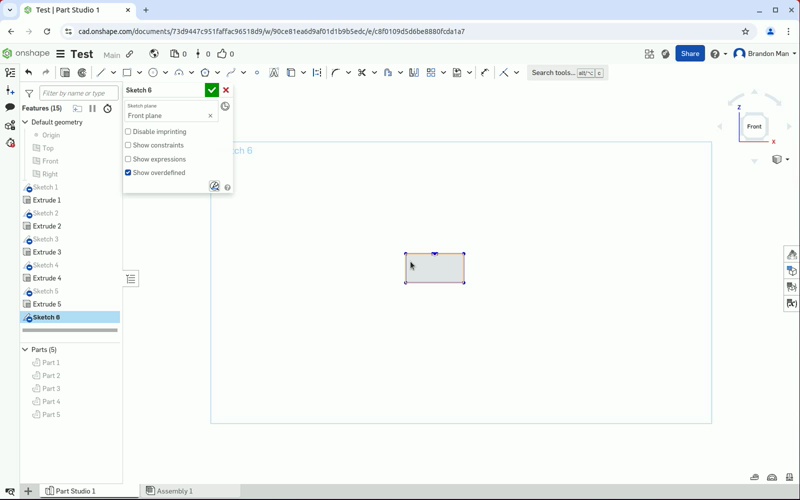
scroll(6)
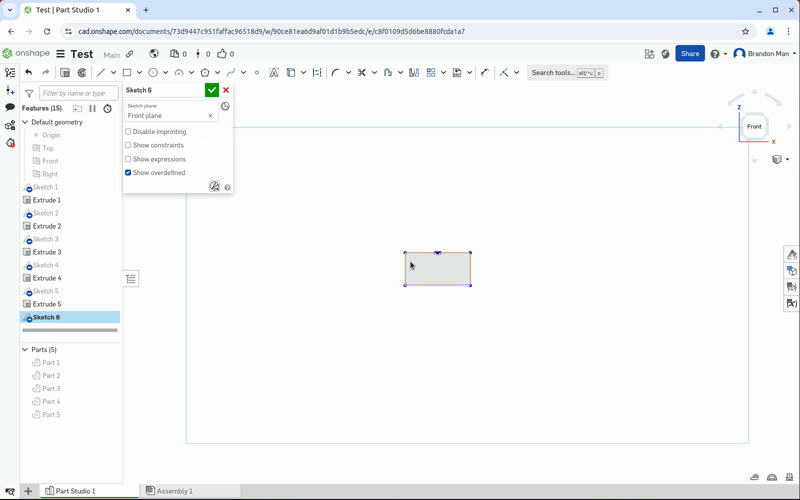
scroll(6)
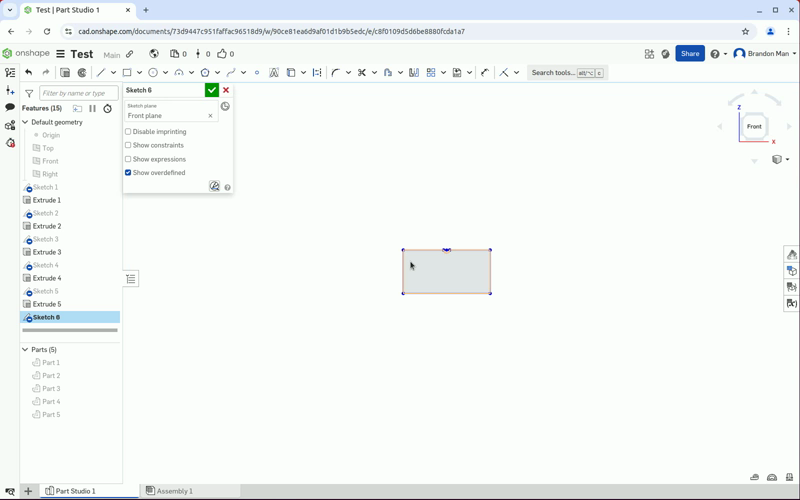
scroll(6)
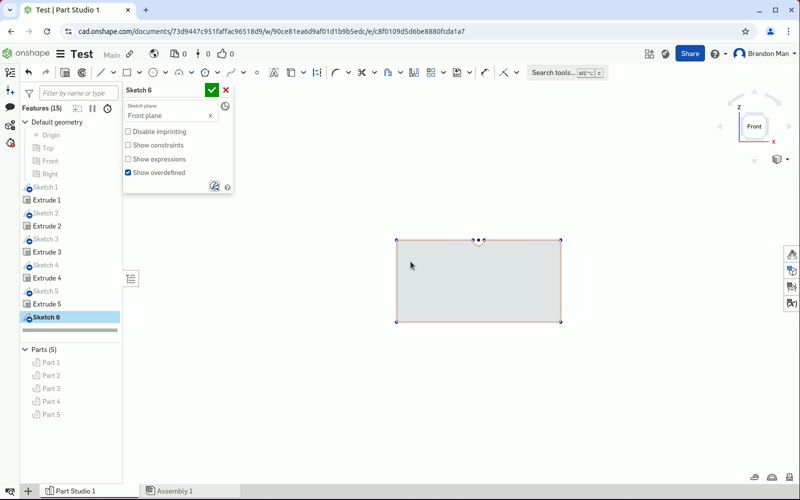
scroll(6)
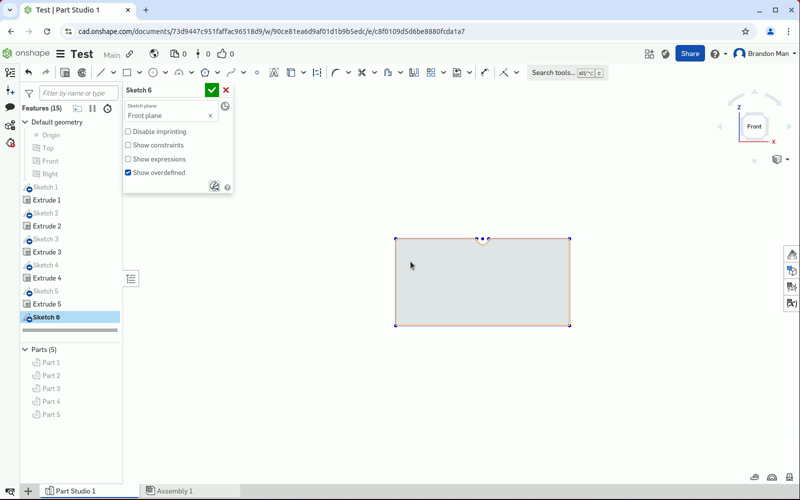
scroll(6)
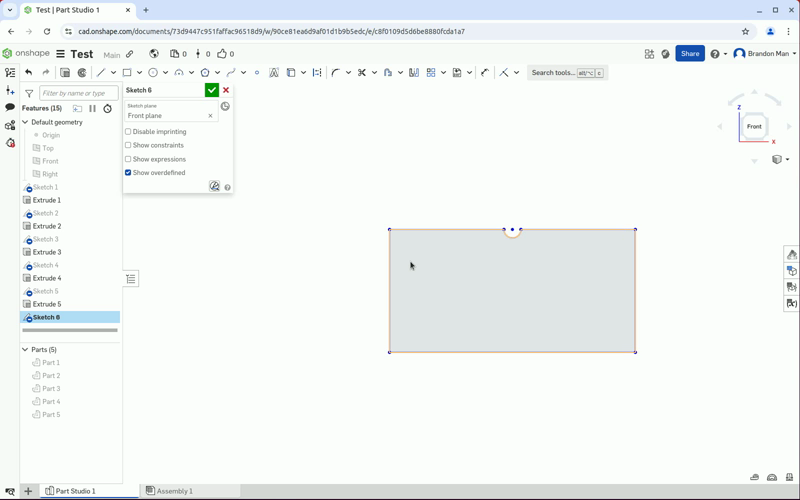
scroll(6)
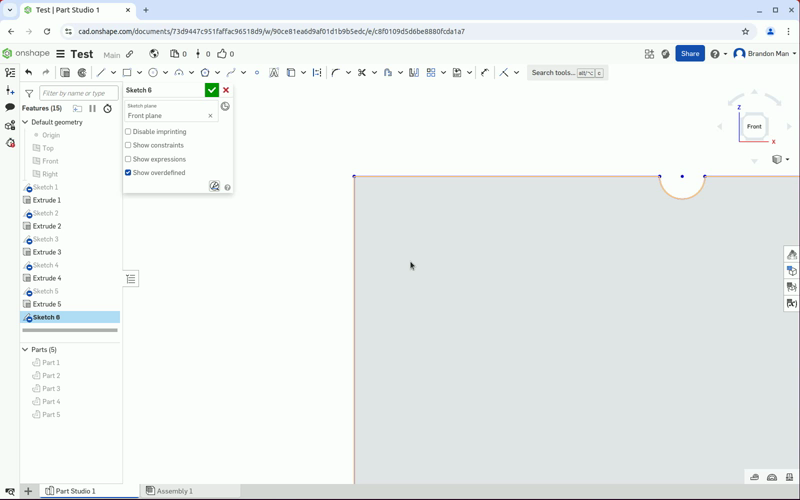
click(410, 261)
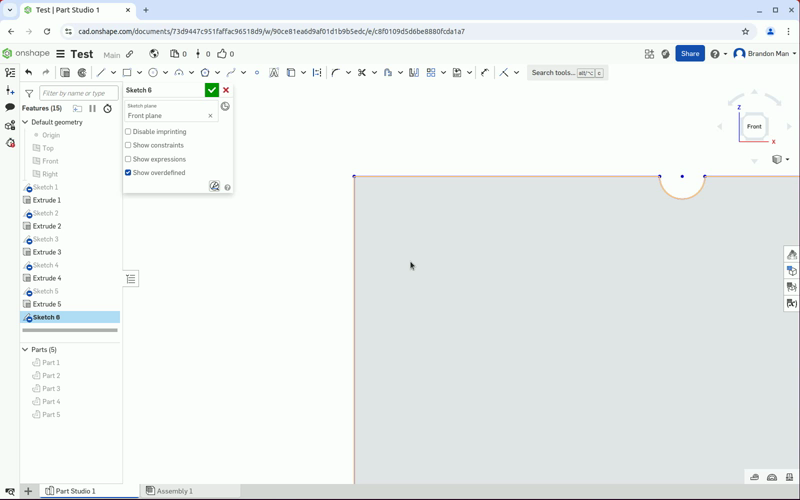
scroll(-6)
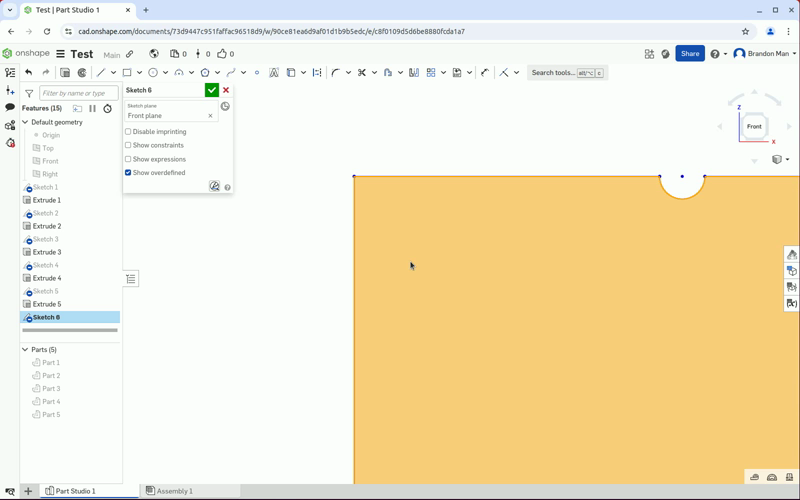
scroll(-6)
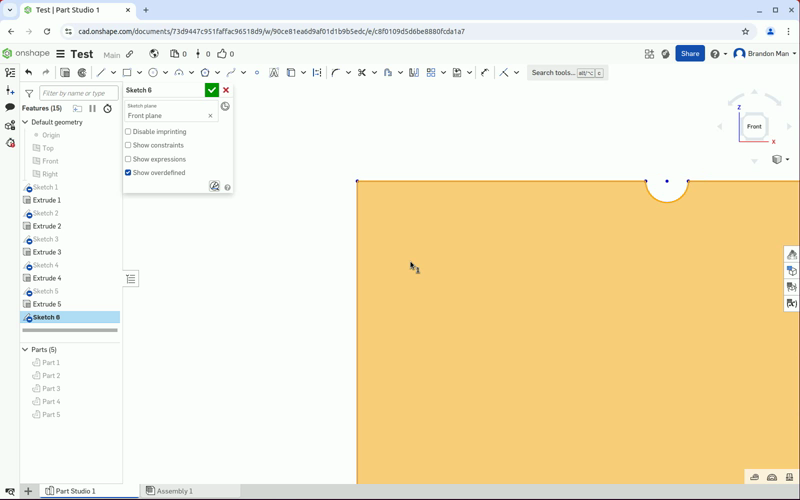
scroll(-6)
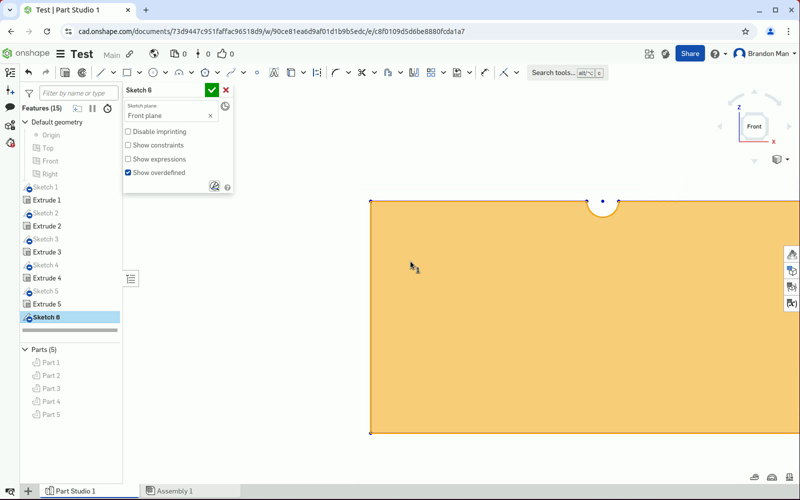
scroll(-6)
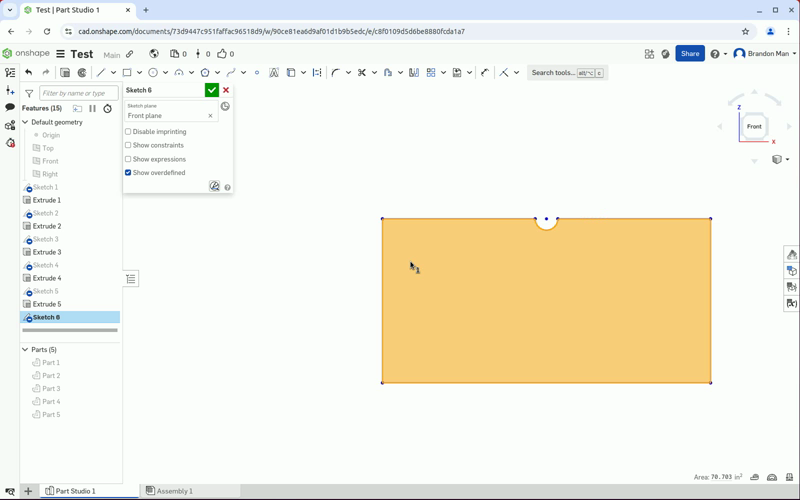
scroll(-6)
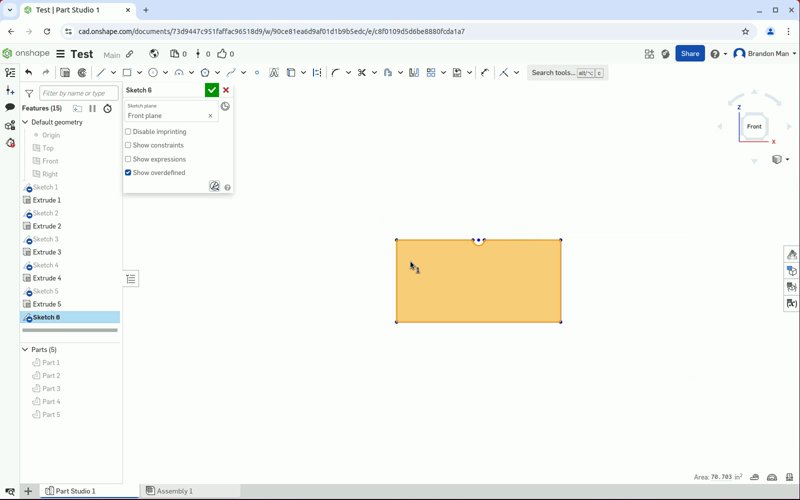
scroll(-6)
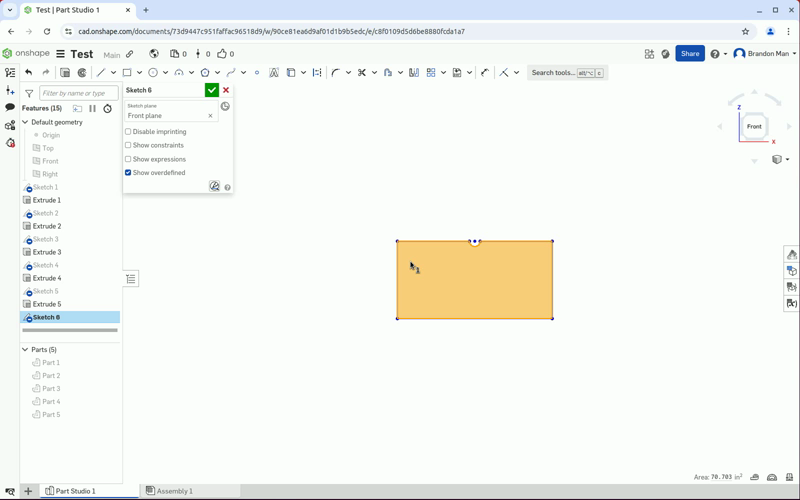
scroll(-6)
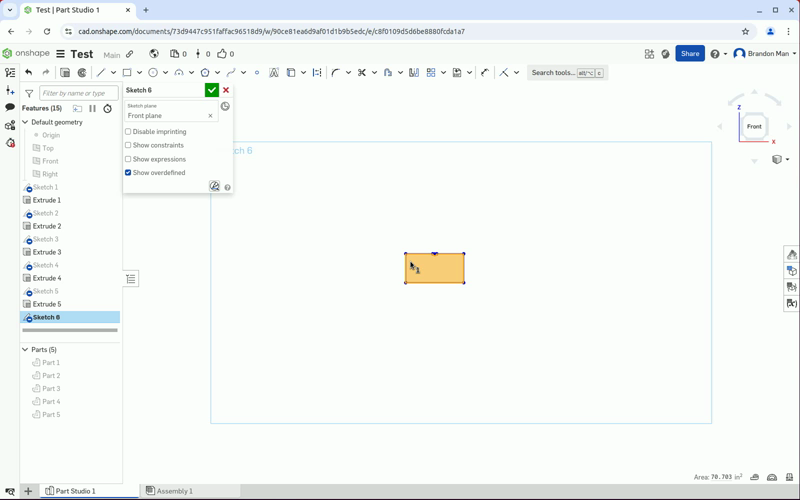
mouse_move(73, 352)
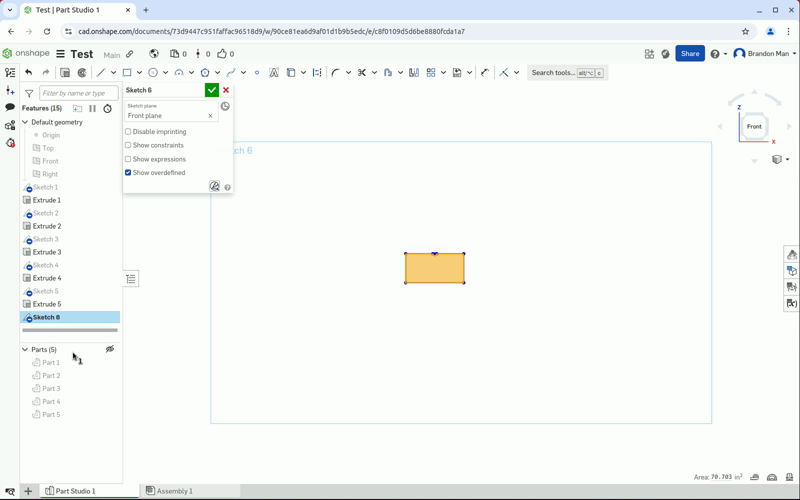
key(shift+y)
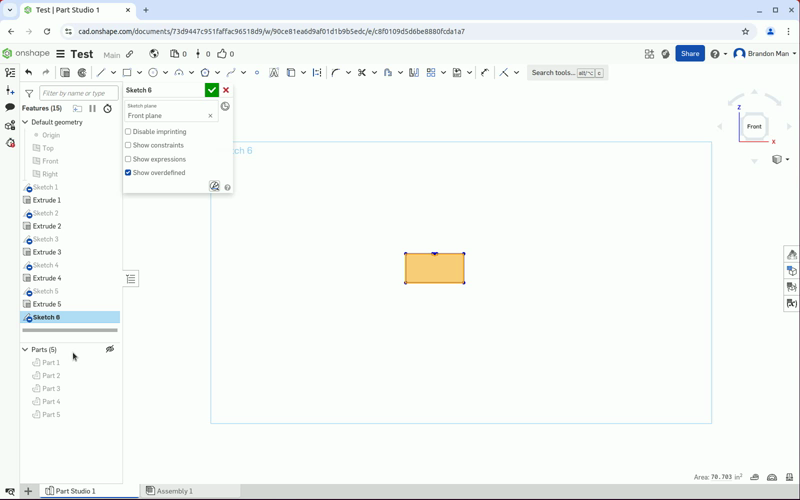
key(shift+e)
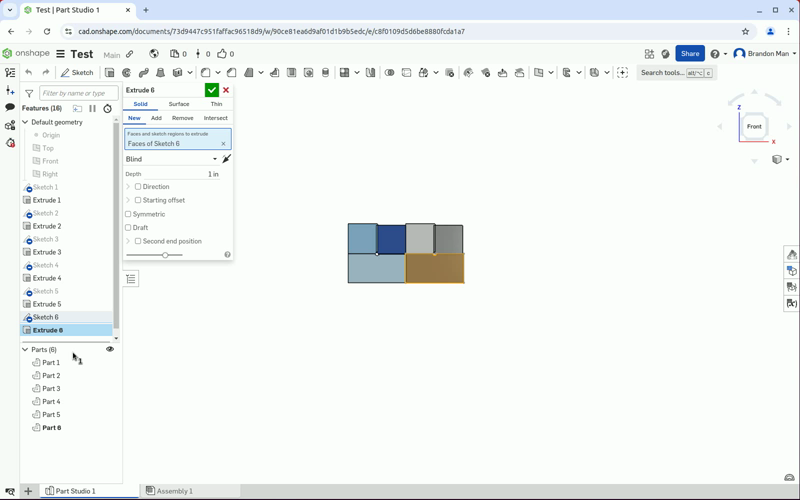
mouse_move(143, 106)
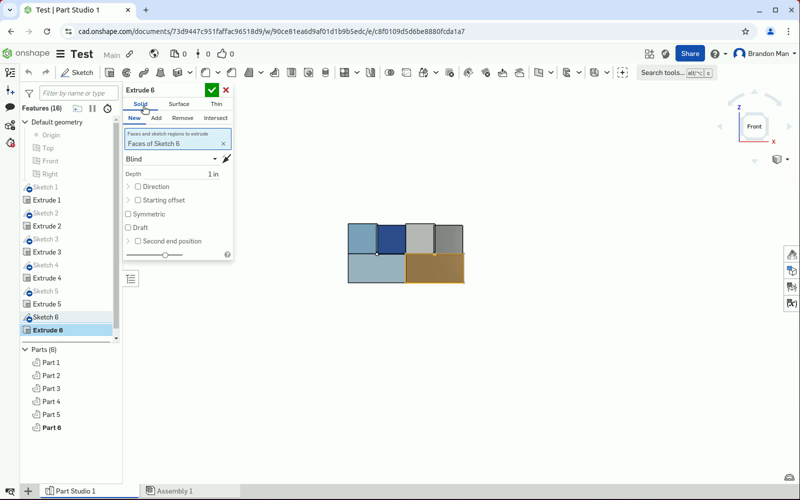
click(143, 106)
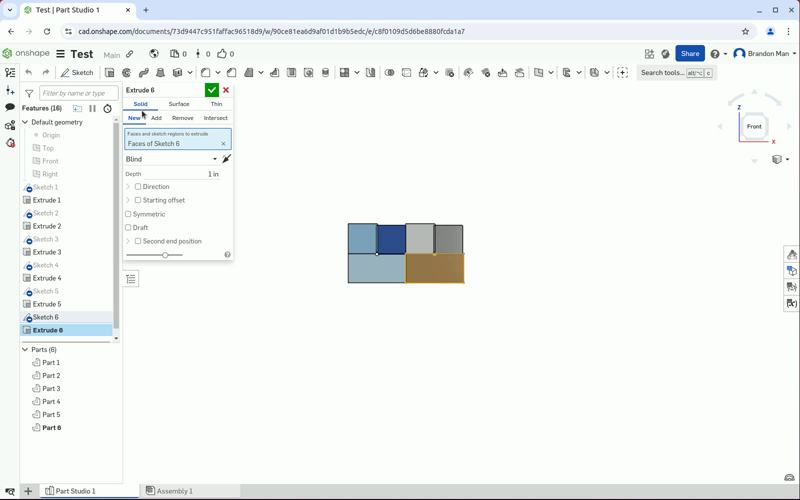
mouse_move(137, 120)
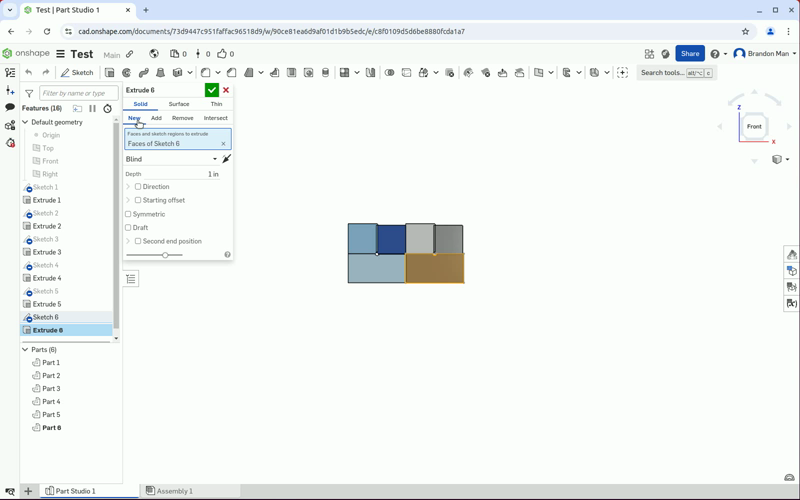
click(137, 120)
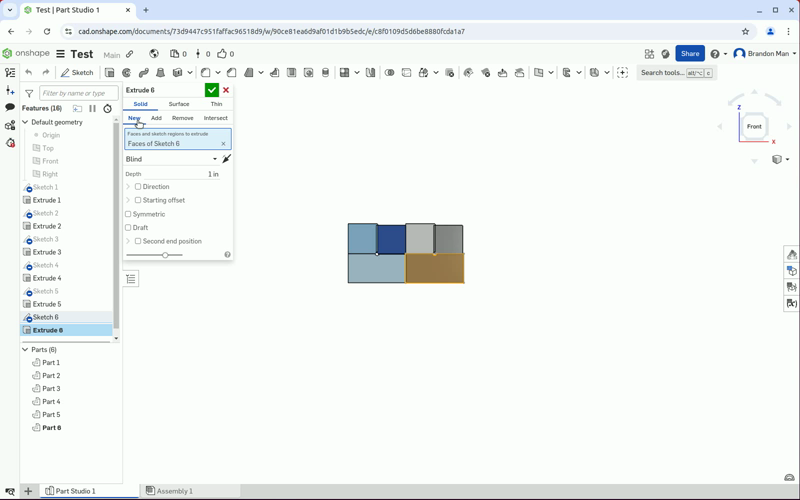
key(tab, 4)
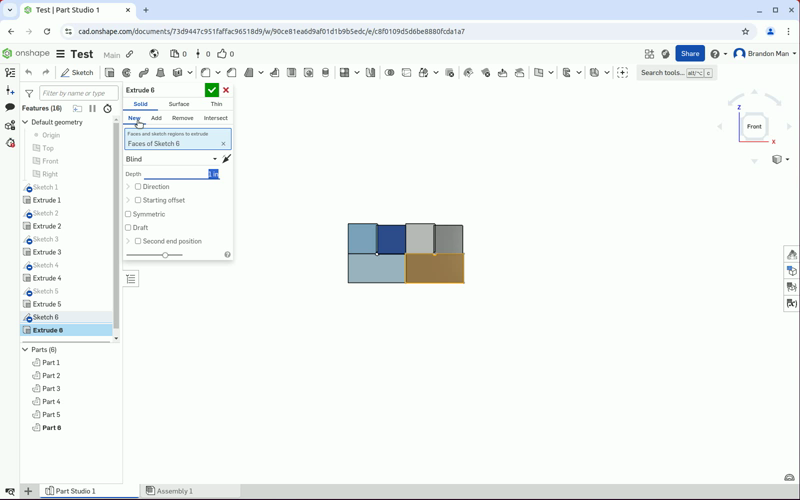
text(2.889)
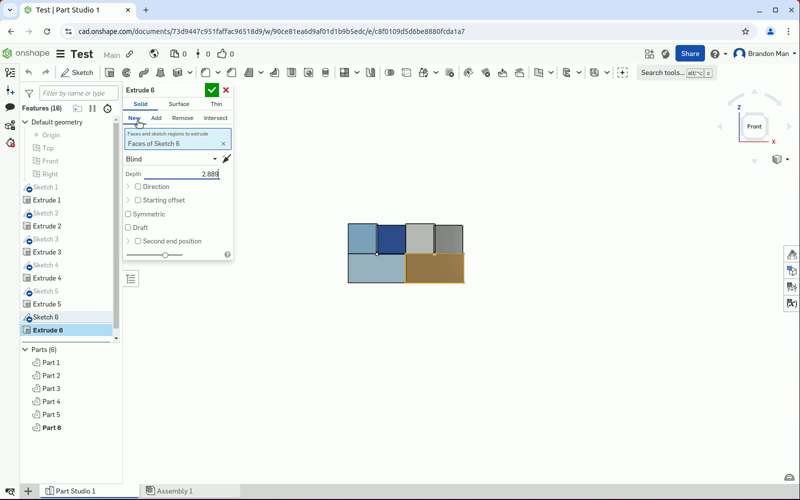
key(enter)
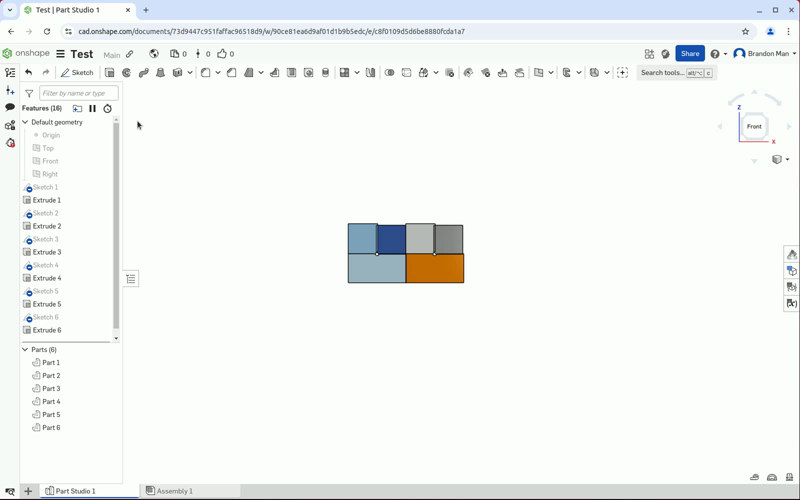
key(shift+h)
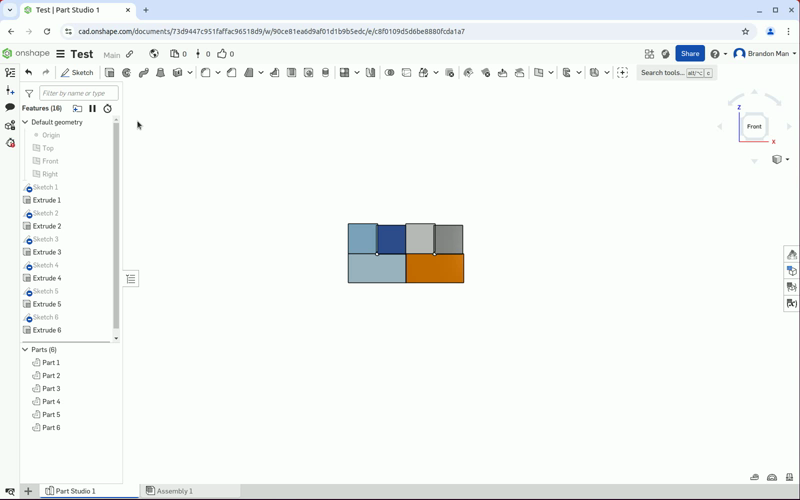
key(shift+h)
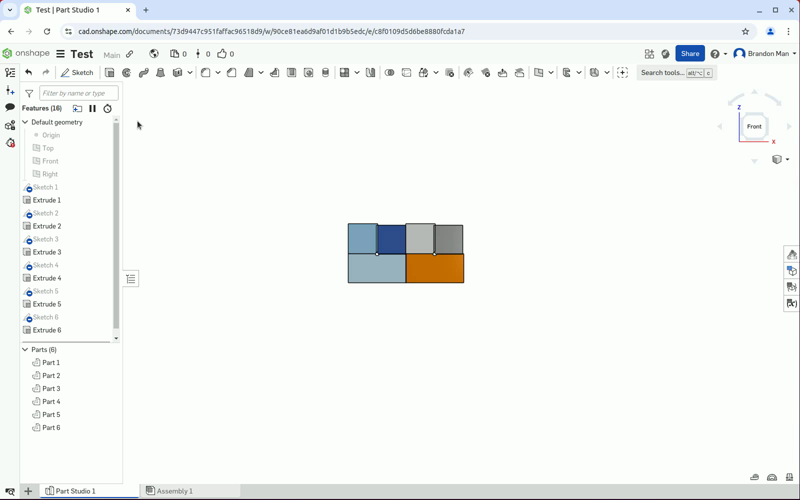
key(shift+7)
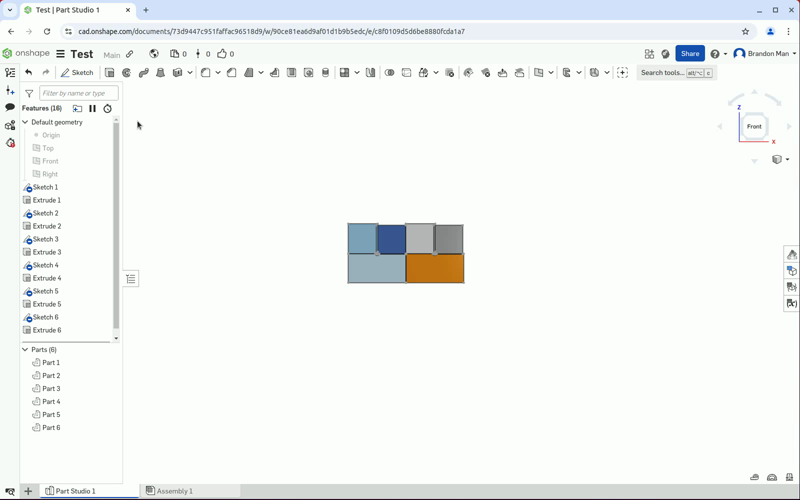
key(left, 2)
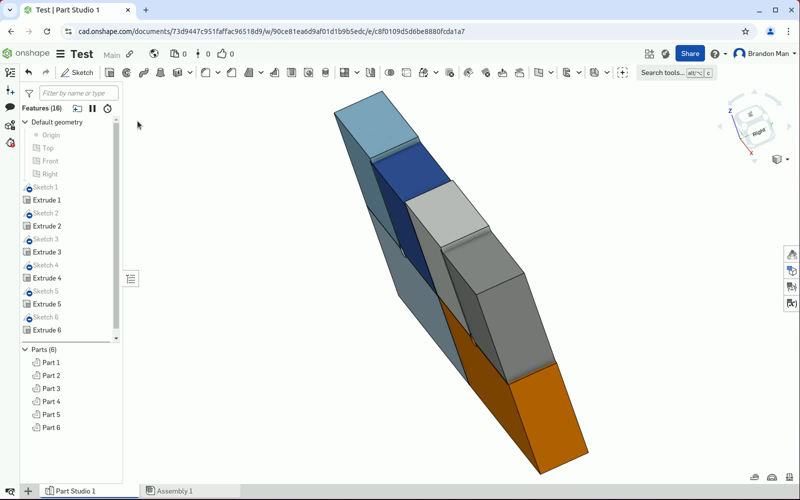
key(down, 2)
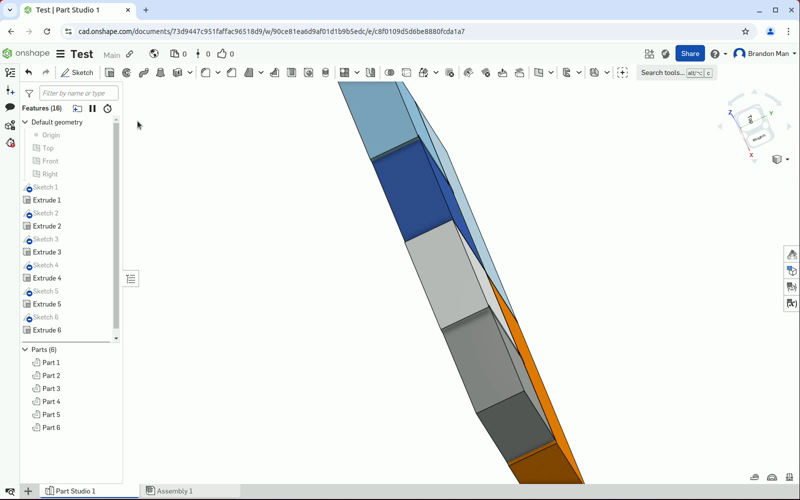
key(up, 2)
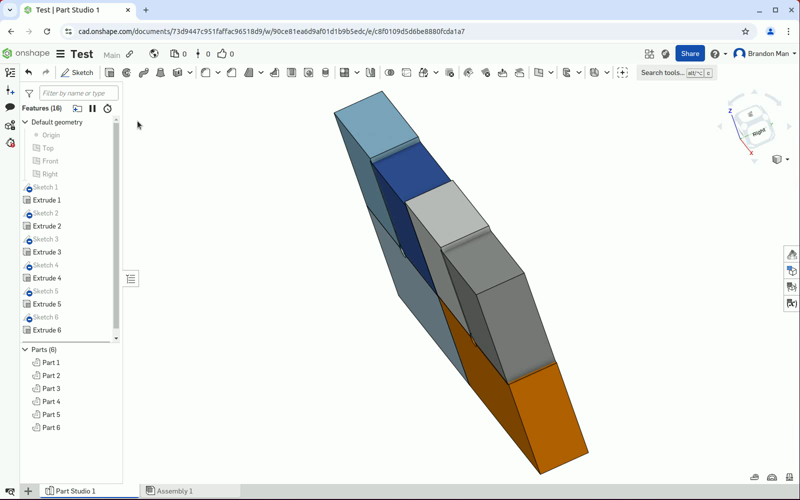
key(right, 2)
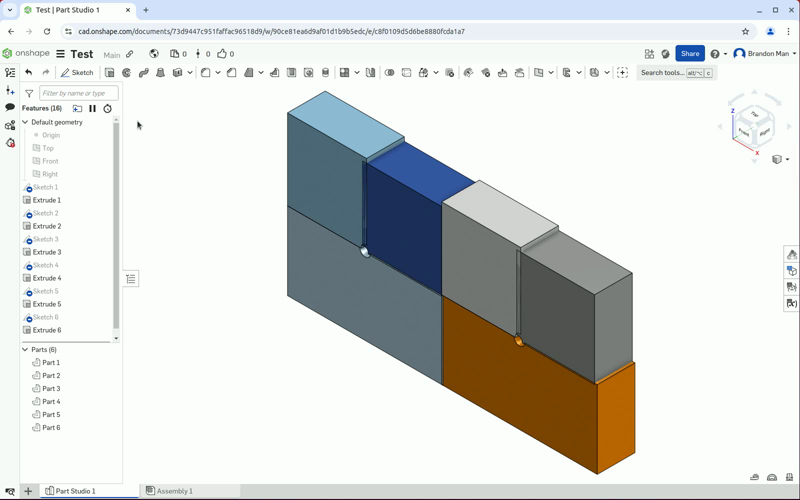
mouse_move(69, 189)
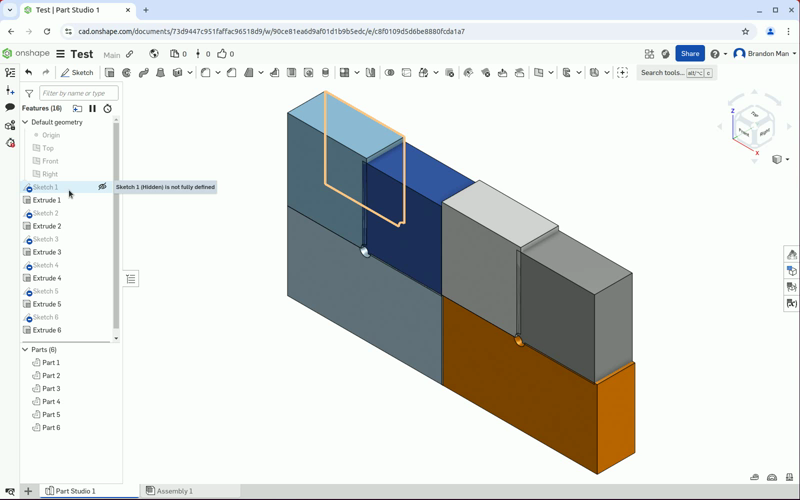
click(69, 189)